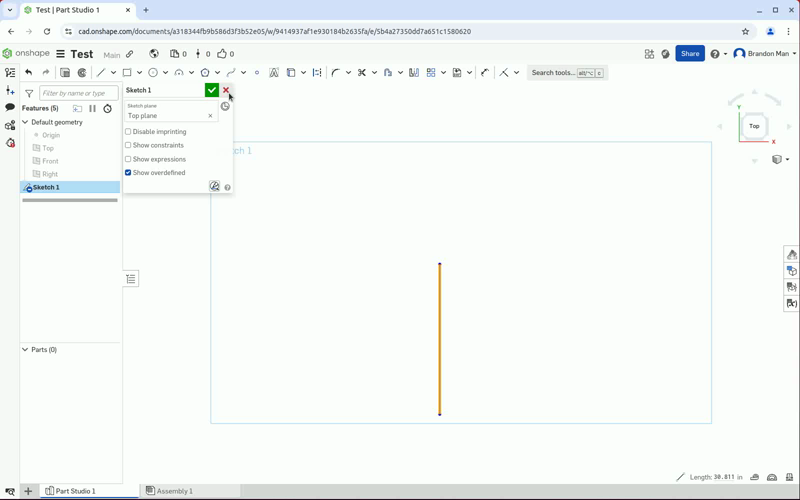
key(shift+h)
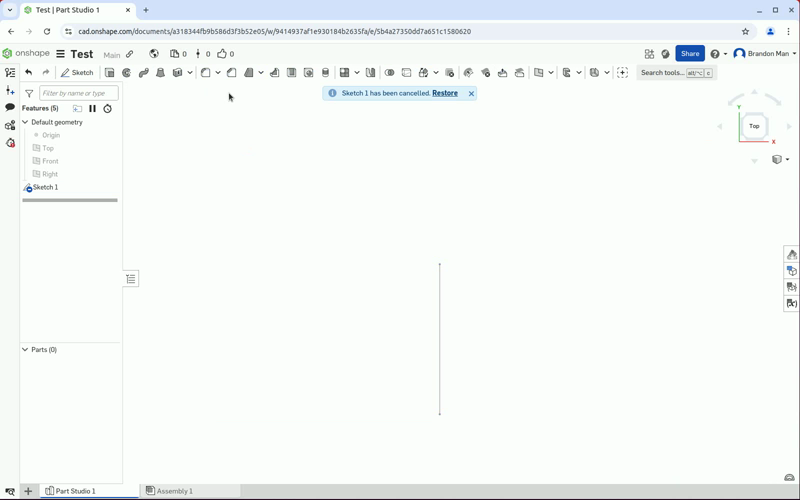
key(shift+s)
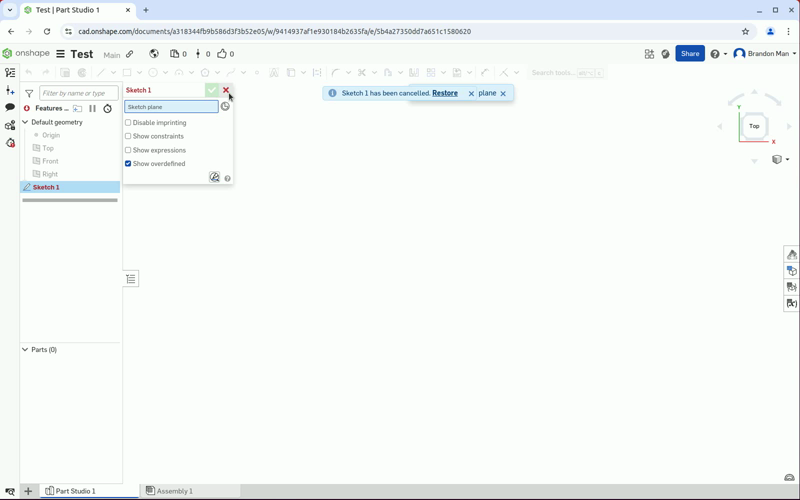
mouse_move(73, 150)
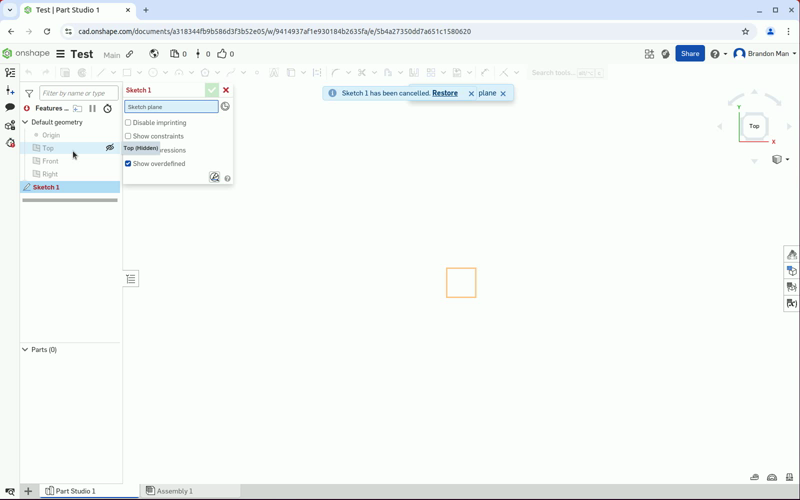
click(73, 150)
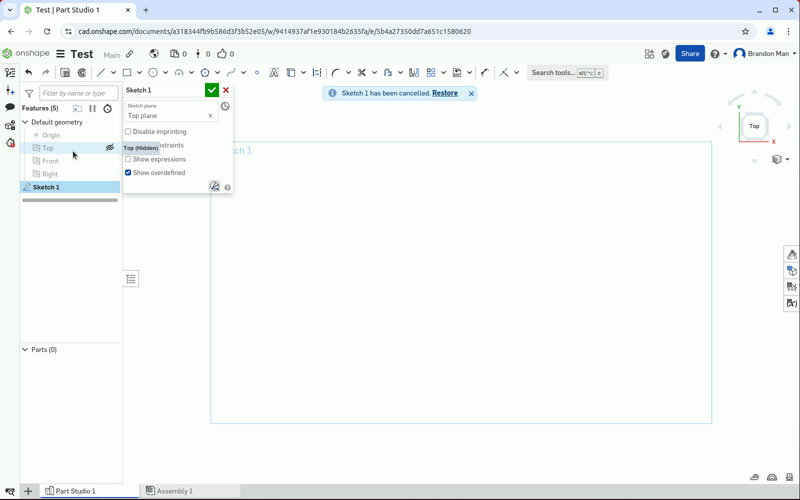
mouse_move(73, 352)
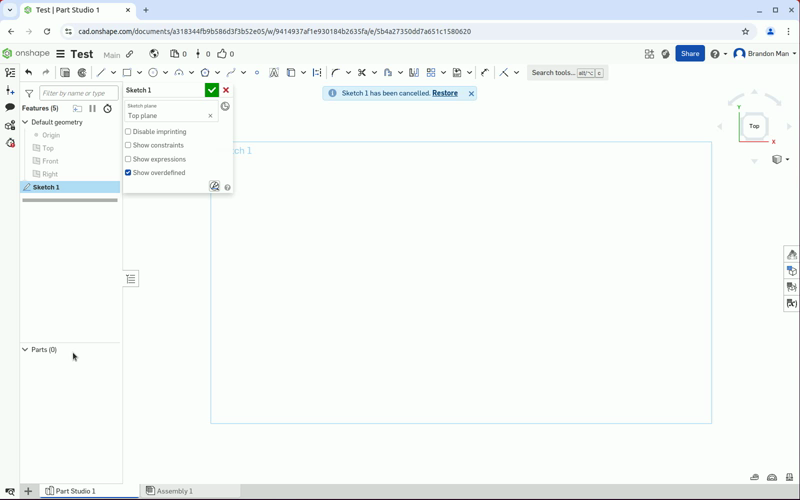
key(y)
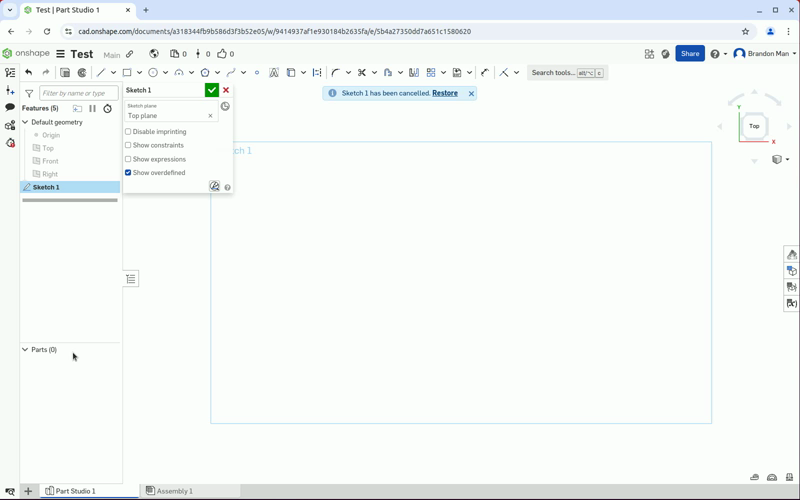
key(l)
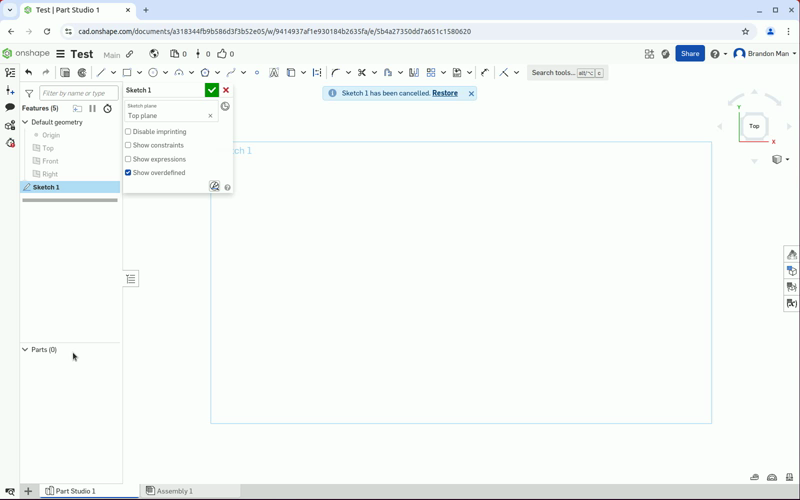
key_down(shift)
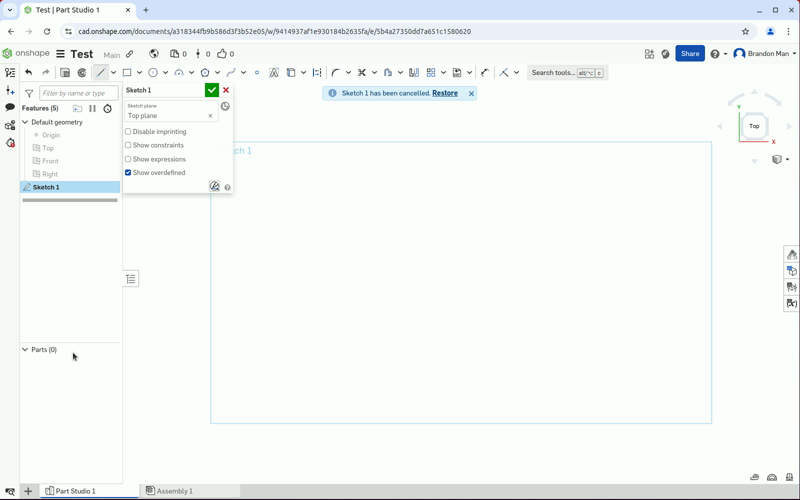
mouse_move(460, 282)
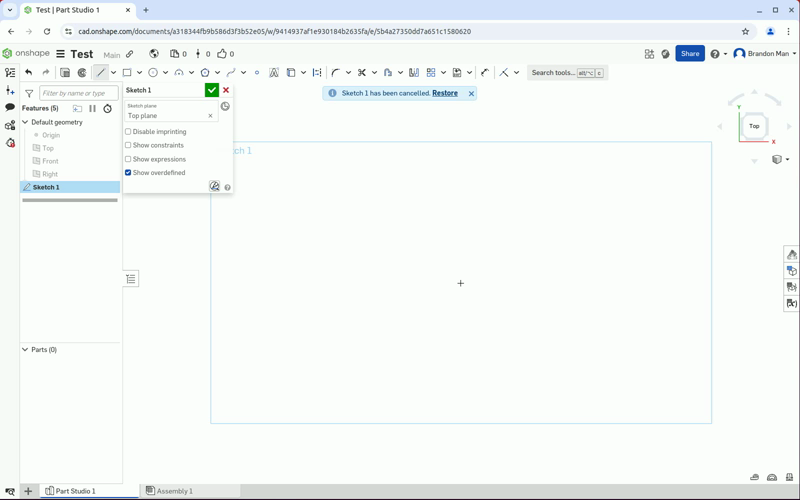
click(460, 282)
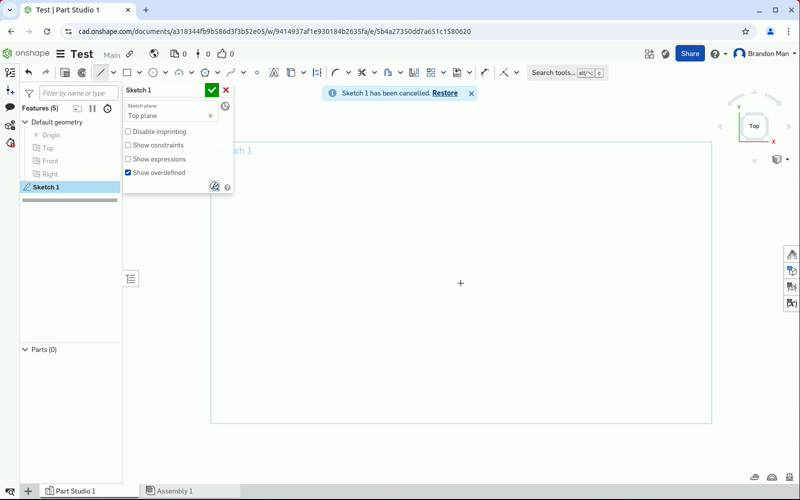
key_up(shift)
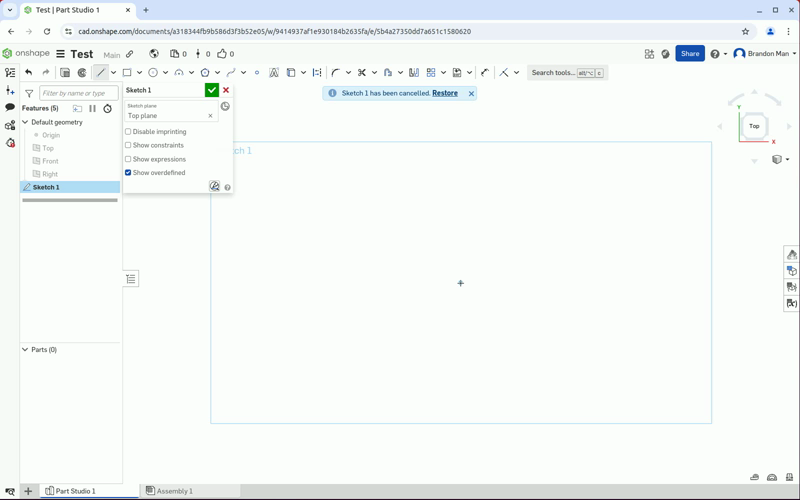
key_down(shift)
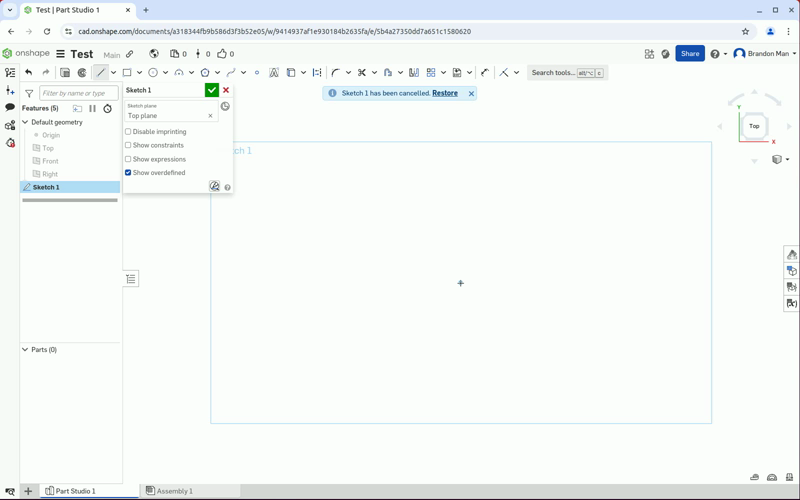
mouse_move(490, 282)
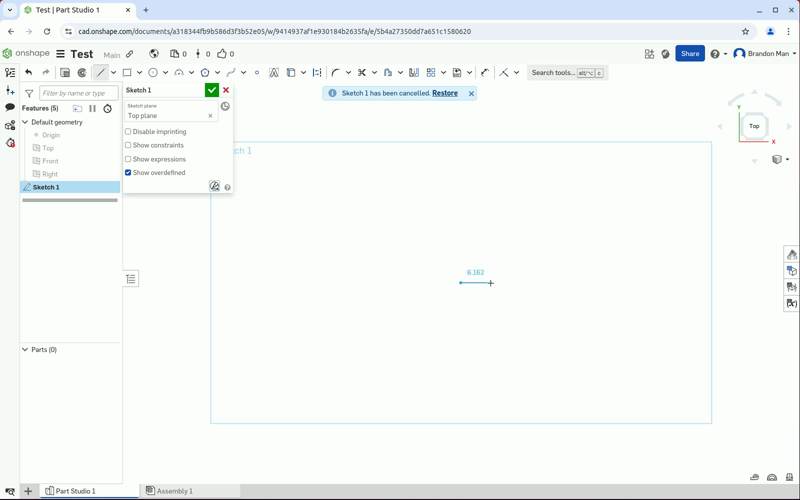
mouse_move(464, 282)
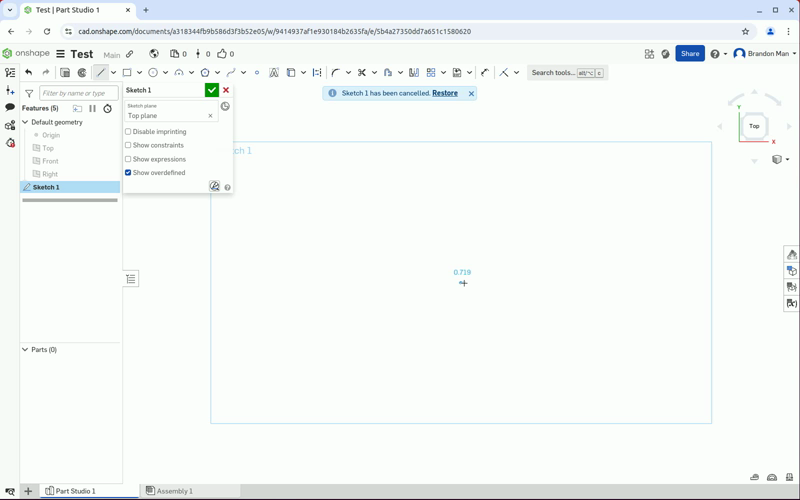
scroll(6)
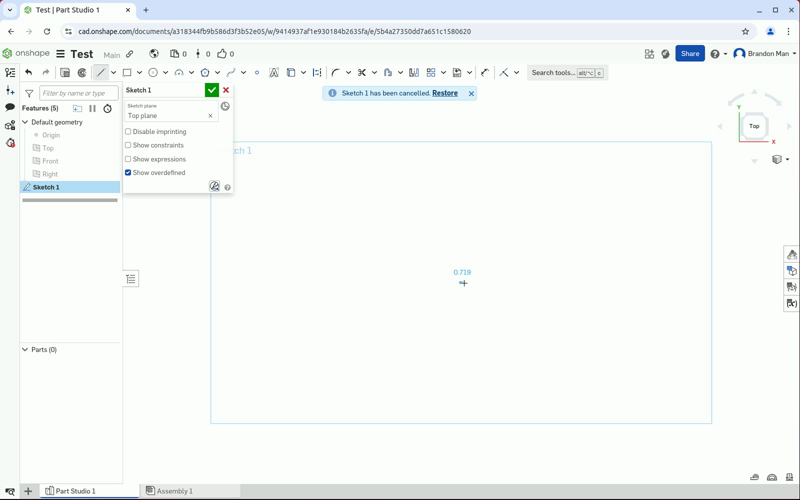
scroll(6)
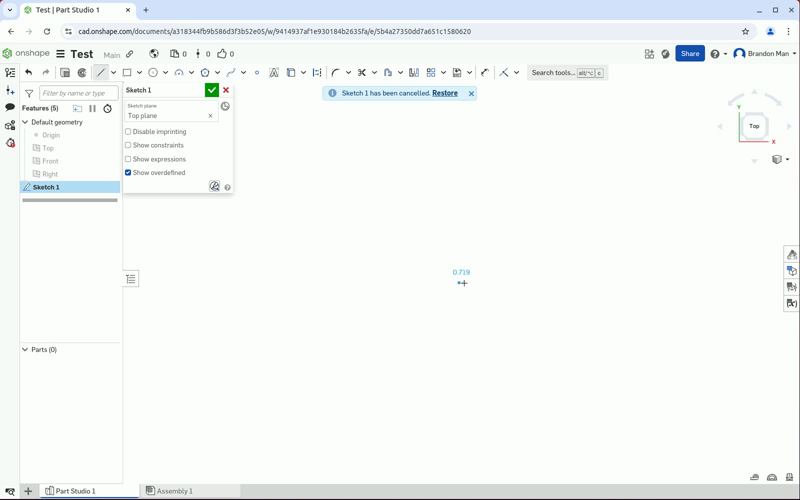
scroll(6)
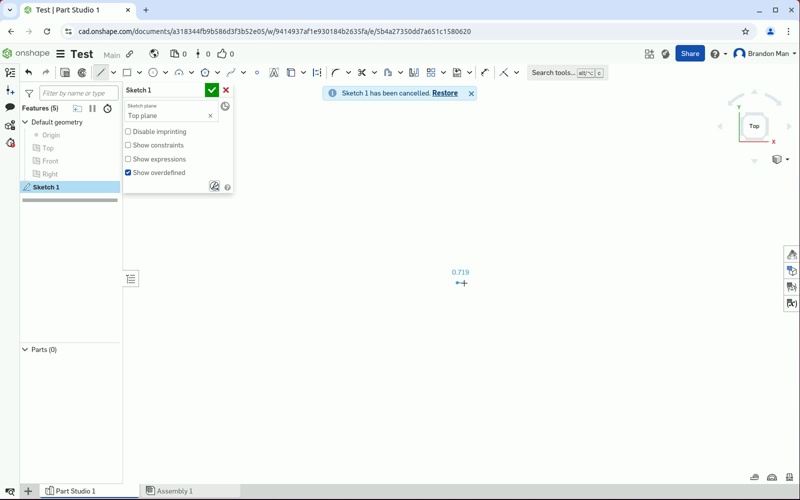
scroll(6)
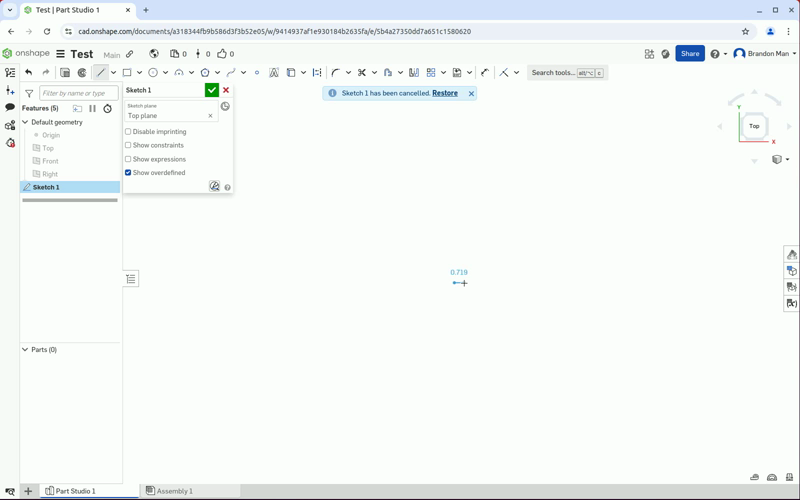
scroll(6)
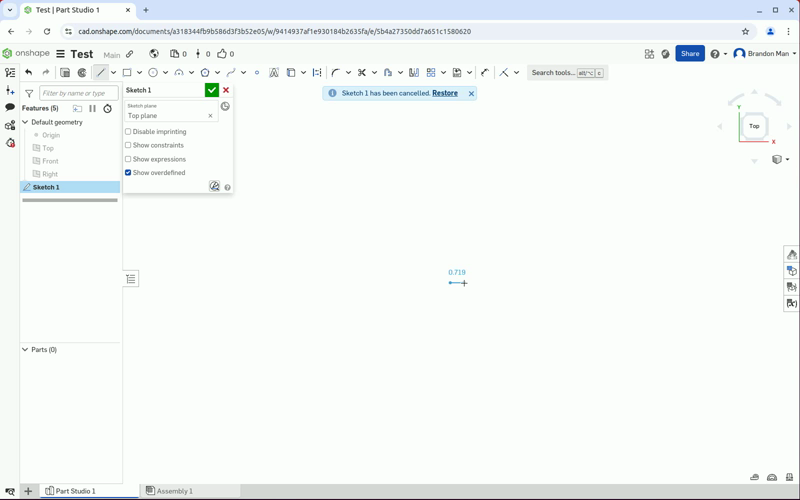
scroll(6)
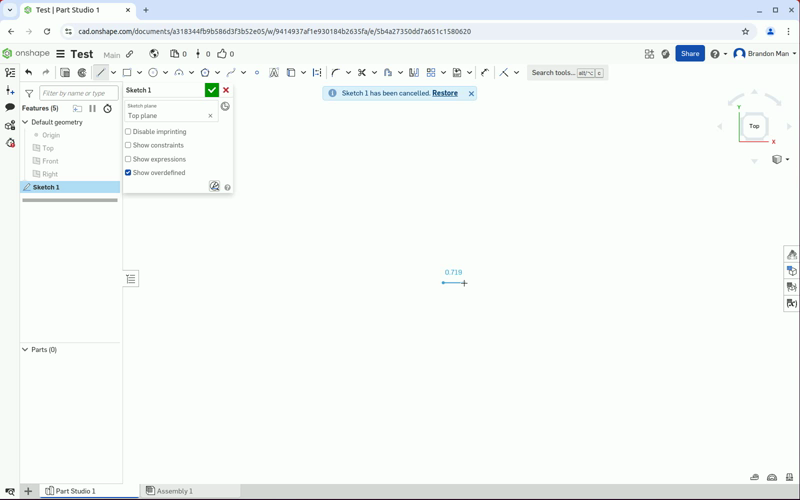
scroll(6)
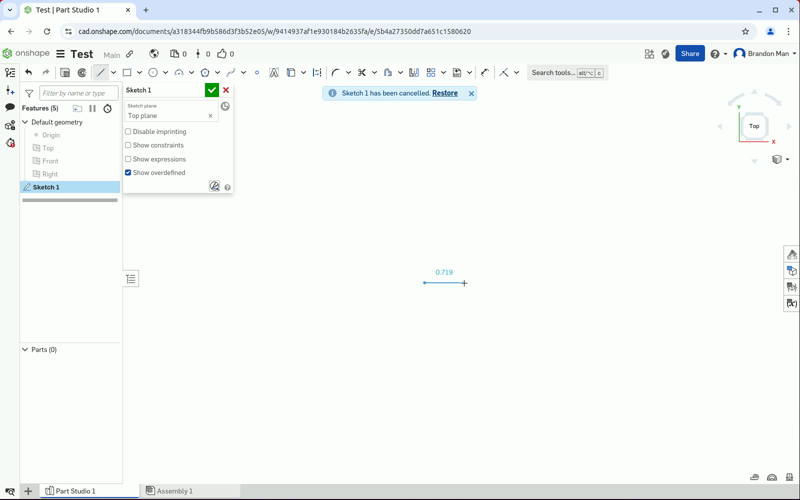
click(464, 282)
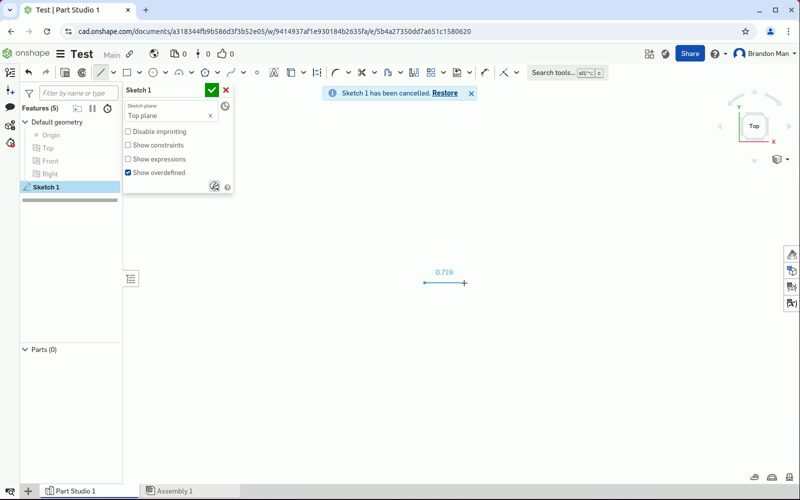
scroll(-6)
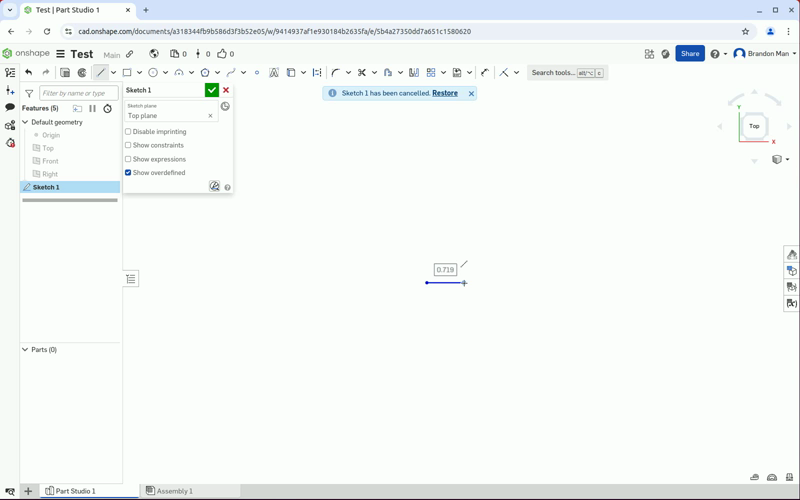
scroll(-6)
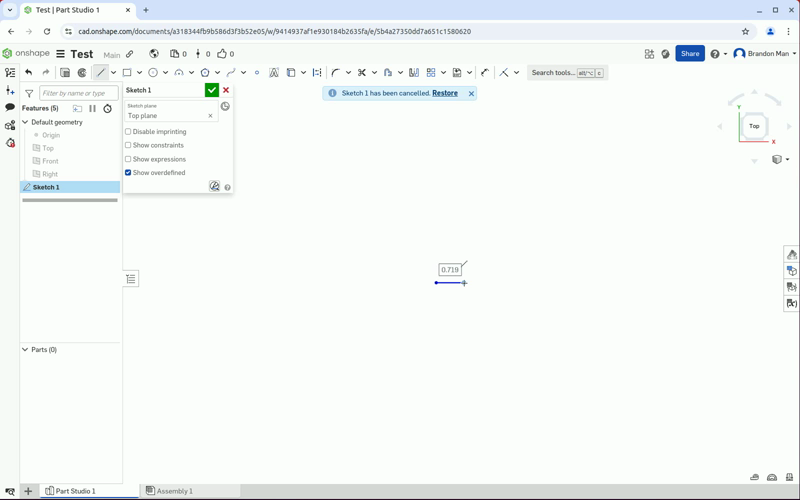
scroll(-6)
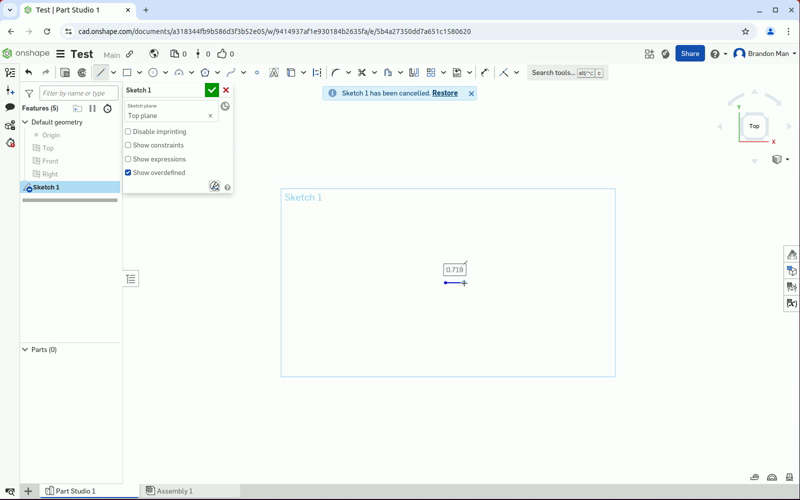
scroll(-6)
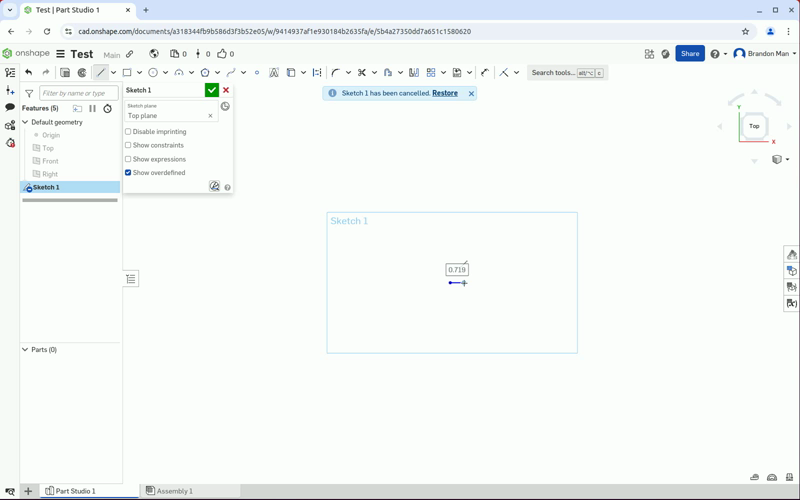
scroll(-6)
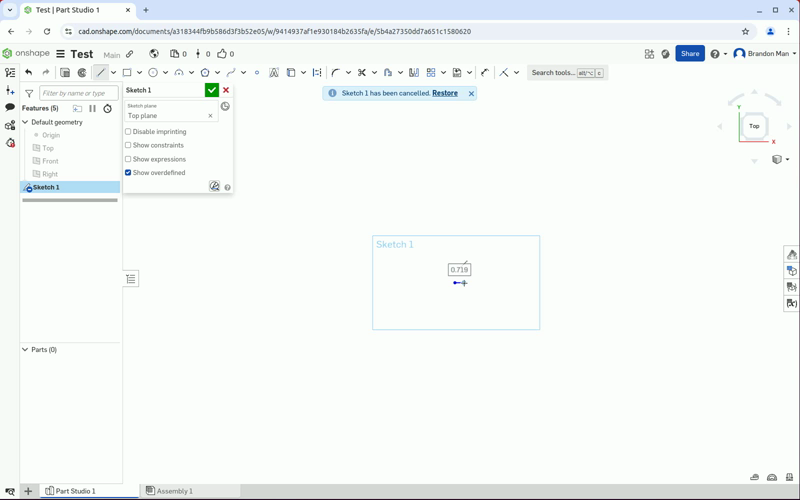
scroll(-6)
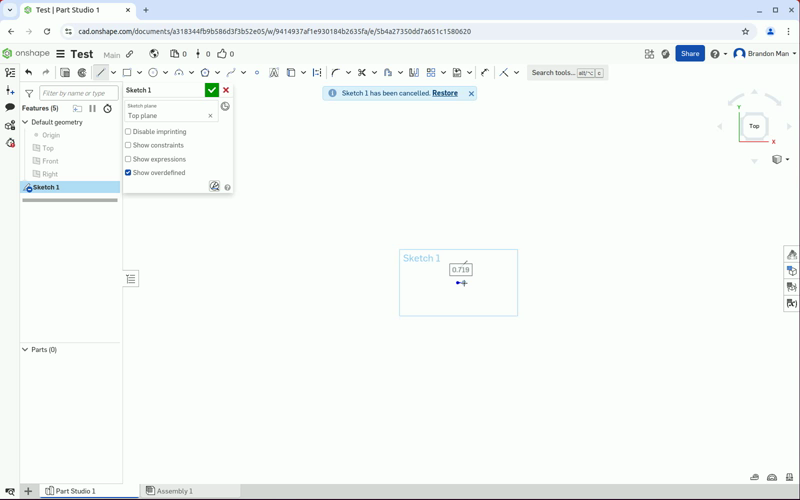
scroll(-6)
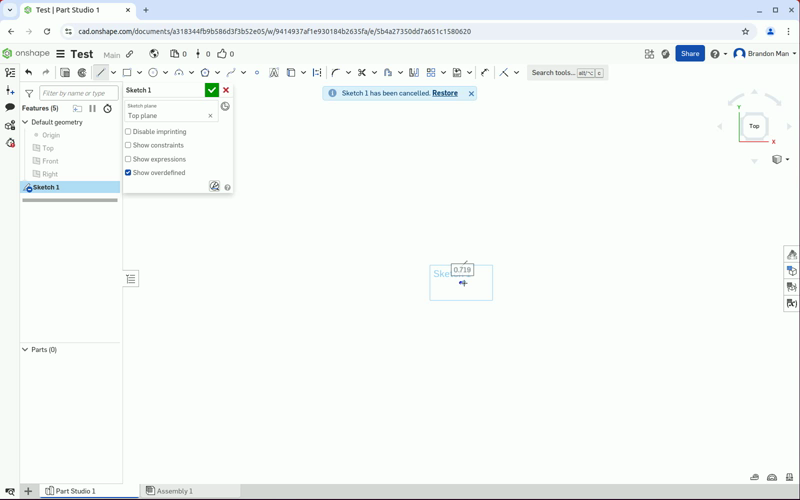
key_up(shift)
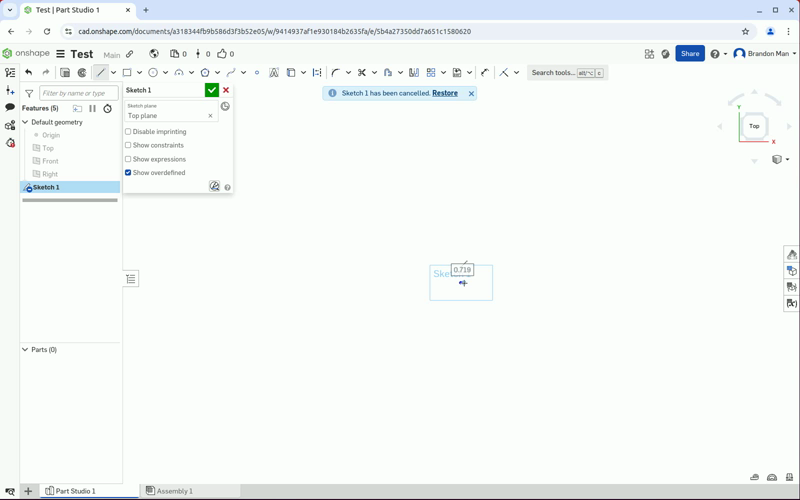
key_down(shift)
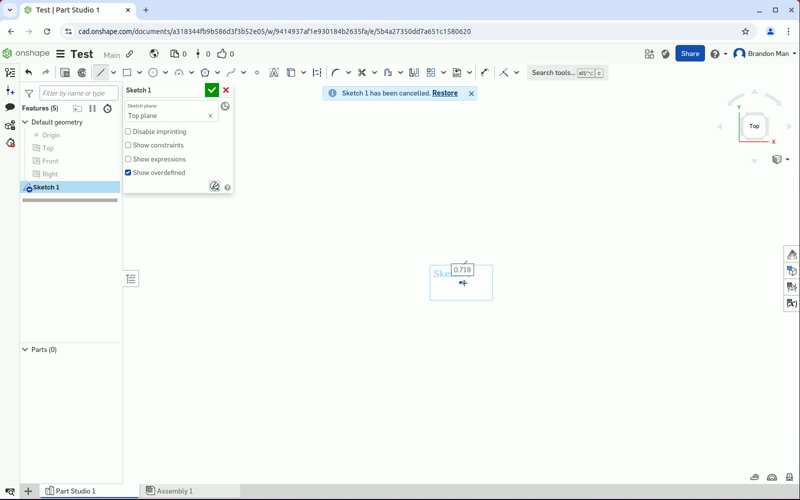
mouse_move(464, 174)
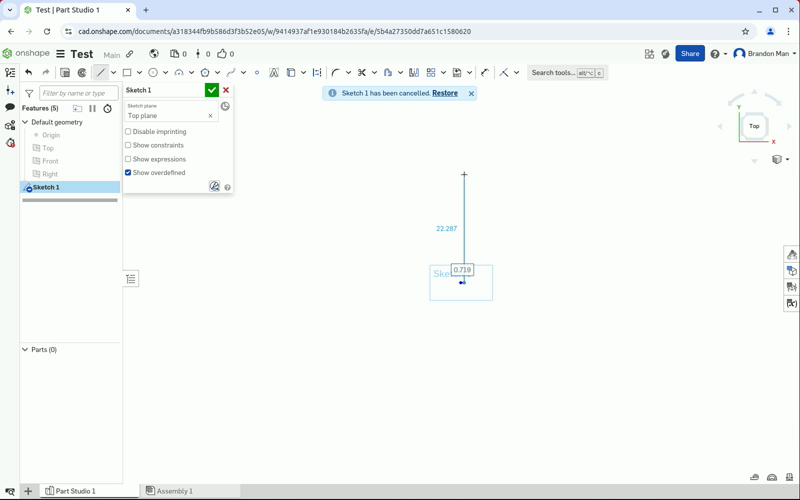
click(464, 174)
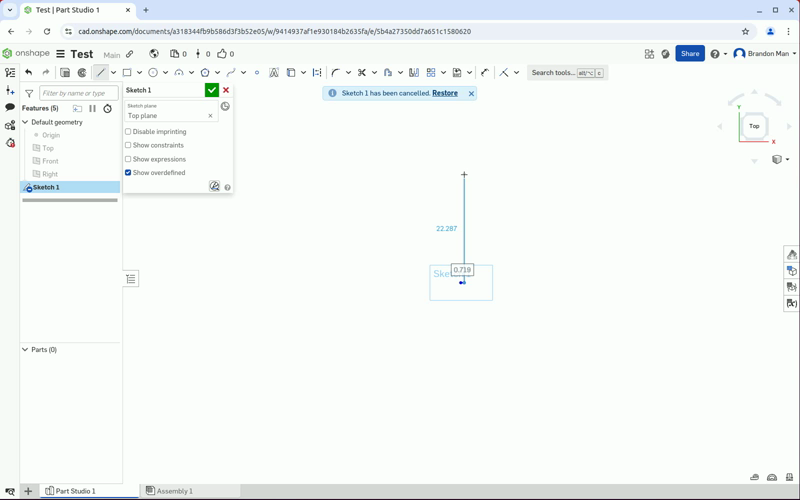
key_up(shift)
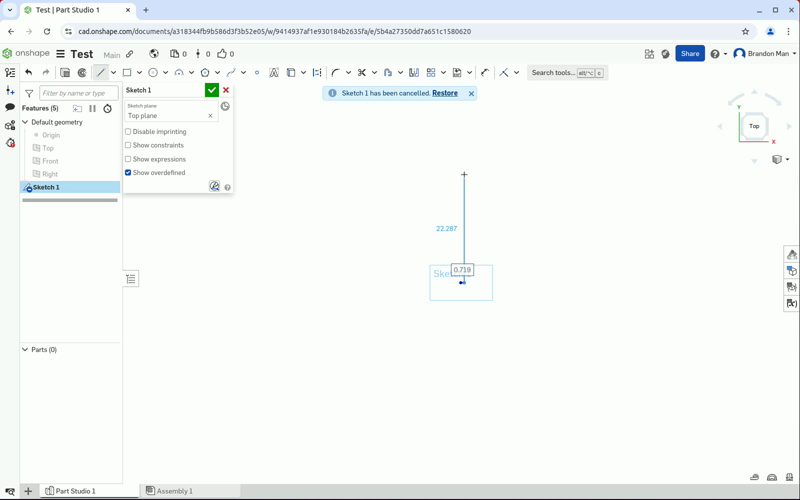
key_down(shift)
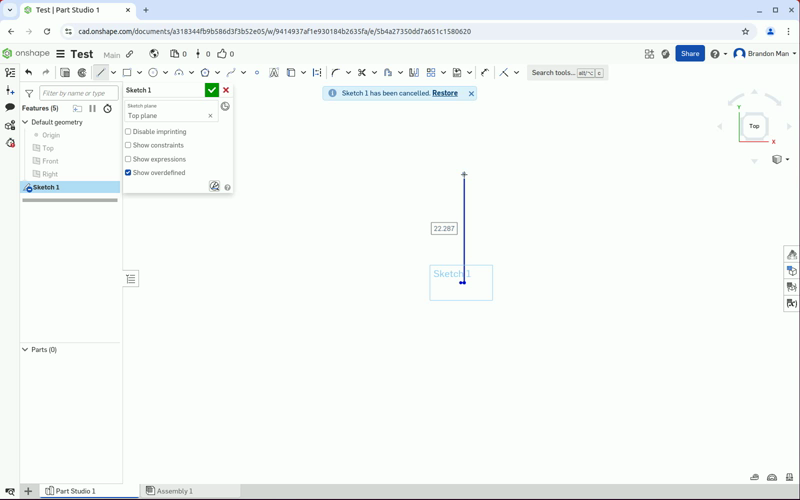
mouse_move(494, 174)
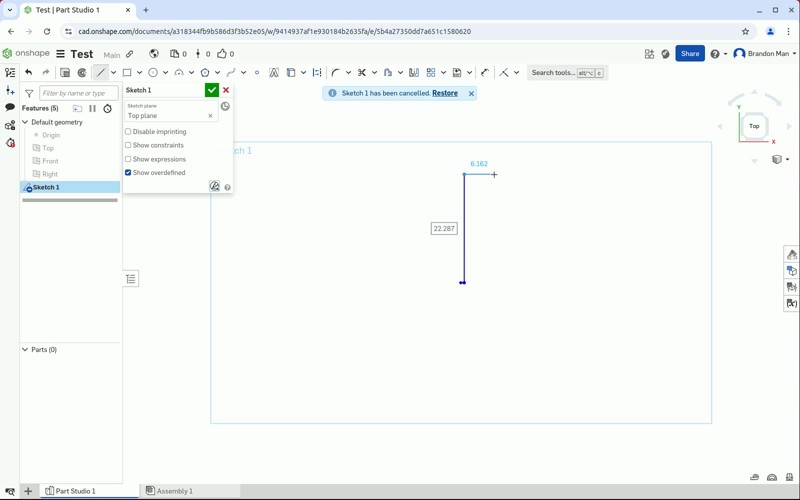
mouse_move(515, 174)
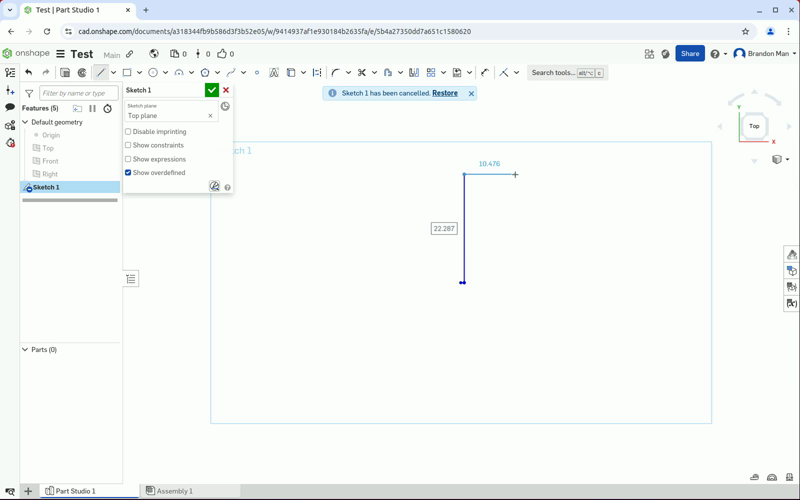
click(515, 174)
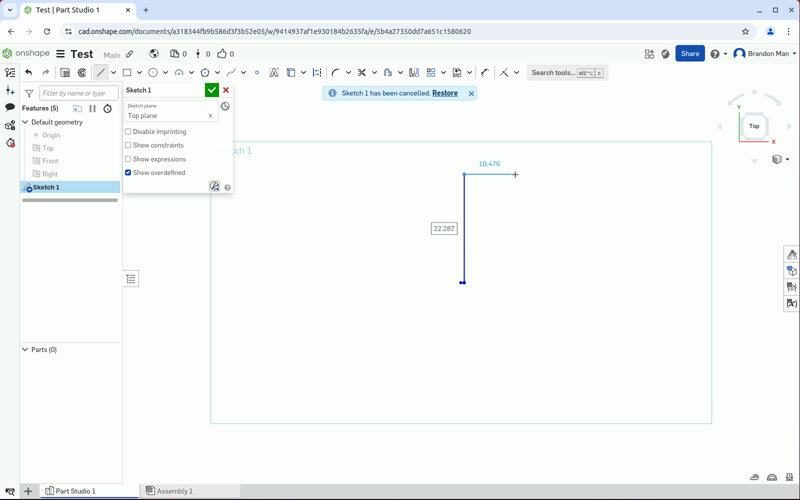
key_up(shift)
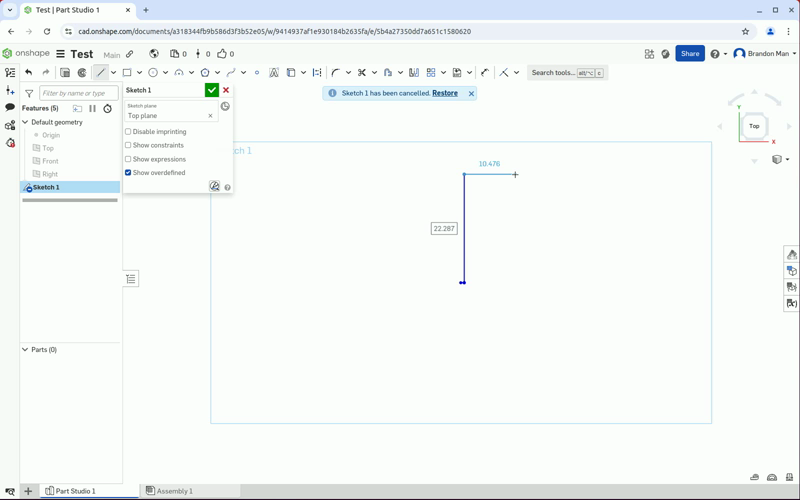
key_down(shift)
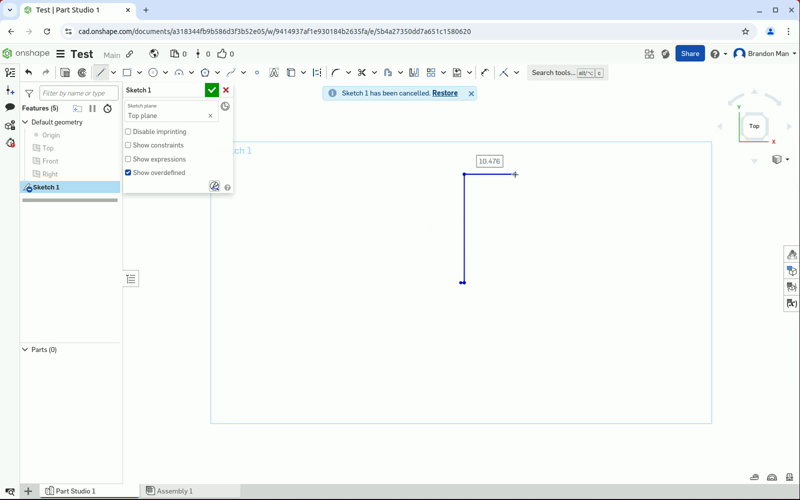
mouse_move(515, 240)
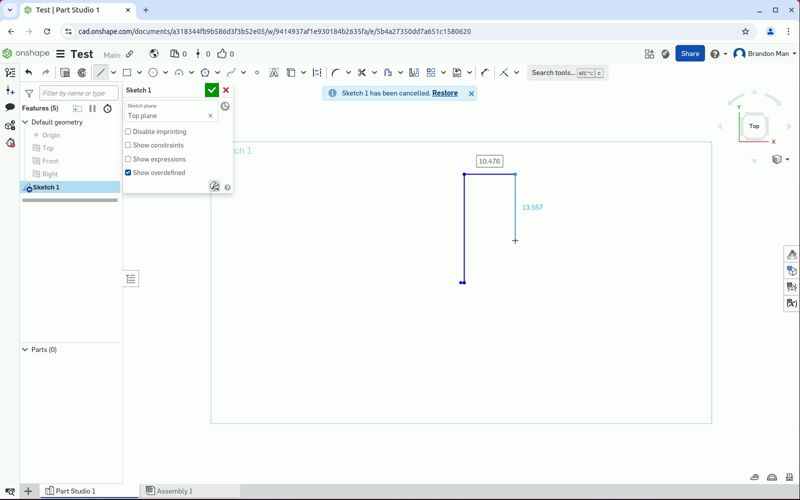
click(515, 240)
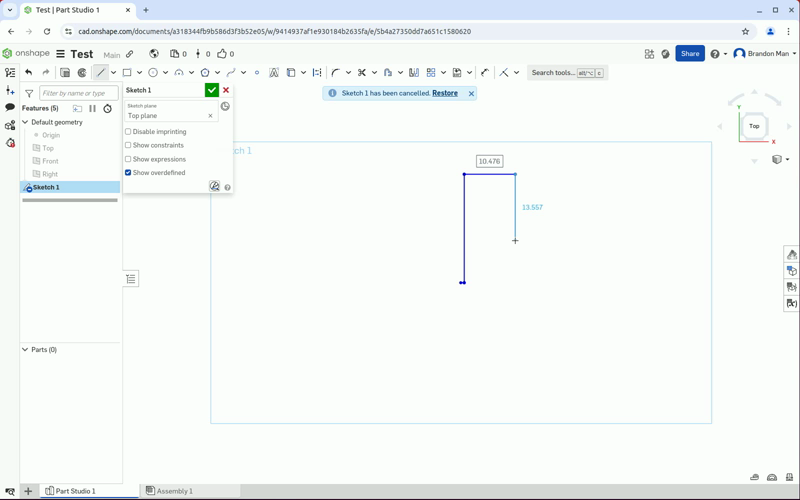
key_up(shift)
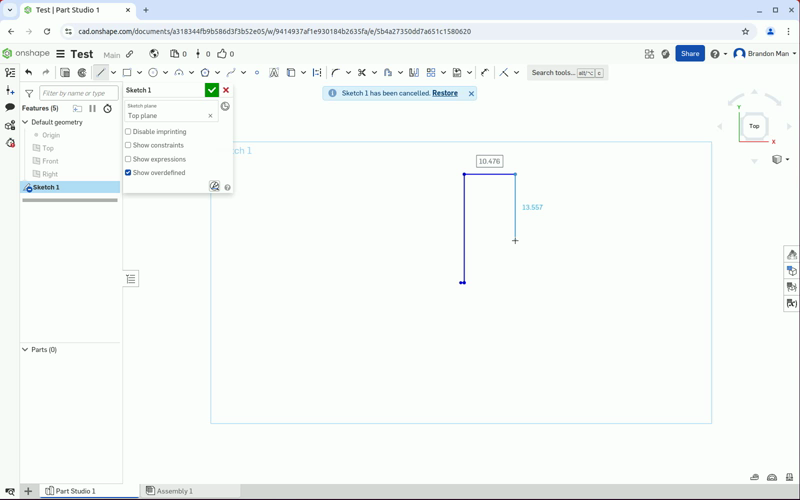
key_down(shift)
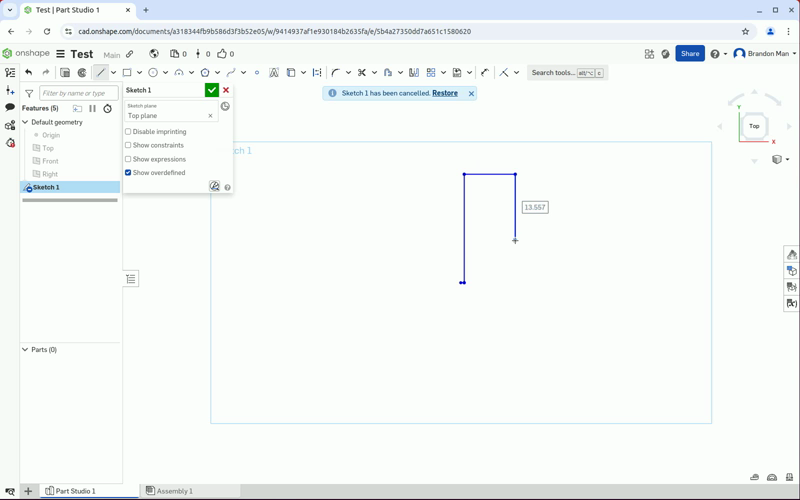
mouse_move(545, 240)
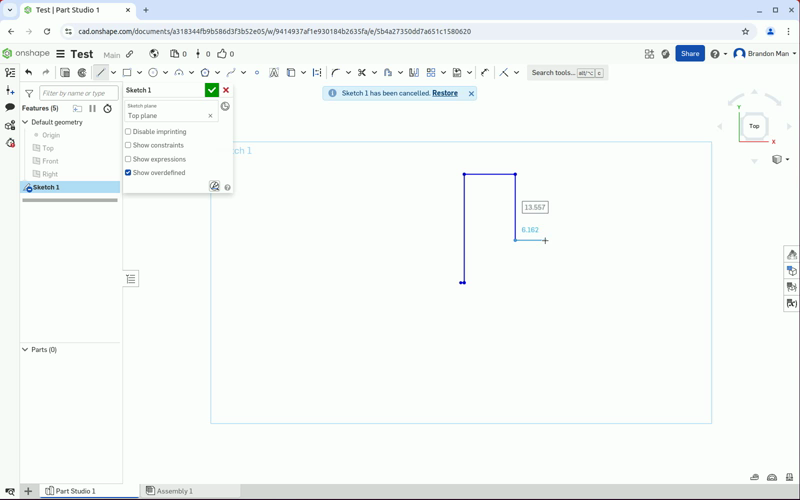
mouse_move(517, 240)
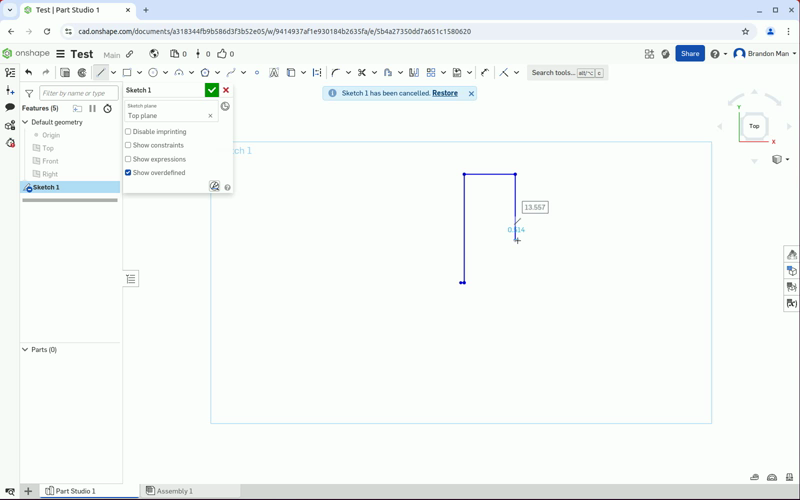
scroll(6)
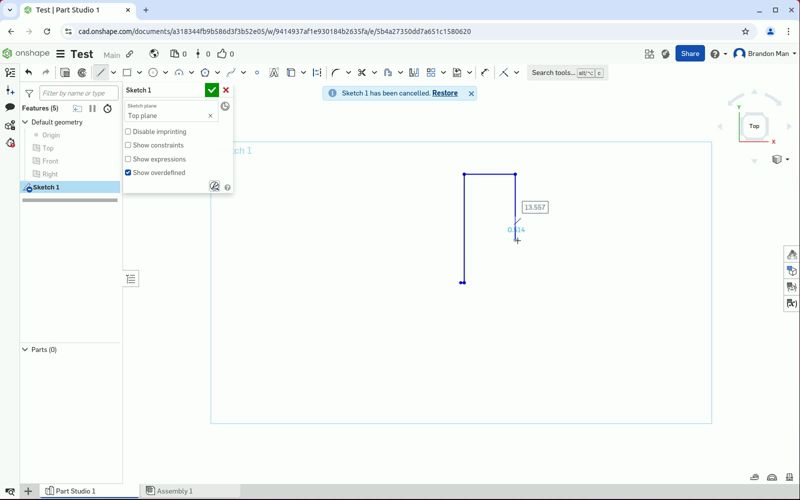
scroll(6)
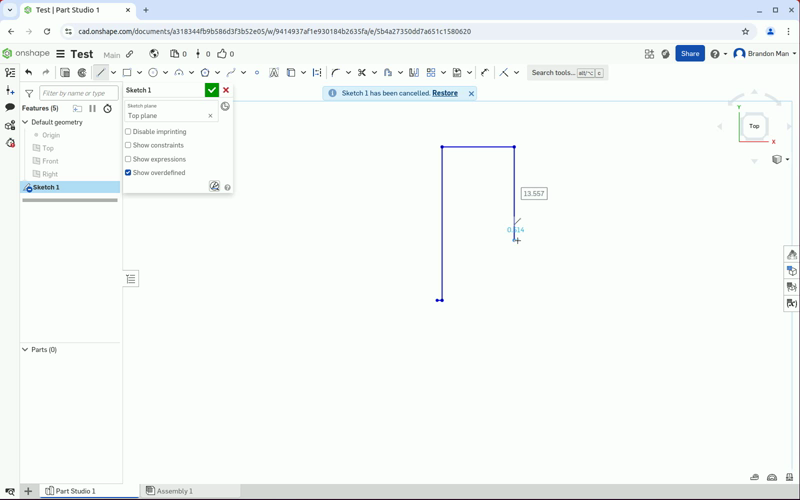
scroll(6)
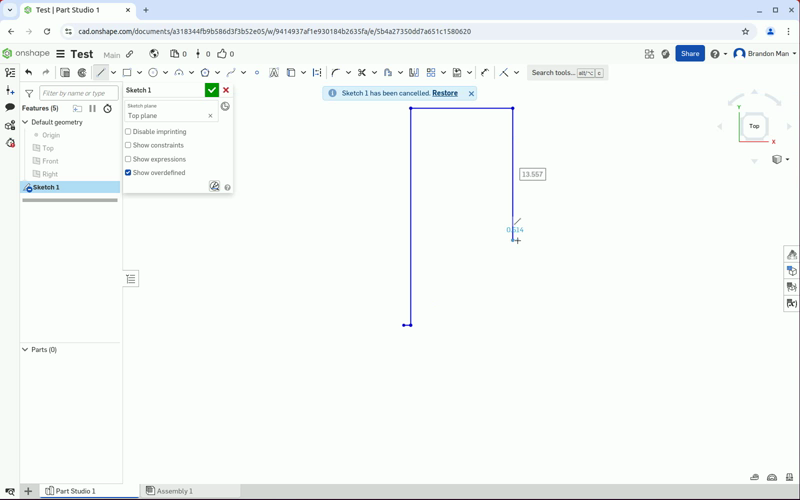
scroll(6)
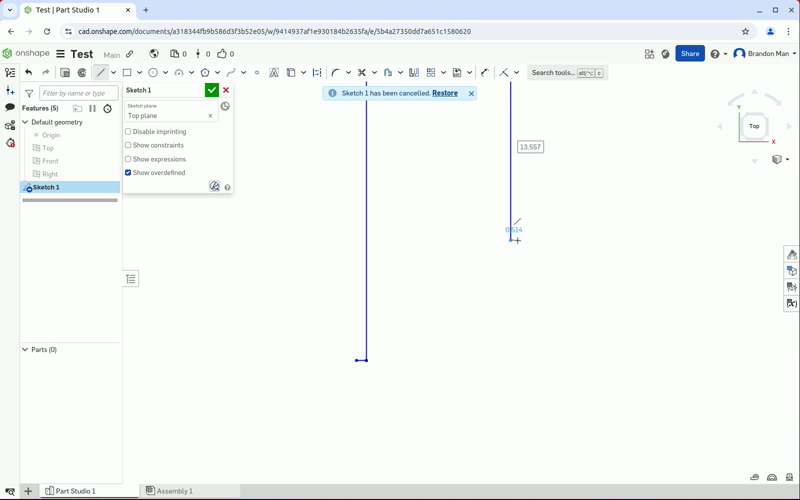
scroll(6)
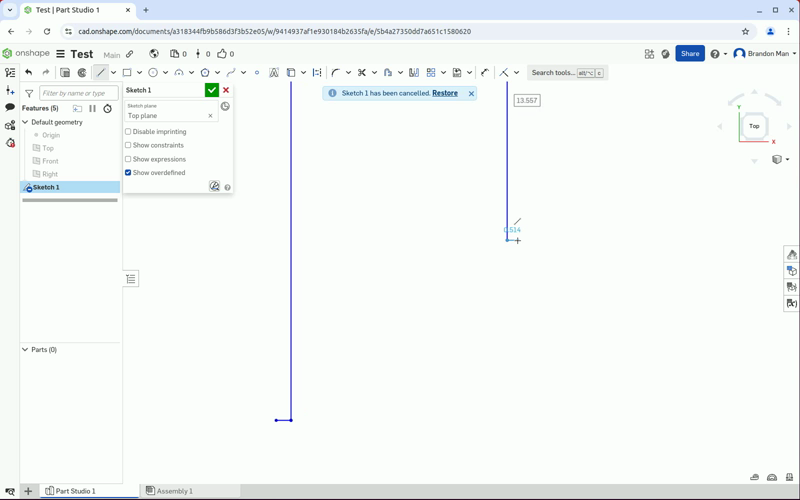
scroll(6)
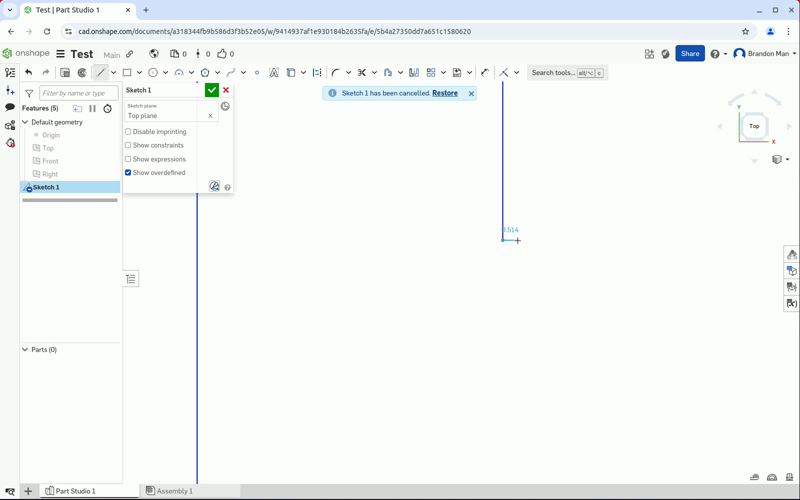
scroll(6)
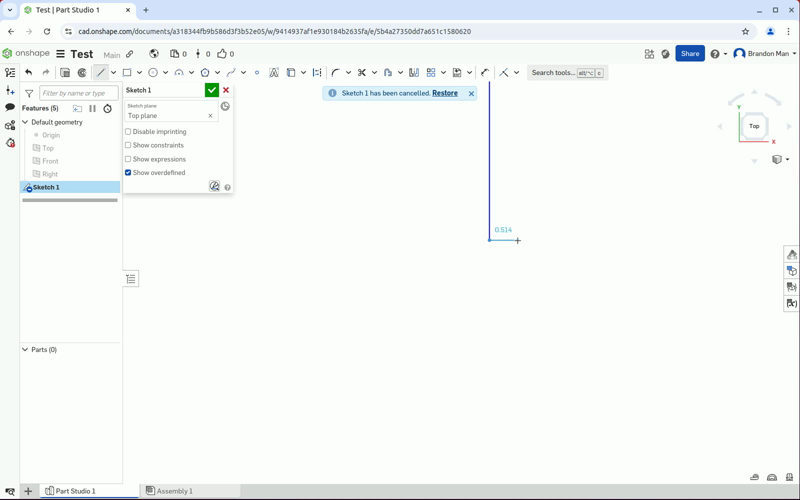
click(517, 240)
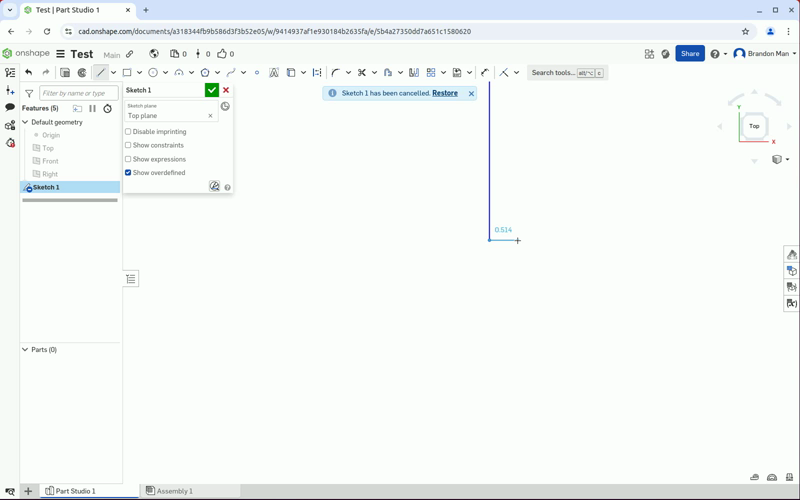
scroll(-6)
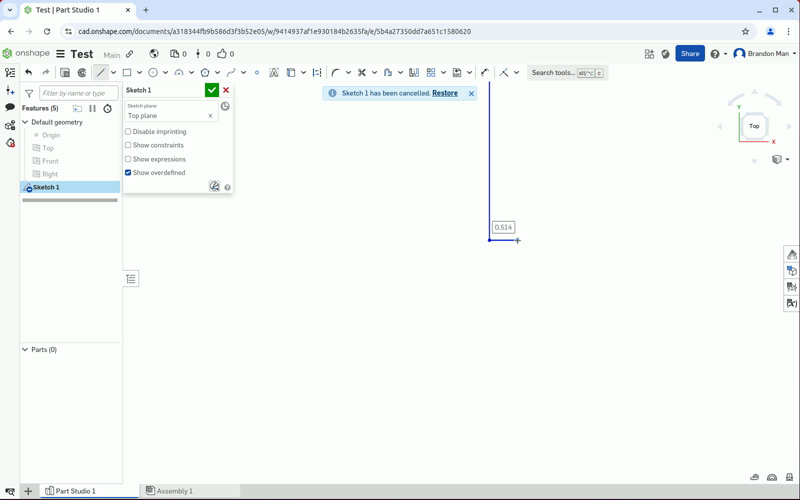
scroll(-6)
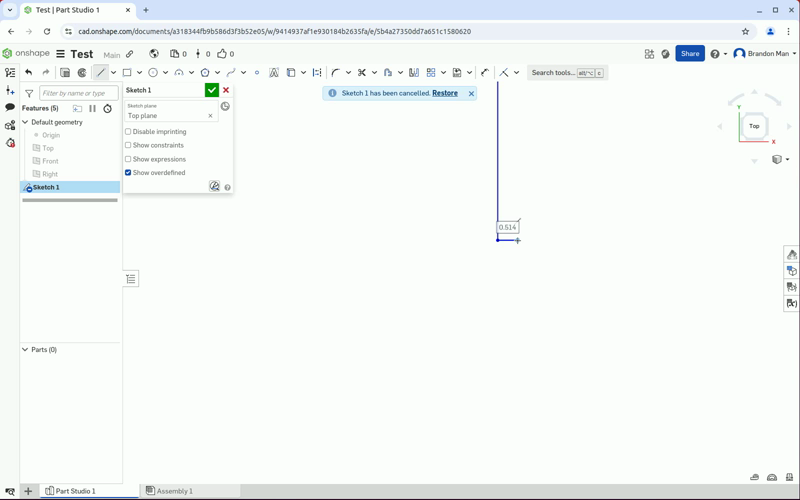
scroll(-6)
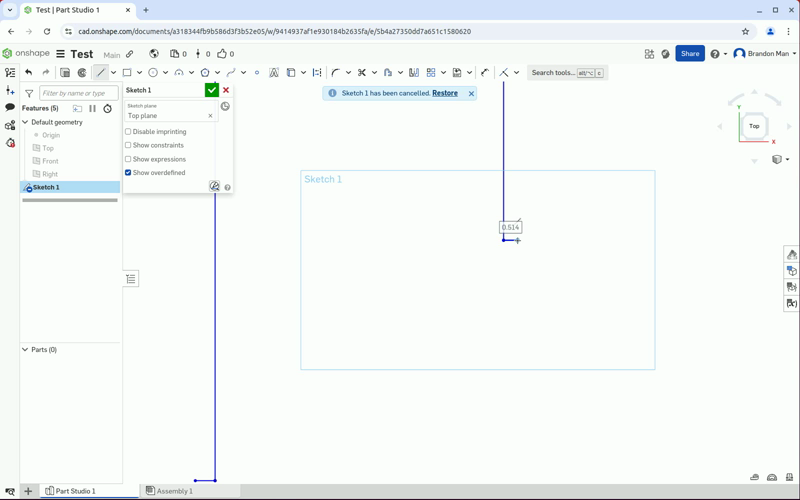
scroll(-6)
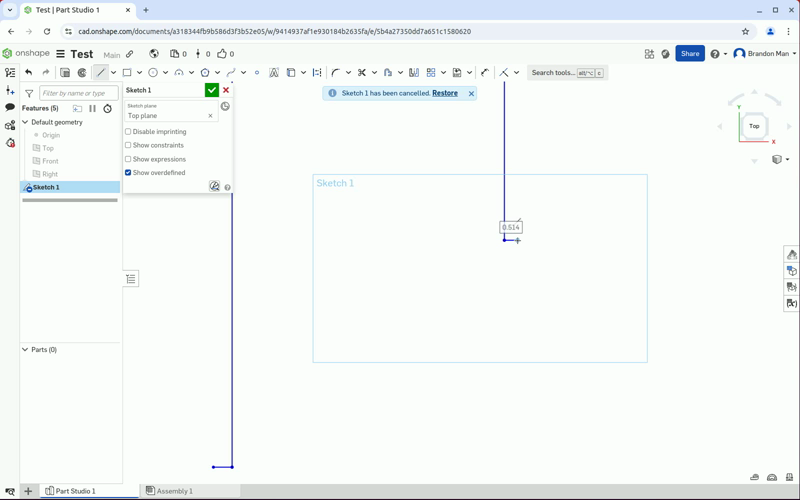
scroll(-6)
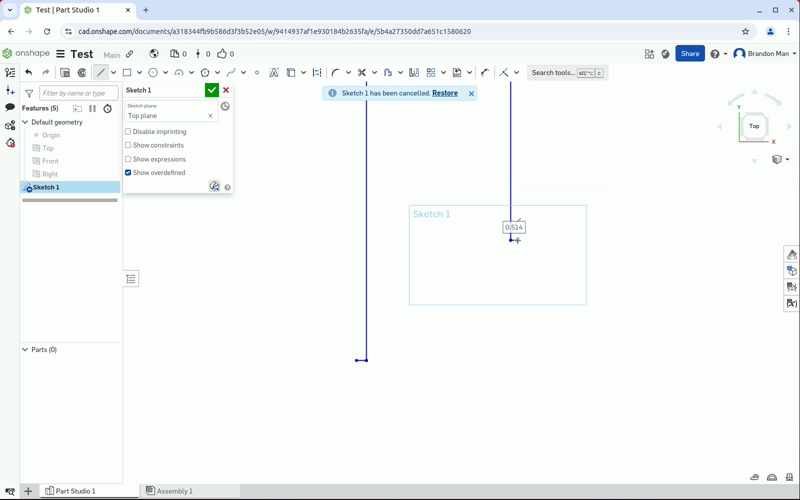
scroll(-6)
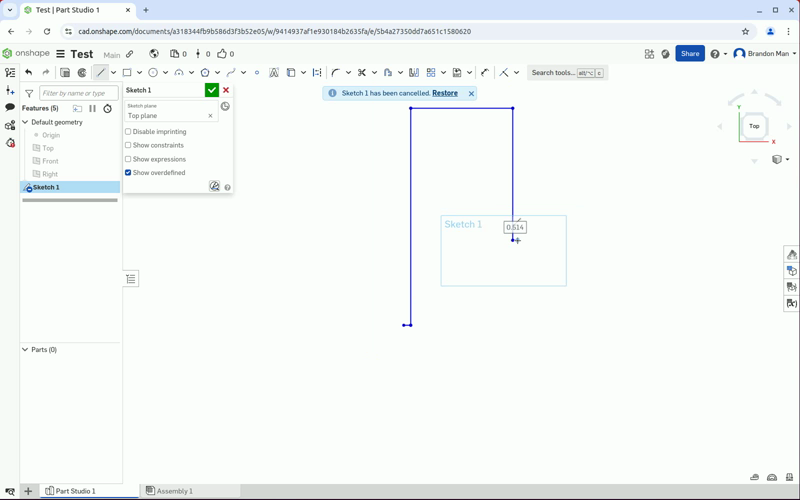
scroll(-6)
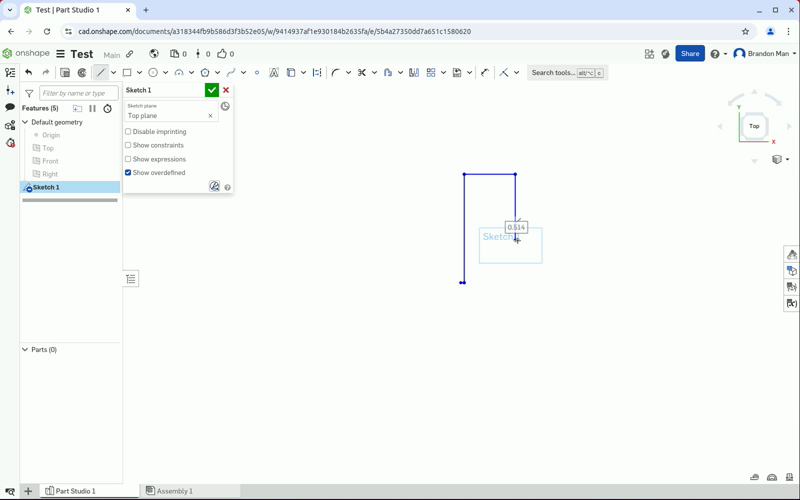
key_up(shift)
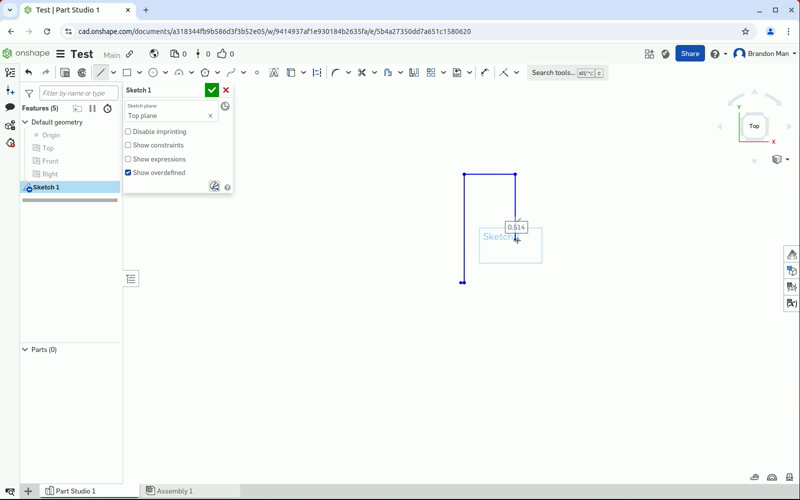
key_down(shift)
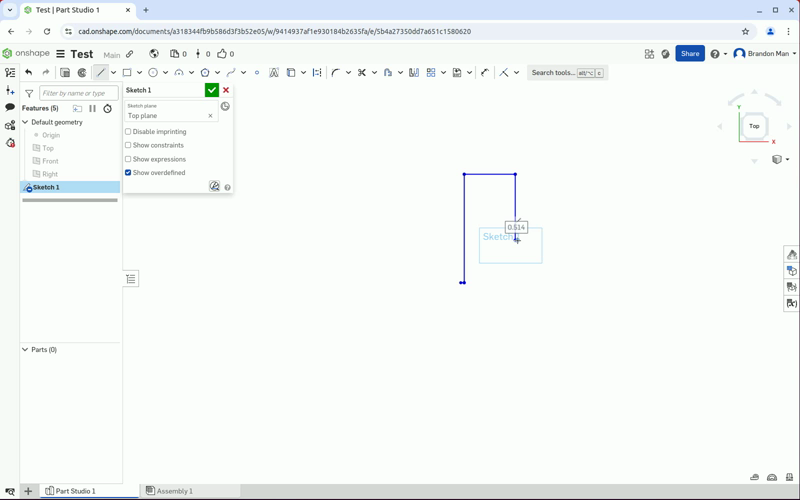
mouse_move(517, 170)
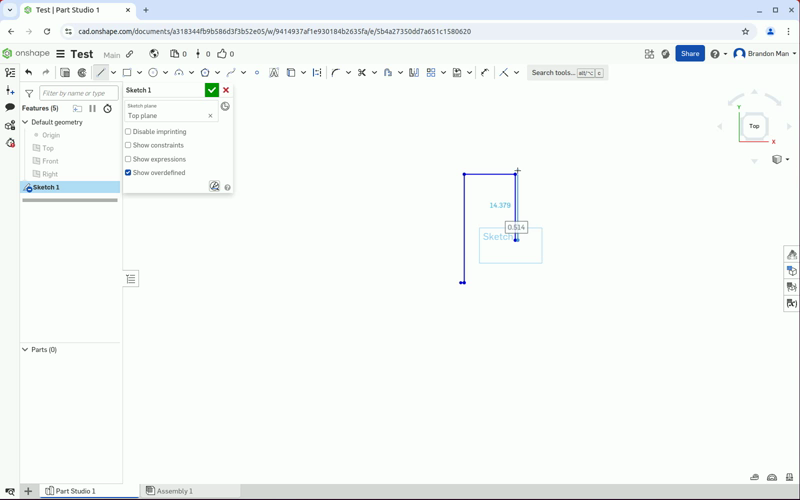
scroll(6)
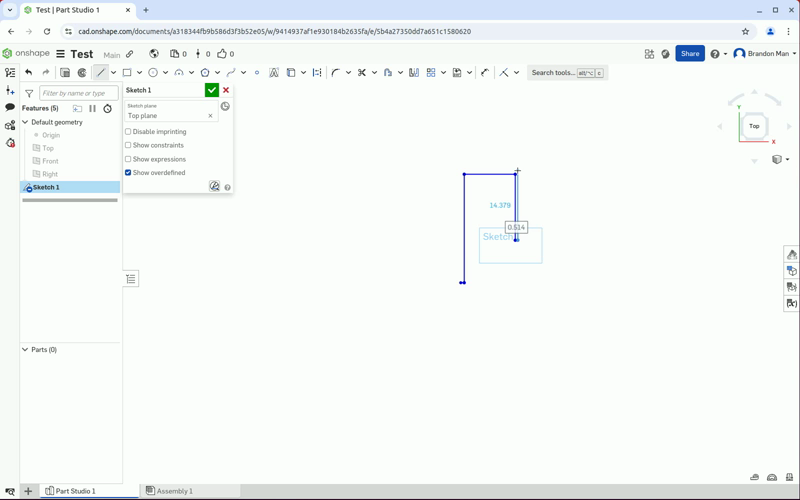
scroll(6)
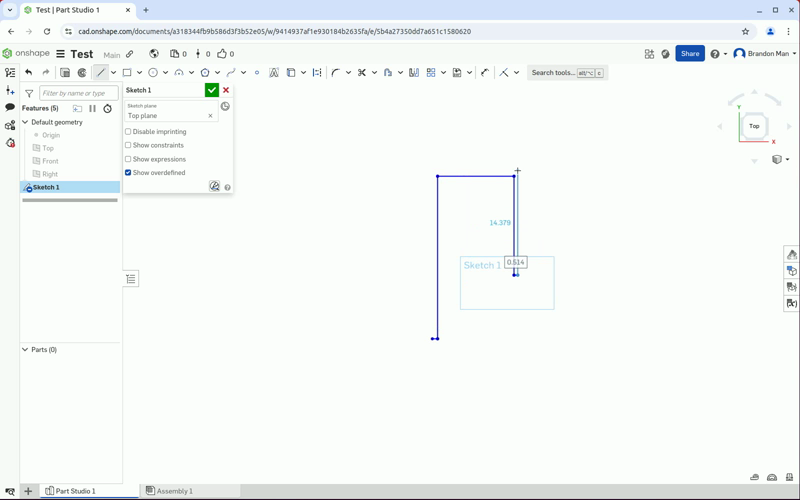
scroll(6)
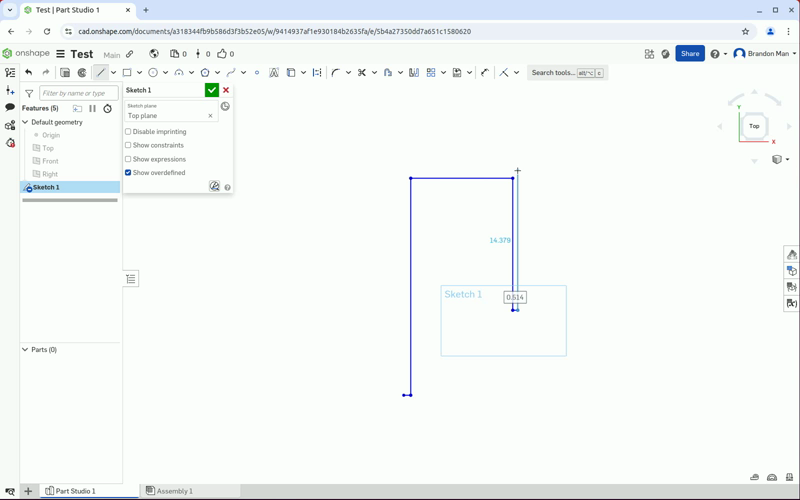
scroll(6)
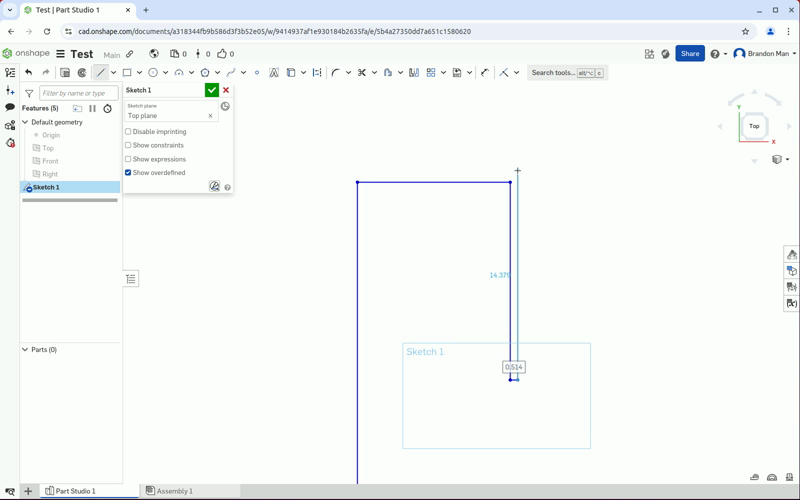
scroll(6)
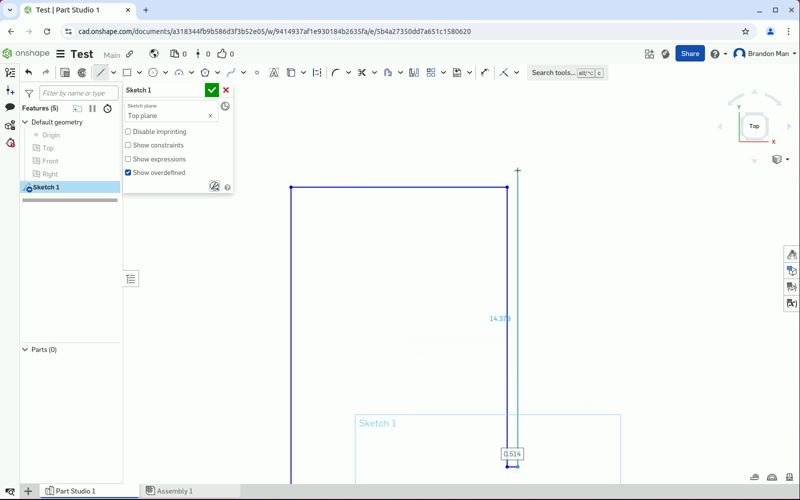
scroll(6)
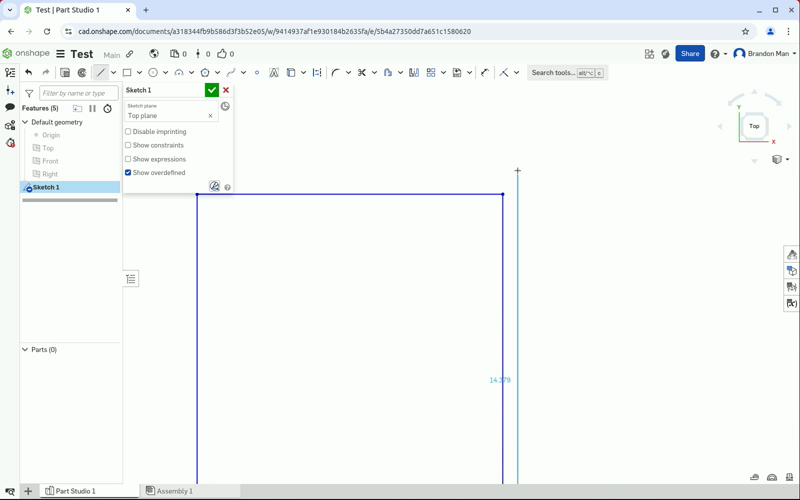
scroll(6)
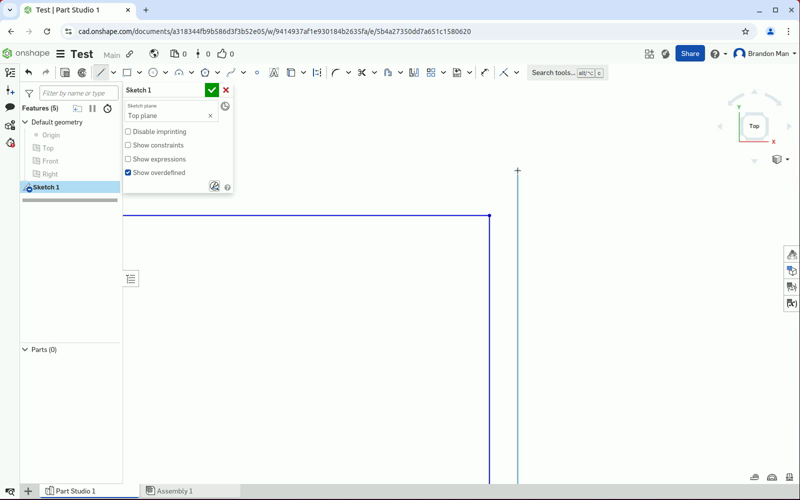
click(517, 170)
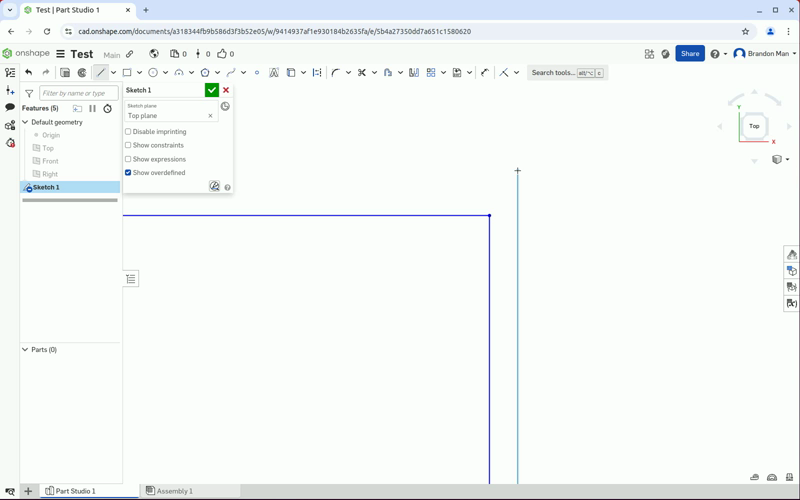
scroll(-6)
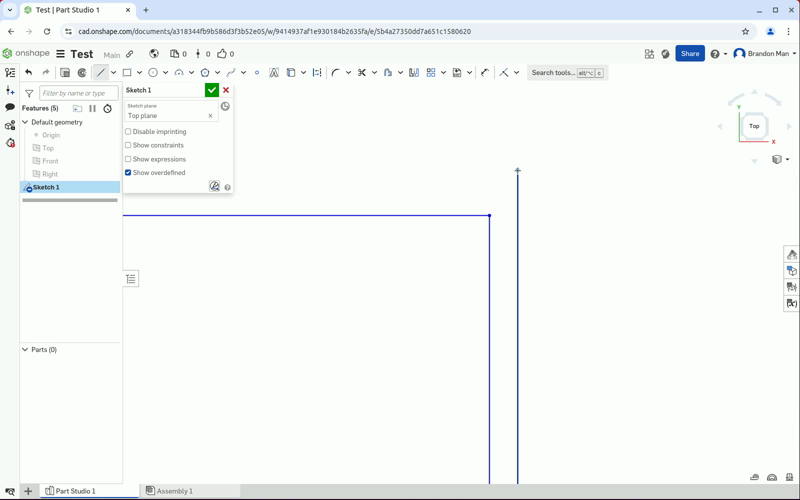
scroll(-6)
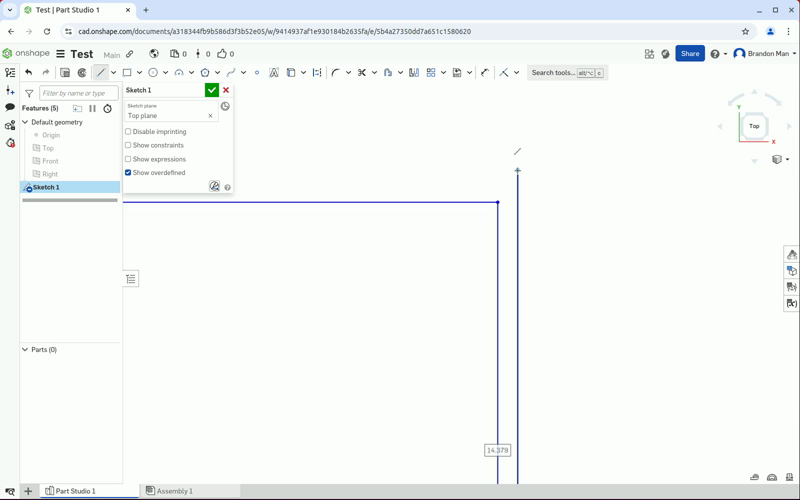
scroll(-6)
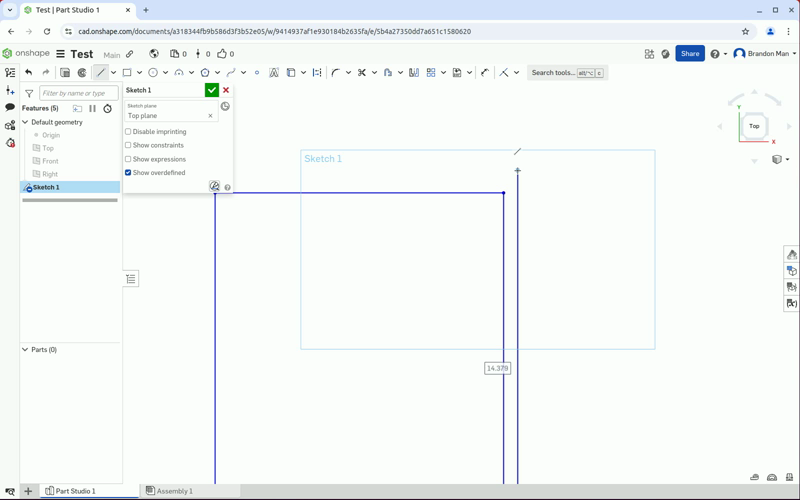
scroll(-6)
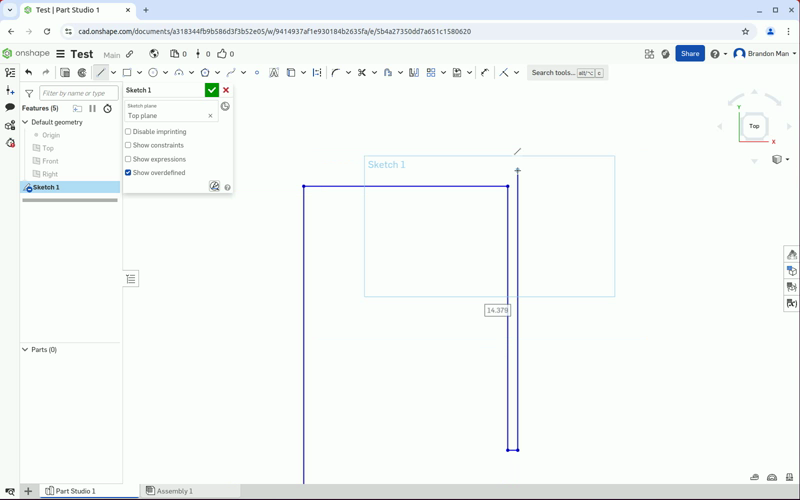
scroll(-6)
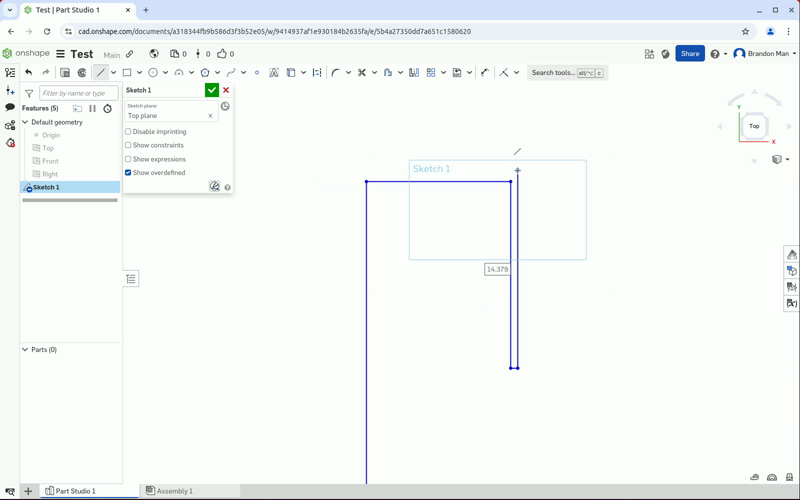
scroll(-6)
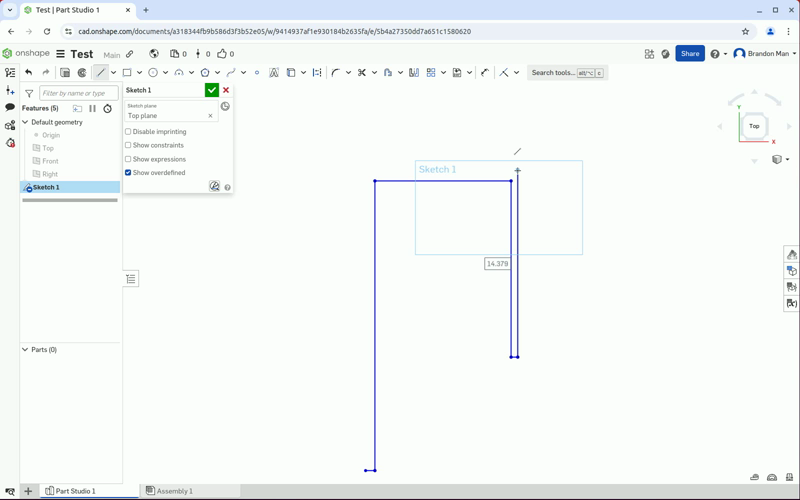
scroll(-6)
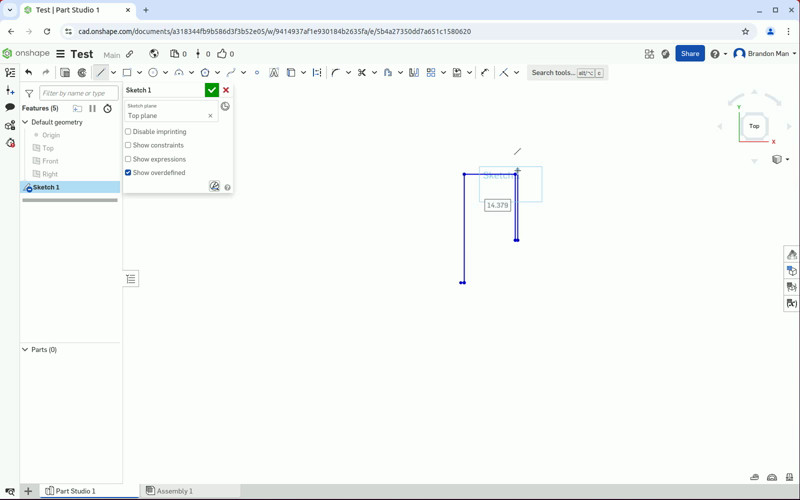
key_up(shift)
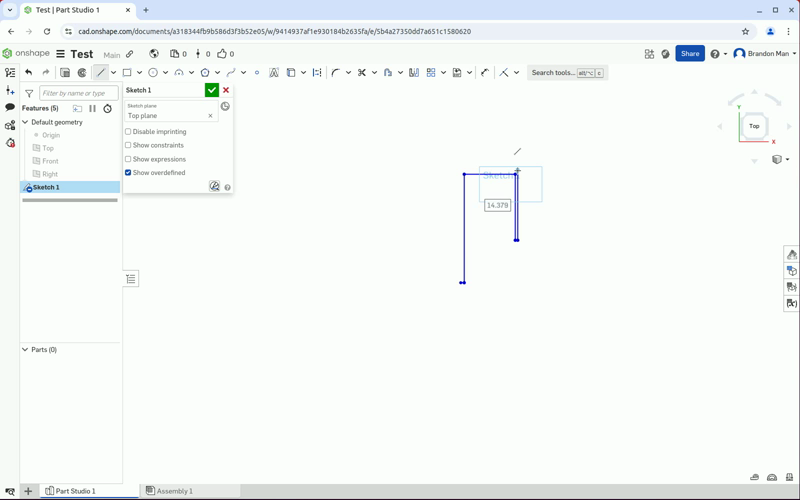
key_down(shift)
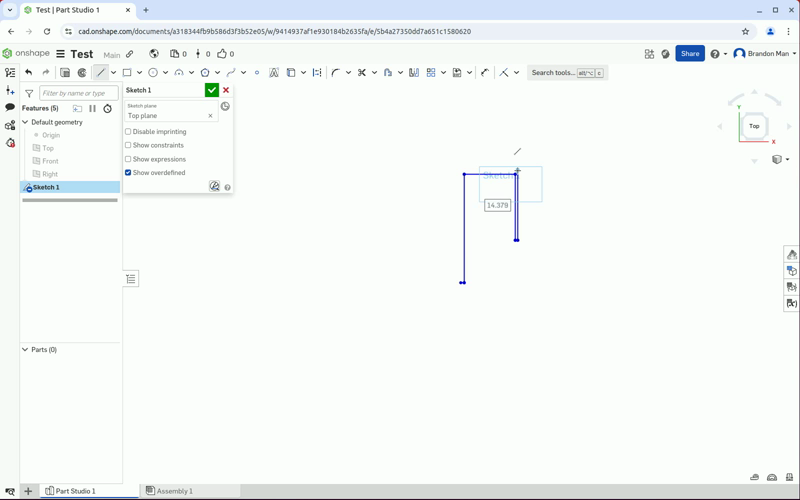
mouse_move(547, 170)
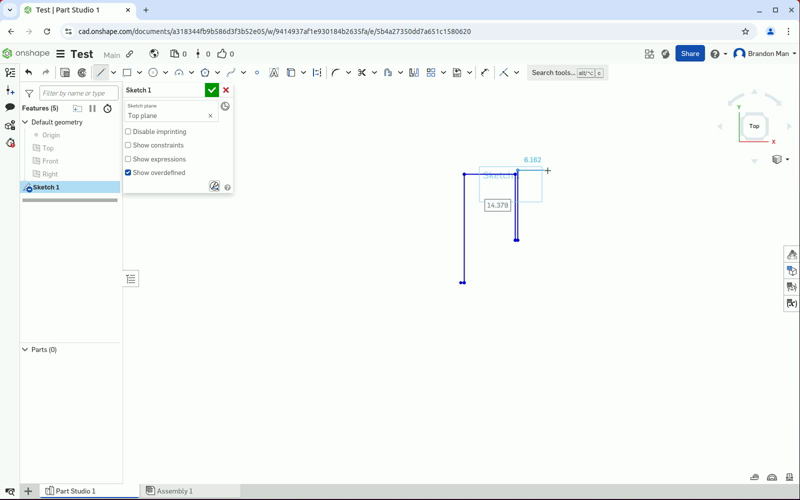
mouse_move(460, 170)
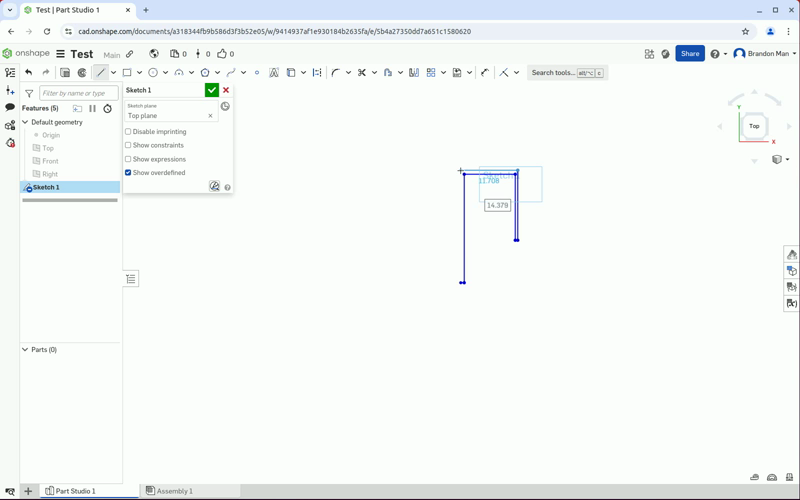
click(460, 170)
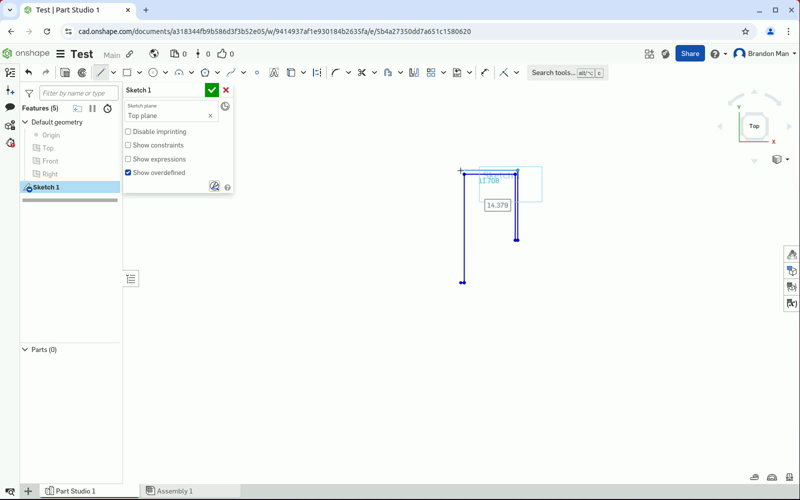
key_up(shift)
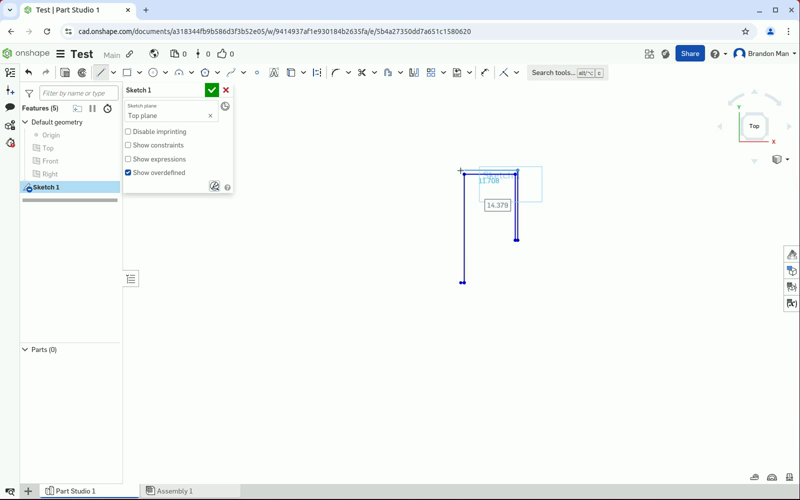
key_down(shift)
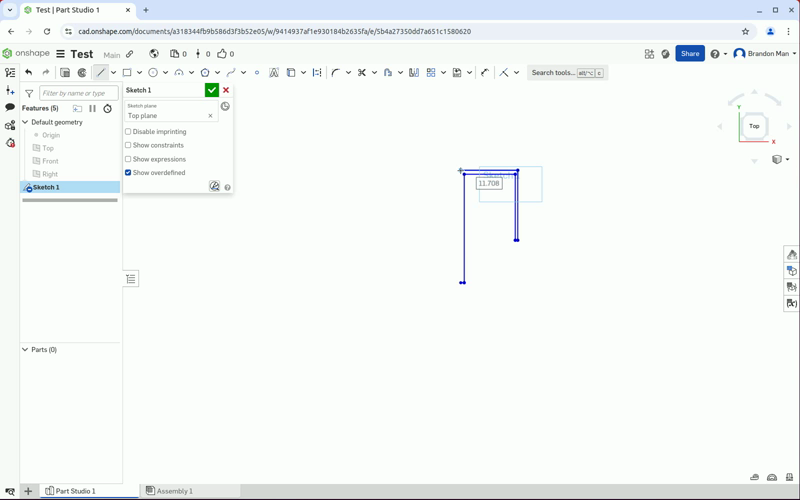
mouse_move(460, 282)
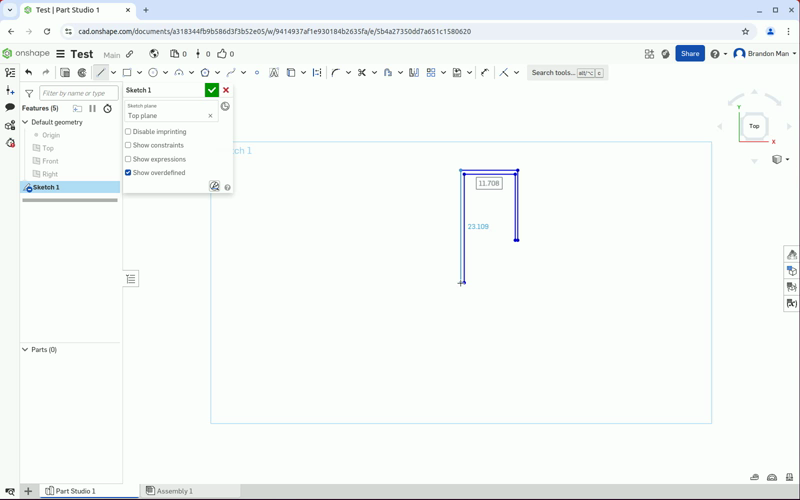
scroll(6)
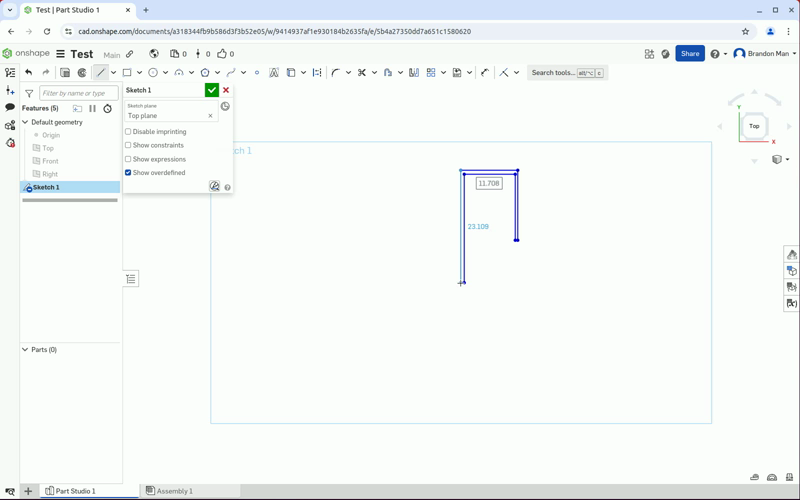
scroll(6)
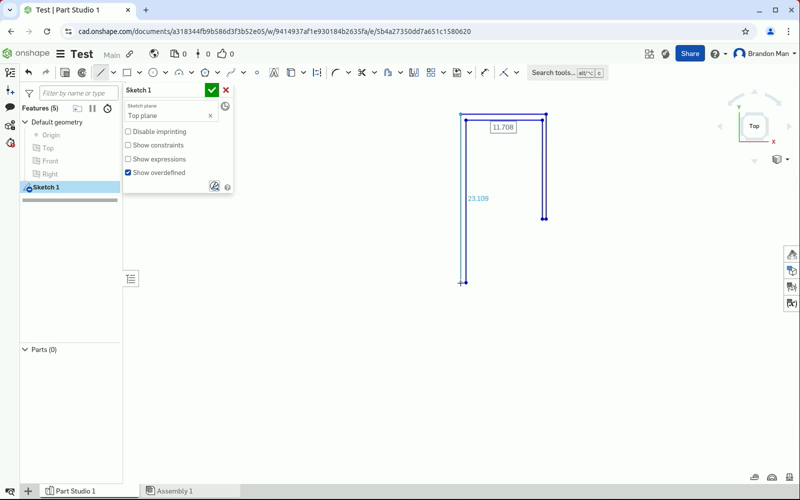
scroll(6)
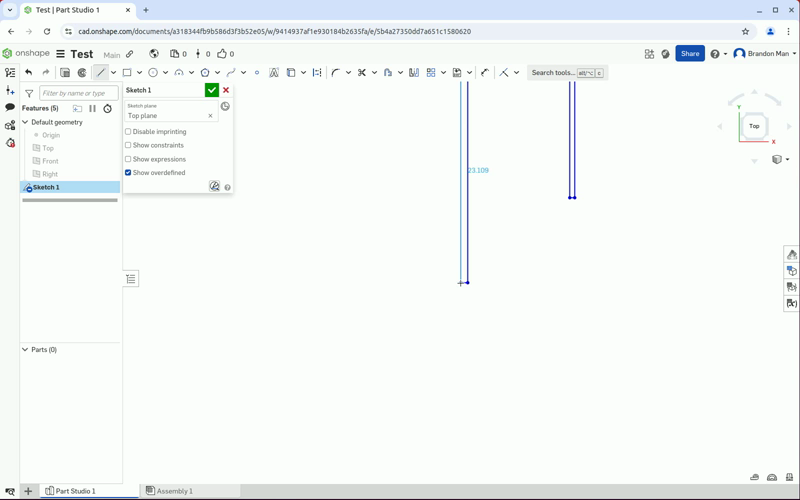
scroll(6)
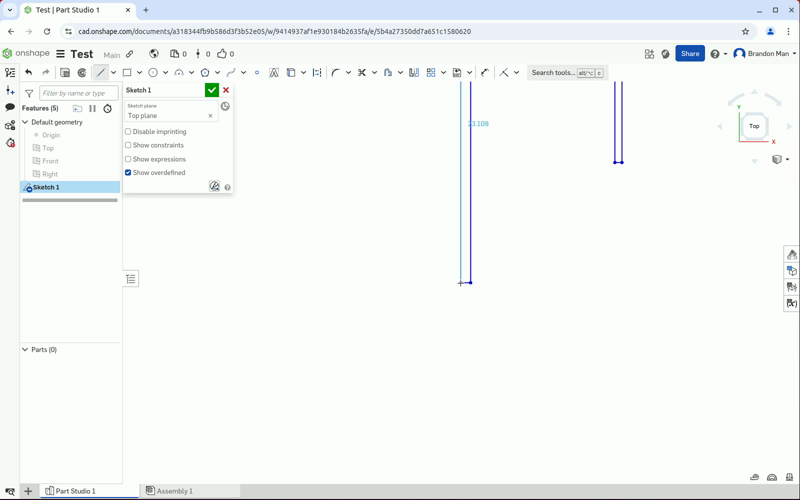
scroll(6)
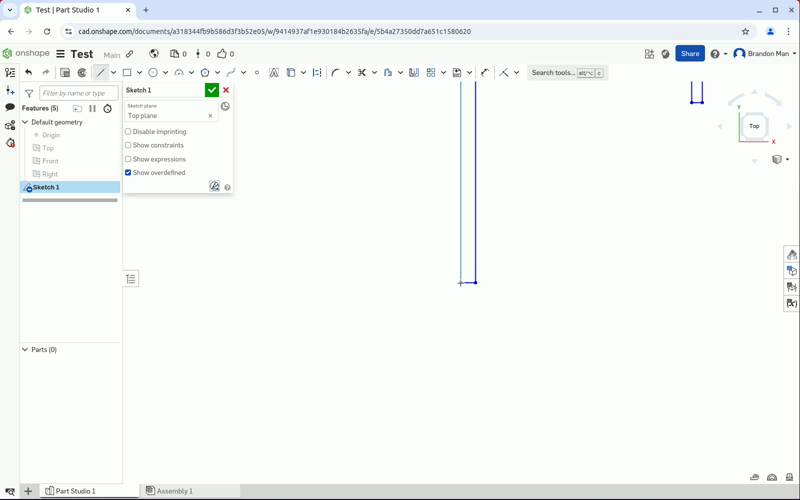
scroll(6)
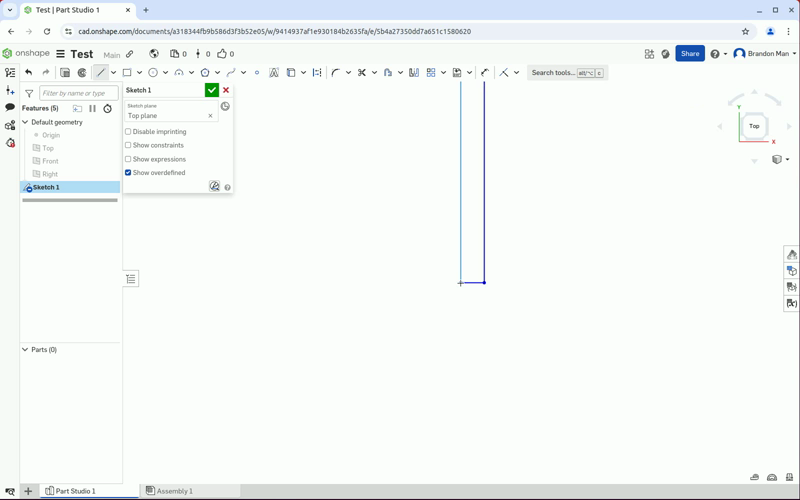
scroll(6)
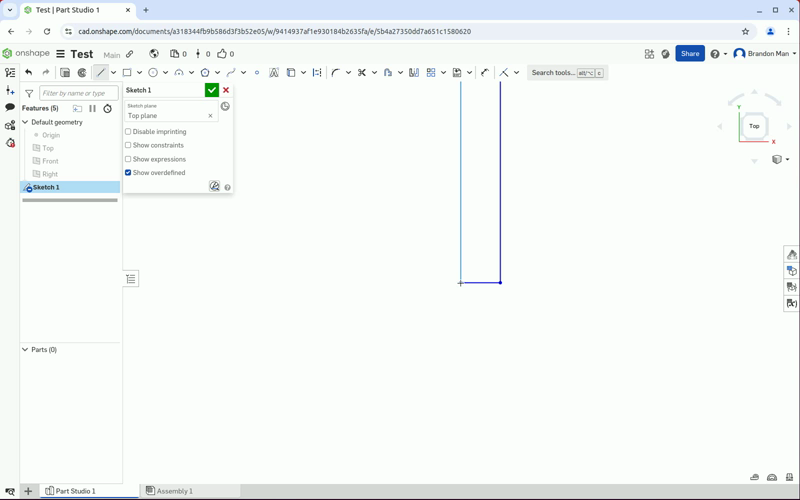
key_up(shift)
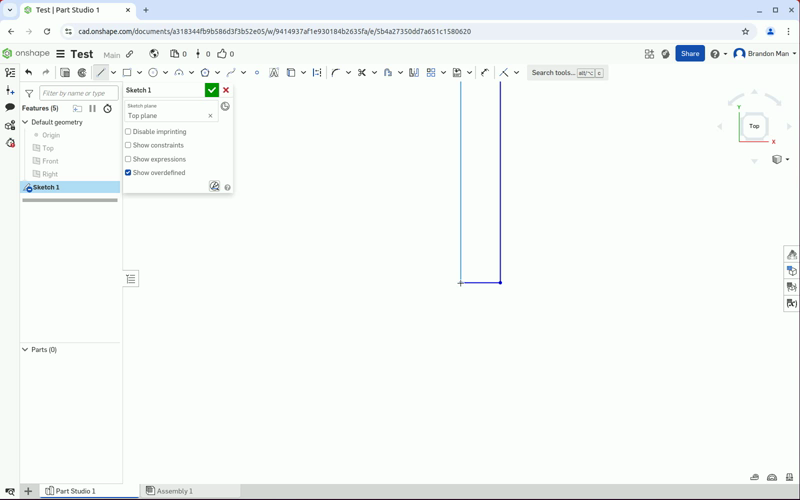
click(460, 282)
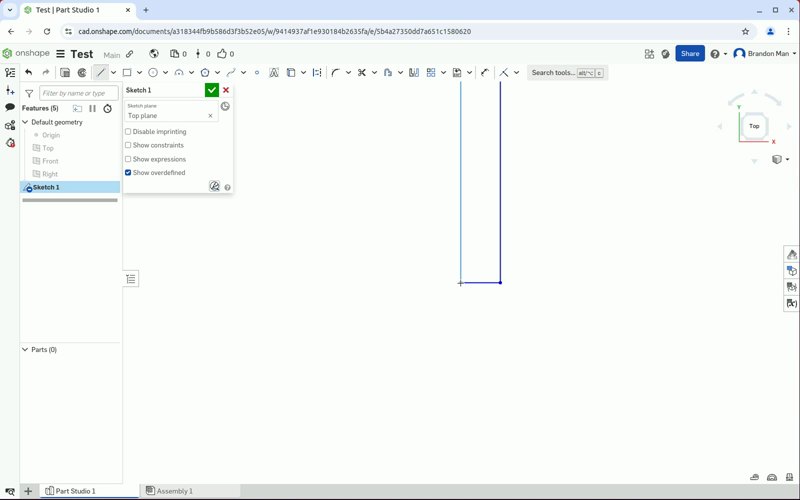
scroll(-6)
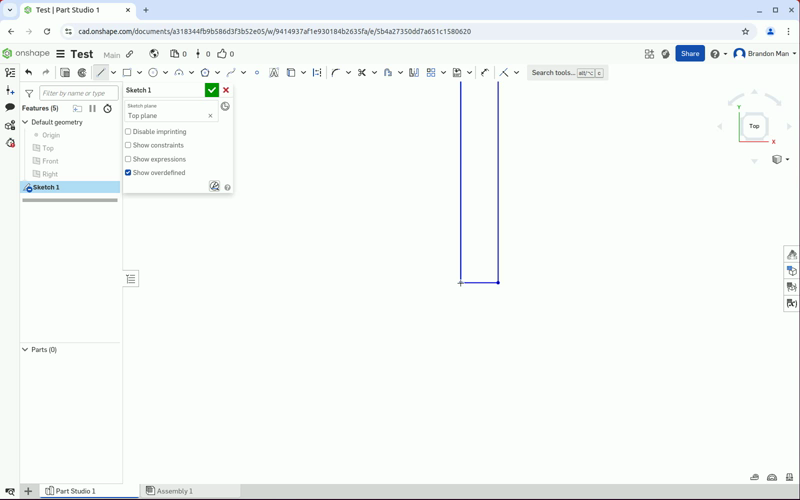
scroll(-6)
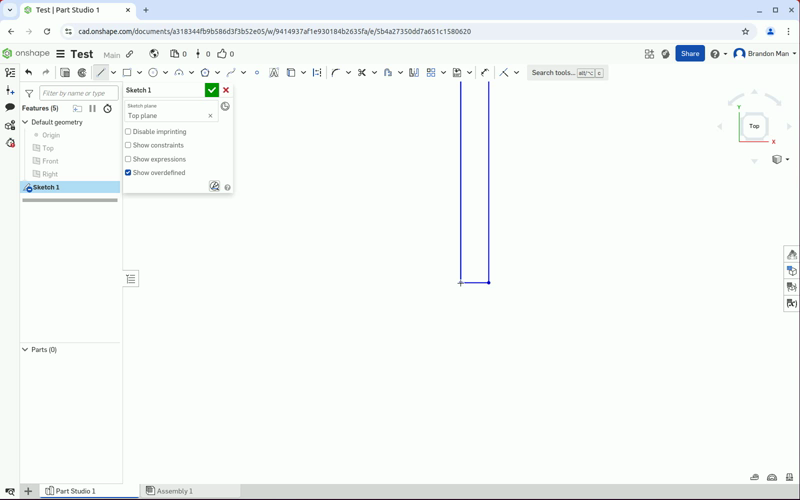
scroll(-6)
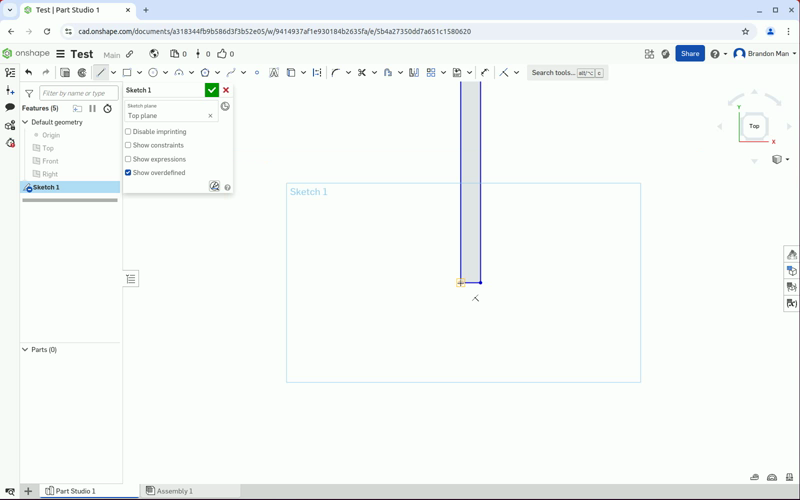
scroll(-6)
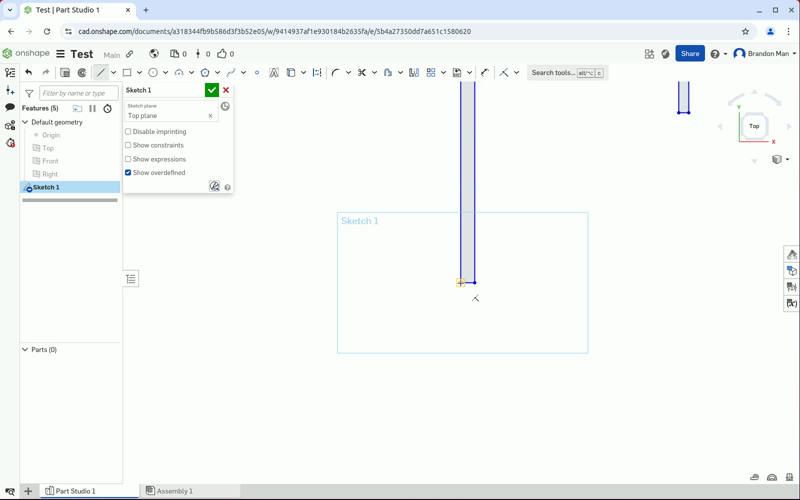
scroll(-6)
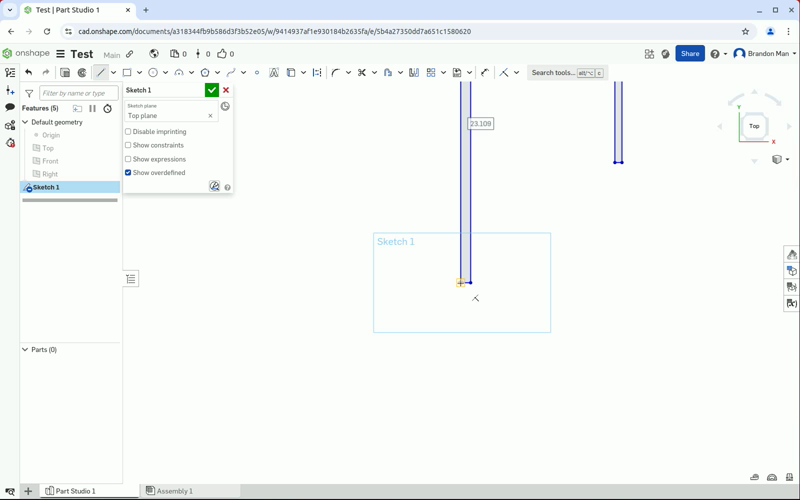
scroll(-6)
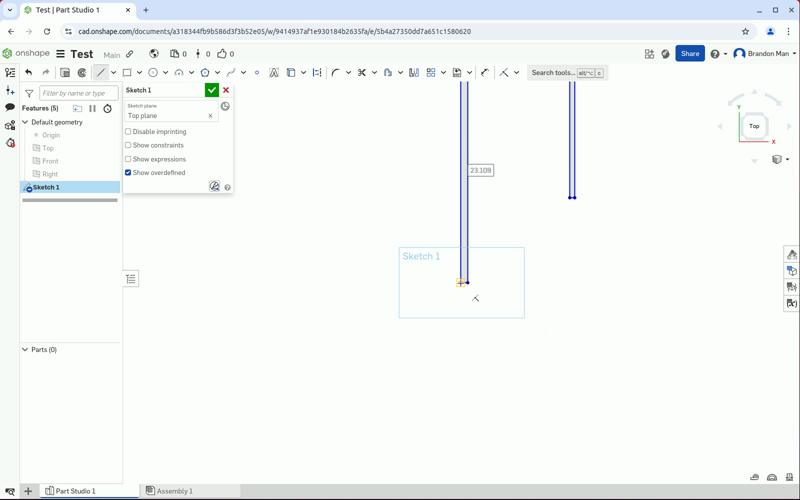
scroll(-6)
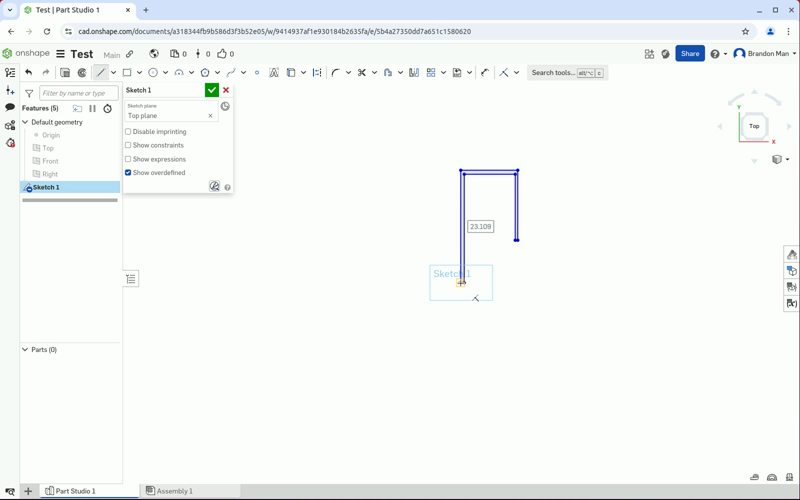
key(esc)
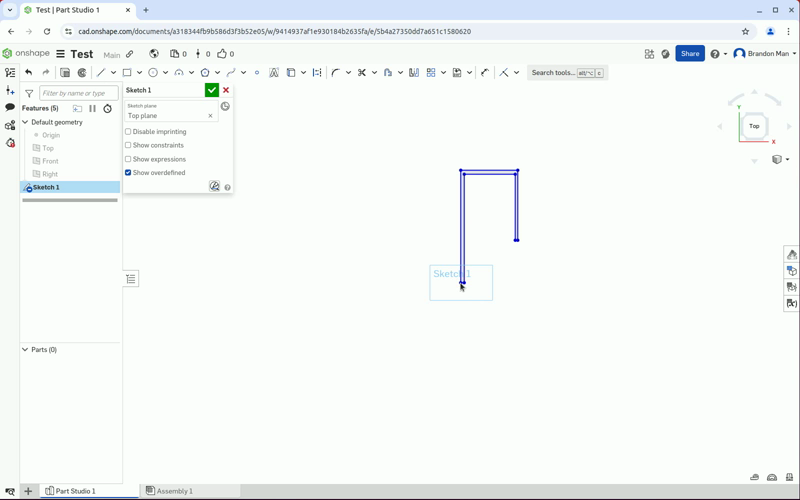
mouse_move(462, 199)
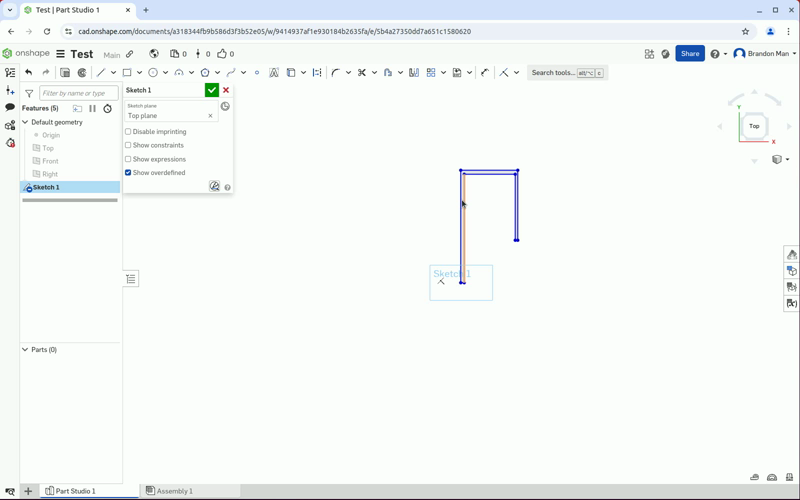
scroll(6)
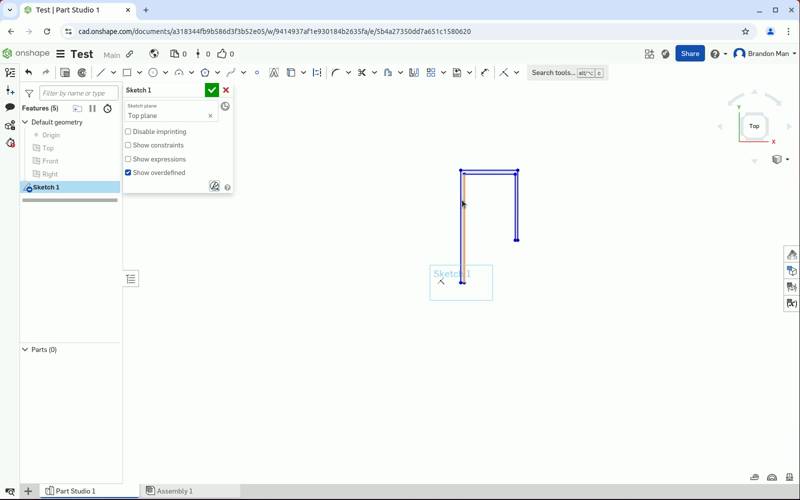
scroll(6)
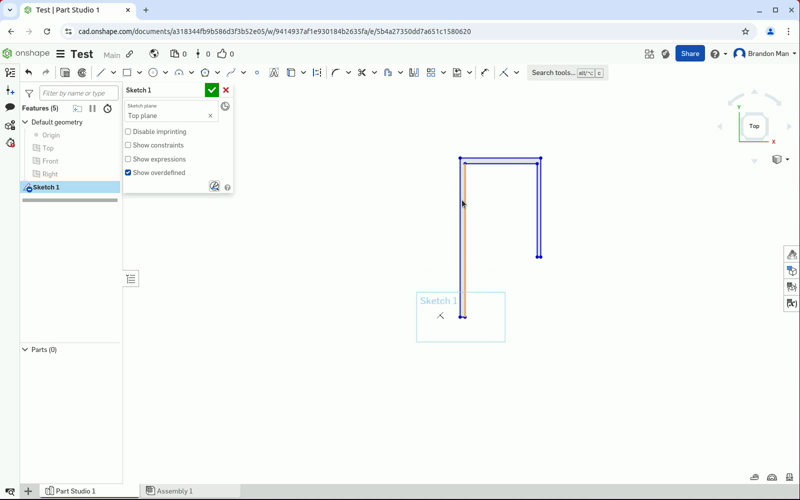
scroll(6)
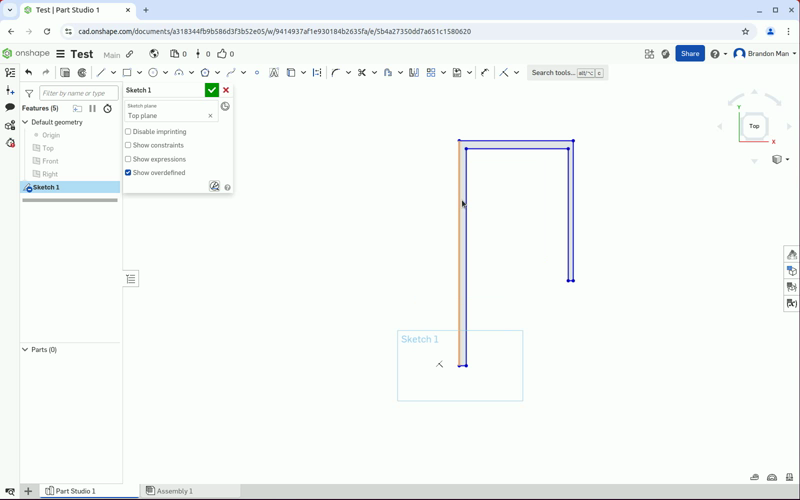
scroll(6)
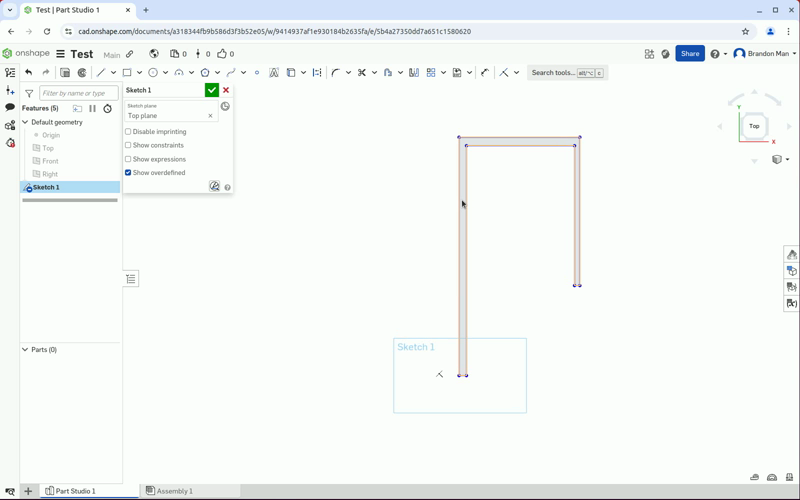
scroll(6)
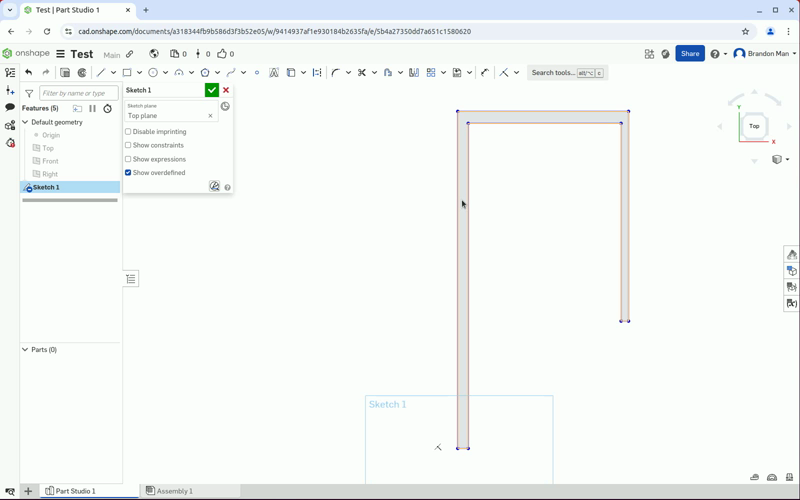
scroll(6)
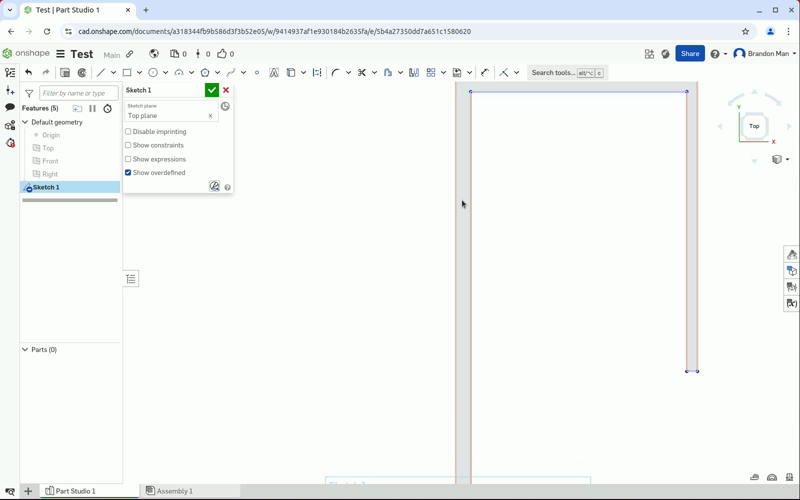
scroll(6)
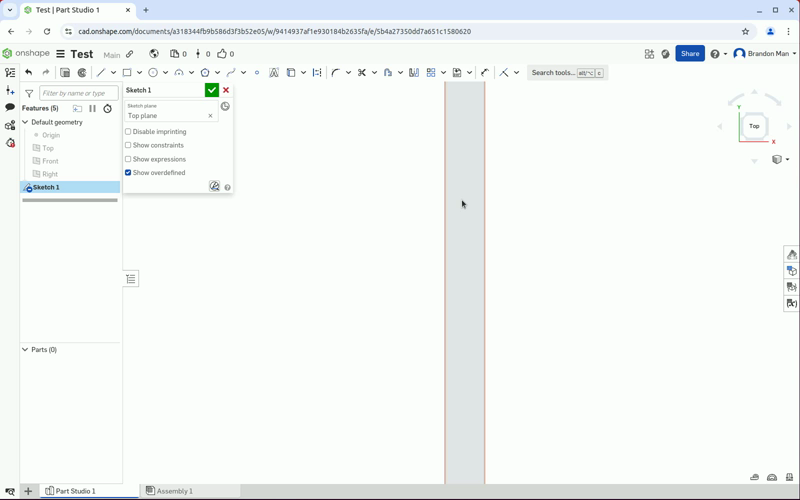
click(462, 199)
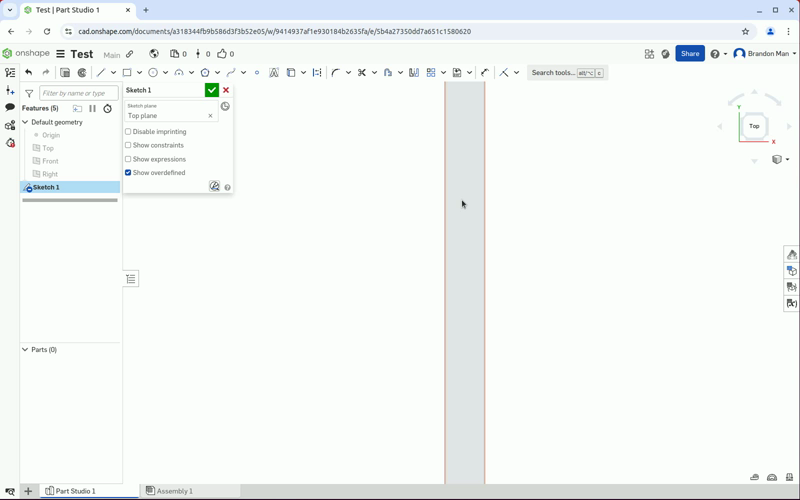
scroll(-6)
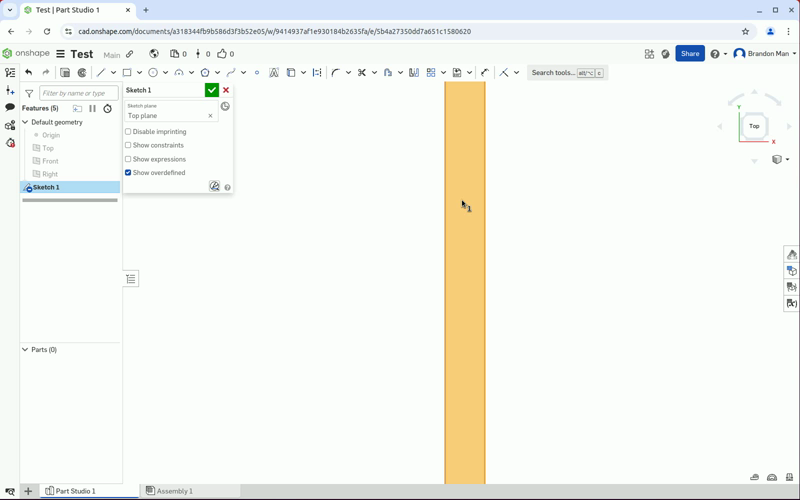
scroll(-6)
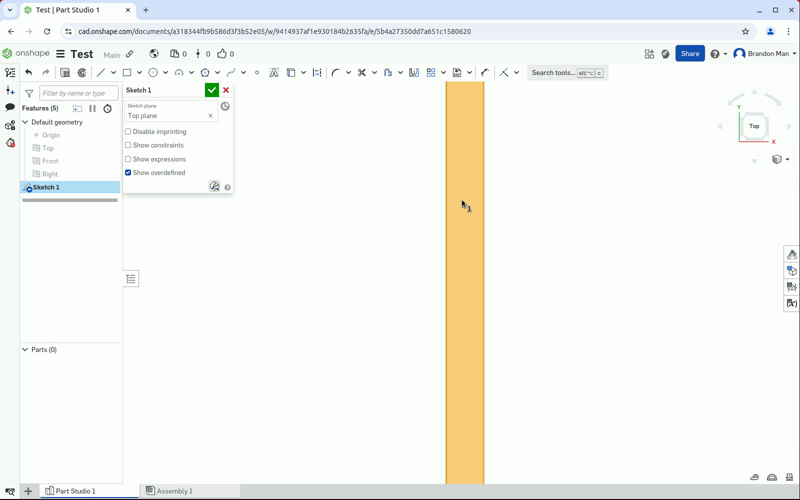
scroll(-6)
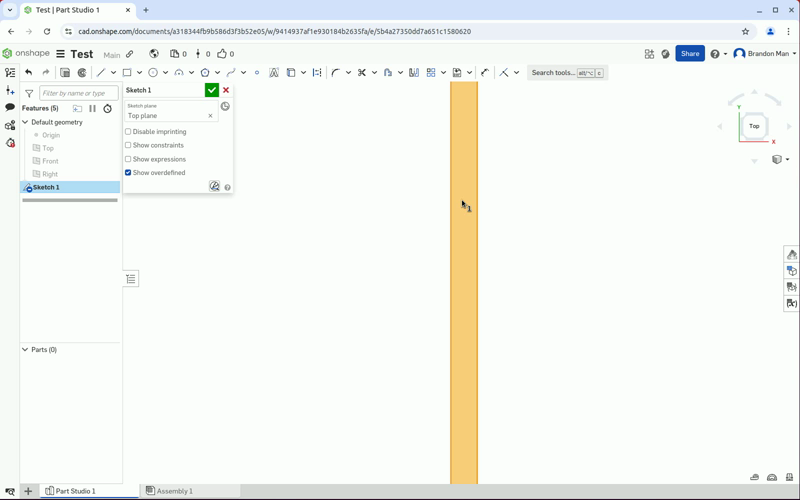
scroll(-6)
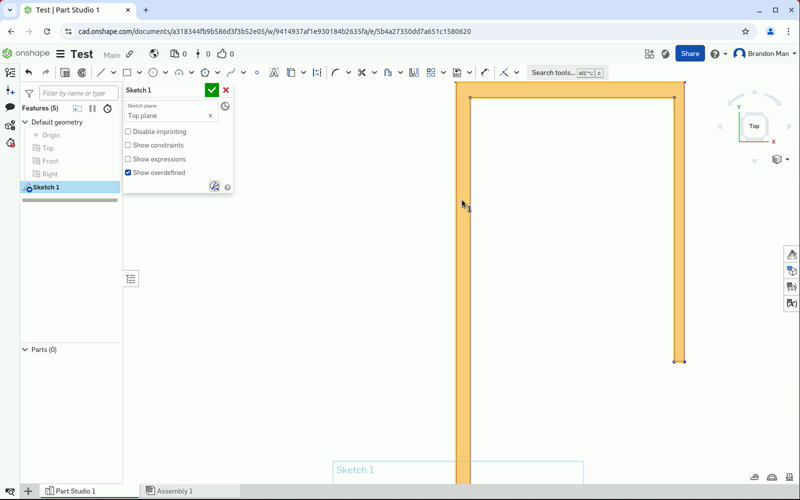
scroll(-6)
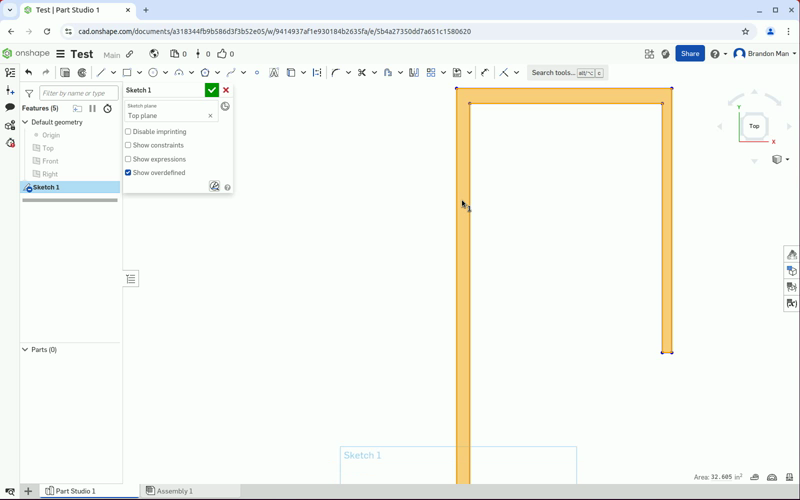
scroll(-6)
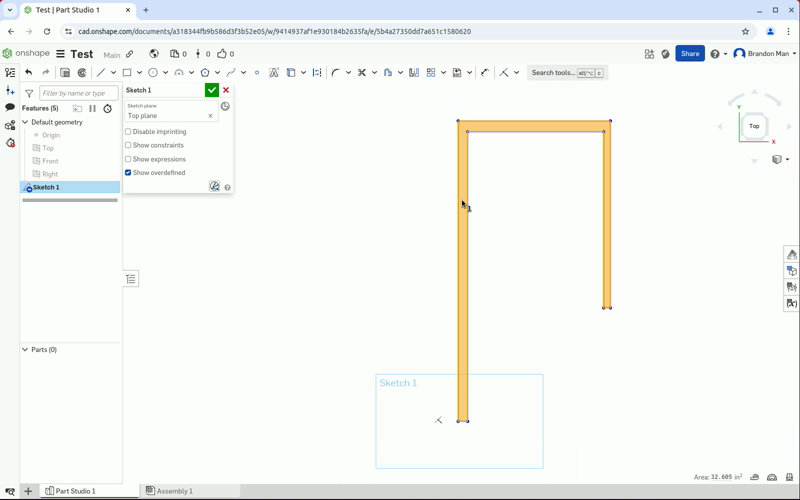
scroll(-6)
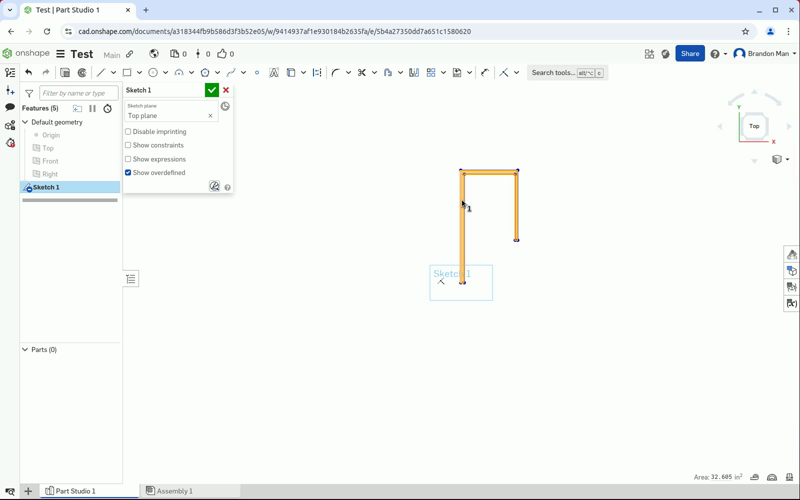
mouse_move(73, 352)
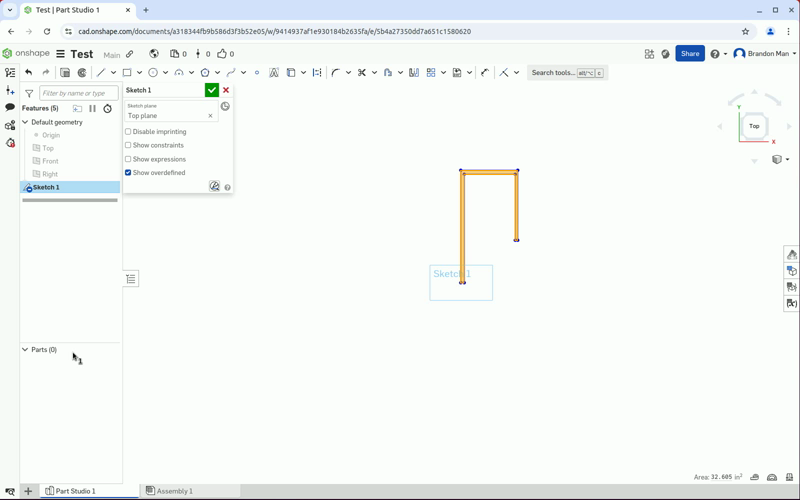
key(shift+y)
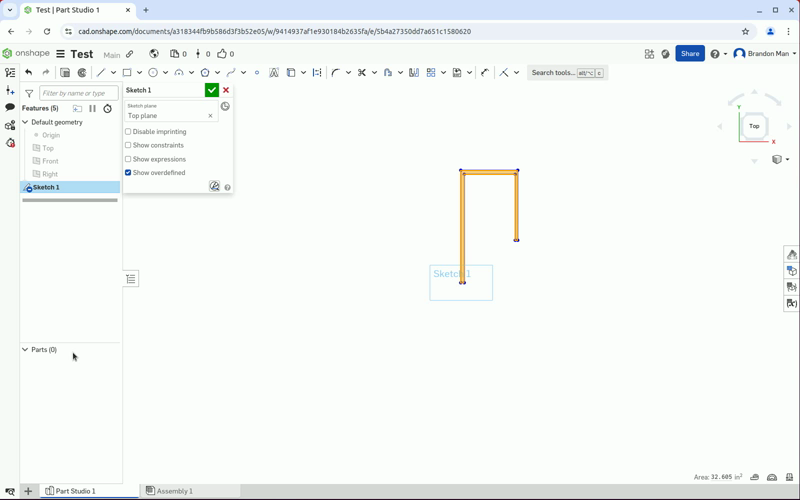
key(shift+e)
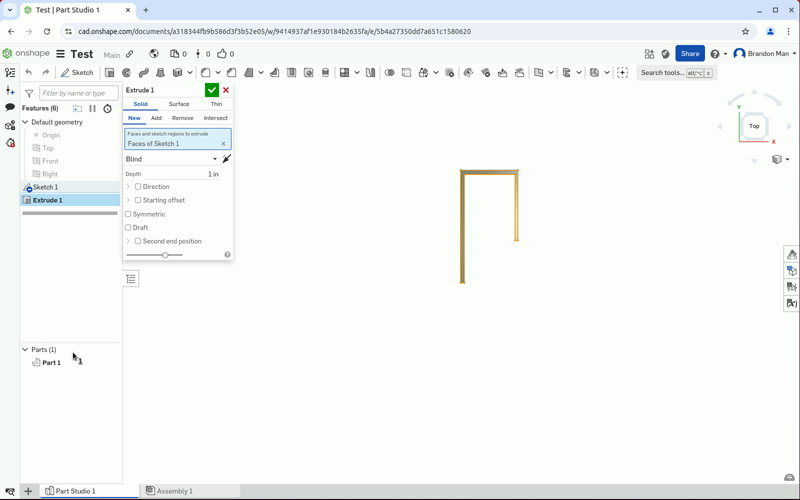
mouse_move(143, 106)
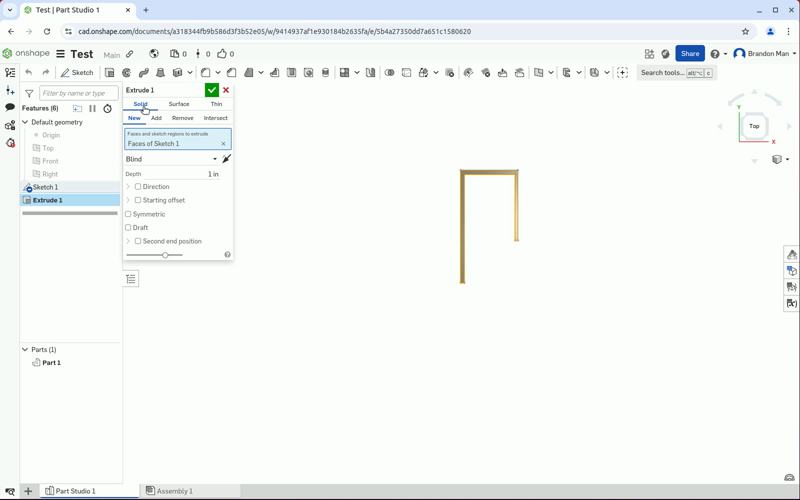
click(143, 106)
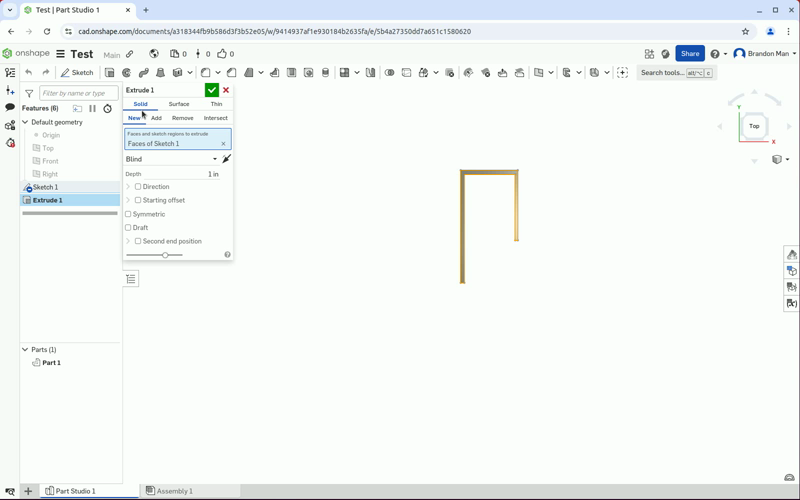
mouse_move(137, 120)
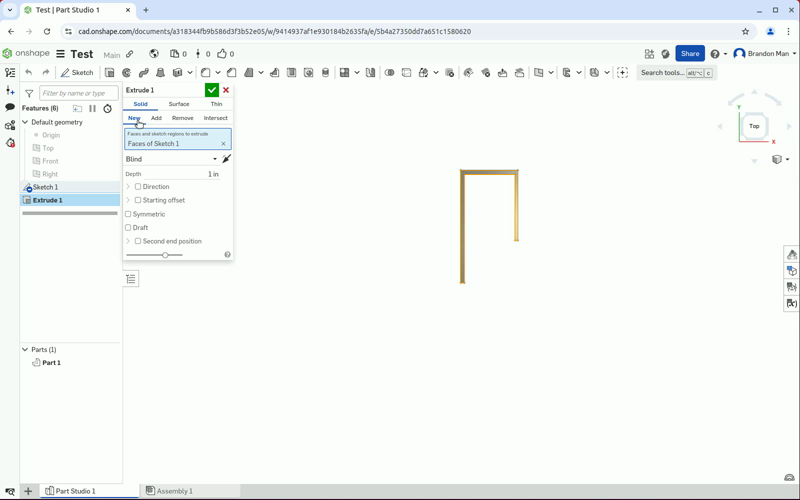
click(137, 120)
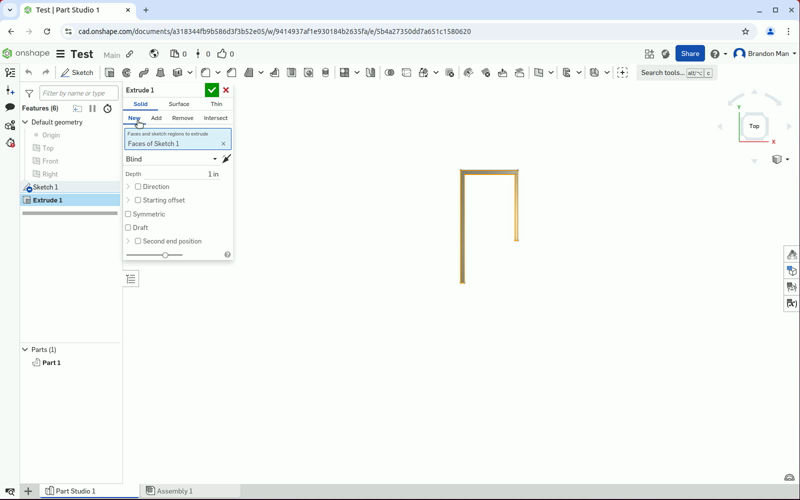
key(tab, 4)
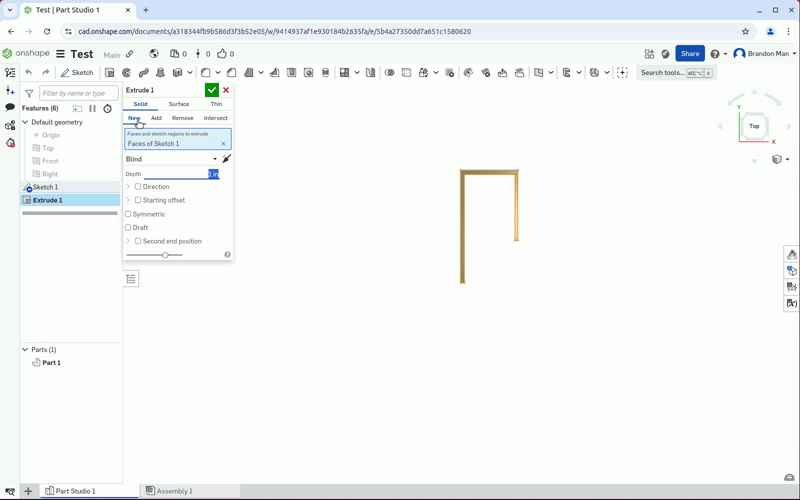
text(12.517)
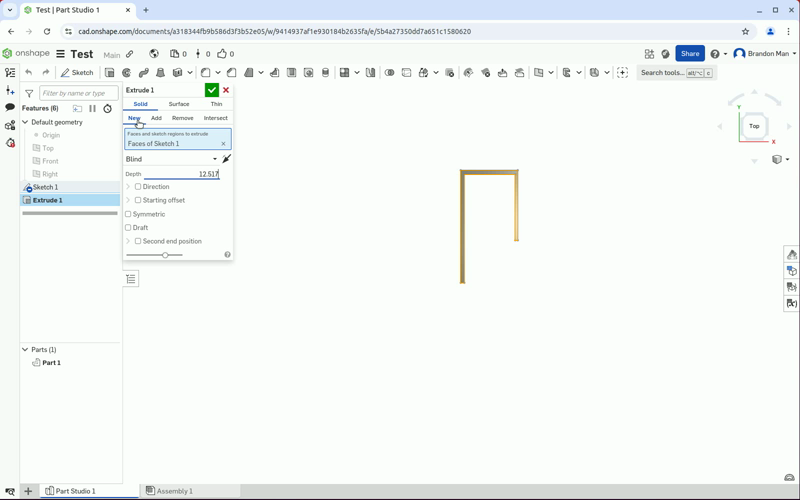
key(enter)
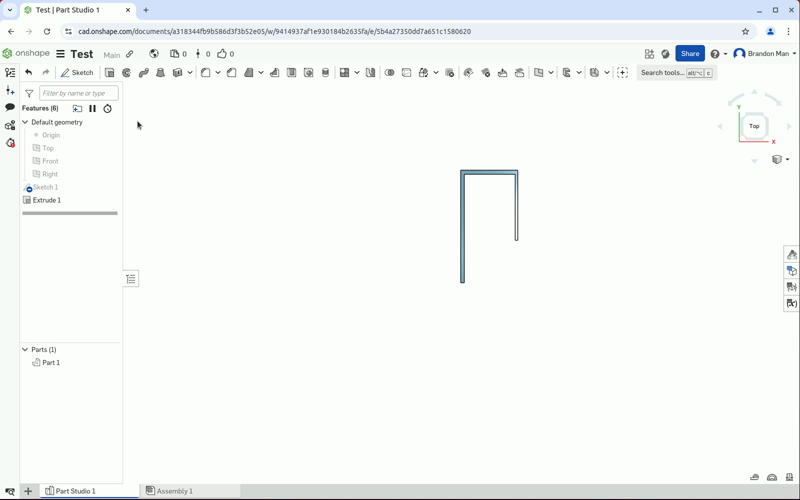
key(shift+h)
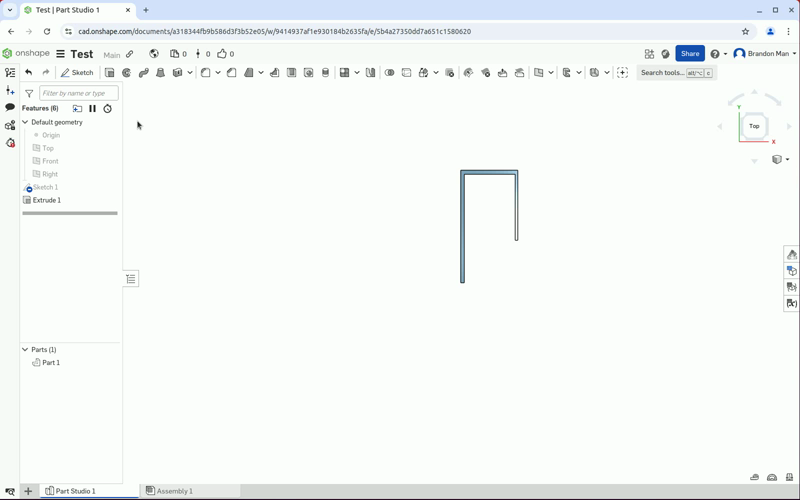
key(shift+h)
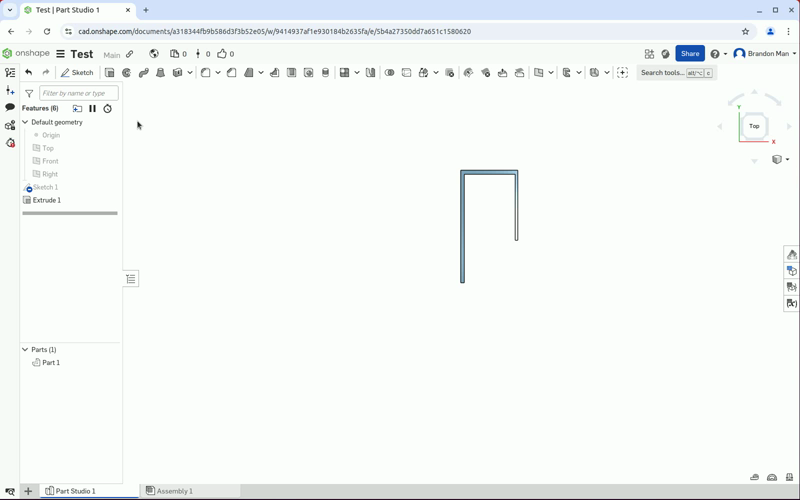
mouse_move(73, 189)
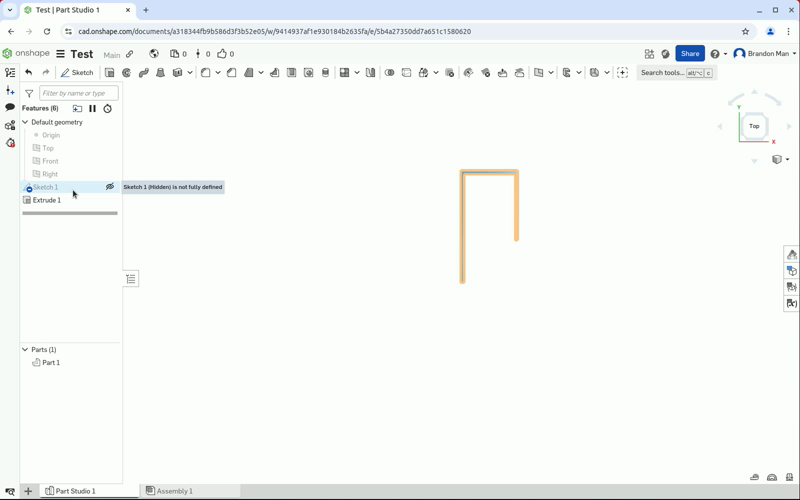
click(73, 189)
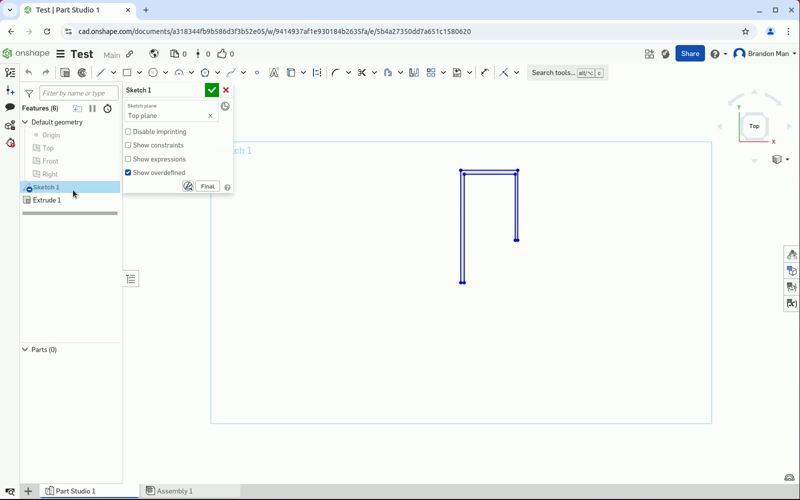
mouse_move(229, 92)
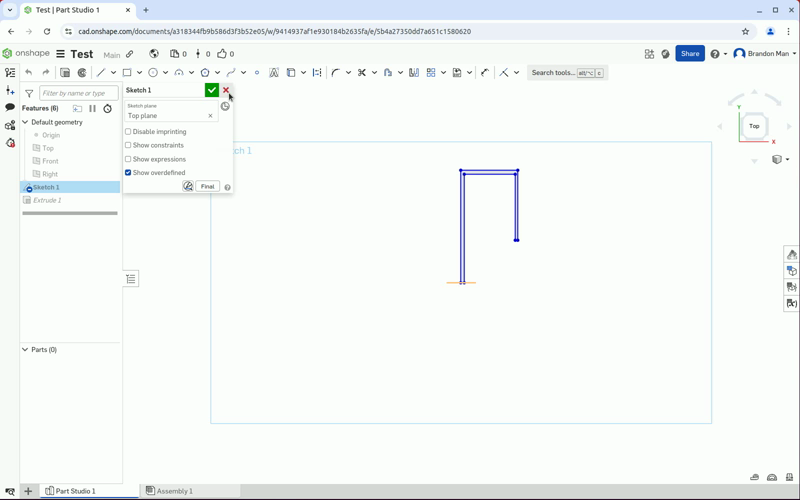
click(229, 92)
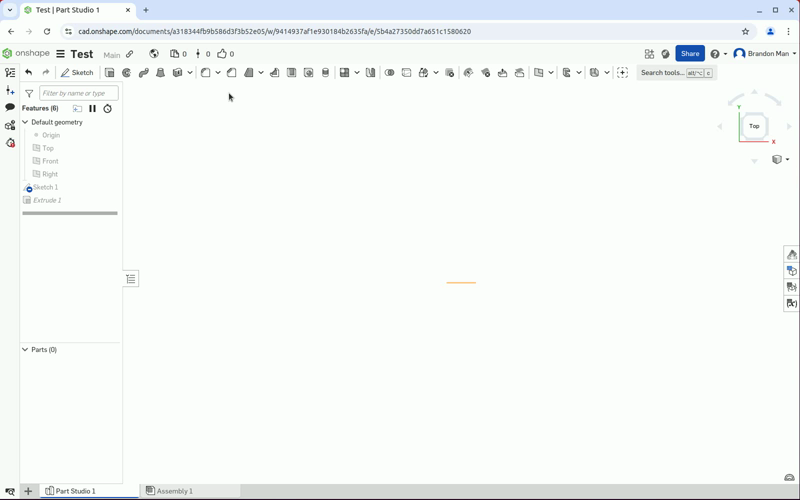
mouse_move(73, 352)
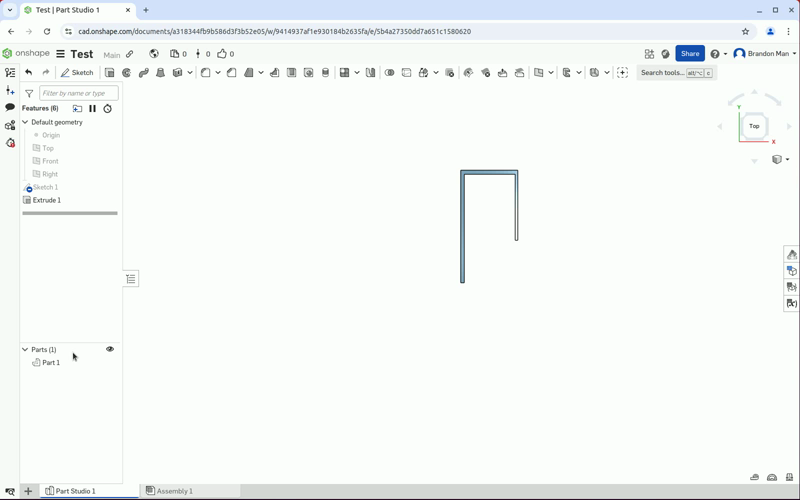
key(y)
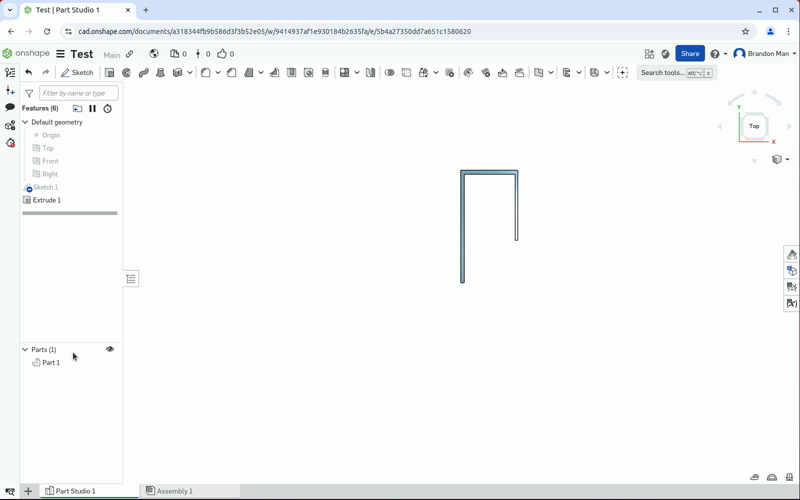
key(shift+p)
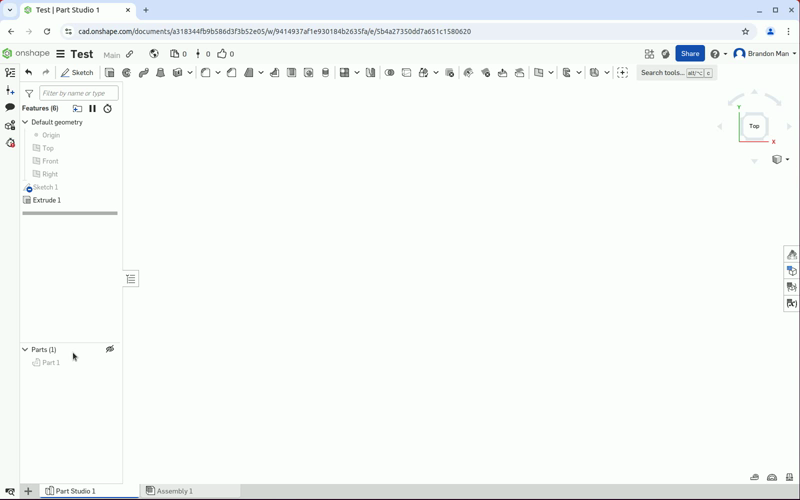
key(space)
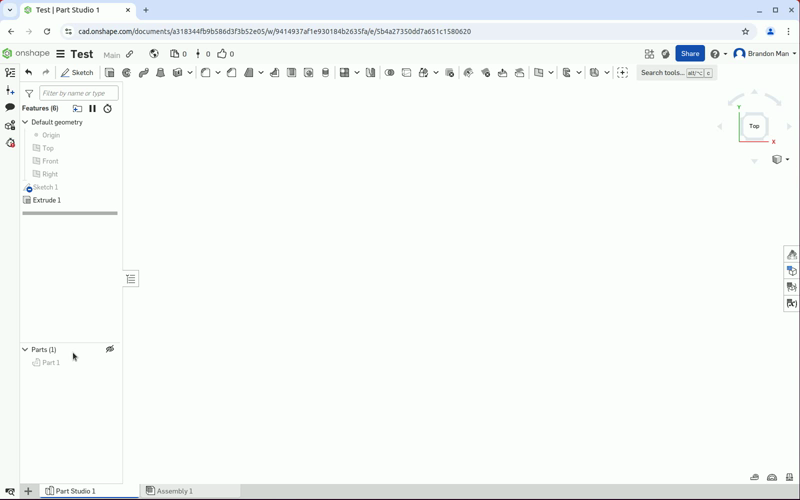
key_down(shift)
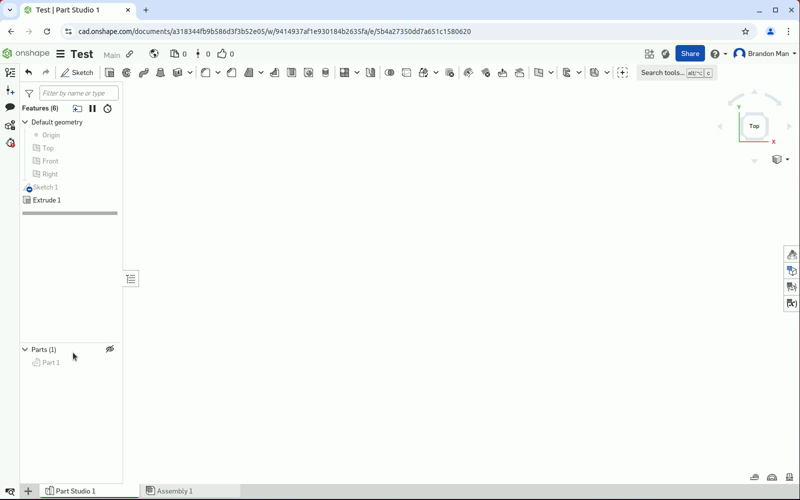
key(up)
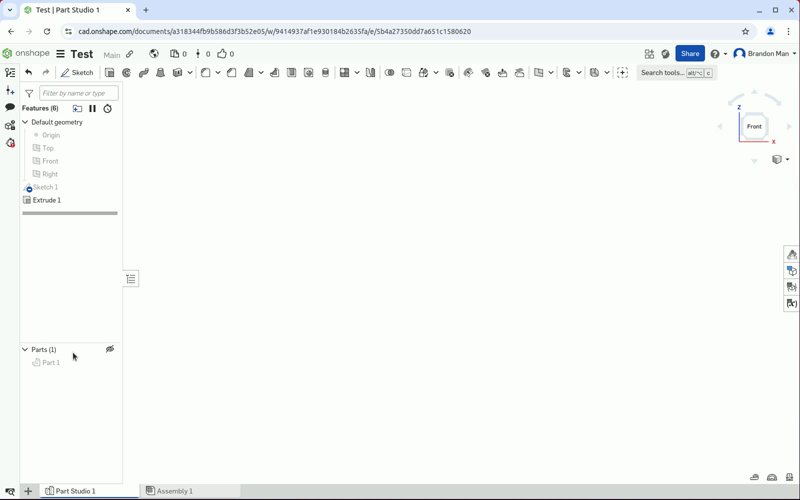
key_up(shift)
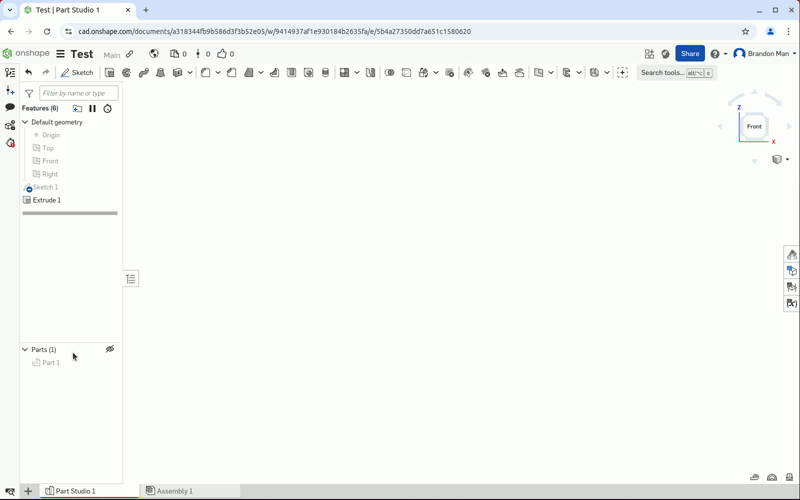
key(space)
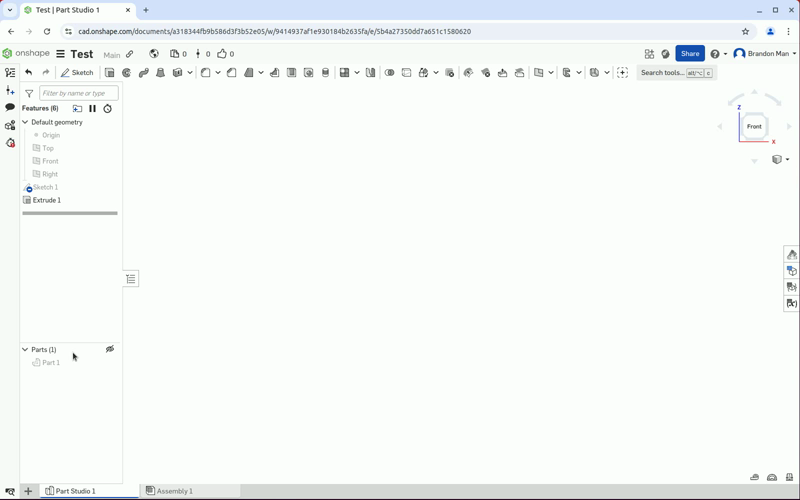
key_down(shift)
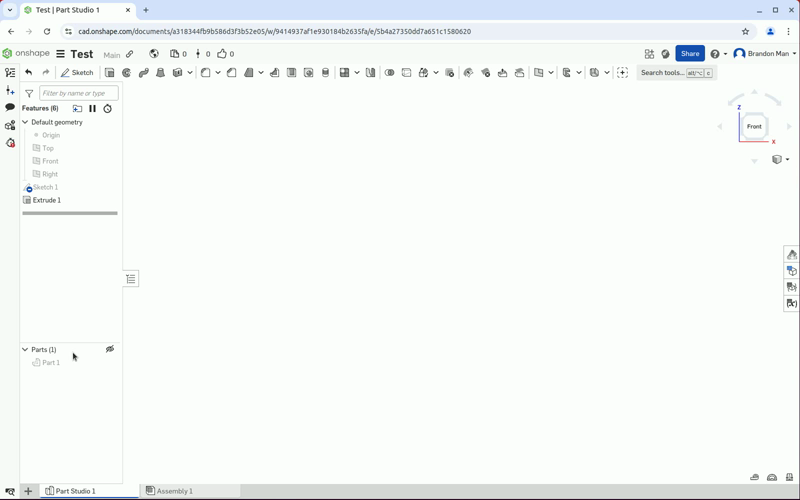
key(left)
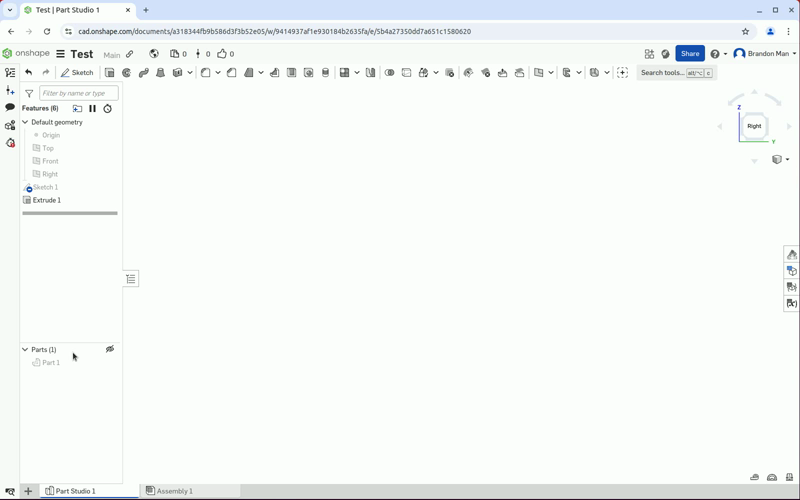
key_up(shift)
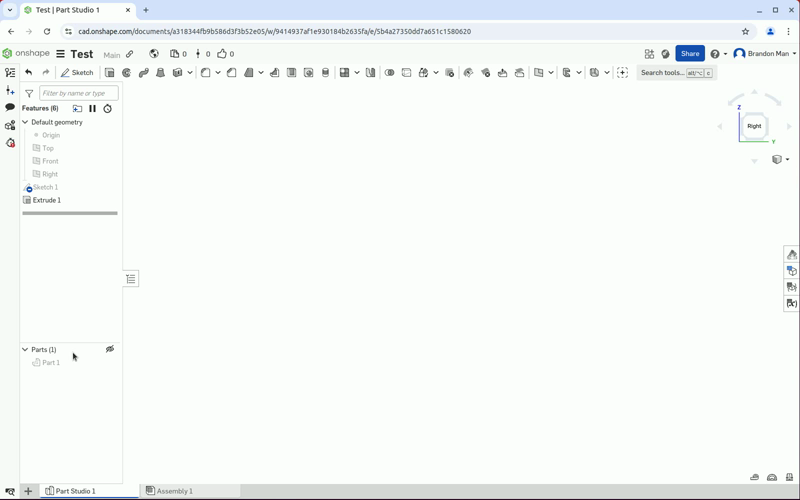
mouse_move(73, 352)
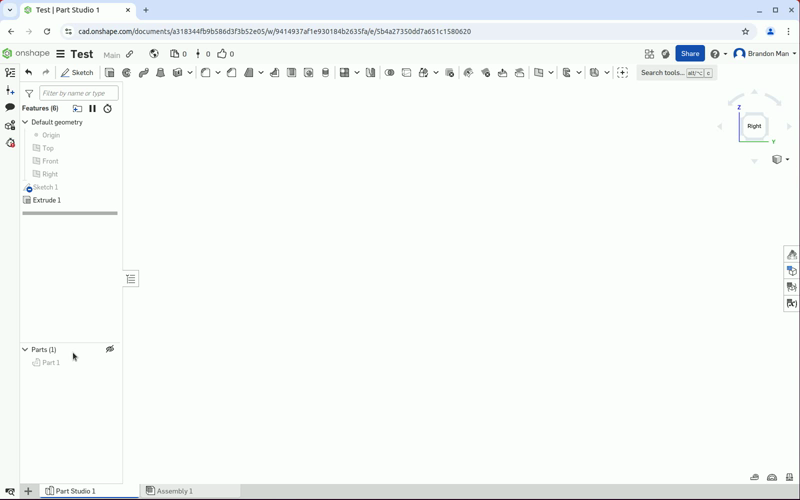
key(shift+y)
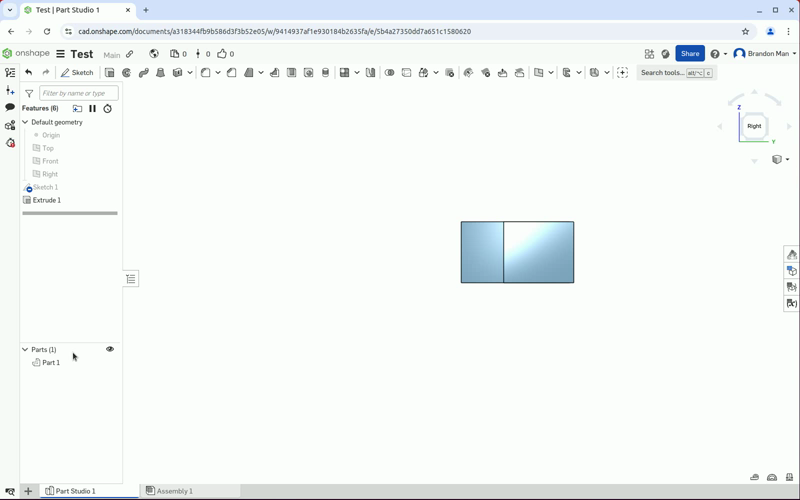
mouse_move(541, 75)
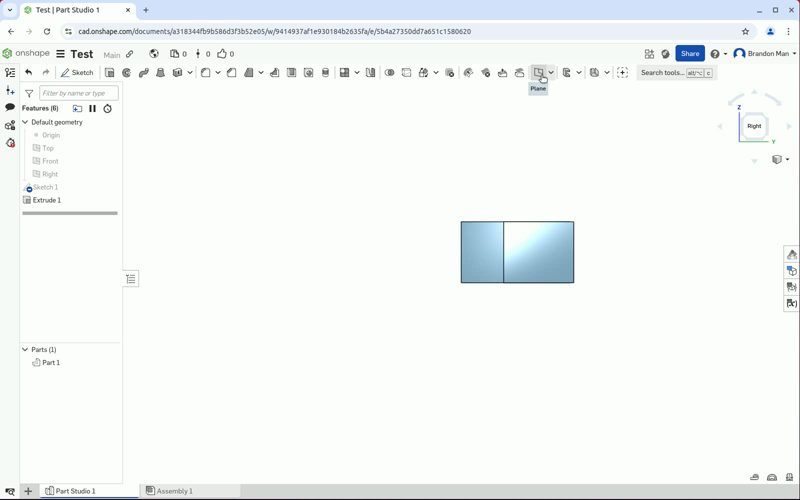
click(541, 75)
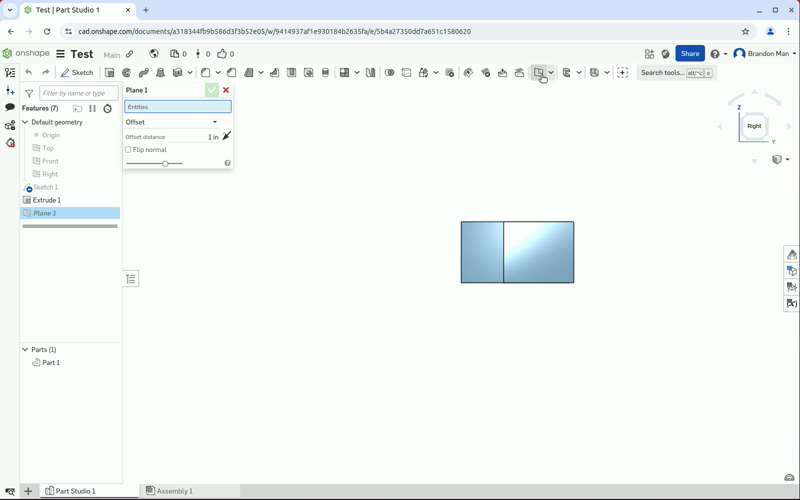
mouse_move(73, 176)
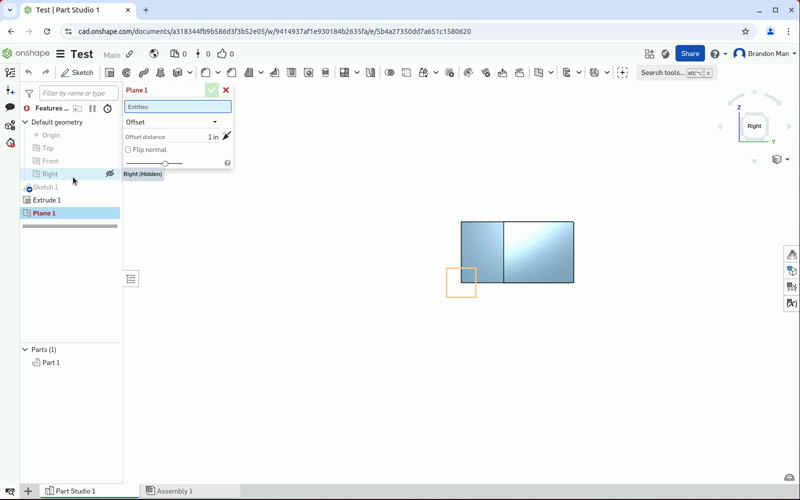
click(73, 176)
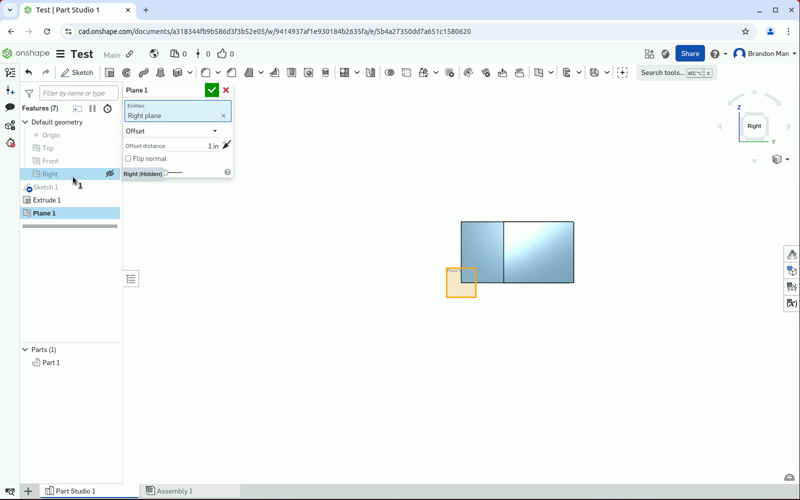
key(tab, 2)
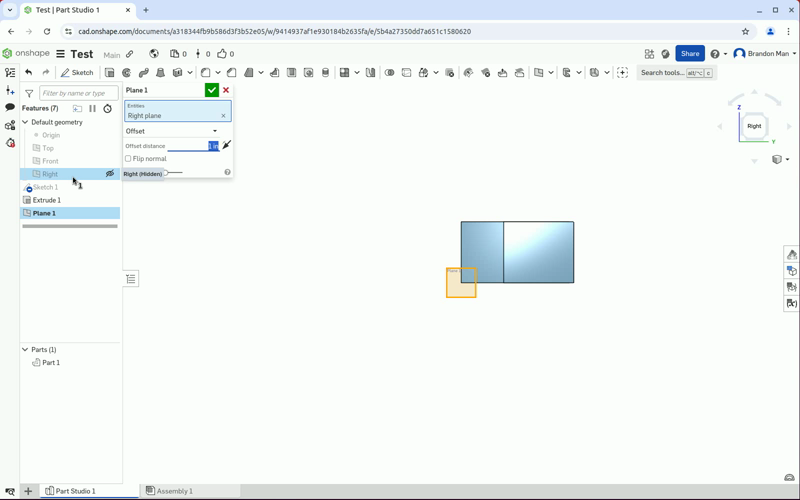
text(0.709)
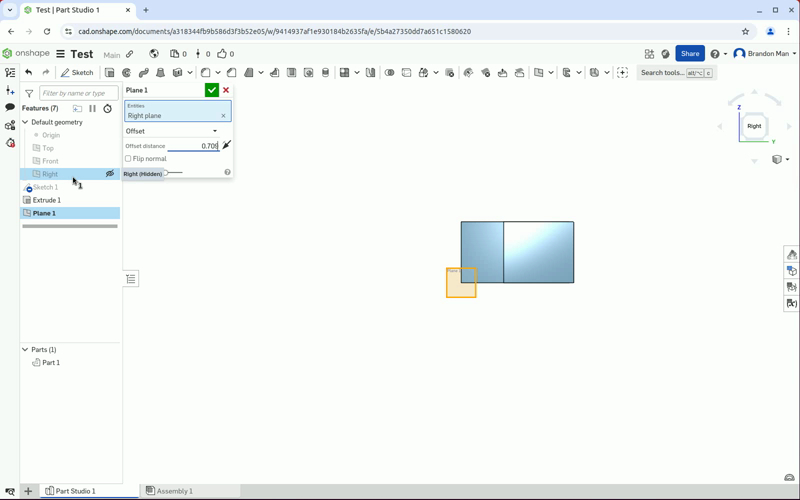
key(enter, 2)
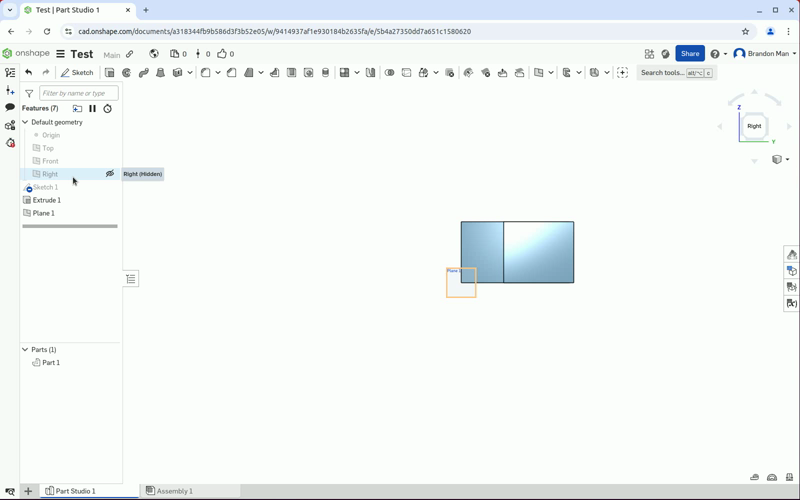
key(shift+s)
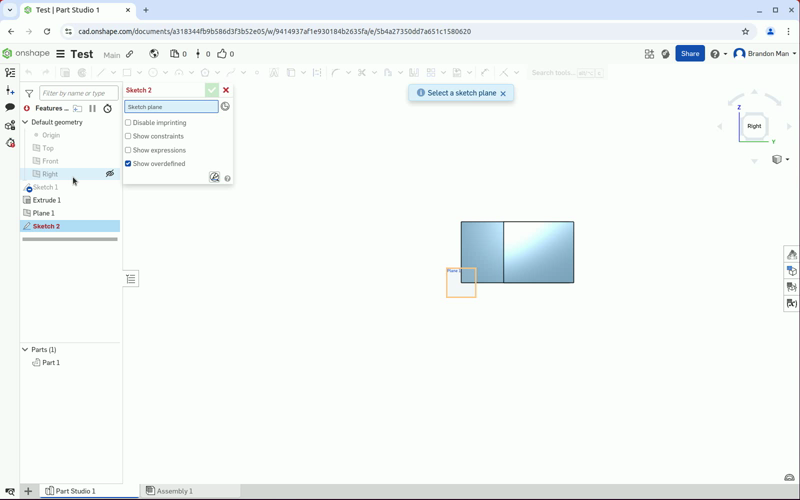
mouse_move(73, 215)
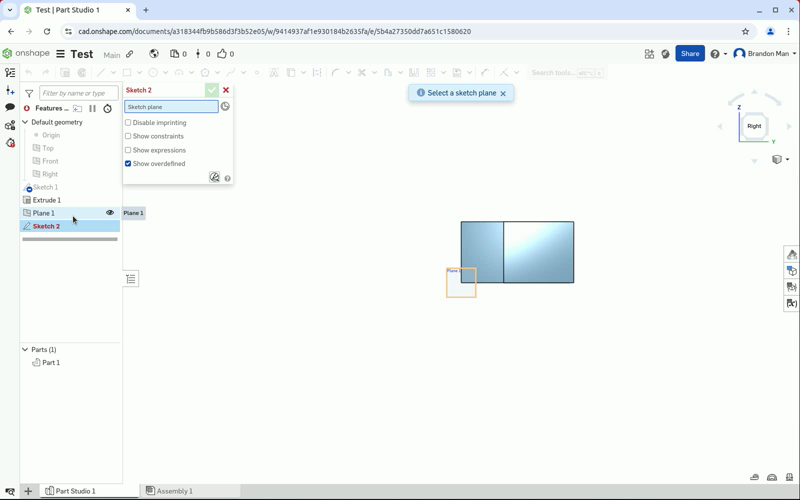
click(73, 215)
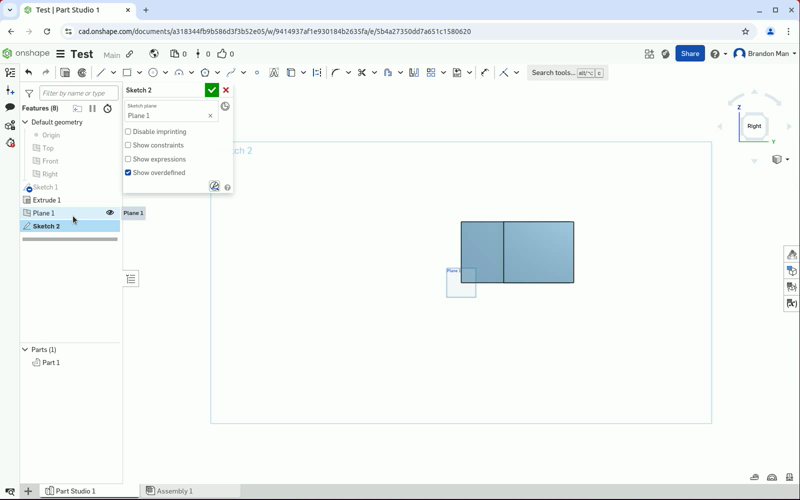
mouse_move(73, 352)
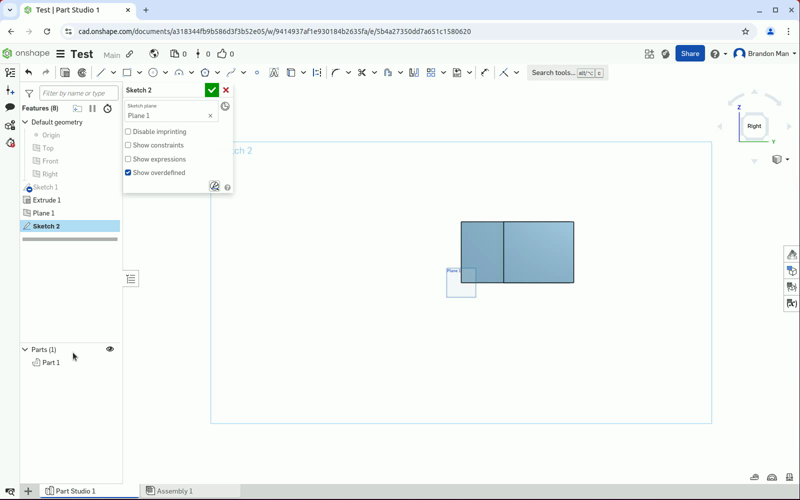
key(y)
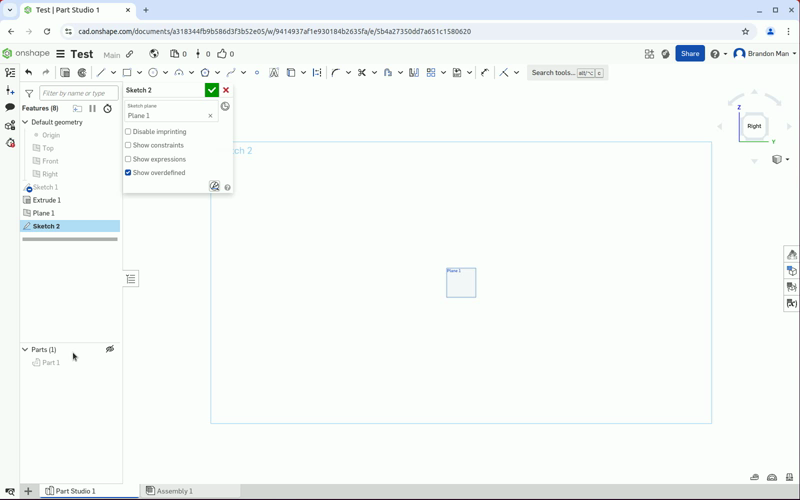
key(l)
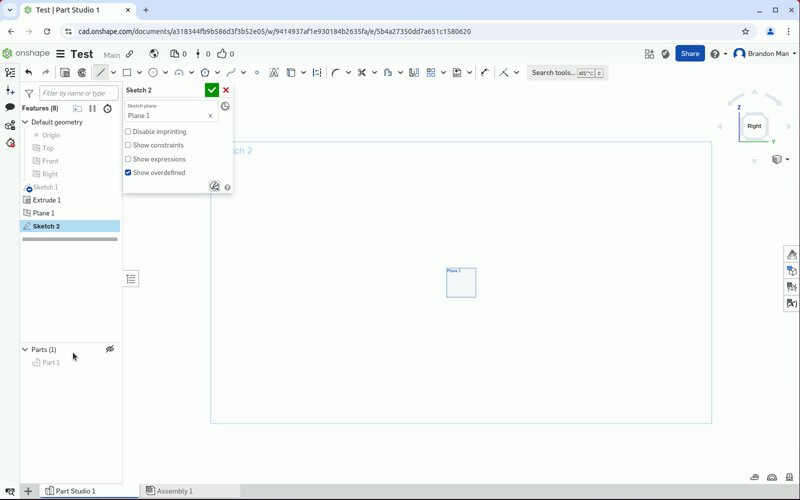
key_down(shift)
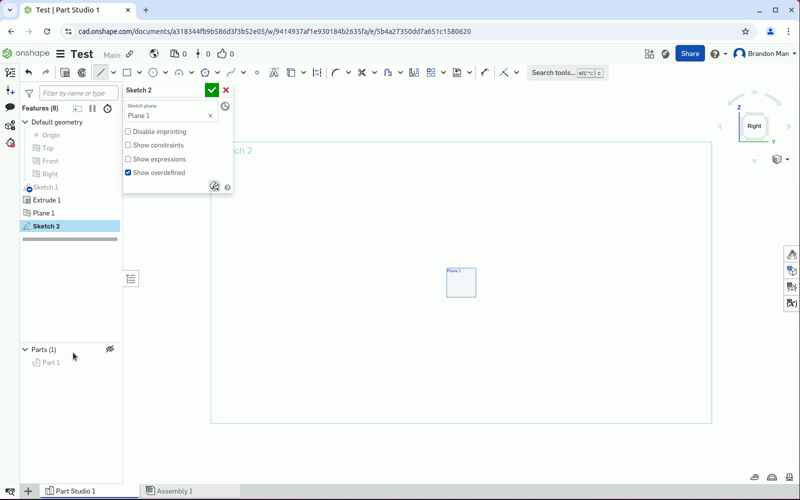
mouse_move(472, 264)
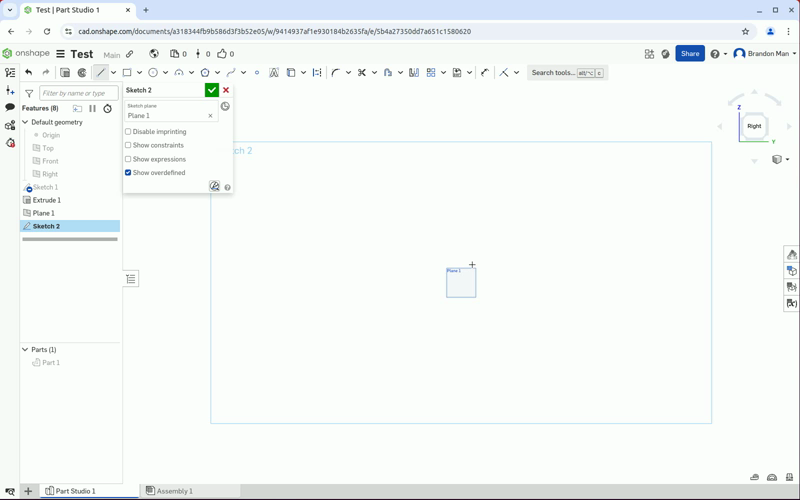
click(472, 264)
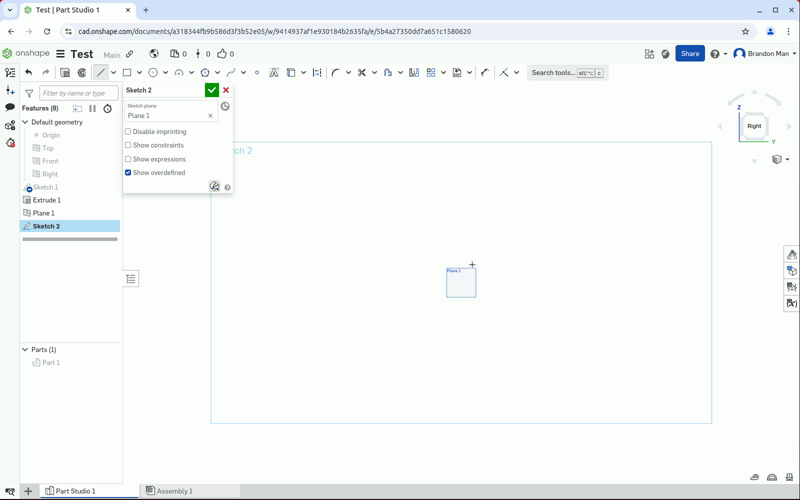
key_up(shift)
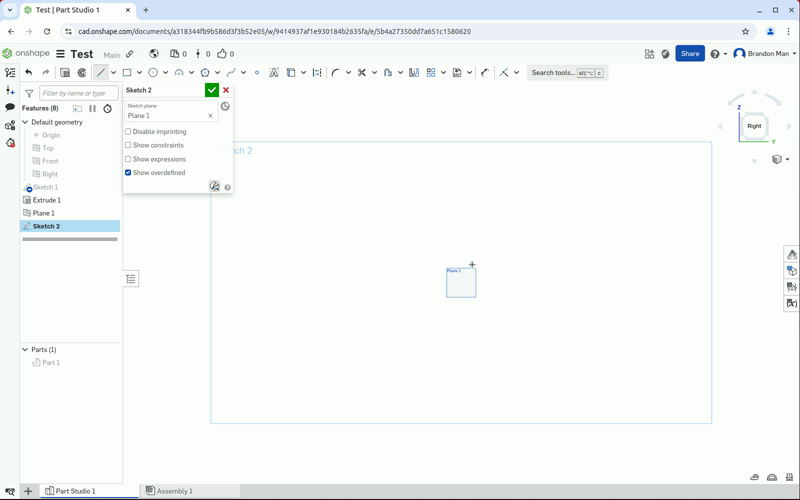
key_down(shift)
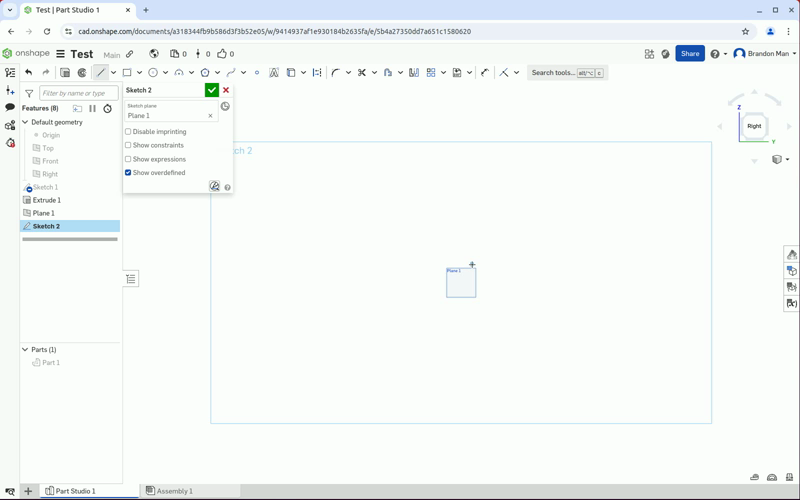
mouse_move(502, 264)
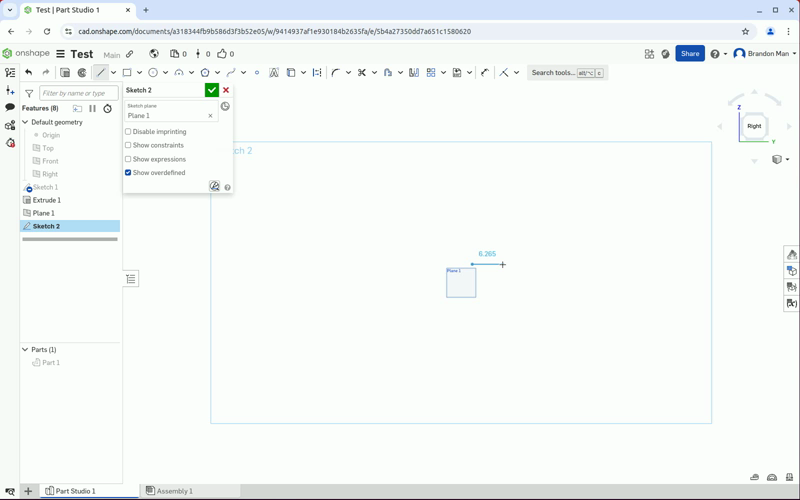
mouse_move(476, 273)
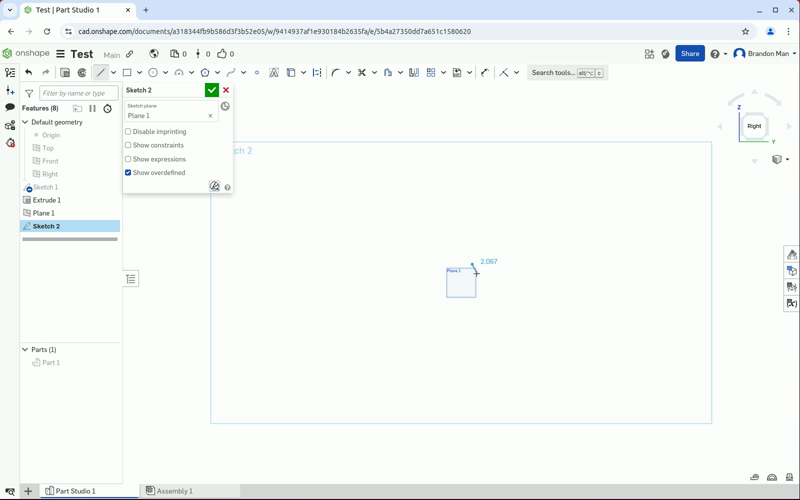
click(476, 273)
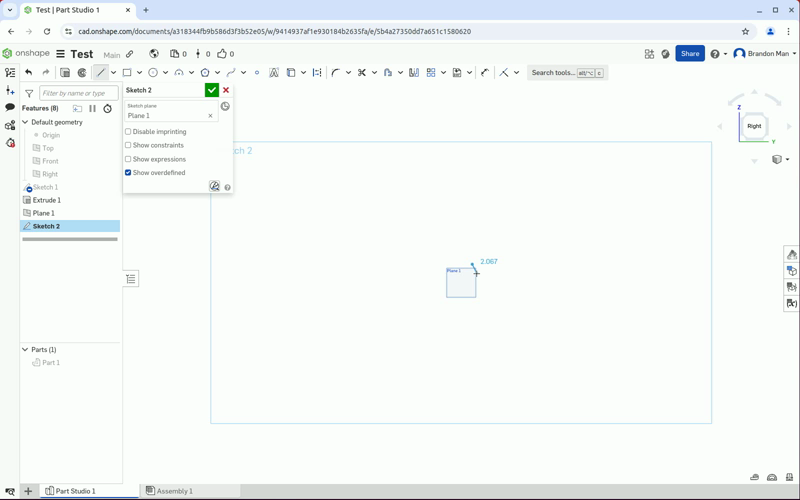
key_up(shift)
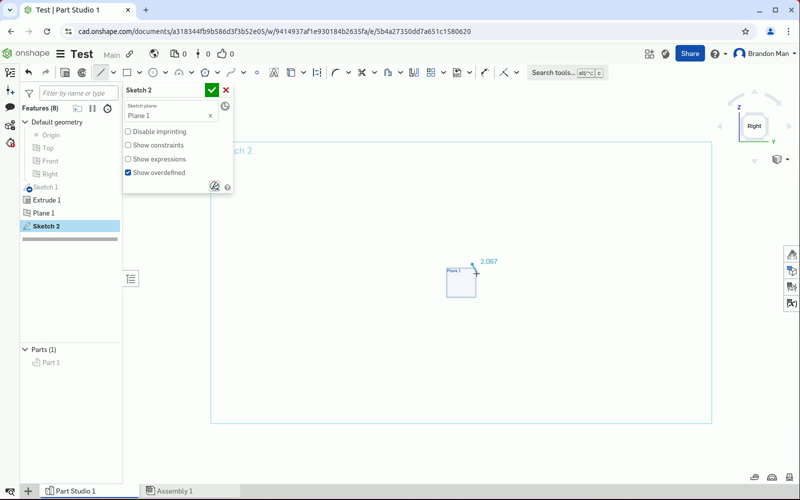
key_down(shift)
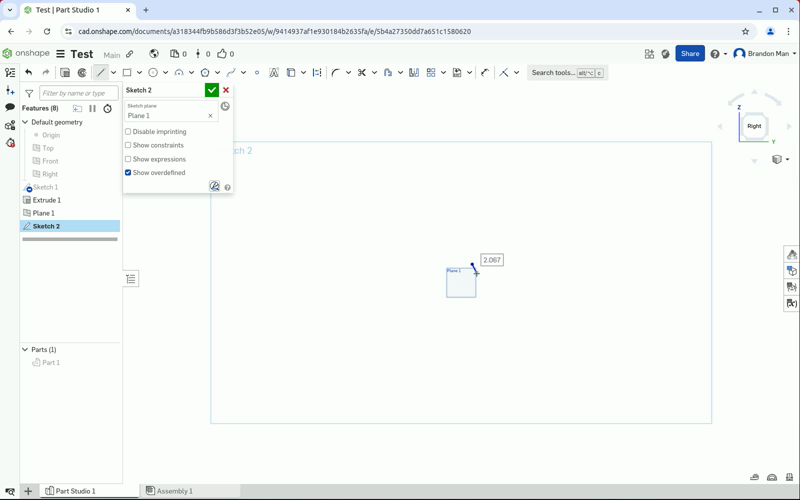
mouse_move(506, 273)
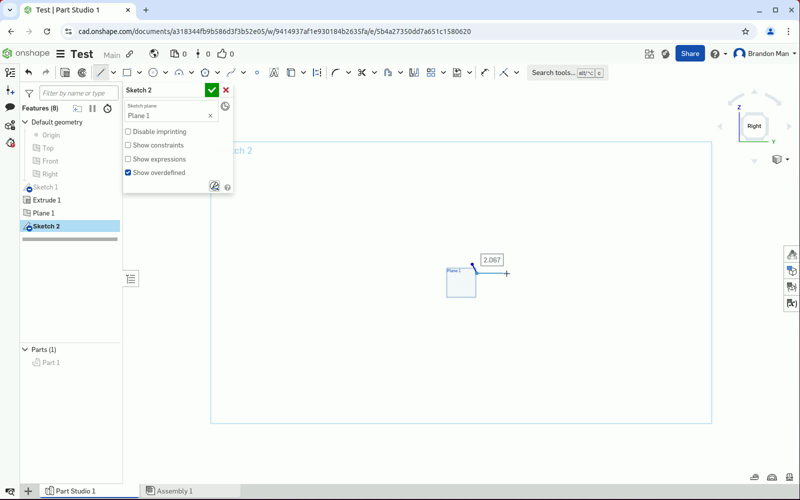
mouse_move(486, 274)
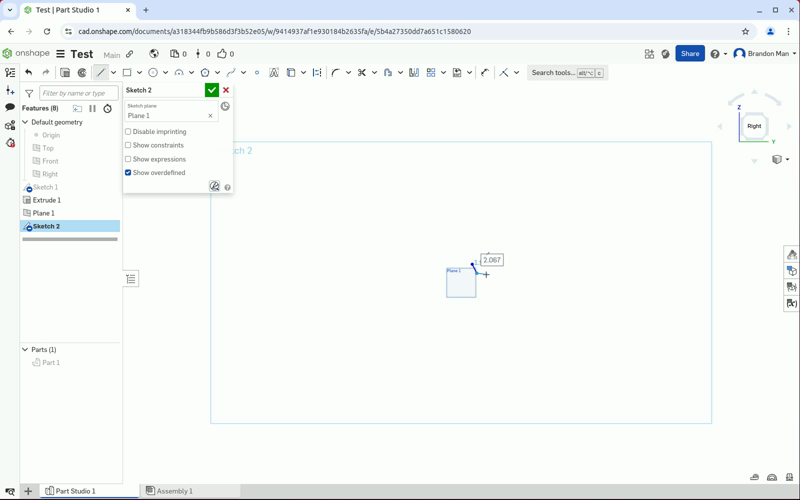
click(486, 274)
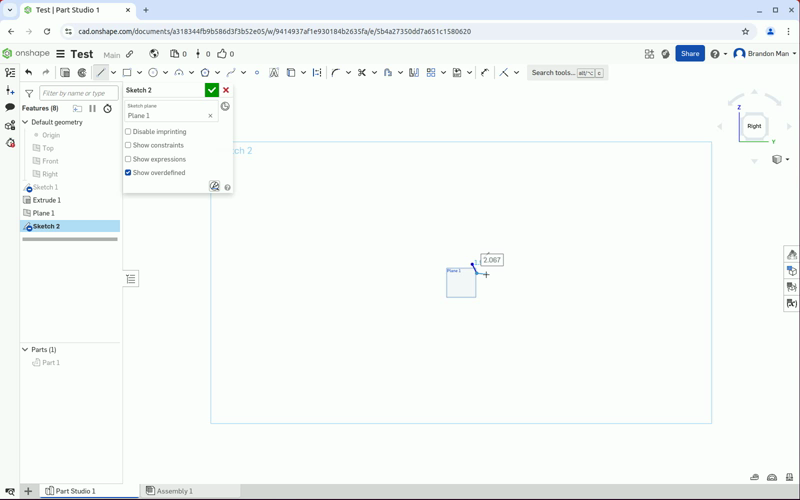
key_up(shift)
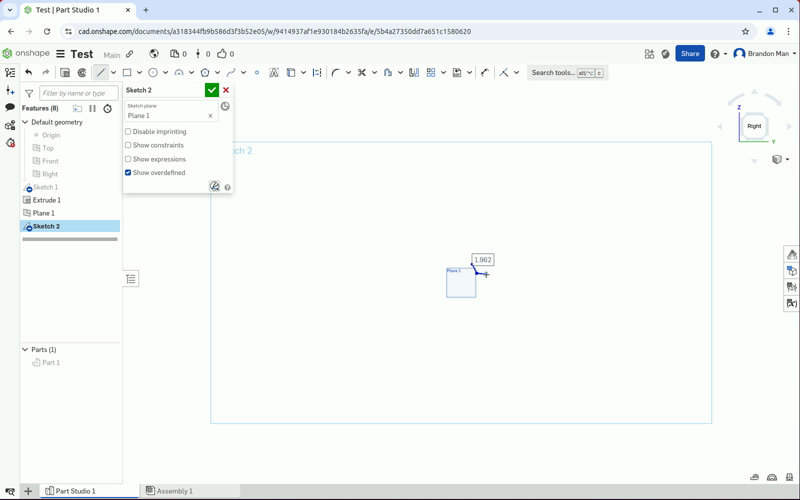
key_down(shift)
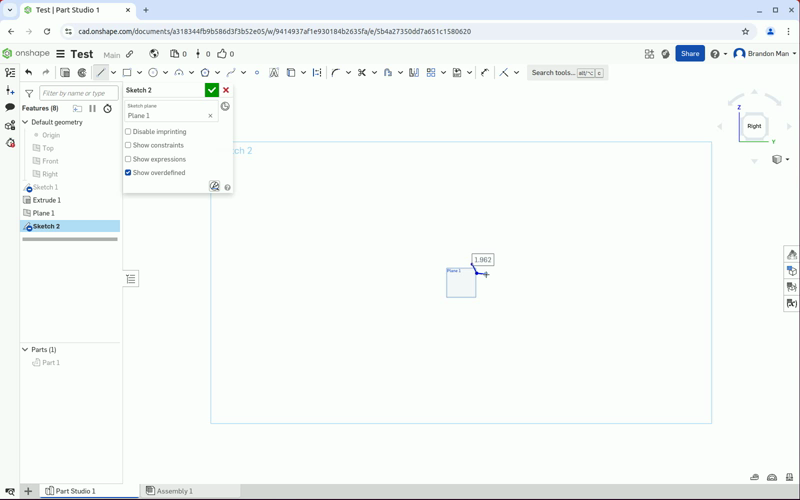
mouse_move(516, 274)
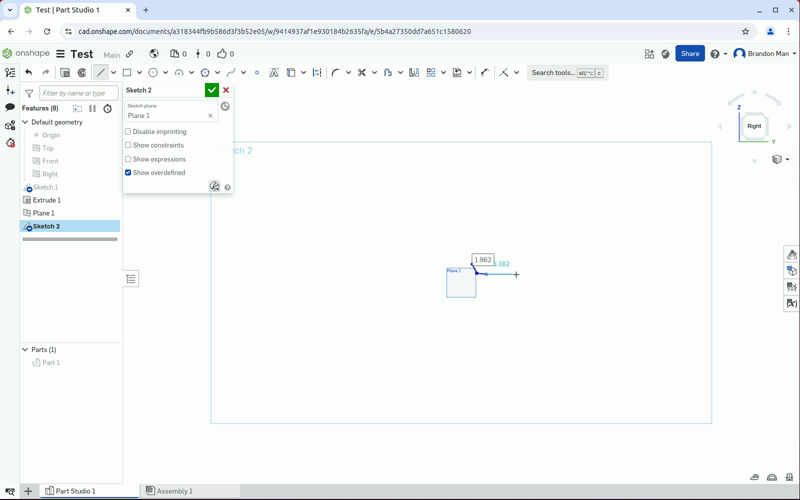
mouse_move(492, 266)
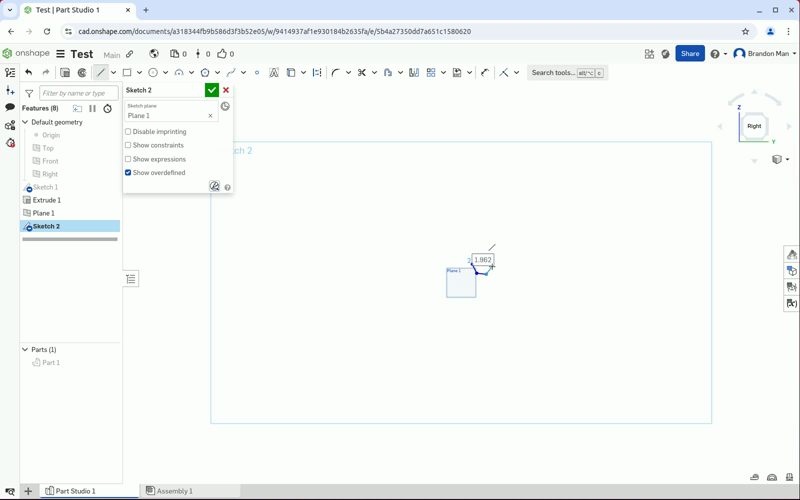
click(492, 266)
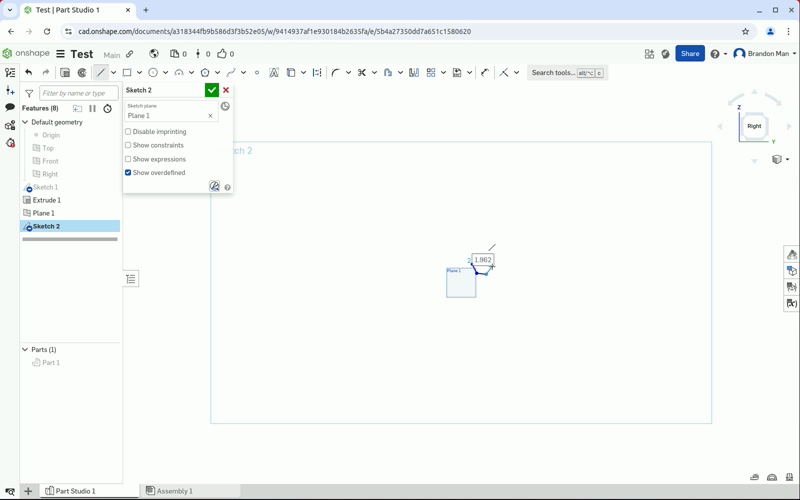
key_up(shift)
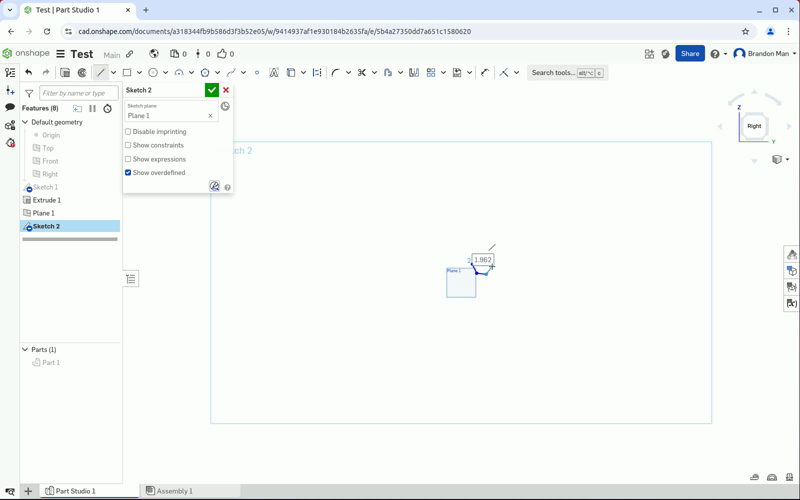
key_down(shift)
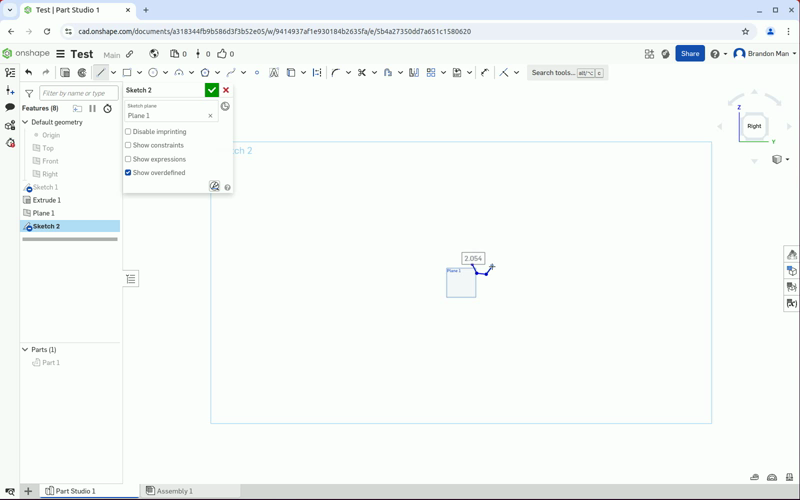
mouse_move(522, 266)
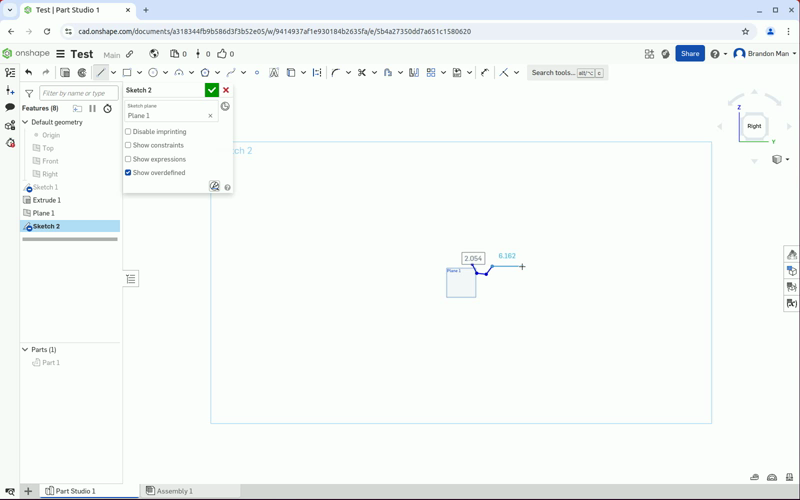
mouse_move(488, 257)
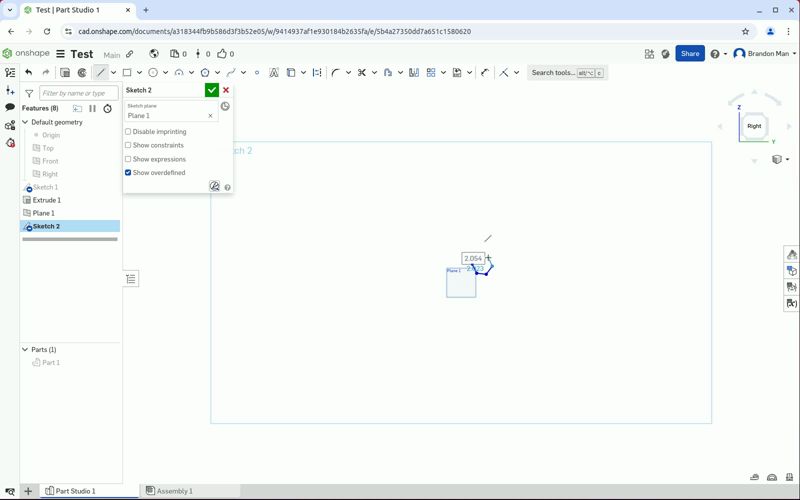
click(488, 257)
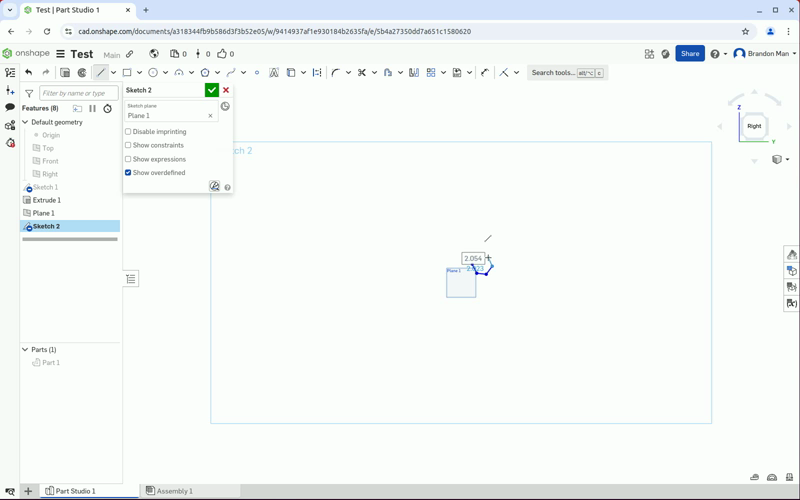
key_up(shift)
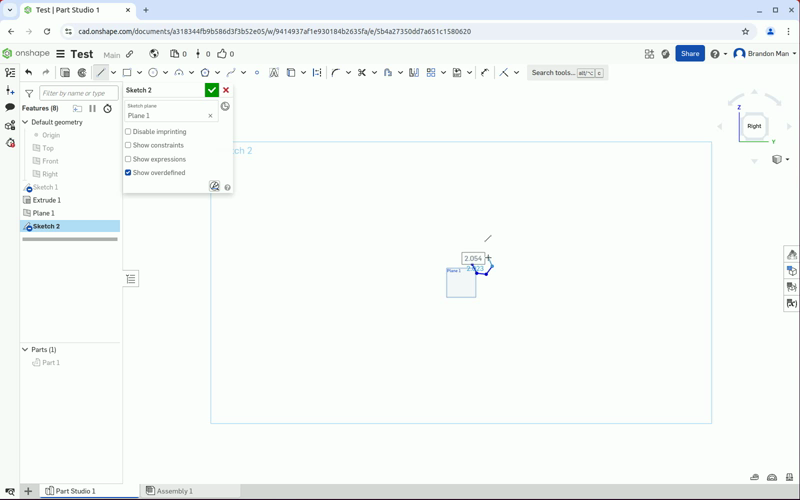
key_down(shift)
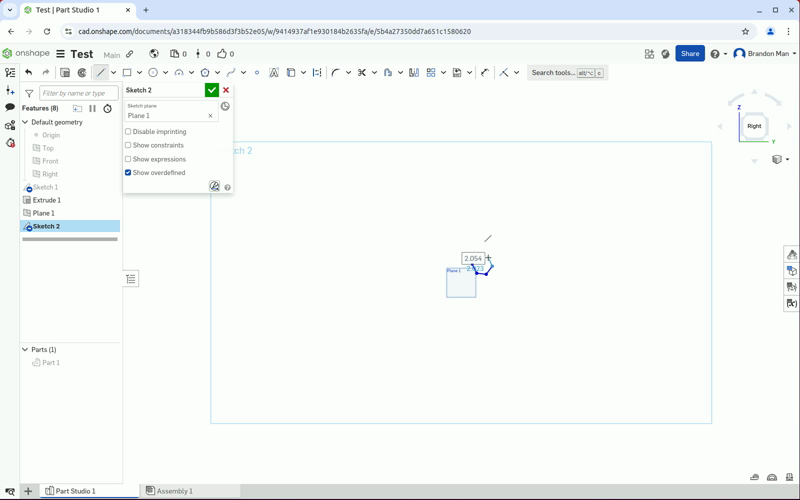
mouse_move(518, 257)
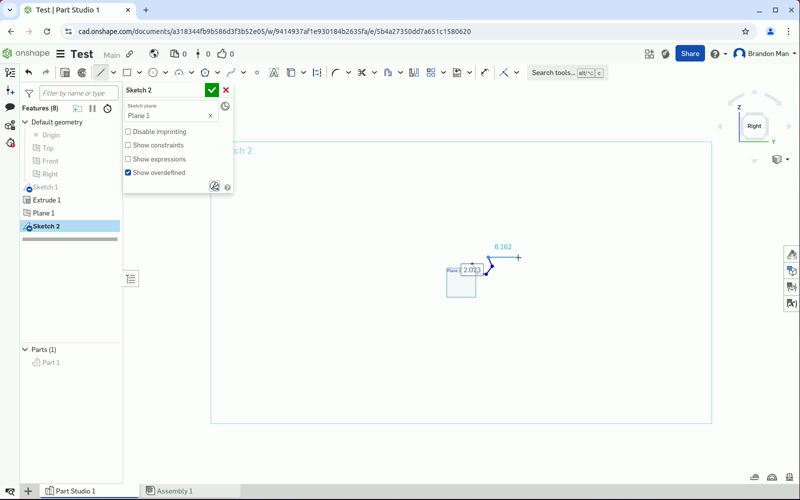
mouse_move(482, 256)
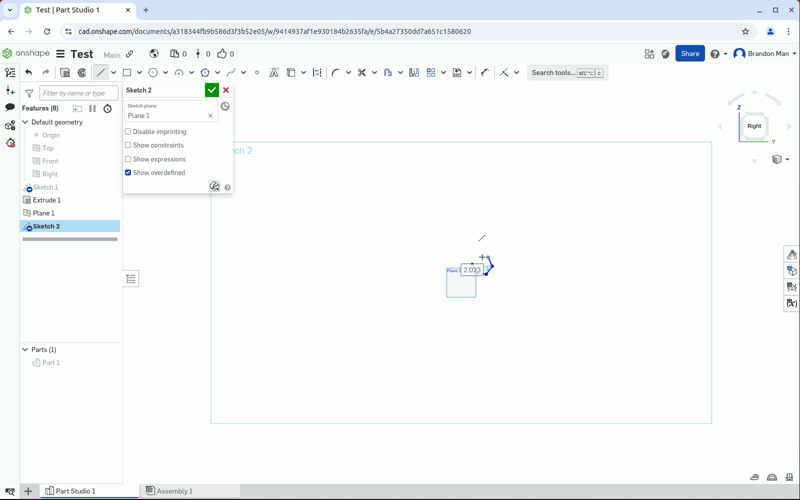
scroll(6)
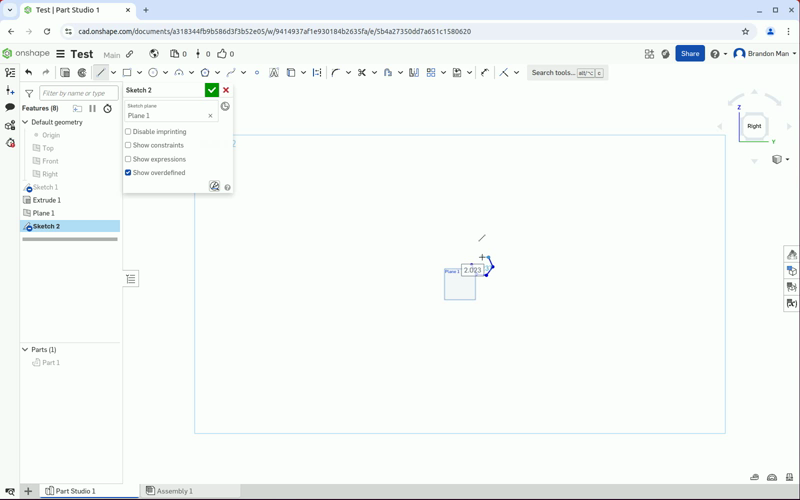
scroll(6)
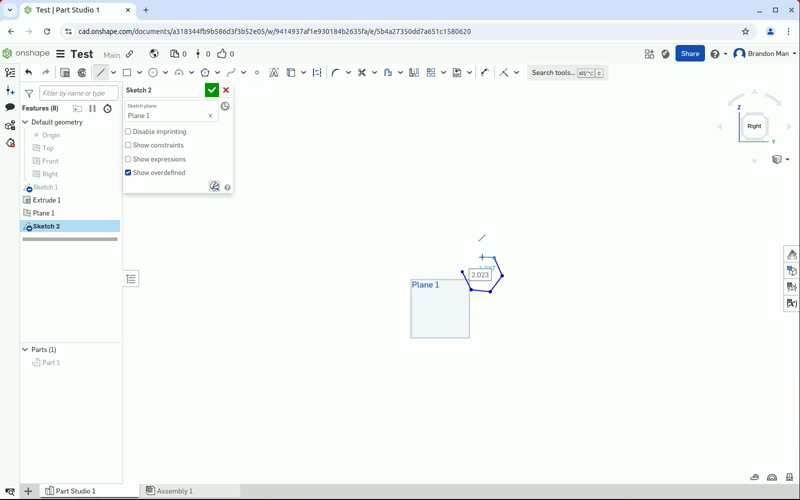
scroll(6)
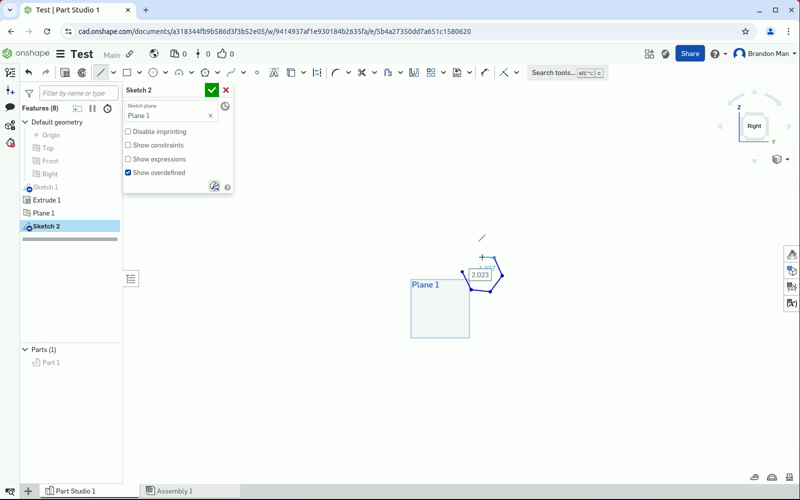
scroll(6)
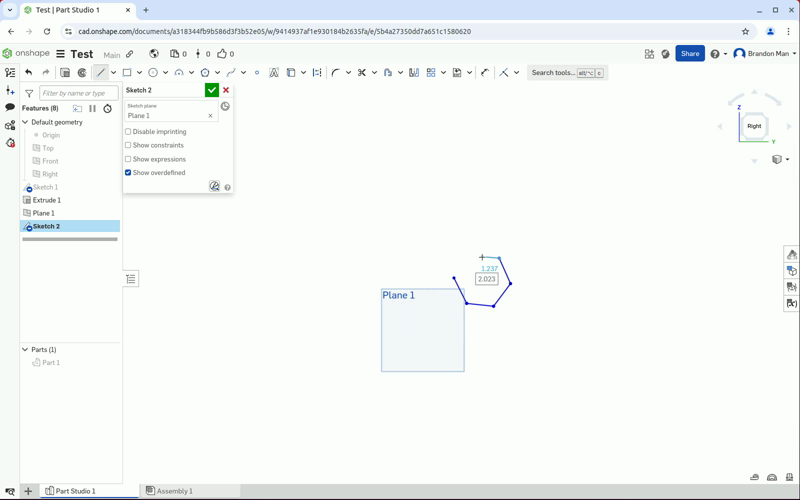
scroll(6)
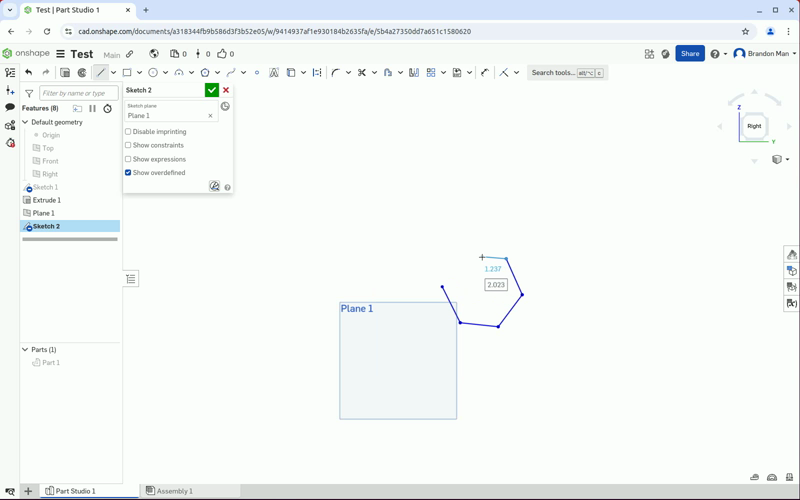
scroll(6)
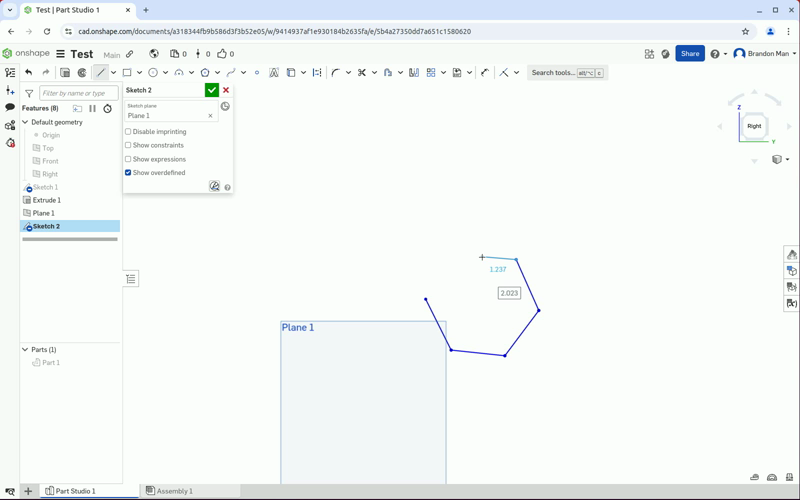
scroll(6)
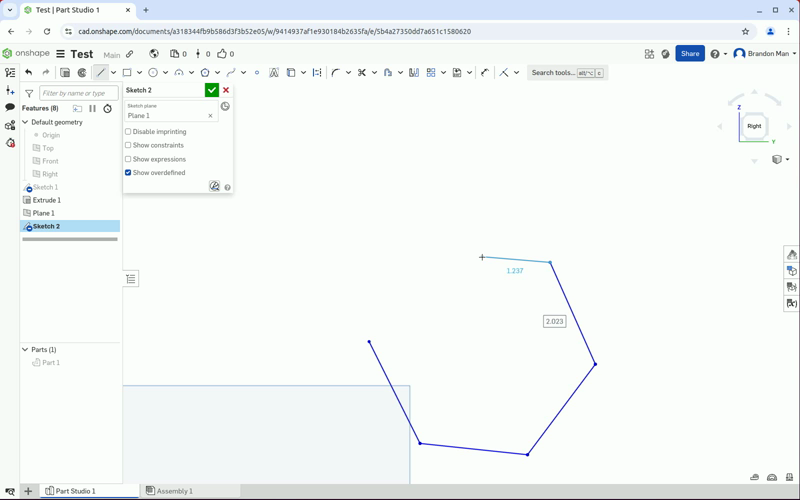
click(482, 256)
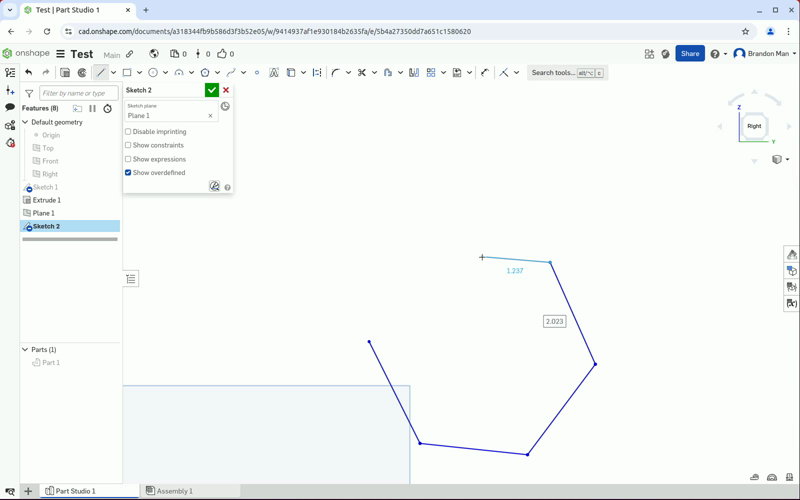
scroll(-6)
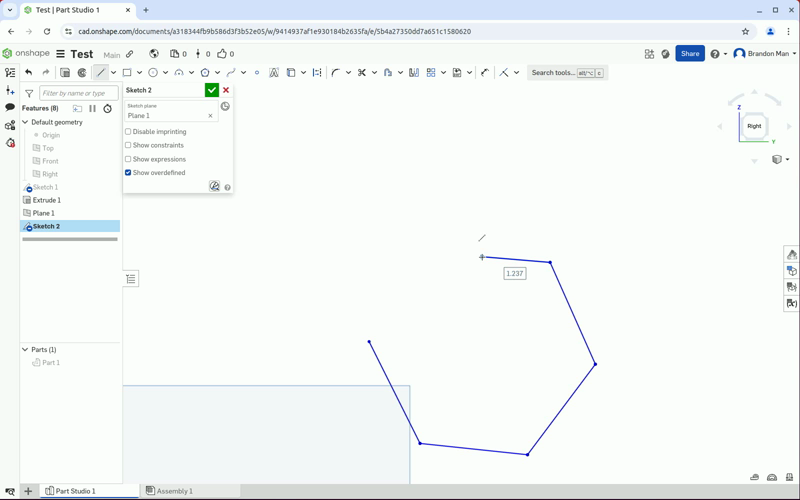
scroll(-6)
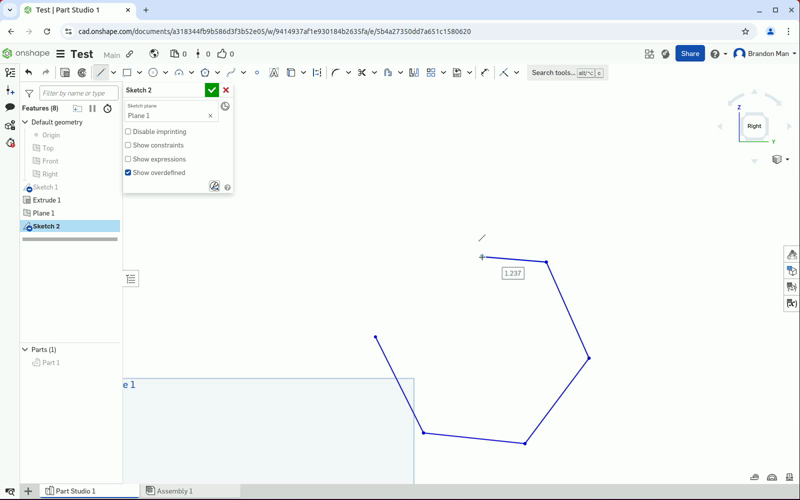
scroll(-6)
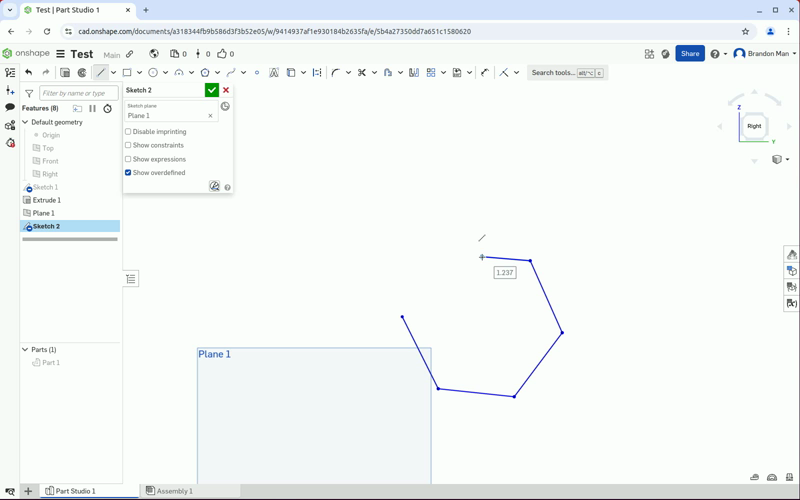
scroll(-6)
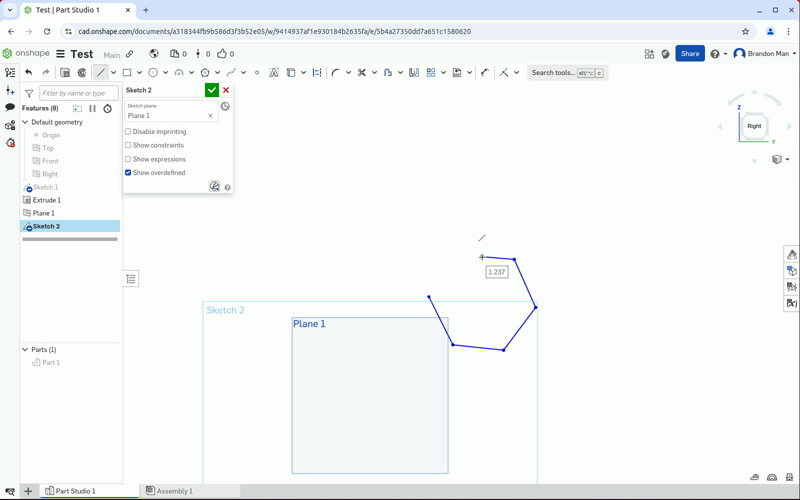
scroll(-6)
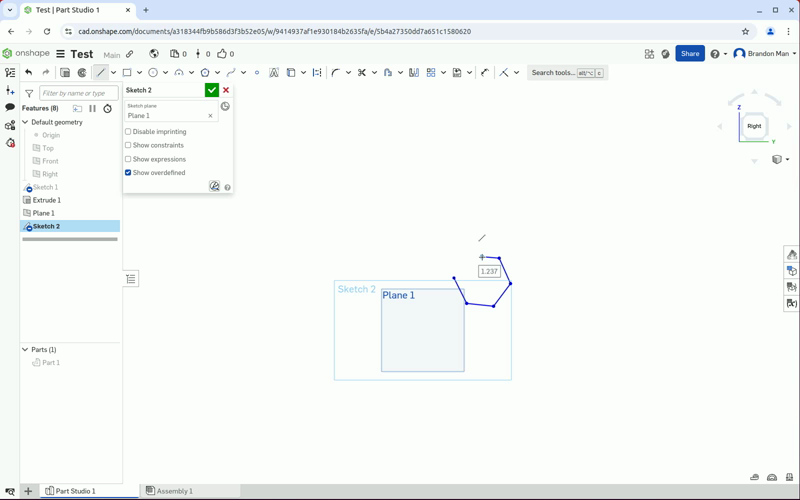
scroll(-6)
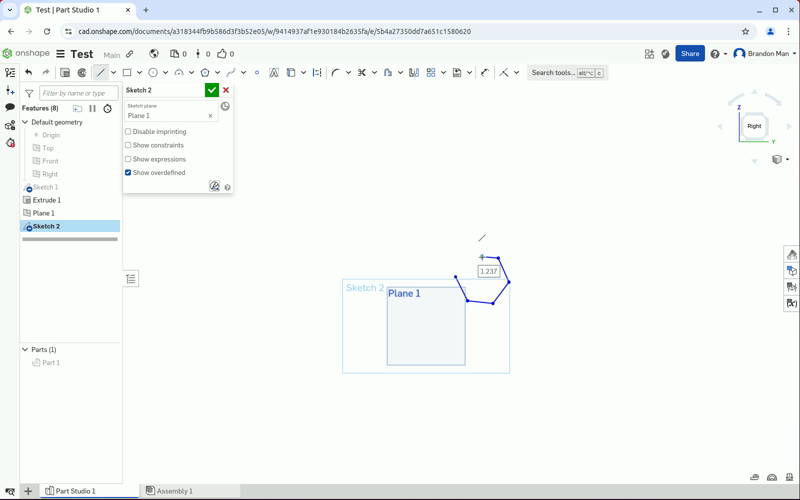
scroll(-6)
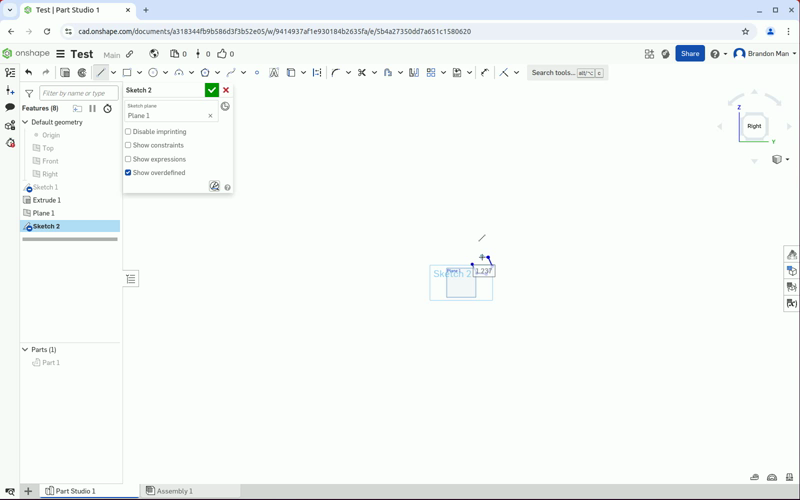
key_up(shift)
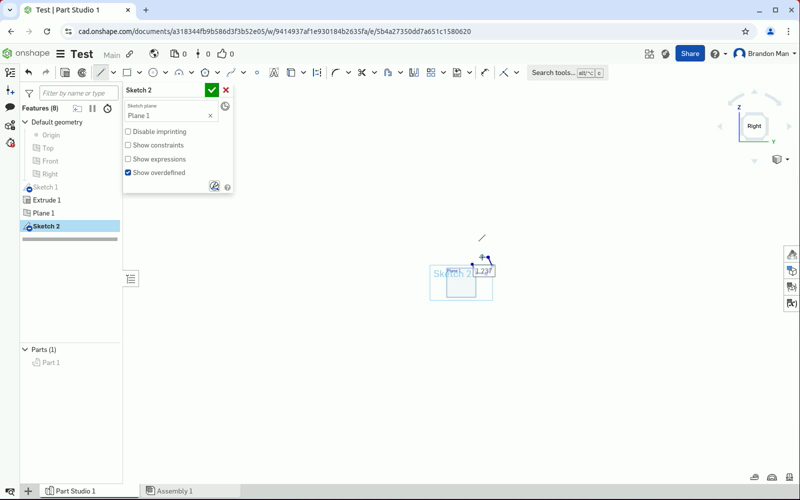
key_down(shift)
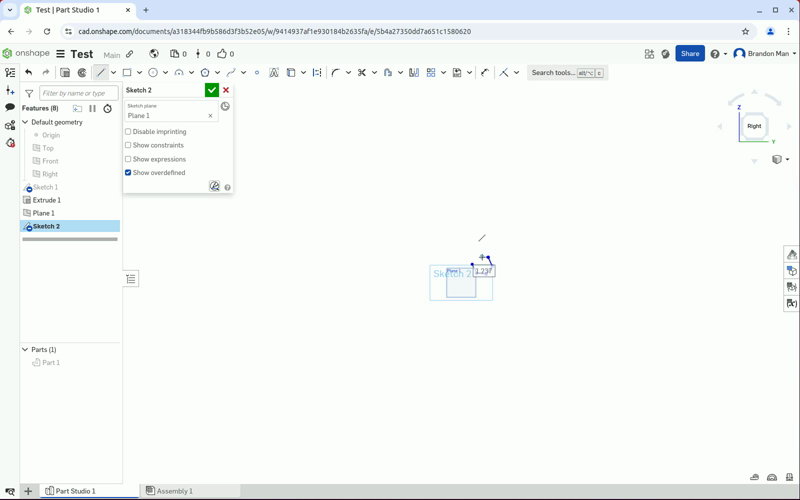
mouse_move(512, 256)
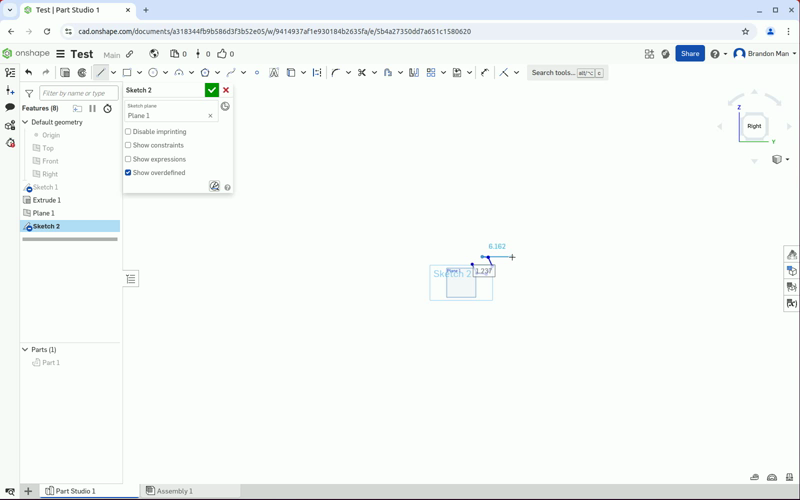
mouse_move(478, 256)
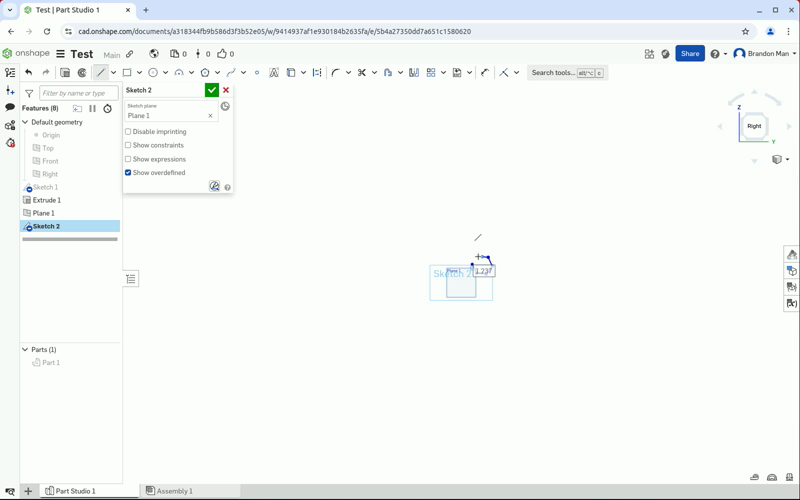
scroll(6)
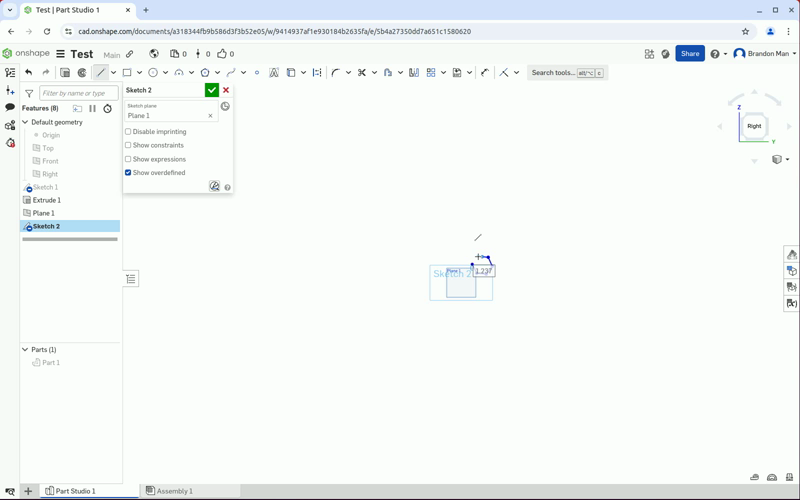
scroll(6)
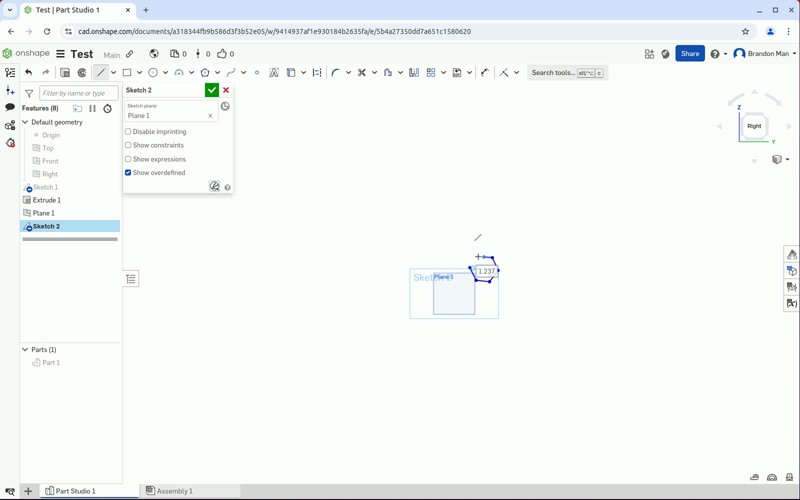
scroll(6)
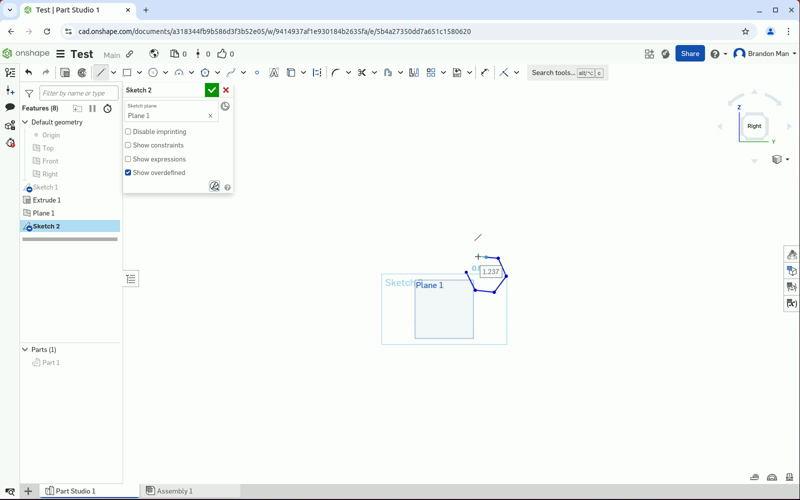
scroll(6)
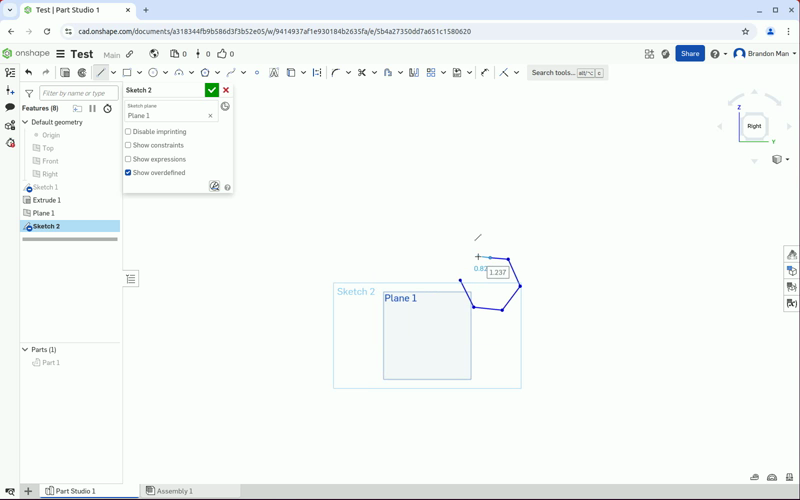
scroll(6)
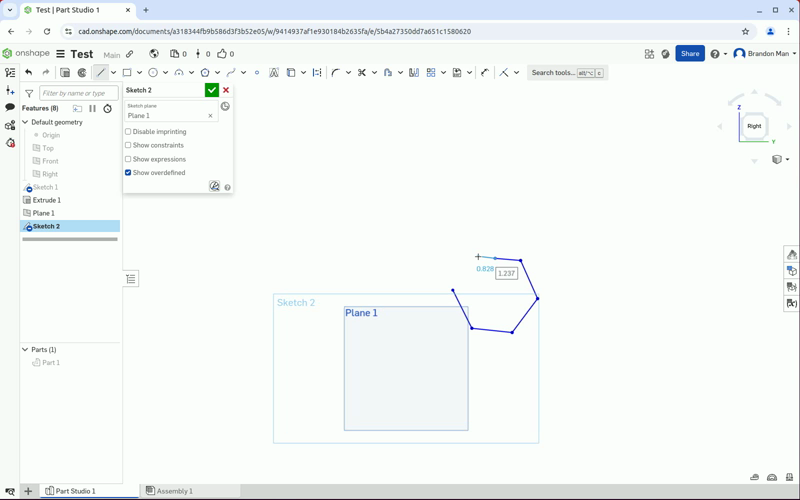
scroll(6)
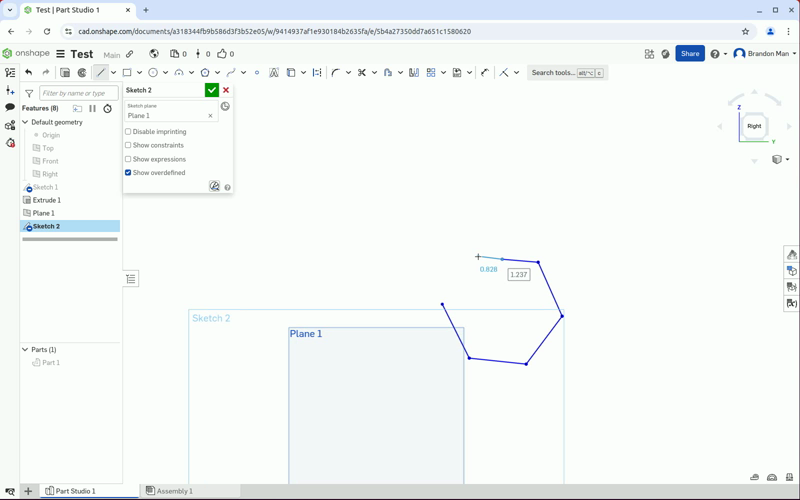
scroll(6)
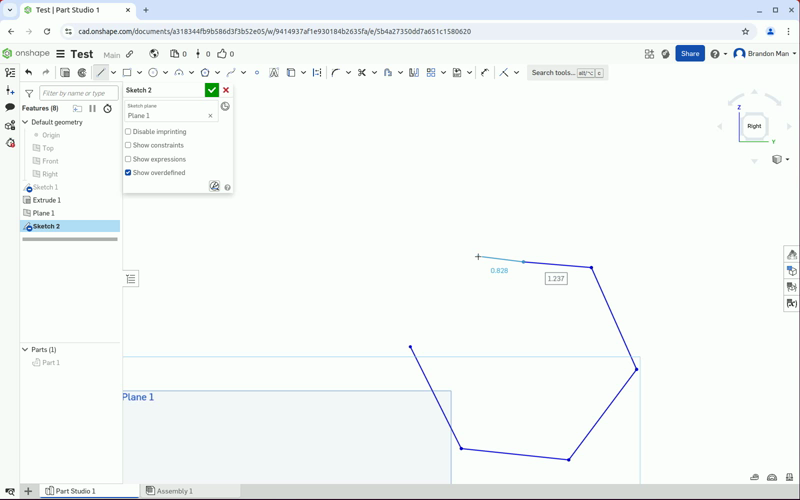
click(478, 256)
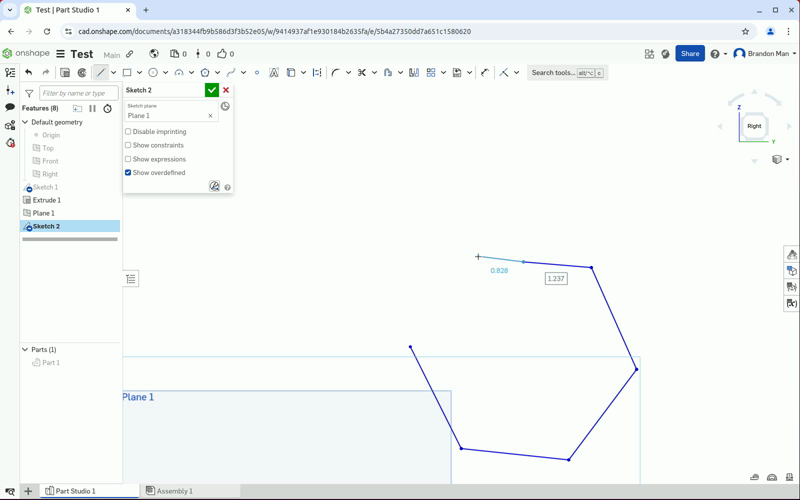
scroll(-6)
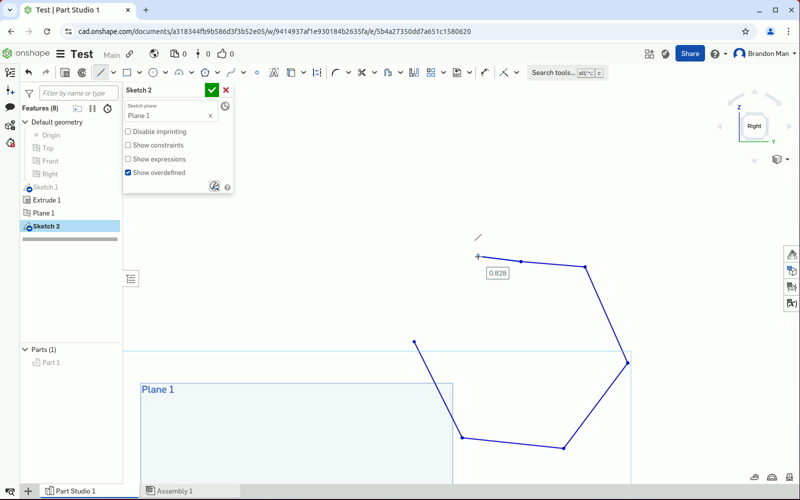
scroll(-6)
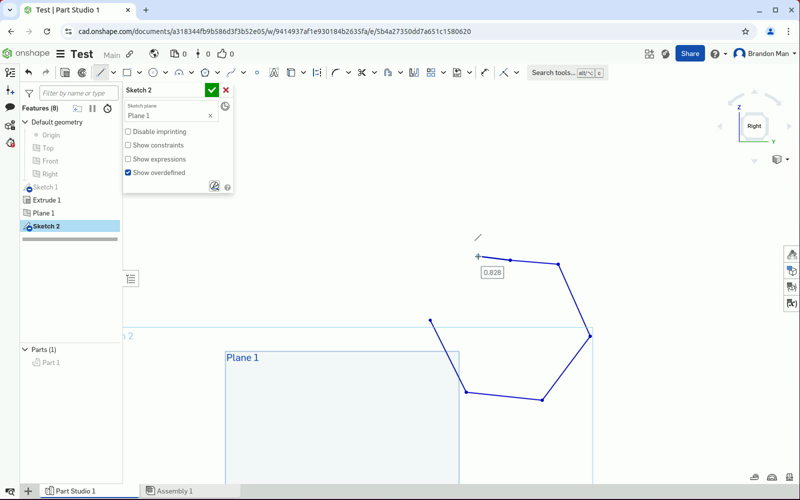
scroll(-6)
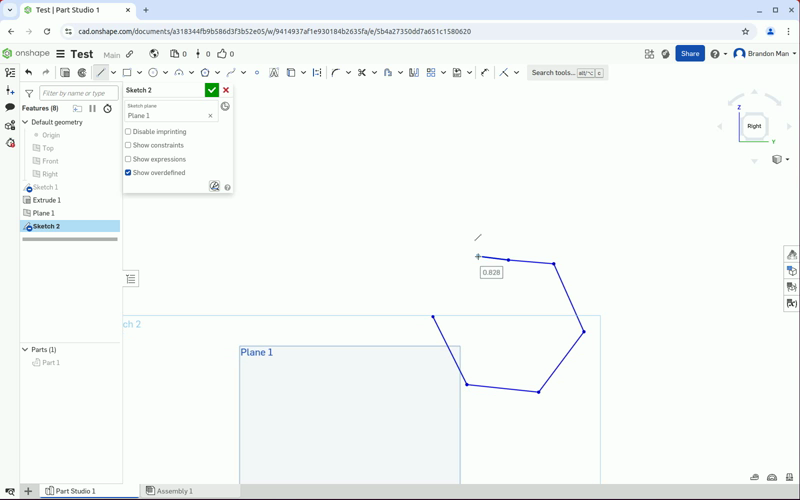
scroll(-6)
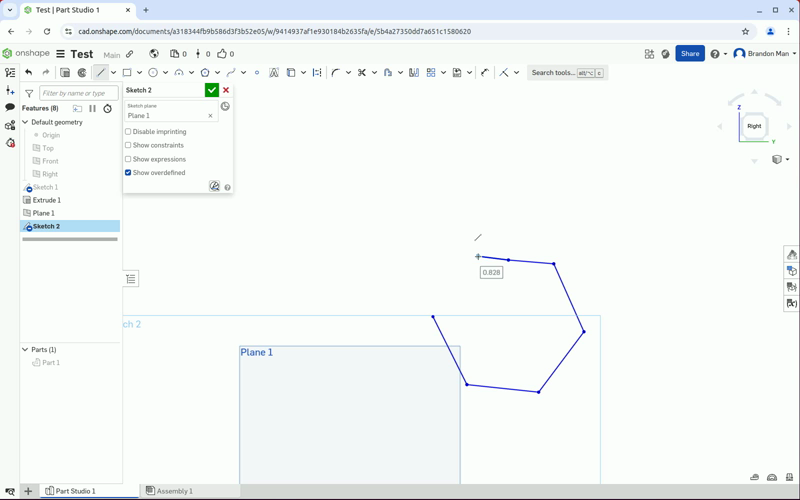
scroll(-6)
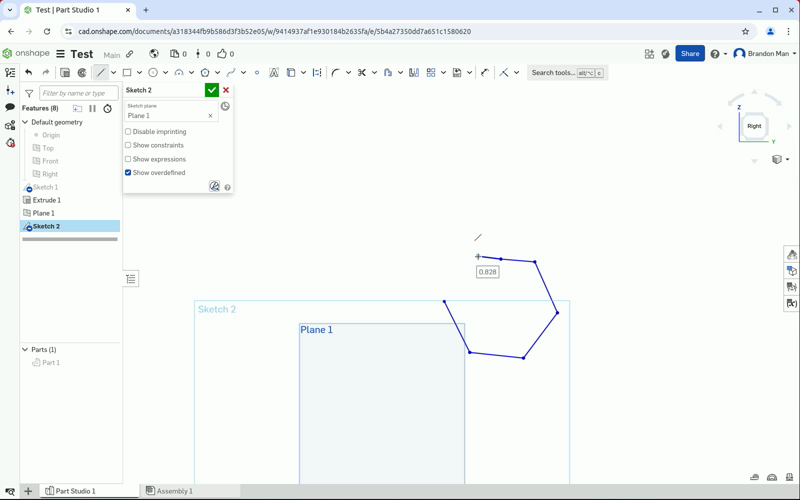
scroll(-6)
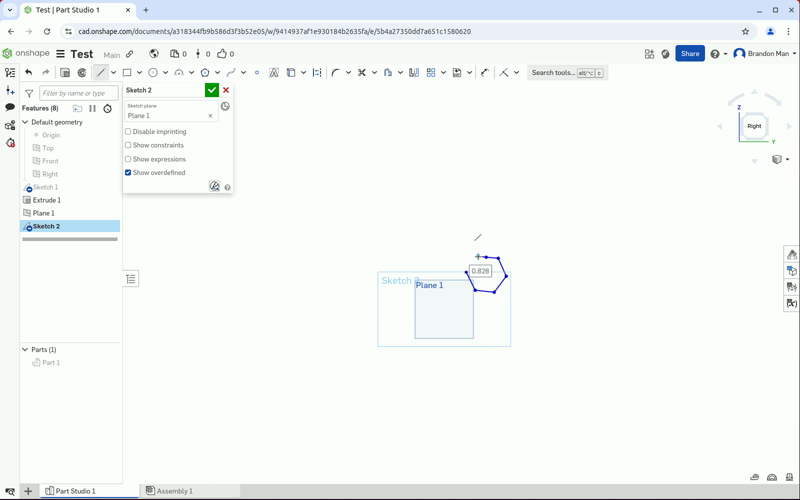
scroll(-6)
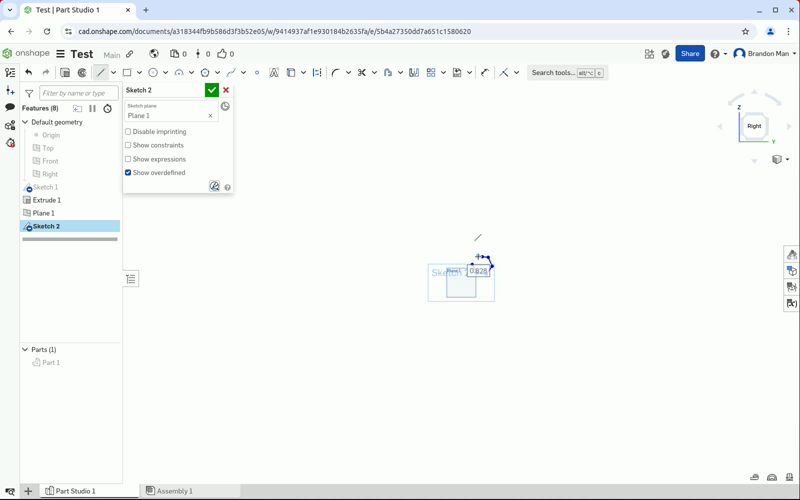
key_up(shift)
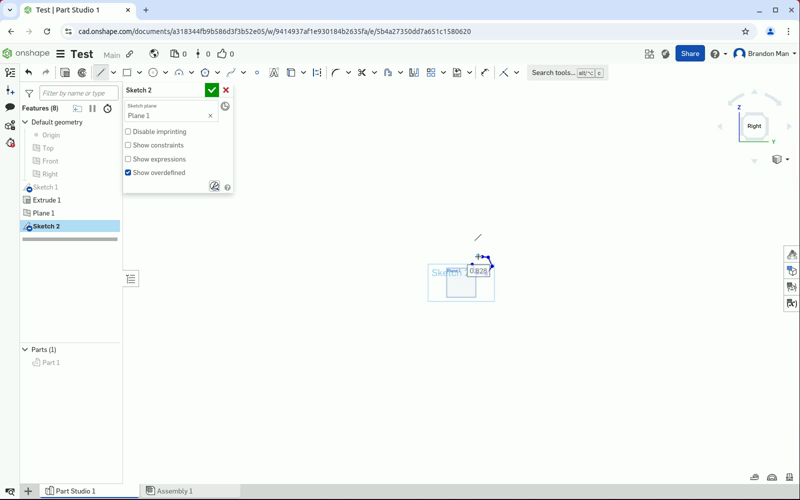
mouse_move(508, 256)
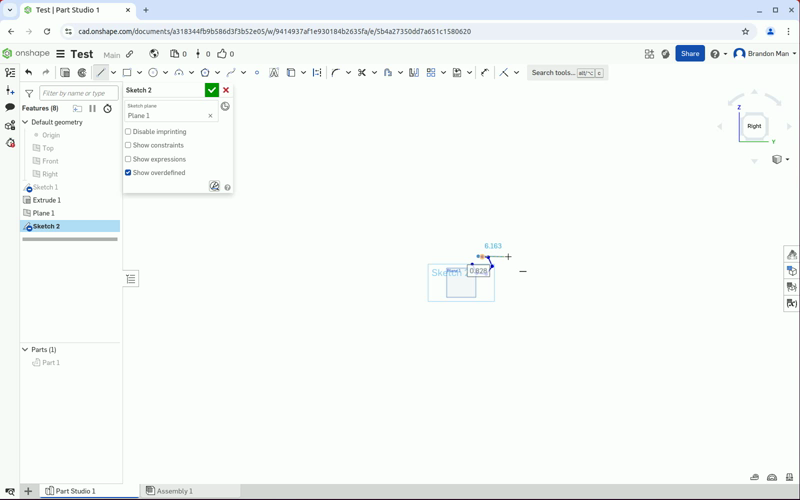
key_down(shift)
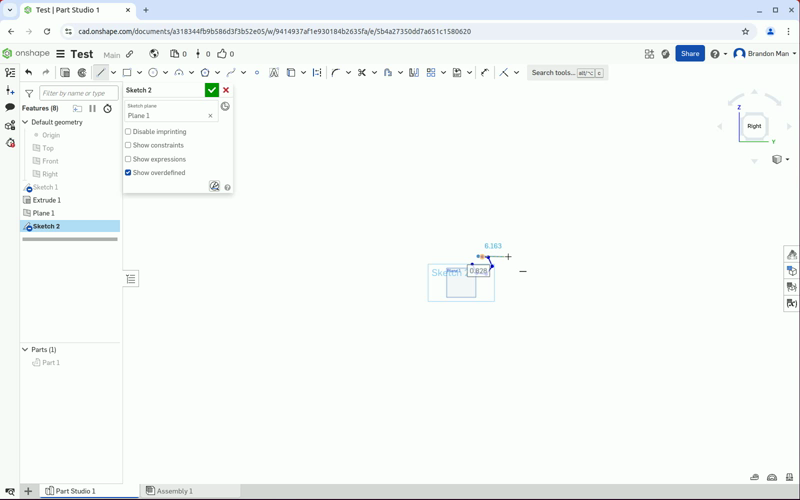
mouse_move(472, 264)
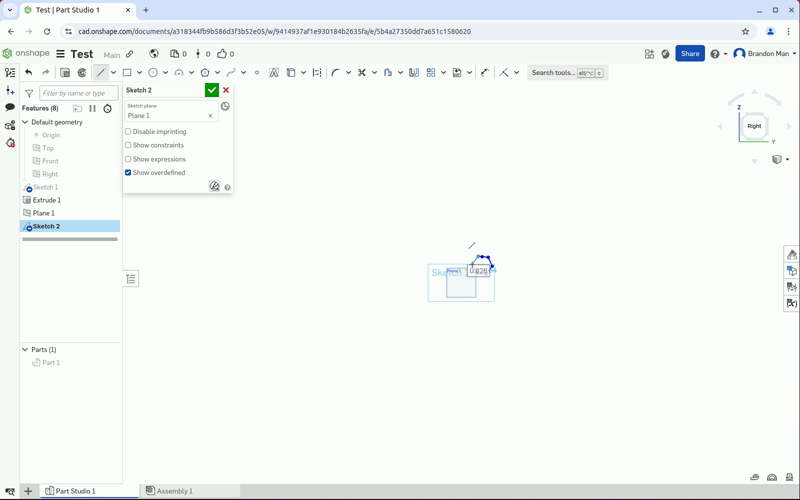
key_up(shift)
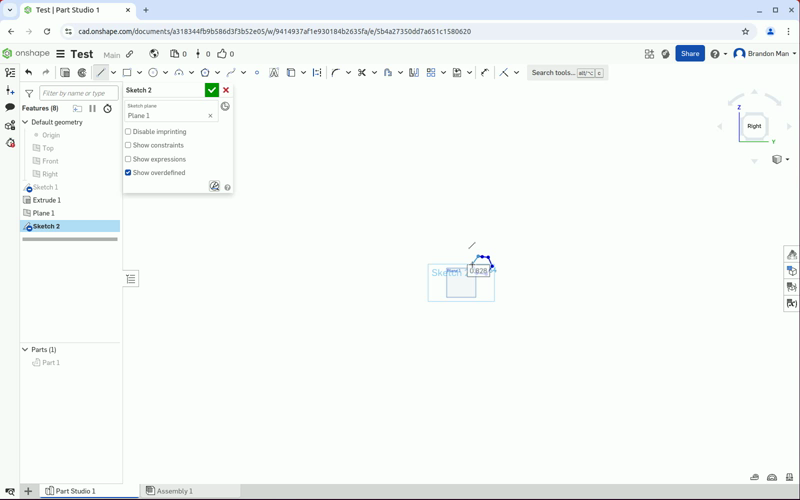
click(472, 264)
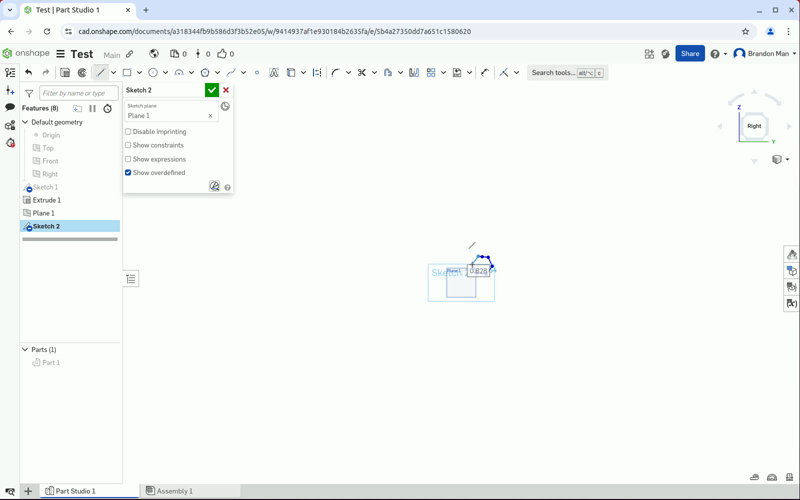
key(esc)
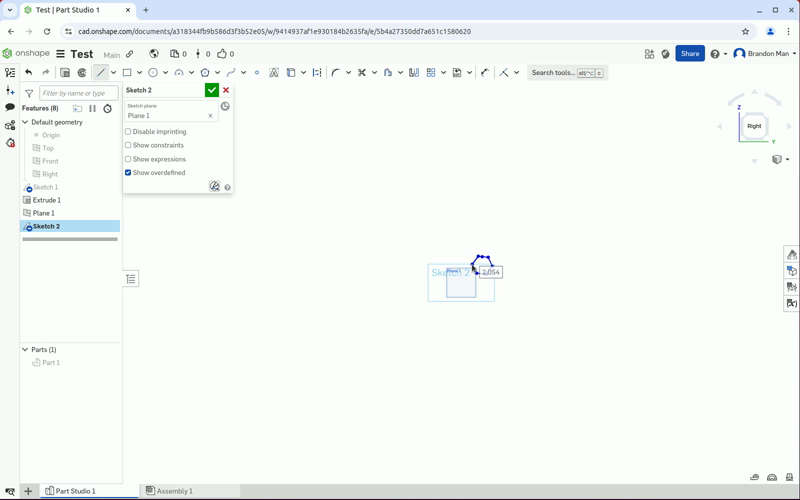
key(c)
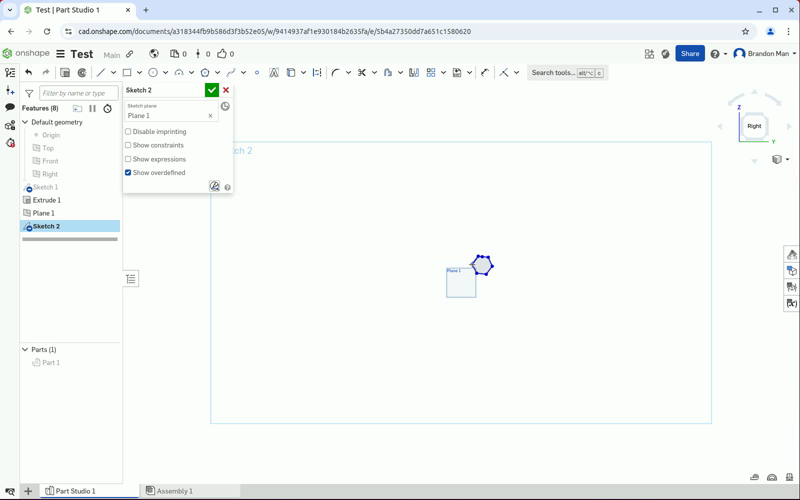
key_down(shift)
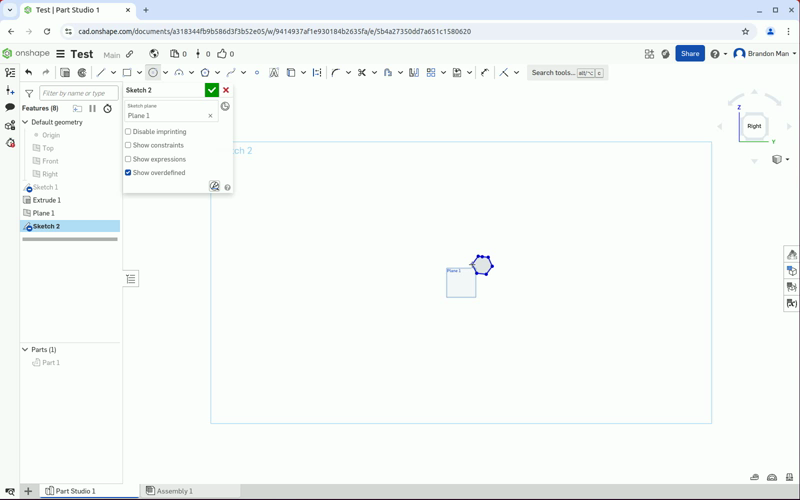
mouse_move(482, 265)
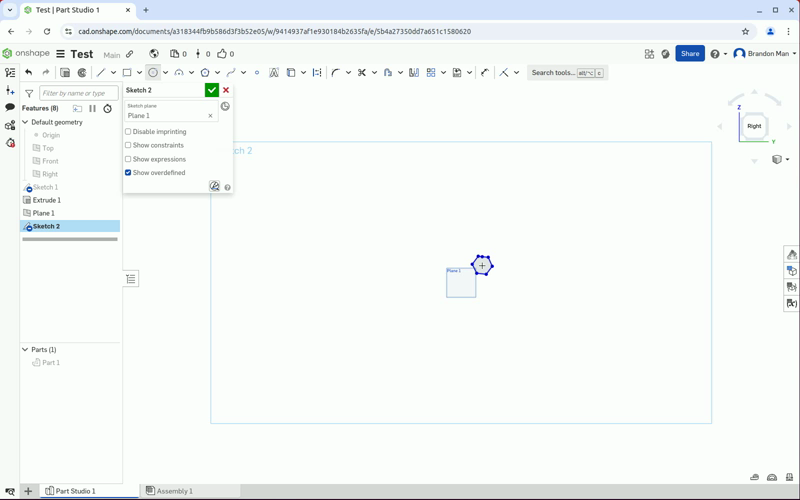
click(482, 265)
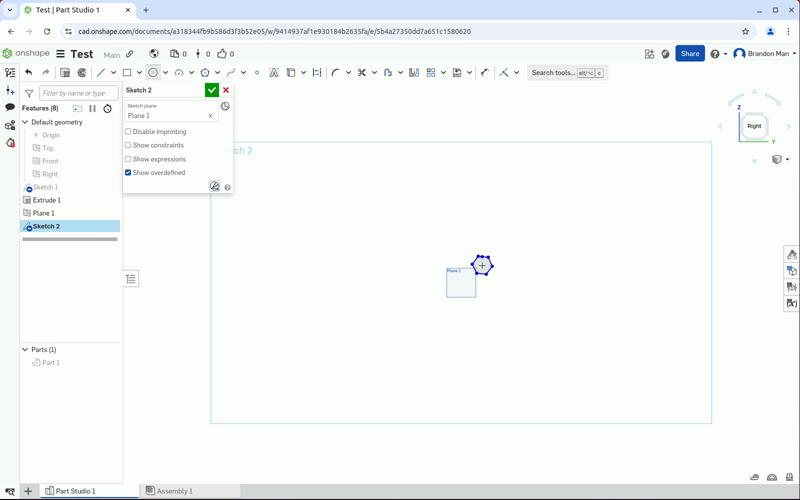
key_up(shift)
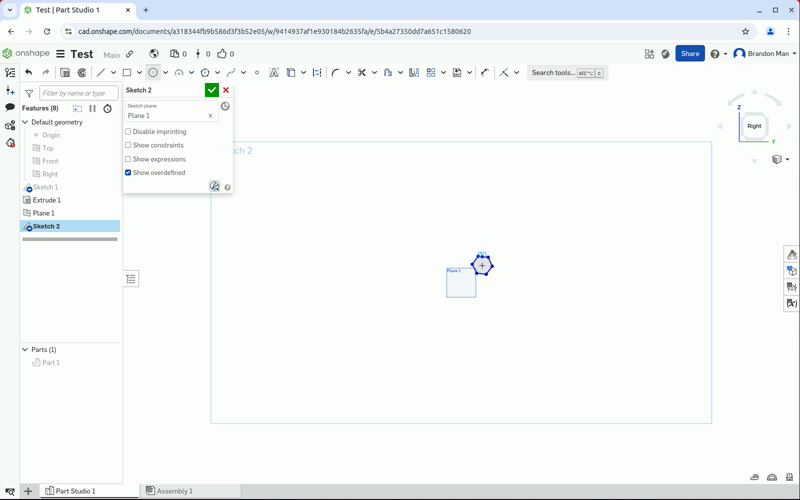
mouse_move(487, 265)
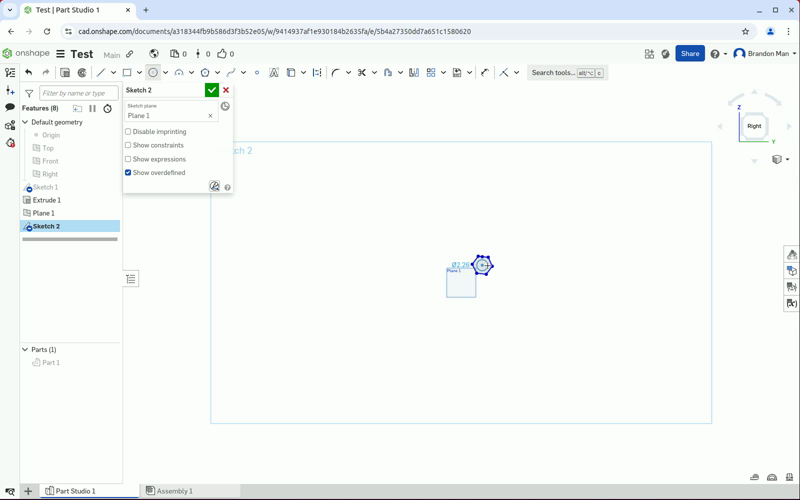
click(487, 265)
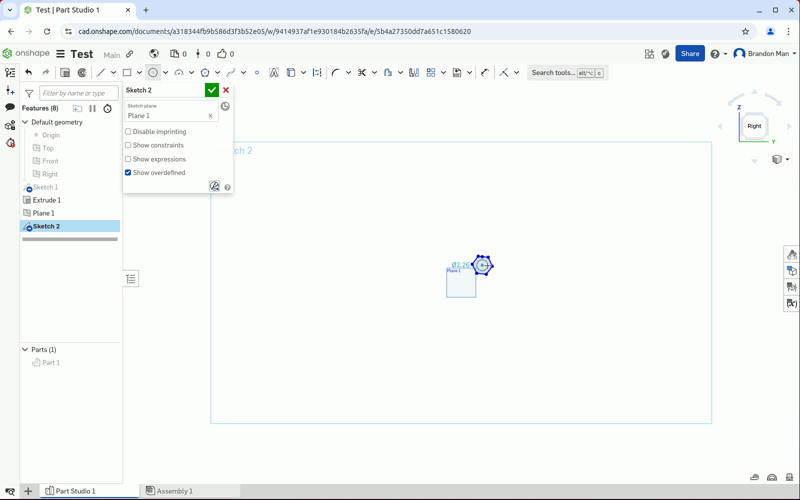
key(esc)
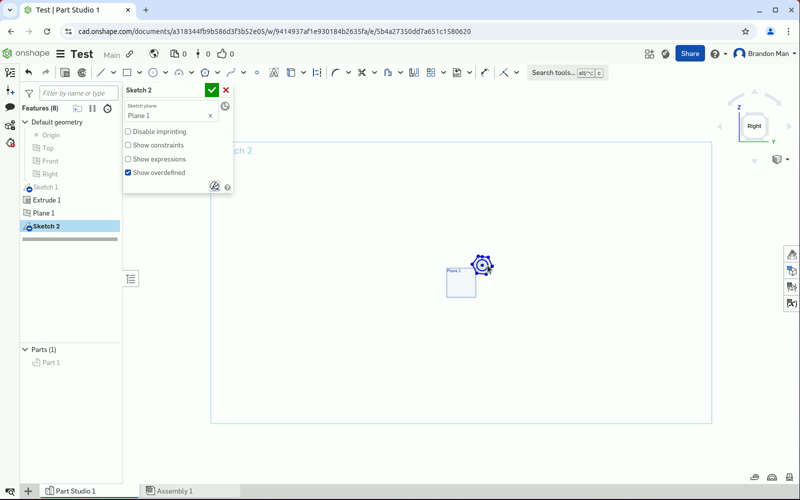
mouse_move(480, 256)
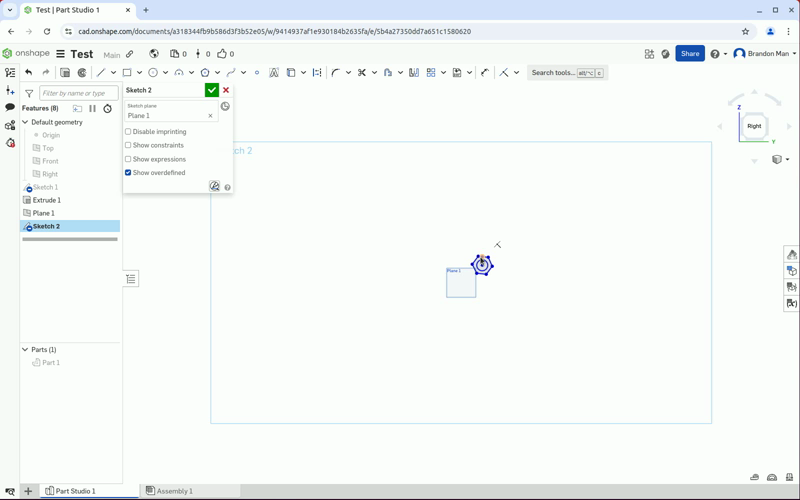
scroll(6)
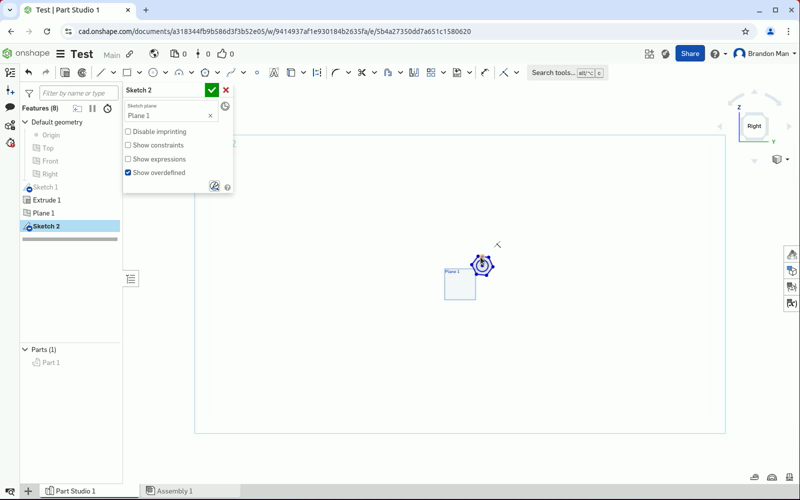
scroll(6)
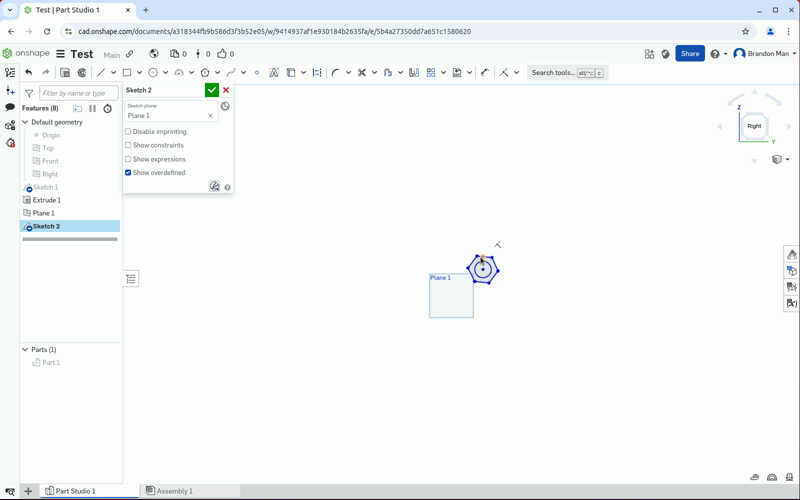
scroll(6)
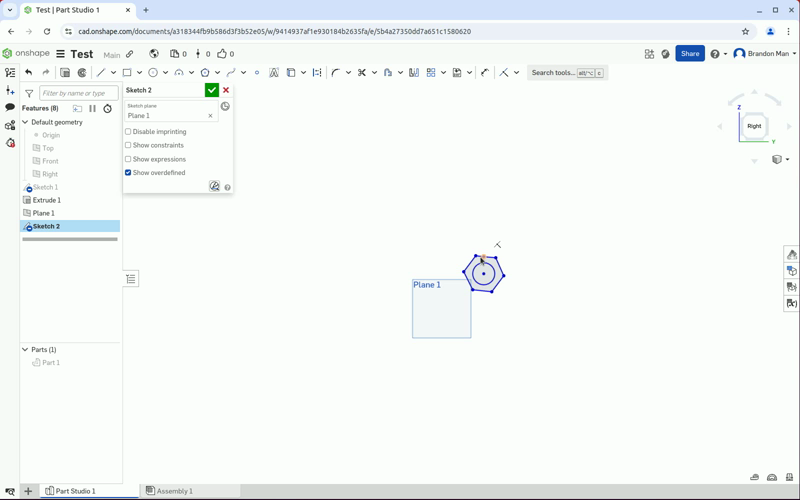
scroll(6)
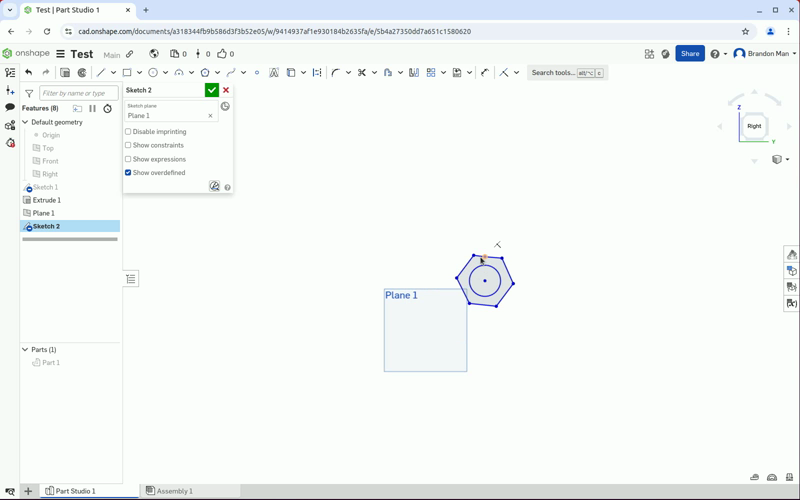
scroll(6)
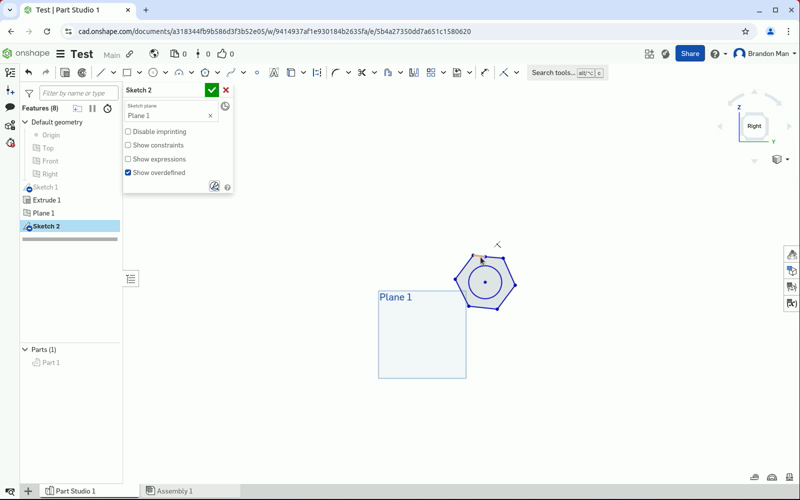
scroll(6)
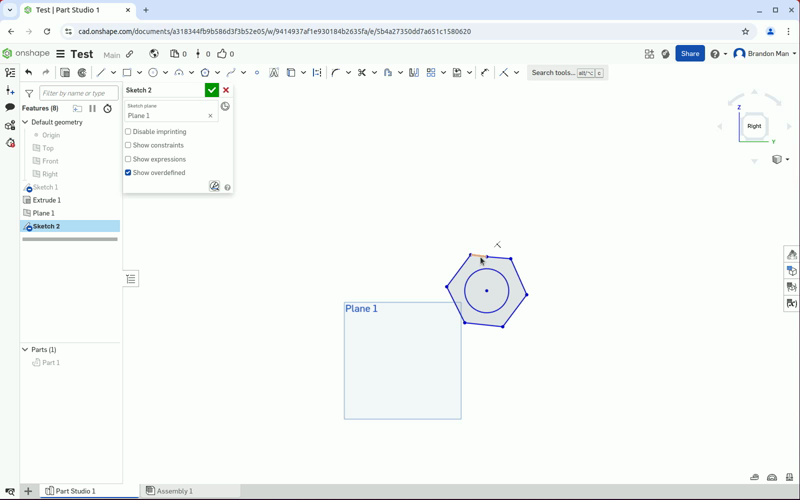
scroll(6)
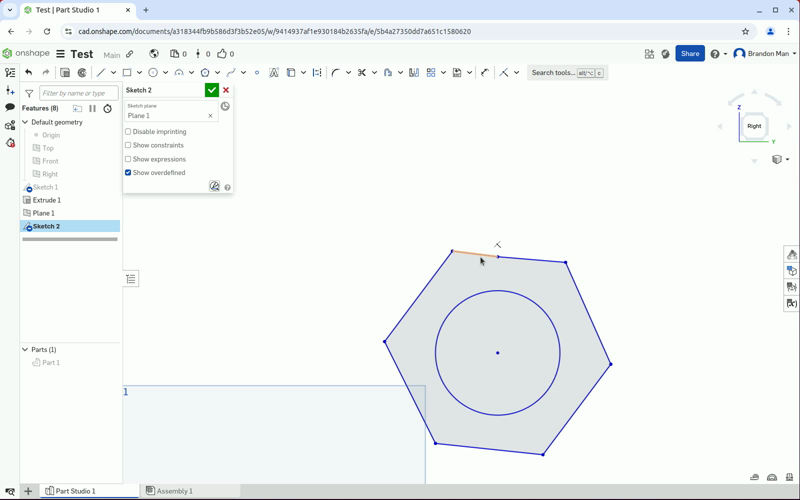
click(480, 256)
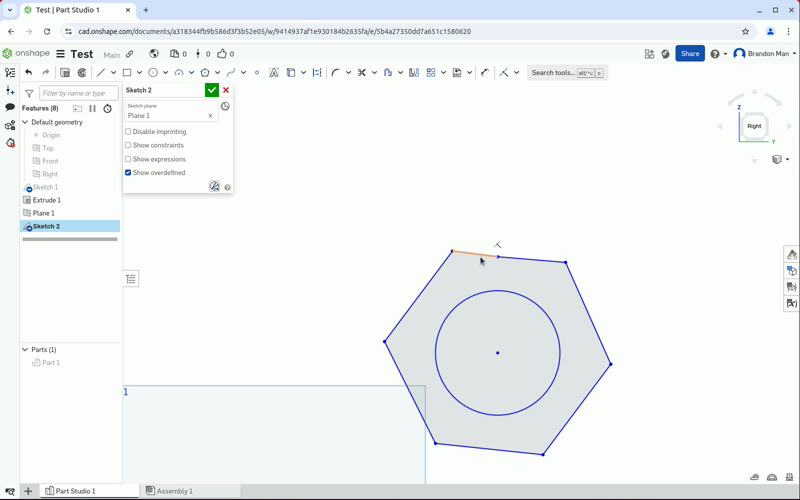
scroll(-6)
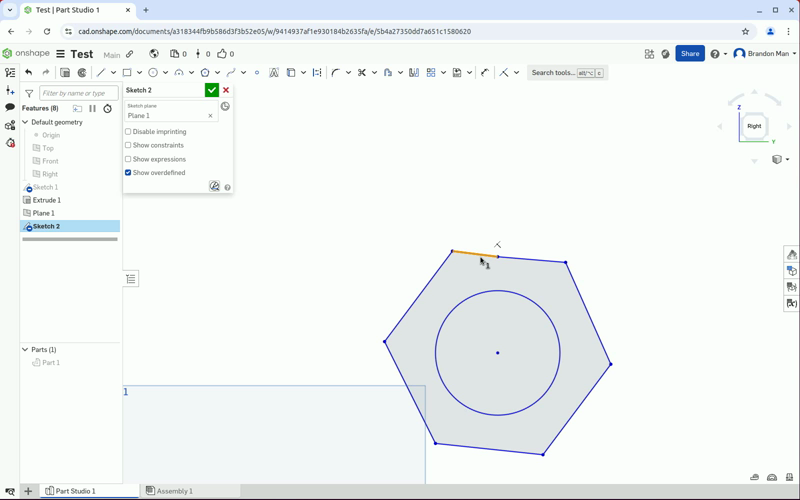
scroll(-6)
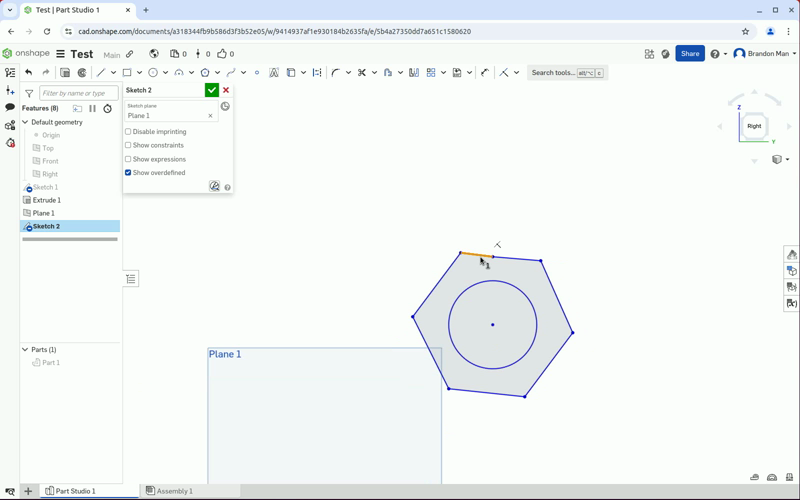
scroll(-6)
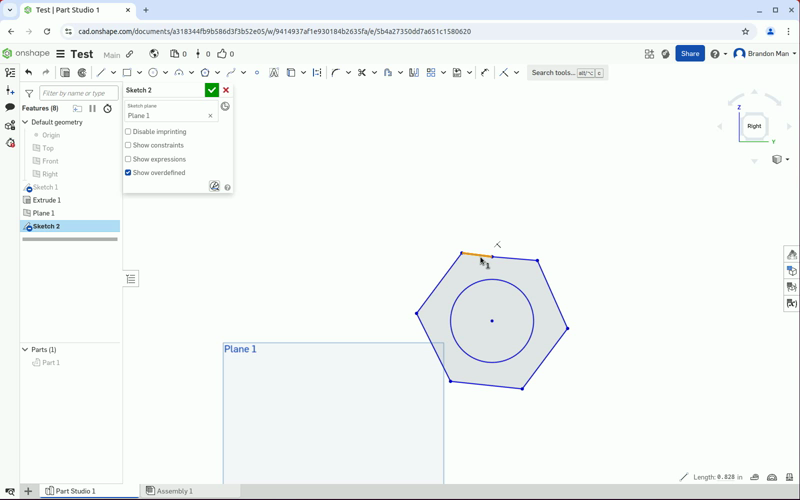
scroll(-6)
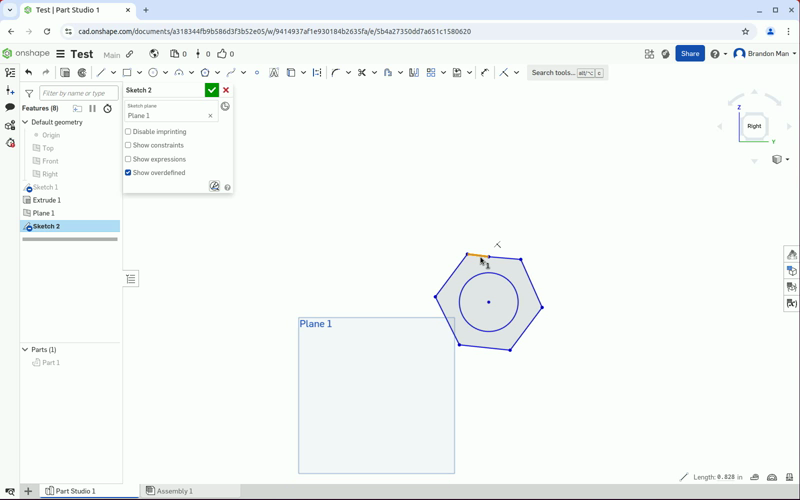
scroll(-6)
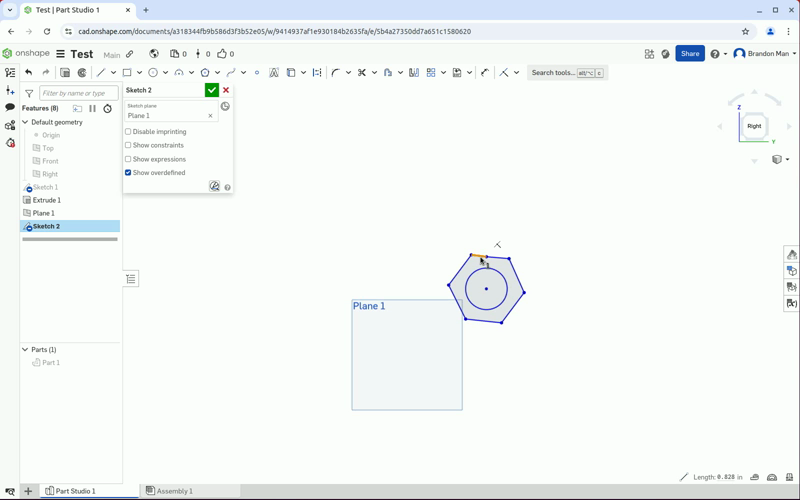
scroll(-6)
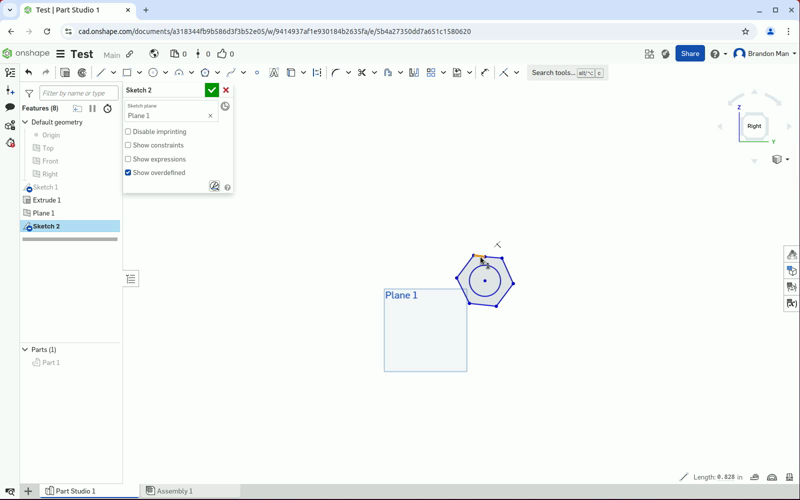
scroll(-6)
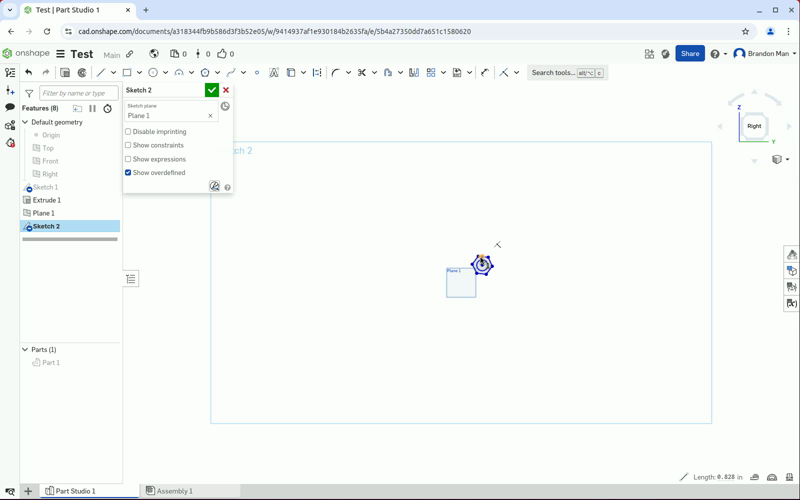
mouse_move(73, 352)
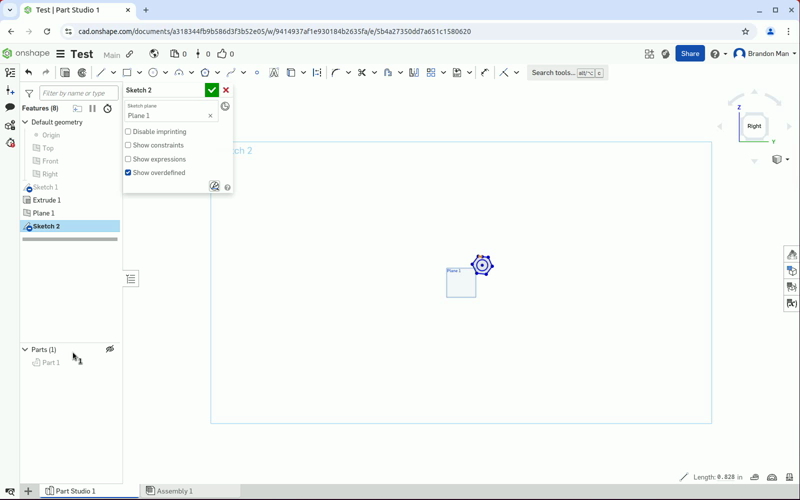
key(shift+y)
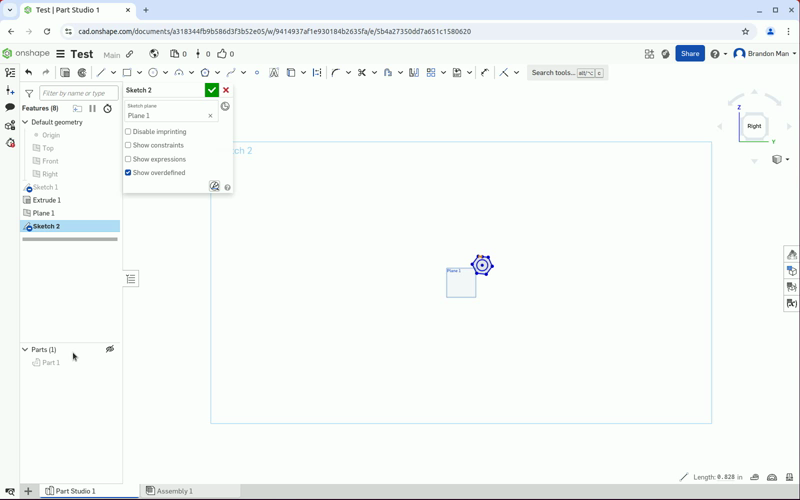
key(shift+e)
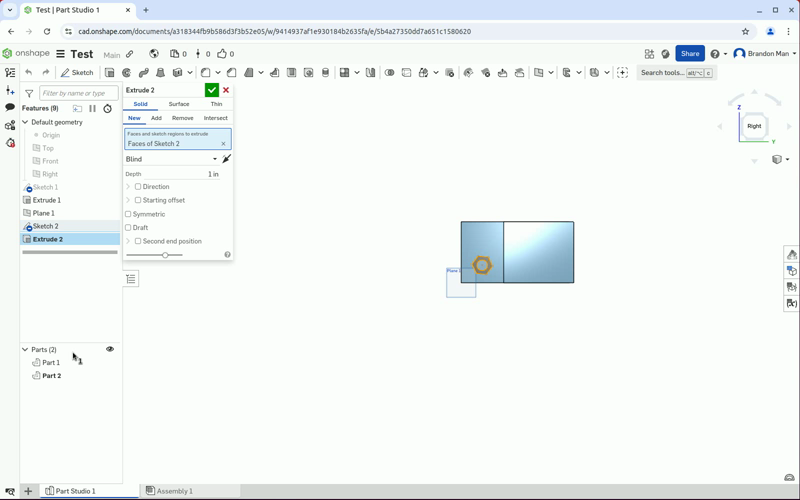
mouse_move(143, 106)
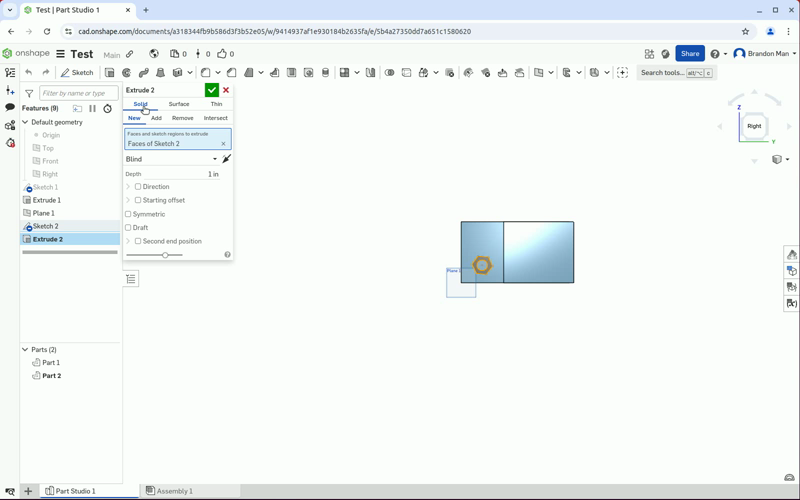
click(143, 106)
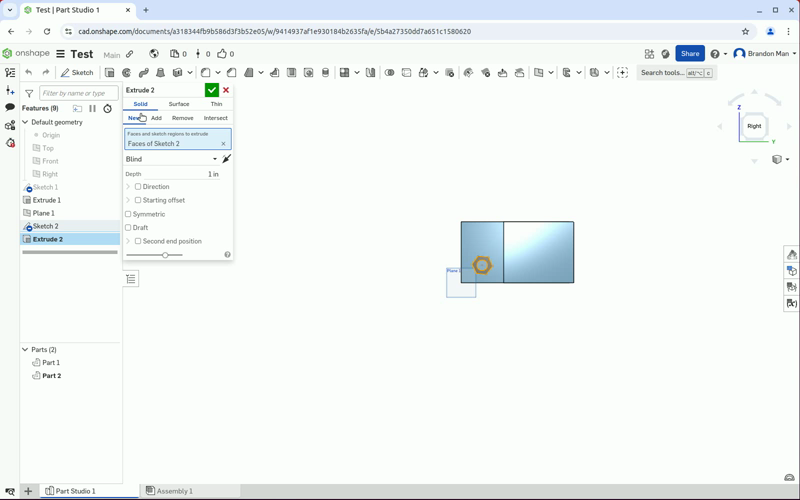
mouse_move(137, 120)
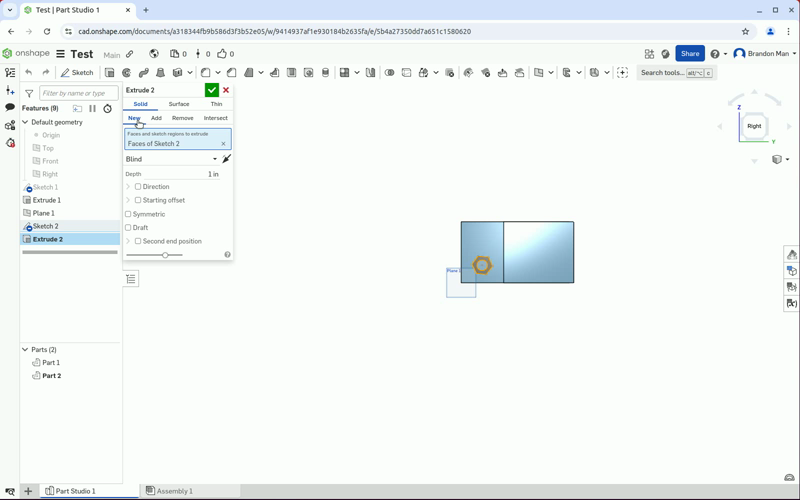
click(137, 120)
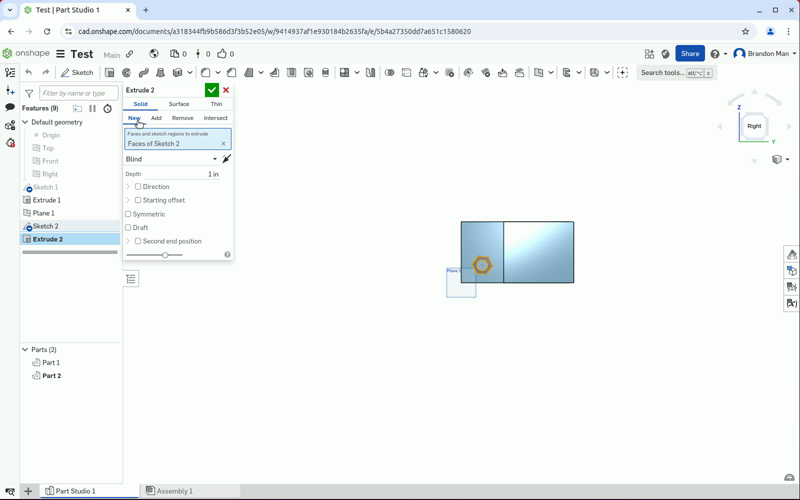
key(tab, 4)
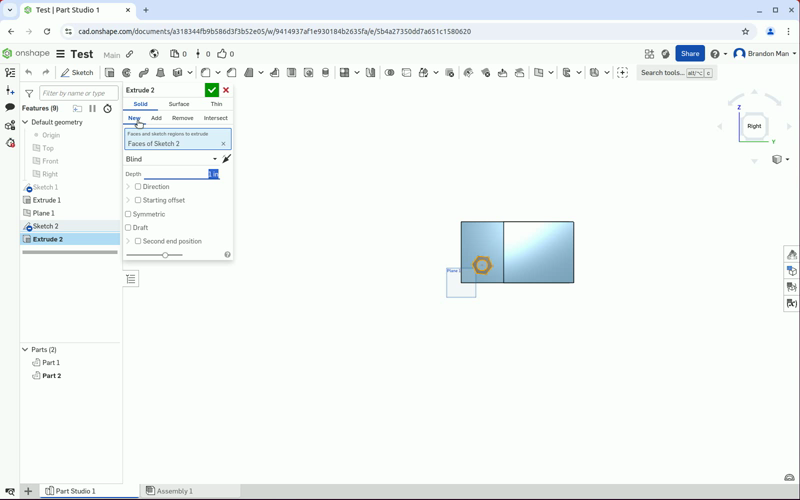
text(-2.407)
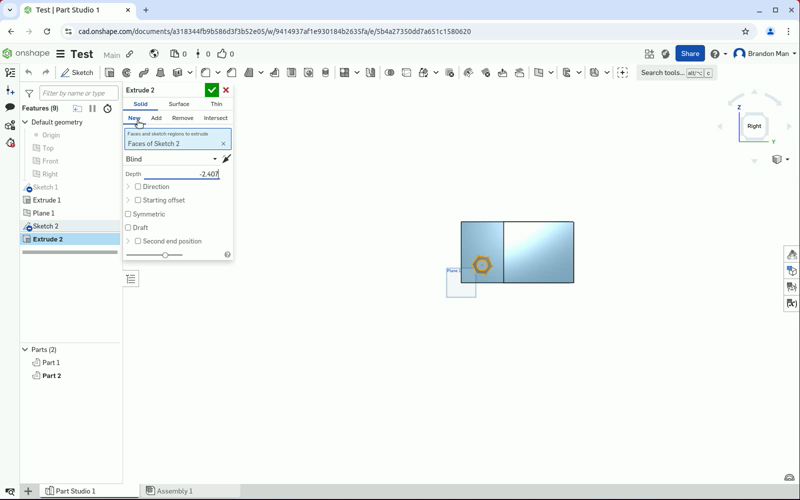
key(enter)
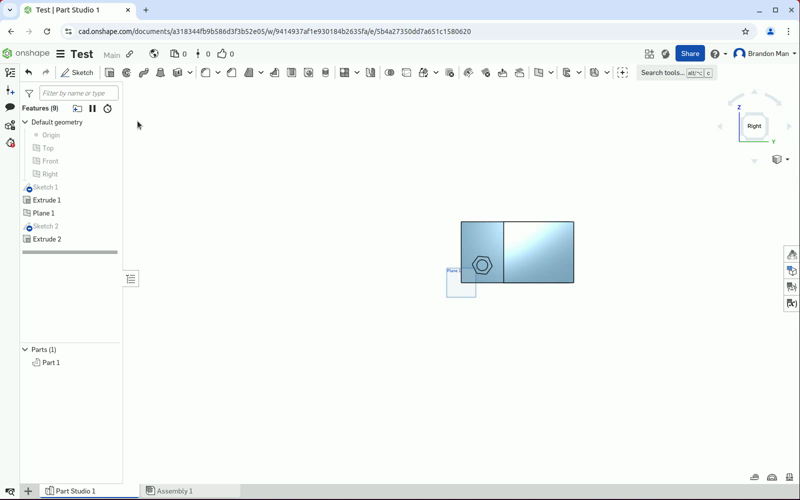
key(shift+h)
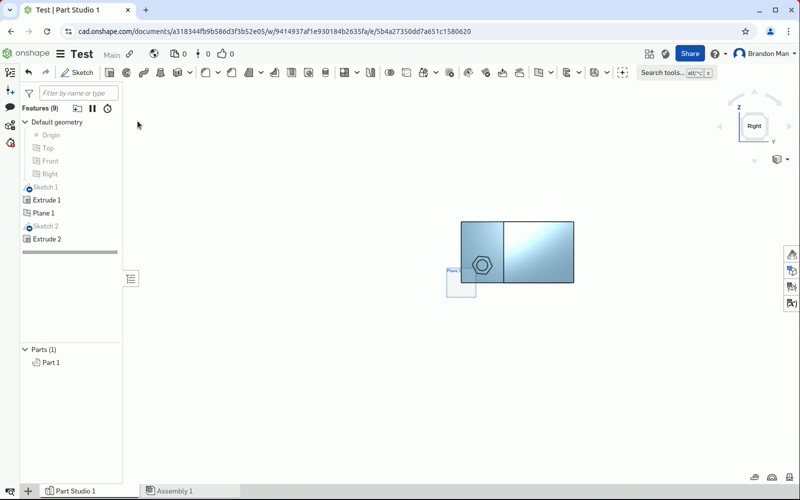
key(shift+h)
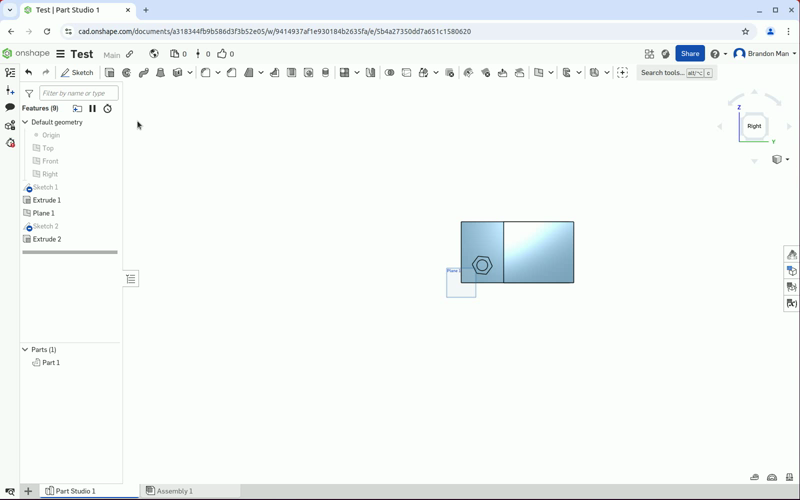
mouse_move(73, 189)
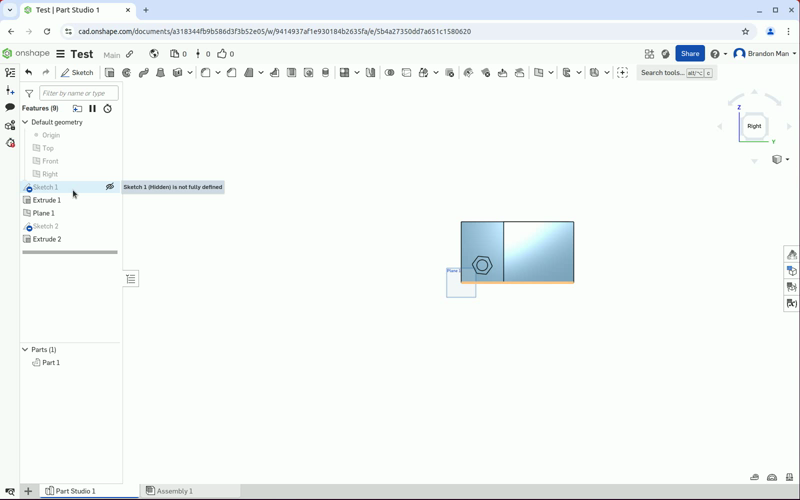
click(73, 189)
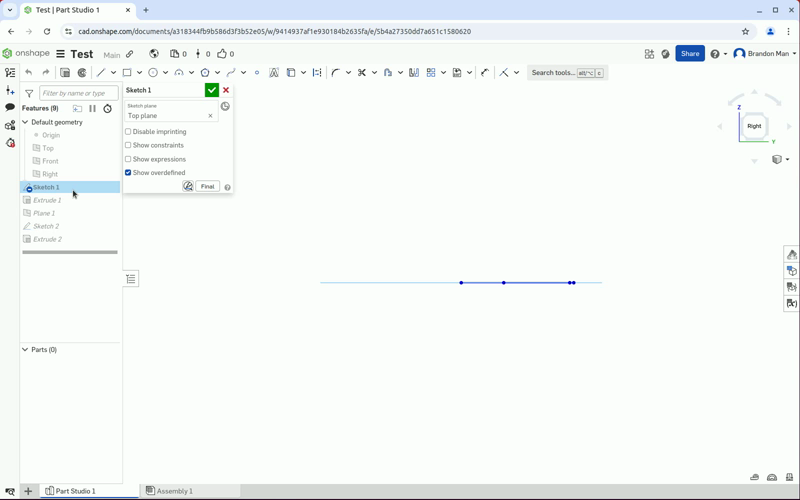
mouse_move(229, 92)
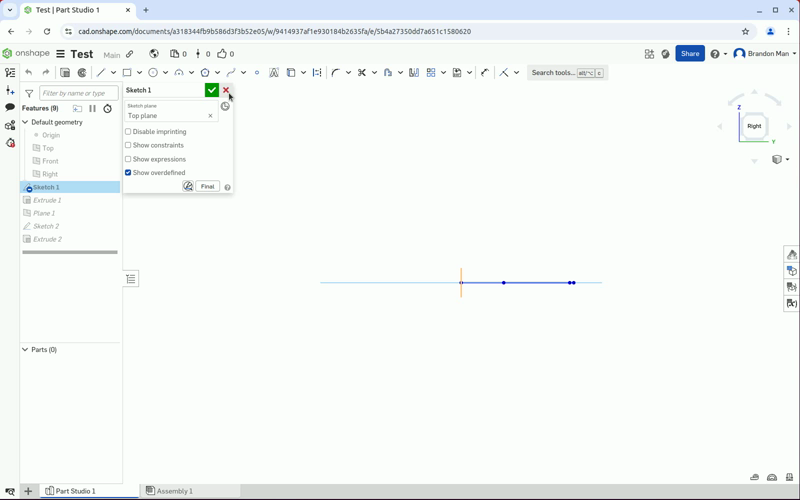
click(229, 92)
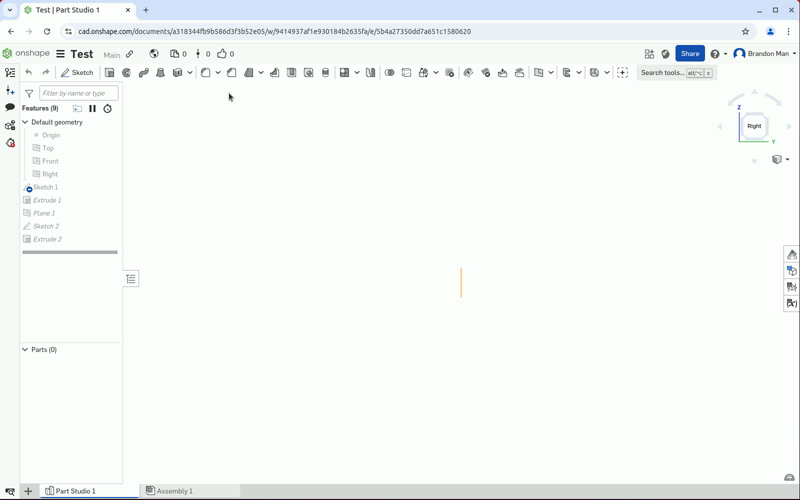
key(shift+s)
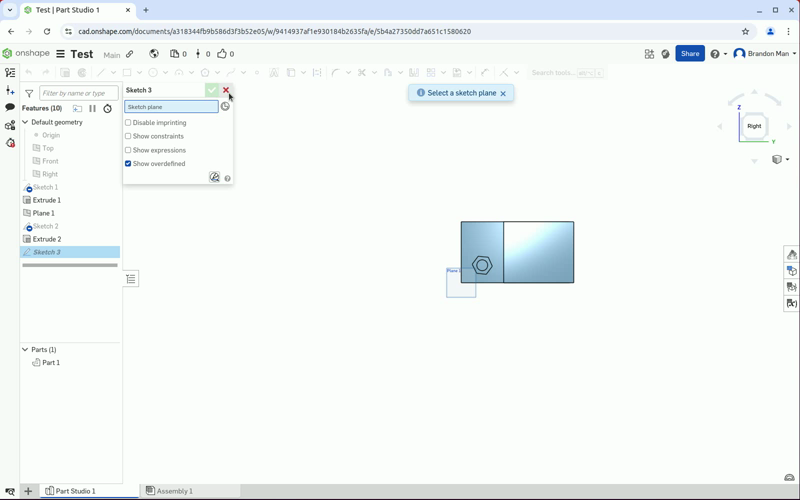
mouse_move(73, 215)
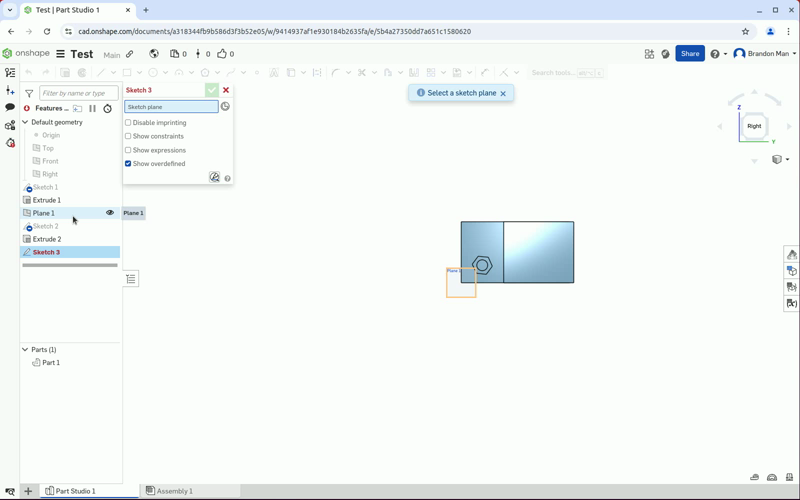
click(73, 215)
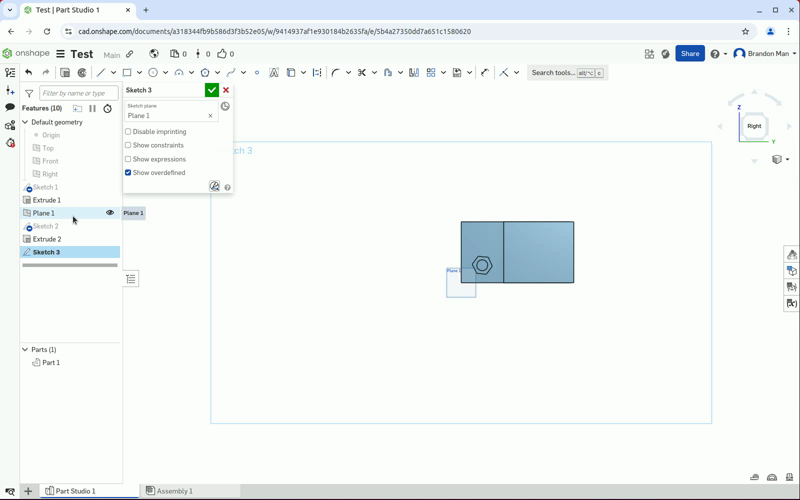
mouse_move(73, 352)
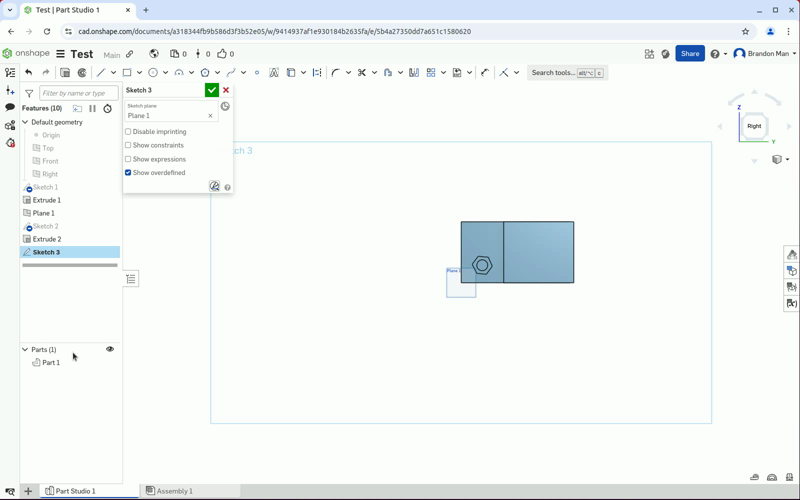
key(y)
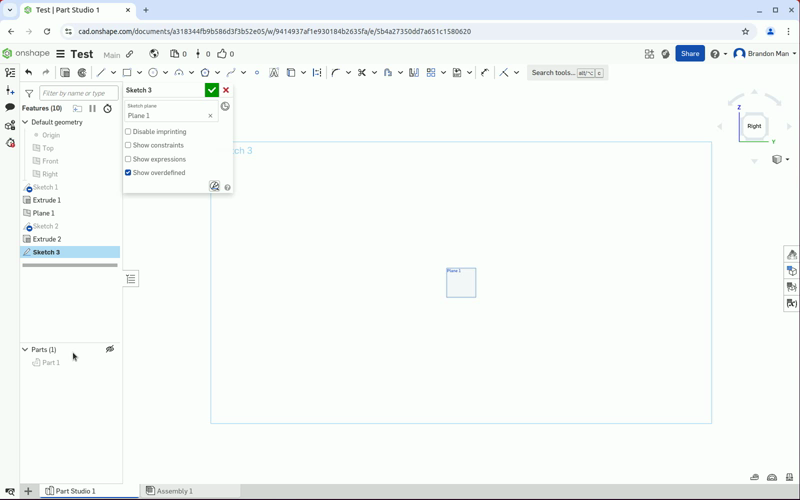
key(l)
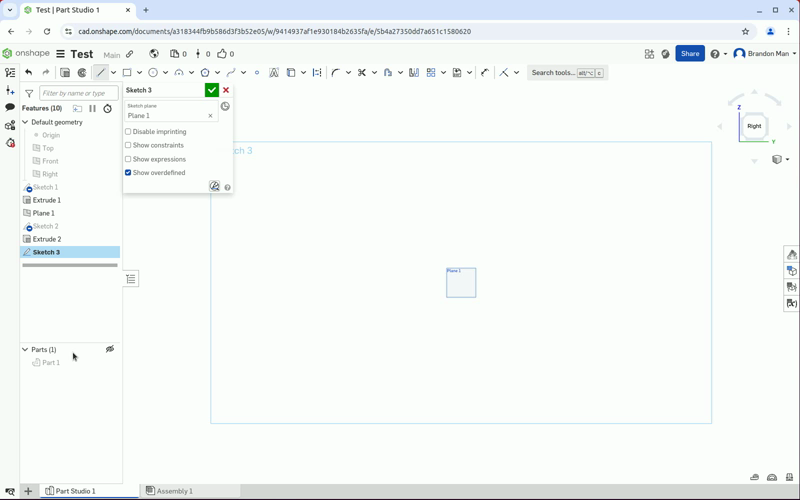
key_down(shift)
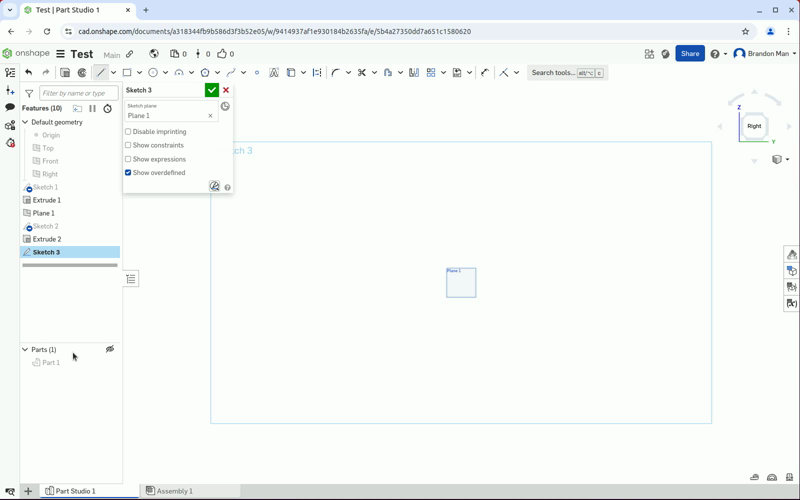
mouse_move(481, 249)
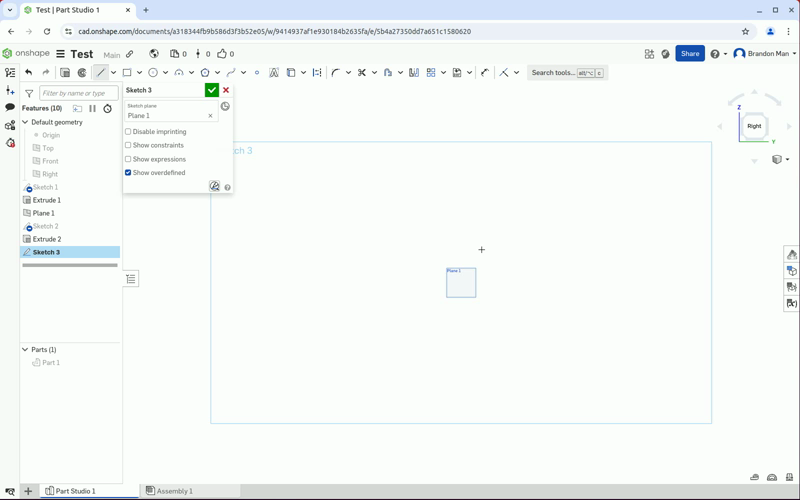
click(481, 249)
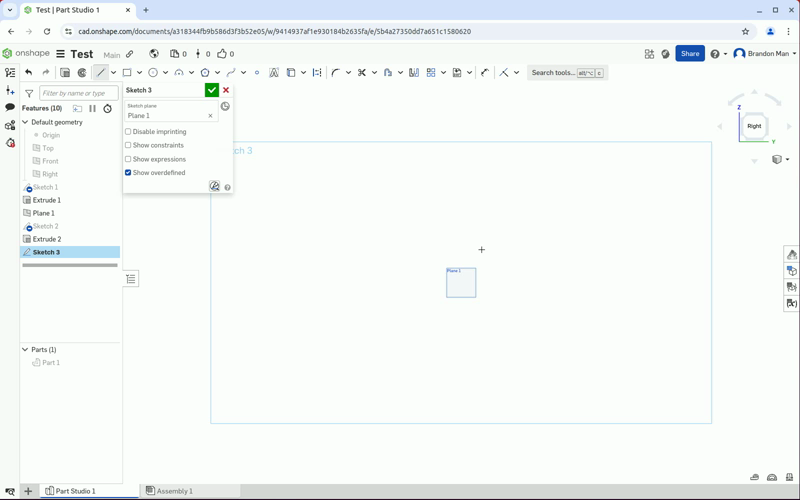
key_up(shift)
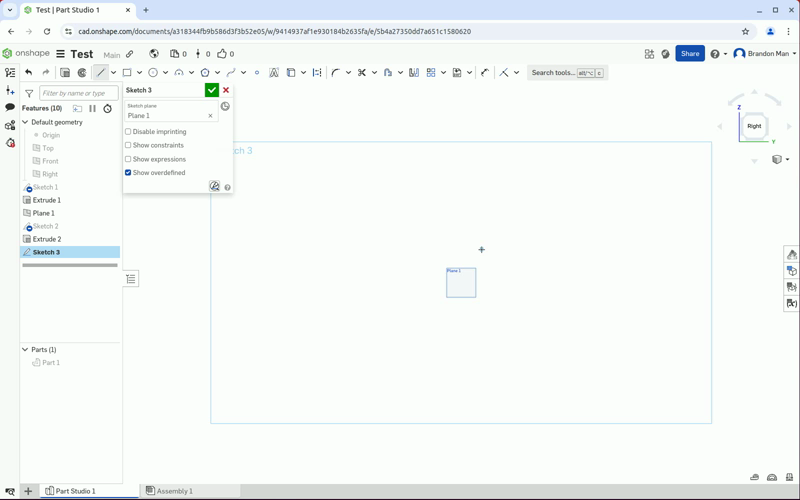
key_down(shift)
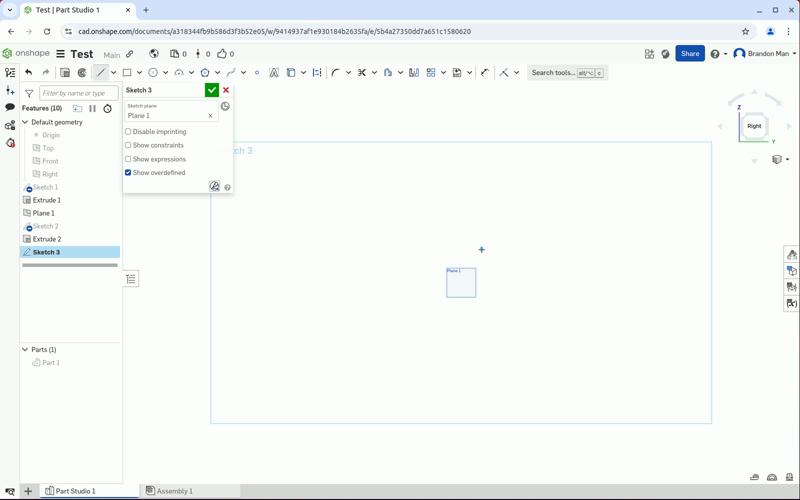
mouse_move(511, 249)
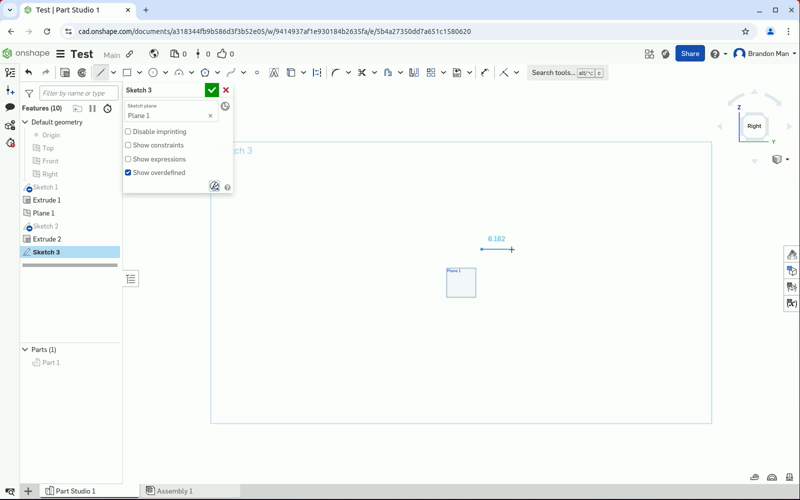
mouse_move(484, 249)
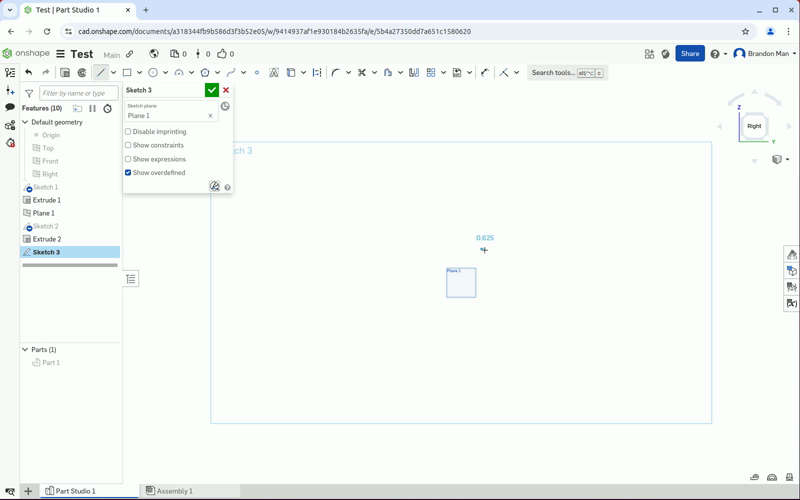
scroll(6)
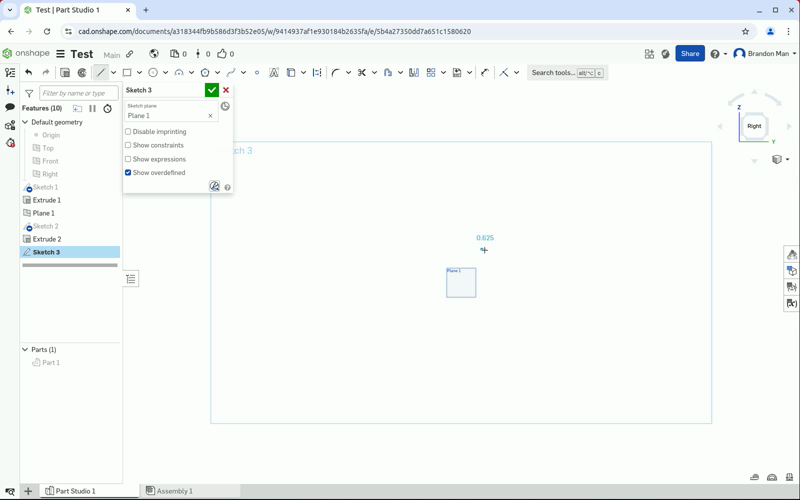
scroll(6)
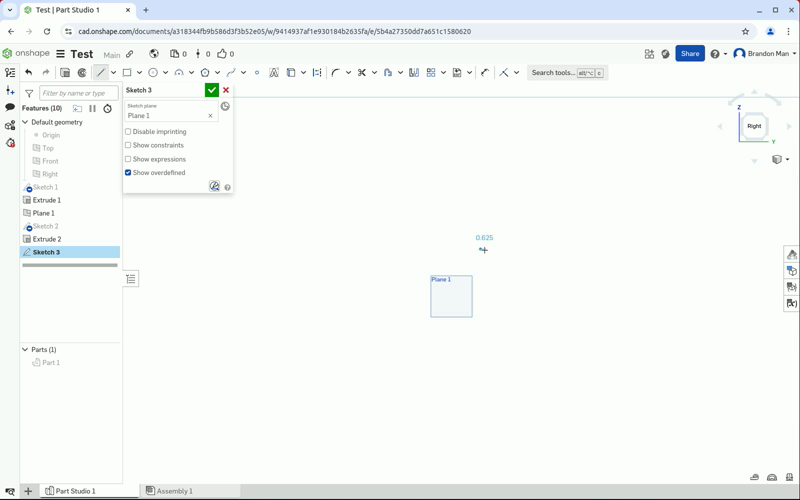
scroll(6)
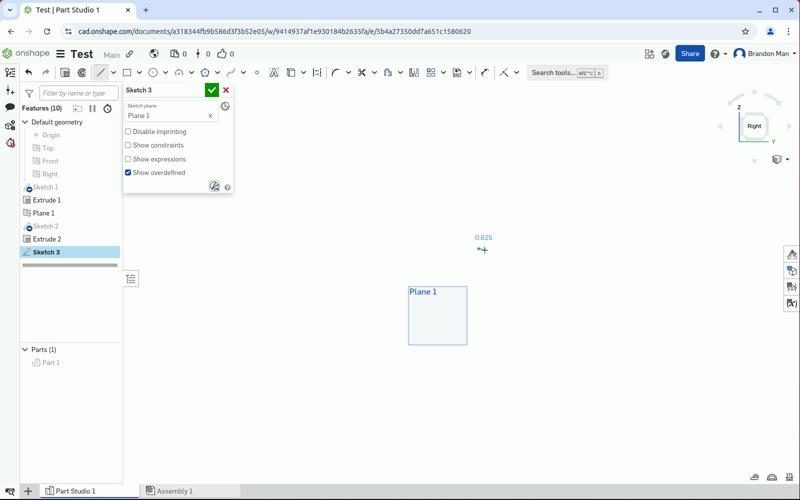
scroll(6)
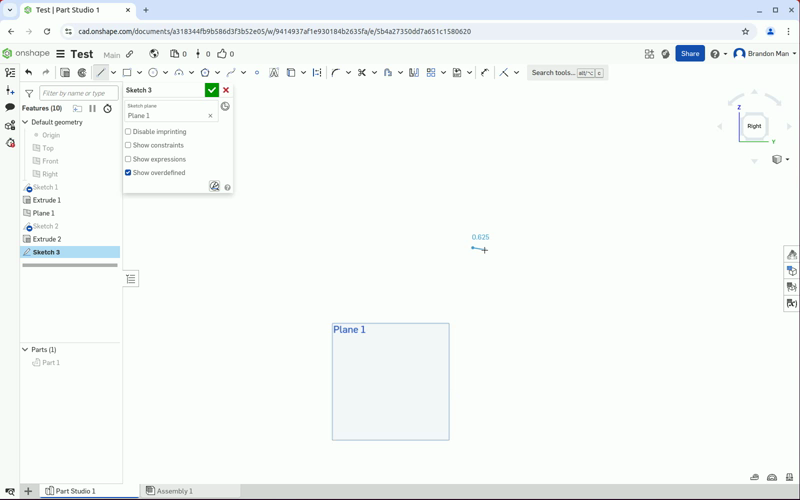
scroll(6)
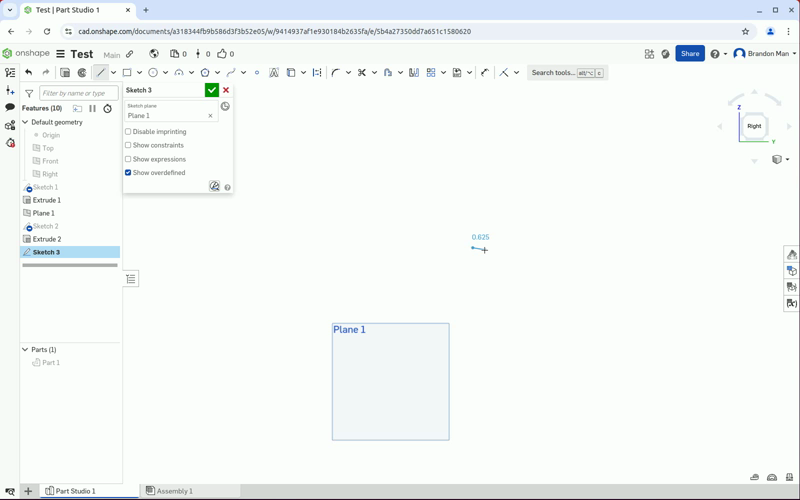
scroll(6)
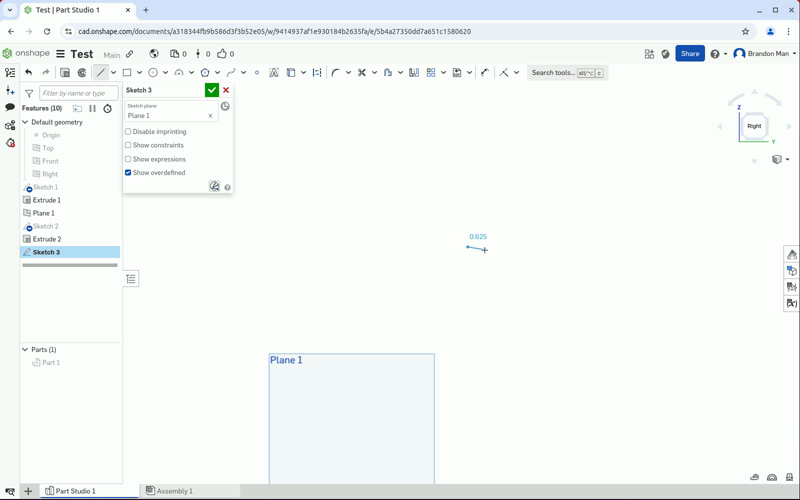
scroll(6)
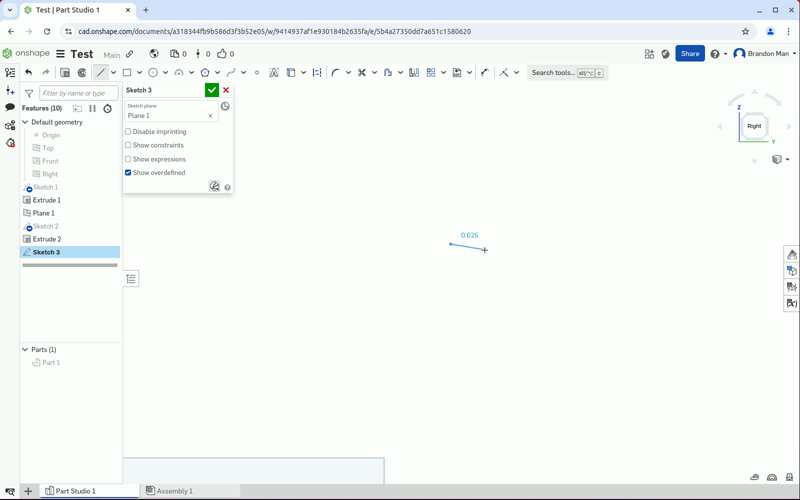
click(484, 249)
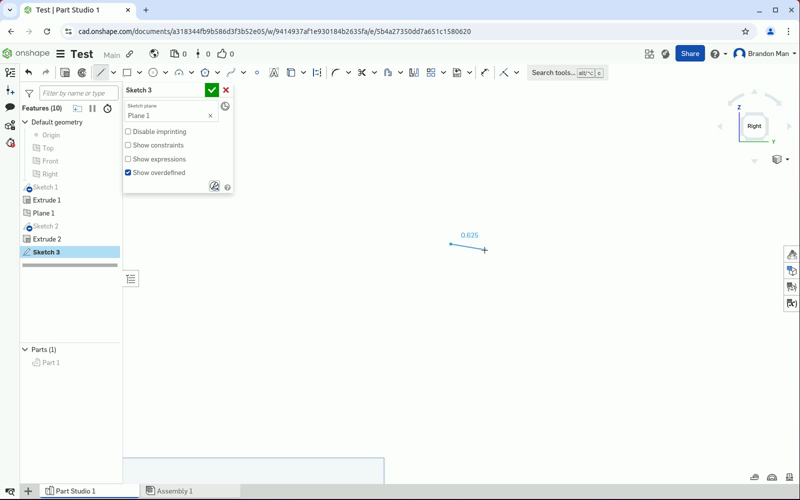
scroll(-6)
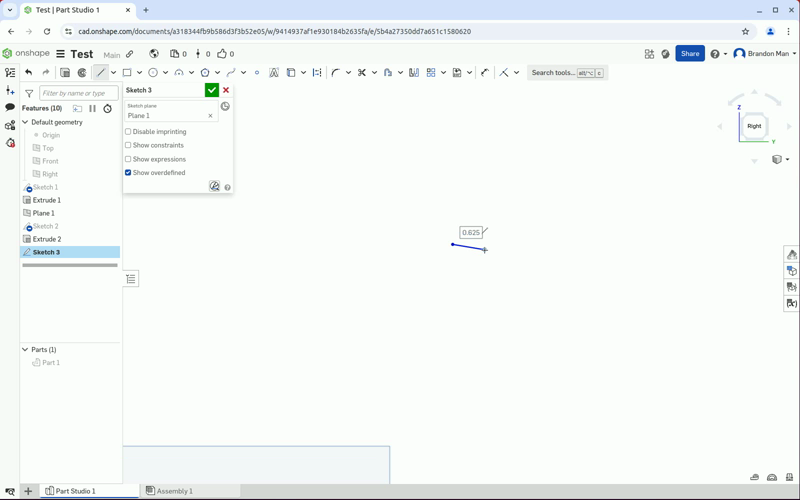
scroll(-6)
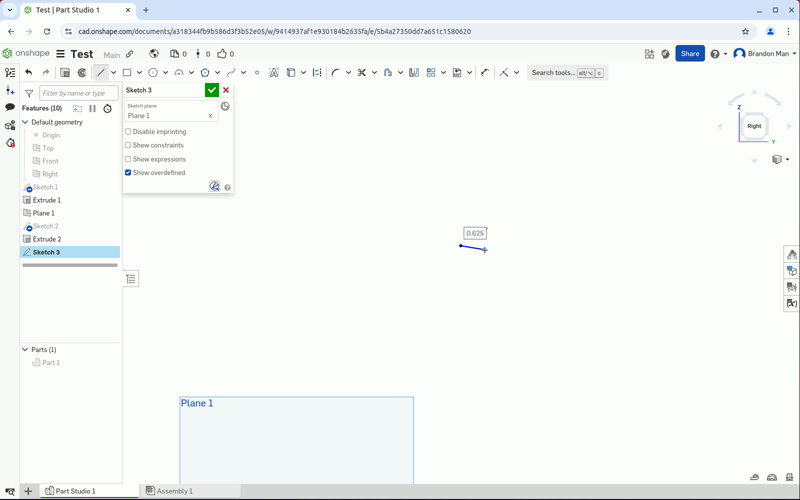
scroll(-6)
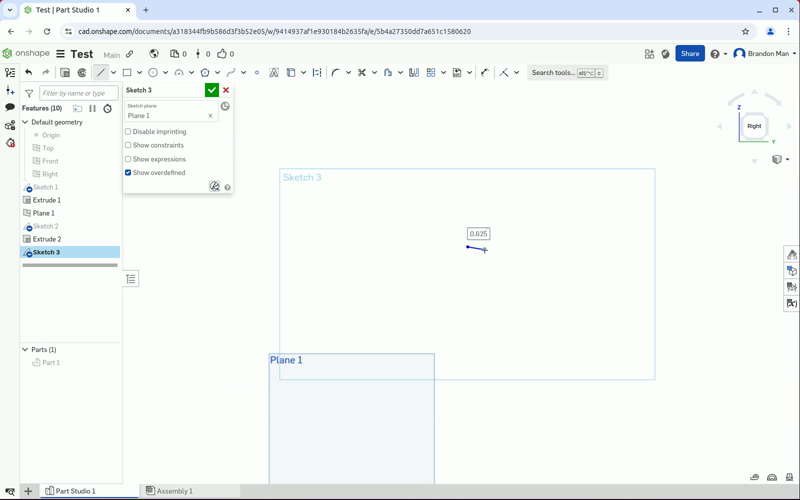
scroll(-6)
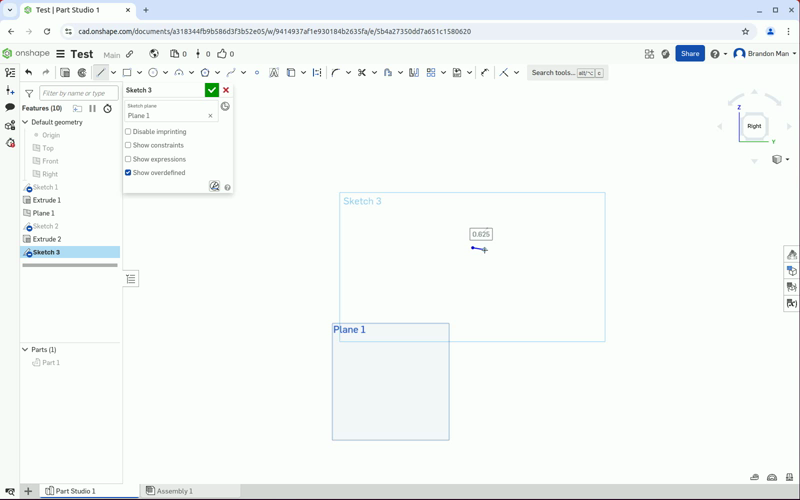
scroll(-6)
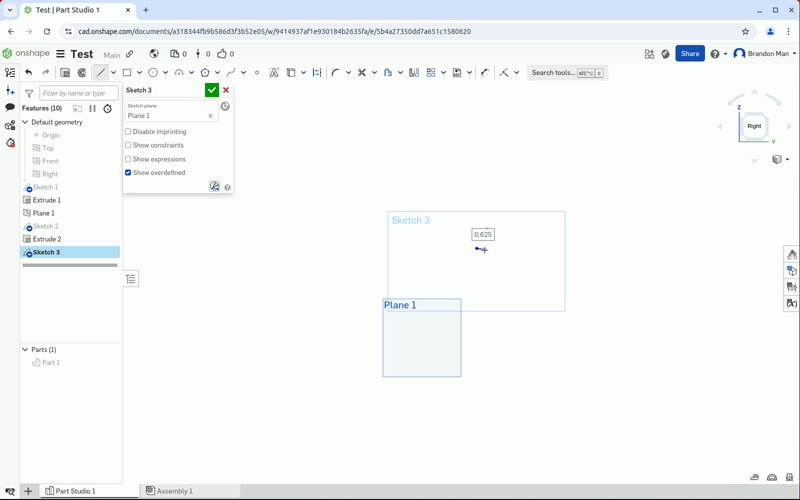
scroll(-6)
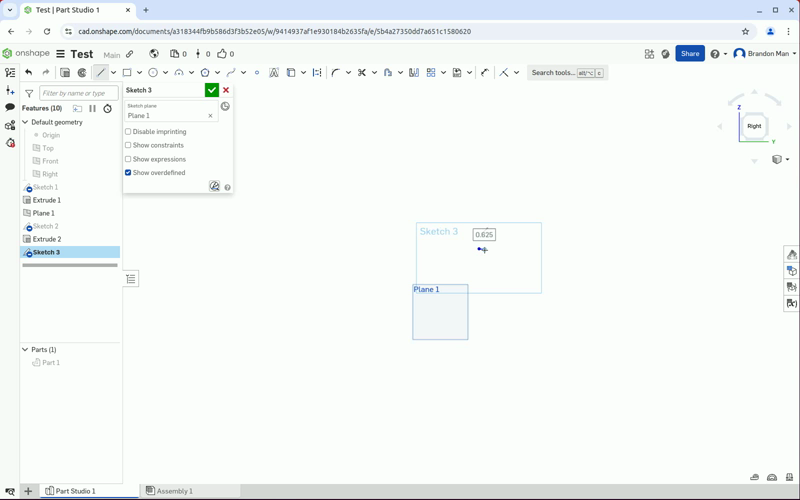
scroll(-6)
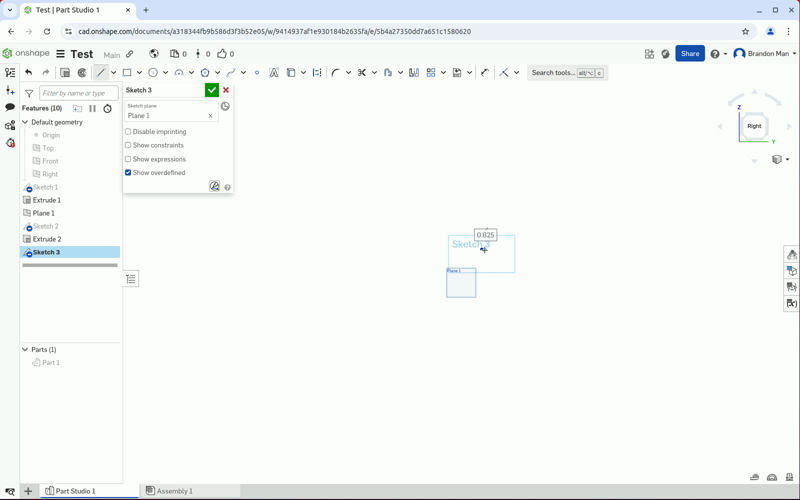
key_up(shift)
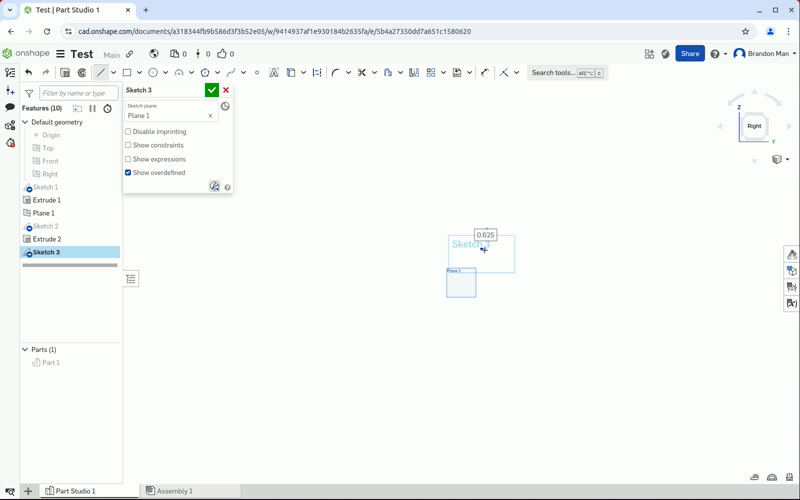
key_down(shift)
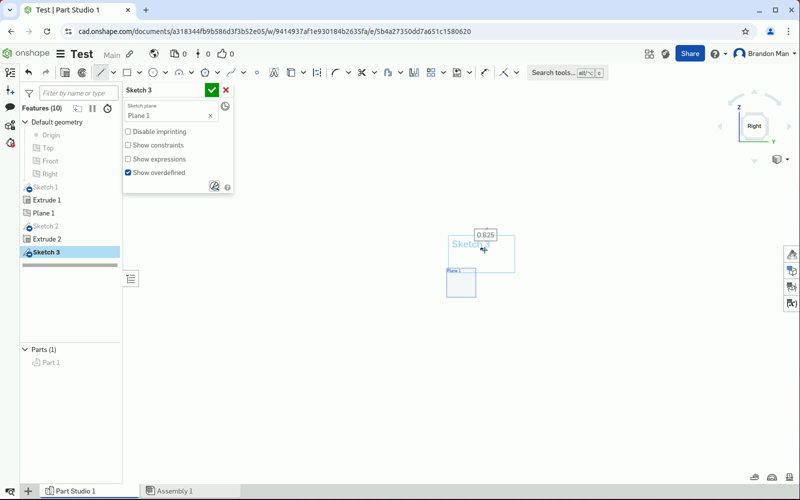
mouse_move(514, 249)
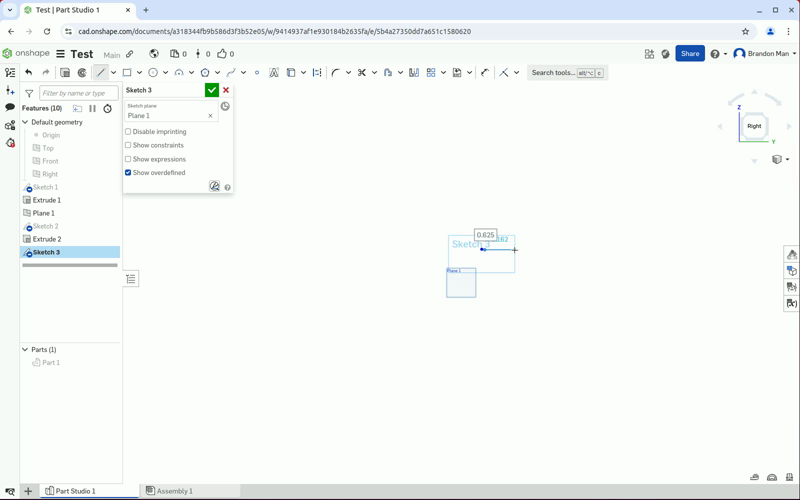
mouse_move(491, 242)
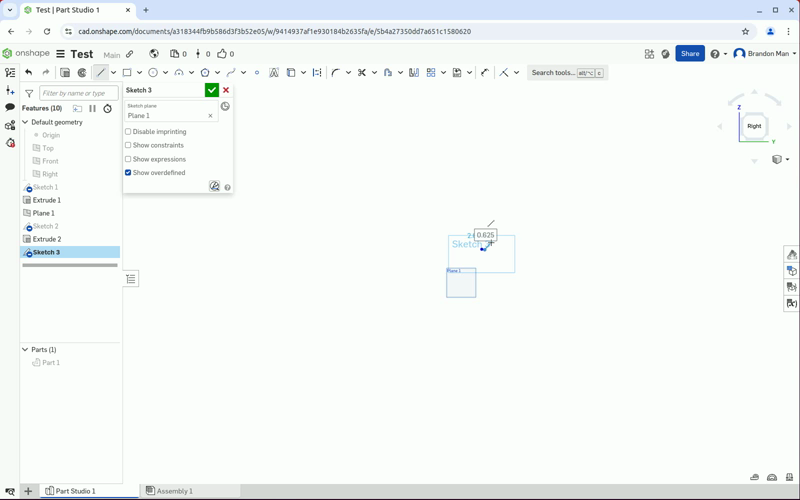
click(491, 242)
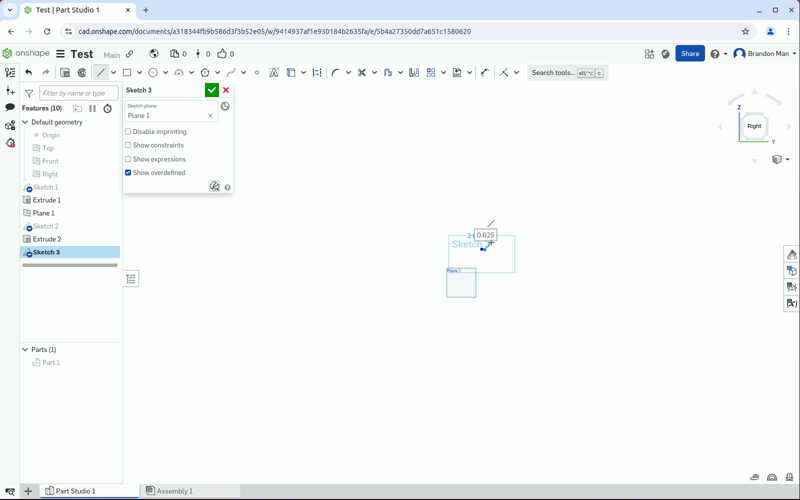
key_up(shift)
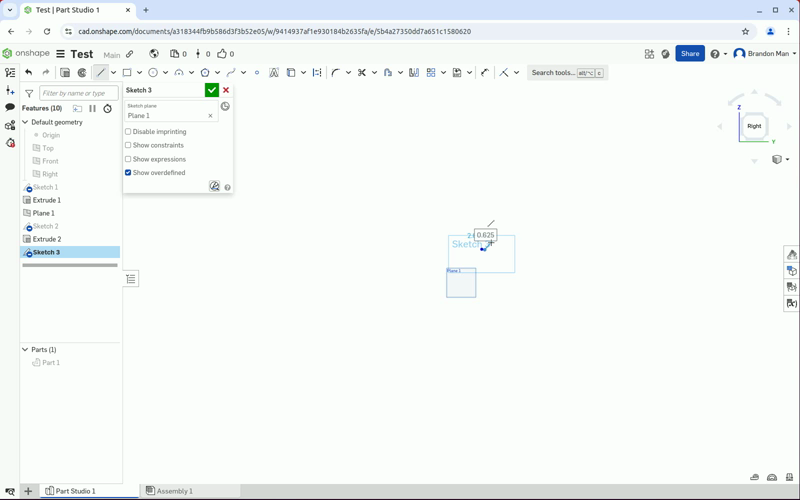
key_down(shift)
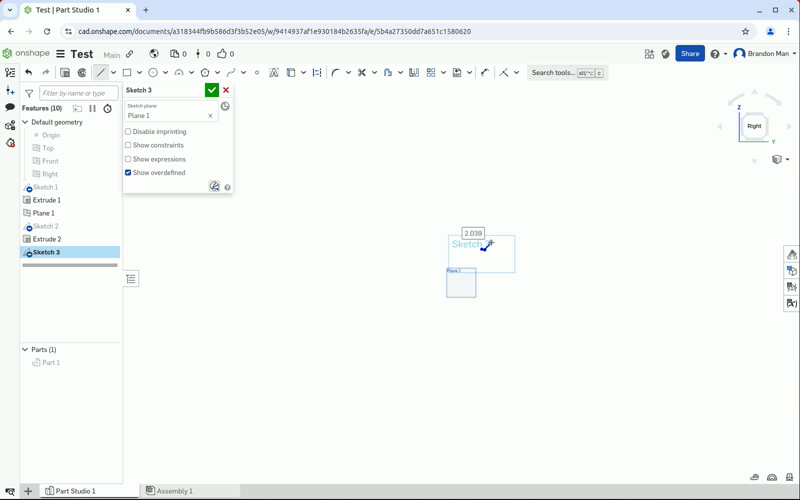
mouse_move(521, 242)
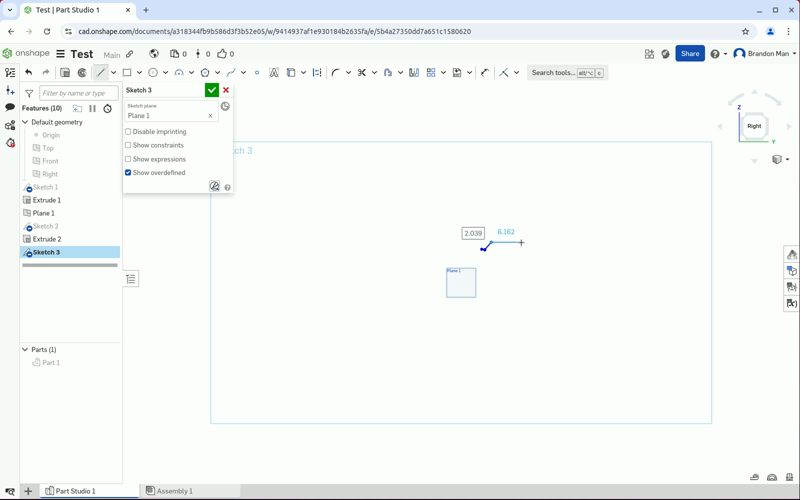
mouse_move(488, 233)
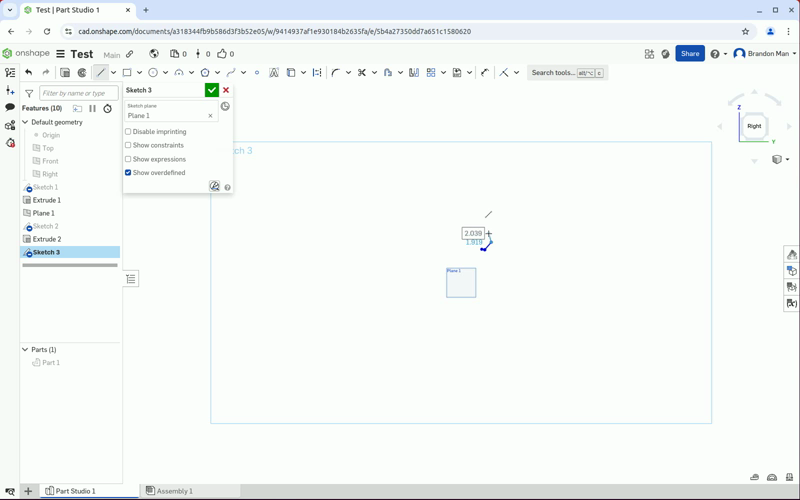
click(488, 233)
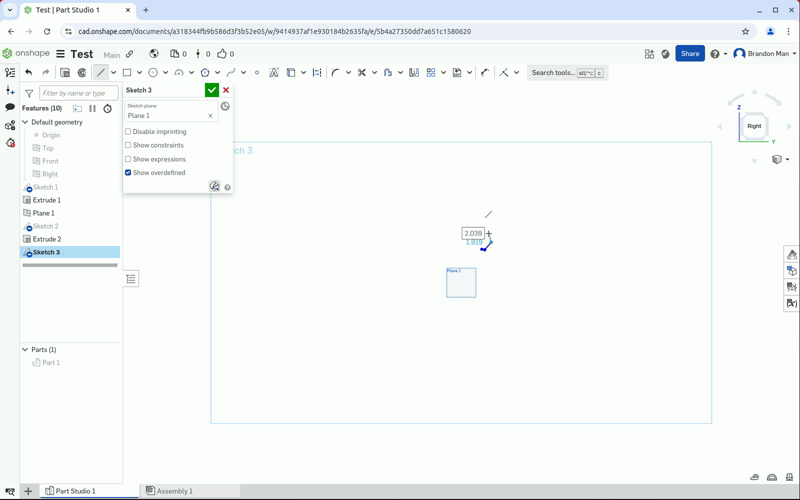
key_up(shift)
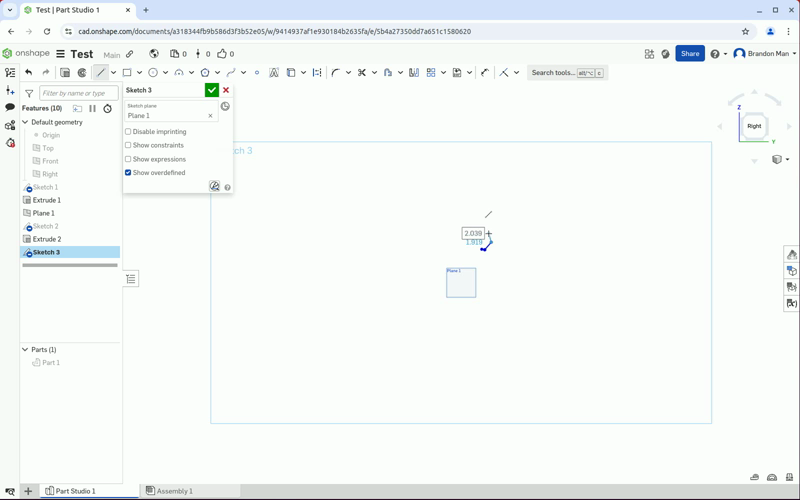
key_down(shift)
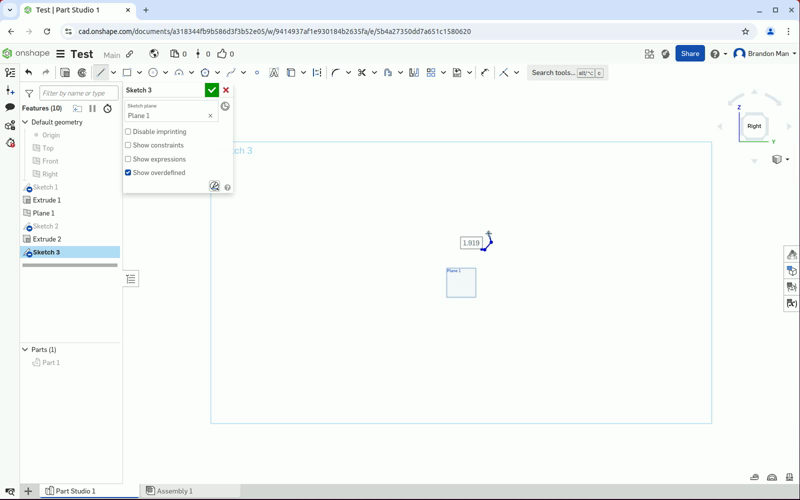
mouse_move(518, 233)
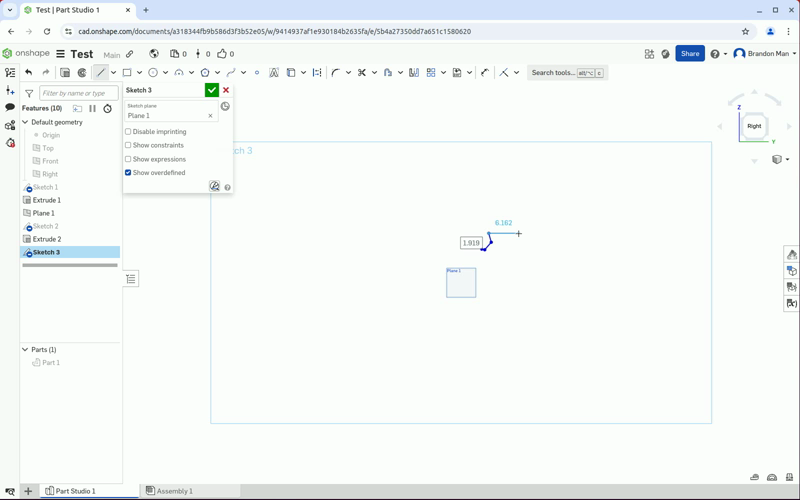
mouse_move(481, 231)
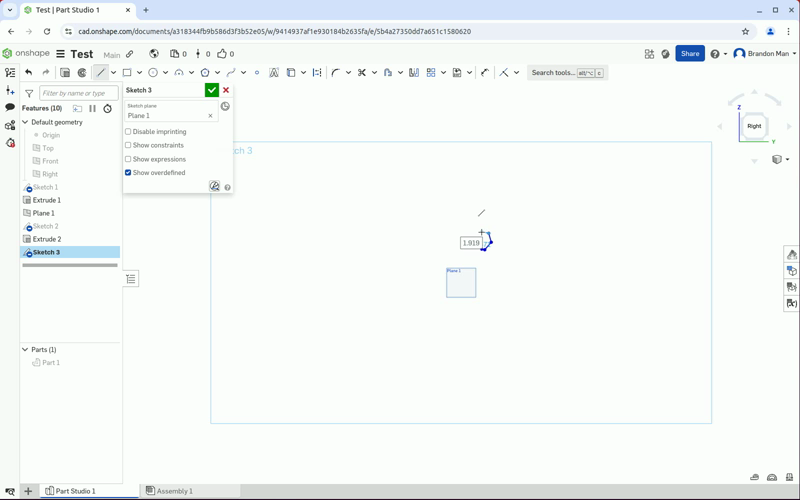
scroll(6)
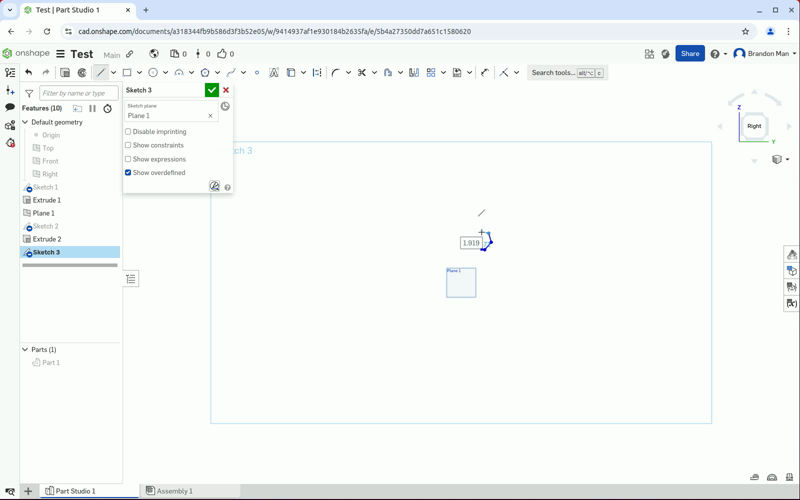
scroll(6)
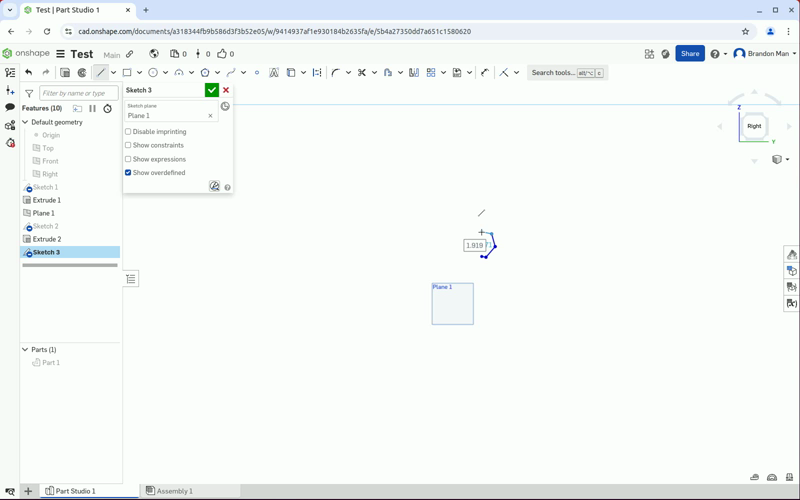
scroll(6)
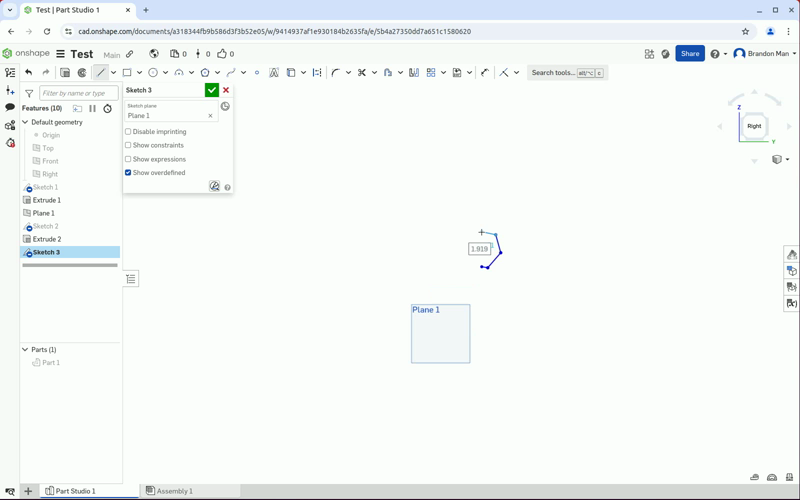
scroll(6)
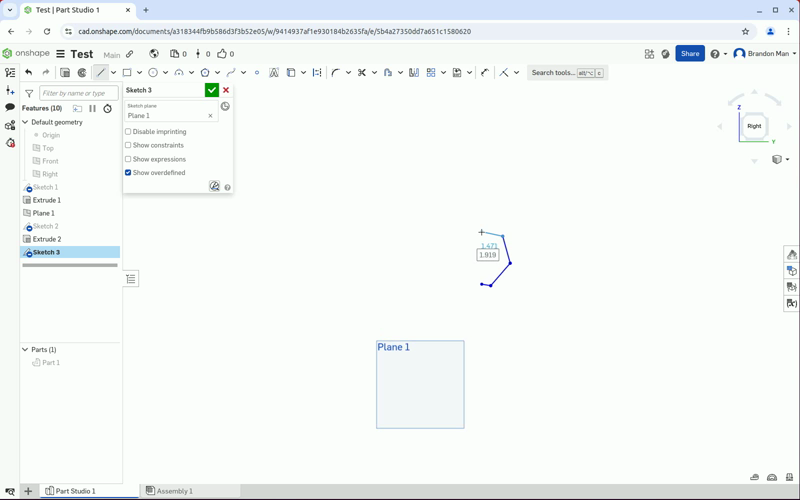
scroll(6)
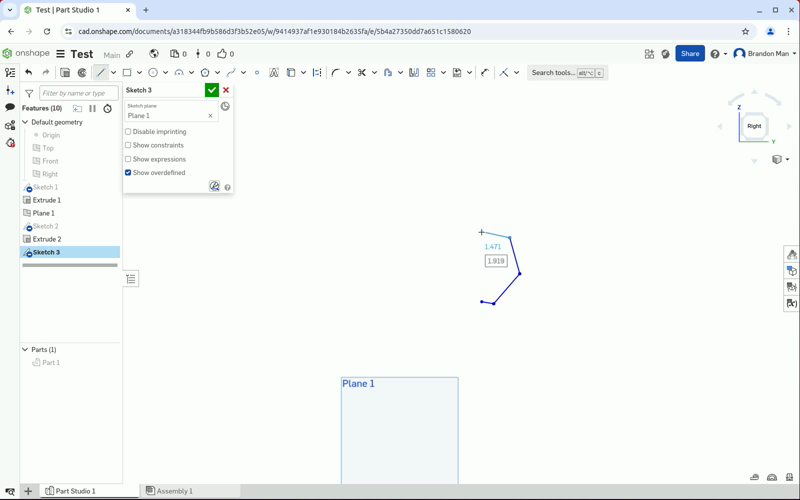
scroll(6)
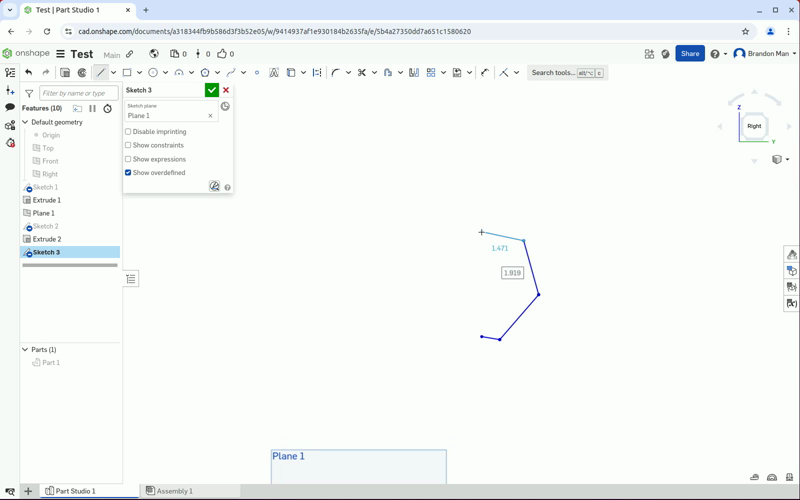
scroll(6)
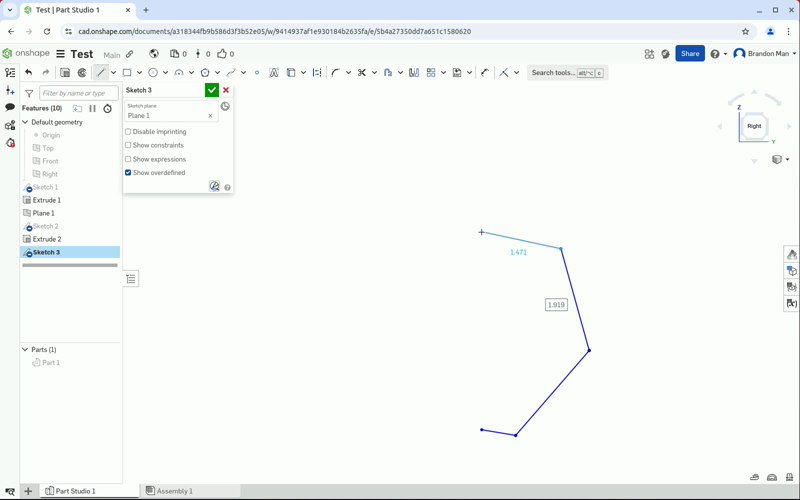
click(481, 231)
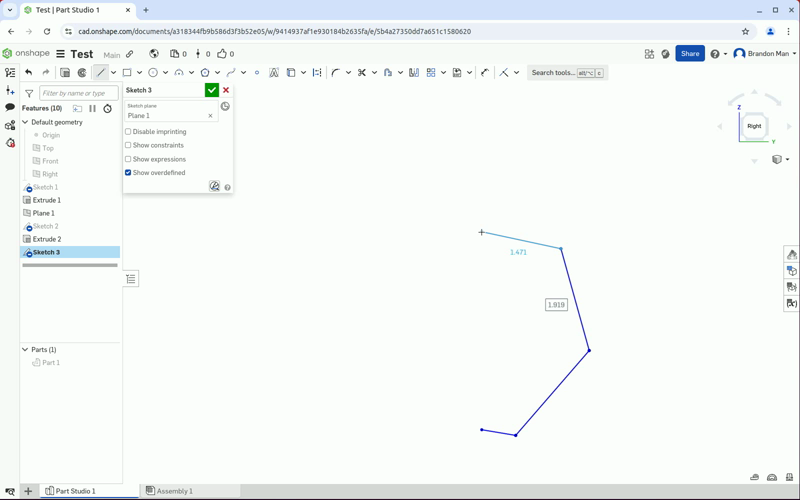
scroll(-6)
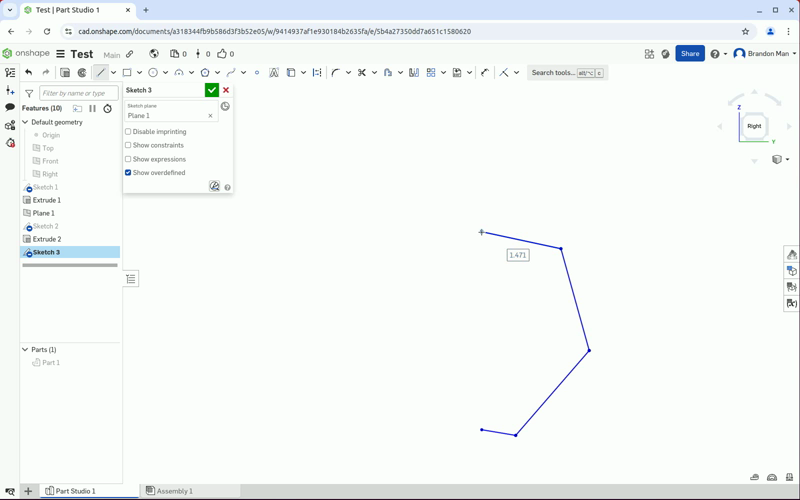
scroll(-6)
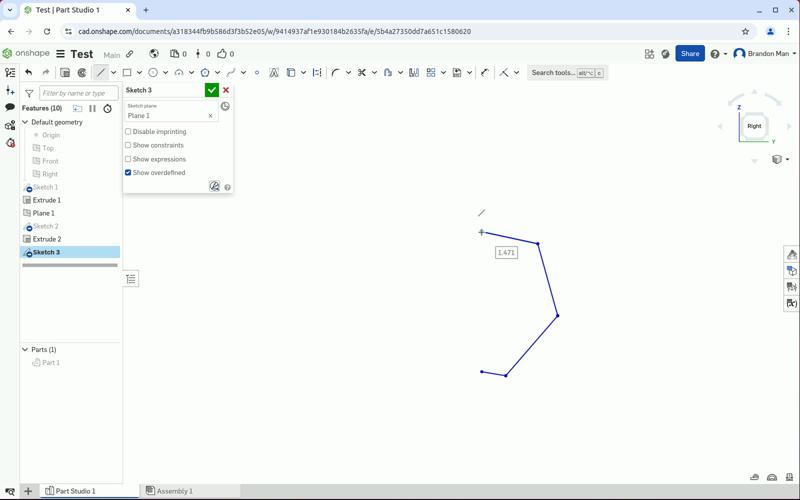
scroll(-6)
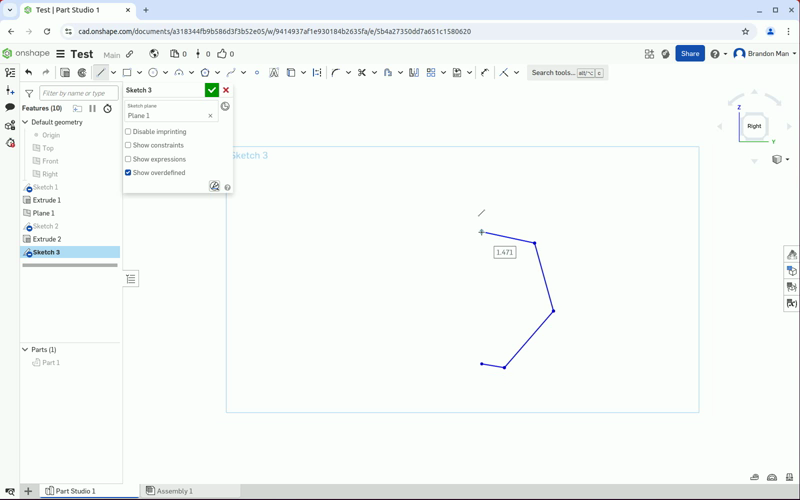
scroll(-6)
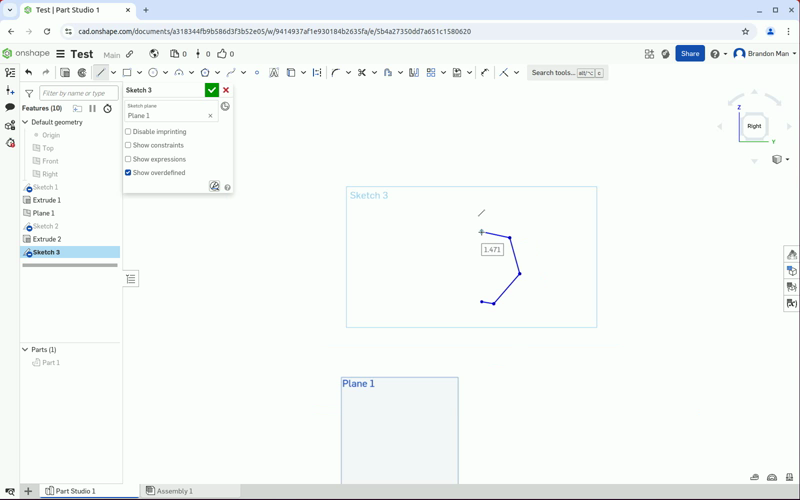
scroll(-6)
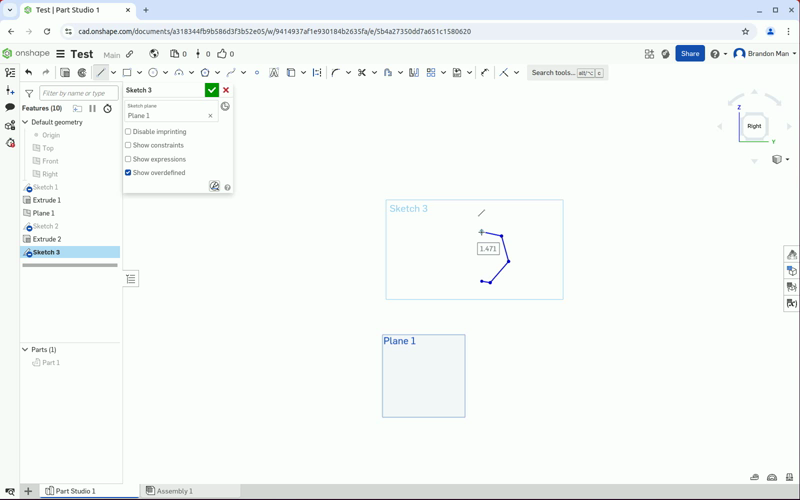
scroll(-6)
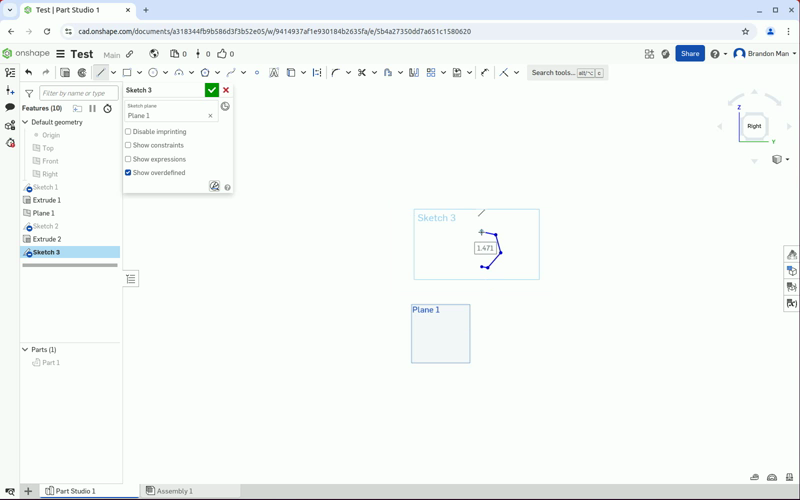
scroll(-6)
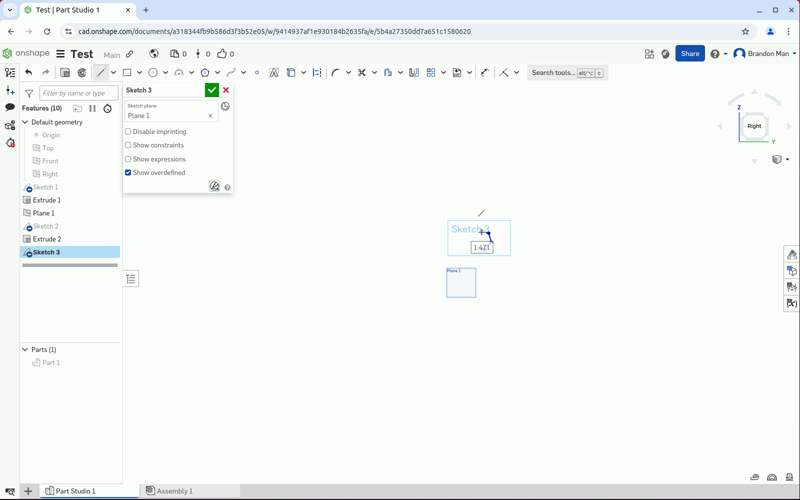
key_up(shift)
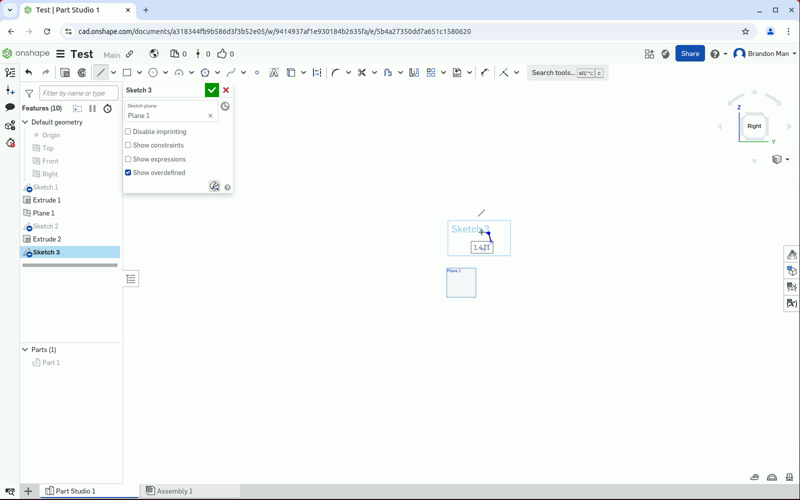
key_down(shift)
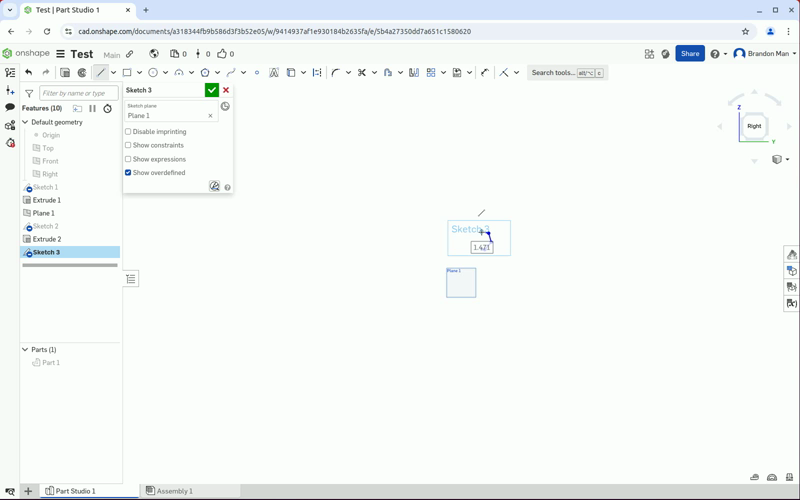
mouse_move(511, 231)
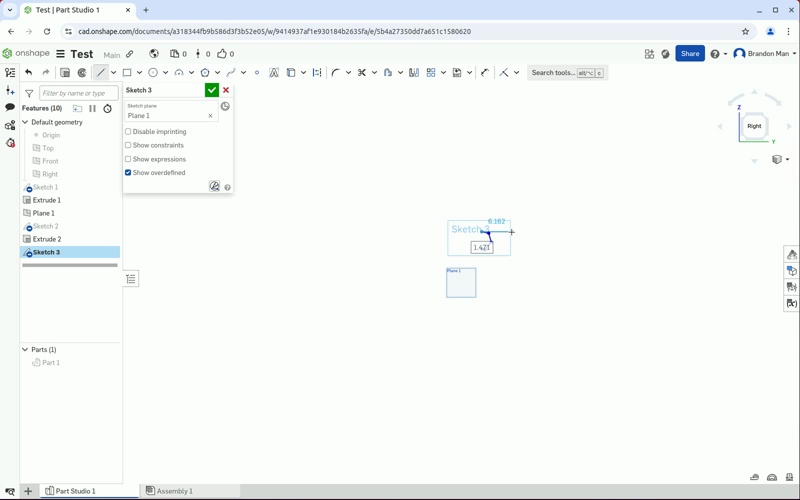
mouse_move(481, 234)
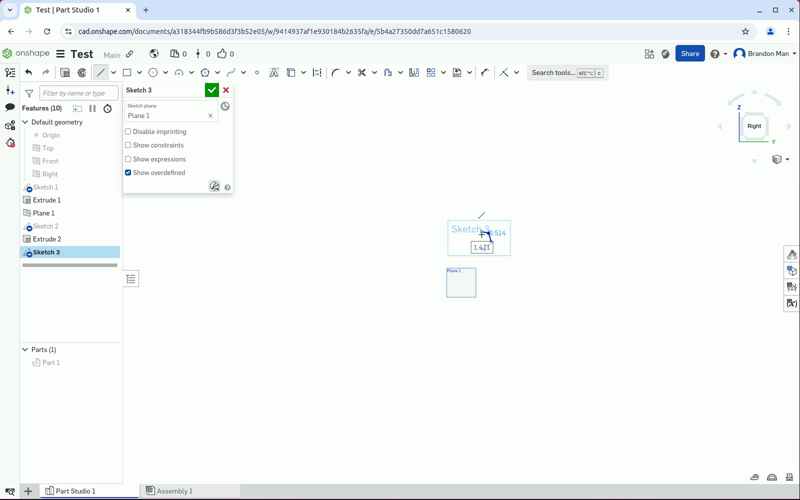
scroll(6)
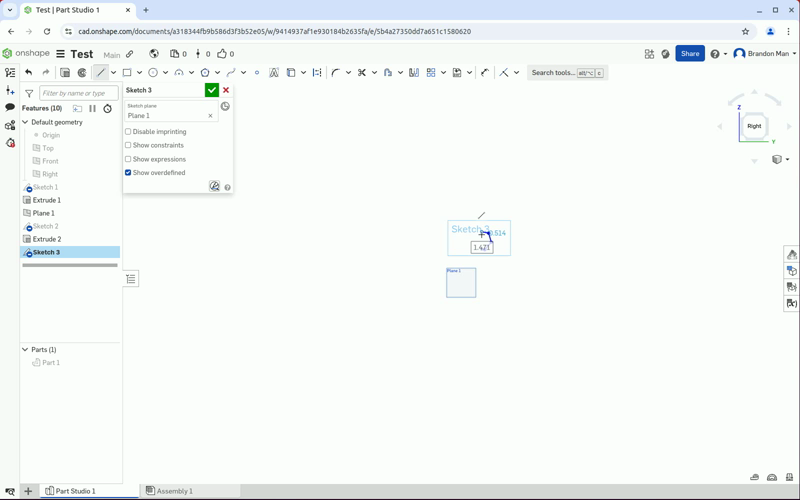
scroll(6)
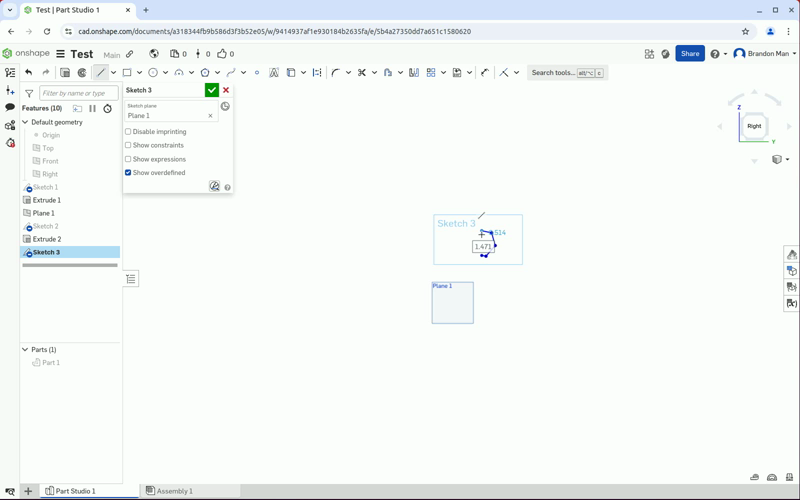
scroll(6)
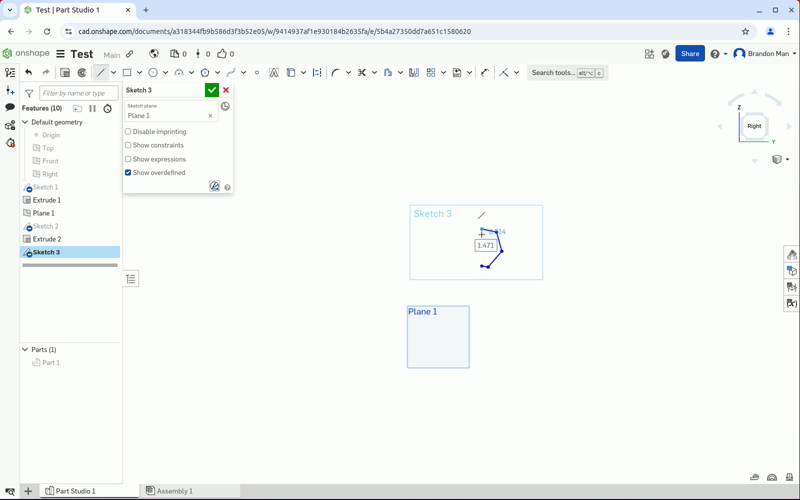
scroll(6)
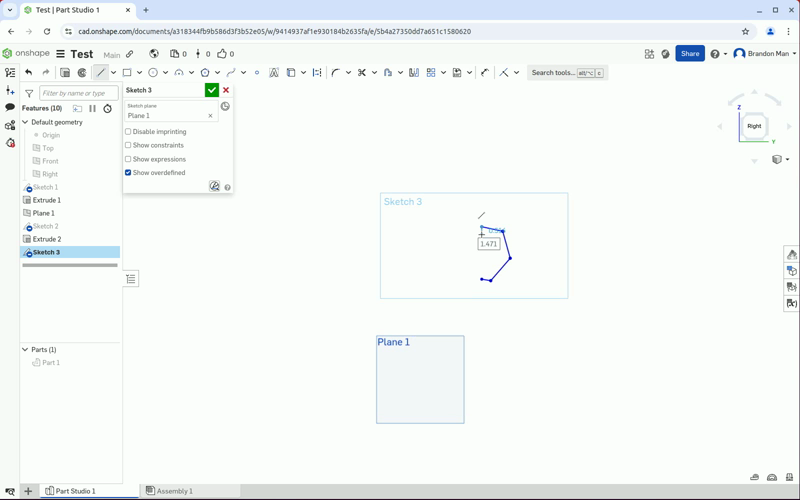
scroll(6)
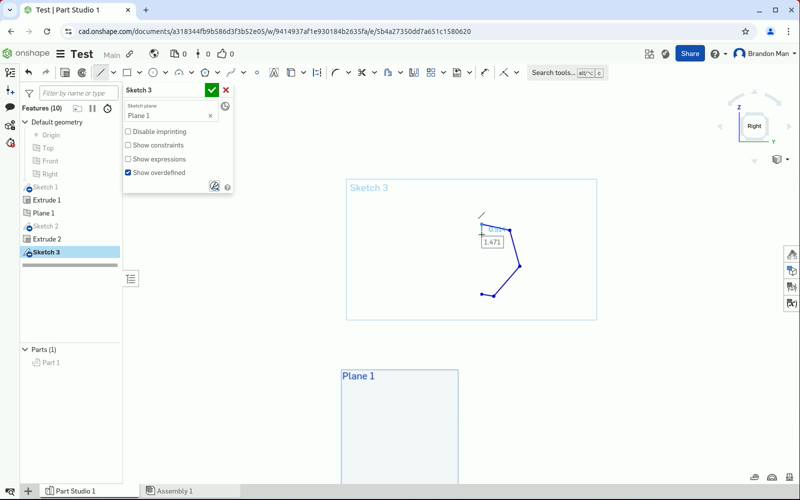
scroll(6)
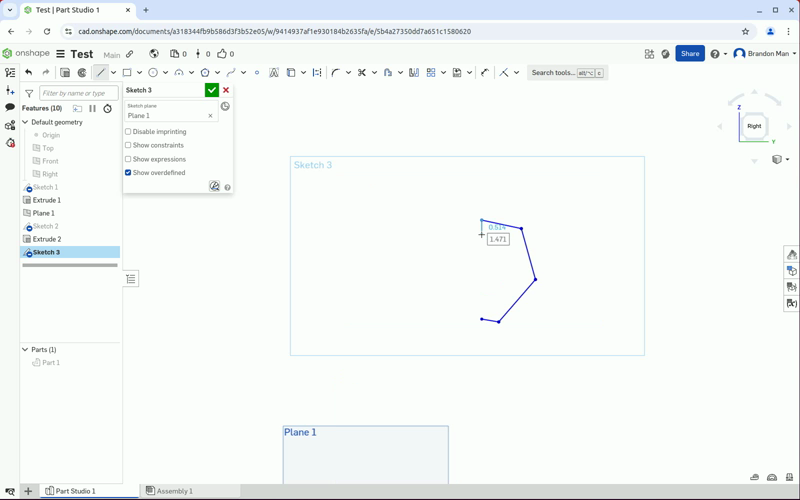
scroll(6)
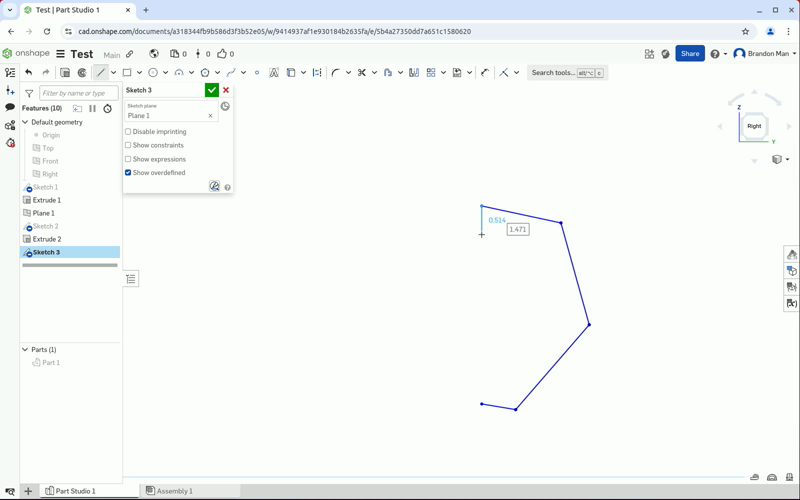
click(481, 234)
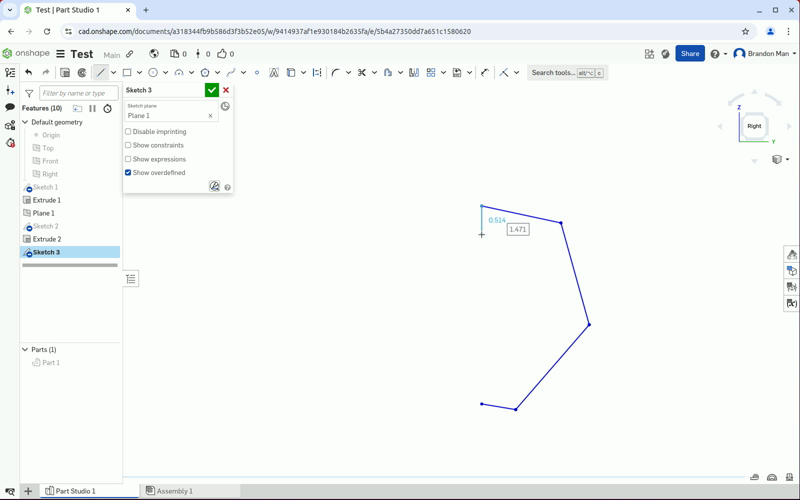
scroll(-6)
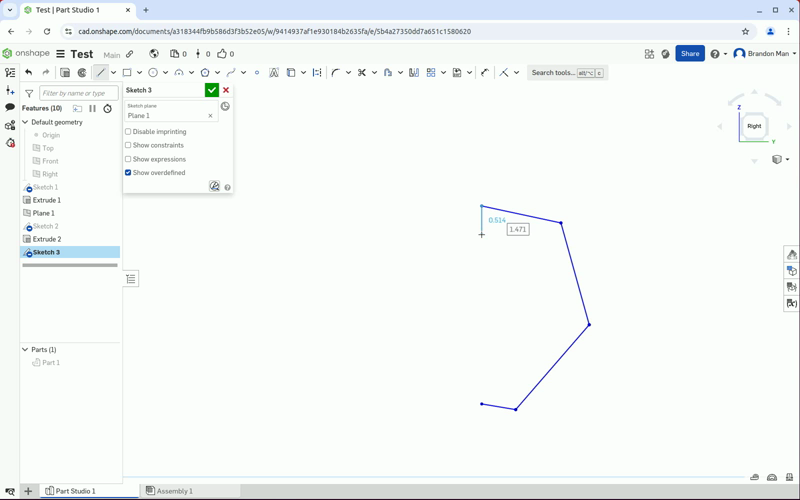
scroll(-6)
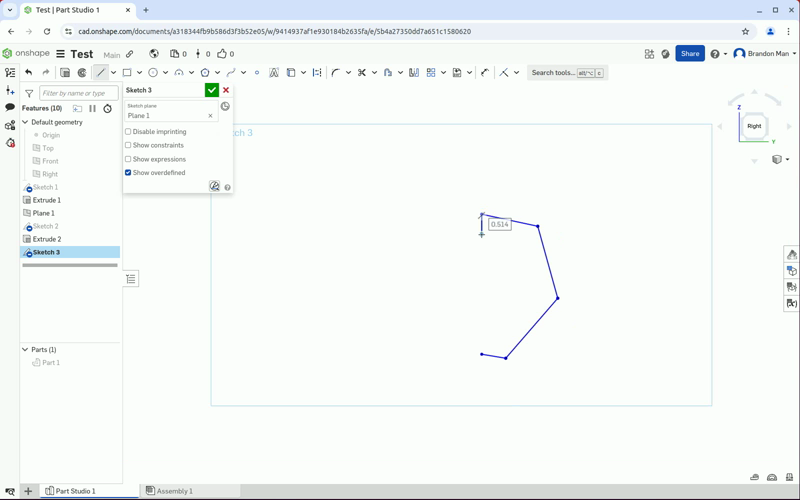
scroll(-6)
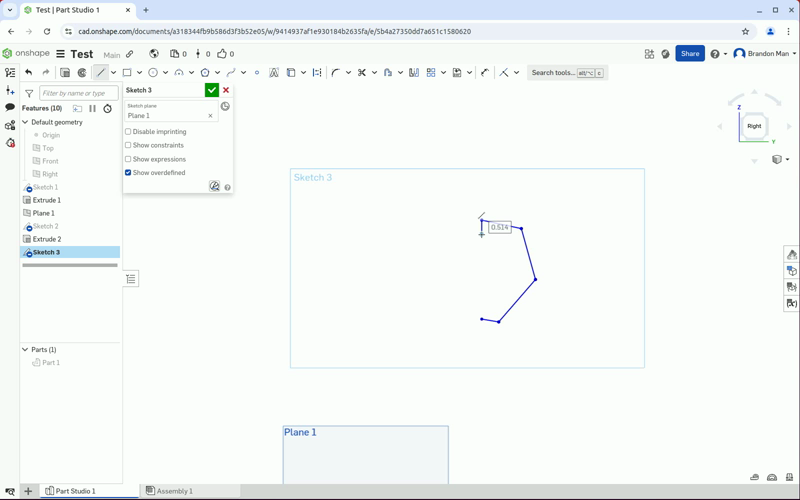
scroll(-6)
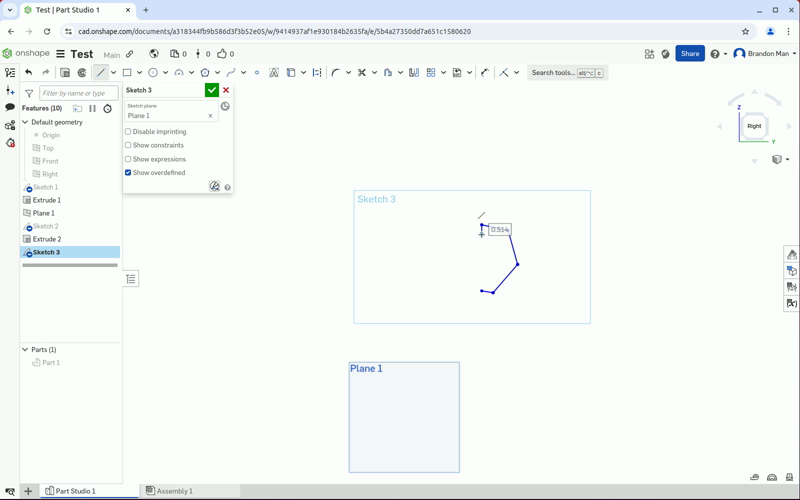
scroll(-6)
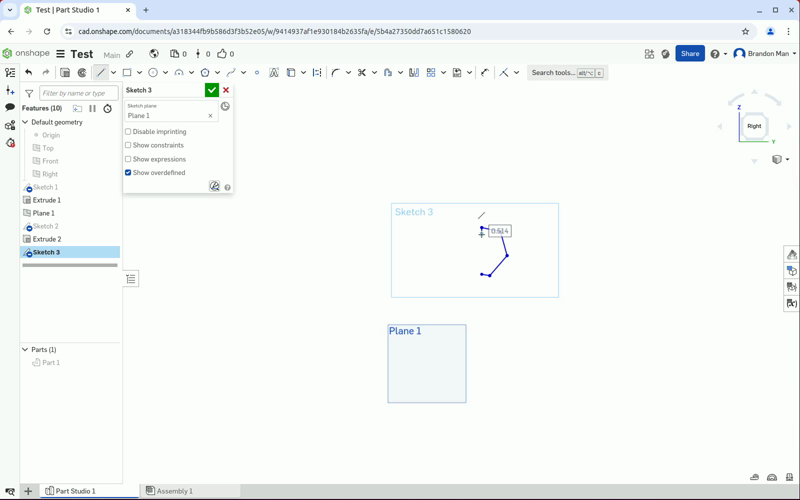
scroll(-6)
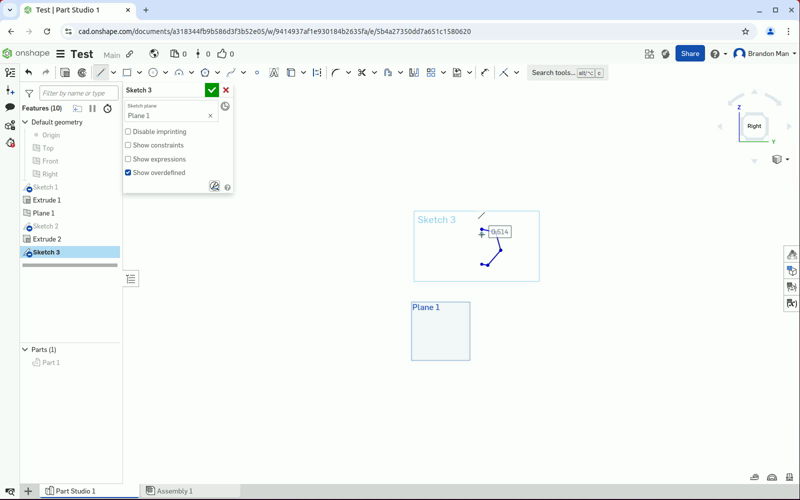
scroll(-6)
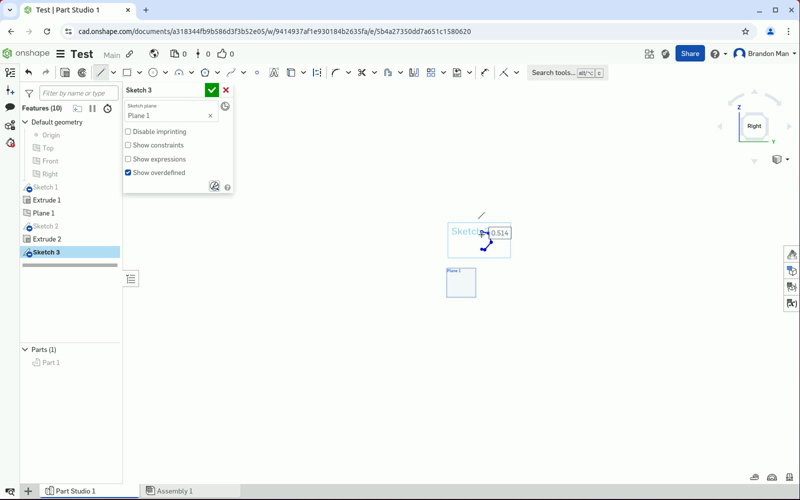
key_up(shift)
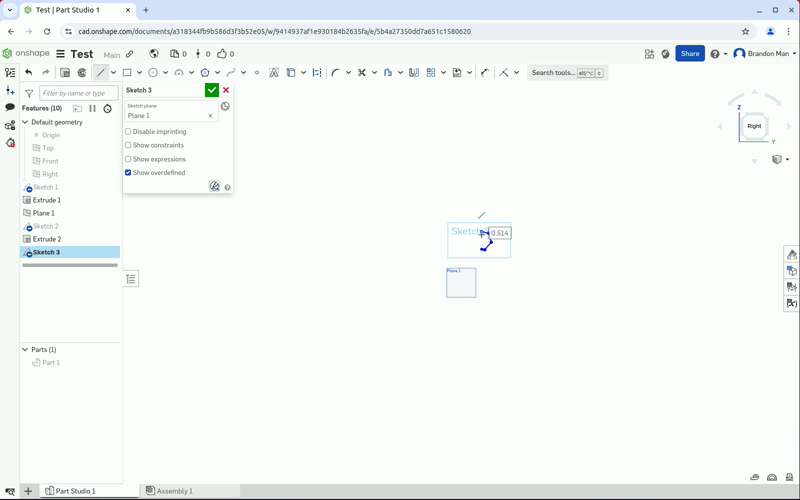
key(esc)
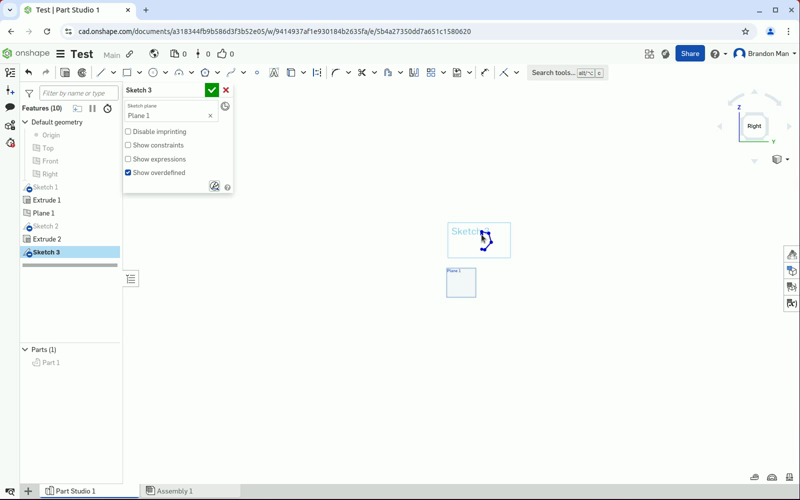
key(a)
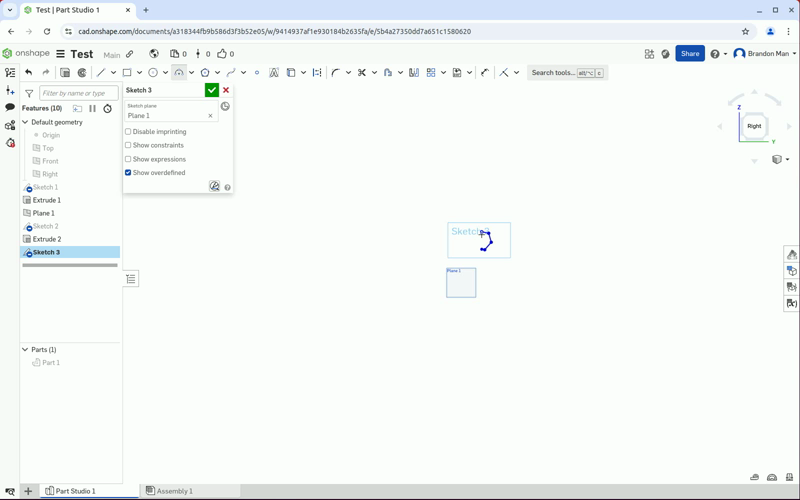
mouse_move(481, 234)
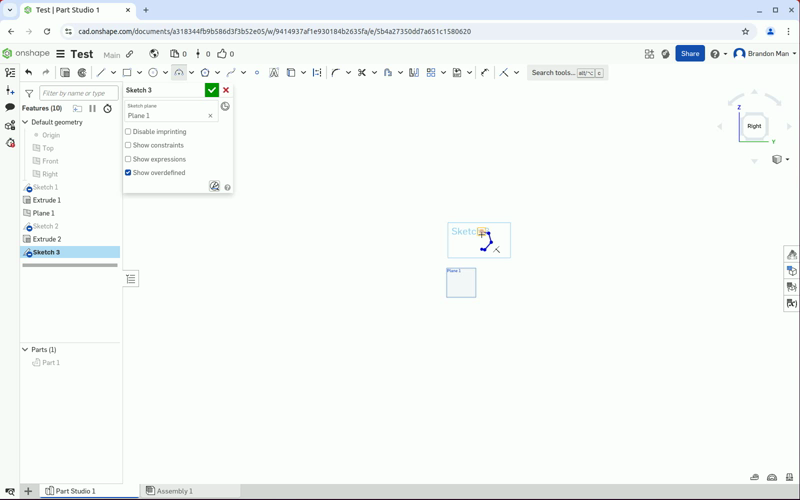
scroll(6)
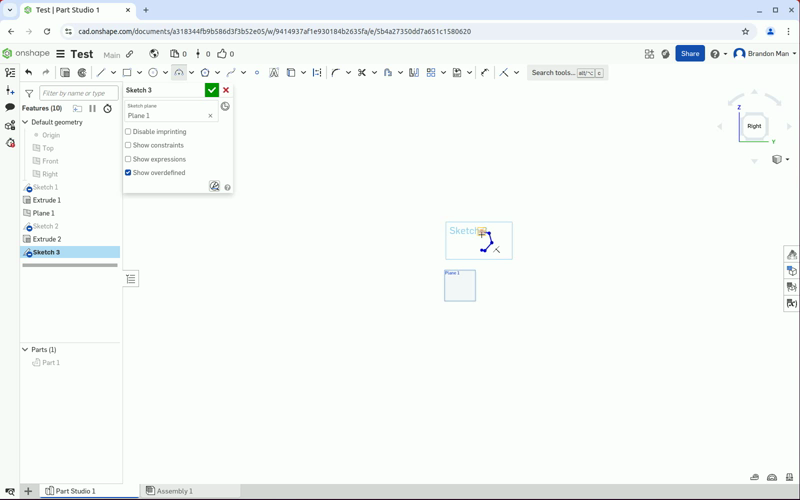
scroll(6)
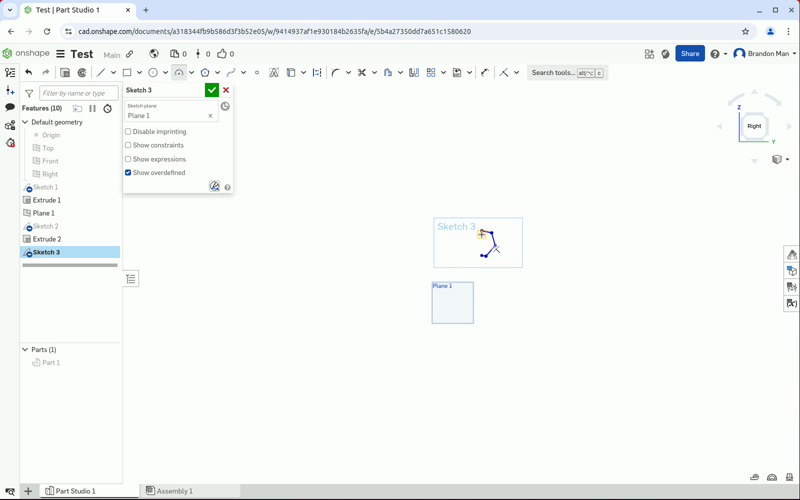
scroll(6)
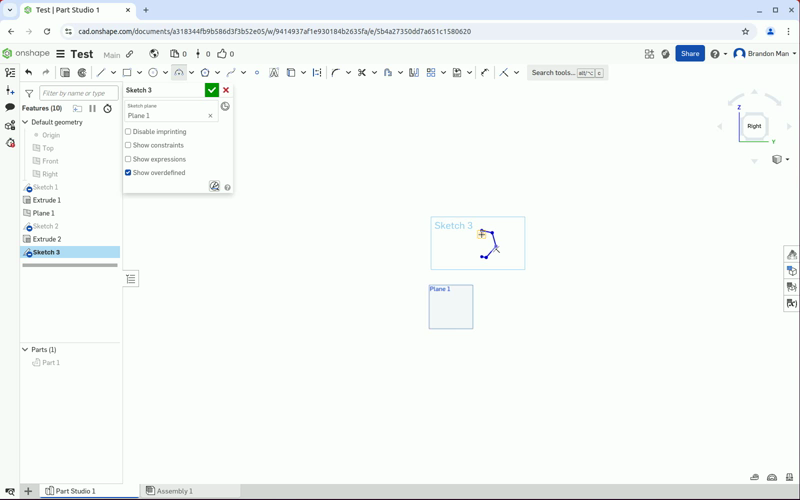
scroll(6)
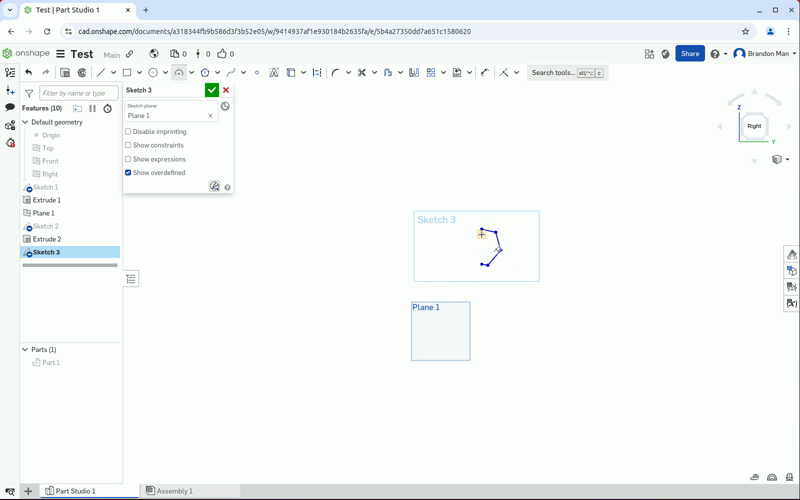
scroll(6)
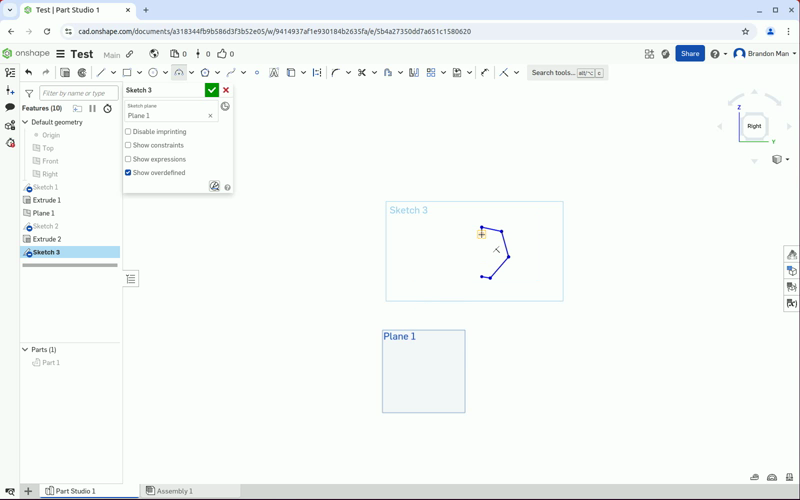
scroll(6)
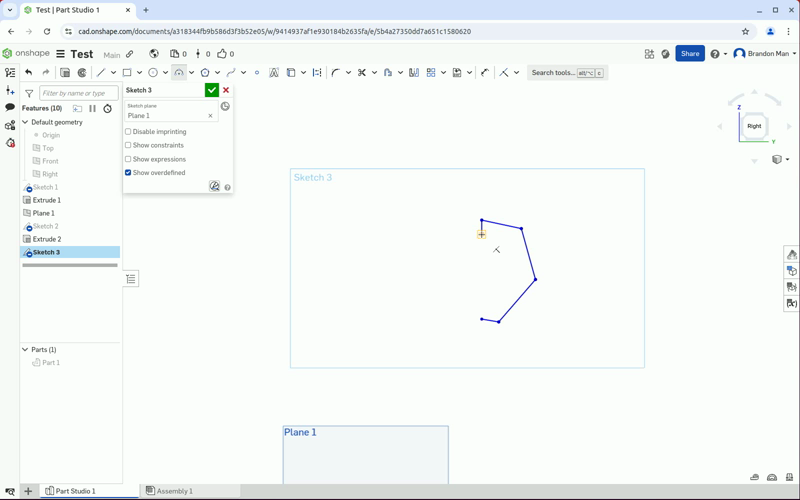
scroll(6)
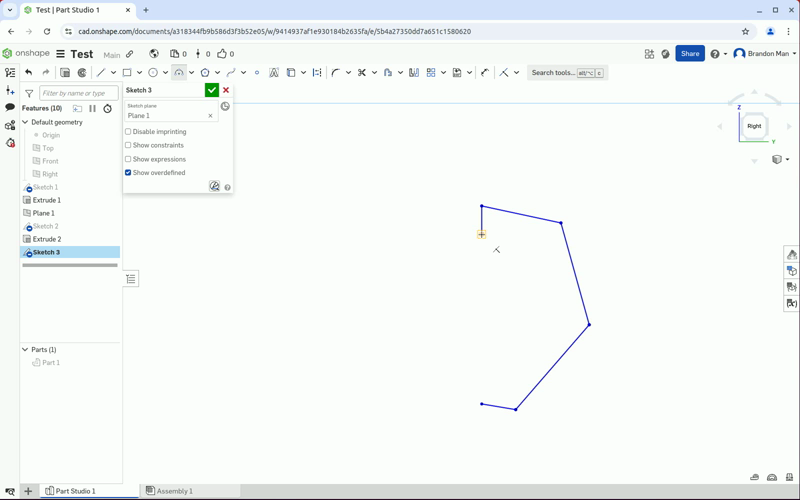
click(481, 234)
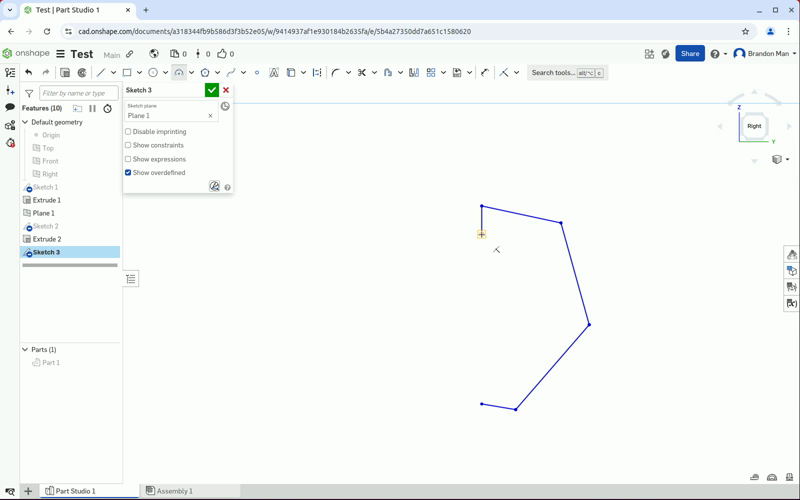
scroll(-6)
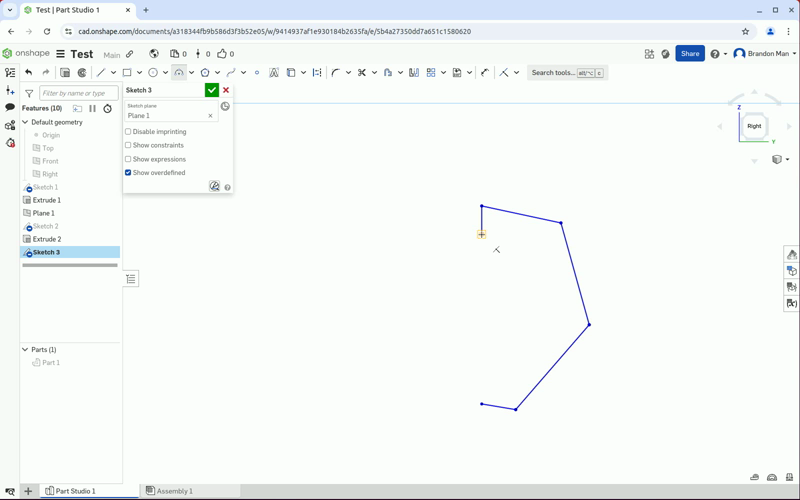
scroll(-6)
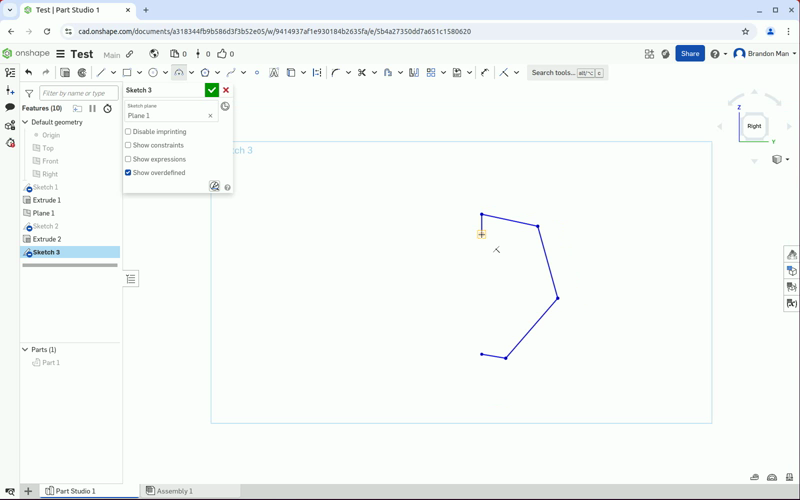
scroll(-6)
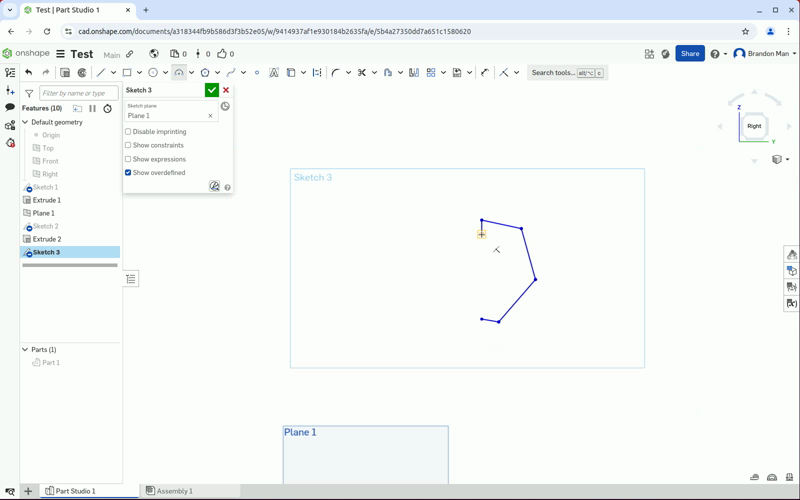
scroll(-6)
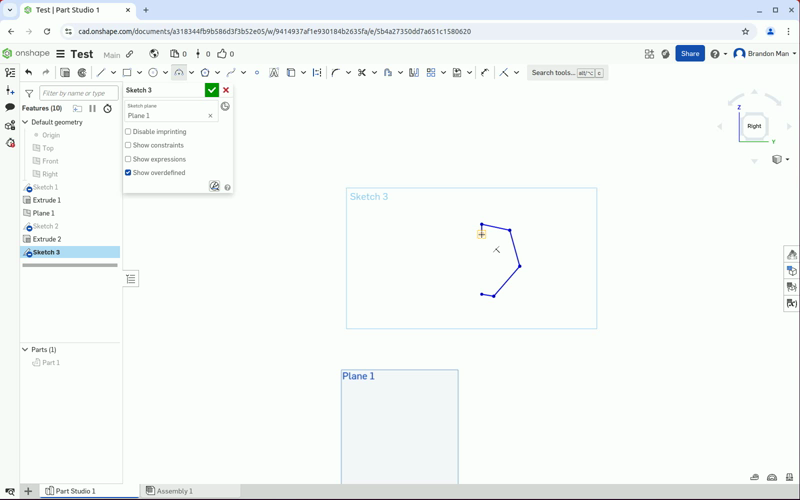
scroll(-6)
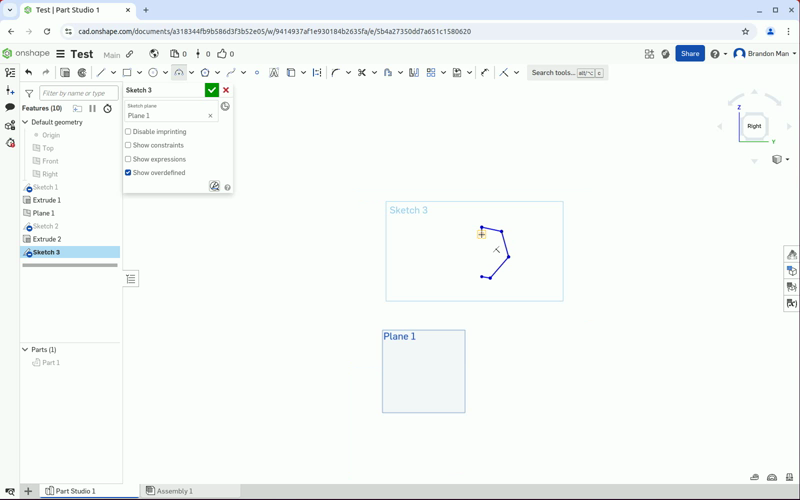
scroll(-6)
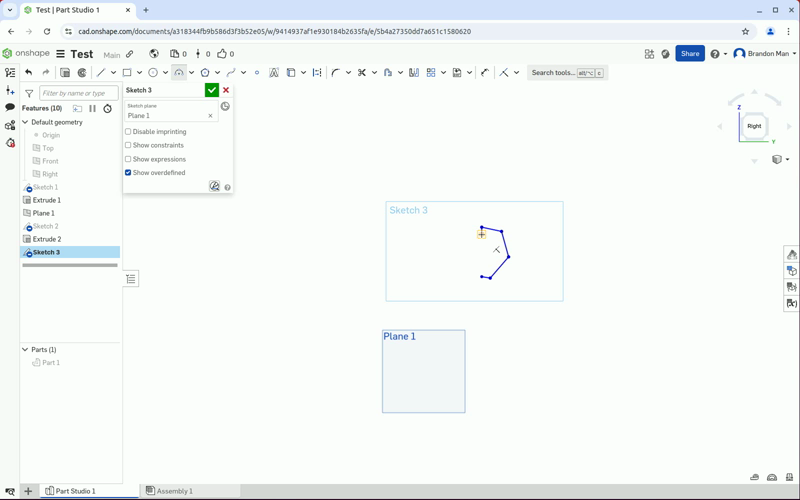
scroll(-6)
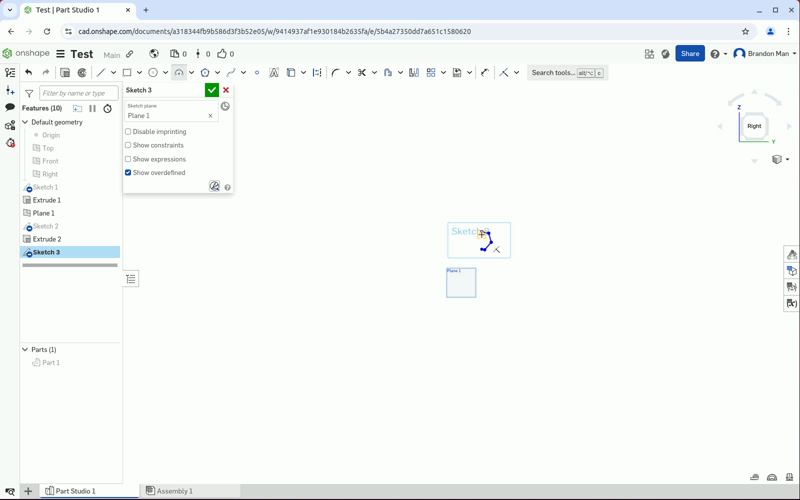
key_down(shift)
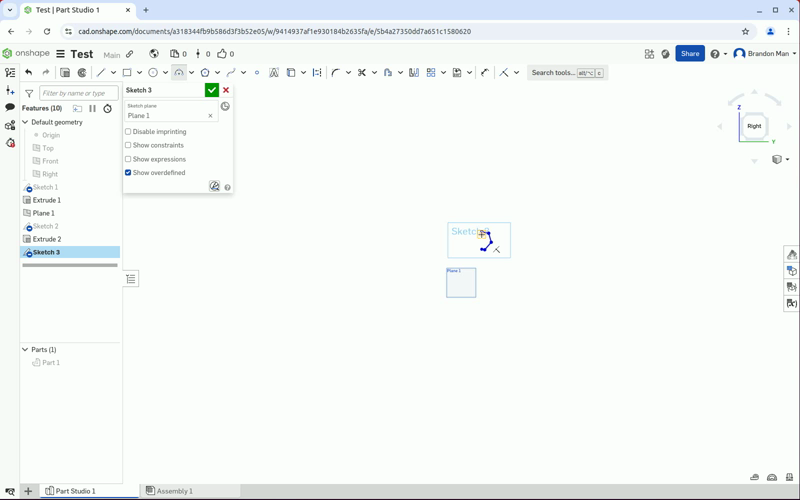
mouse_move(481, 246)
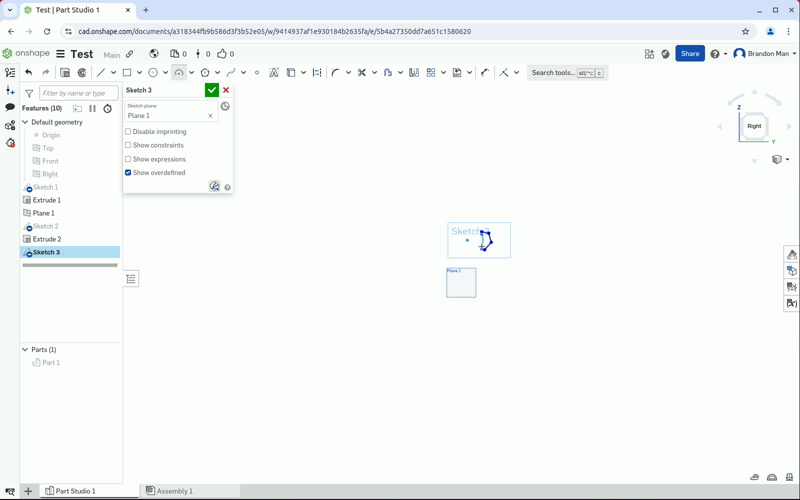
scroll(6)
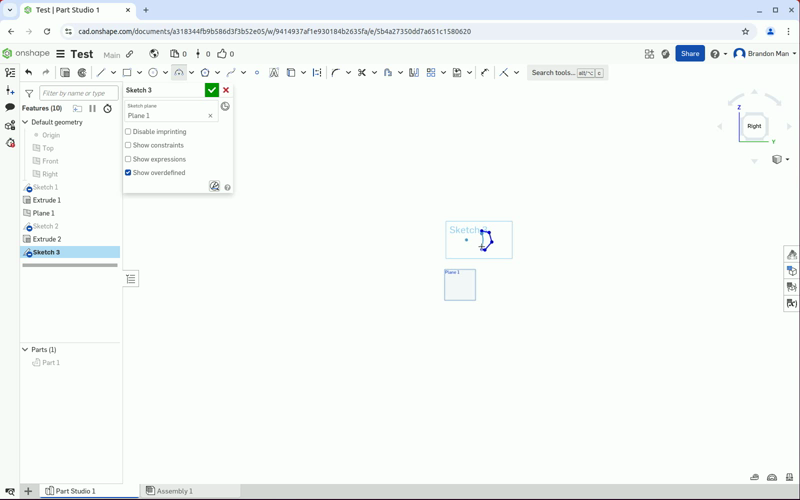
scroll(6)
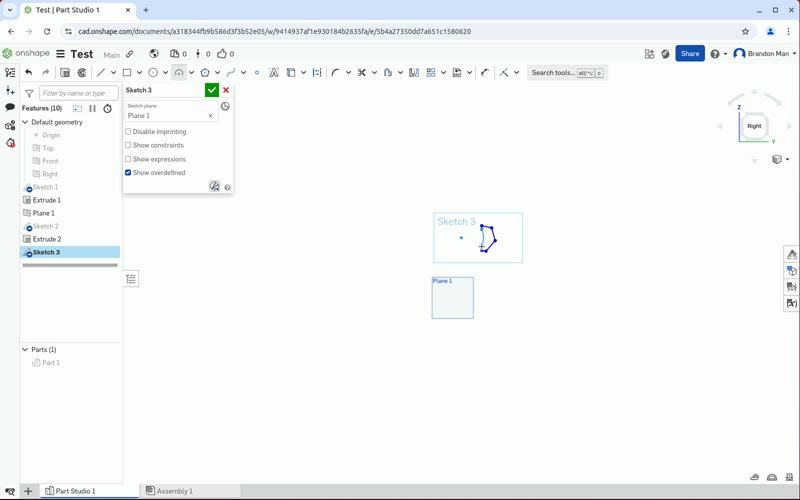
scroll(6)
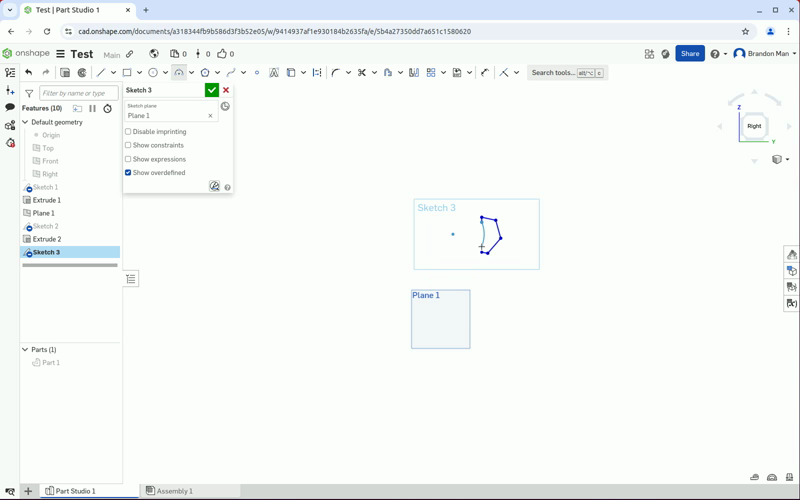
scroll(6)
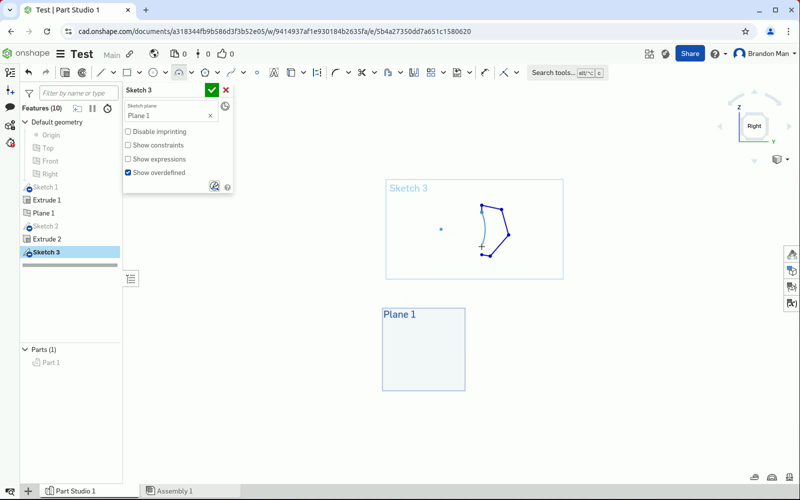
scroll(6)
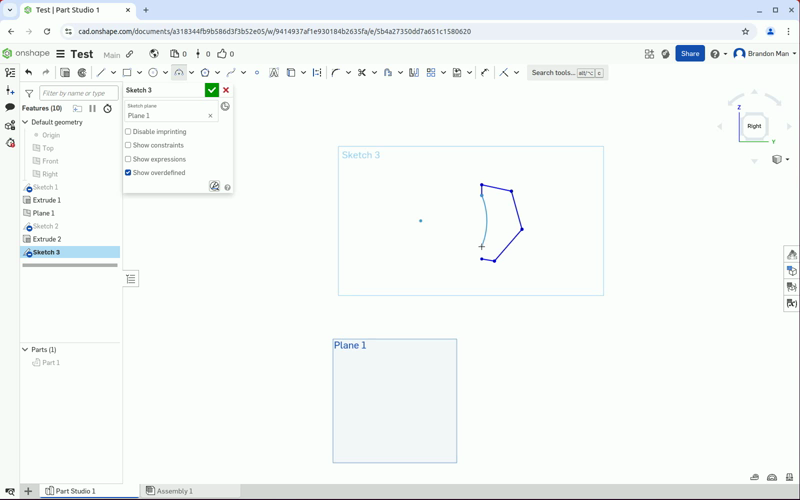
scroll(6)
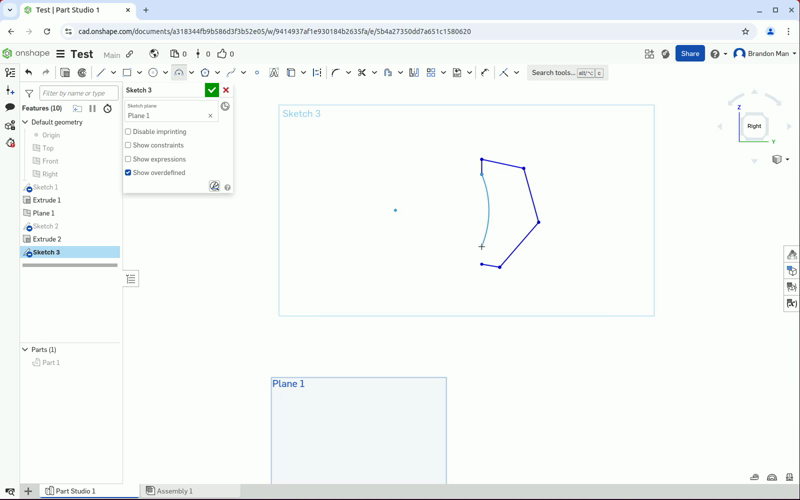
scroll(6)
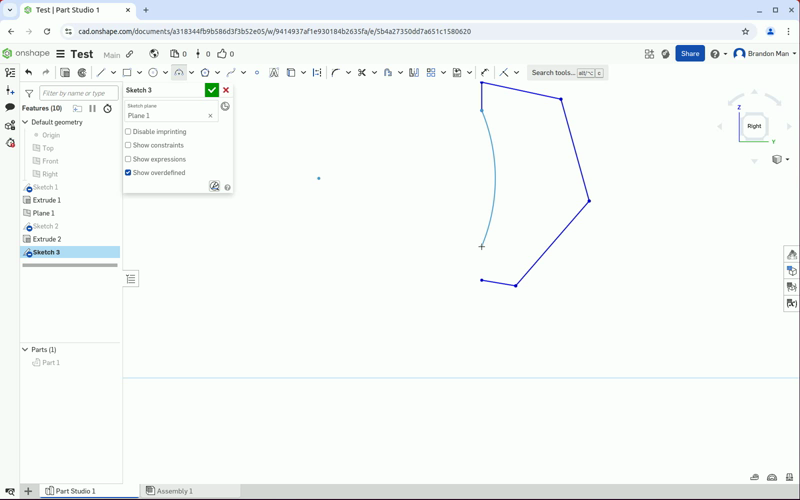
click(481, 246)
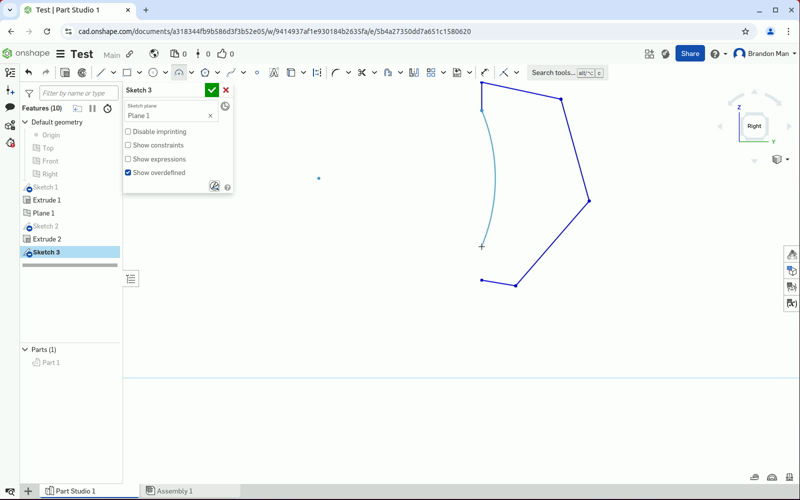
scroll(-6)
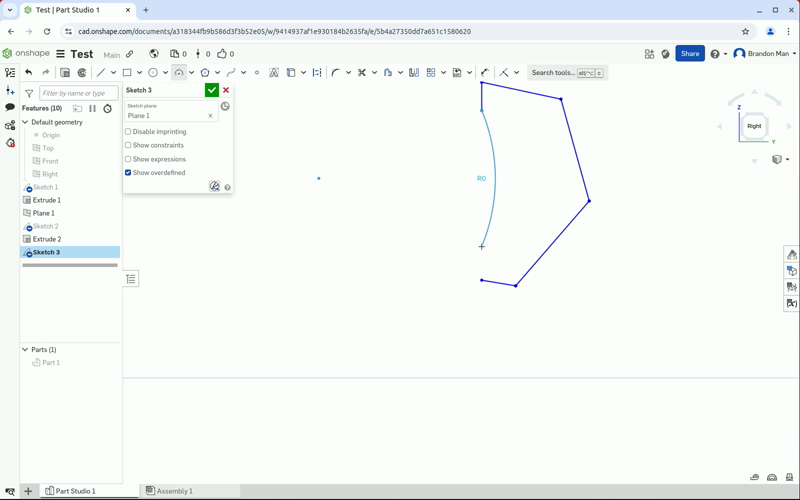
scroll(-6)
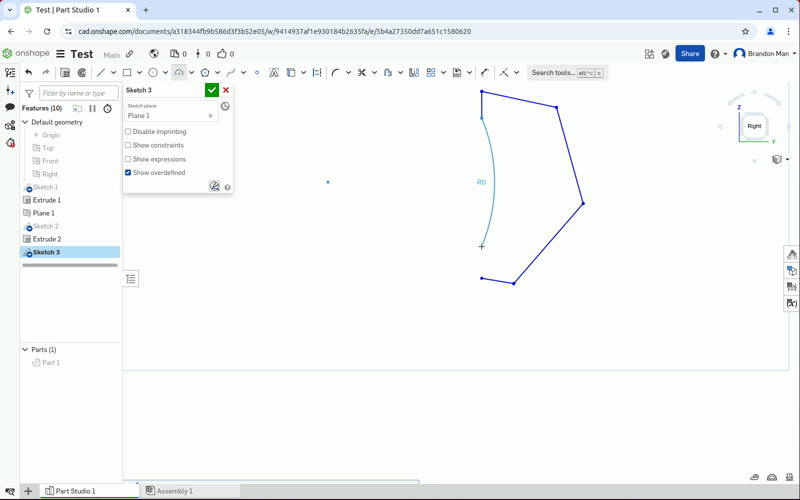
scroll(-6)
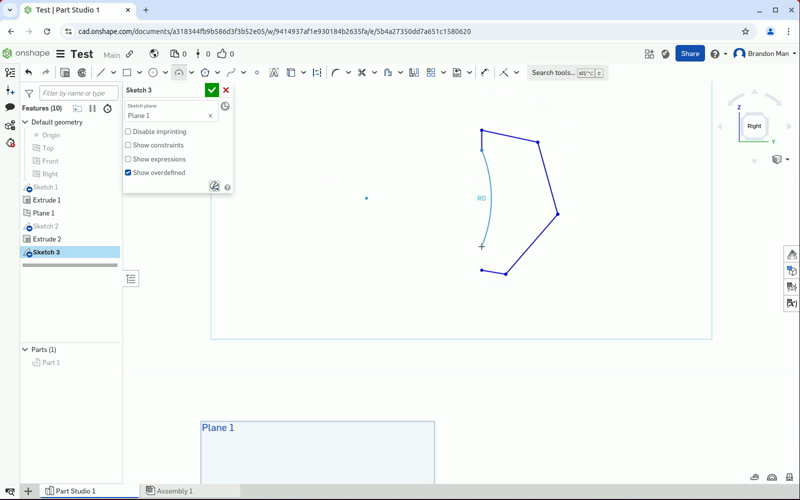
scroll(-6)
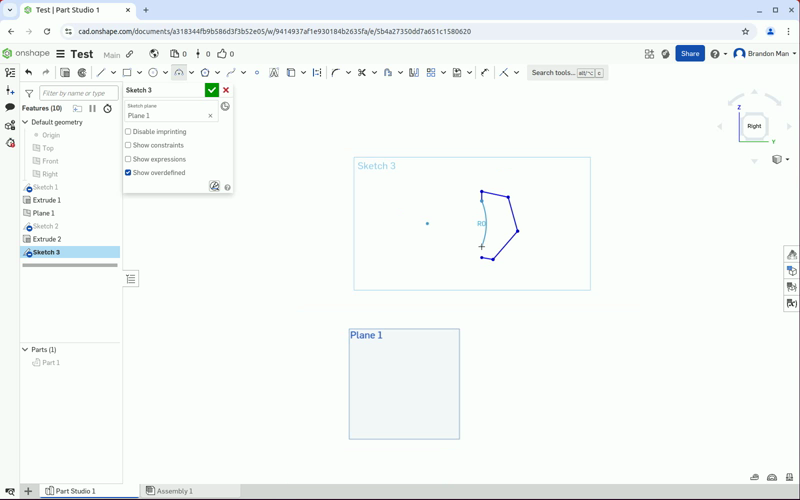
scroll(-6)
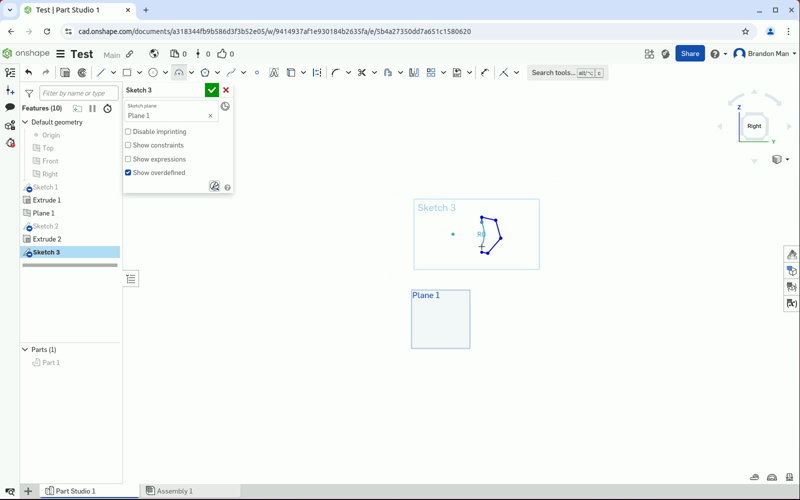
scroll(-6)
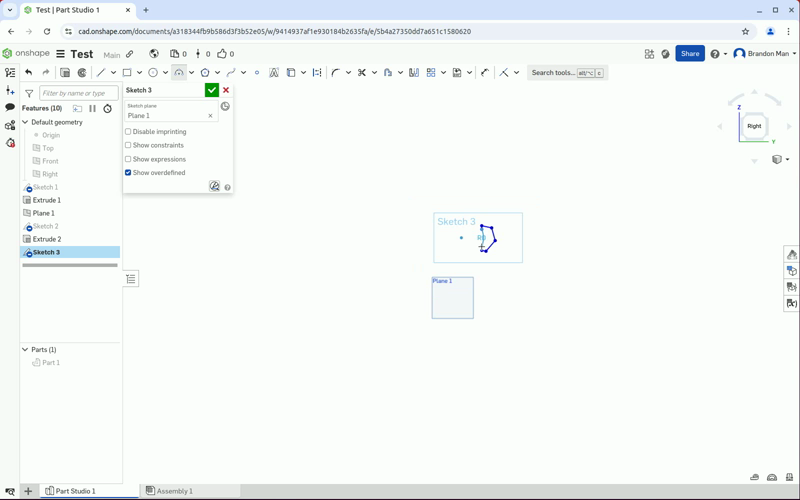
scroll(-6)
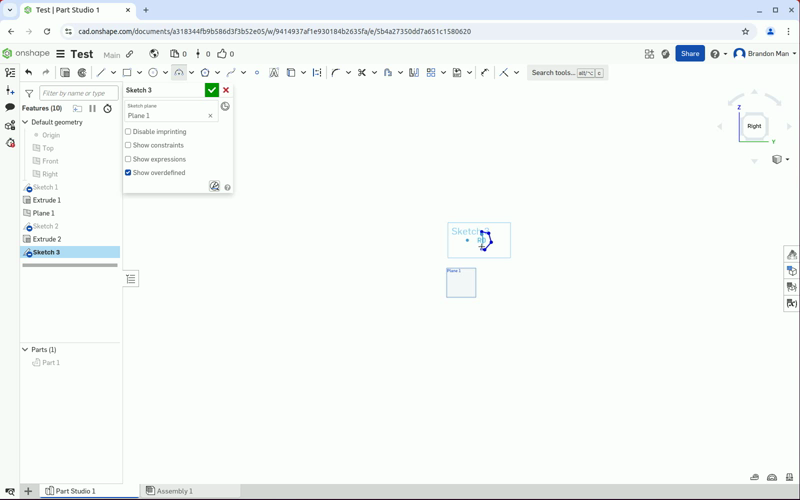
mouse_move(487, 240)
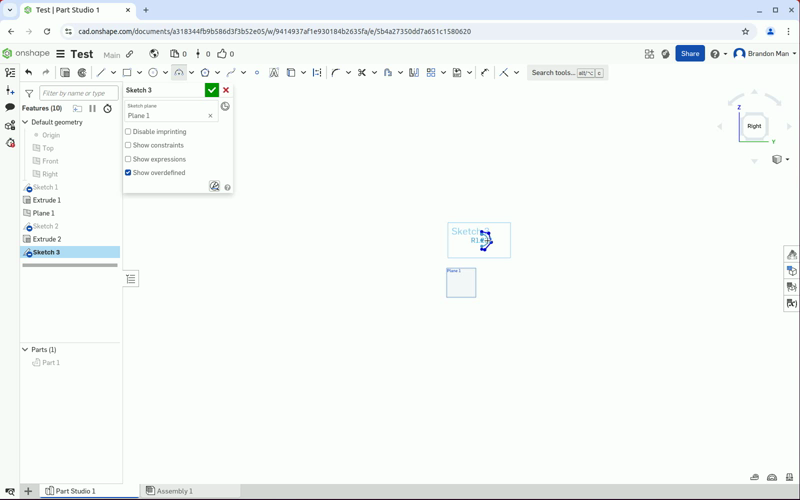
scroll(6)
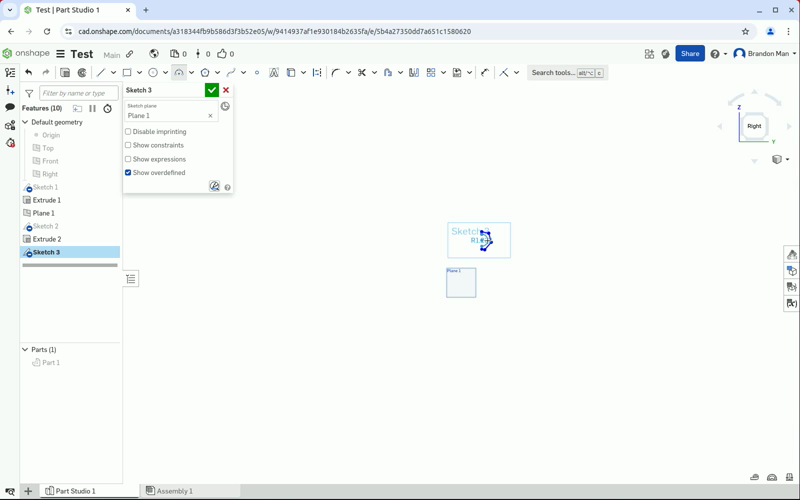
scroll(6)
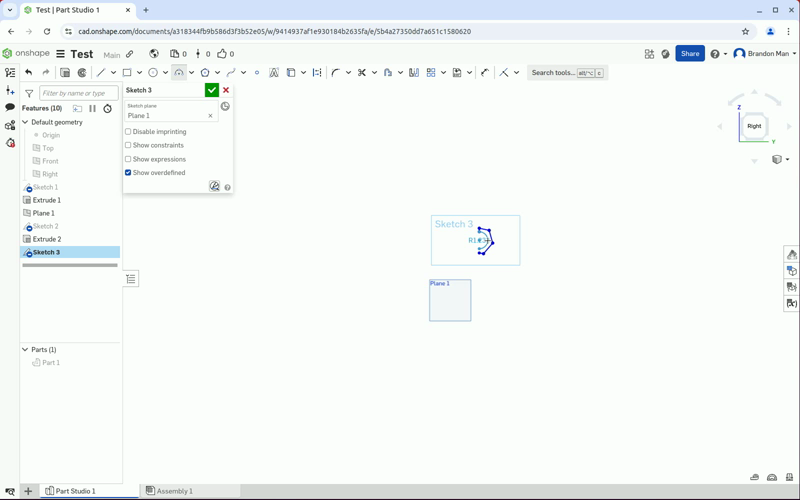
scroll(6)
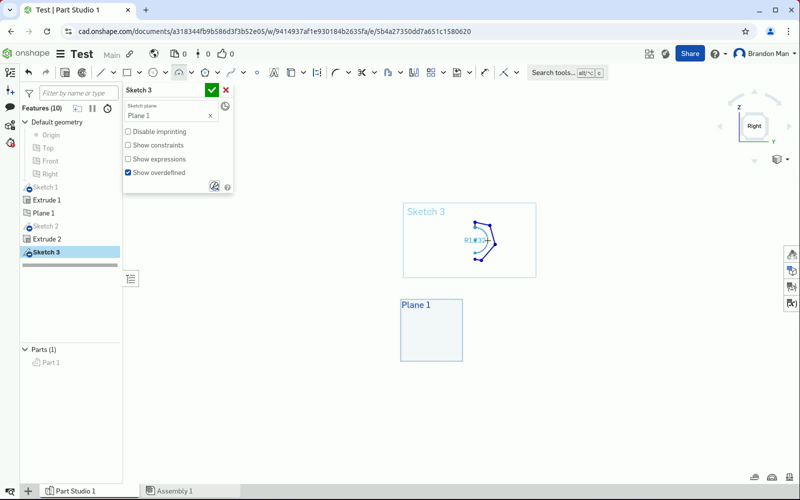
scroll(6)
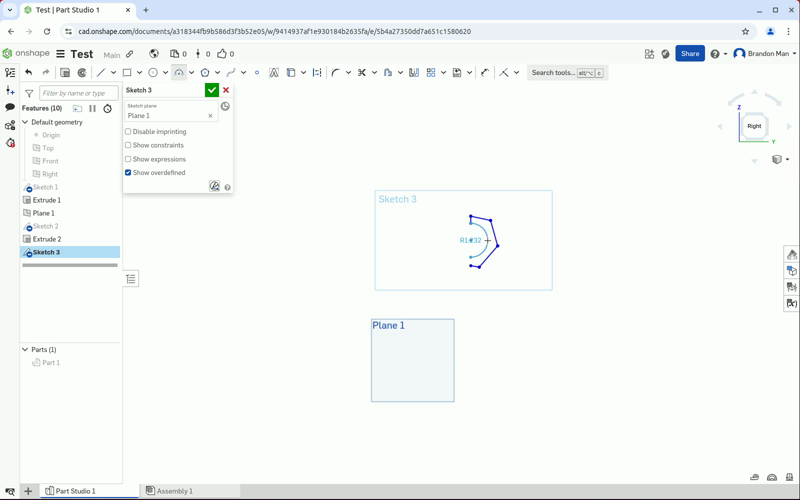
scroll(6)
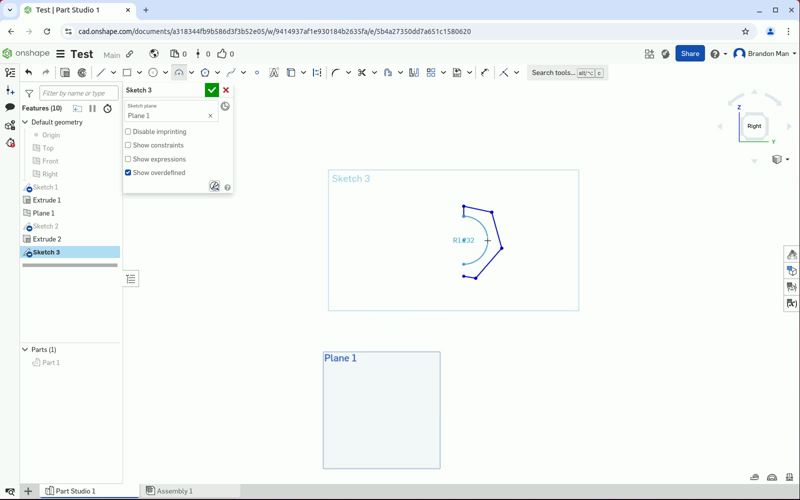
scroll(6)
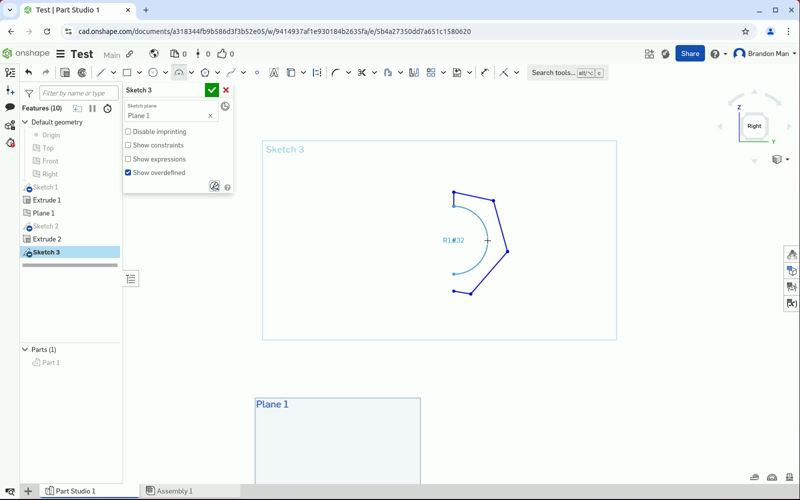
scroll(6)
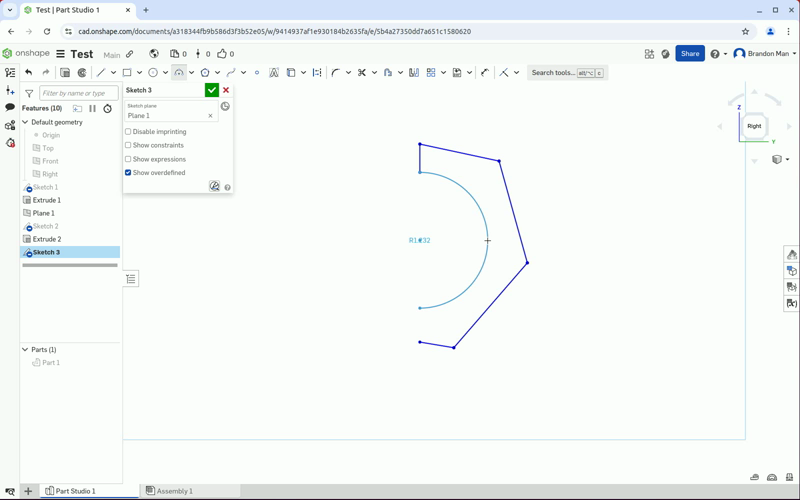
click(487, 240)
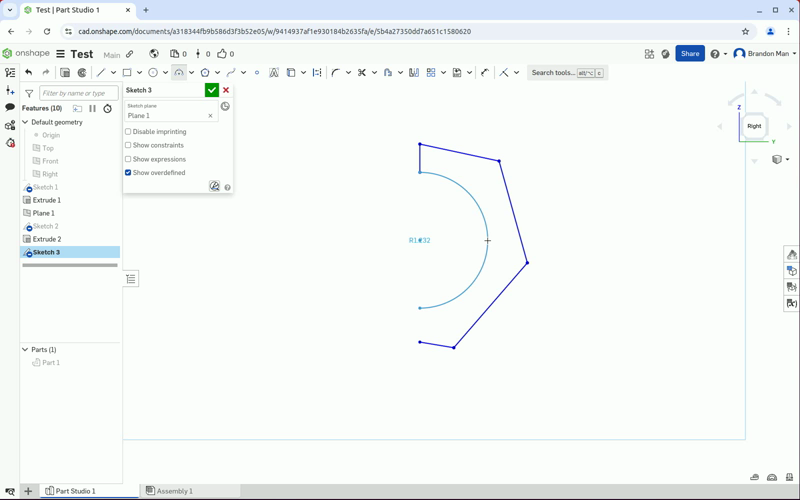
scroll(-6)
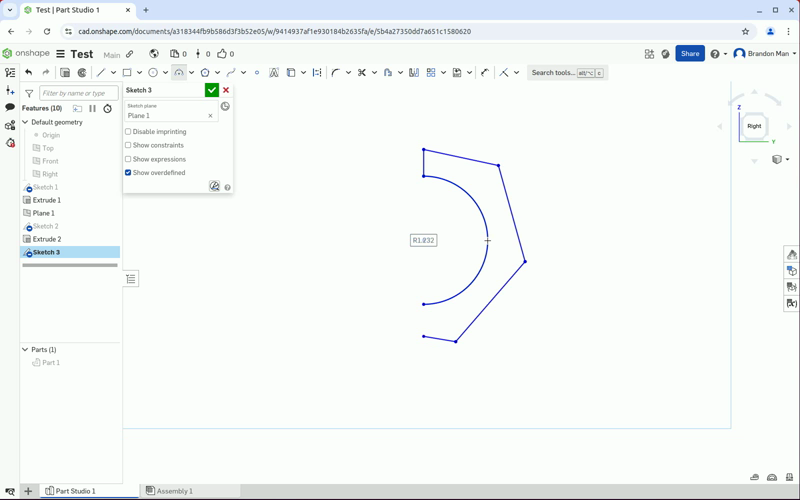
scroll(-6)
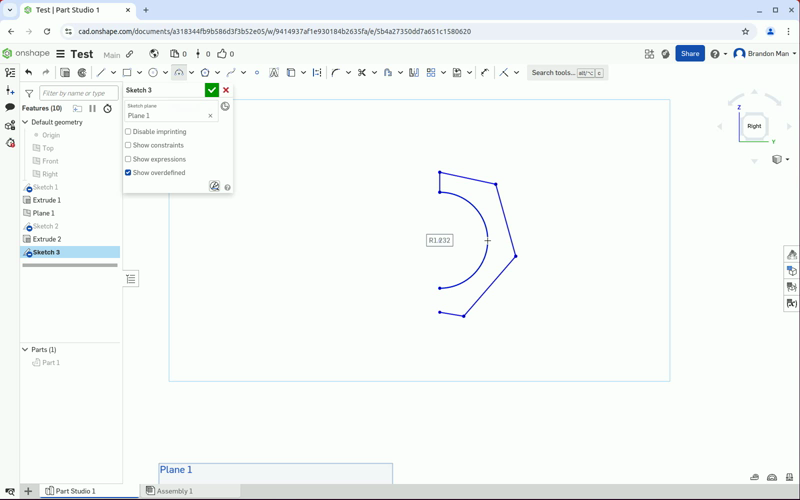
scroll(-6)
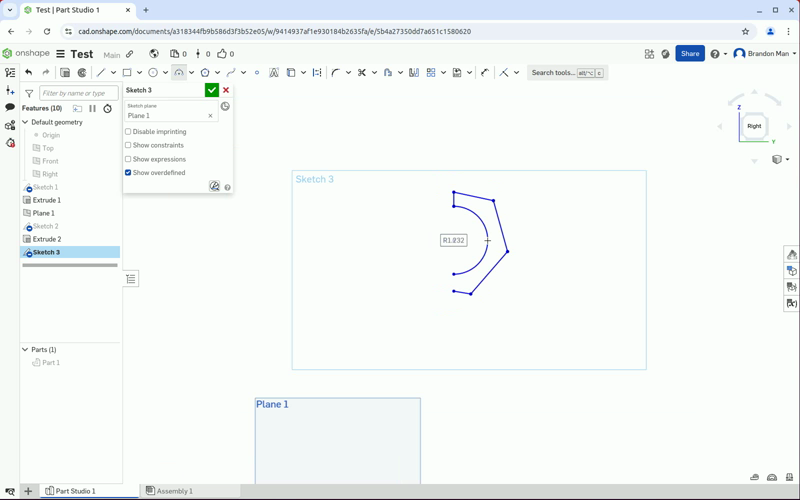
scroll(-6)
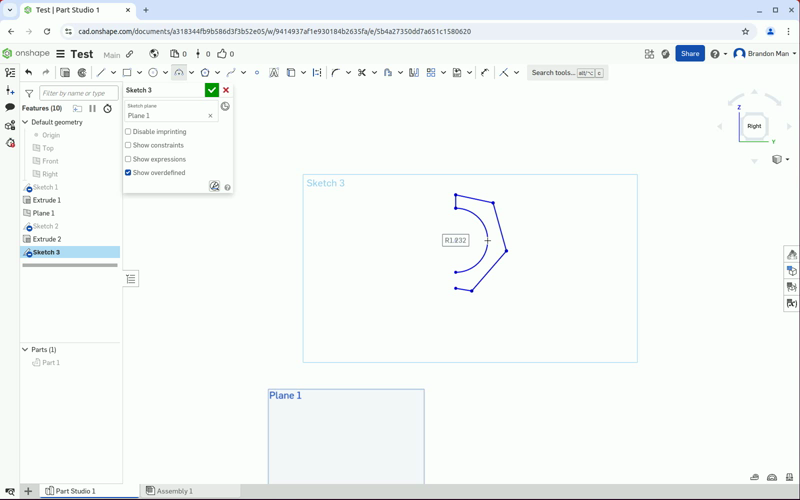
scroll(-6)
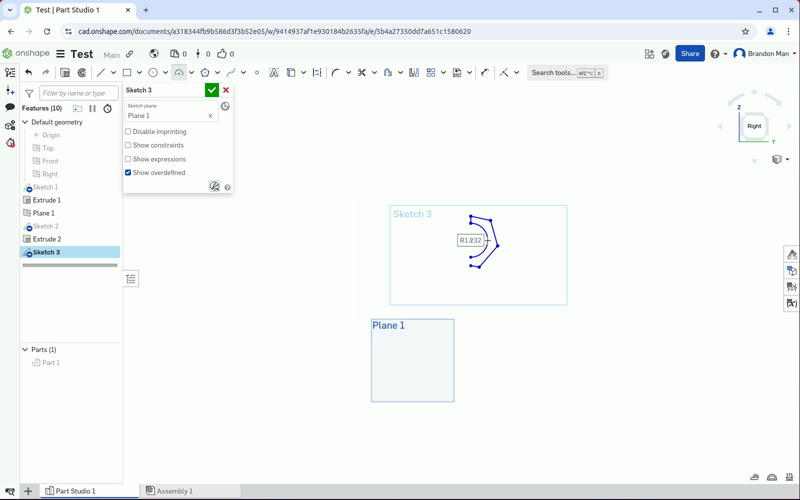
scroll(-6)
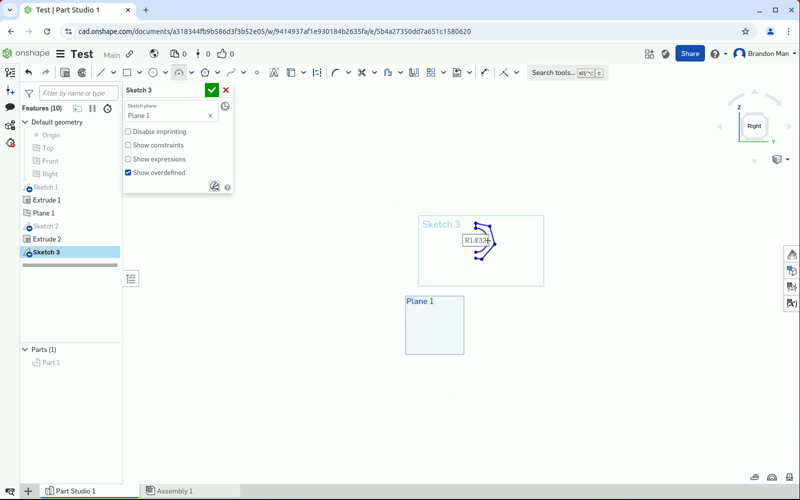
scroll(-6)
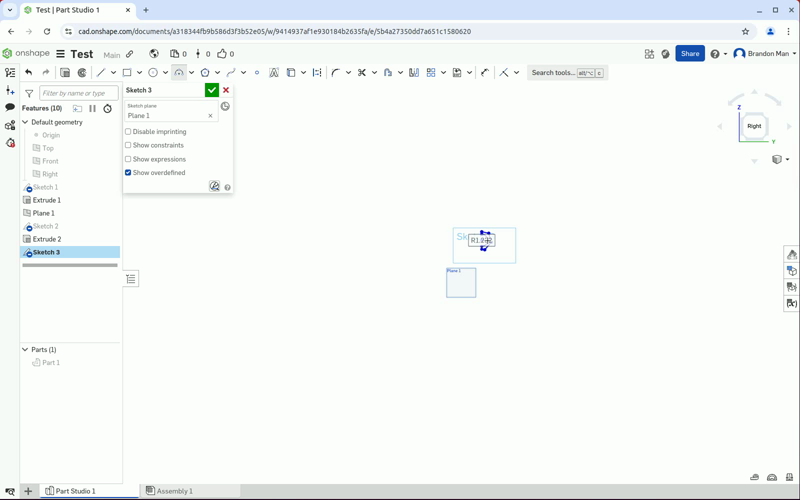
key_up(shift)
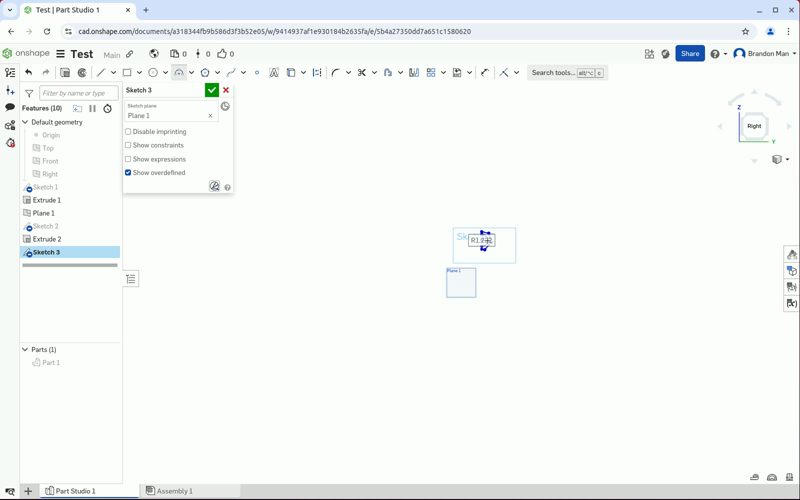
key(esc)
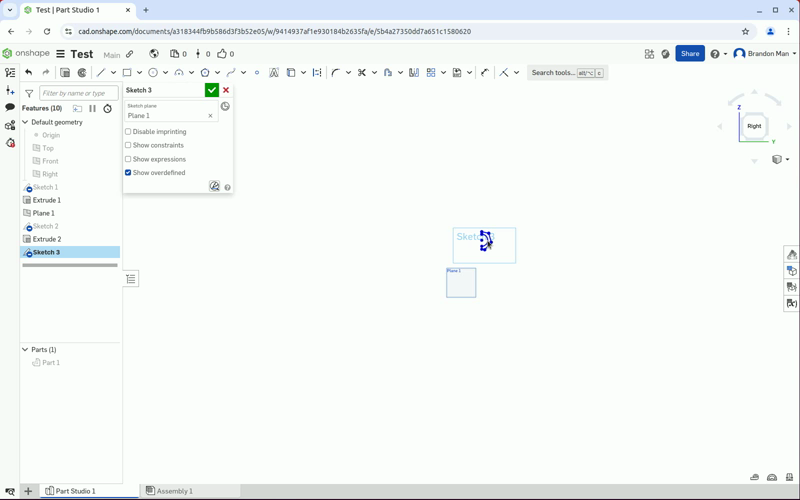
key(l)
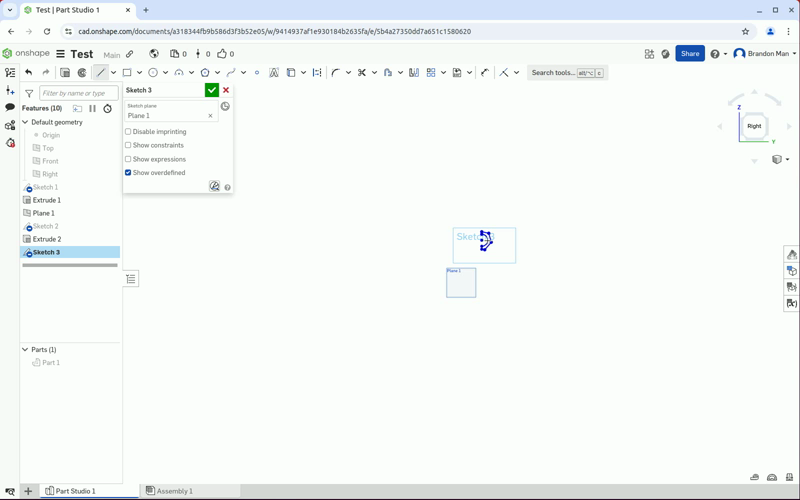
mouse_move(481, 246)
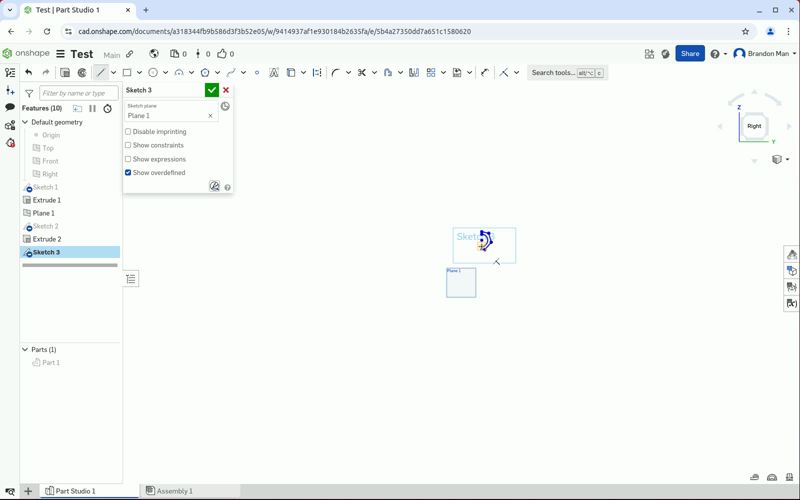
scroll(6)
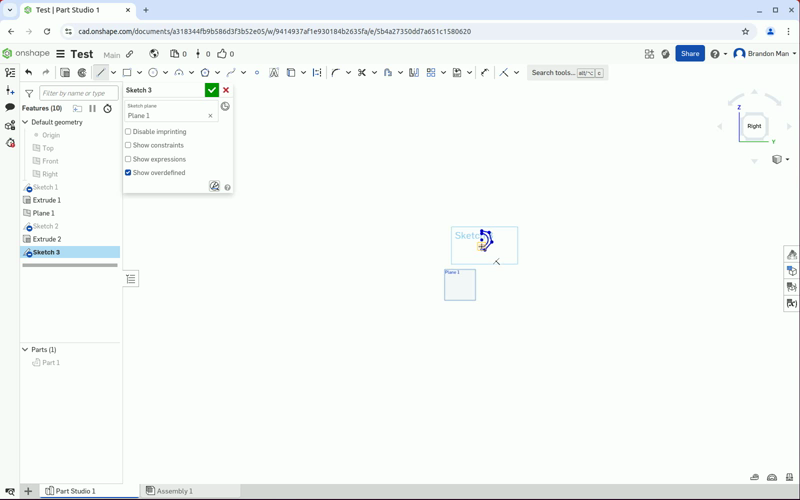
scroll(6)
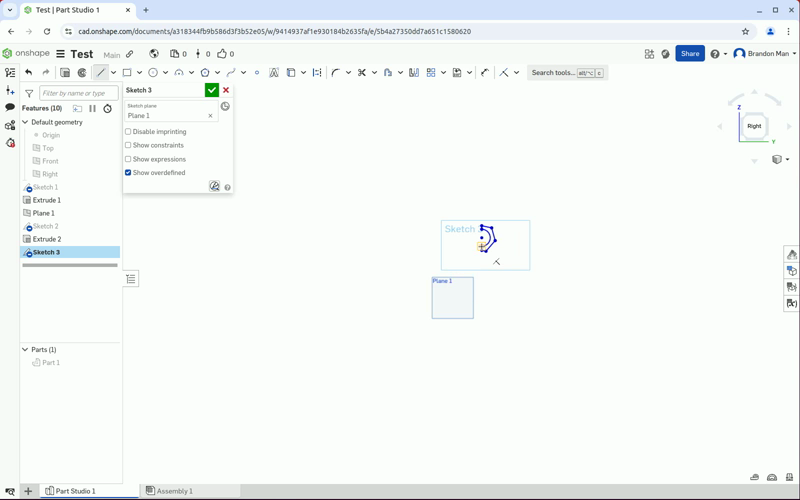
scroll(6)
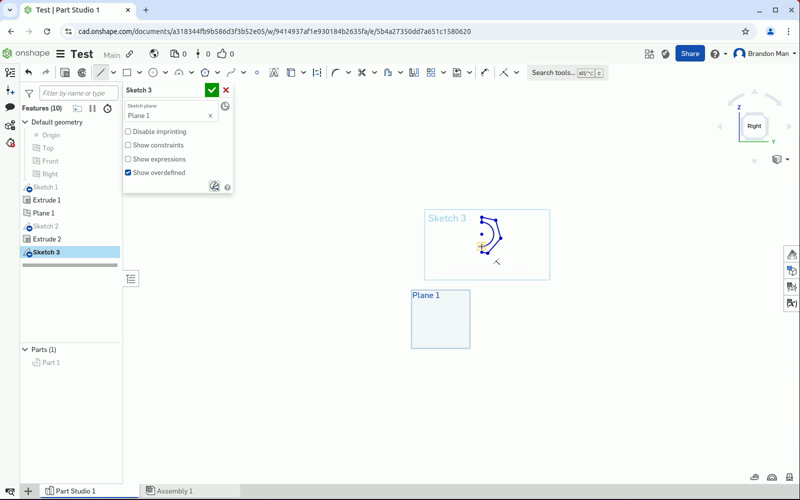
scroll(6)
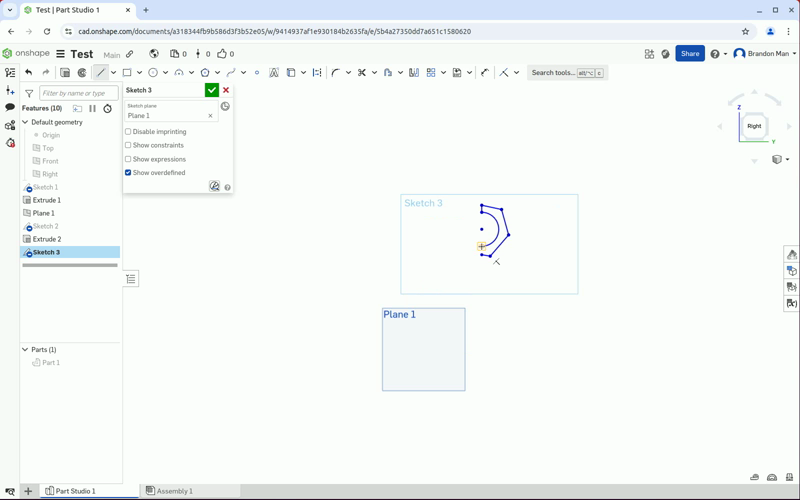
scroll(6)
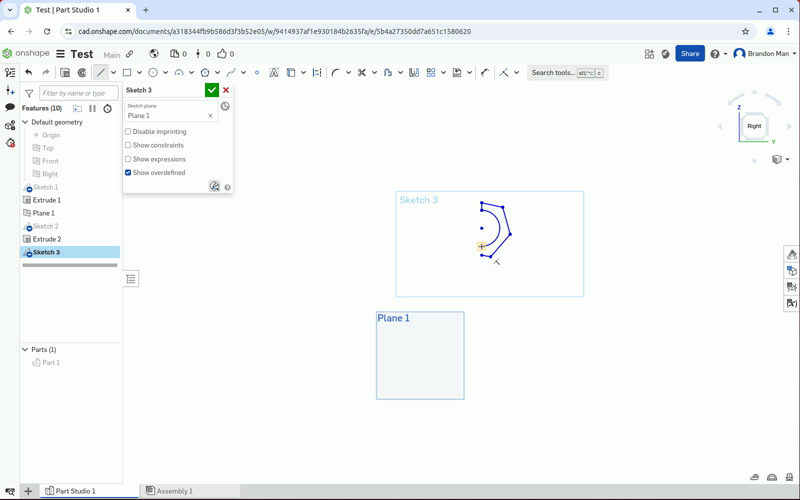
scroll(6)
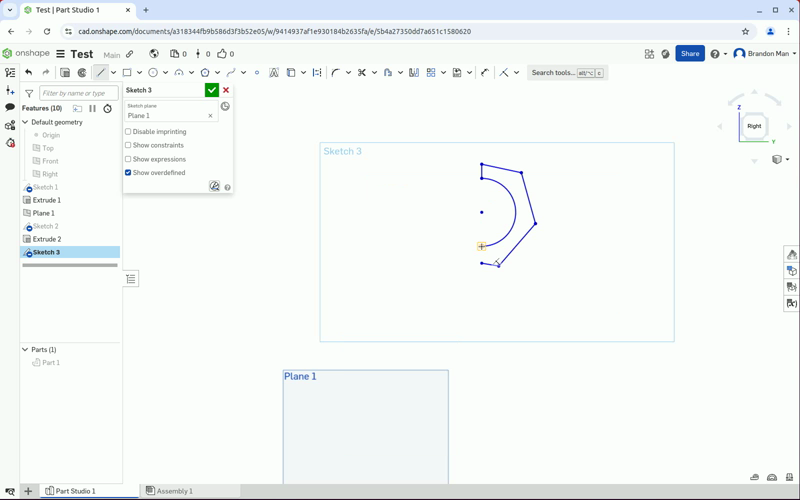
scroll(6)
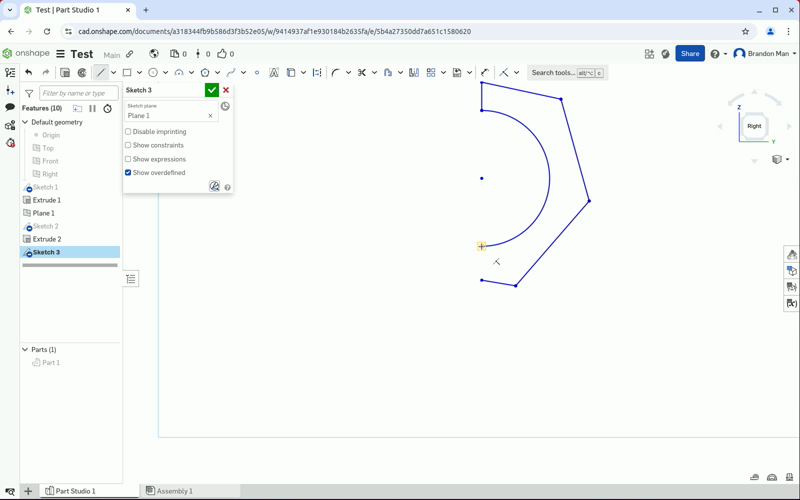
click(481, 246)
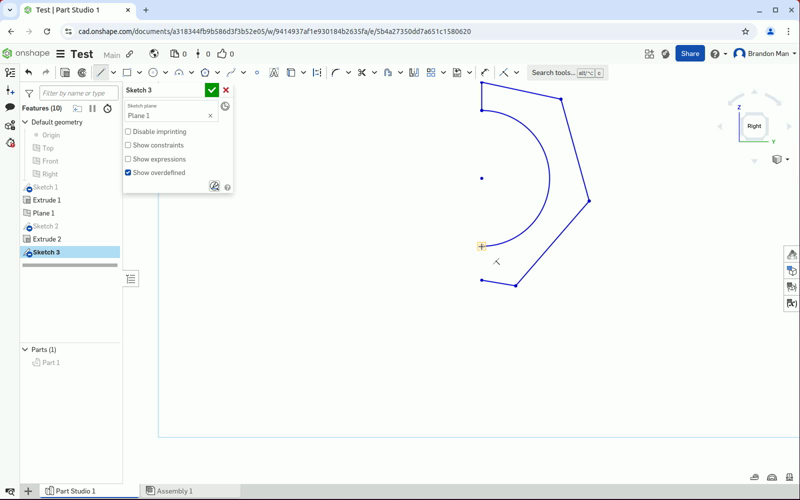
scroll(-6)
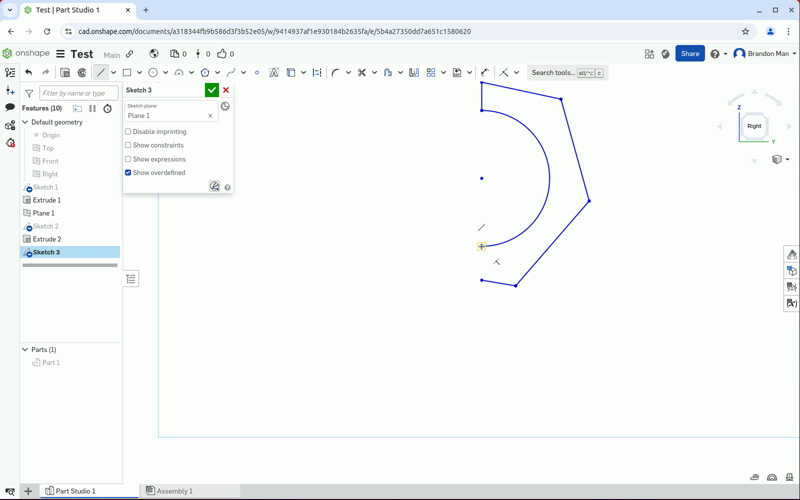
scroll(-6)
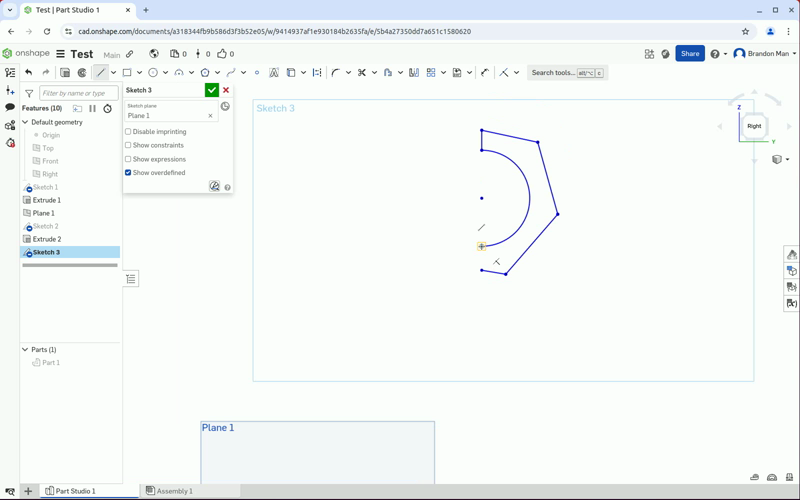
scroll(-6)
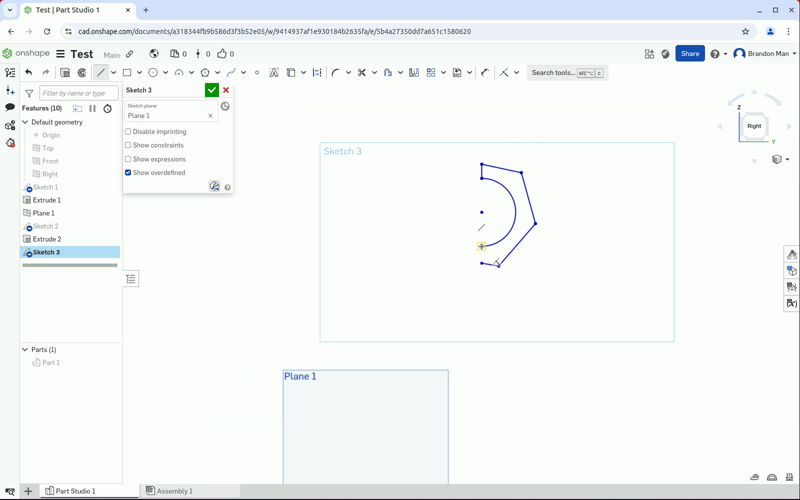
scroll(-6)
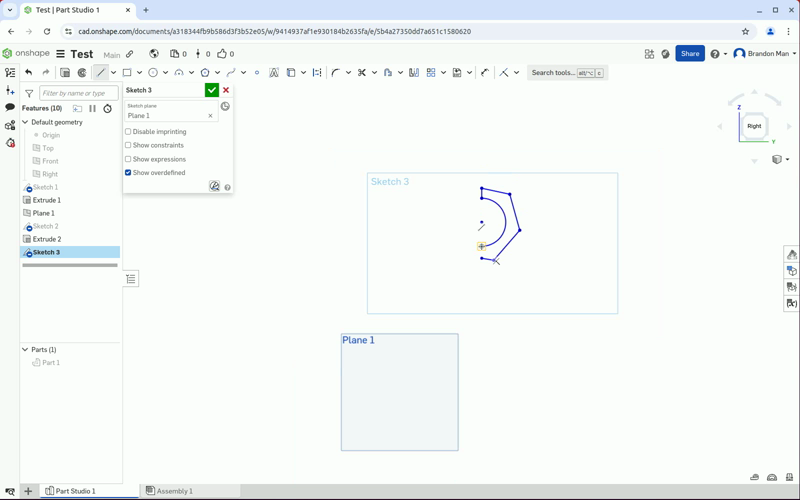
scroll(-6)
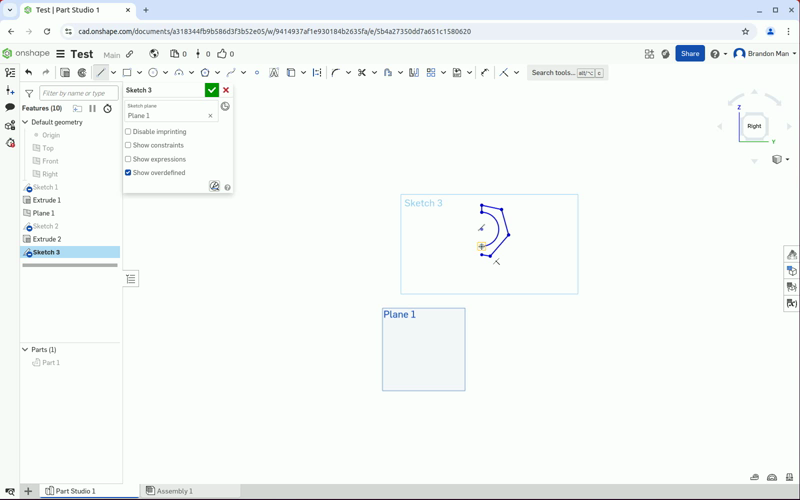
scroll(-6)
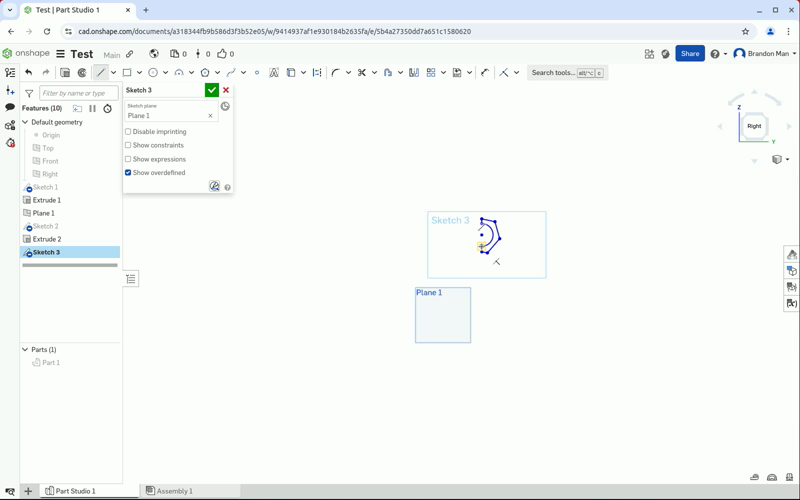
scroll(-6)
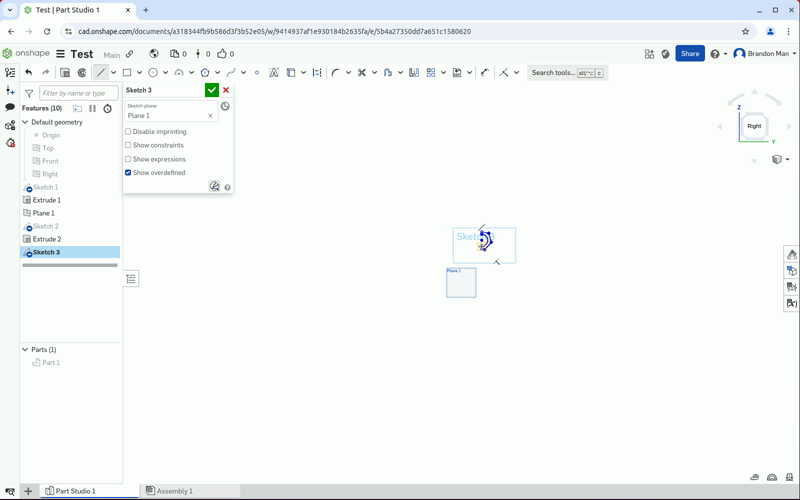
mouse_move(511, 246)
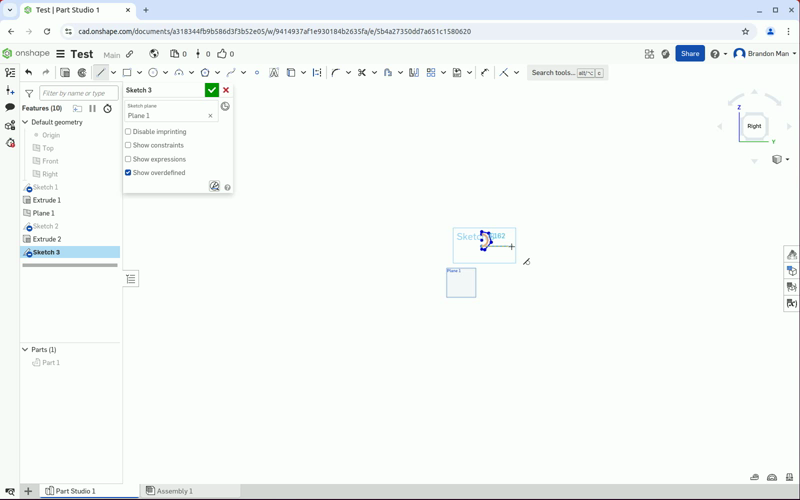
key_down(shift)
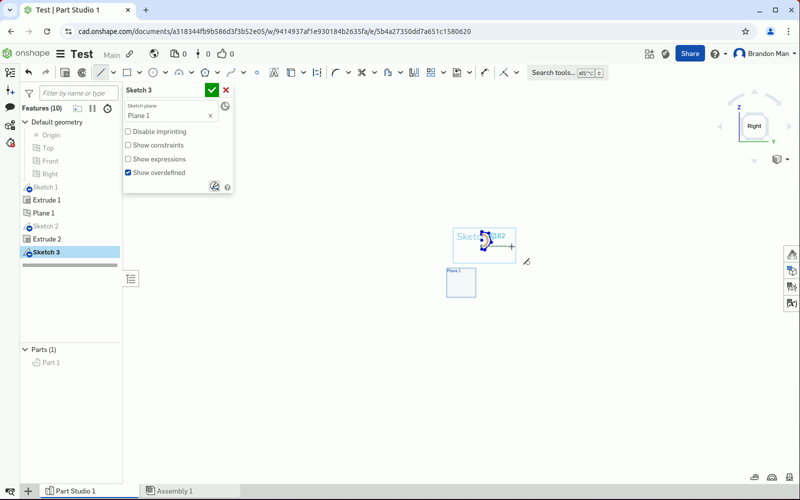
mouse_move(481, 249)
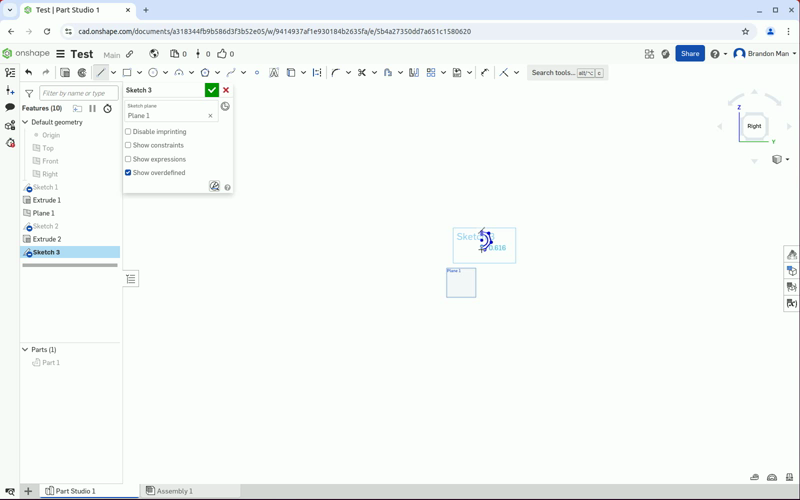
scroll(6)
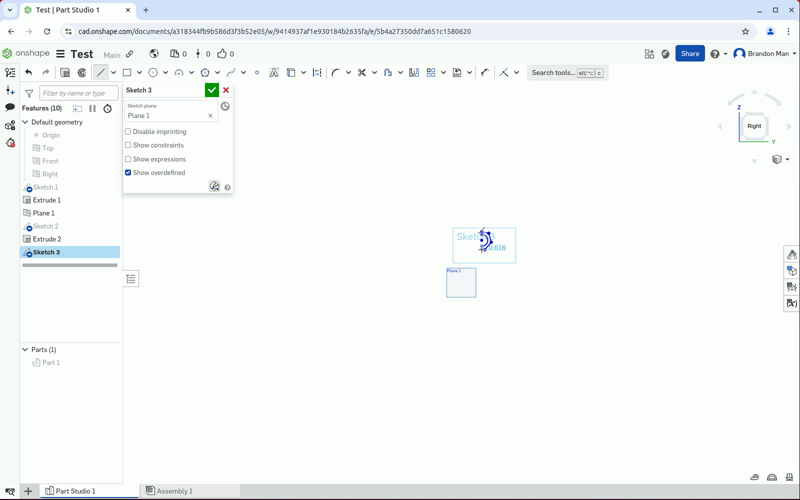
scroll(6)
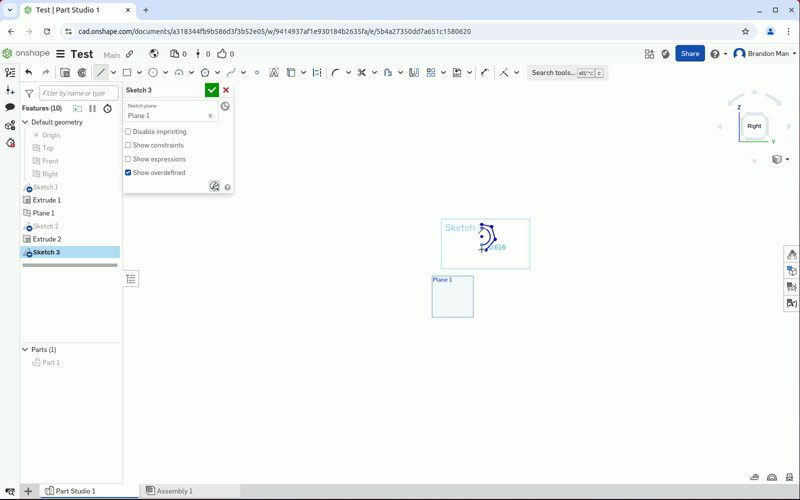
scroll(6)
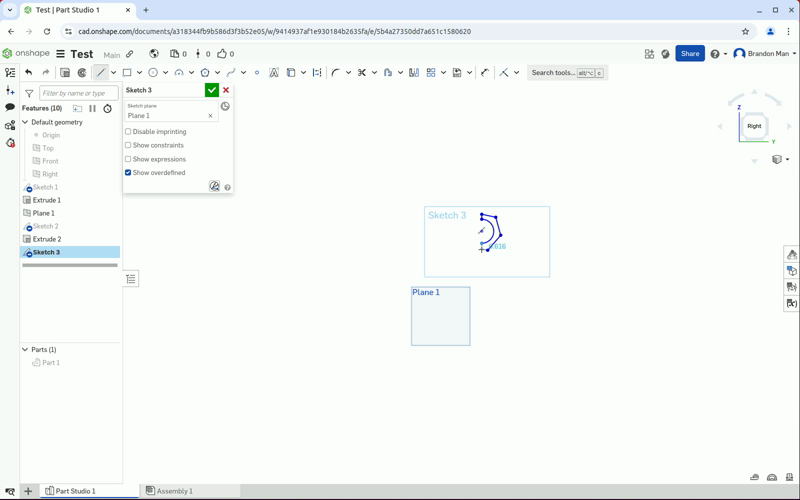
scroll(6)
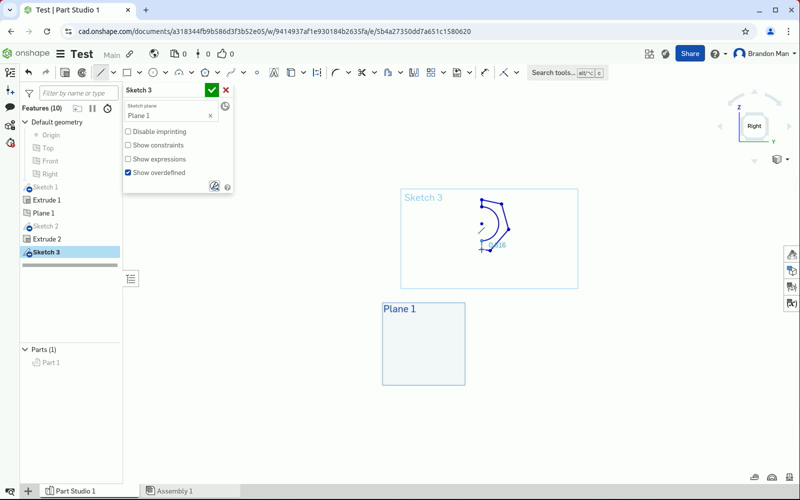
scroll(6)
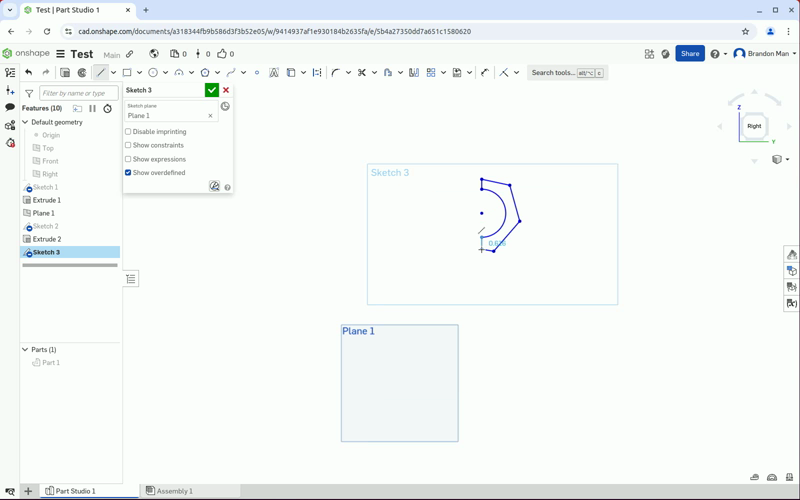
scroll(6)
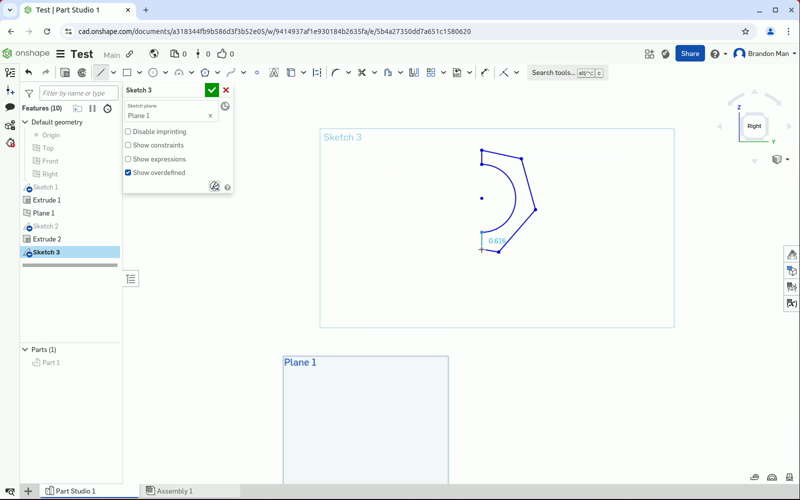
scroll(6)
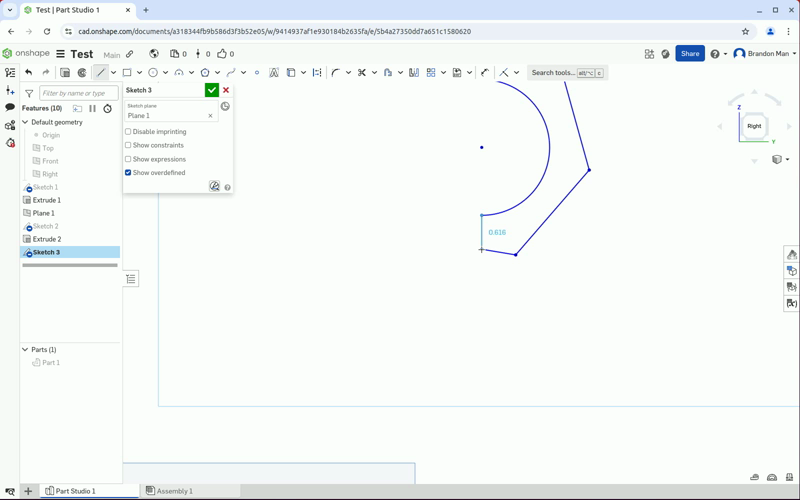
key_up(shift)
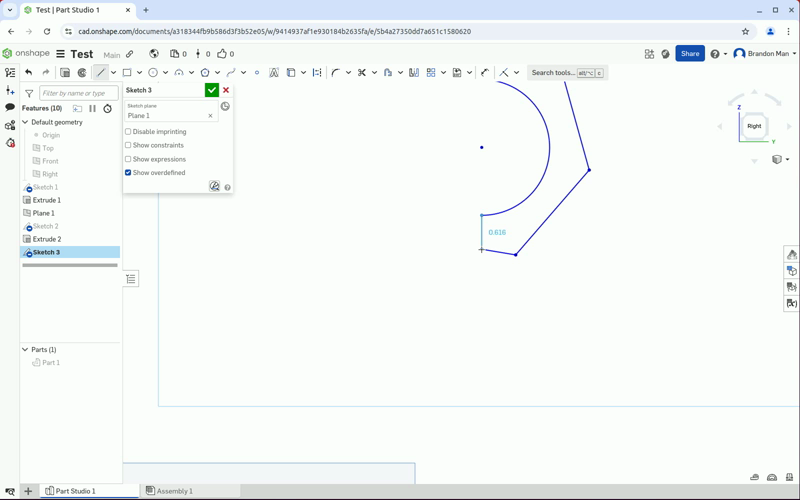
click(481, 249)
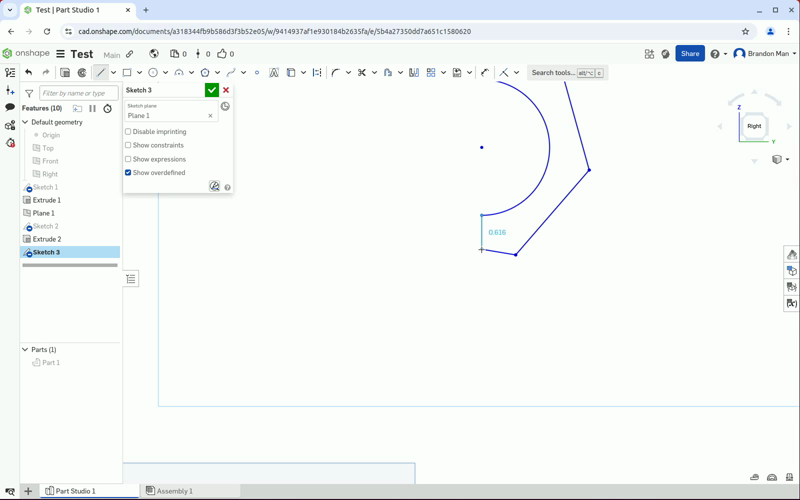
scroll(-6)
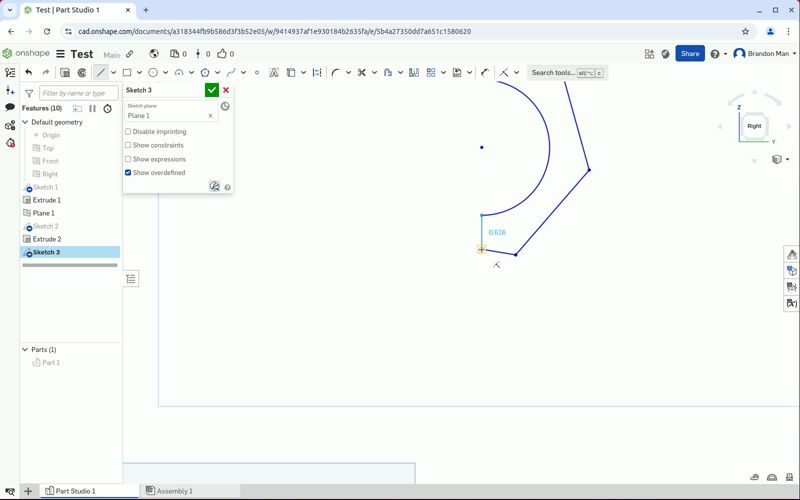
scroll(-6)
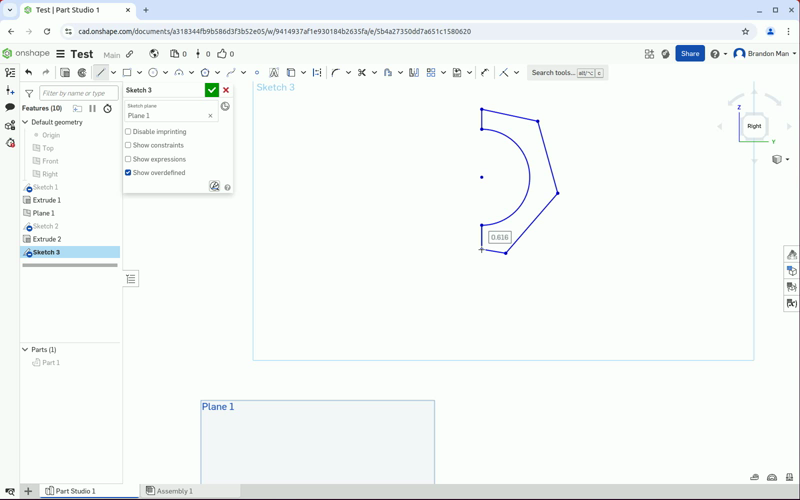
scroll(-6)
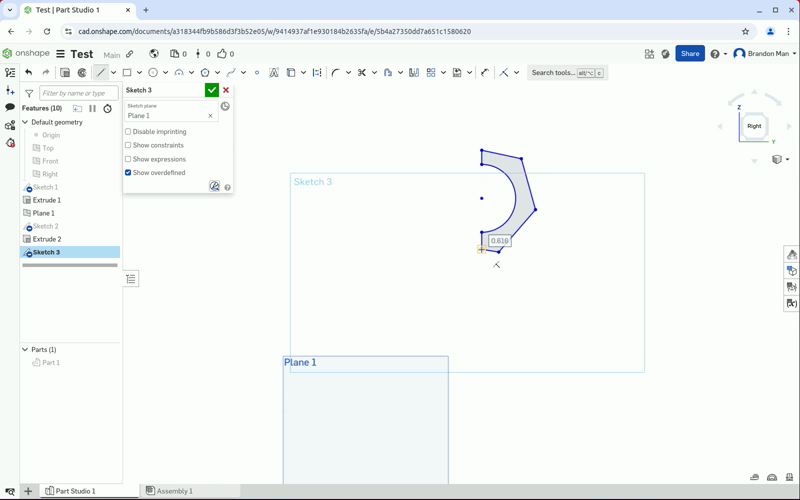
scroll(-6)
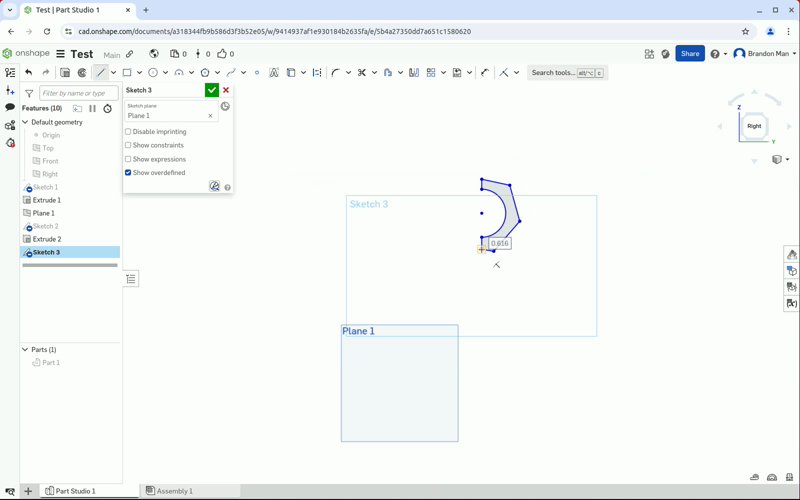
scroll(-6)
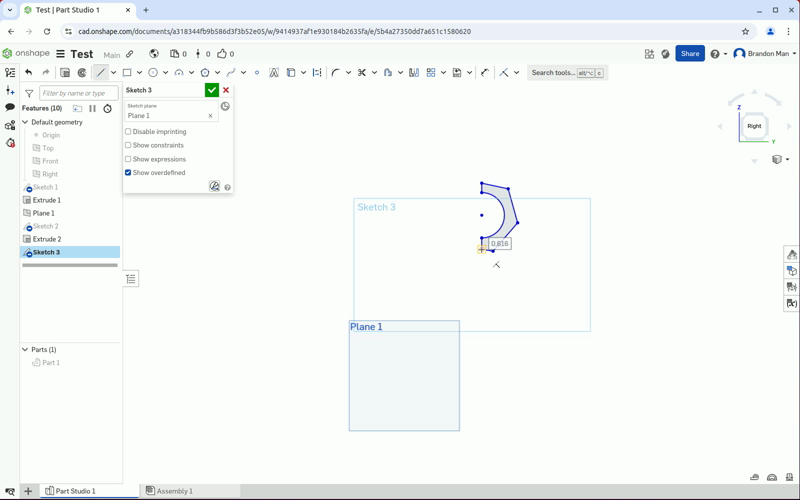
scroll(-6)
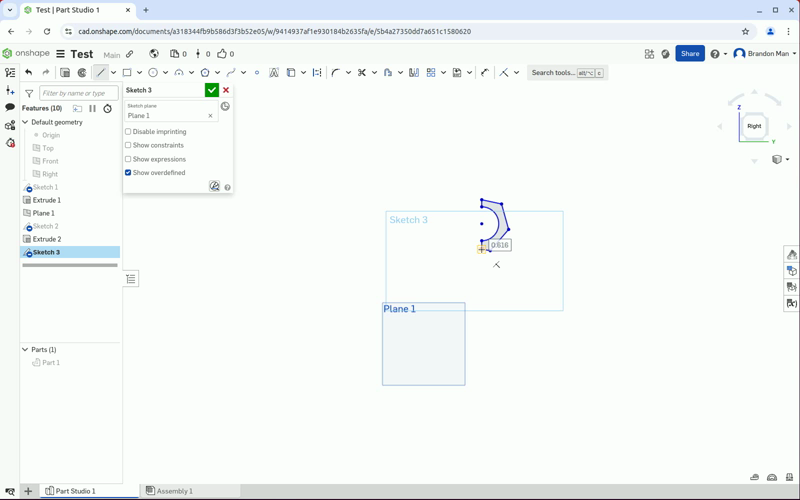
scroll(-6)
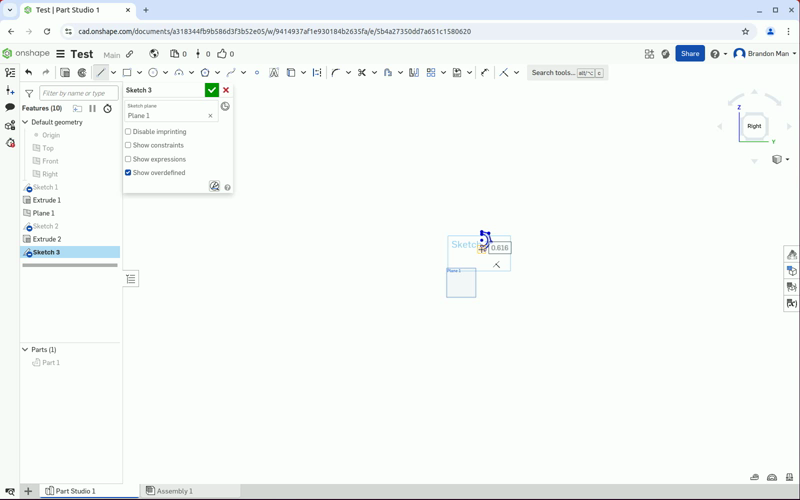
key(esc)
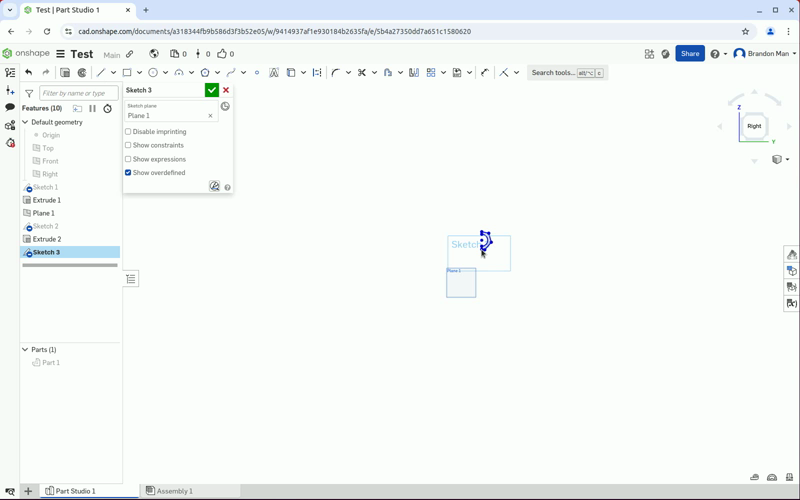
mouse_move(482, 241)
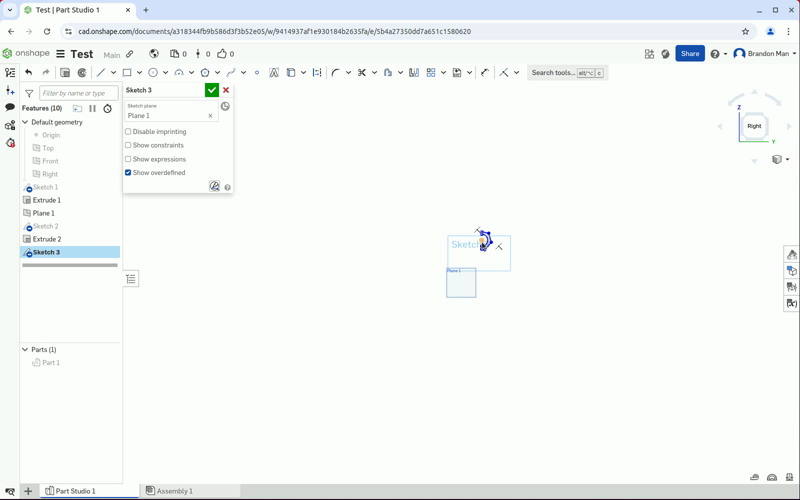
scroll(6)
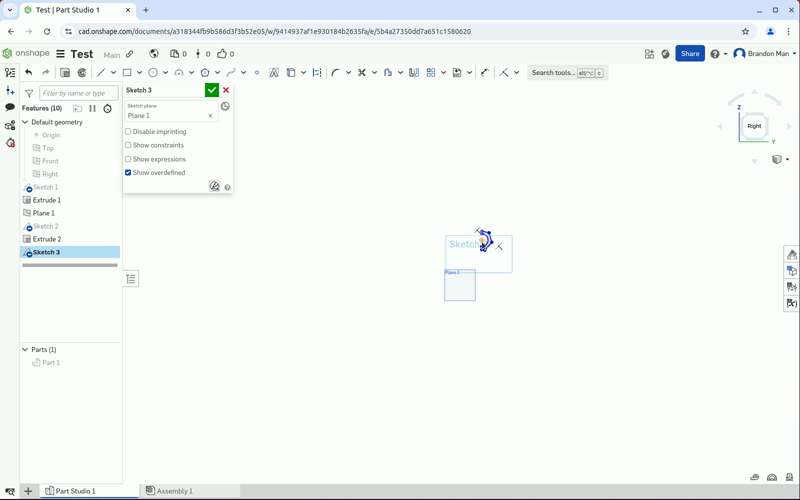
scroll(6)
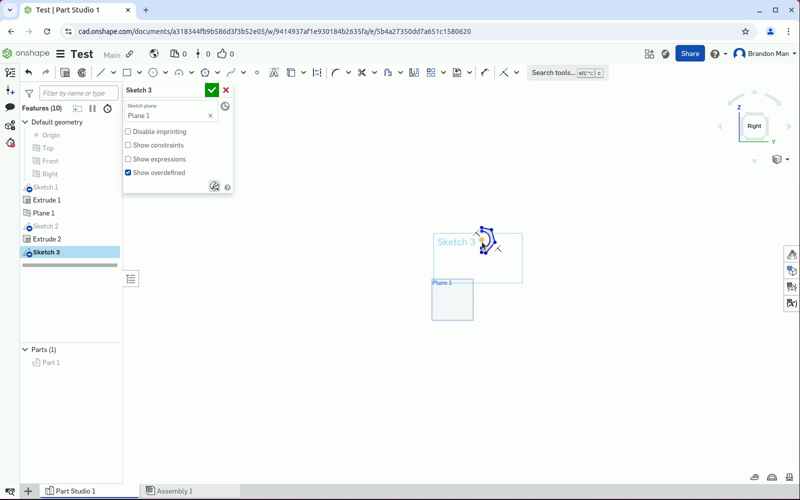
scroll(6)
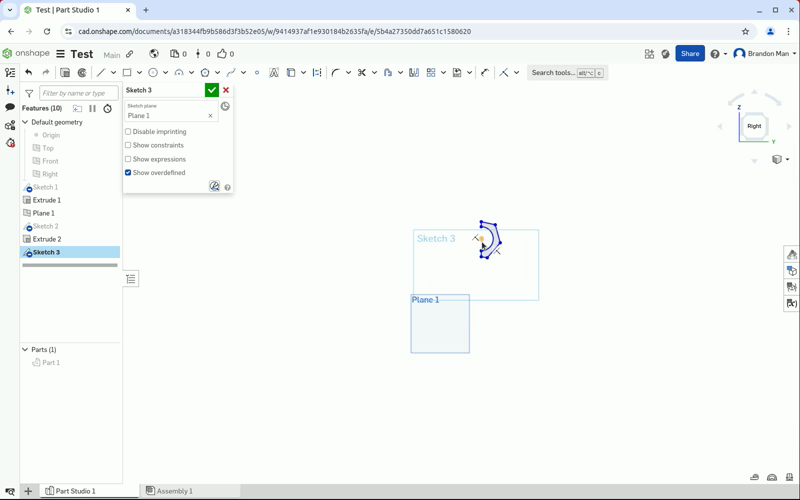
scroll(6)
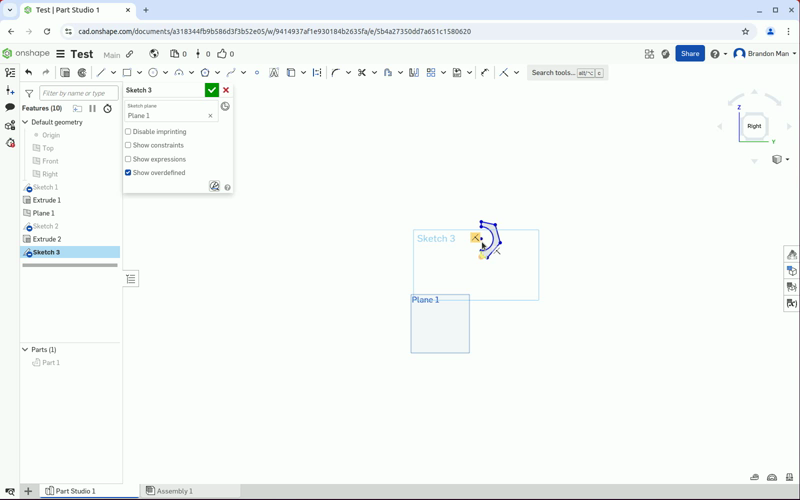
scroll(6)
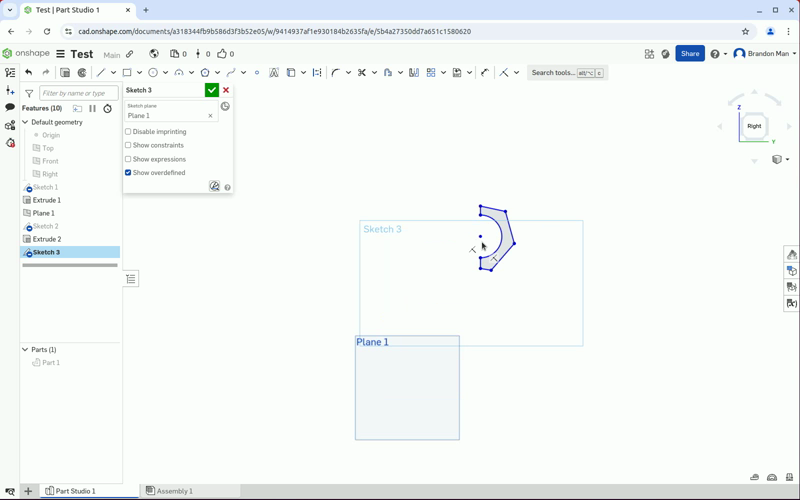
scroll(6)
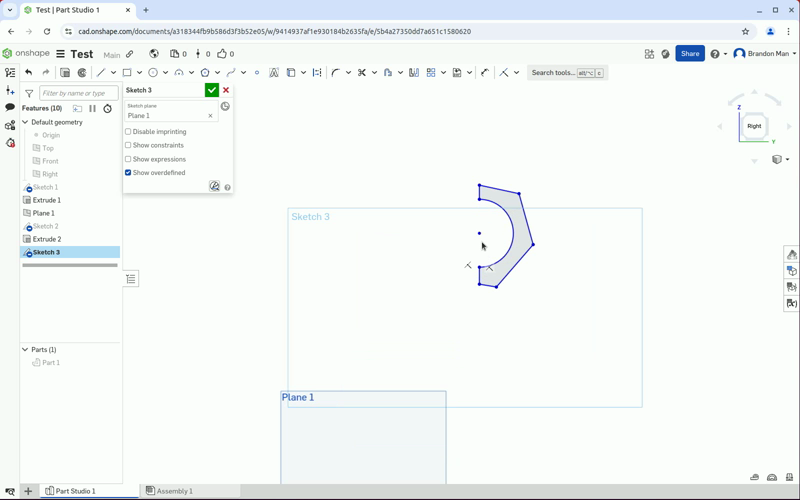
scroll(6)
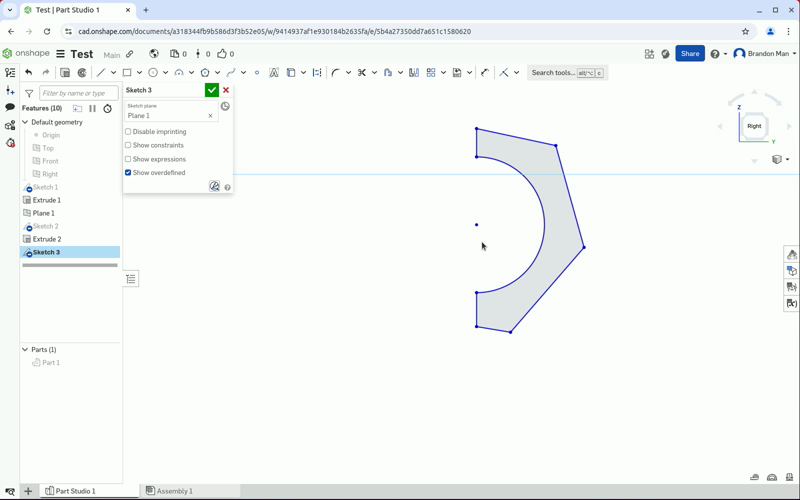
click(482, 241)
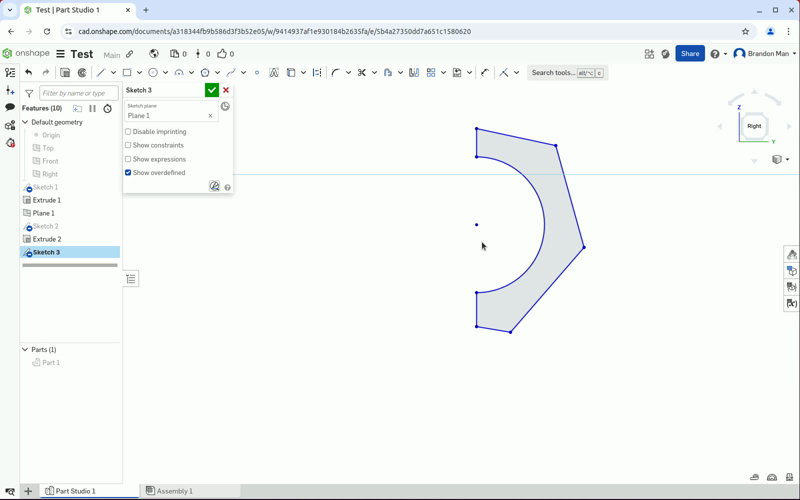
scroll(-6)
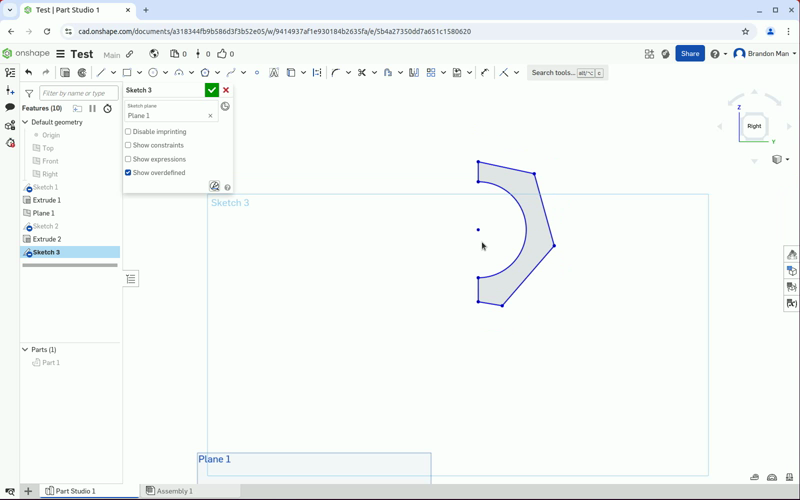
scroll(-6)
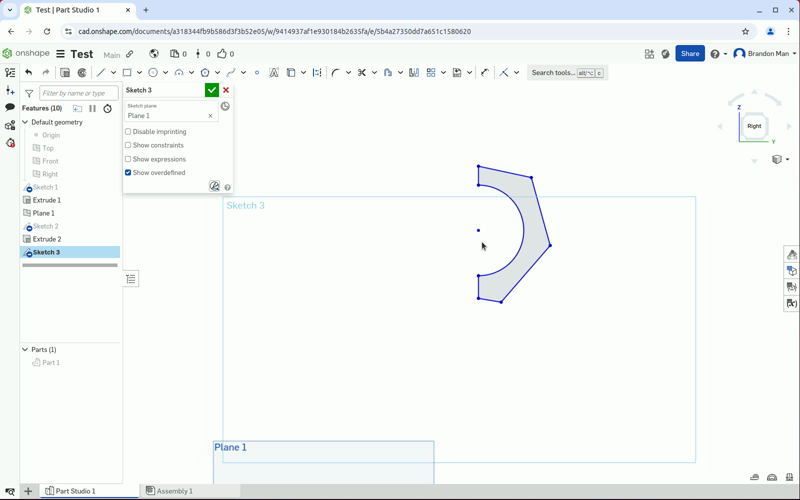
scroll(-6)
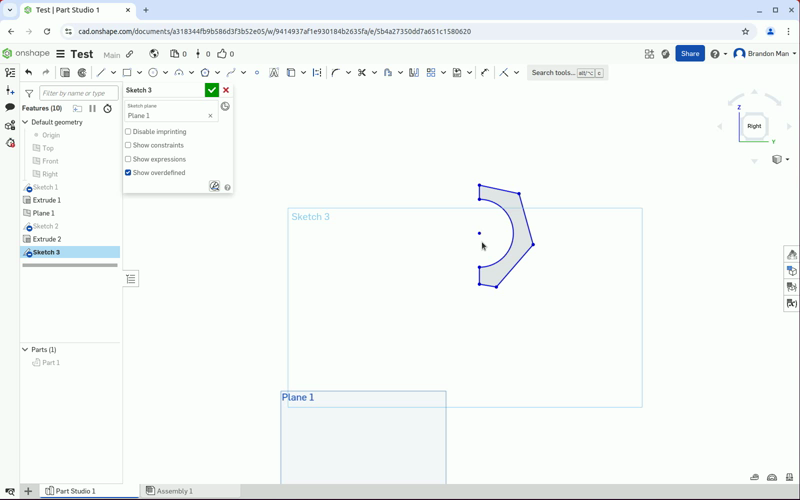
scroll(-6)
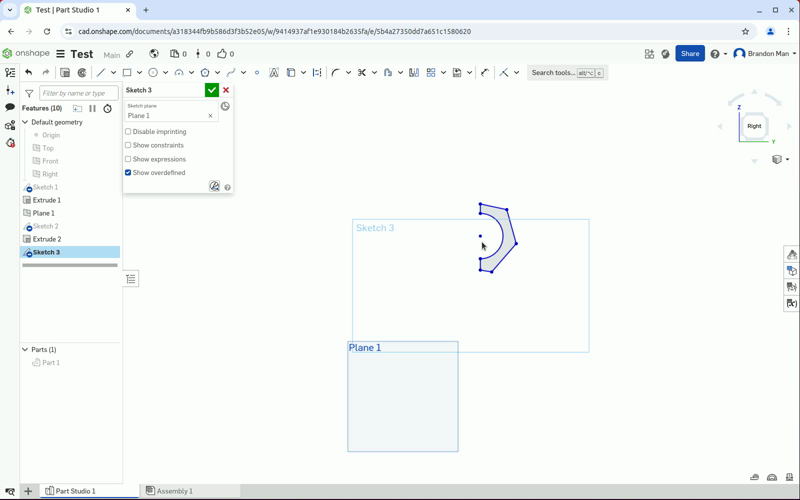
scroll(-6)
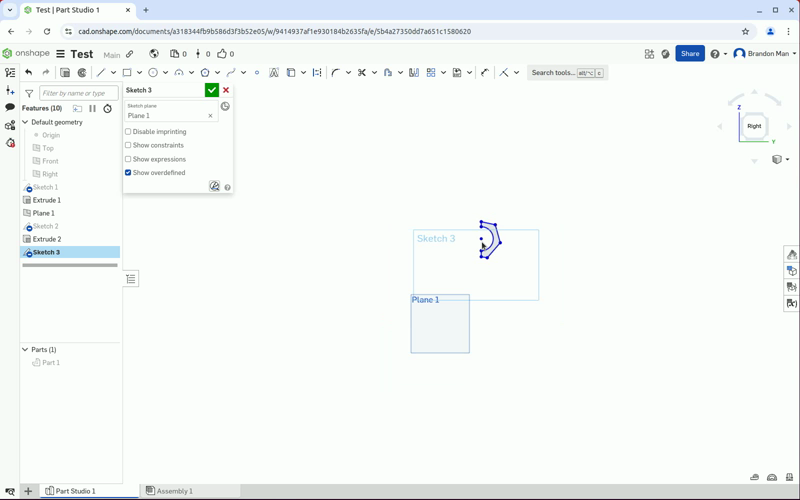
scroll(-6)
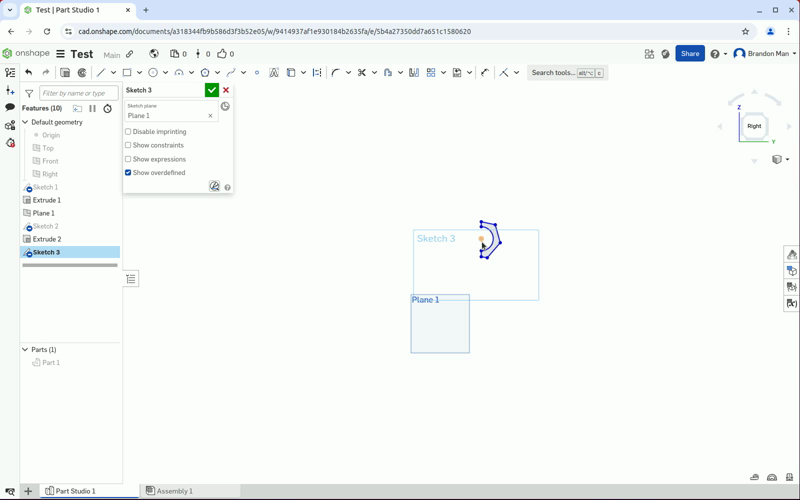
scroll(-6)
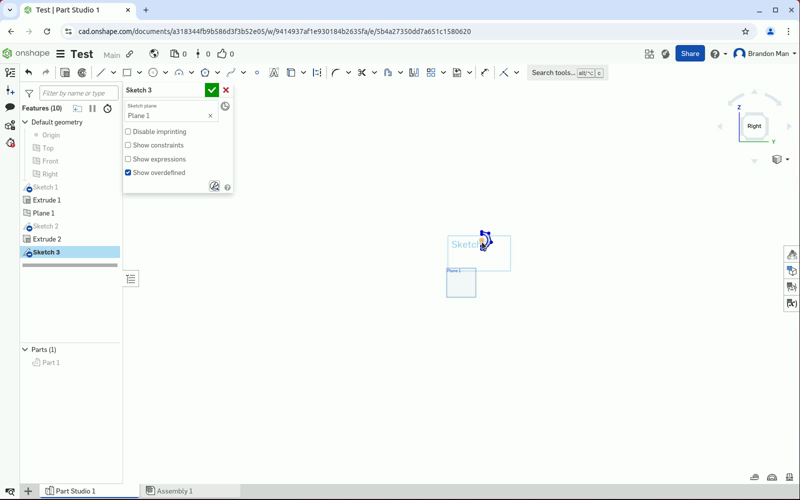
mouse_move(73, 352)
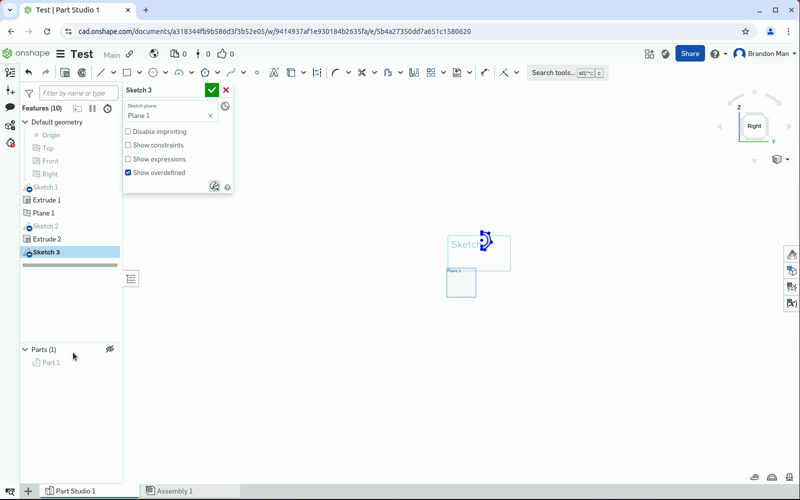
key(shift+y)
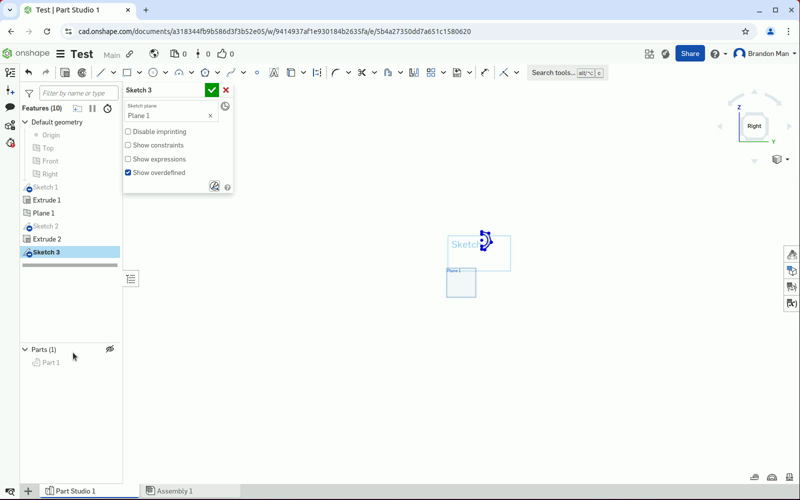
key(shift+e)
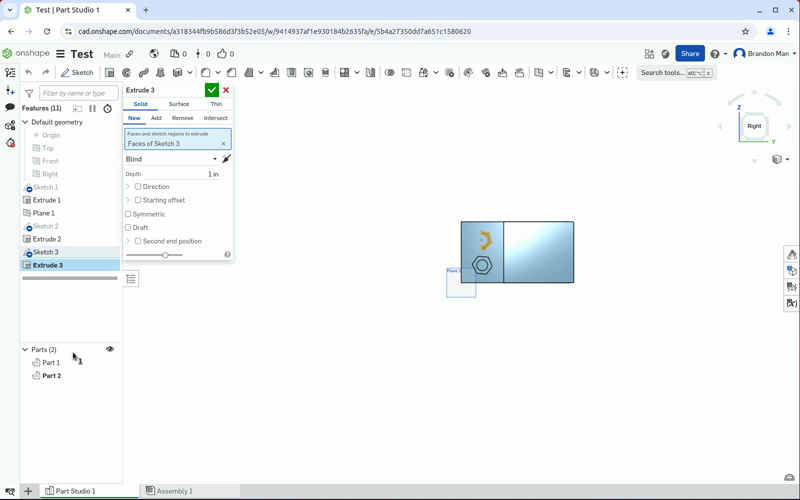
mouse_move(143, 106)
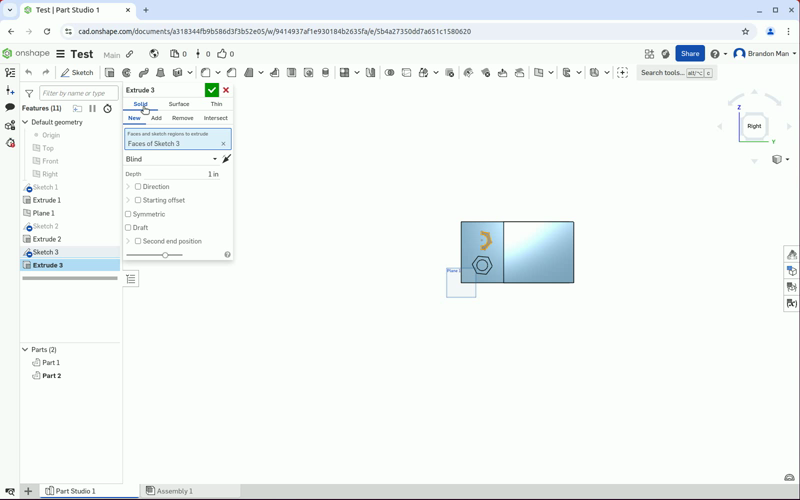
click(143, 106)
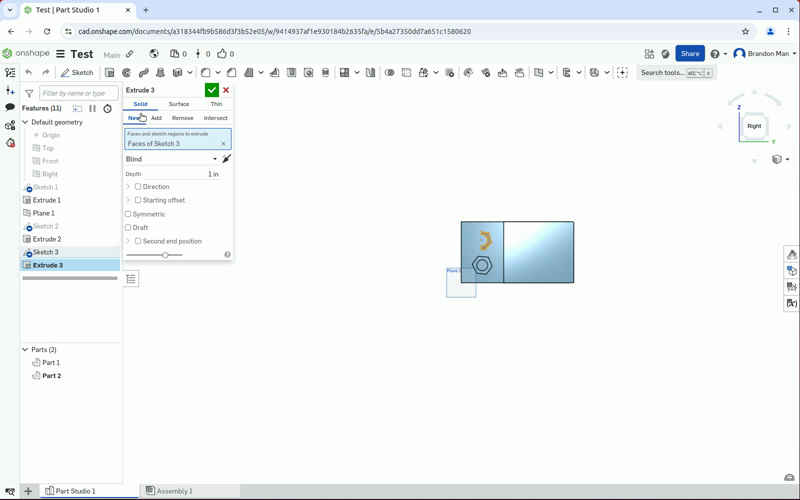
mouse_move(137, 120)
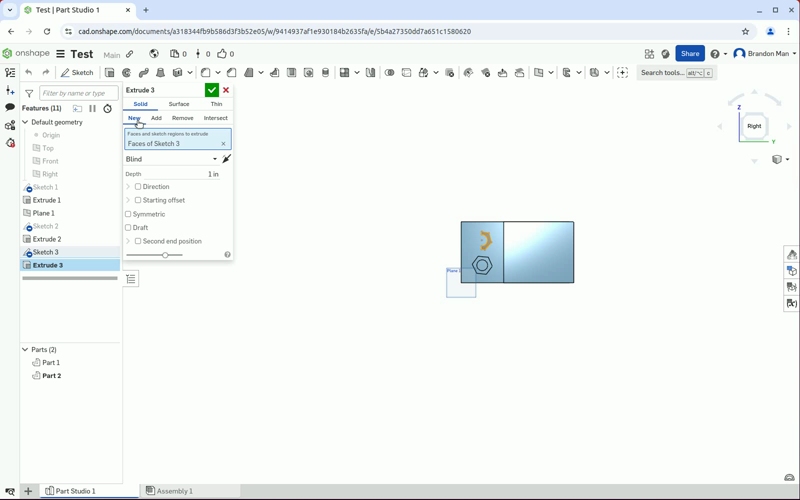
click(137, 120)
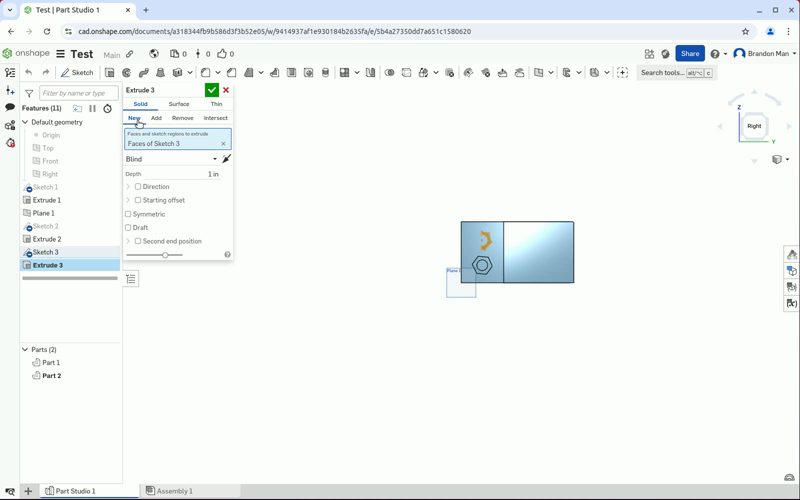
key(tab, 4)
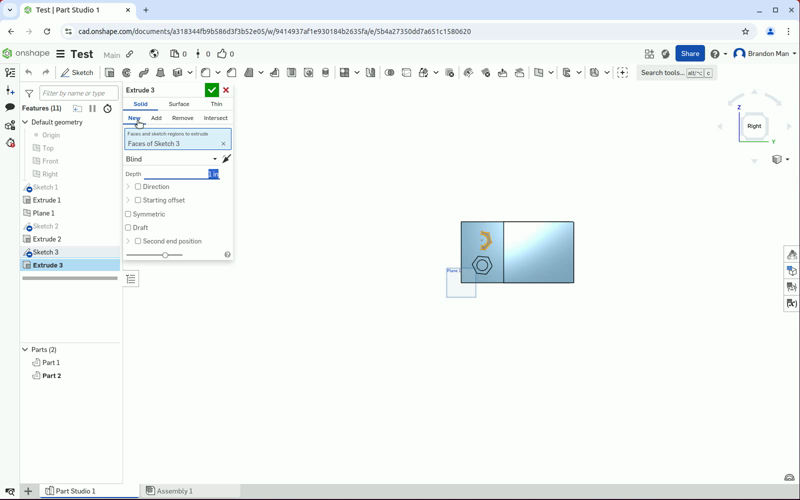
text(-2.407)
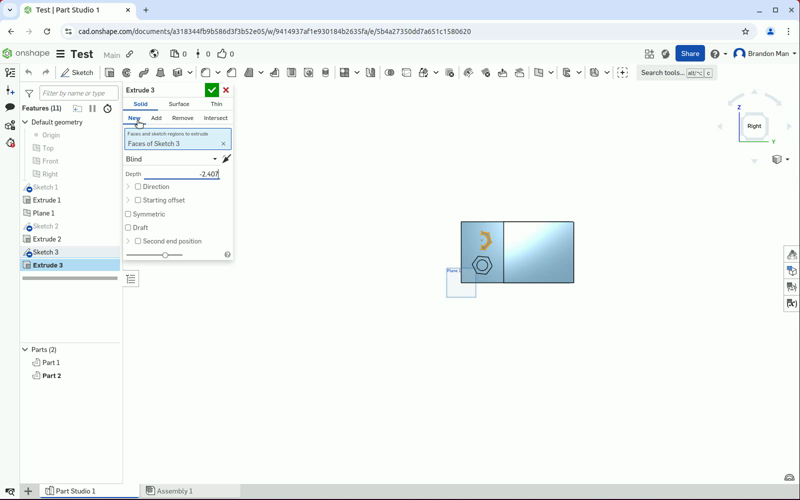
key(enter)
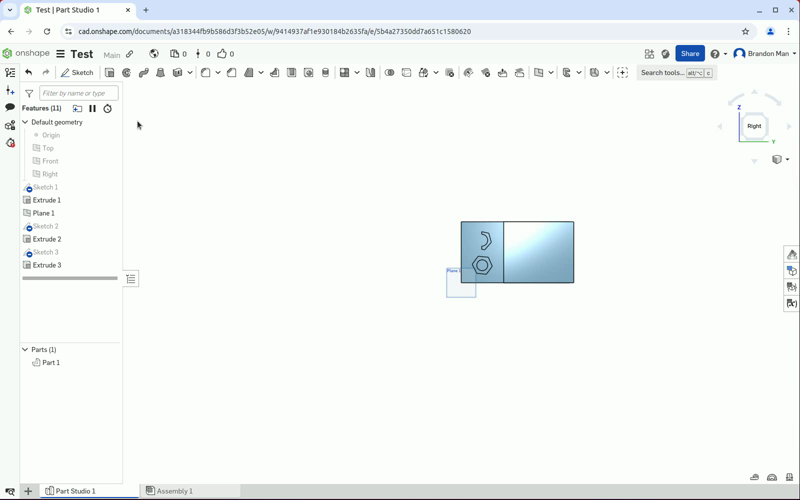
key(shift+h)
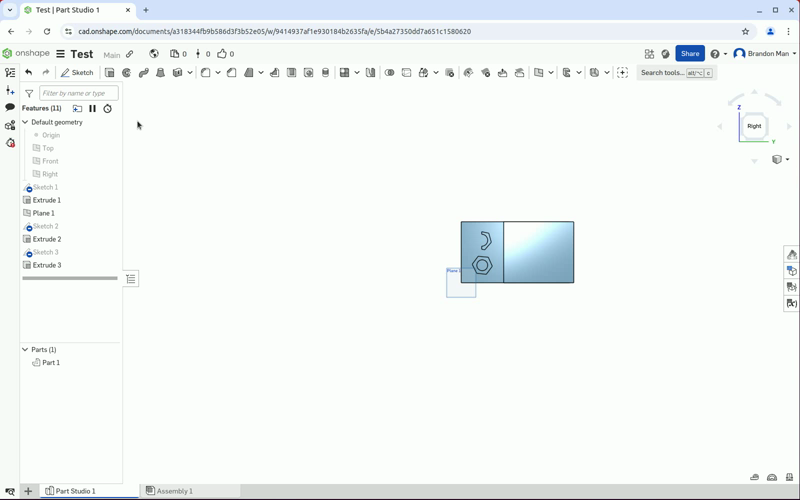
key(shift+h)
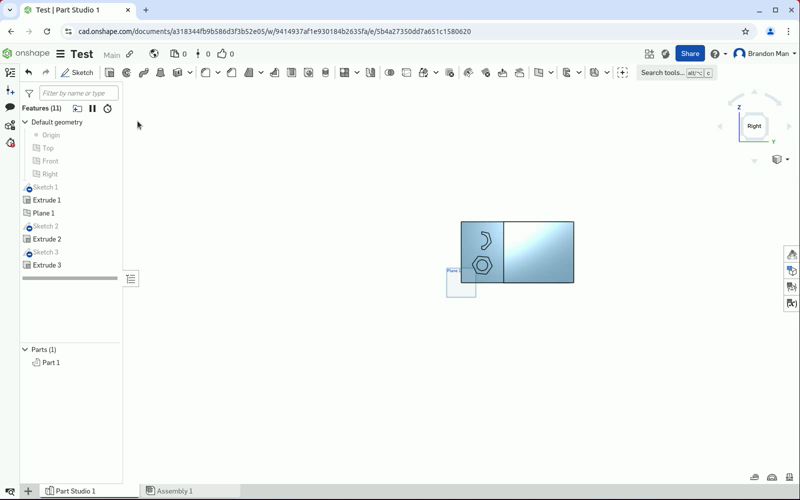
mouse_move(73, 189)
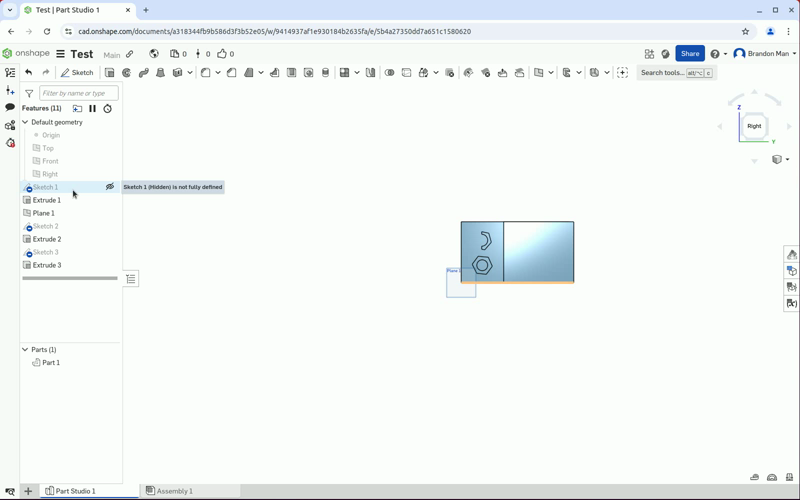
click(73, 189)
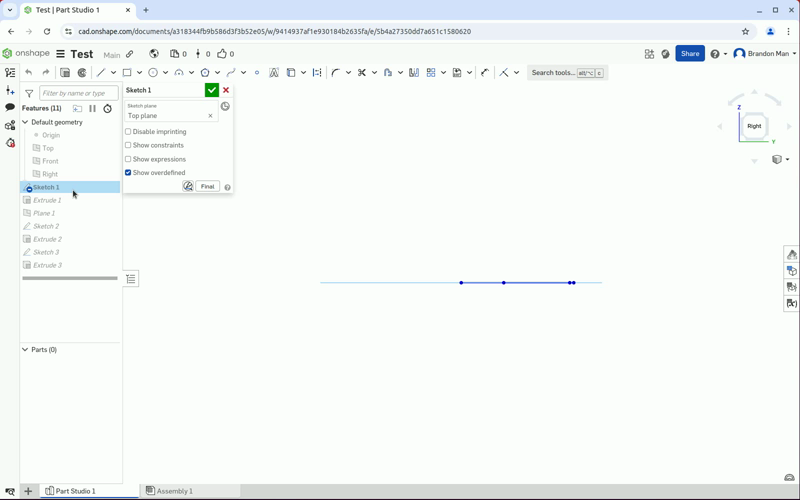
mouse_move(229, 92)
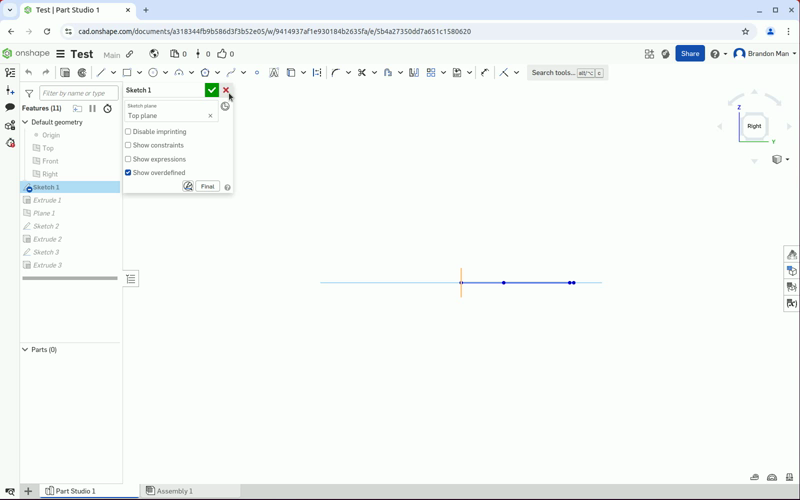
click(229, 92)
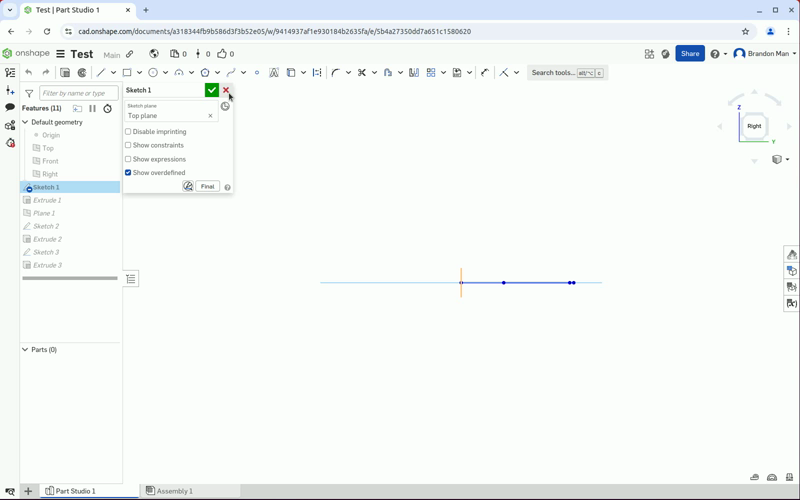
key(shift+s)
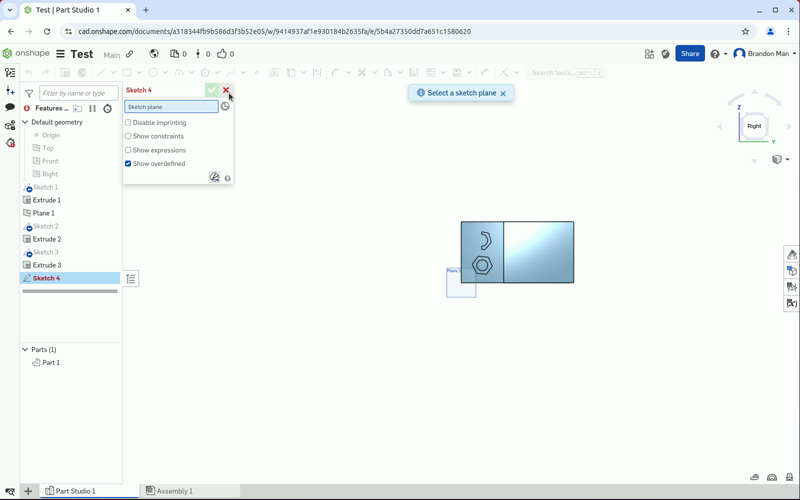
mouse_move(73, 215)
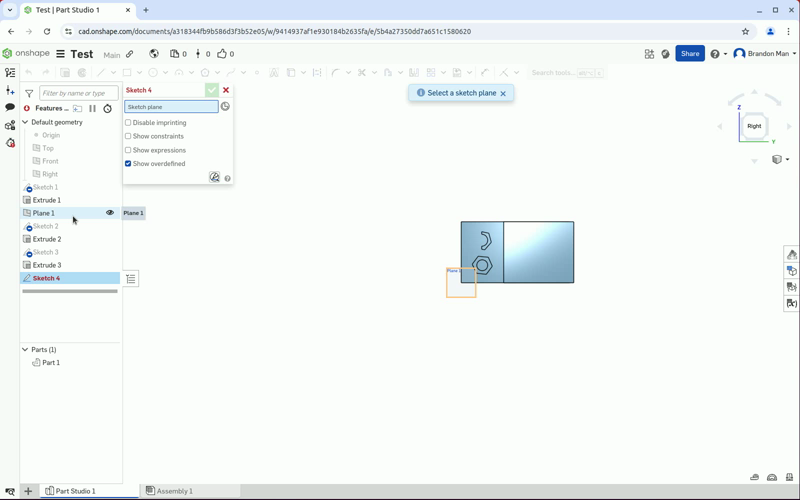
click(73, 215)
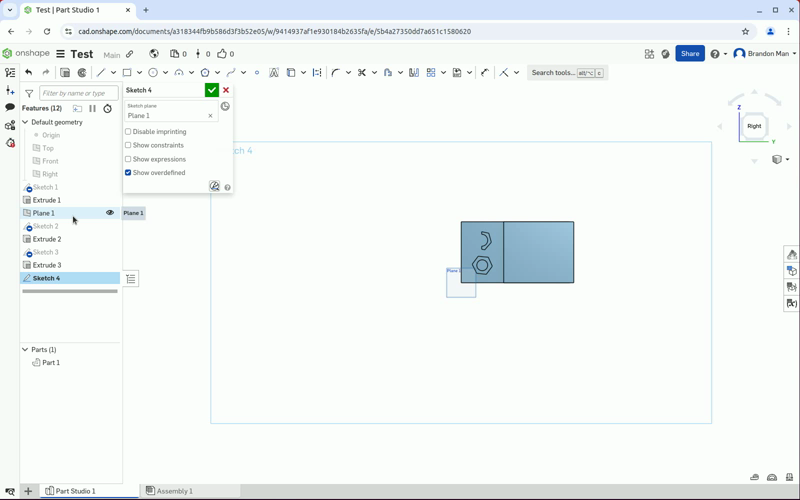
mouse_move(73, 352)
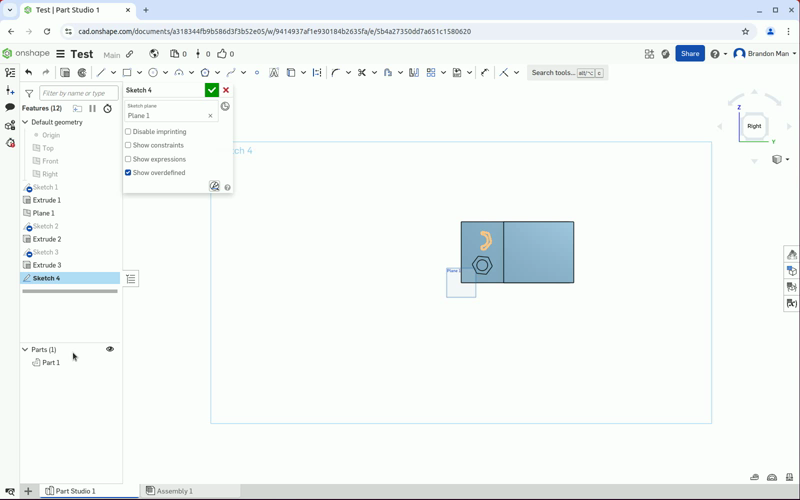
key(y)
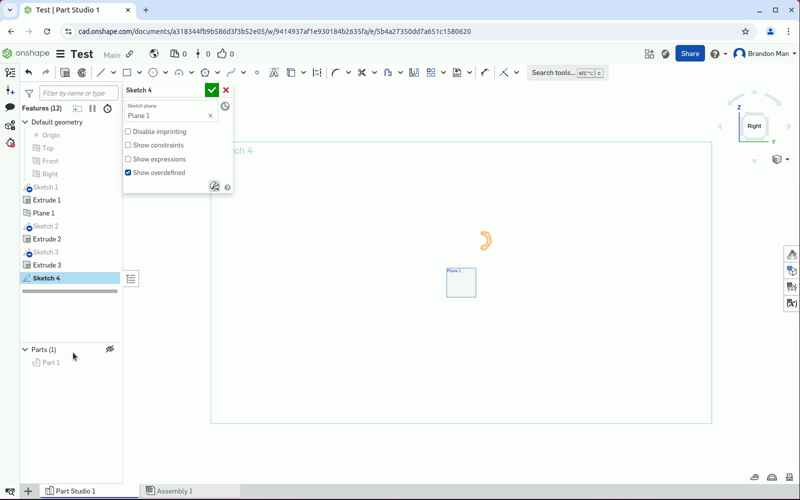
key(l)
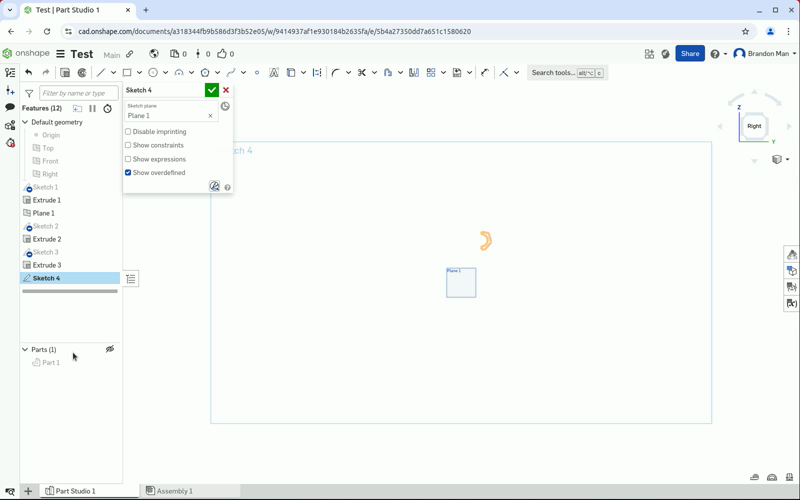
key_down(shift)
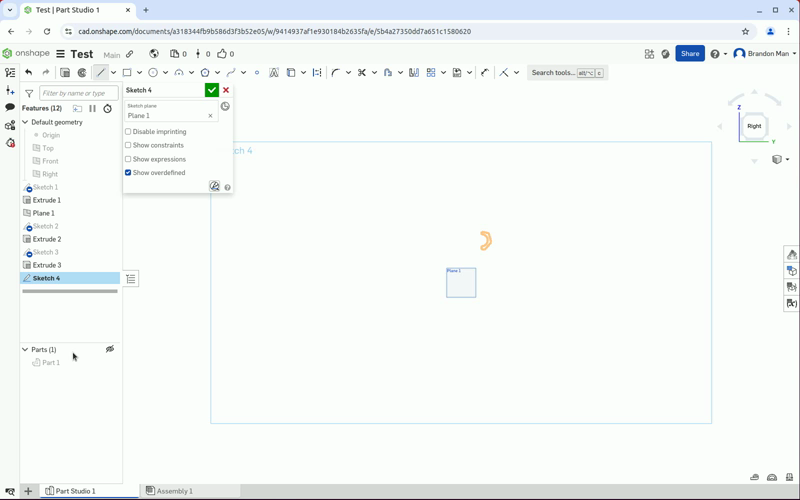
mouse_move(473, 238)
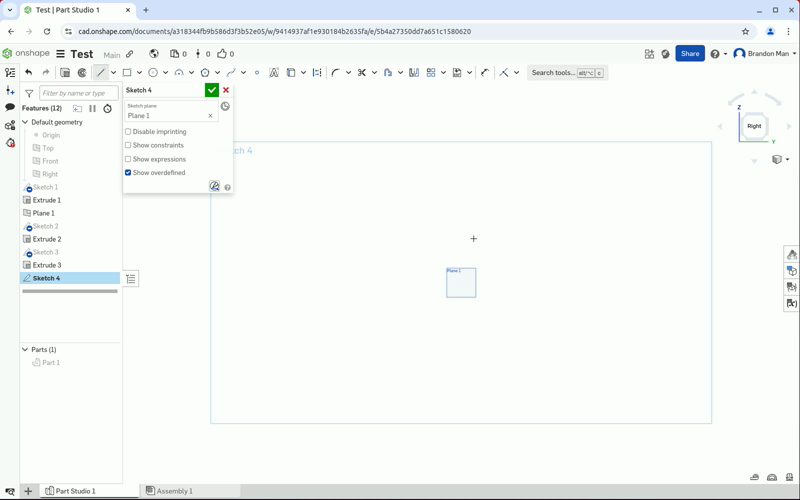
click(473, 238)
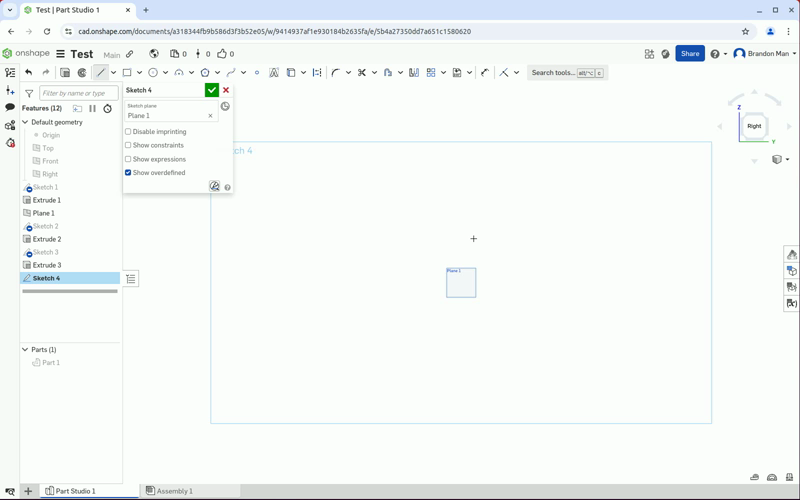
key_up(shift)
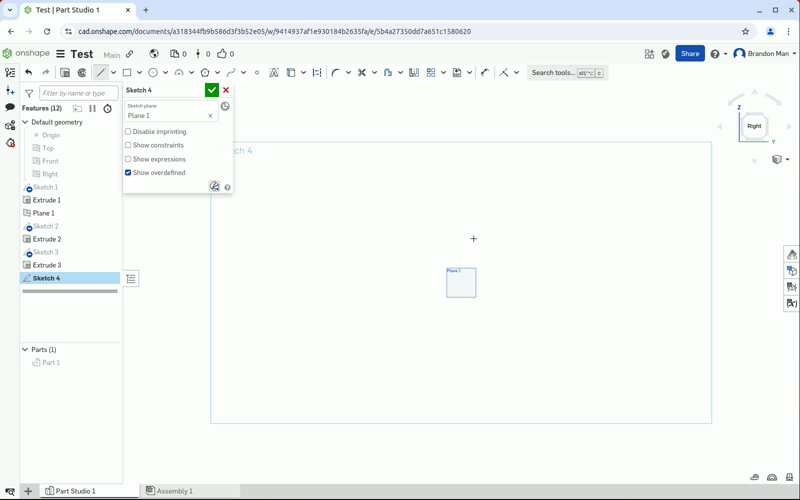
key_down(shift)
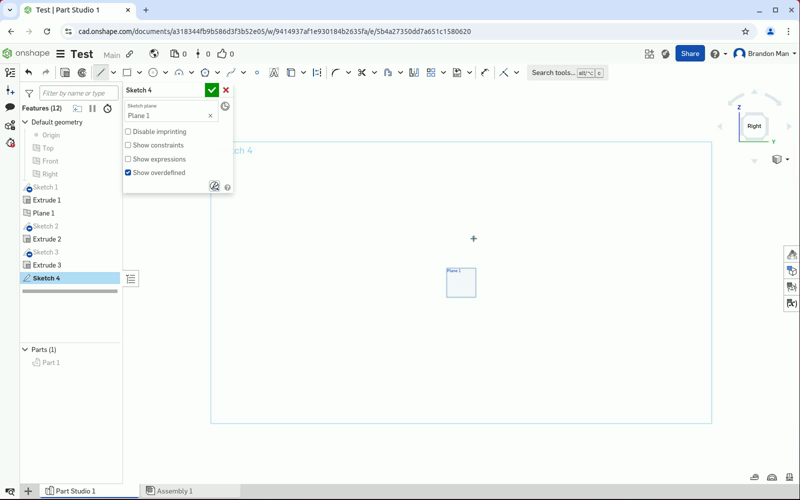
mouse_move(503, 238)
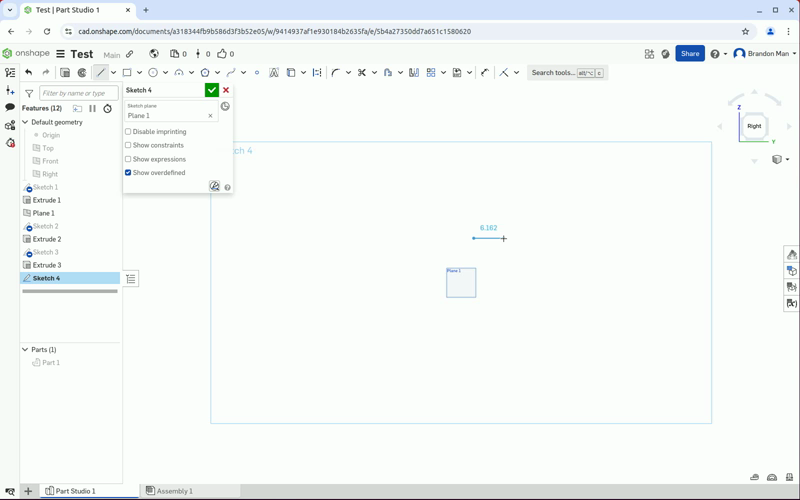
mouse_move(476, 248)
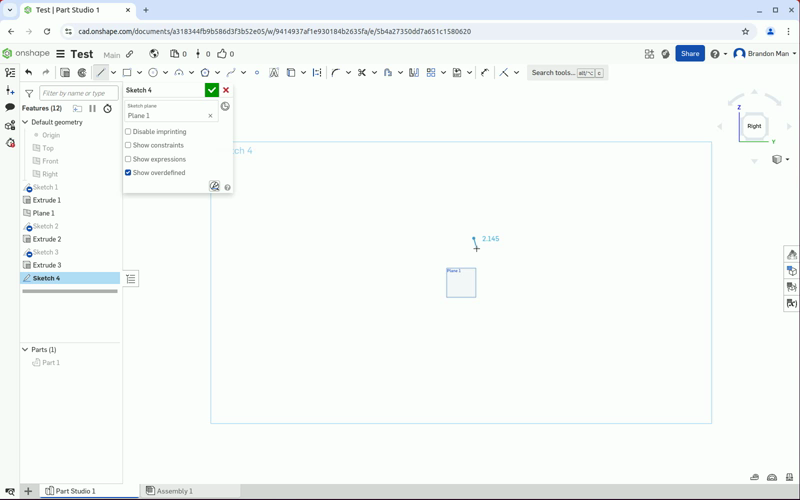
click(476, 248)
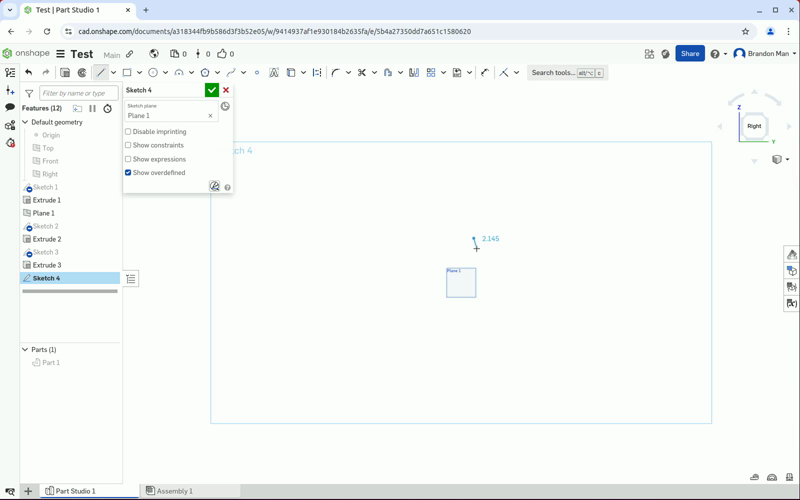
key_up(shift)
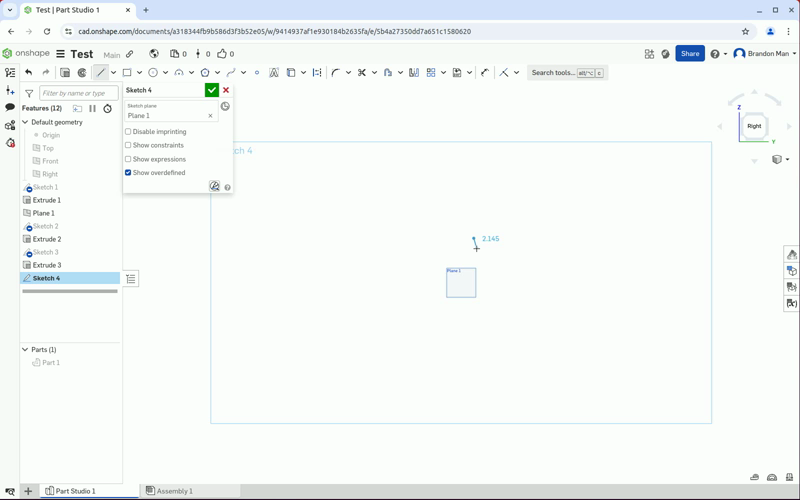
key_down(shift)
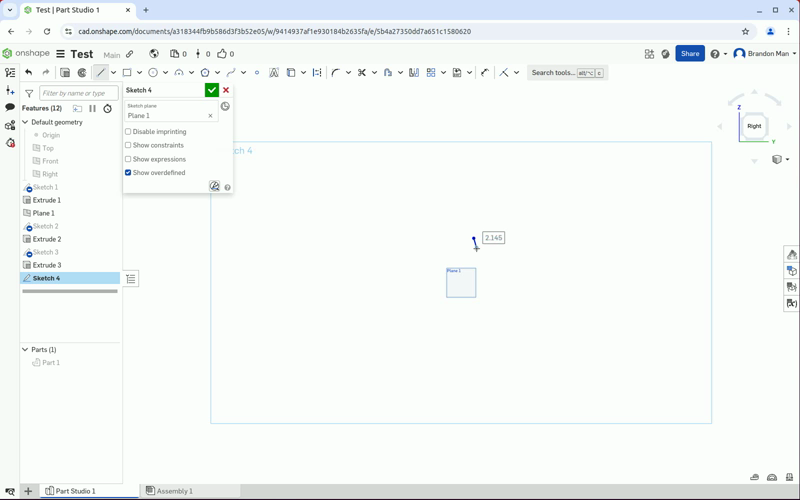
mouse_move(506, 248)
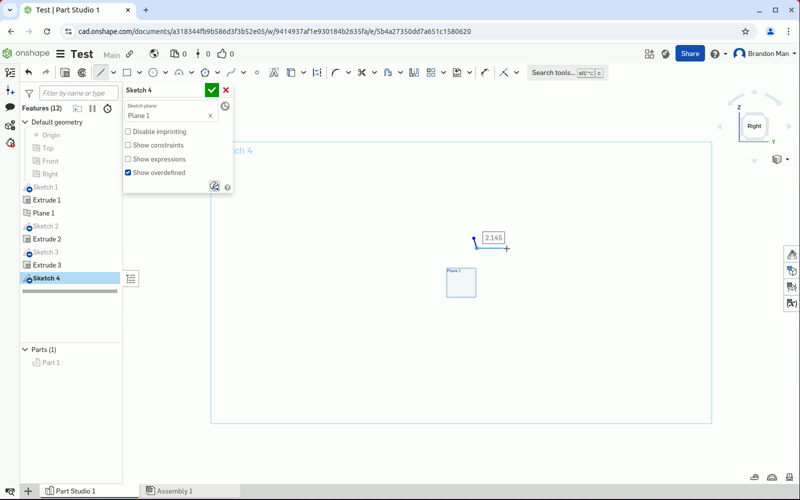
mouse_move(483, 249)
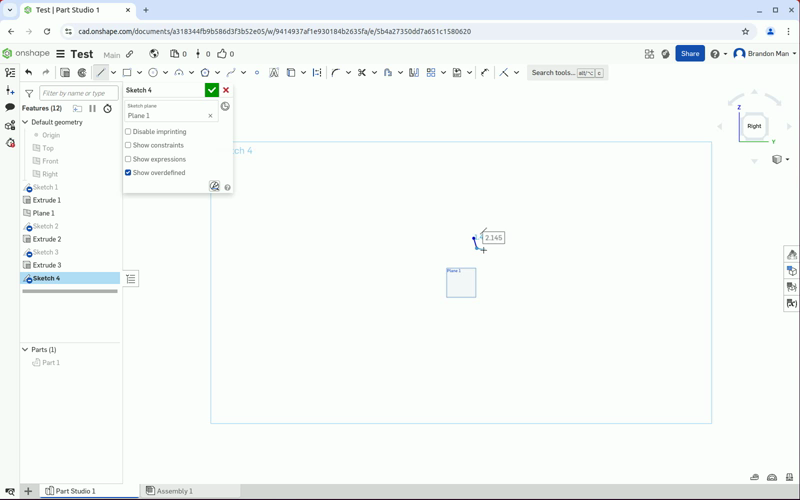
scroll(6)
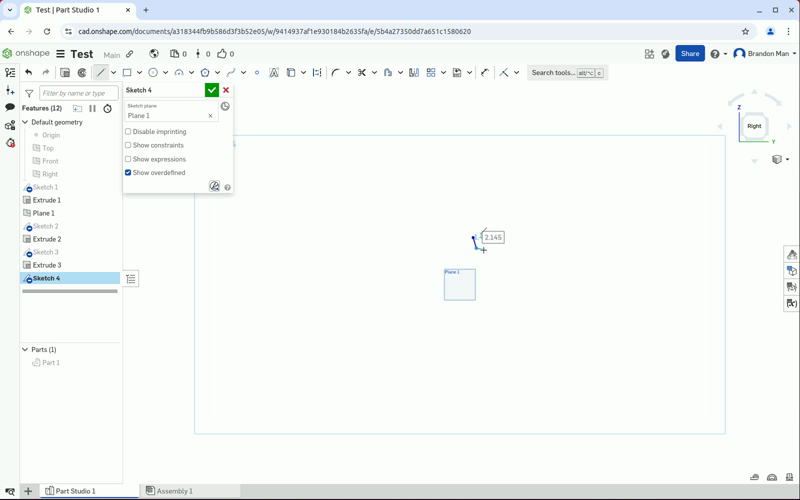
scroll(6)
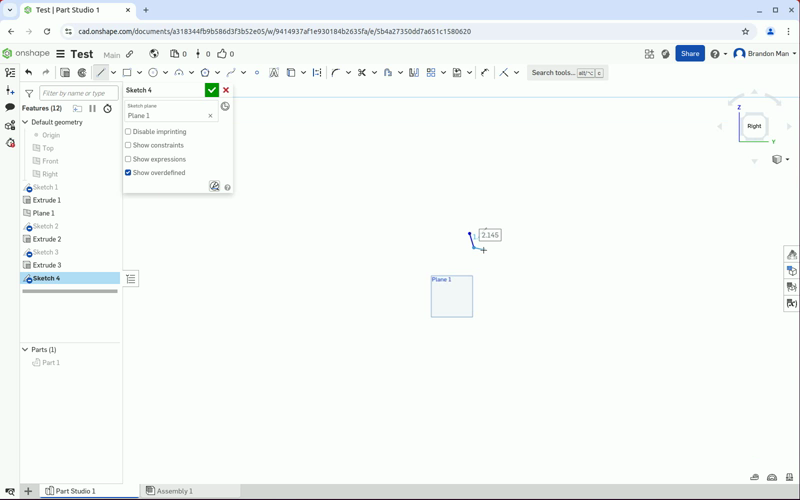
scroll(6)
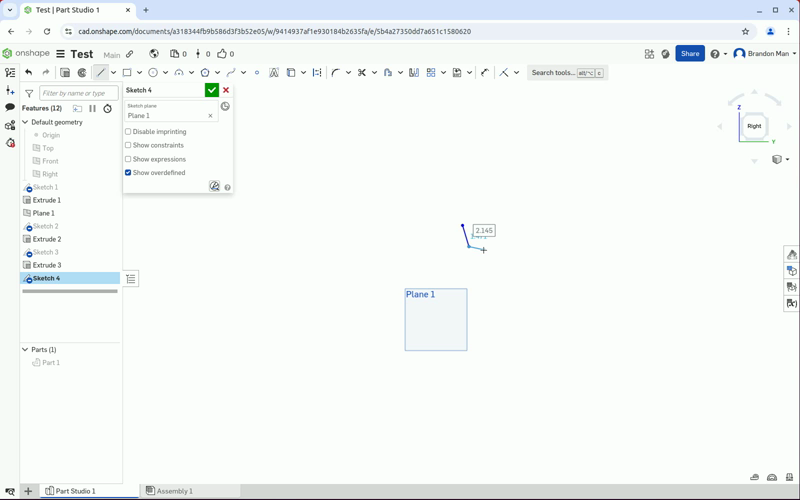
scroll(6)
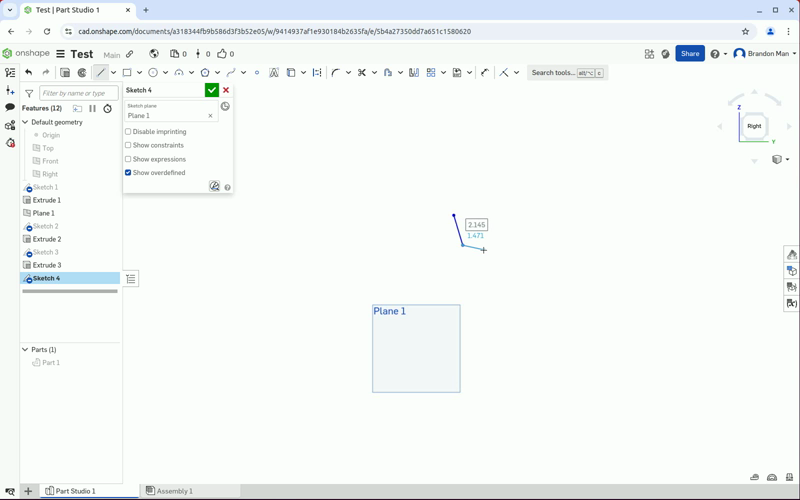
scroll(6)
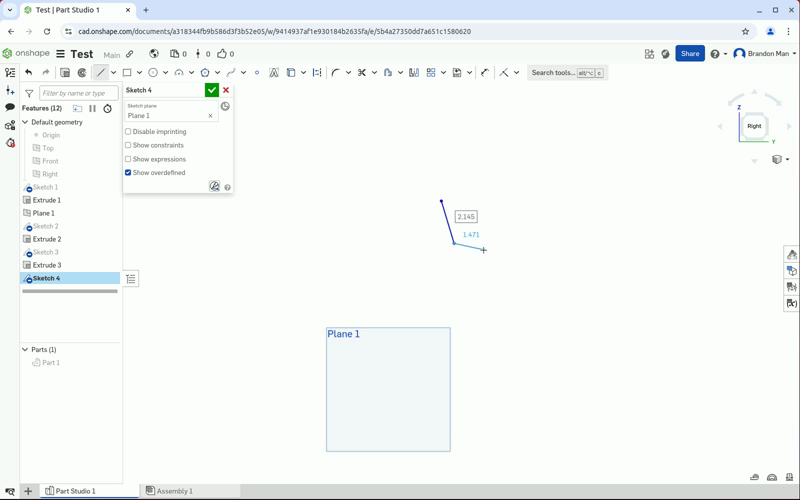
scroll(6)
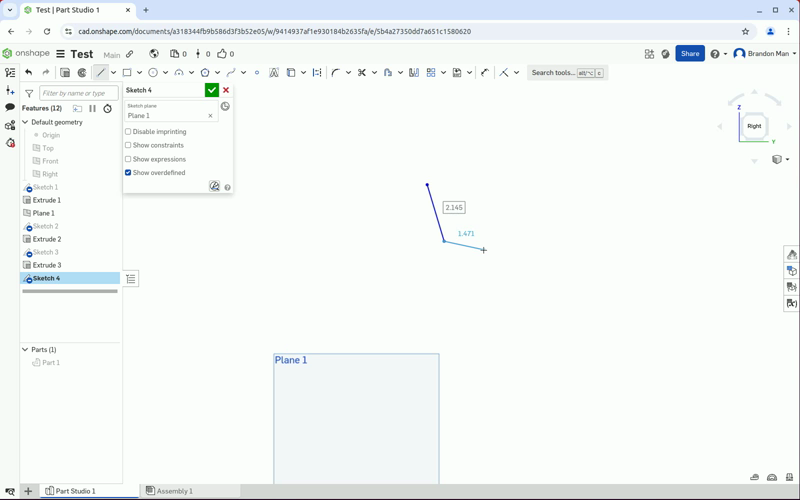
scroll(6)
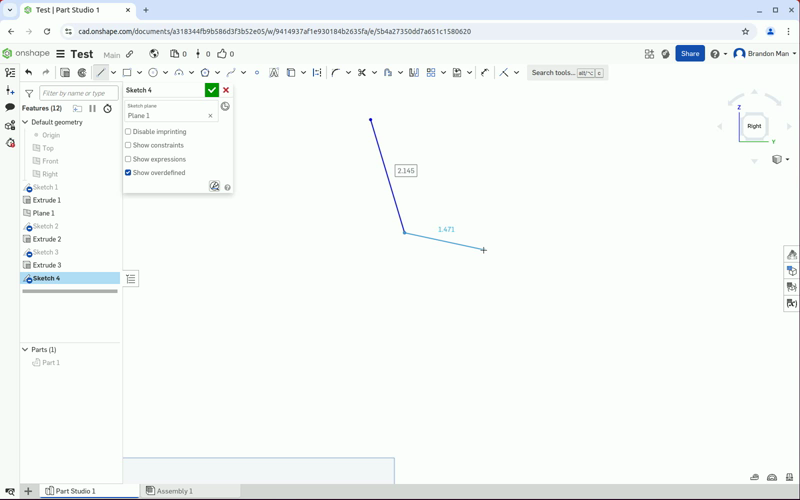
click(483, 249)
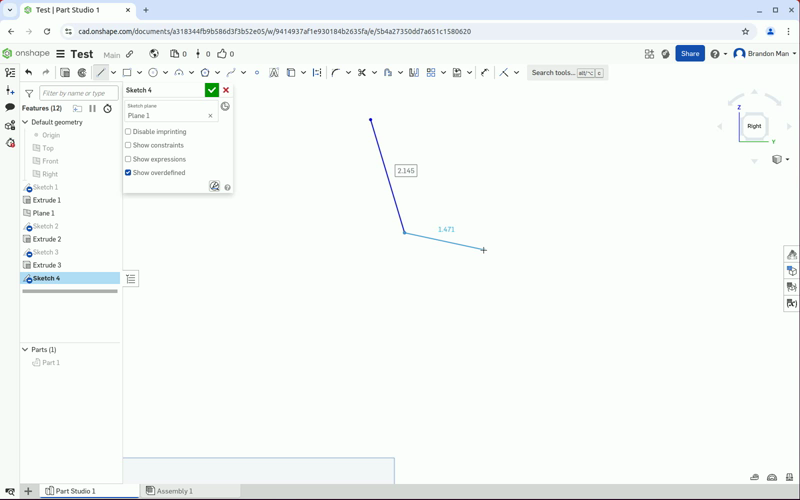
scroll(-6)
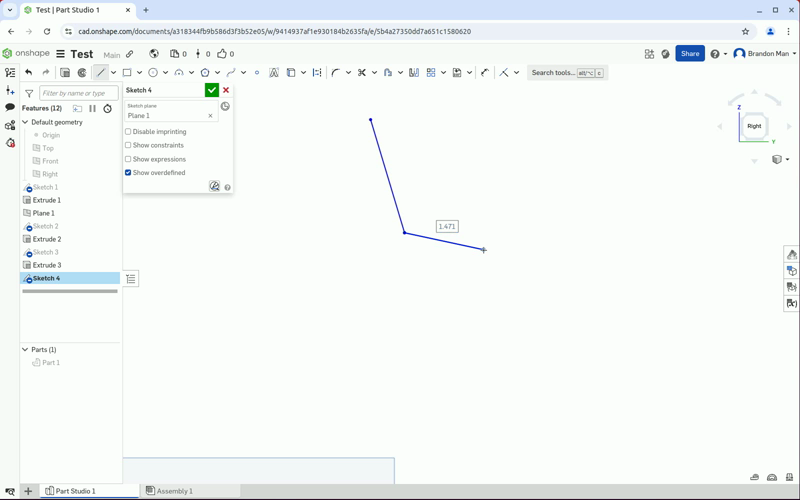
scroll(-6)
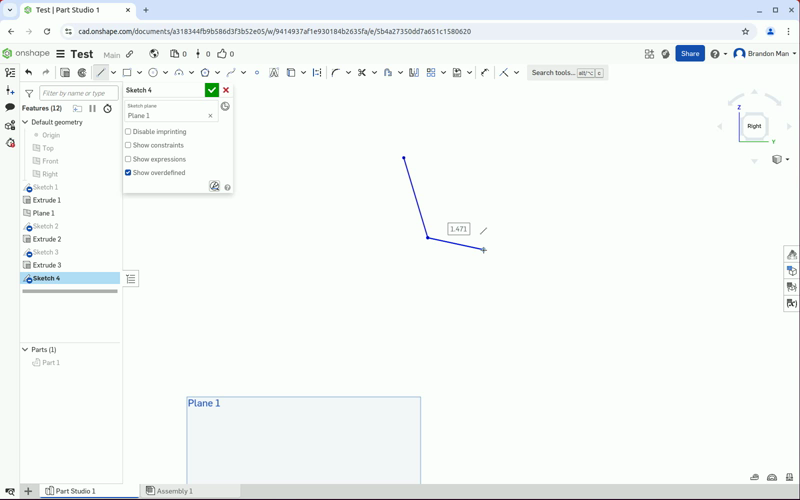
scroll(-6)
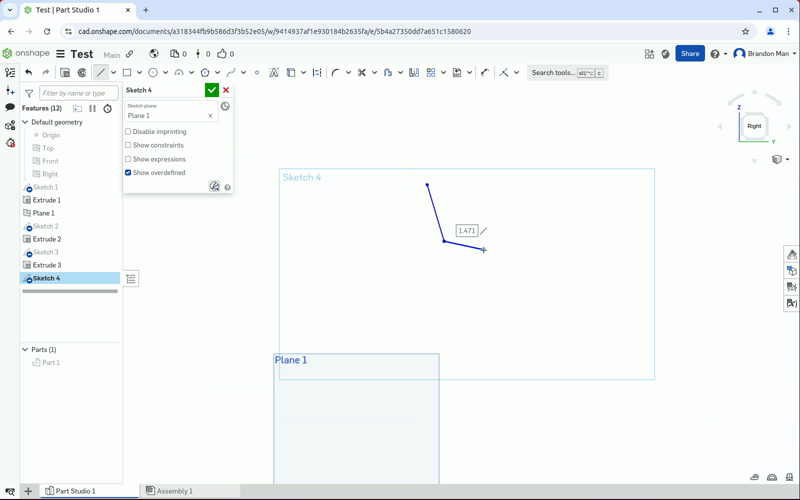
scroll(-6)
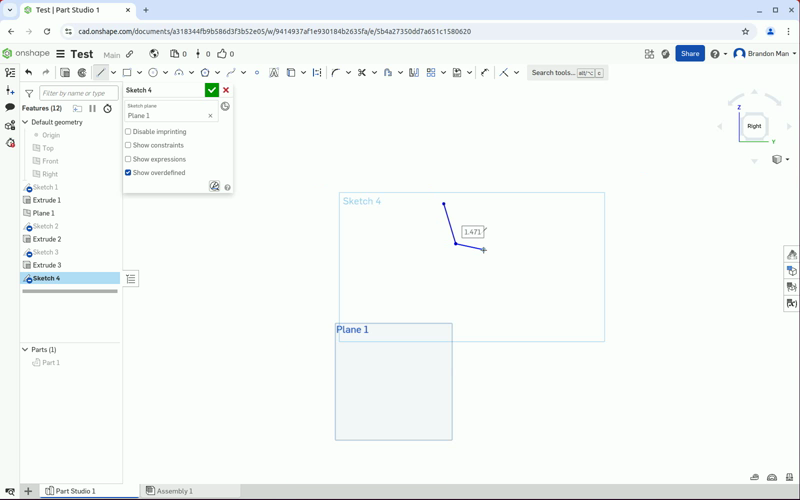
scroll(-6)
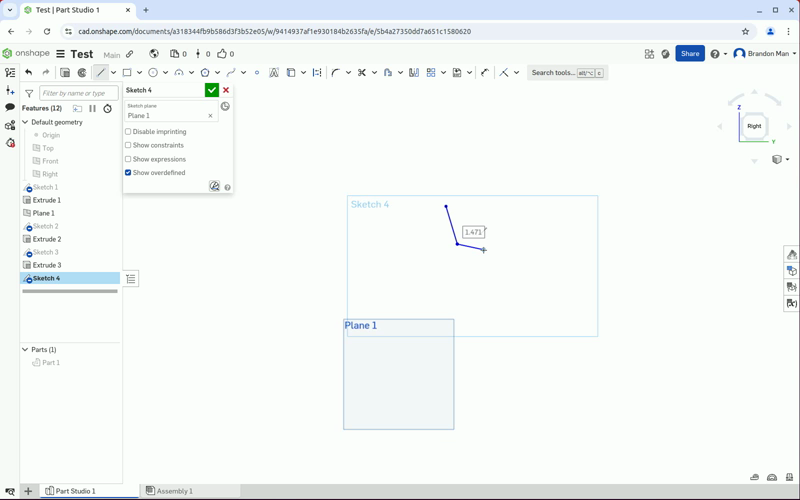
scroll(-6)
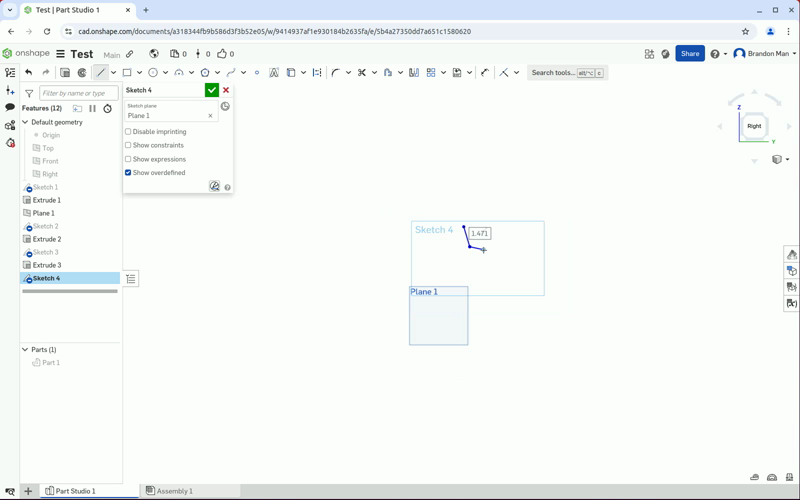
scroll(-6)
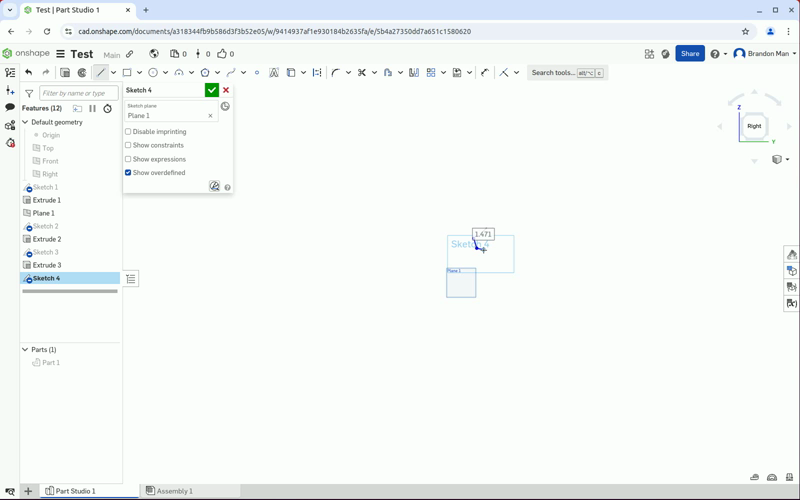
key_up(shift)
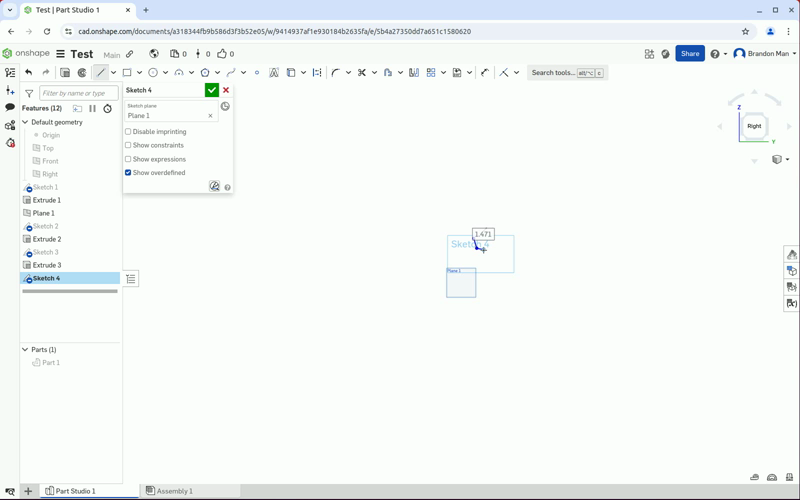
key_down(shift)
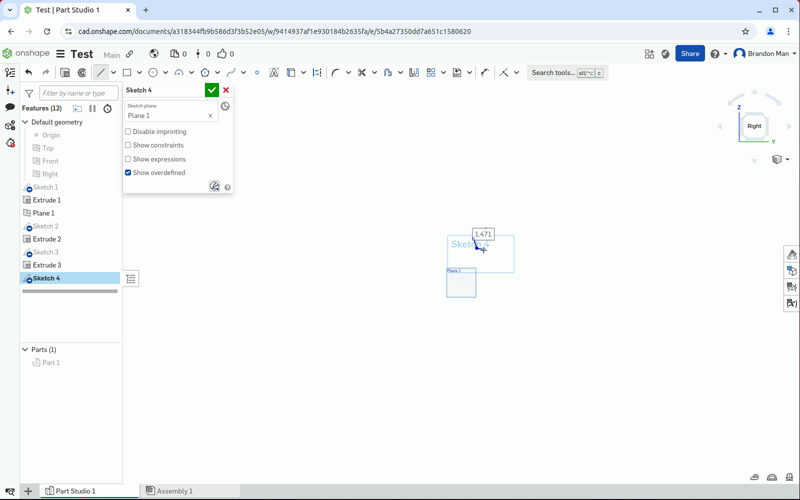
mouse_move(513, 249)
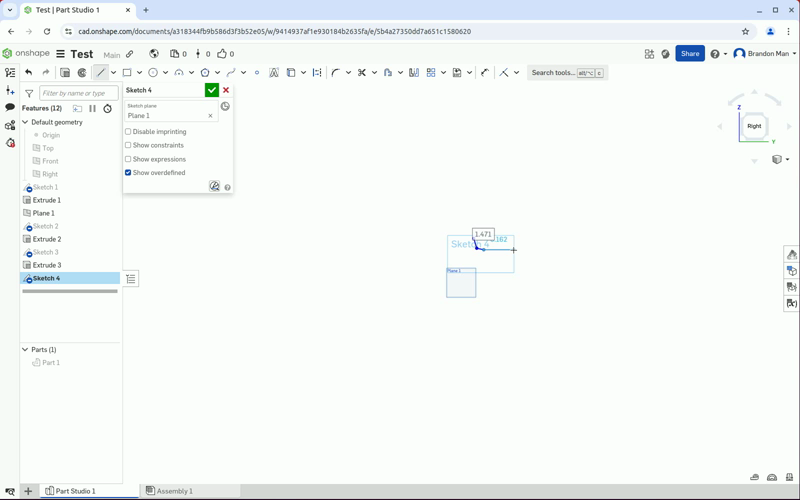
mouse_move(483, 246)
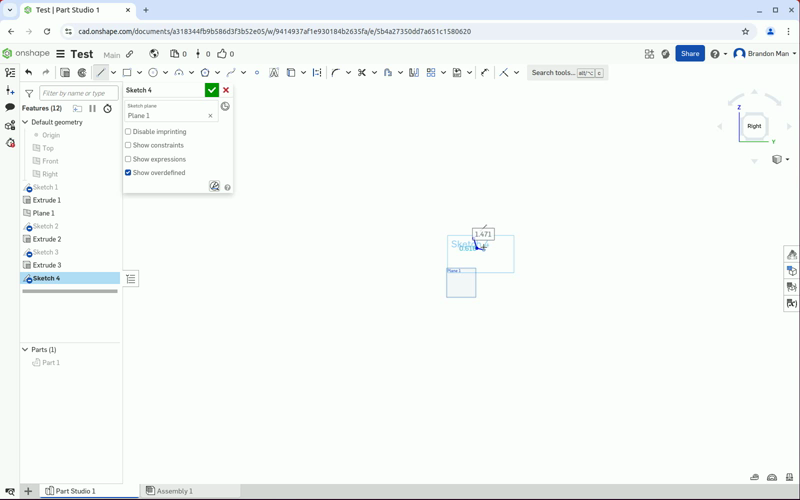
scroll(6)
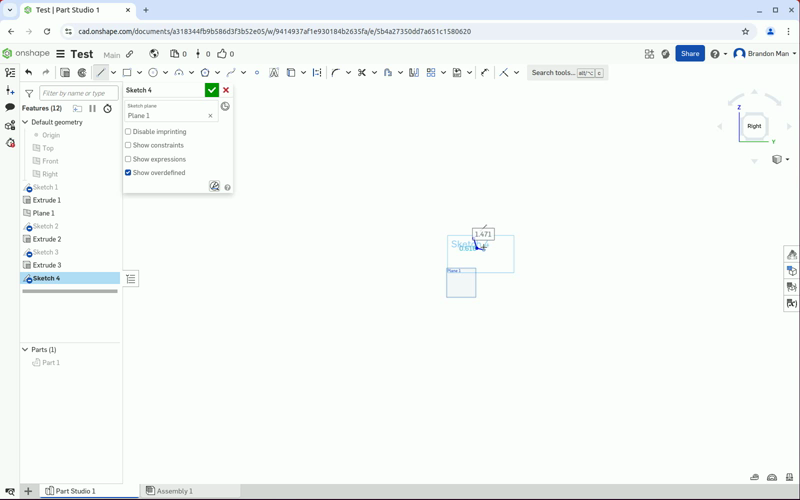
scroll(6)
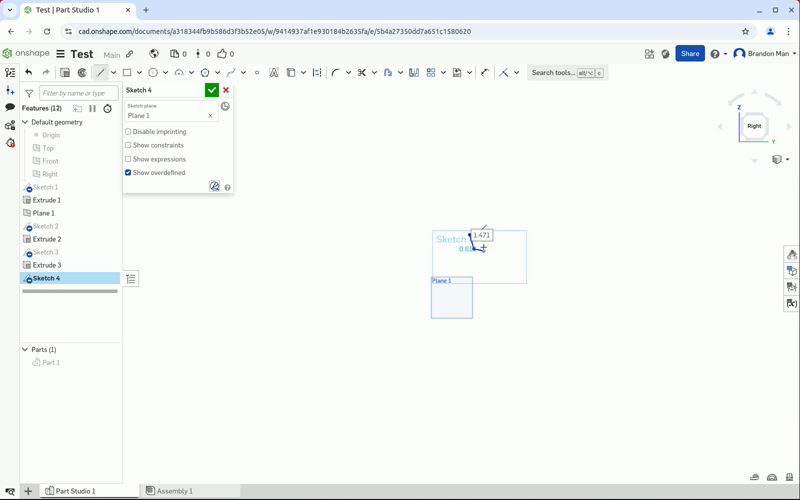
scroll(6)
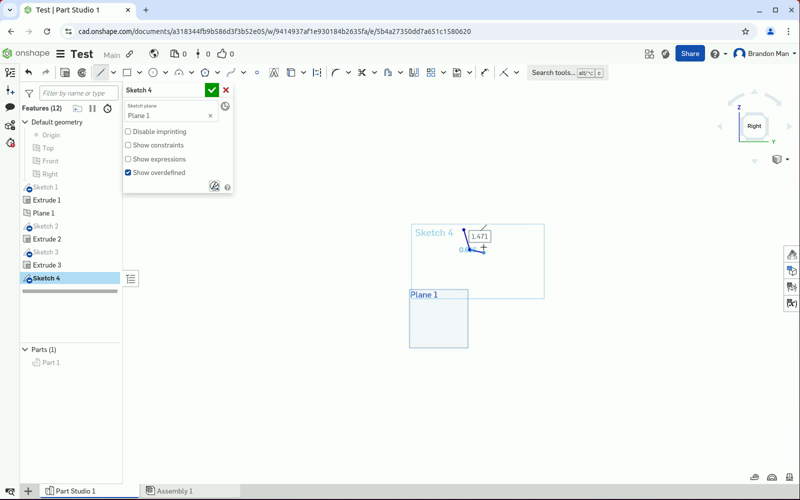
scroll(6)
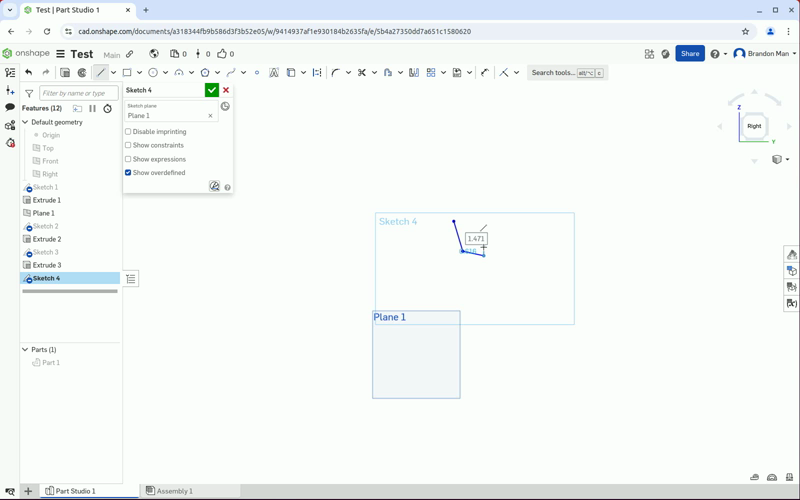
scroll(6)
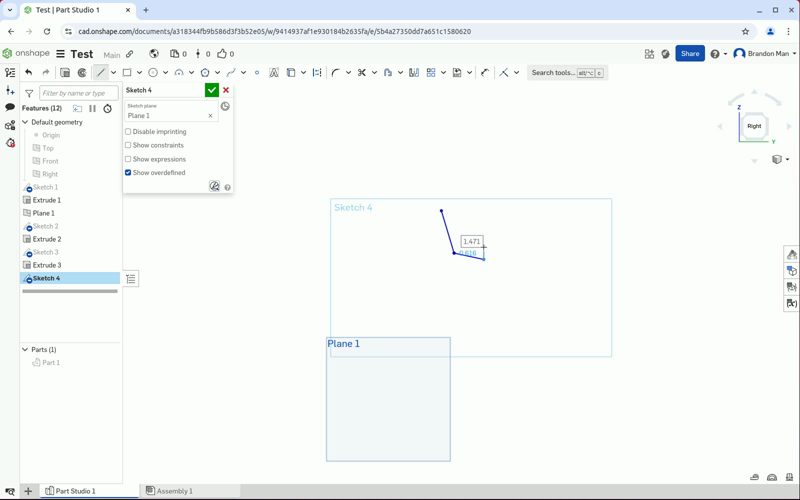
scroll(6)
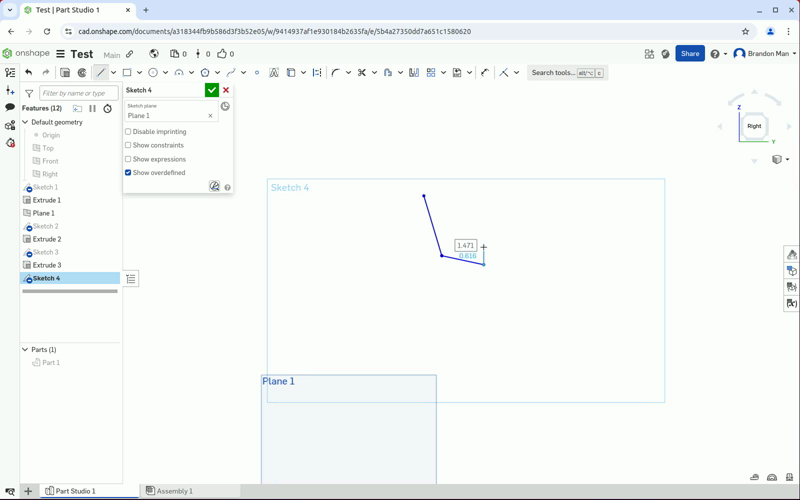
scroll(6)
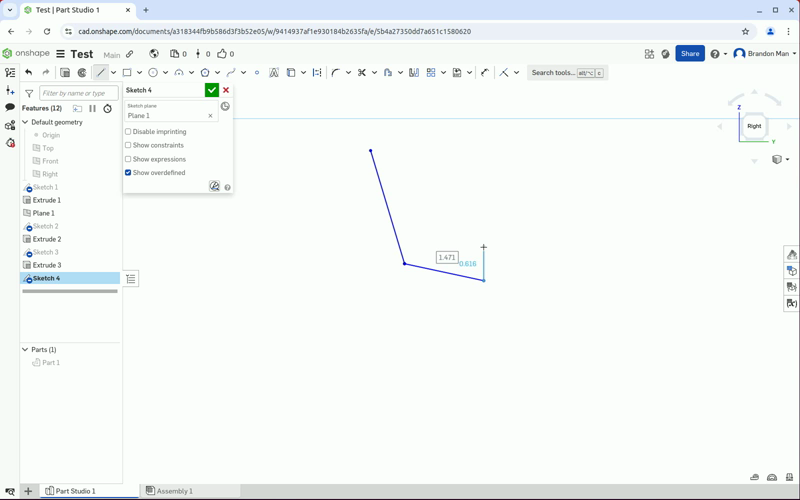
click(483, 246)
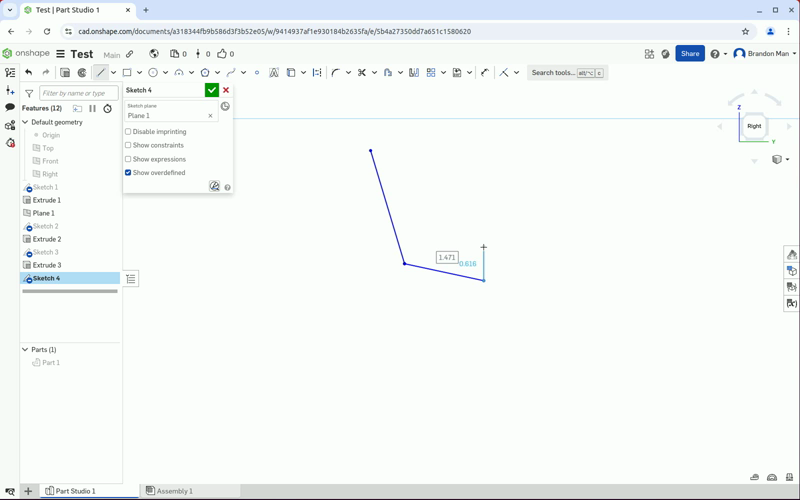
scroll(-6)
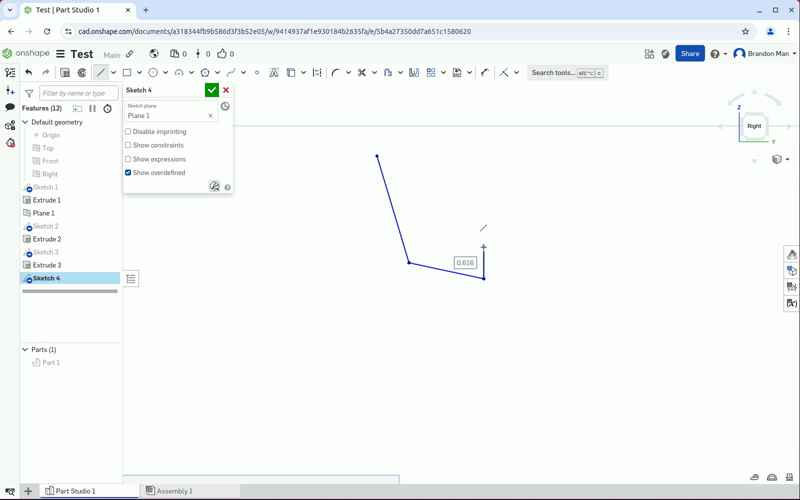
scroll(-6)
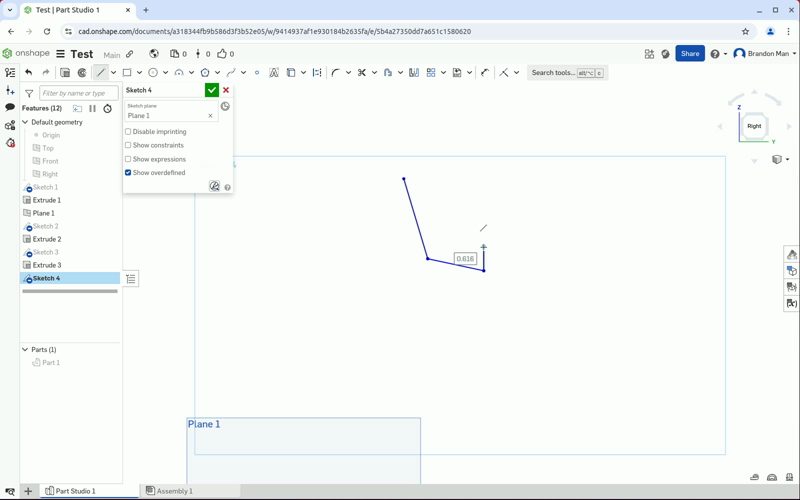
scroll(-6)
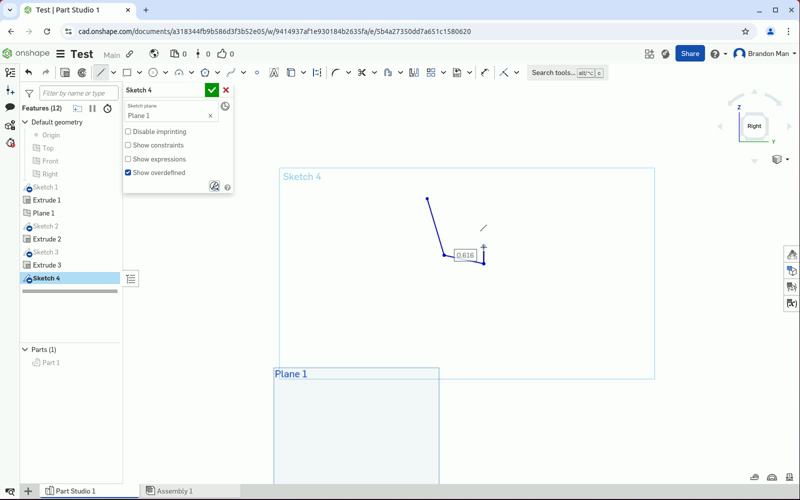
scroll(-6)
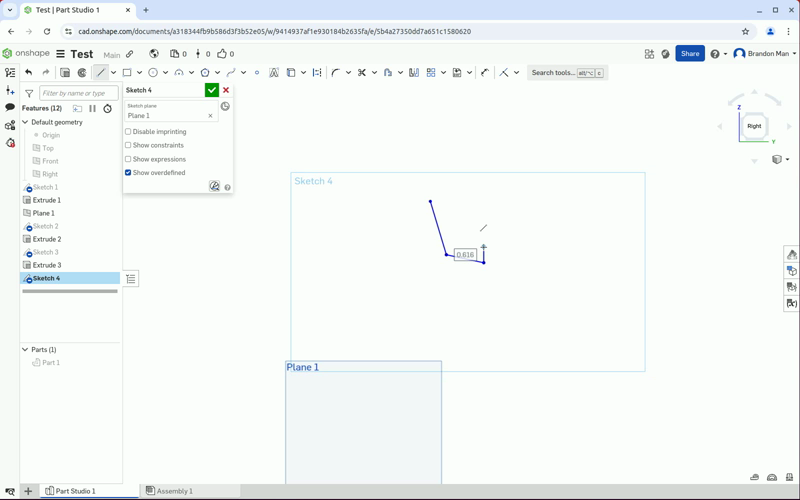
scroll(-6)
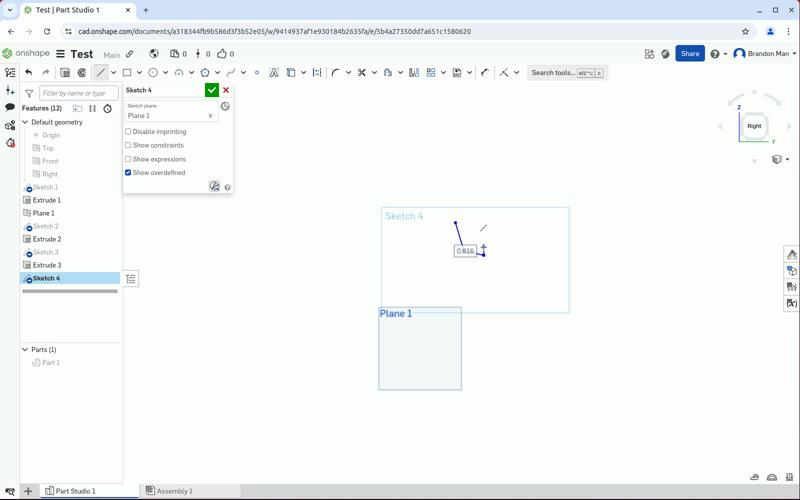
scroll(-6)
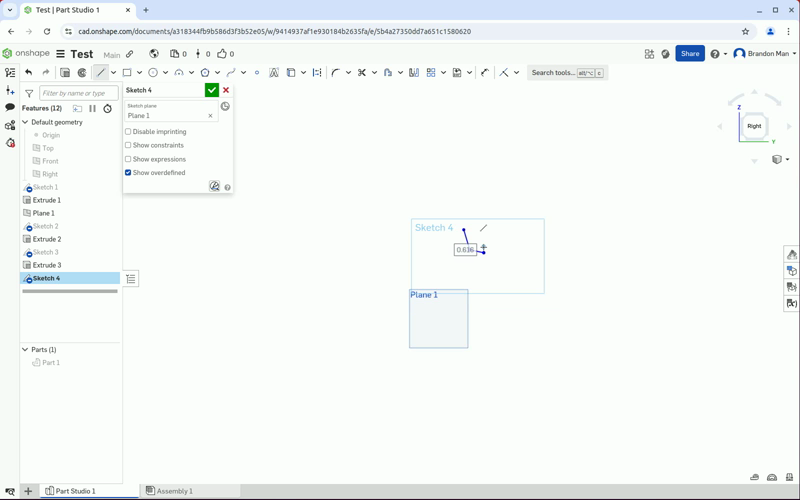
scroll(-6)
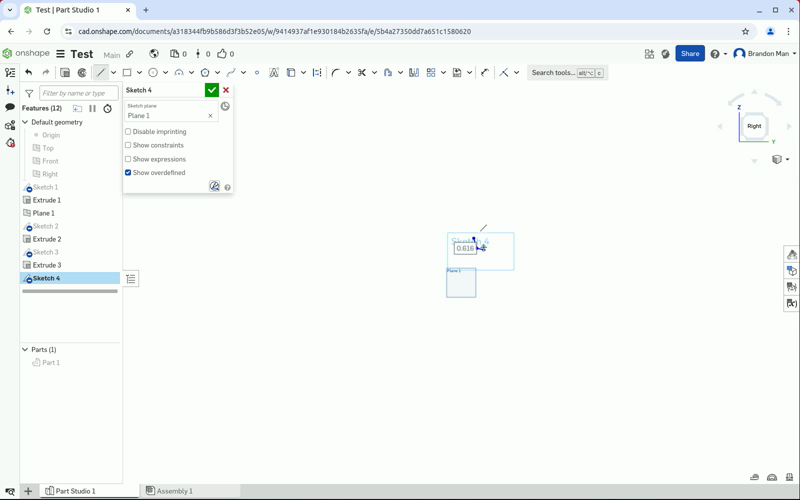
key_up(shift)
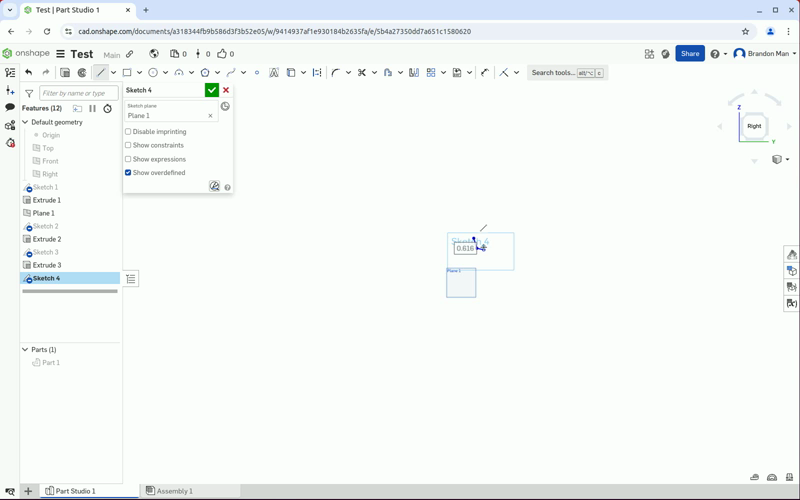
key(esc)
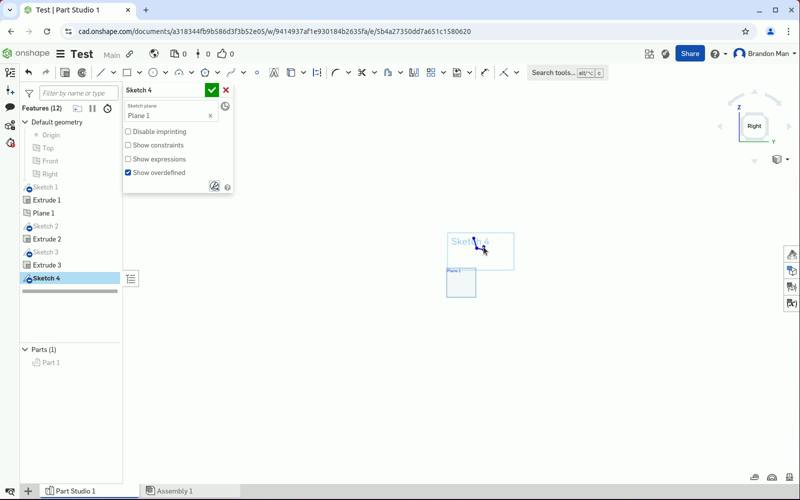
key(a)
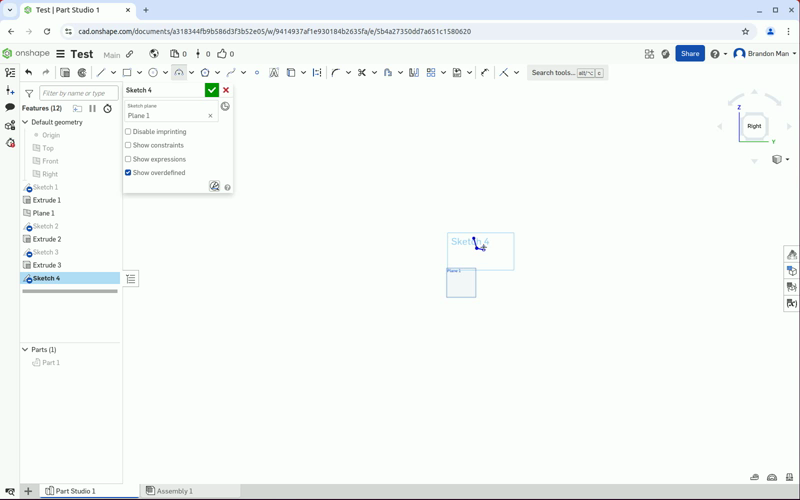
mouse_move(483, 246)
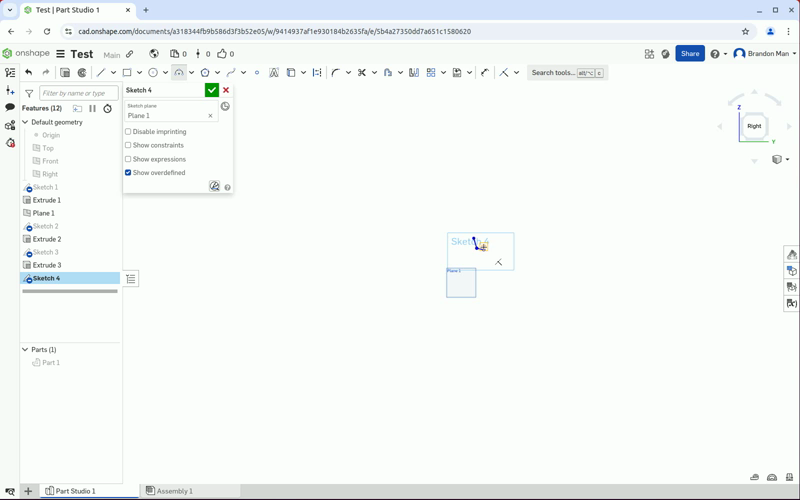
scroll(6)
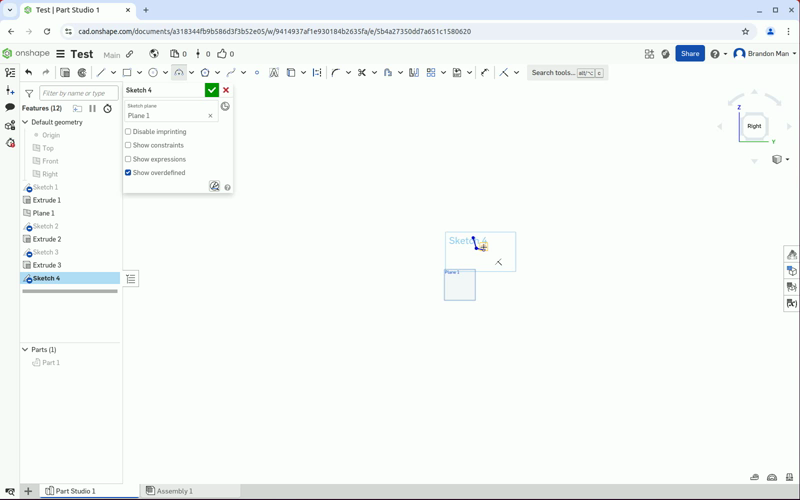
scroll(6)
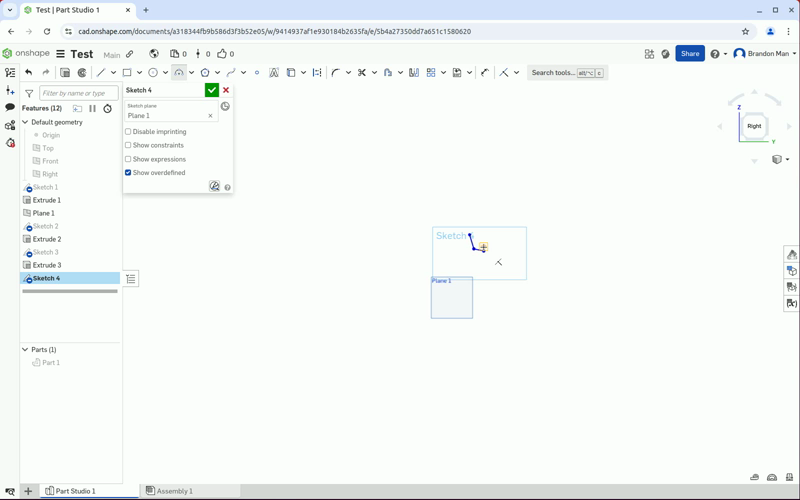
scroll(6)
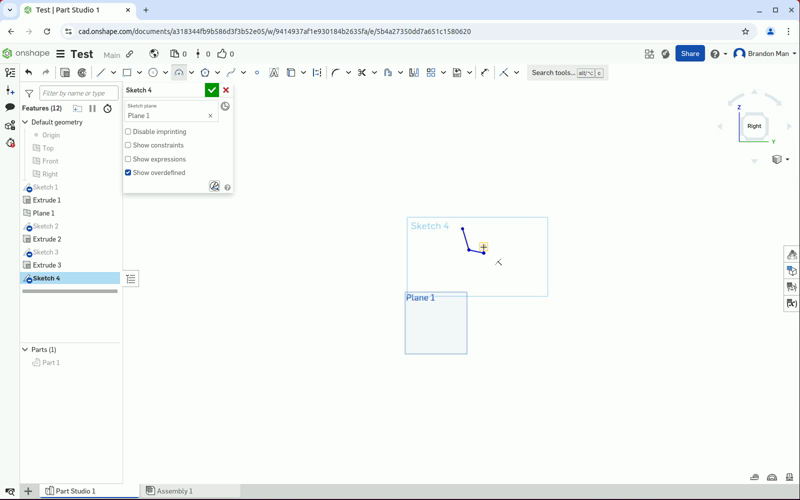
scroll(6)
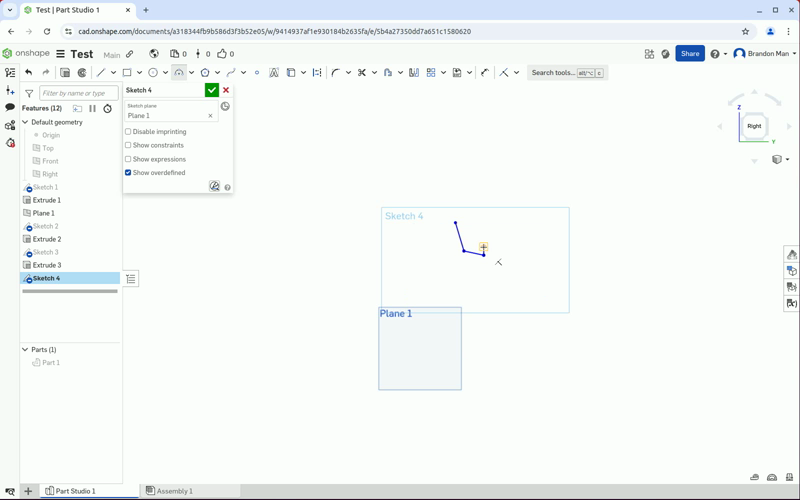
scroll(6)
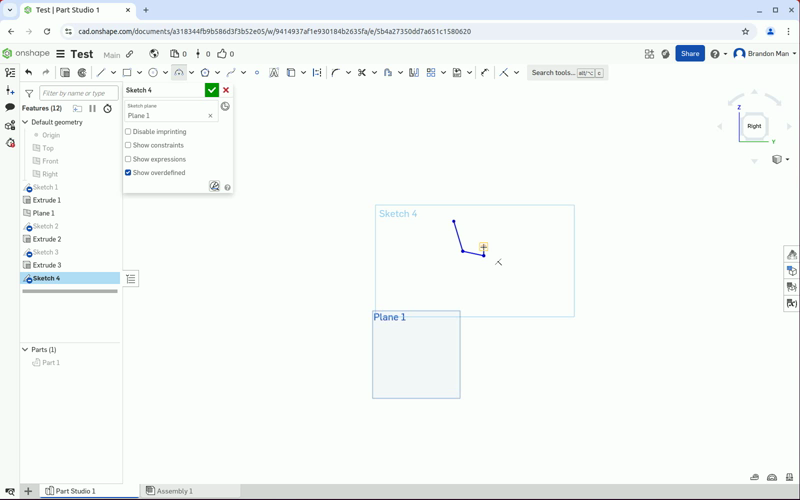
scroll(6)
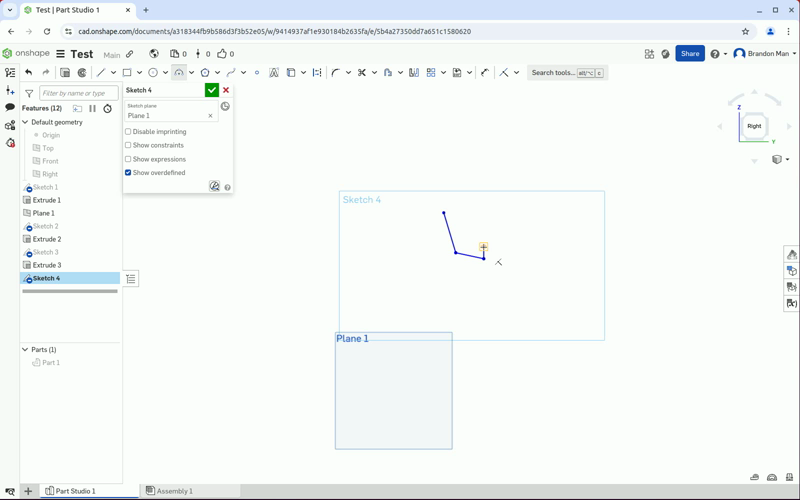
scroll(6)
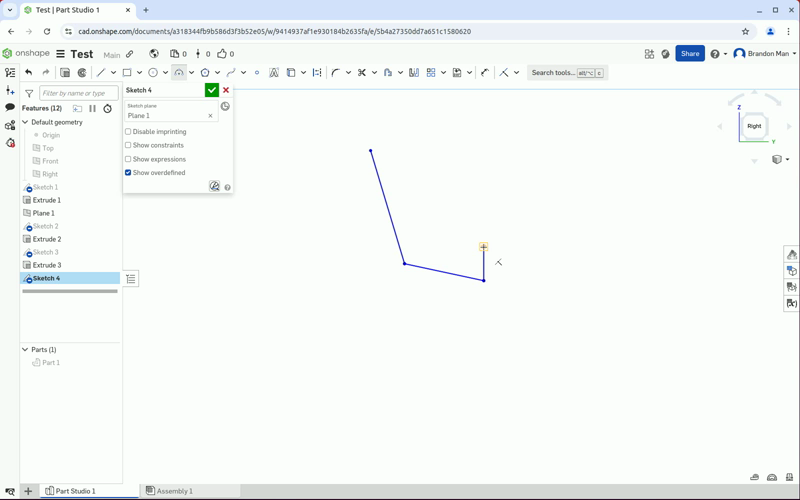
click(483, 246)
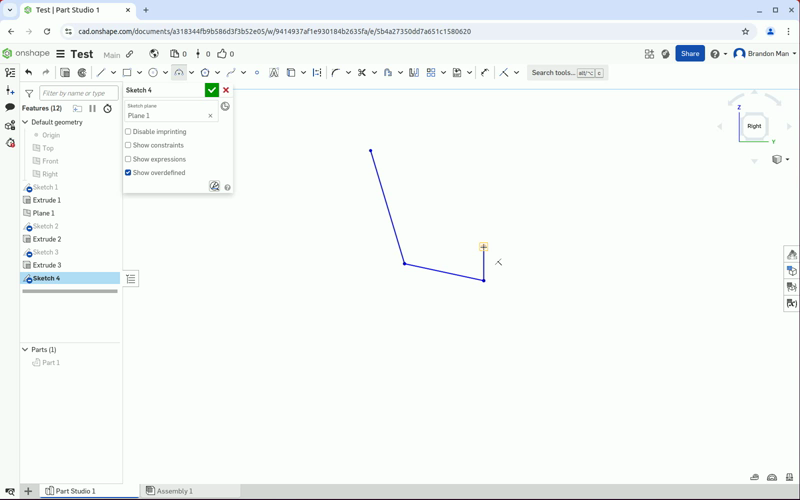
scroll(-6)
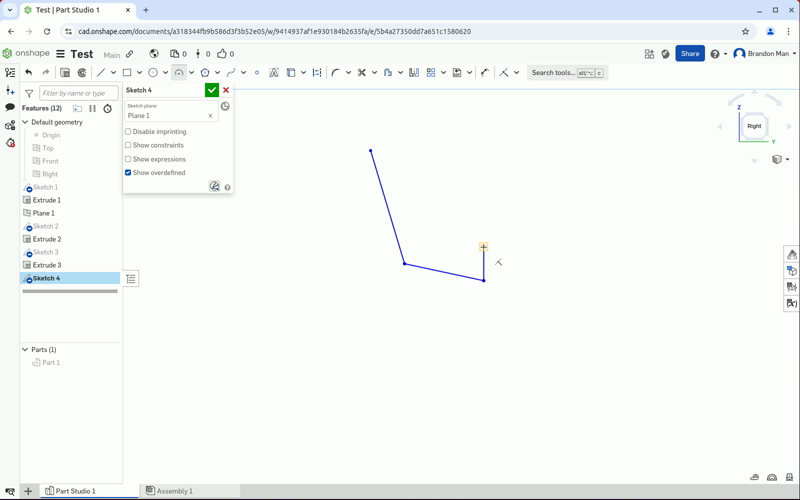
scroll(-6)
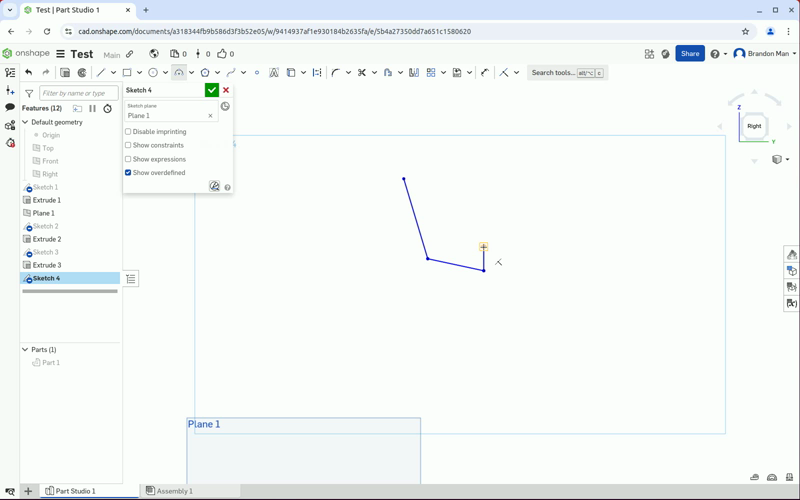
scroll(-6)
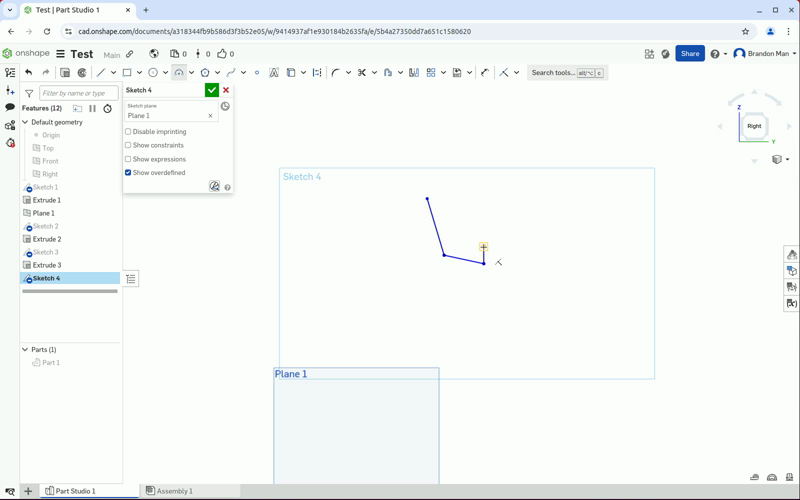
scroll(-6)
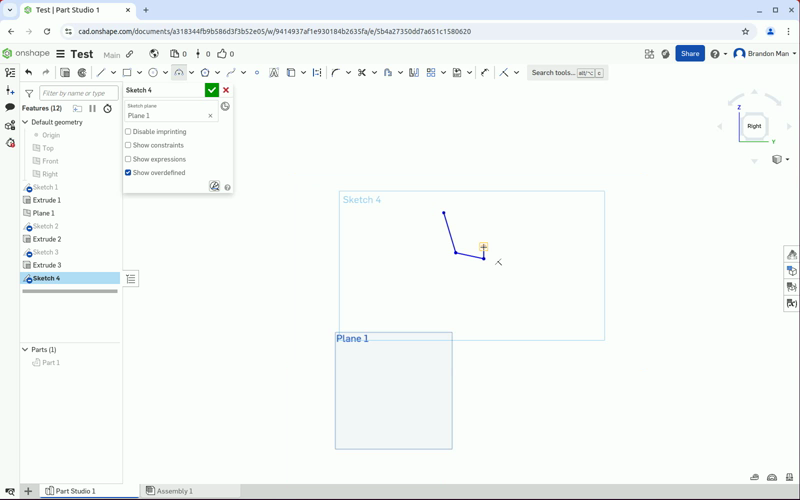
scroll(-6)
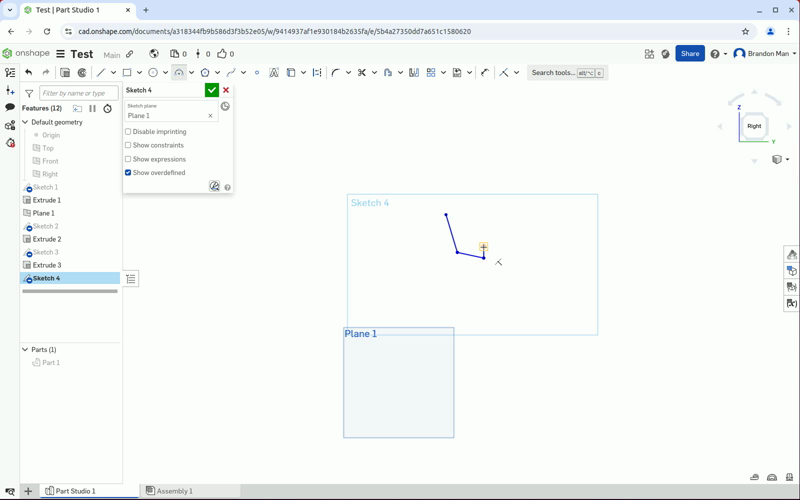
scroll(-6)
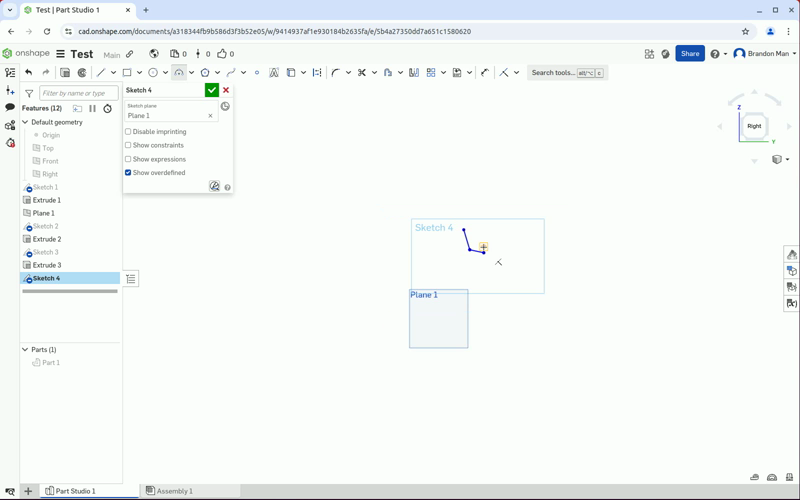
scroll(-6)
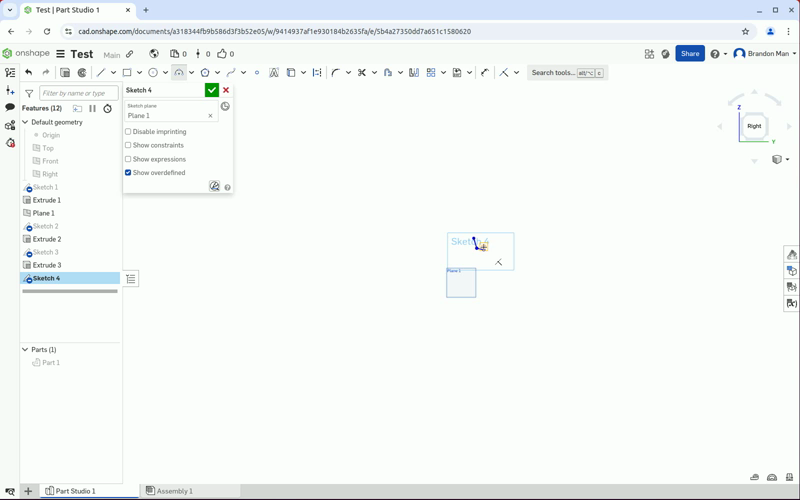
key_down(shift)
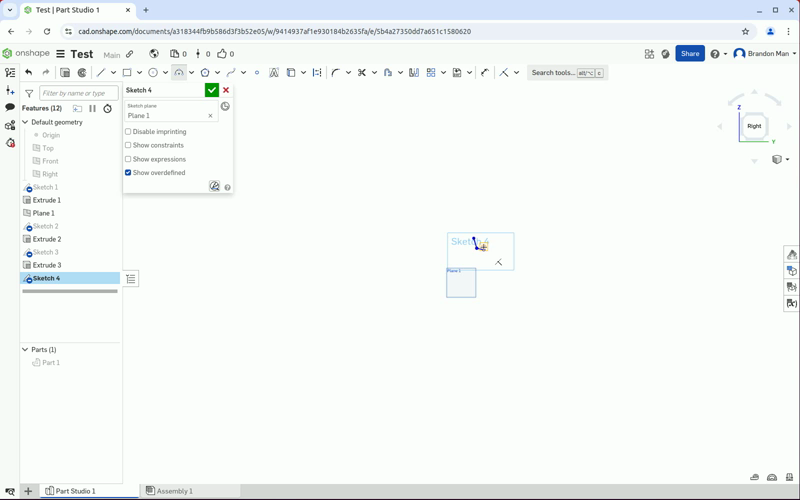
mouse_move(483, 234)
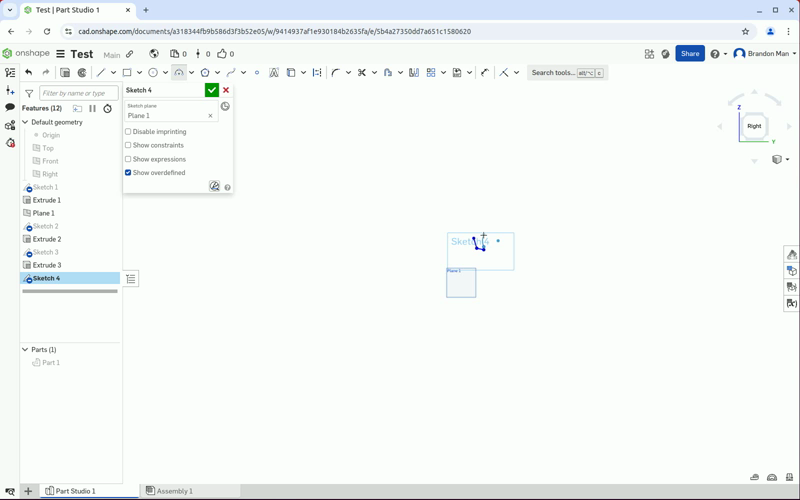
click(483, 234)
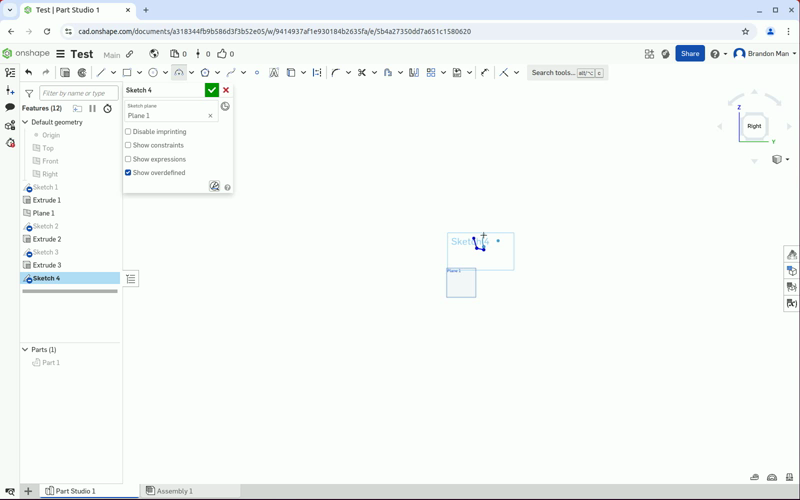
mouse_move(477, 240)
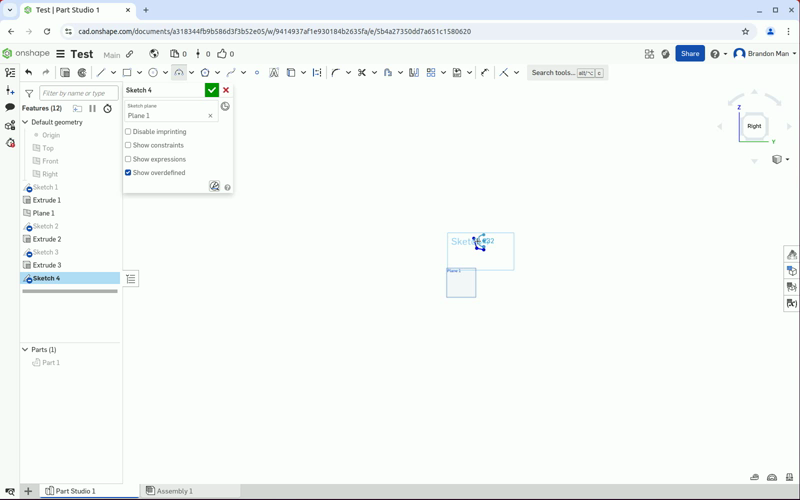
click(477, 240)
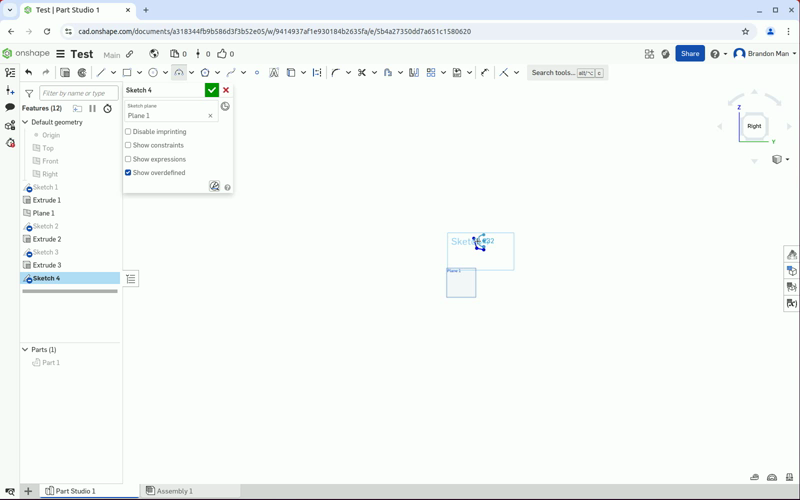
key_up(shift)
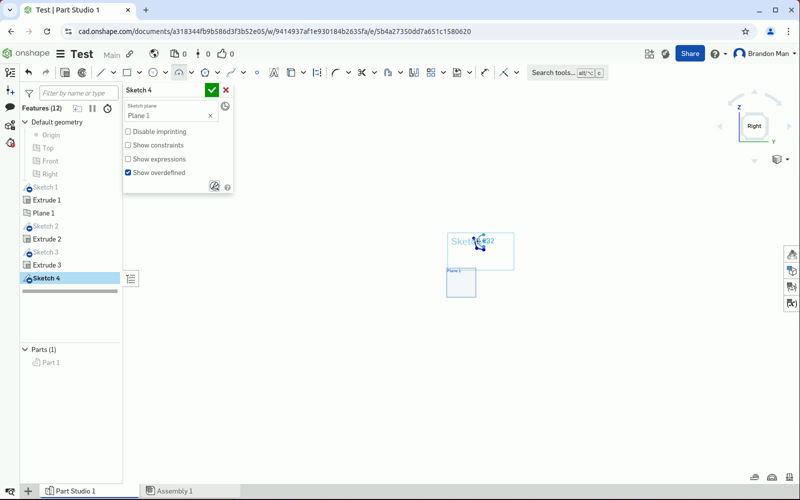
key(esc)
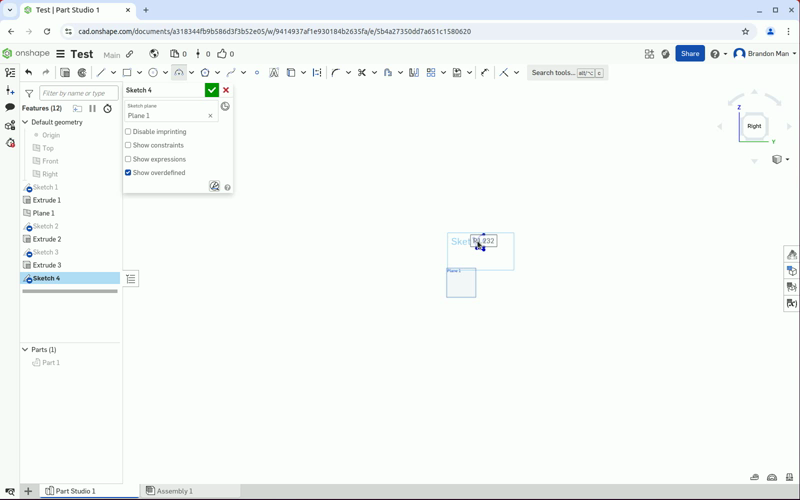
key(l)
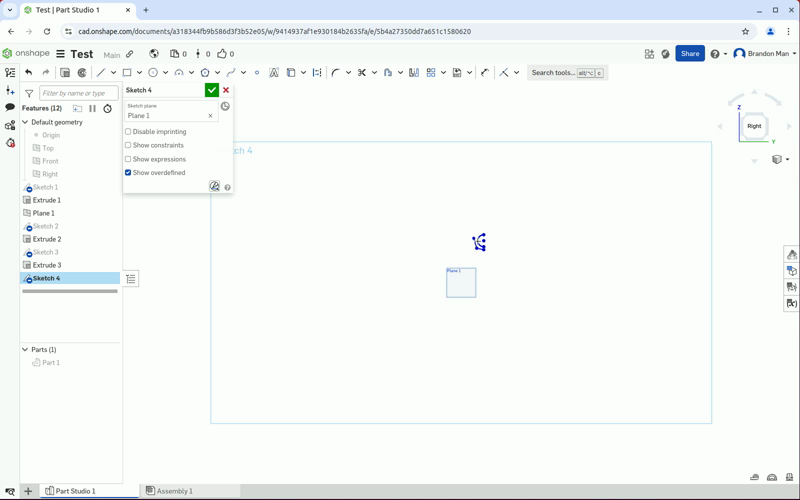
mouse_move(483, 234)
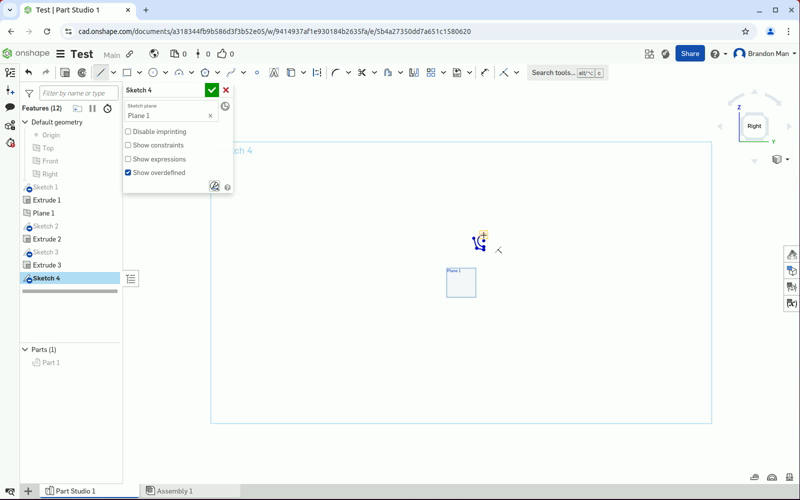
click(483, 234)
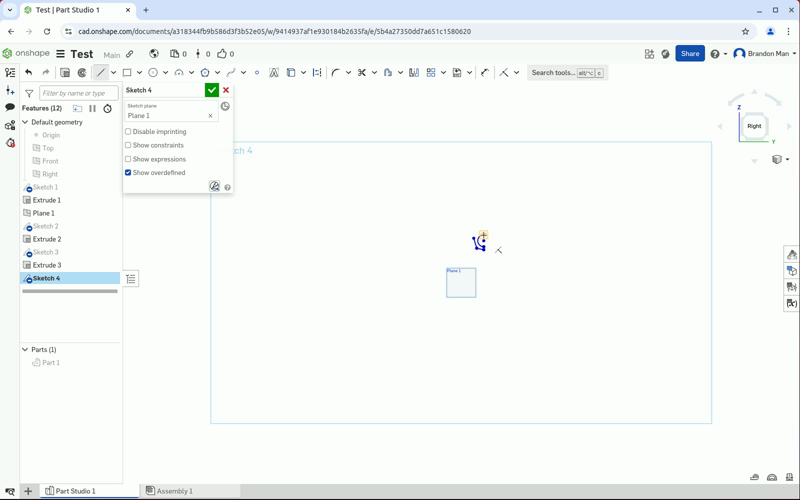
key_down(shift)
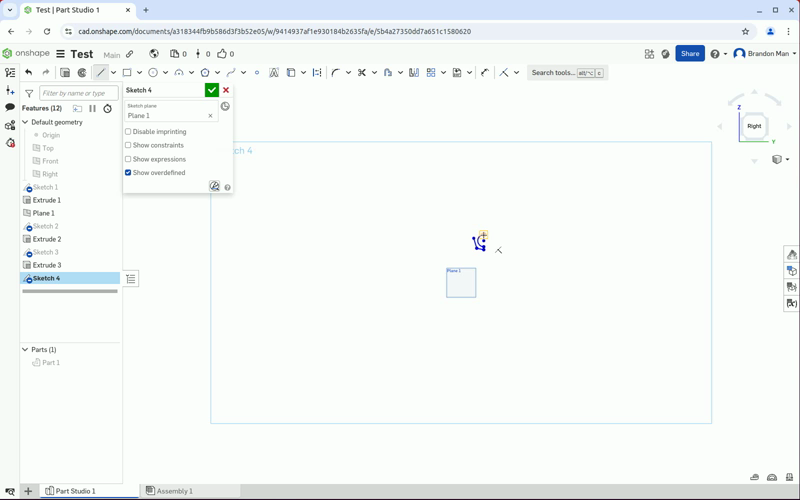
mouse_move(513, 234)
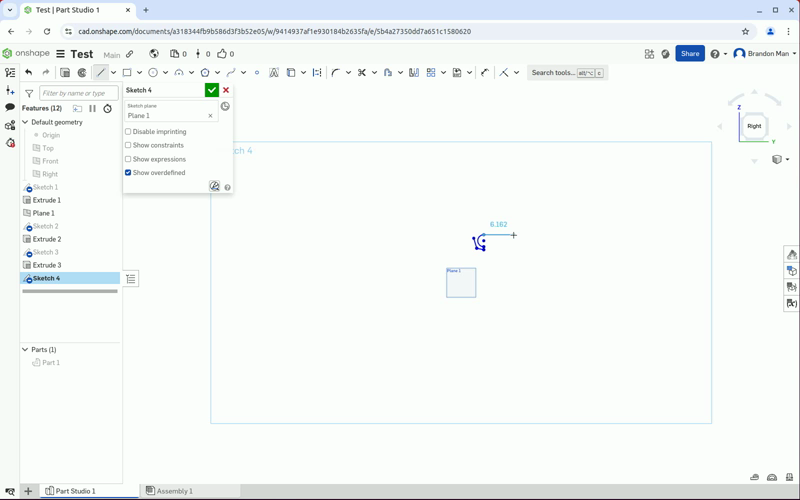
mouse_move(483, 231)
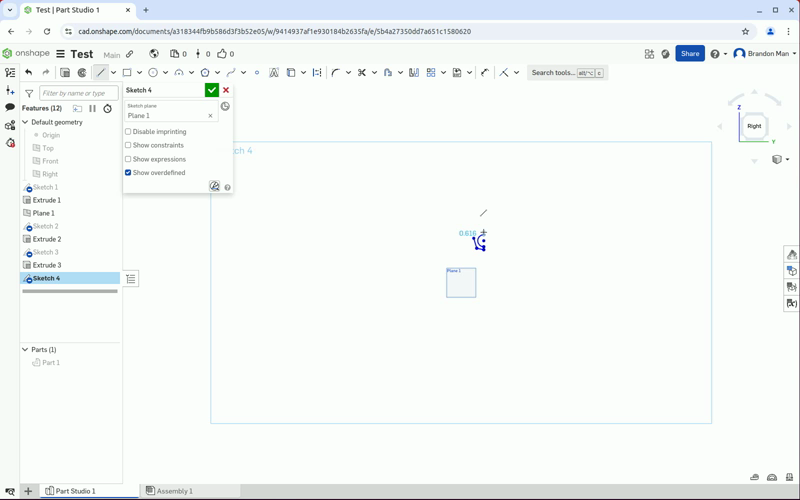
scroll(6)
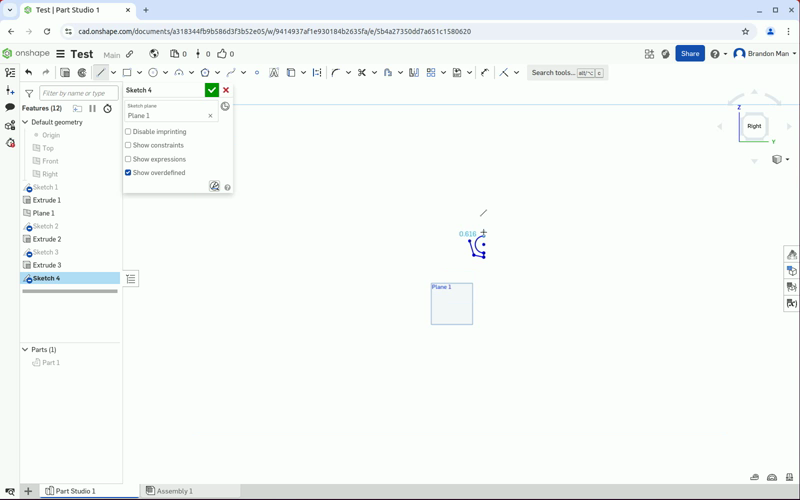
scroll(6)
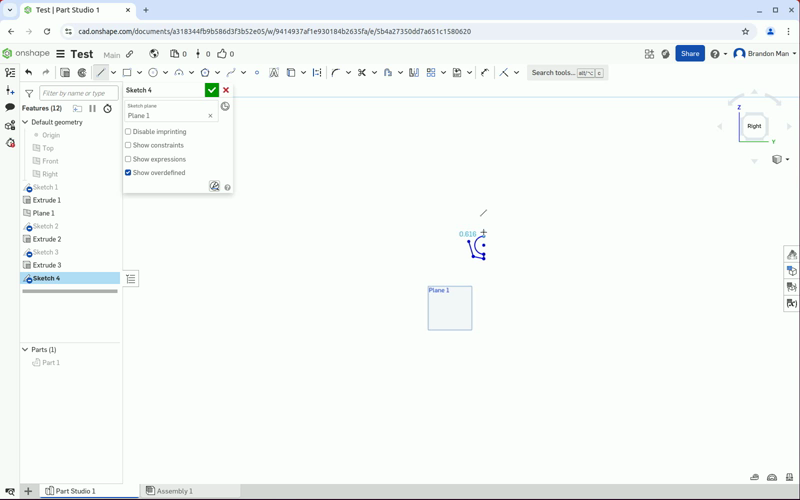
scroll(6)
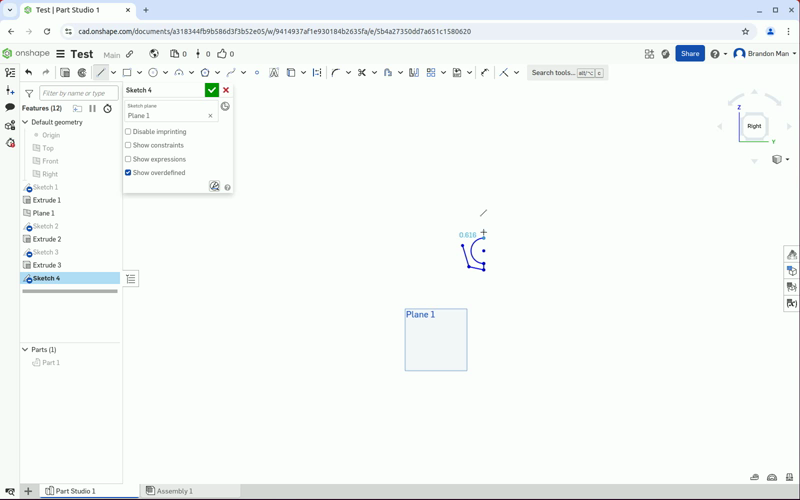
scroll(6)
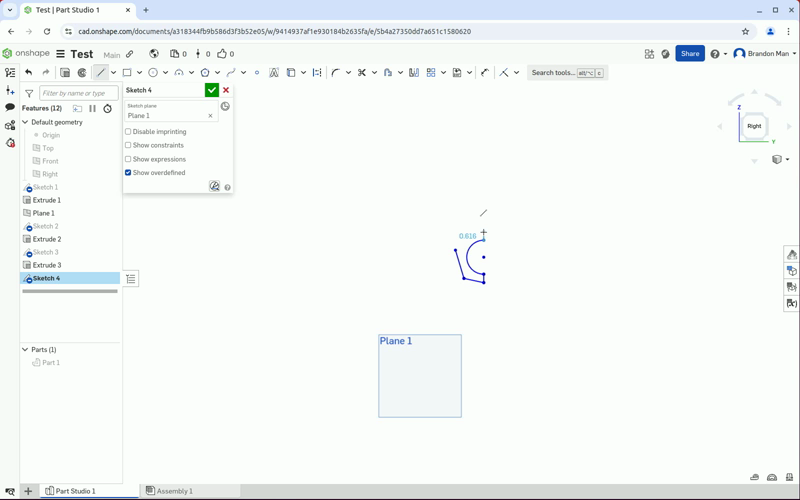
scroll(6)
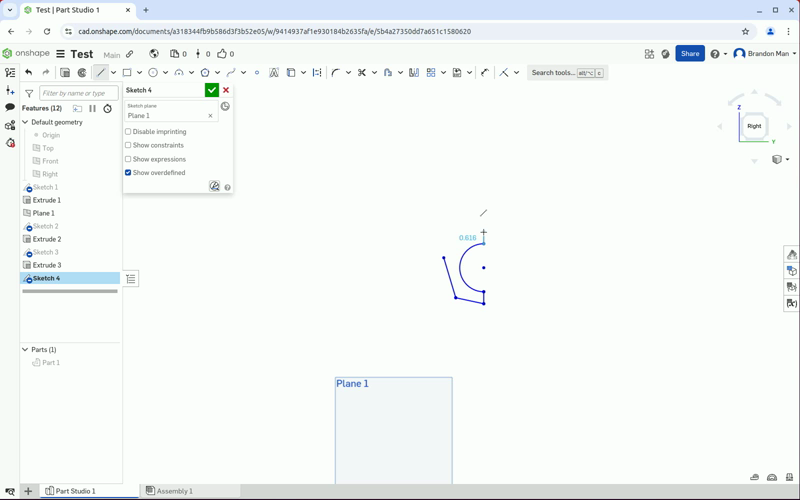
scroll(6)
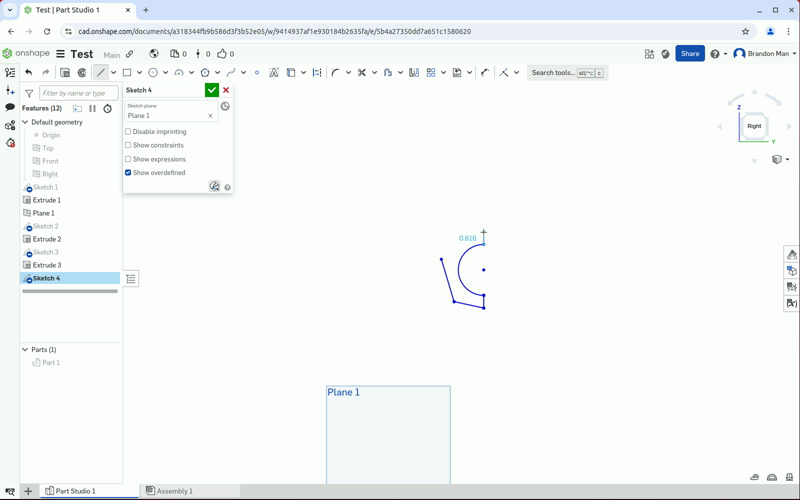
scroll(6)
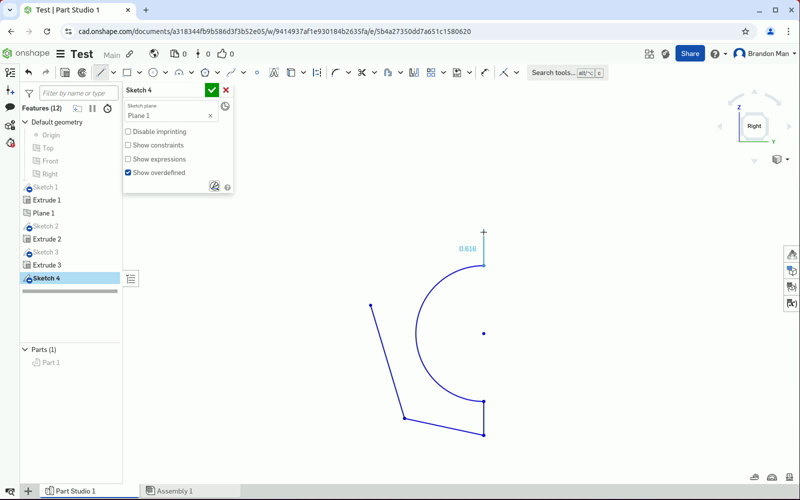
click(483, 231)
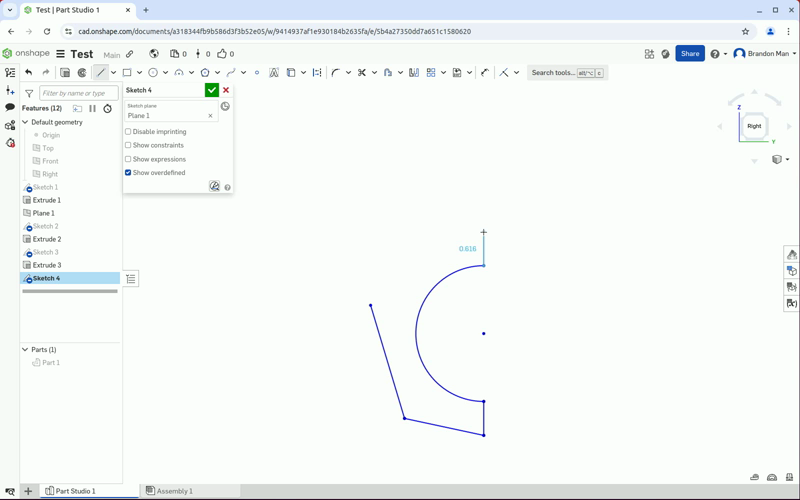
scroll(-6)
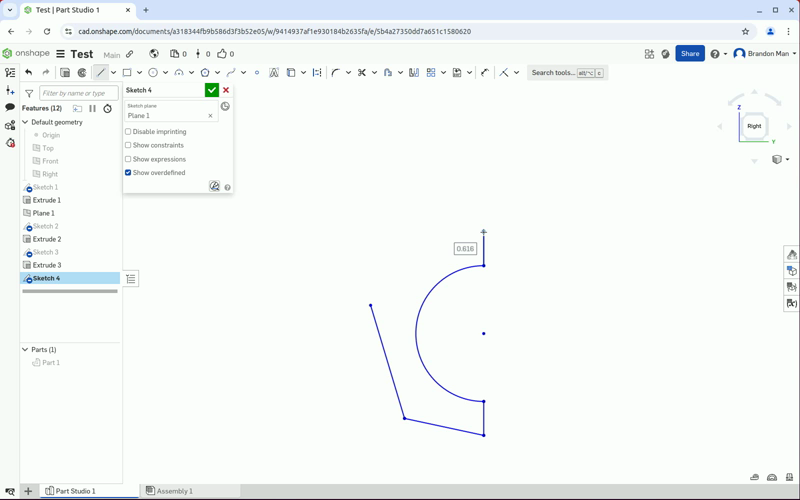
scroll(-6)
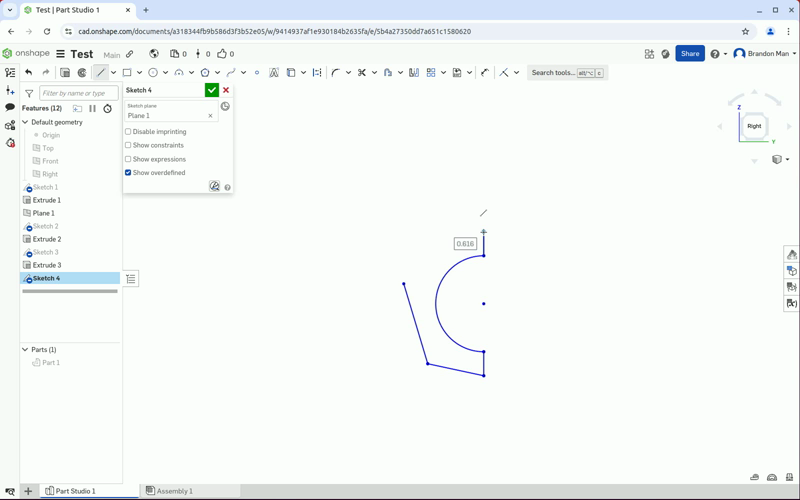
scroll(-6)
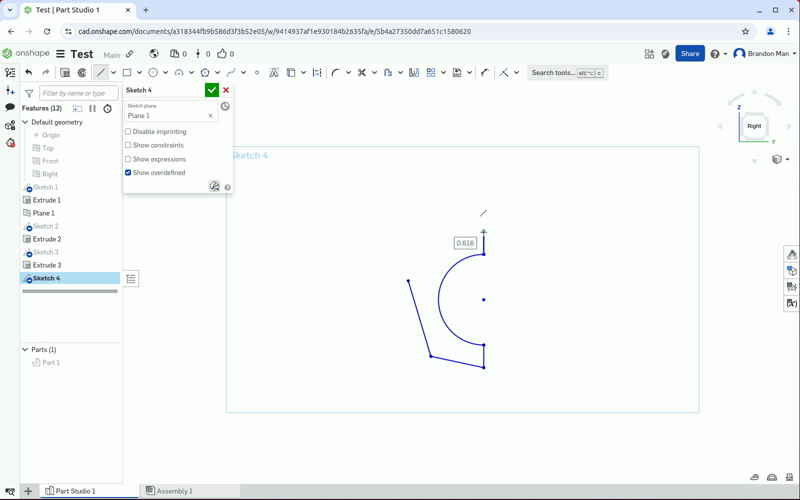
scroll(-6)
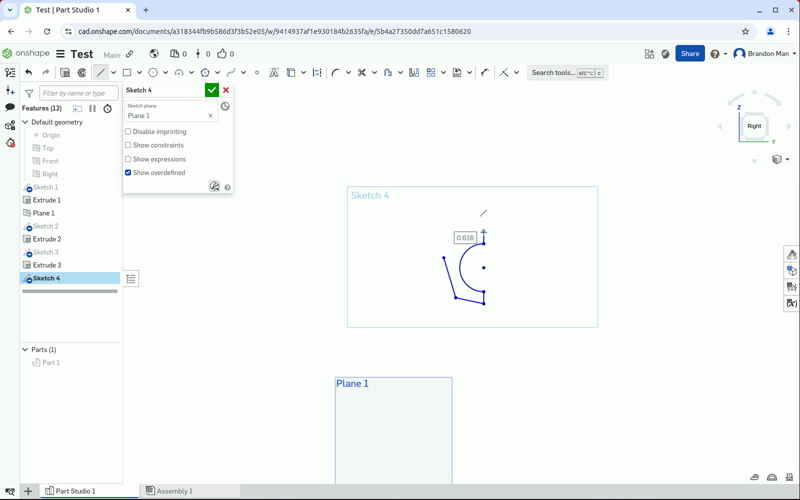
scroll(-6)
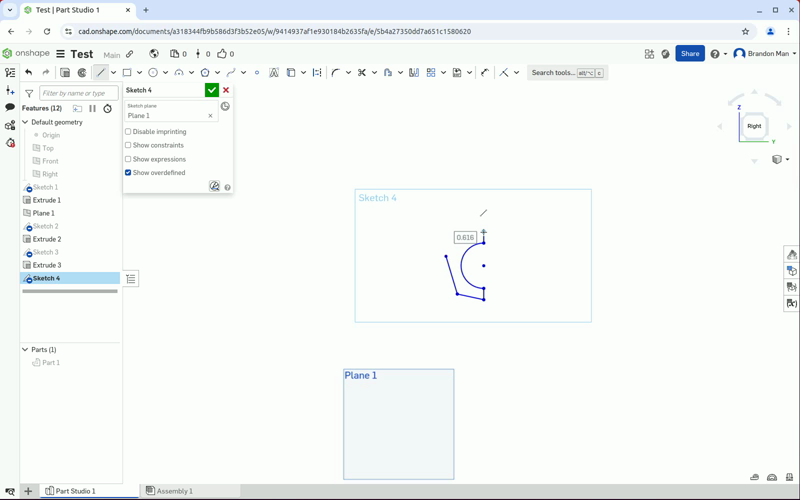
scroll(-6)
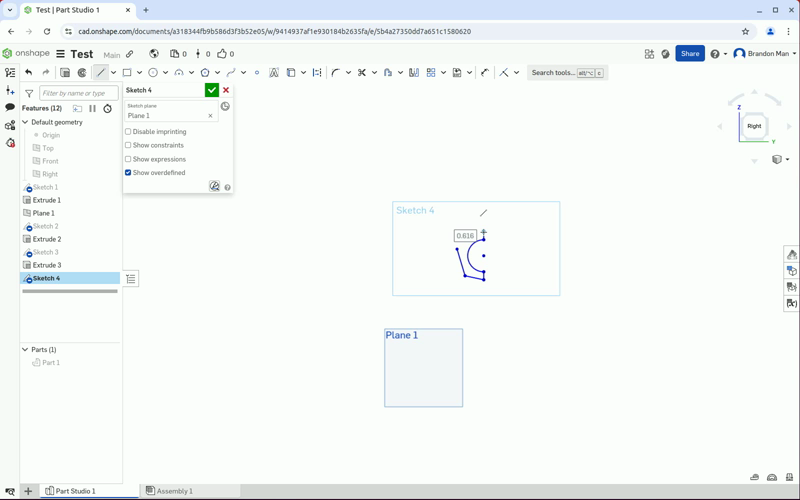
scroll(-6)
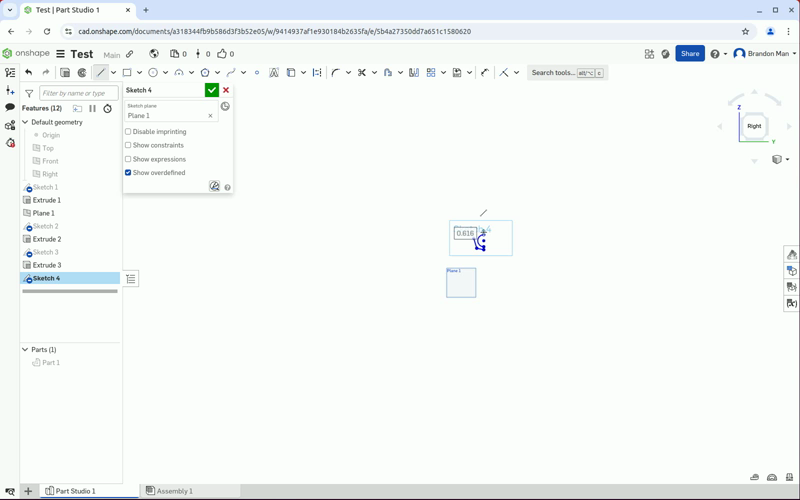
key_up(shift)
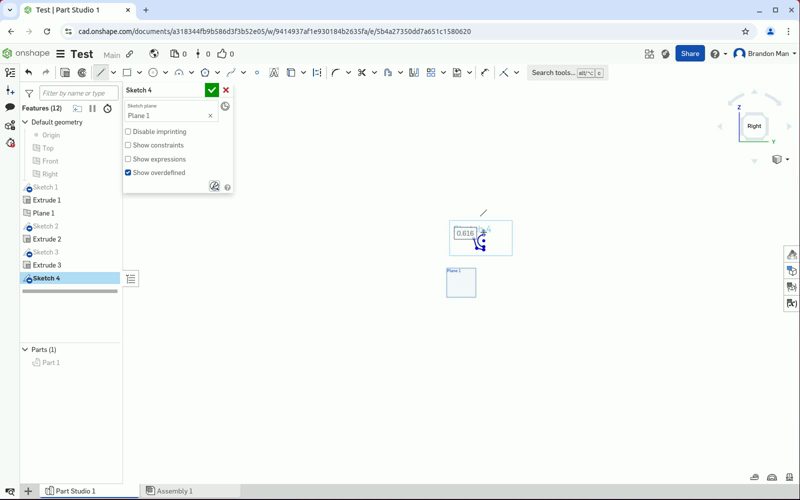
key_down(shift)
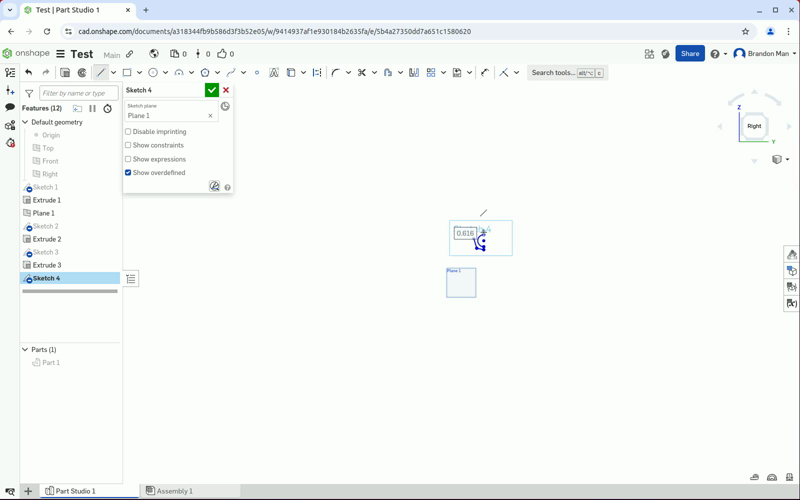
mouse_move(513, 231)
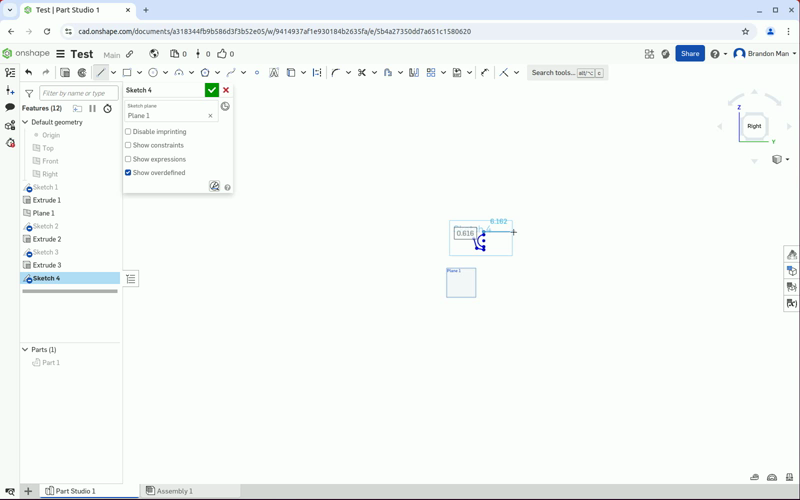
mouse_move(480, 231)
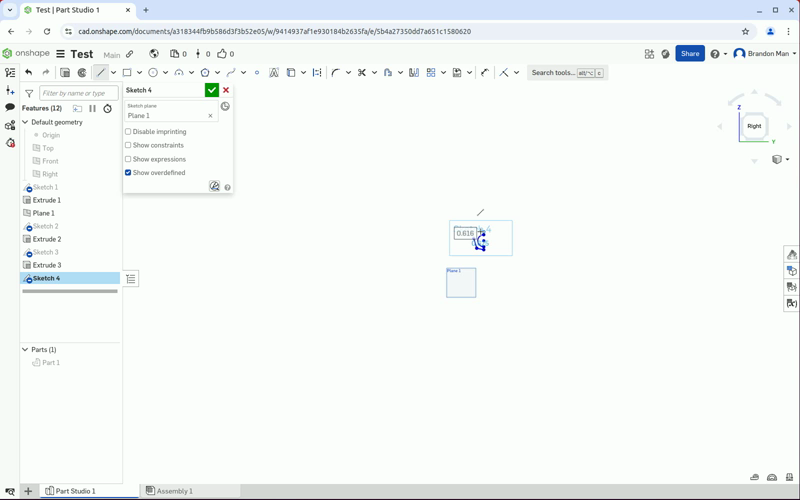
scroll(6)
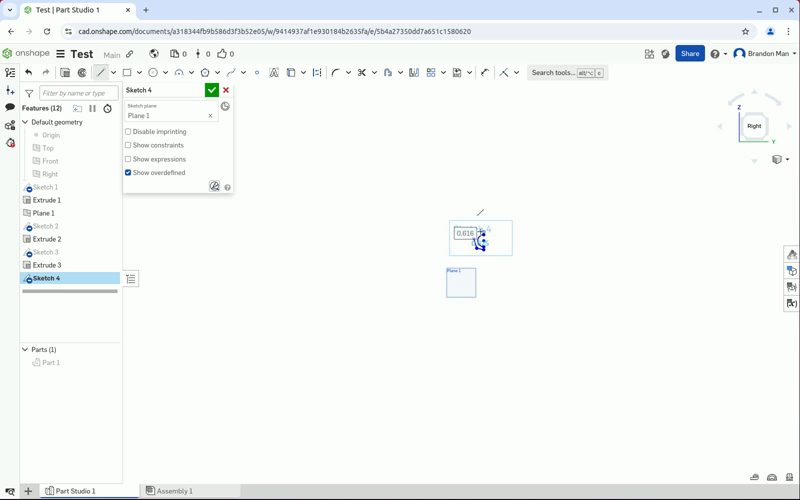
scroll(6)
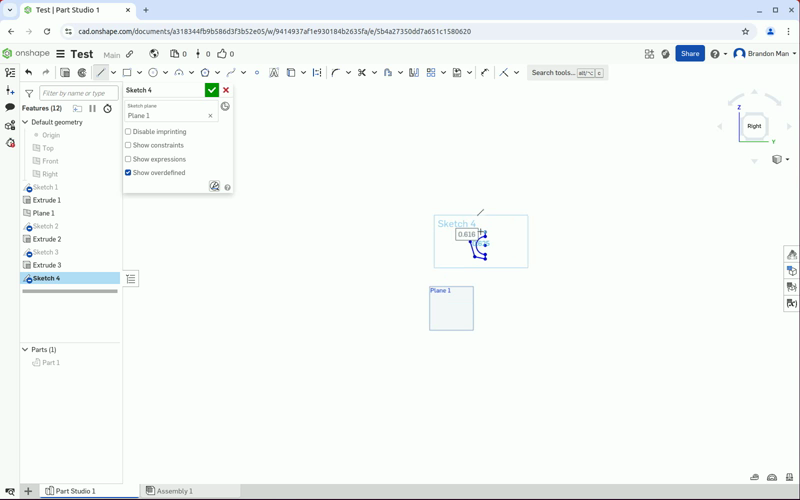
scroll(6)
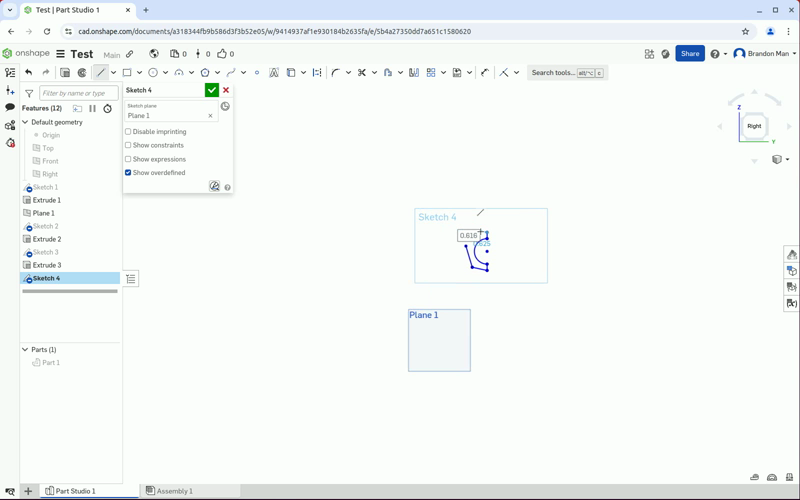
scroll(6)
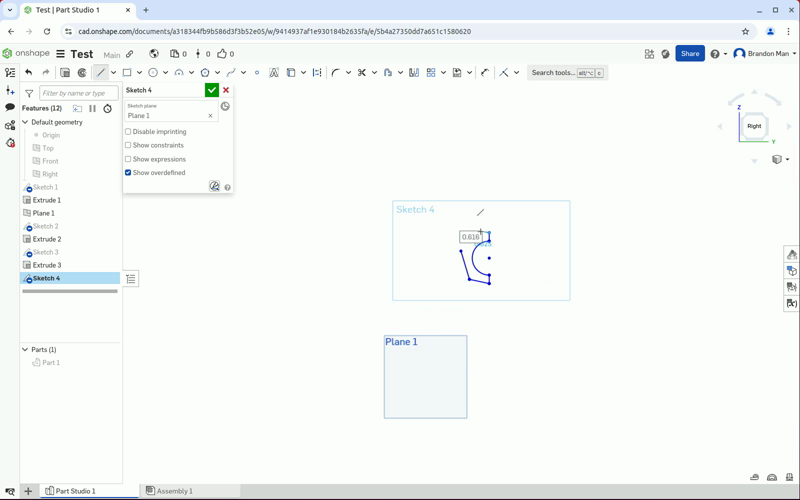
scroll(6)
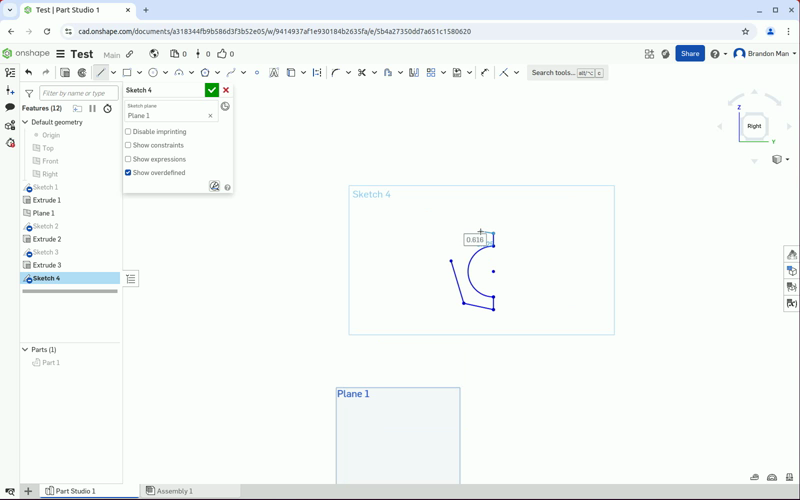
scroll(6)
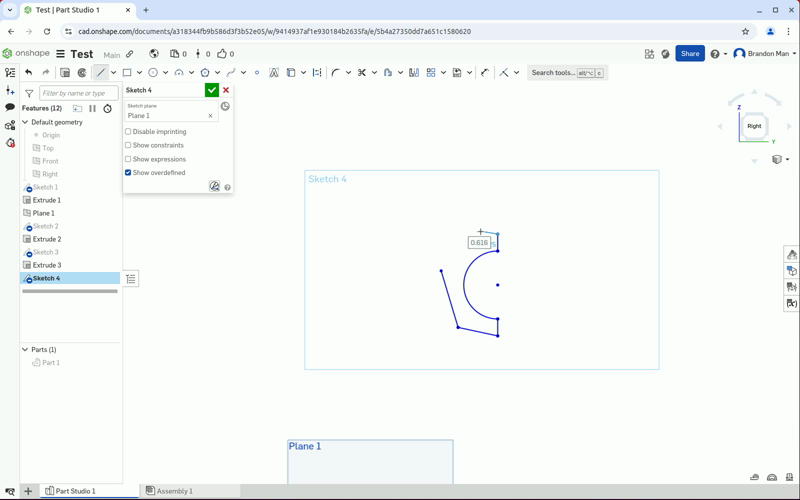
scroll(6)
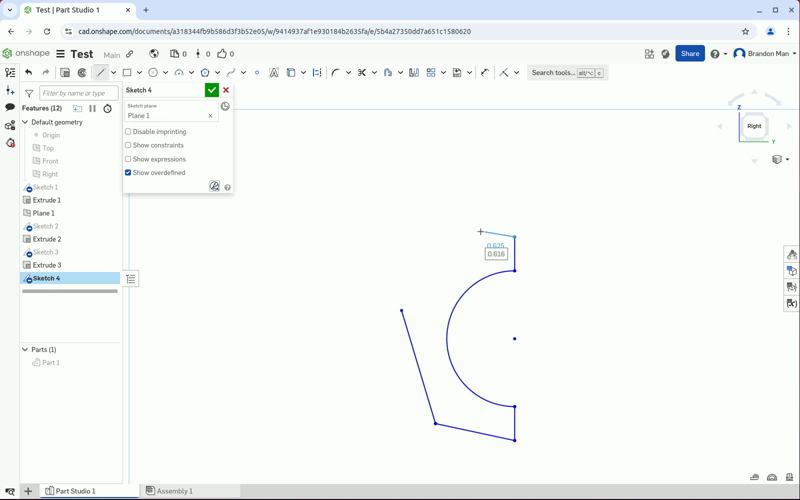
click(480, 231)
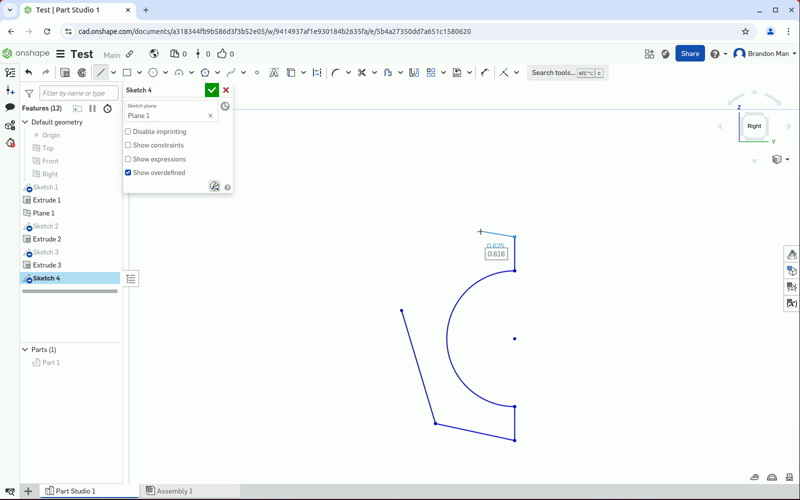
scroll(-6)
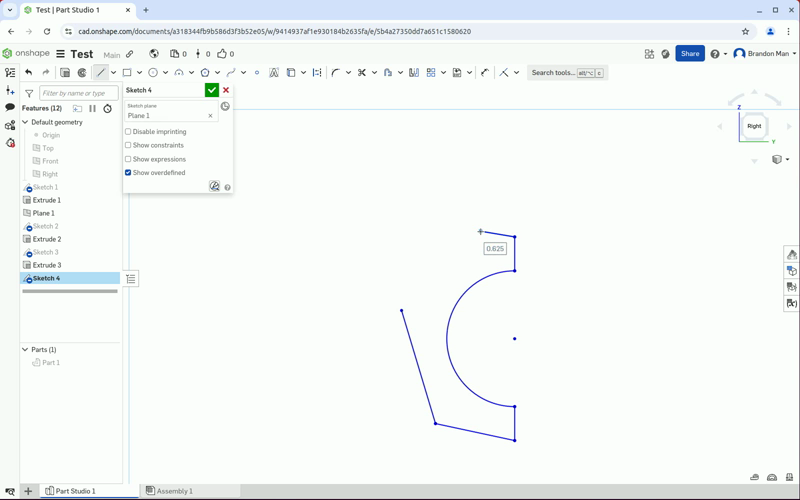
scroll(-6)
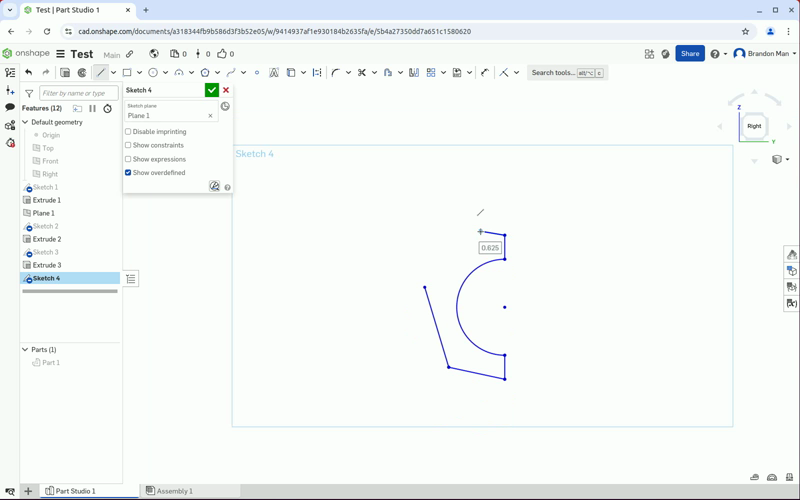
scroll(-6)
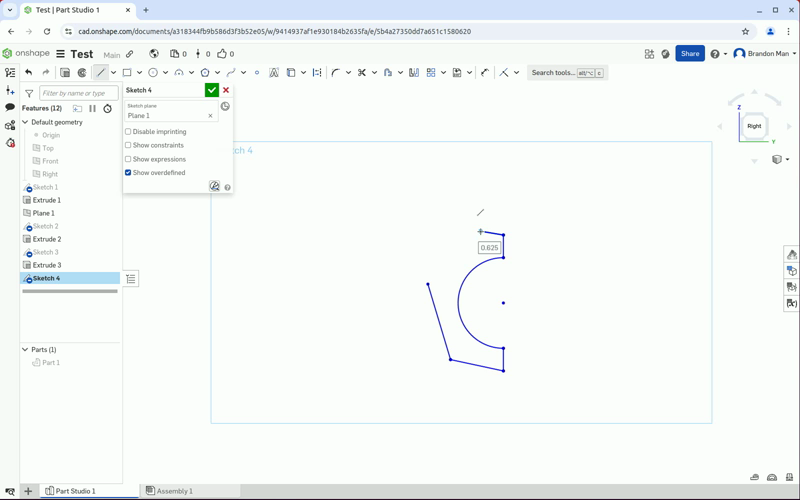
scroll(-6)
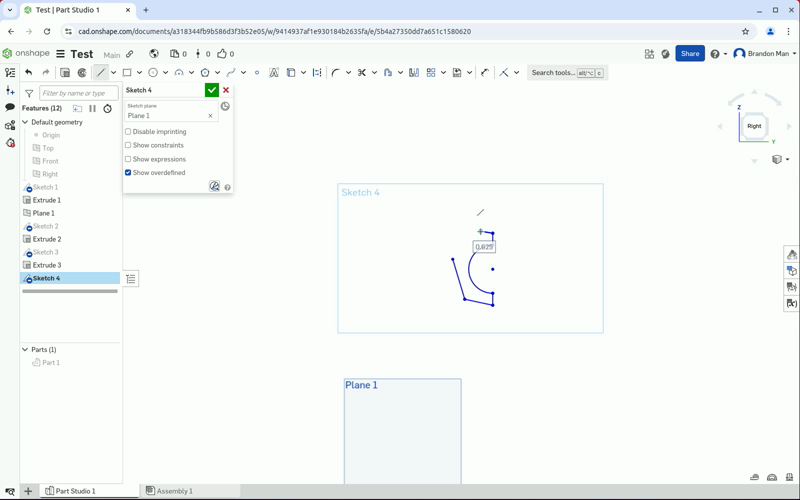
scroll(-6)
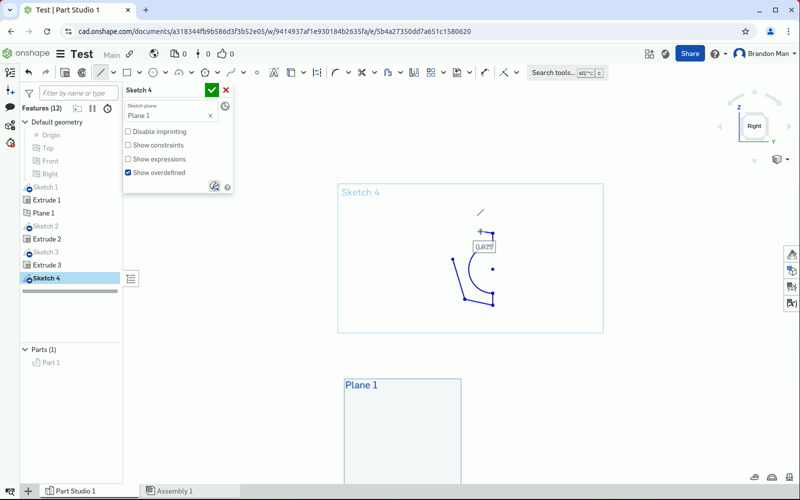
scroll(-6)
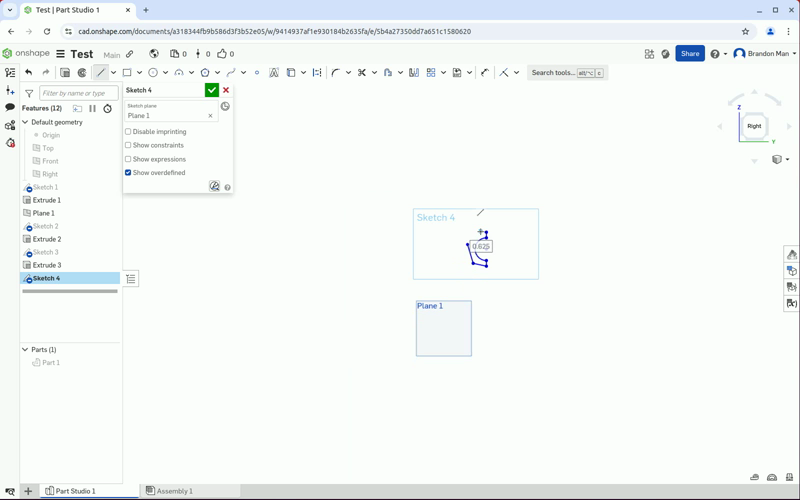
scroll(-6)
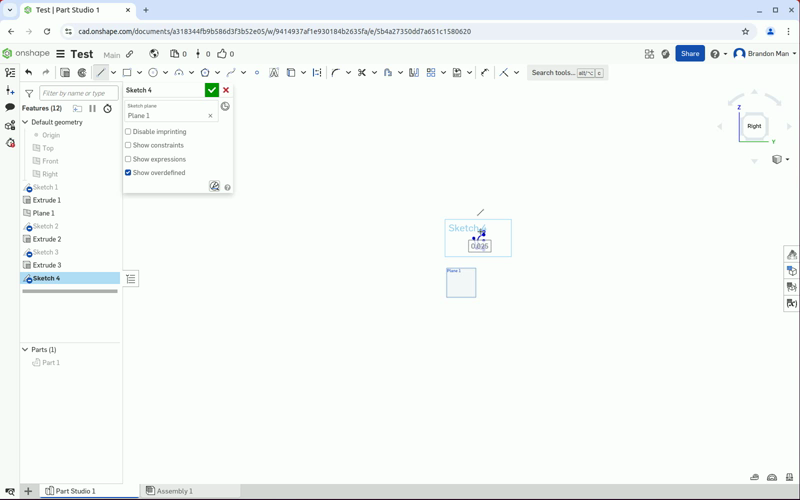
key_up(shift)
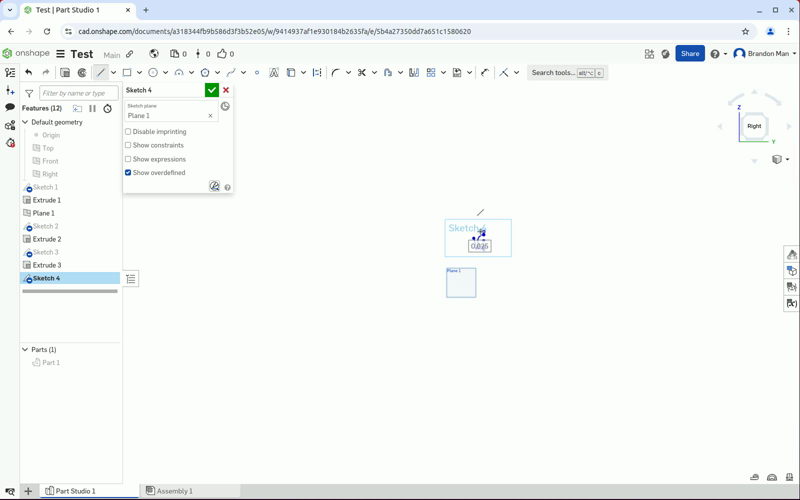
mouse_move(510, 231)
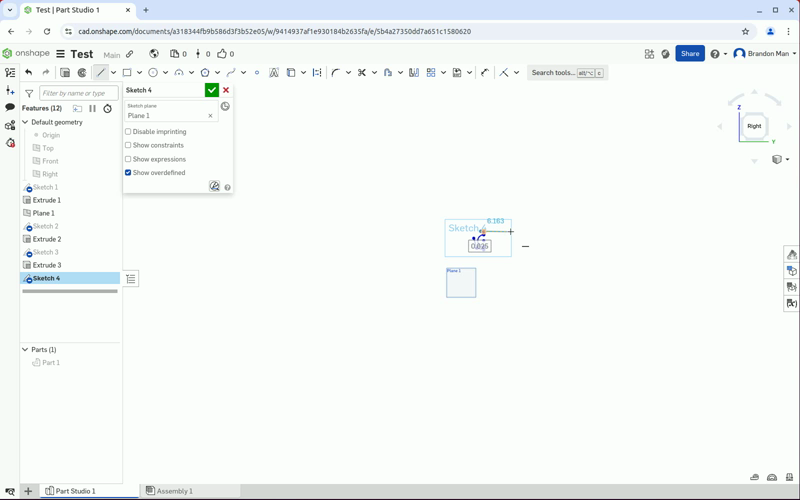
key_down(shift)
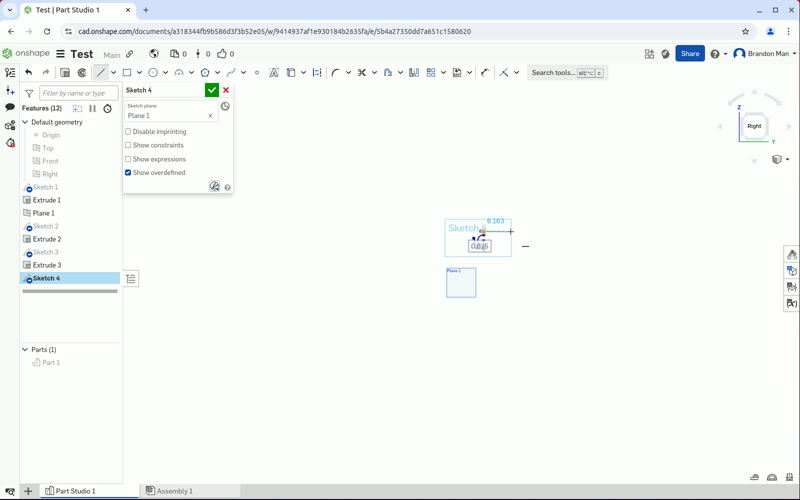
mouse_move(473, 238)
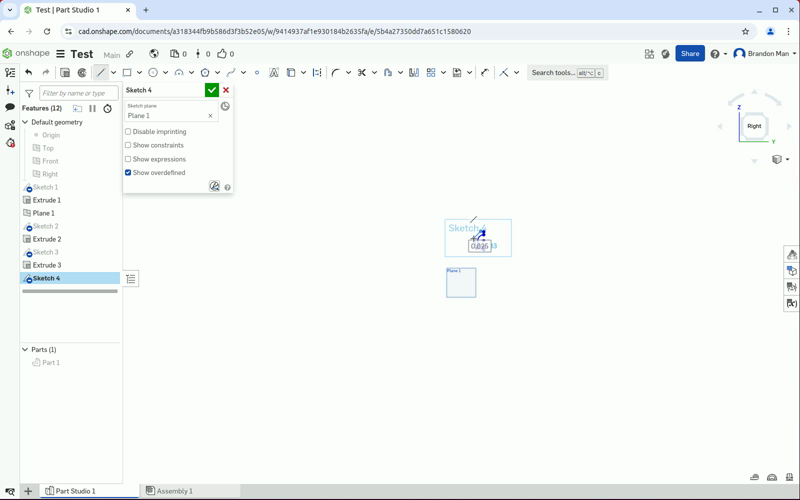
key_up(shift)
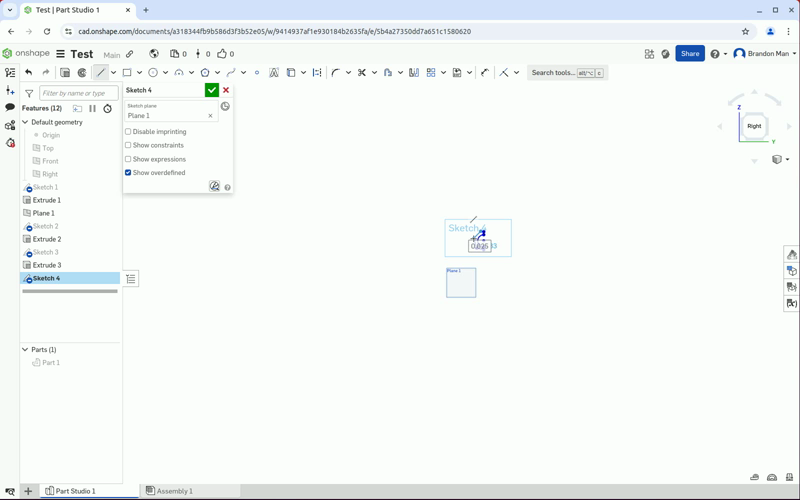
click(473, 238)
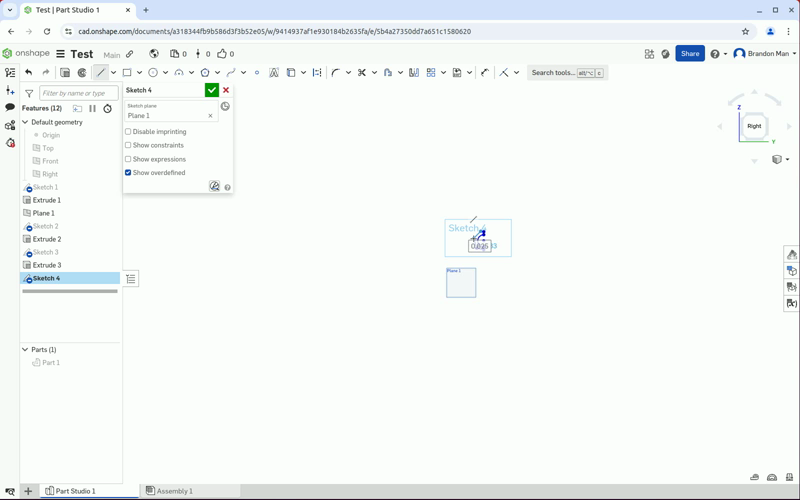
key(esc)
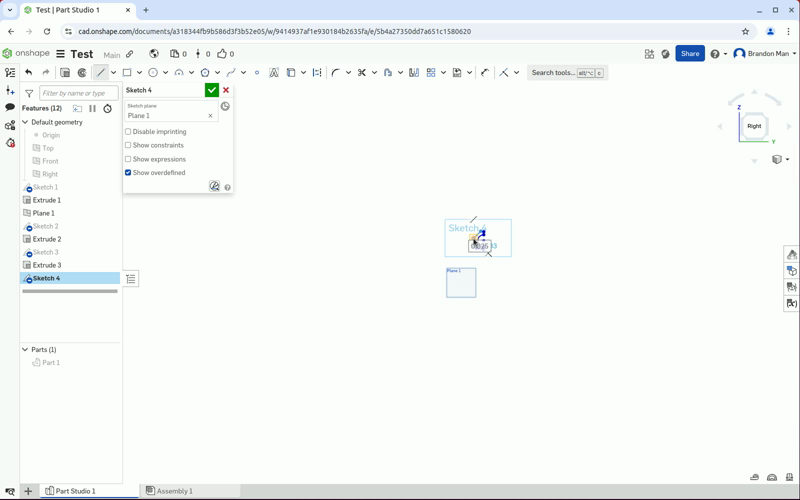
mouse_move(476, 240)
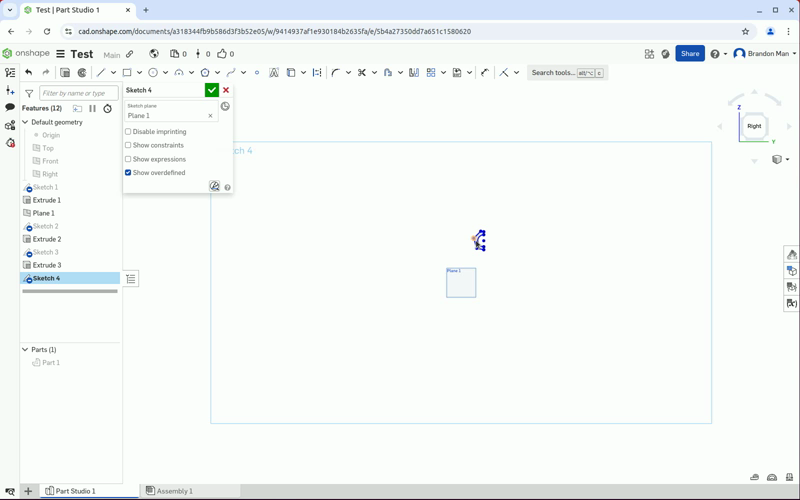
scroll(6)
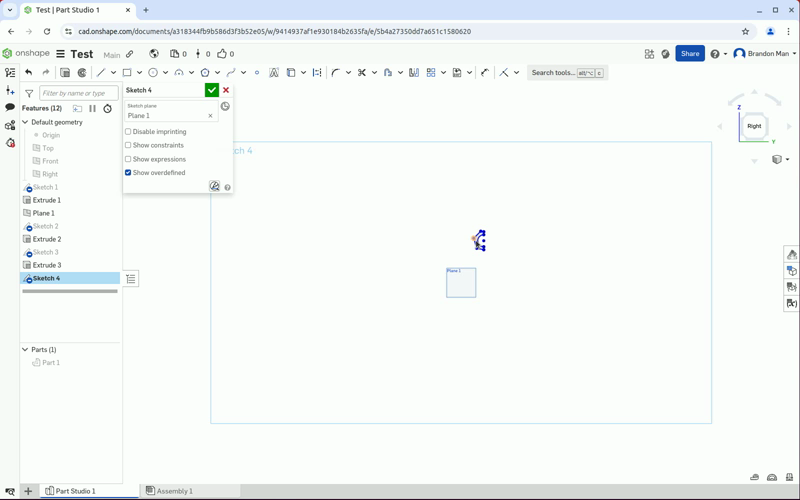
scroll(6)
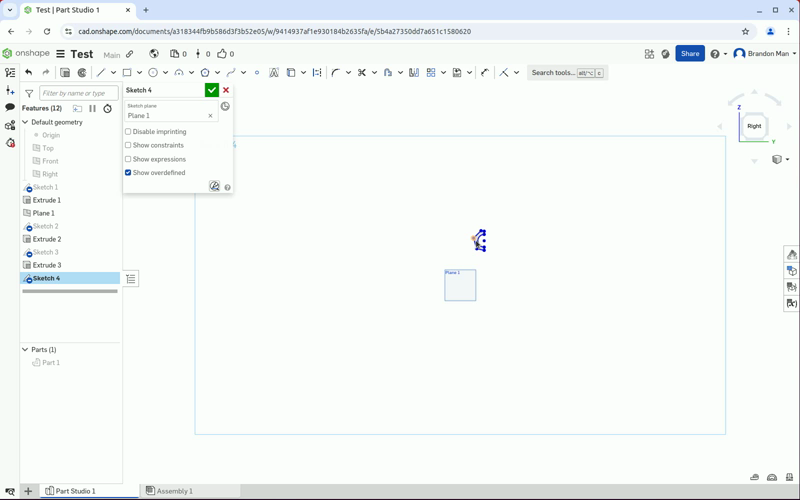
scroll(6)
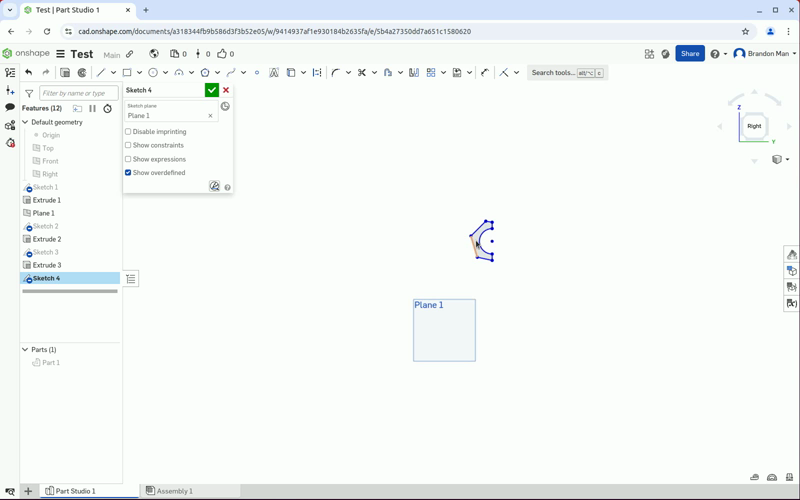
scroll(6)
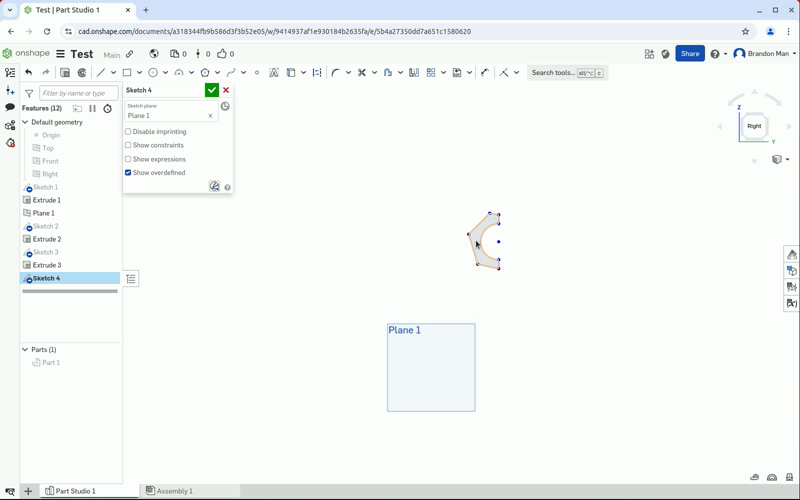
scroll(6)
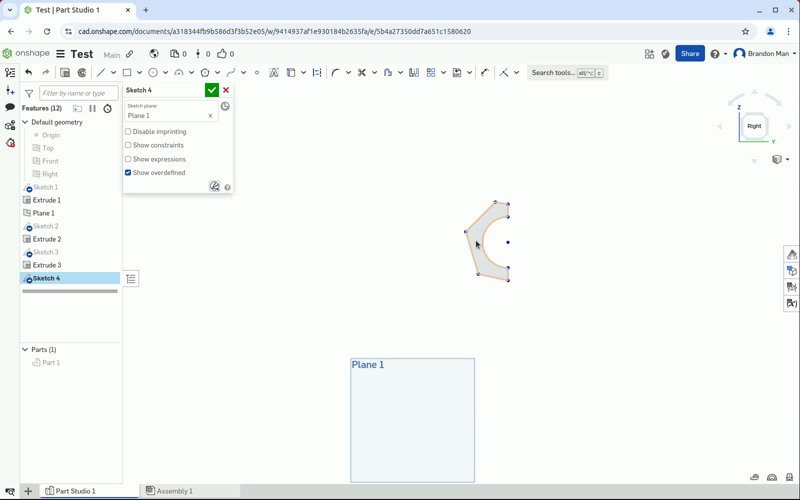
scroll(6)
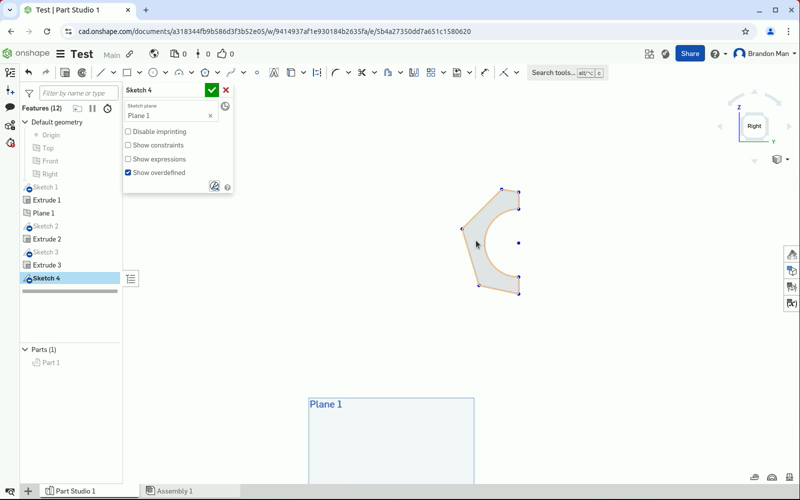
scroll(6)
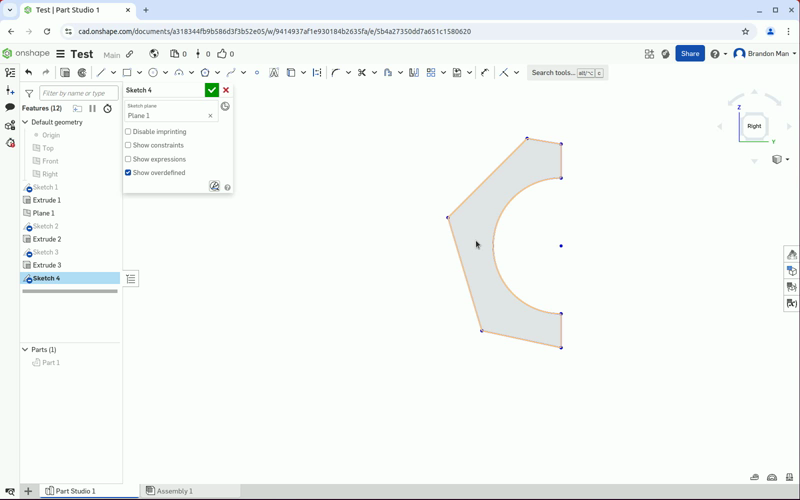
click(476, 240)
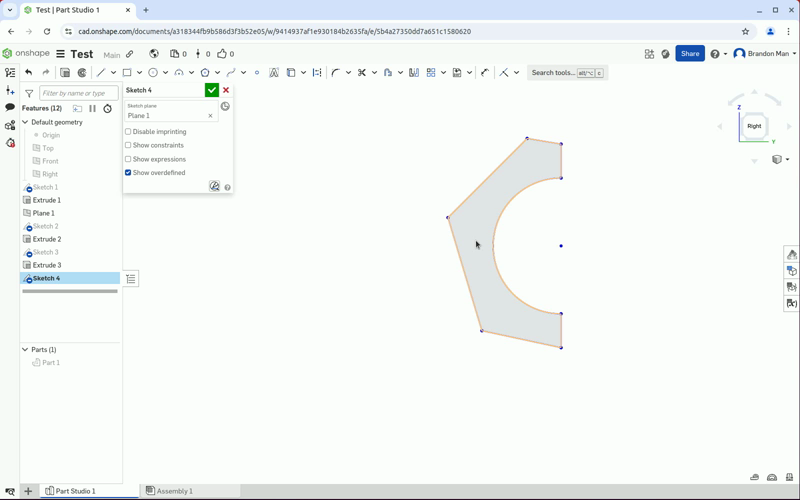
scroll(-6)
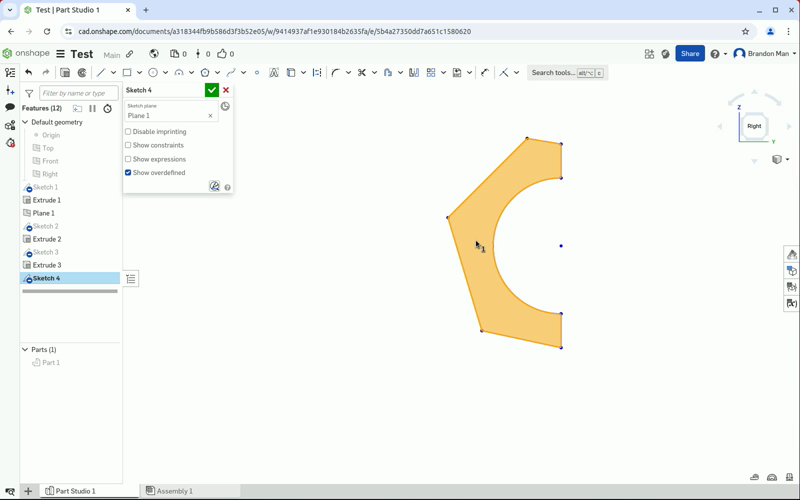
scroll(-6)
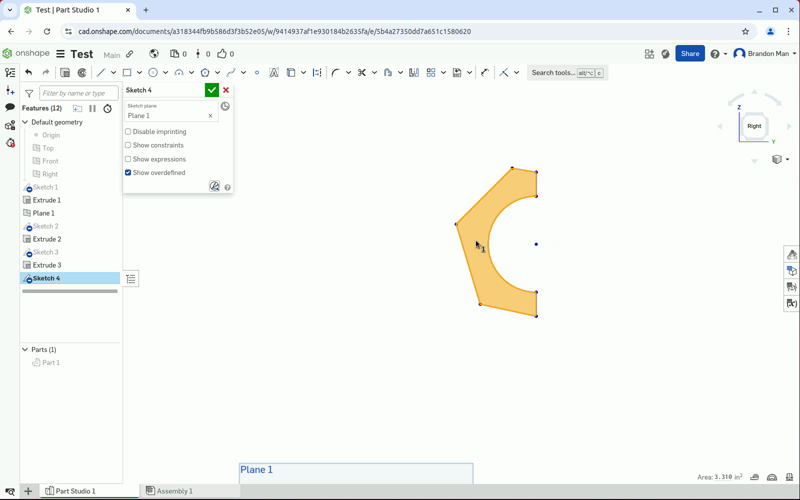
scroll(-6)
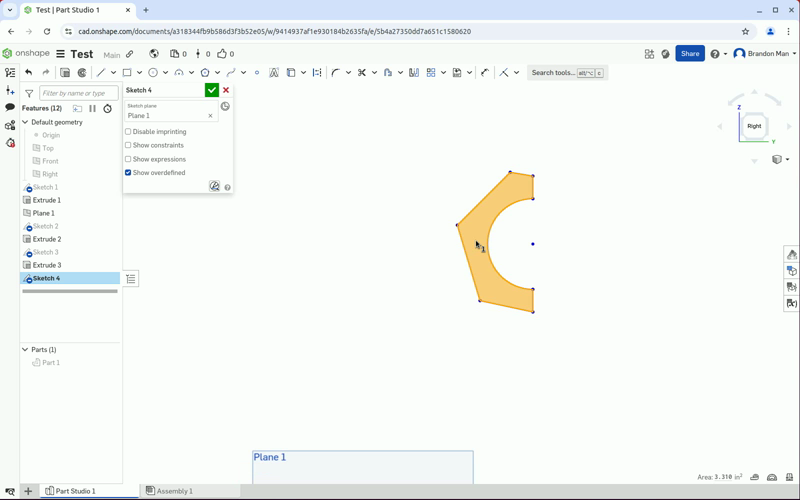
scroll(-6)
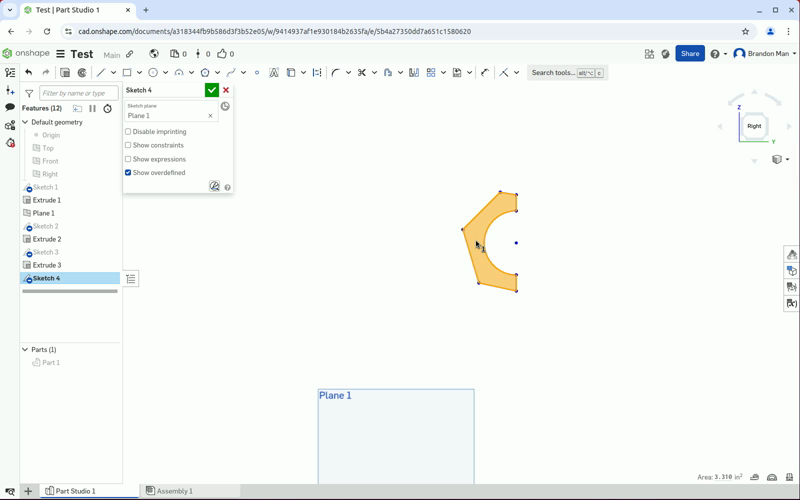
scroll(-6)
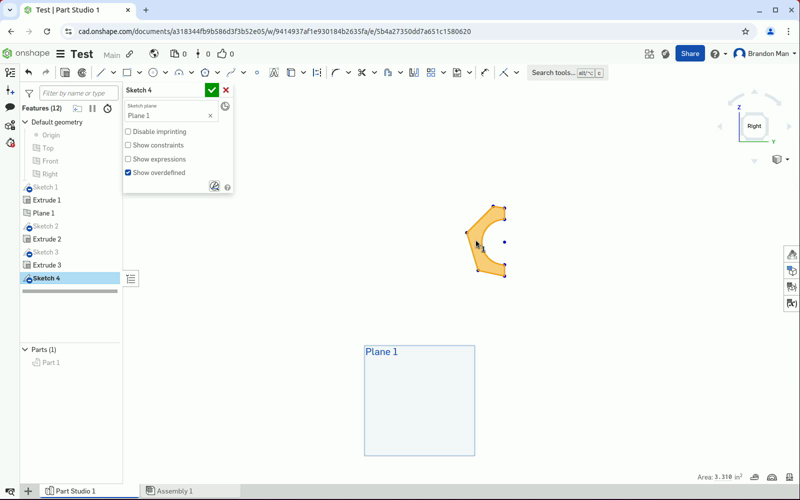
scroll(-6)
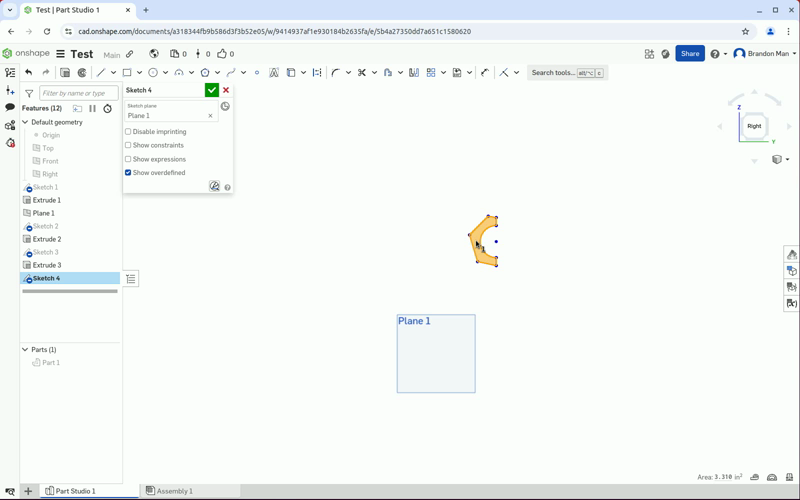
scroll(-6)
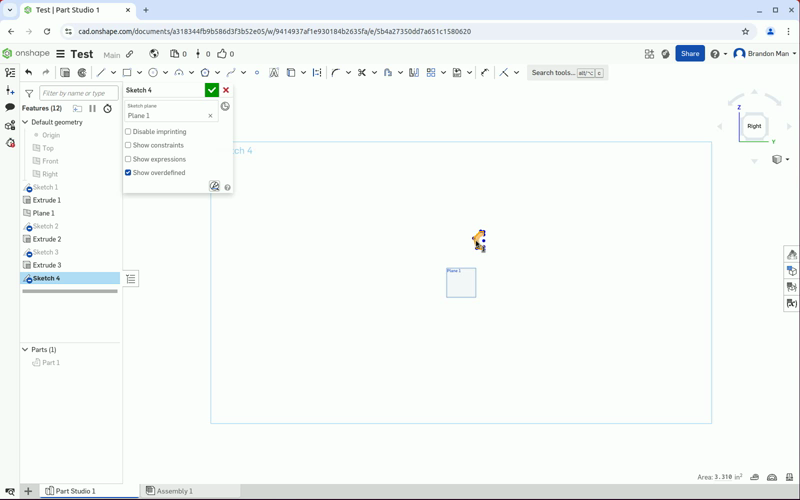
mouse_move(73, 352)
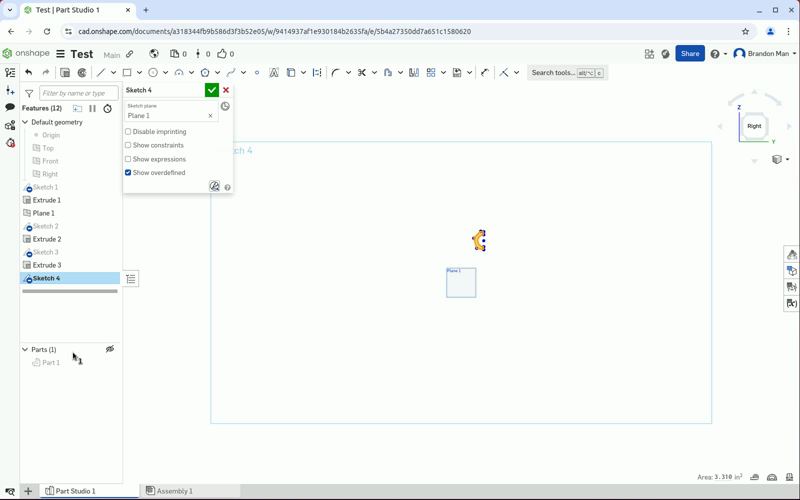
key(shift+y)
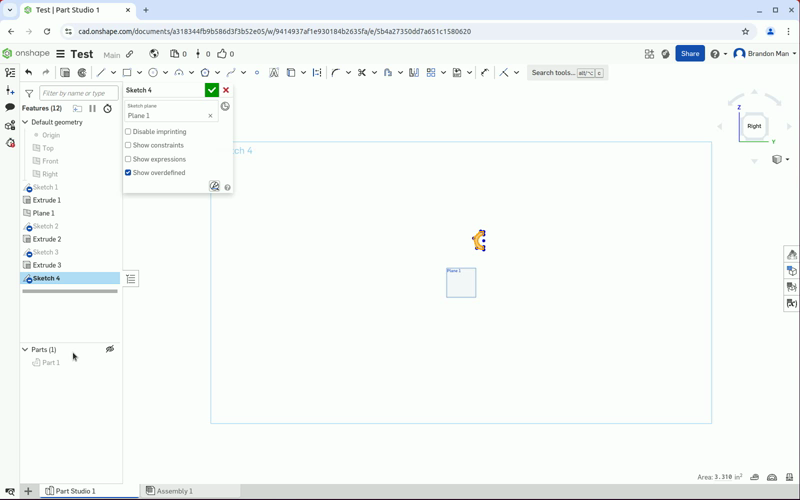
key(shift+e)
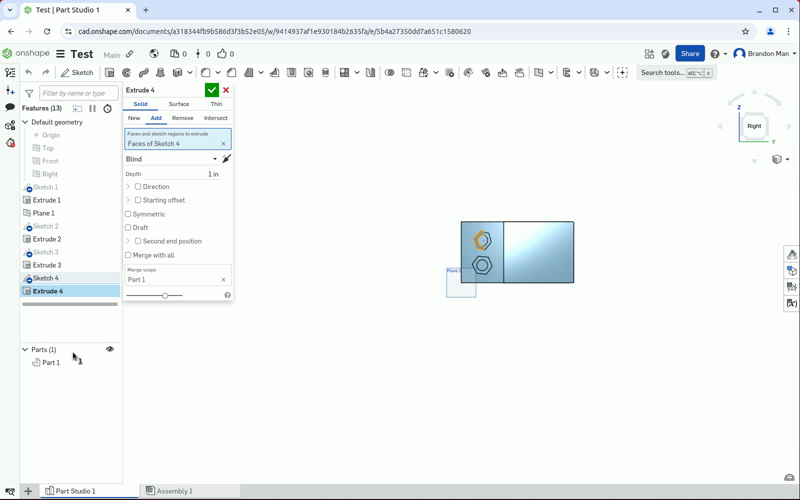
mouse_move(143, 106)
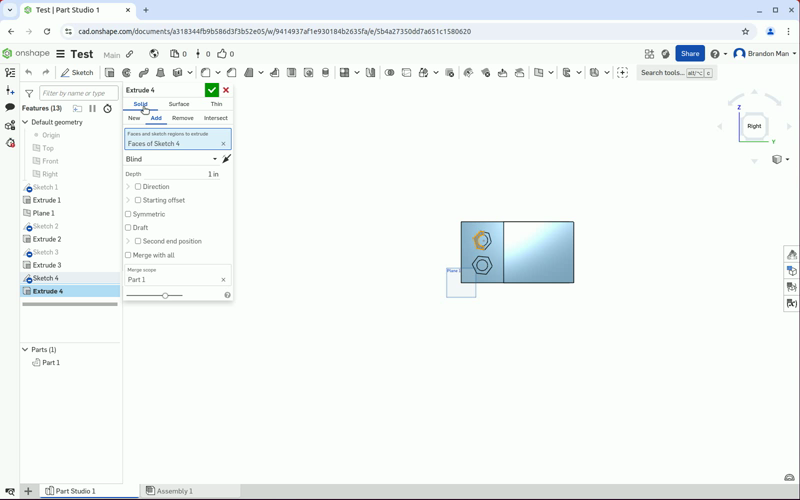
click(143, 106)
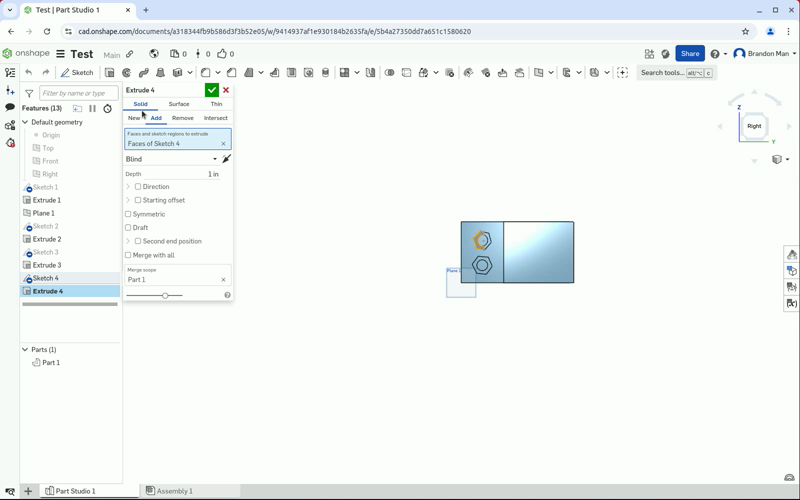
mouse_move(137, 120)
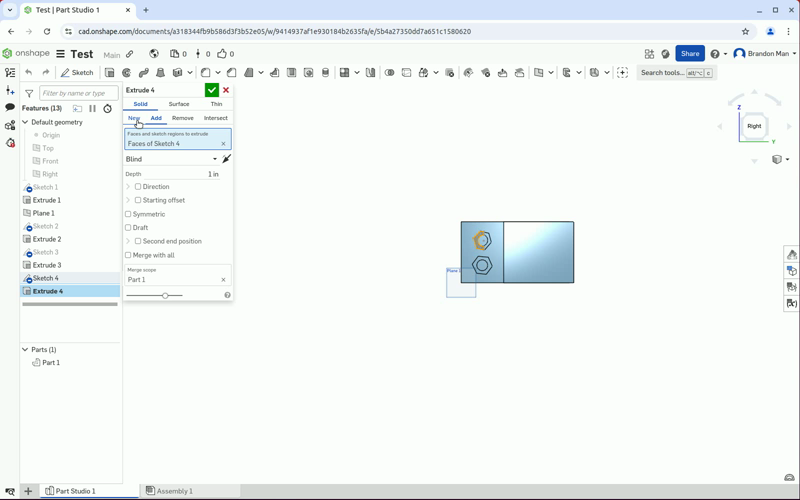
click(137, 120)
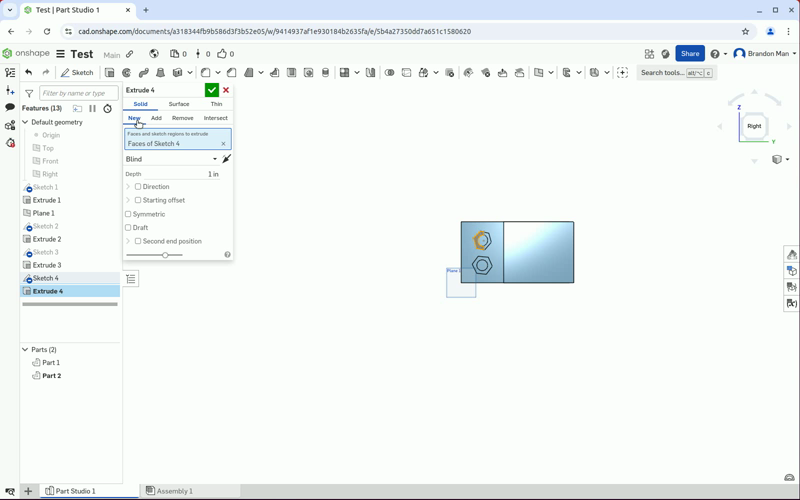
key(tab, 4)
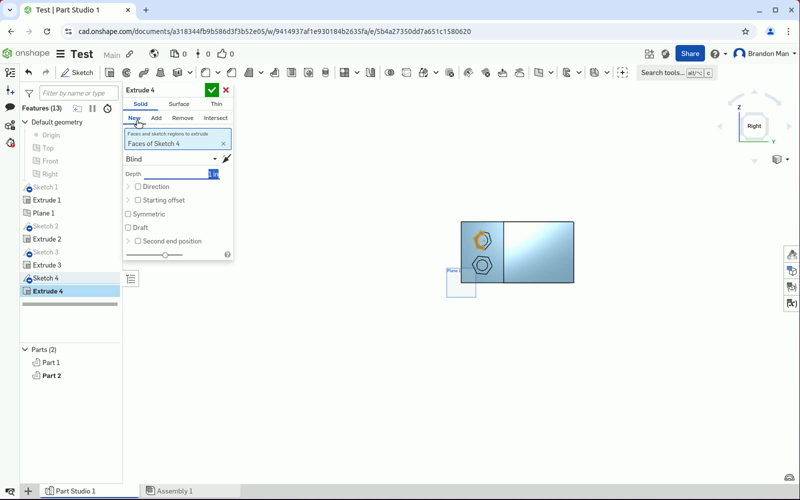
text(-2.407)
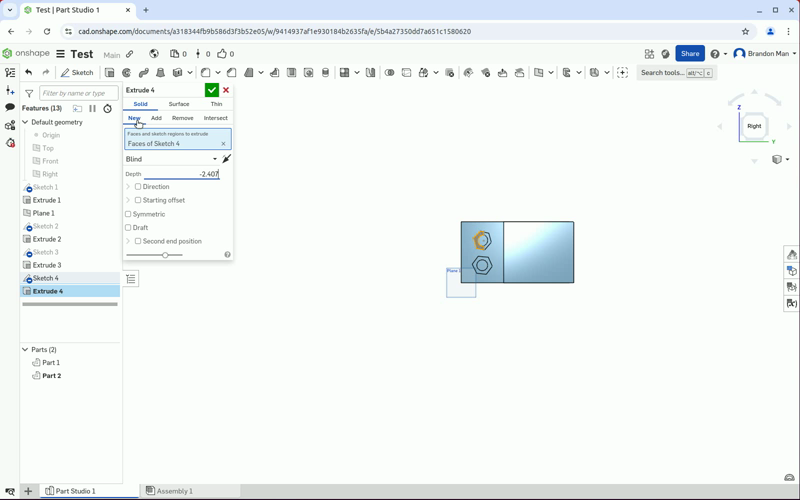
key(enter)
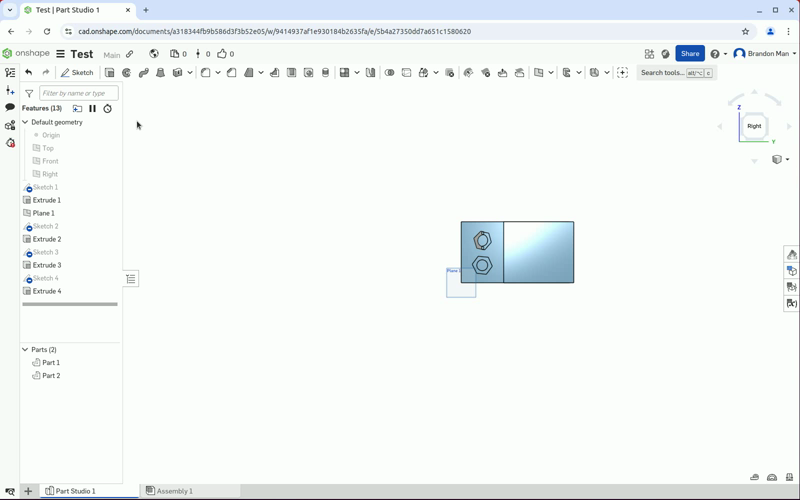
key(shift+h)
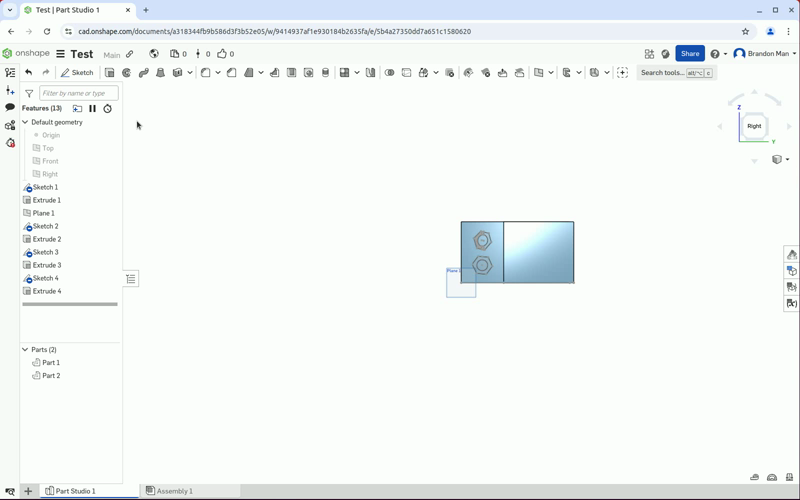
key(shift+h)
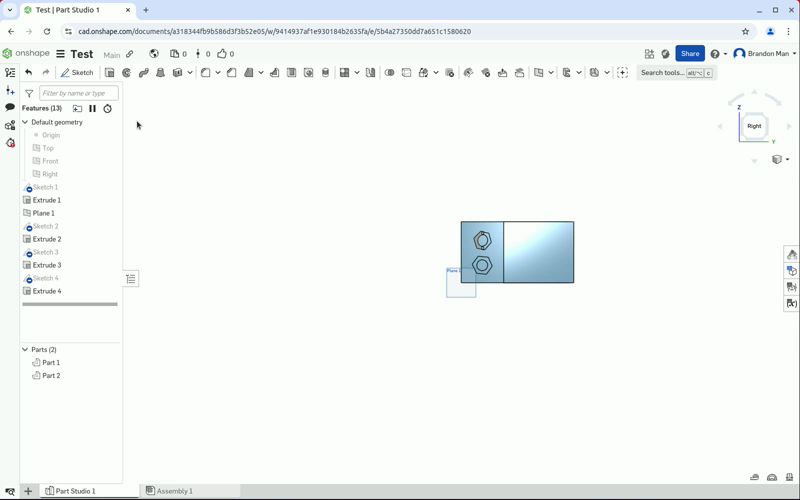
mouse_move(73, 189)
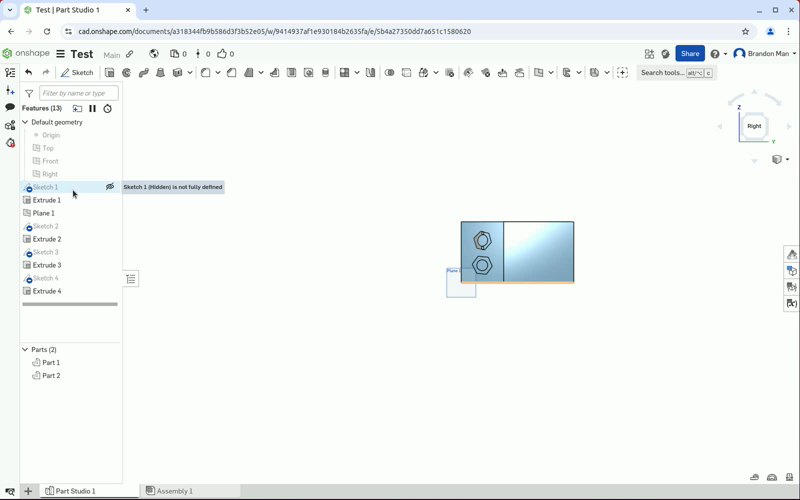
click(73, 189)
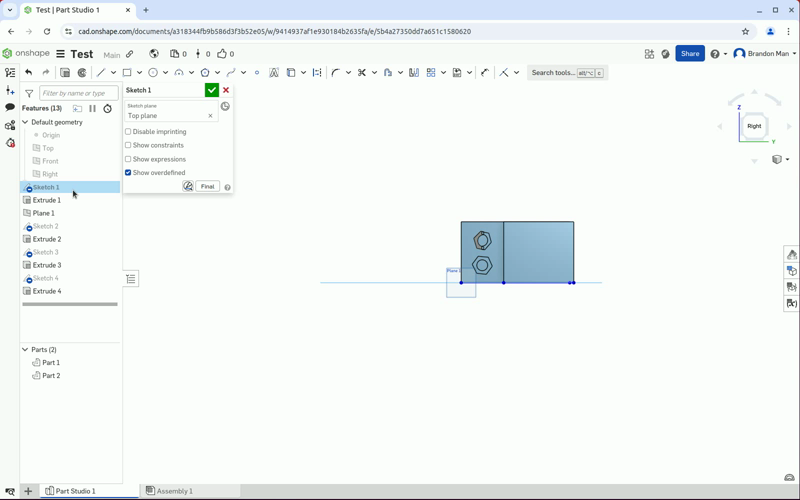
mouse_move(229, 92)
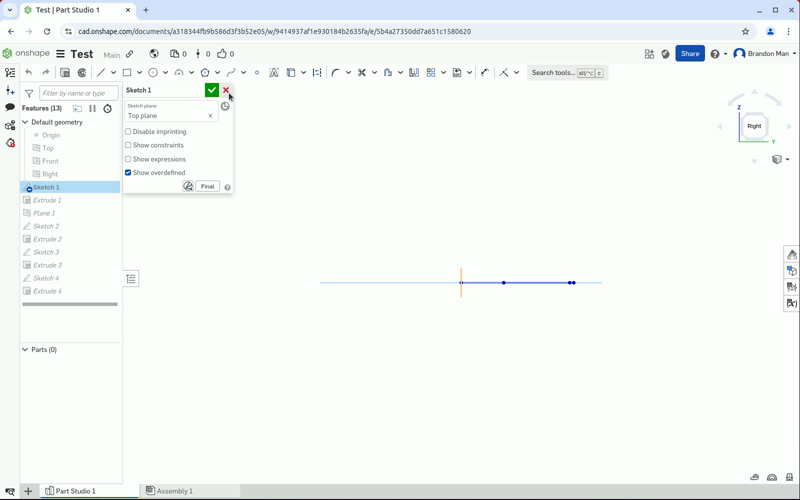
click(229, 92)
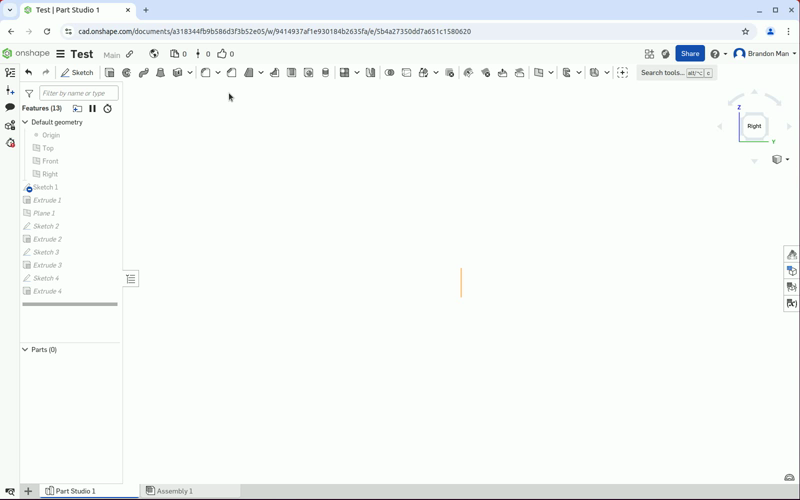
key(shift+s)
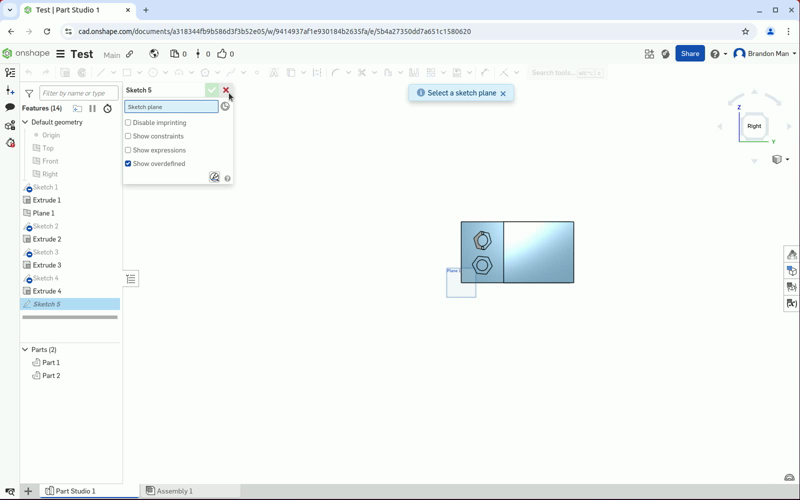
mouse_move(73, 215)
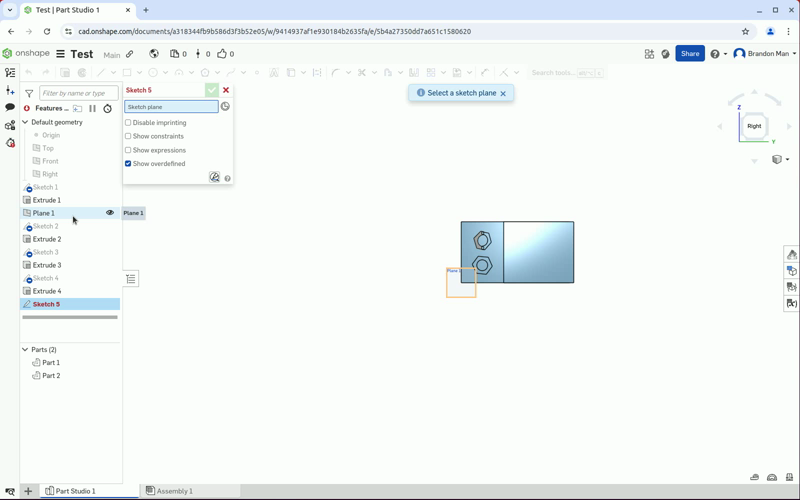
click(73, 215)
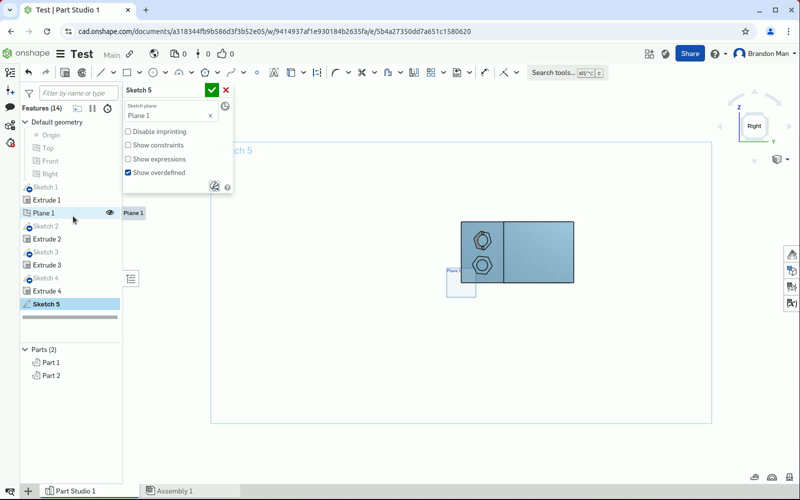
mouse_move(73, 352)
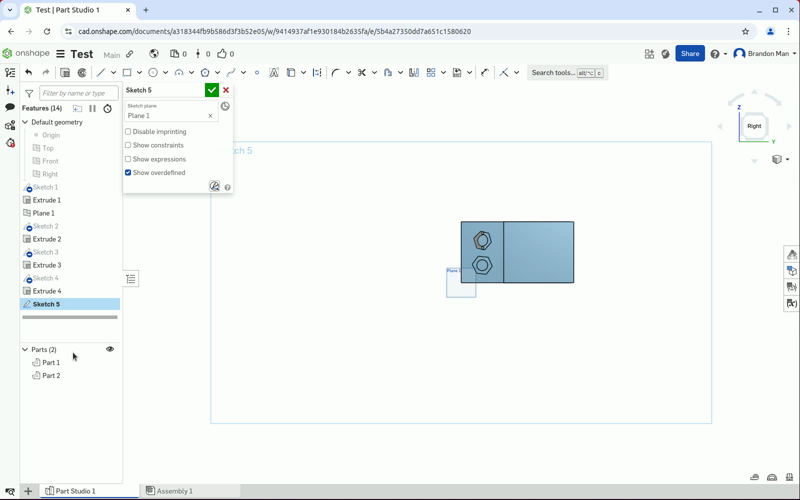
key(y)
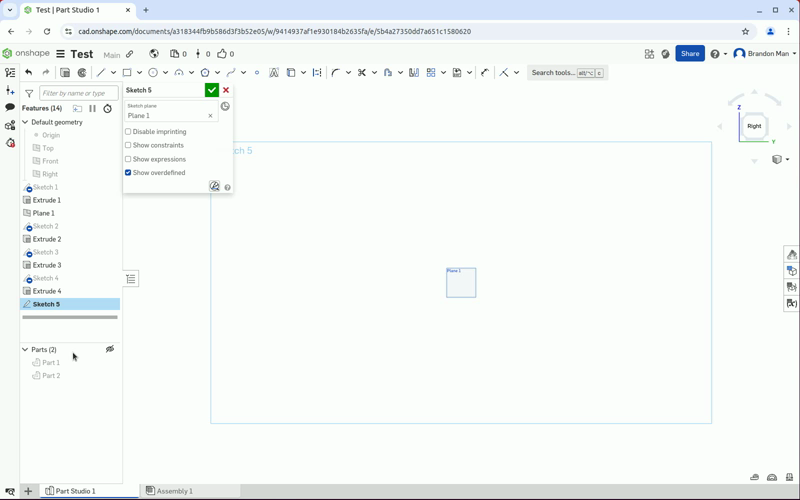
key(c)
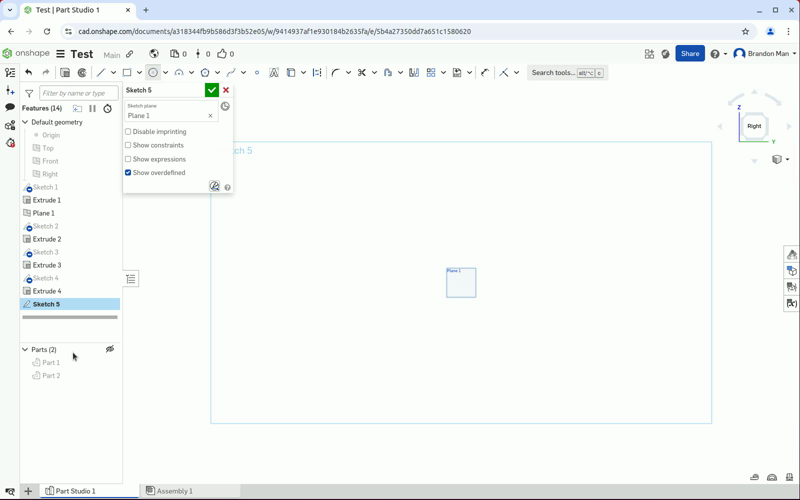
key_down(shift)
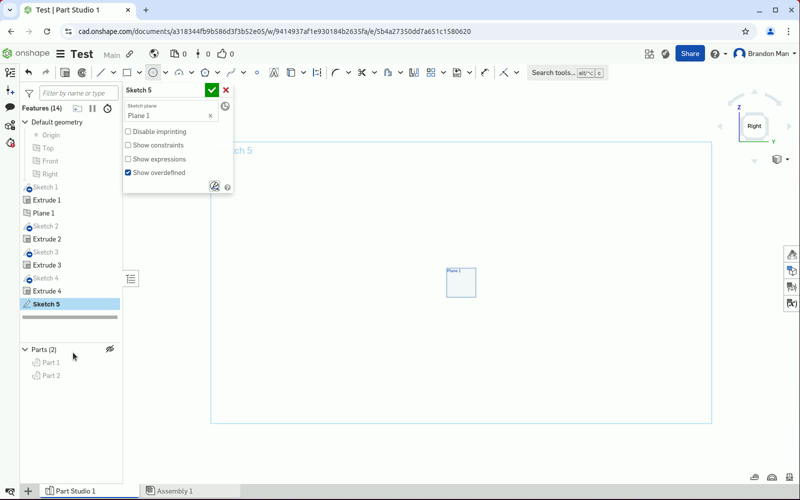
mouse_move(482, 240)
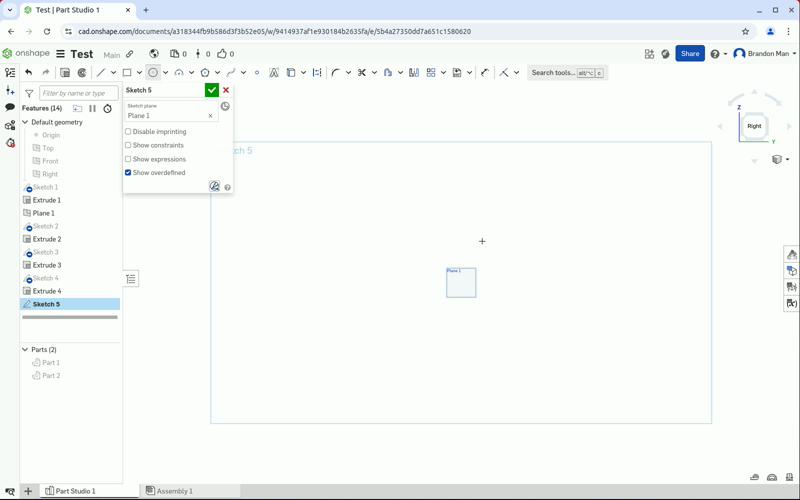
click(482, 240)
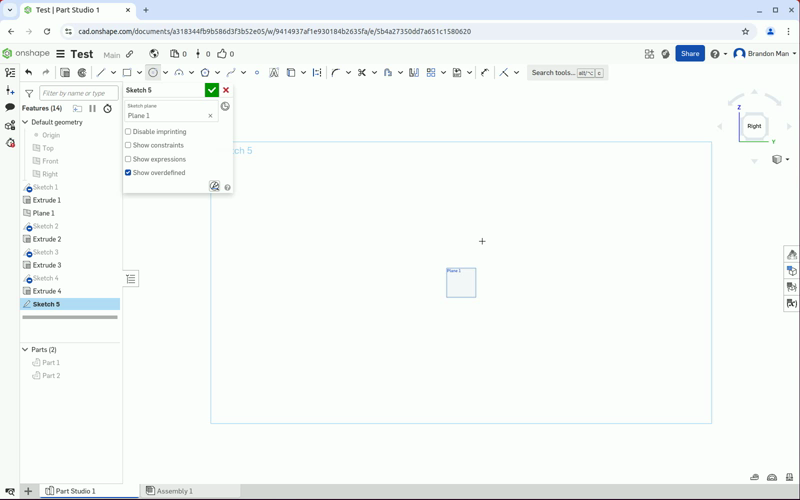
key_up(shift)
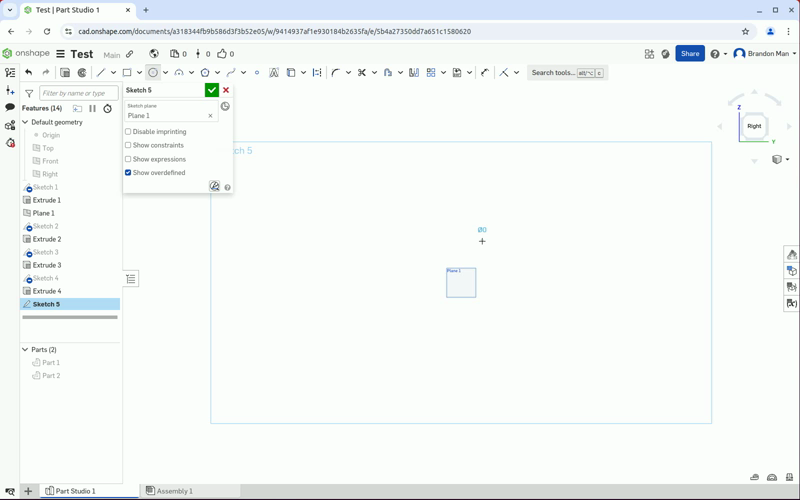
mouse_move(487, 240)
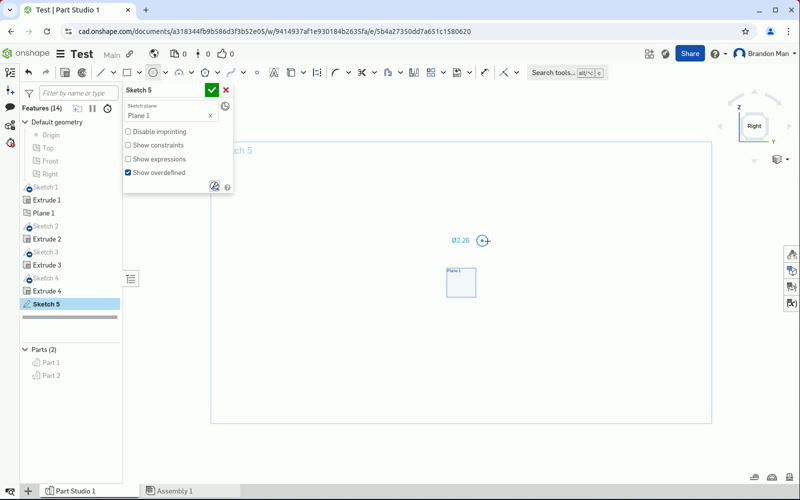
click(487, 240)
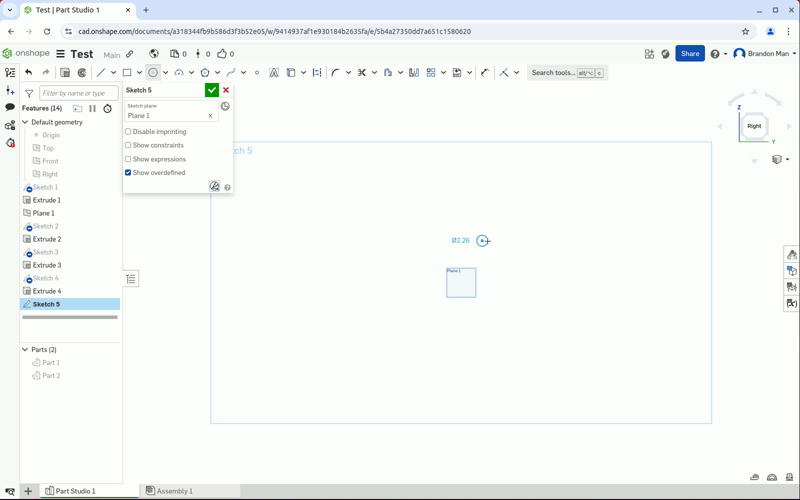
key(esc)
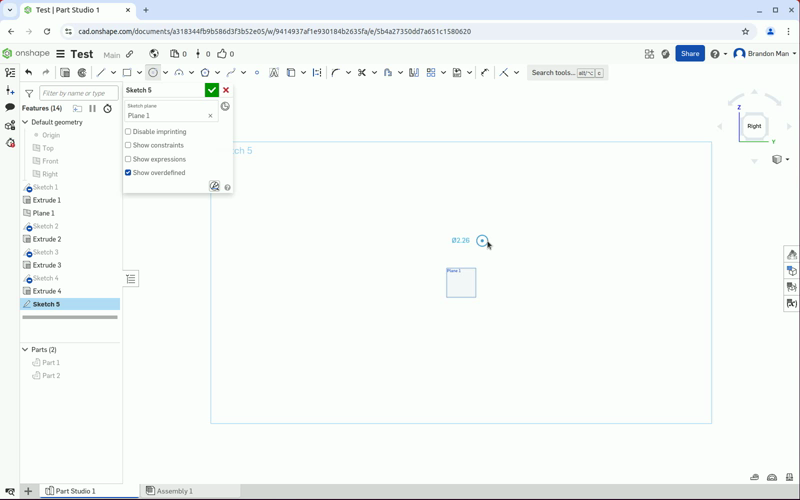
mouse_move(486, 238)
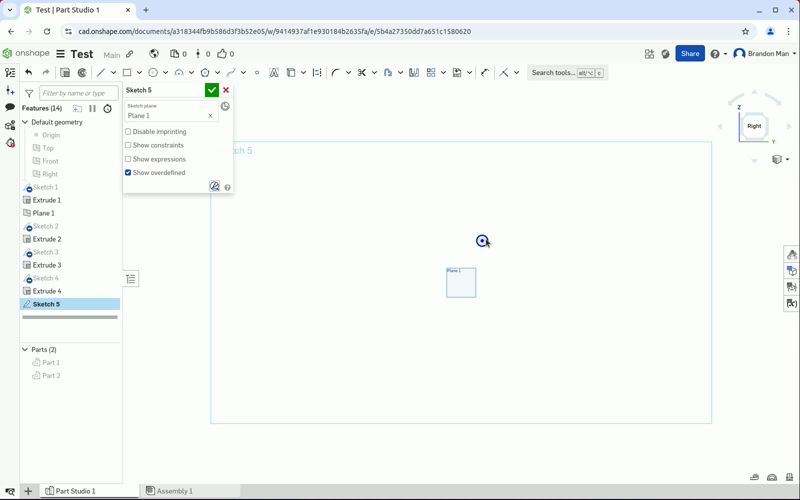
scroll(6)
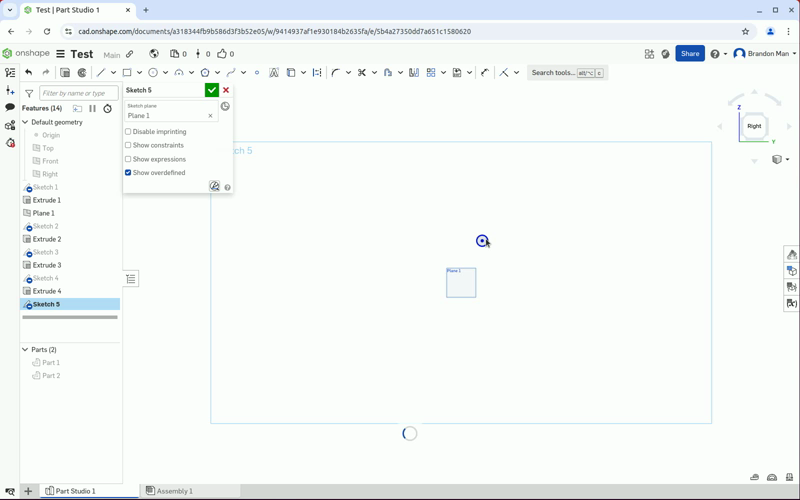
scroll(6)
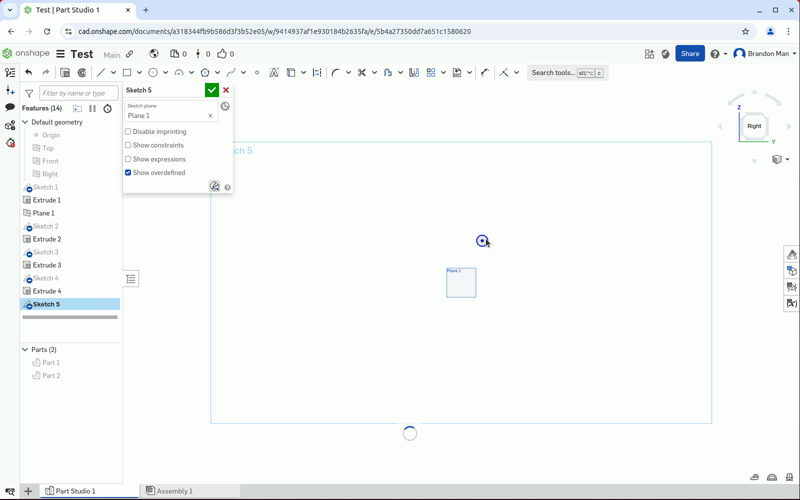
scroll(6)
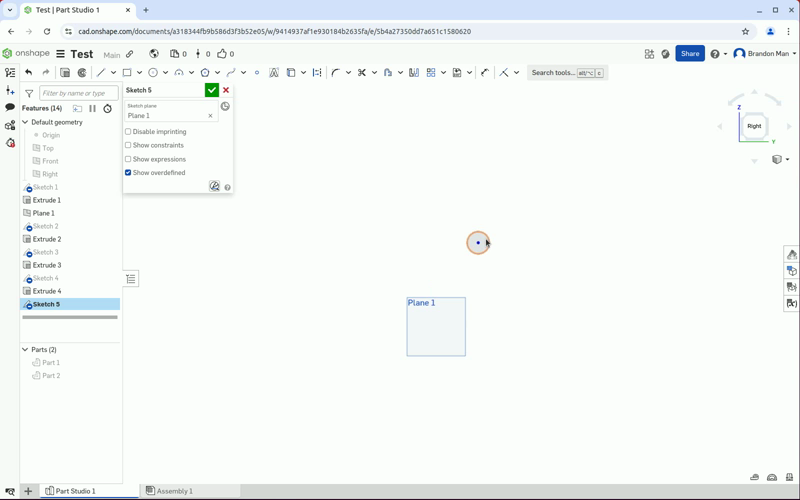
scroll(6)
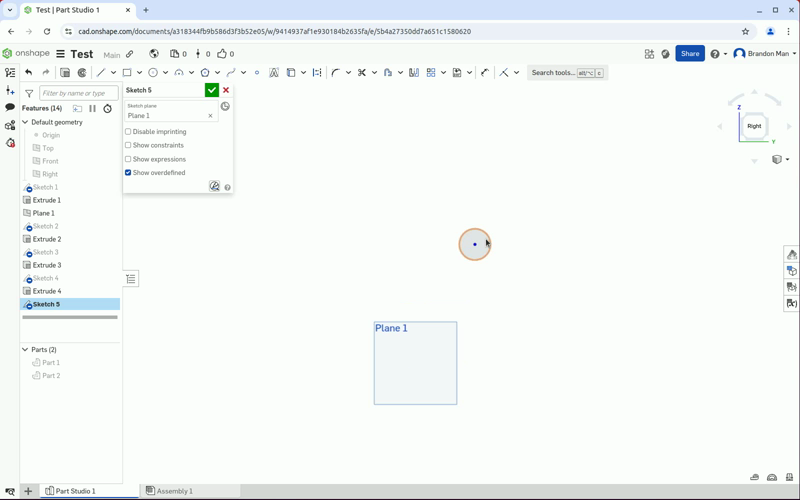
scroll(6)
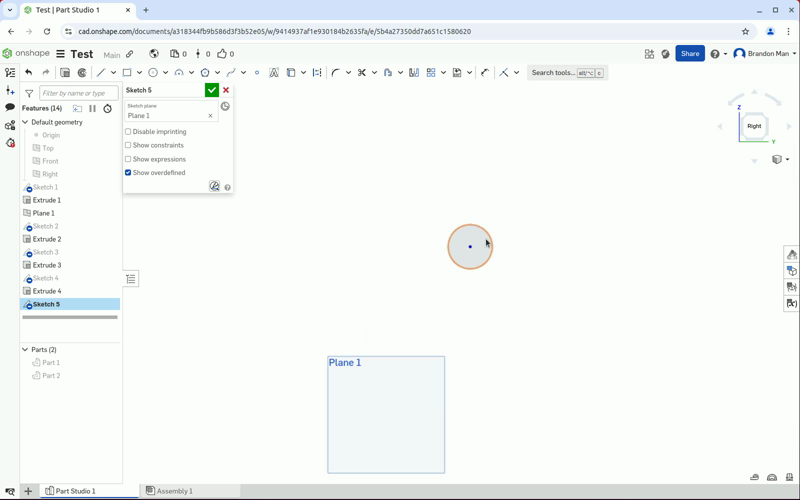
scroll(6)
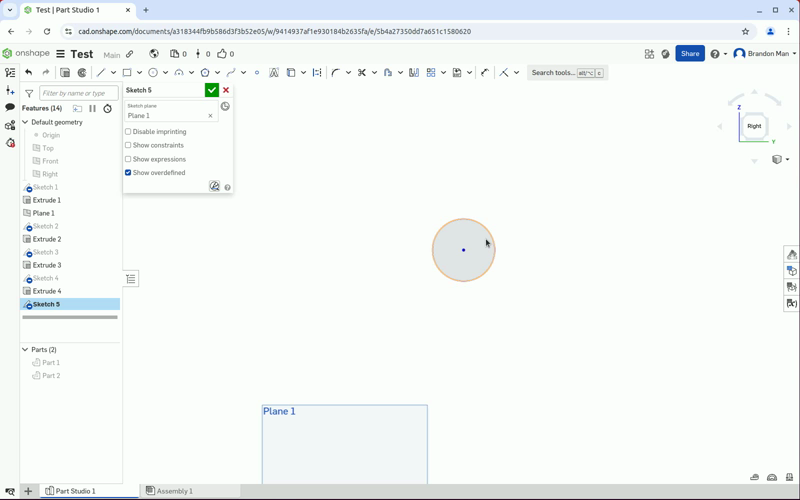
scroll(6)
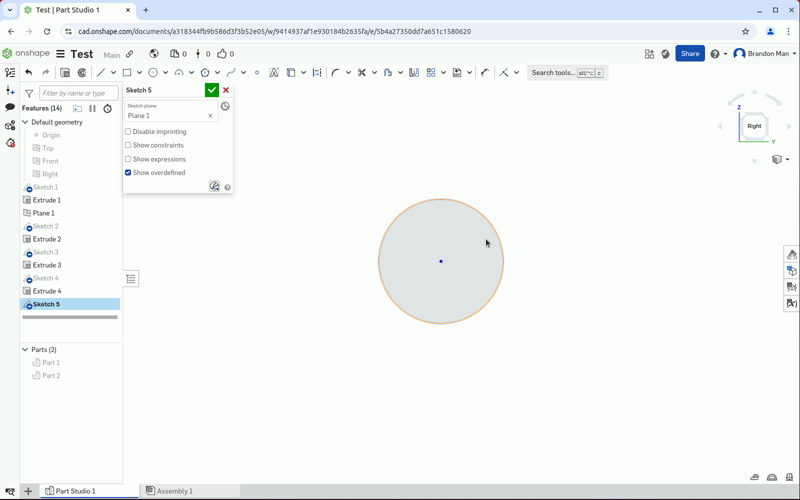
click(486, 238)
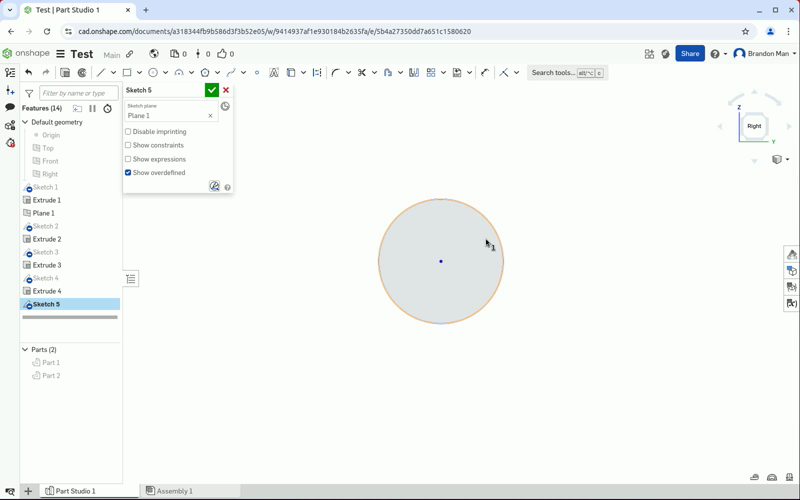
scroll(-6)
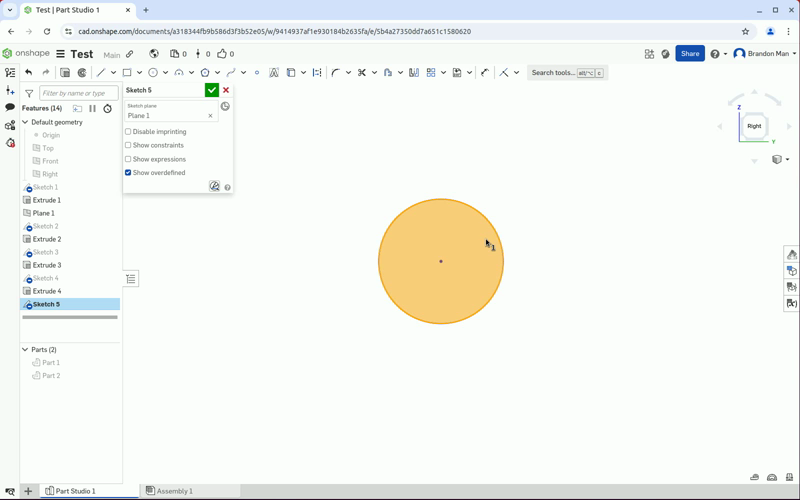
scroll(-6)
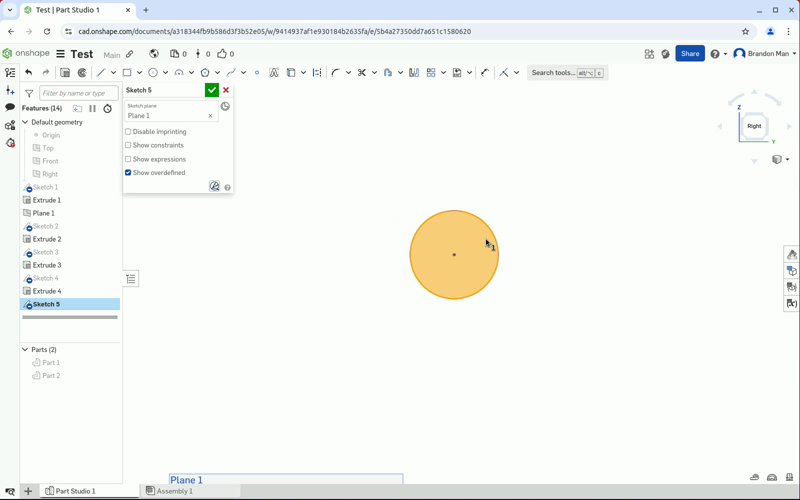
scroll(-6)
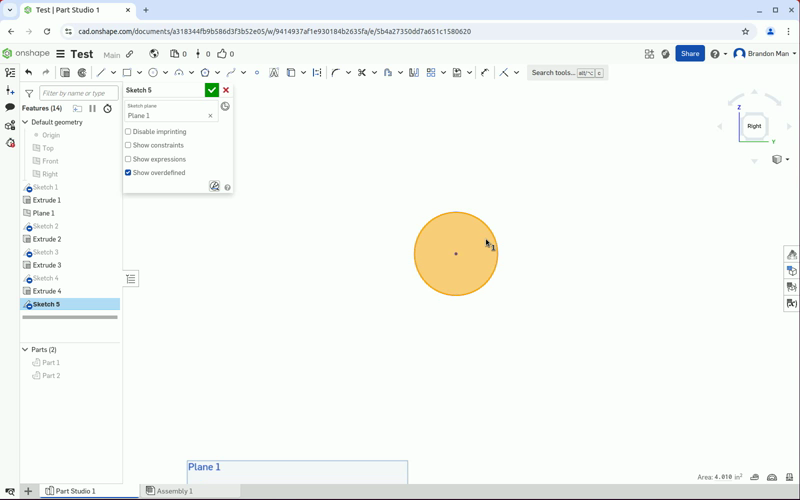
scroll(-6)
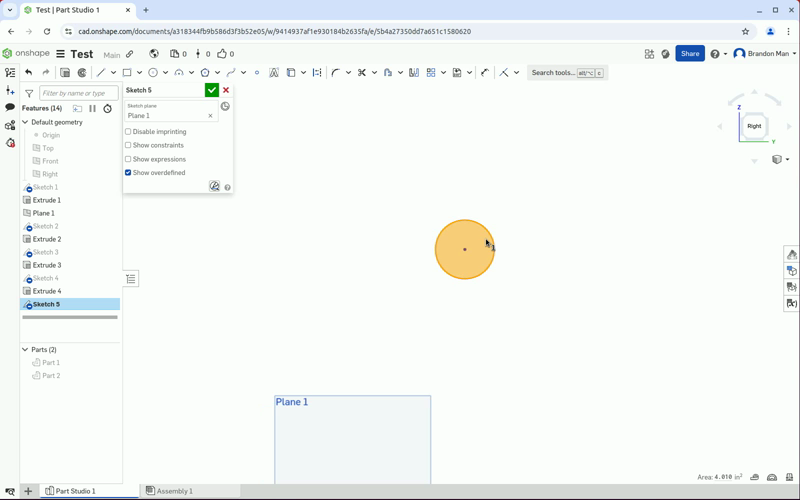
scroll(-6)
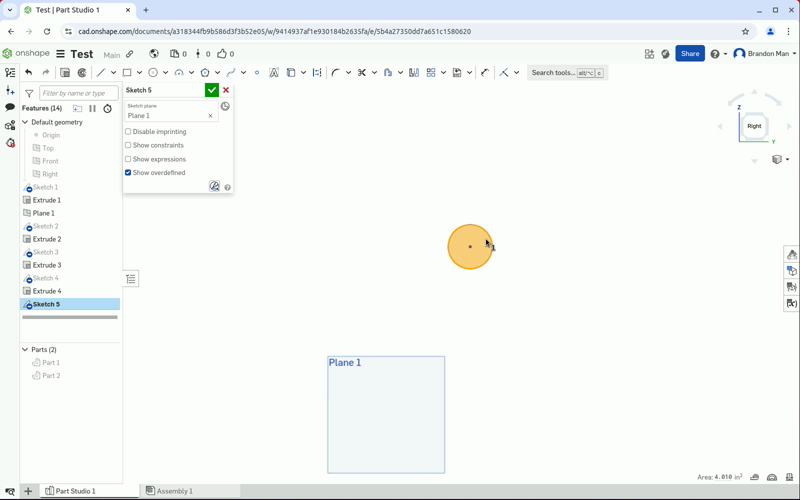
scroll(-6)
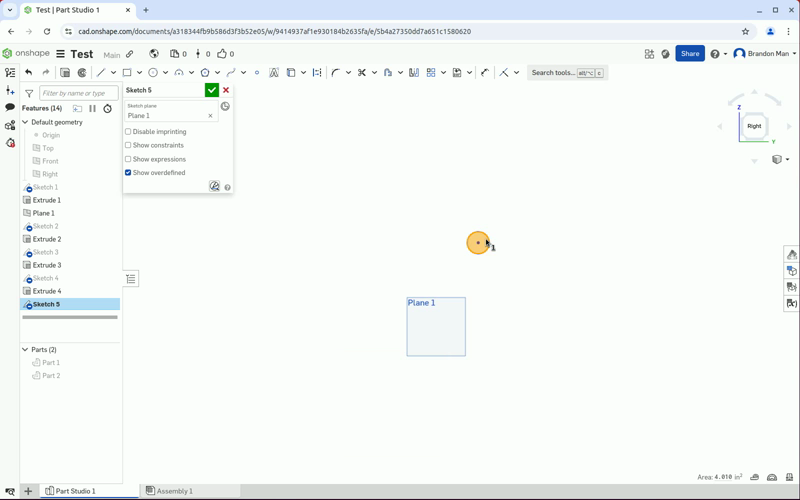
scroll(-6)
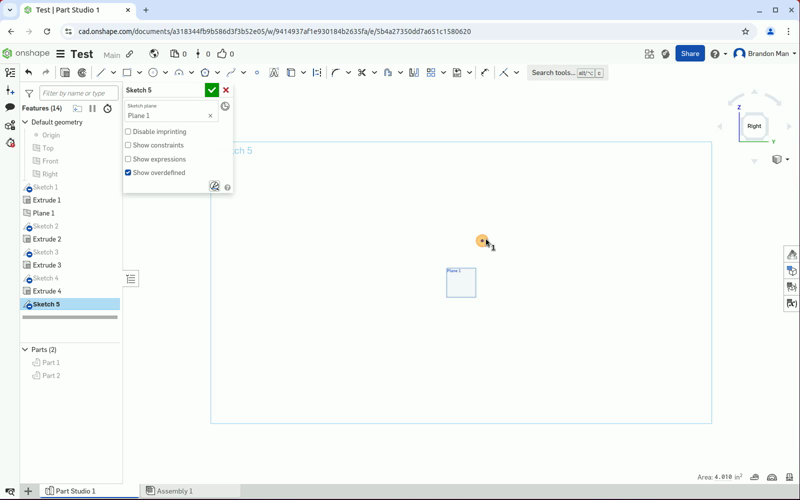
mouse_move(73, 352)
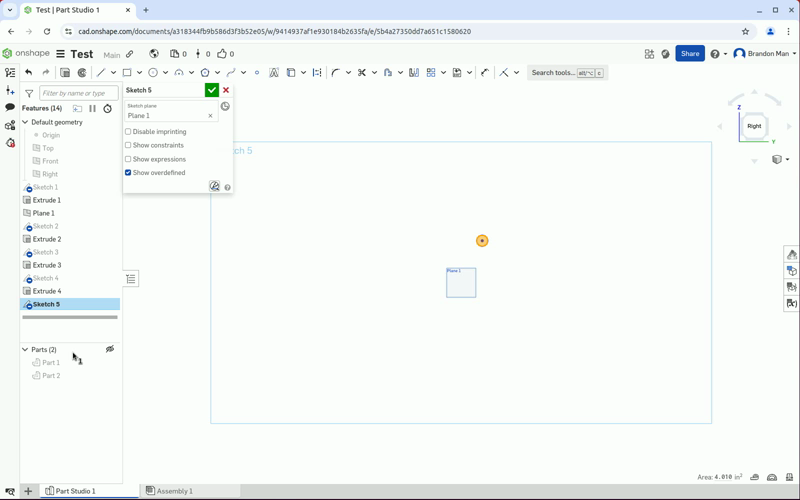
key(shift+y)
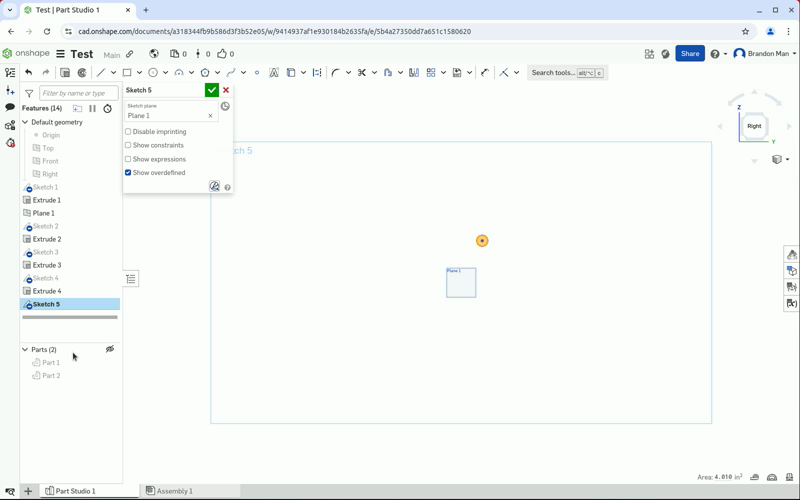
key(shift+e)
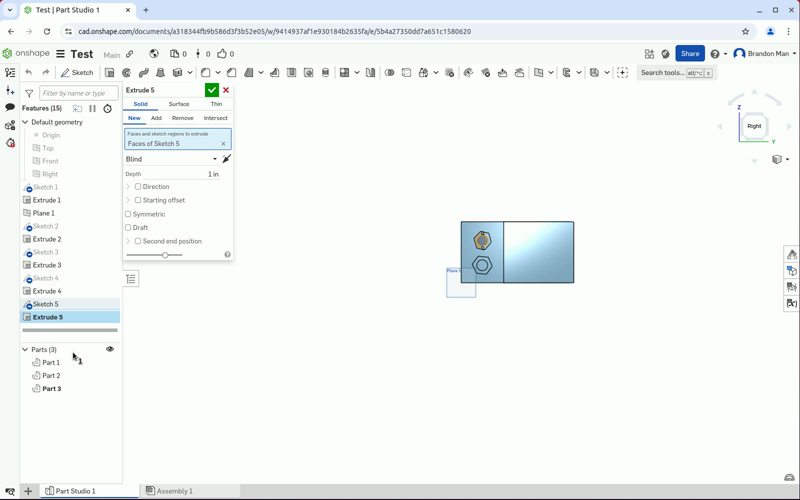
mouse_move(143, 106)
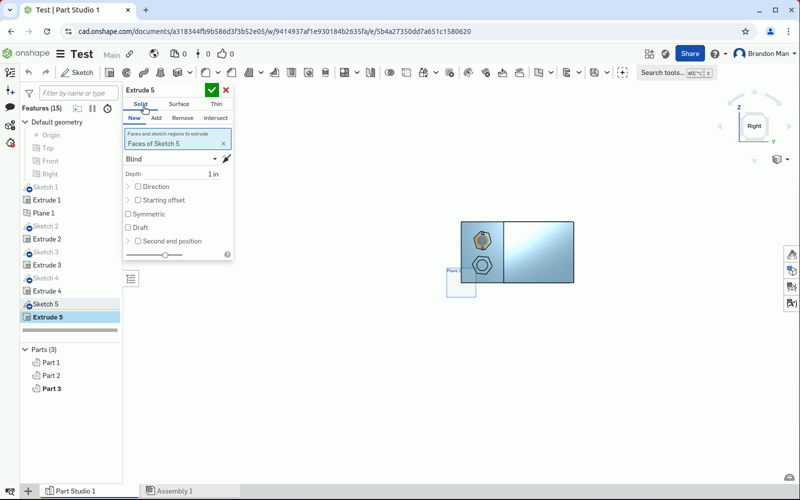
click(143, 106)
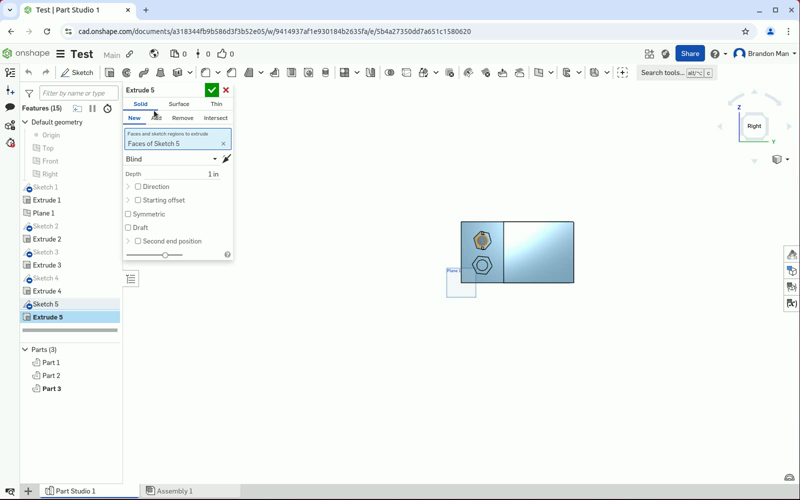
mouse_move(186, 120)
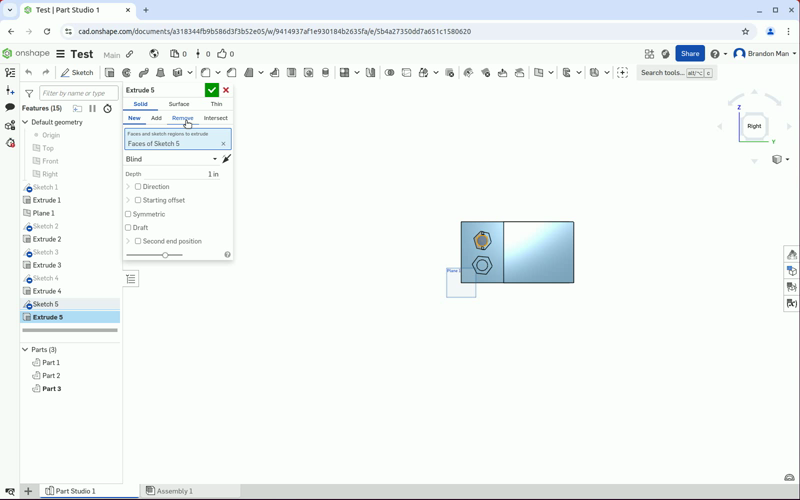
click(186, 120)
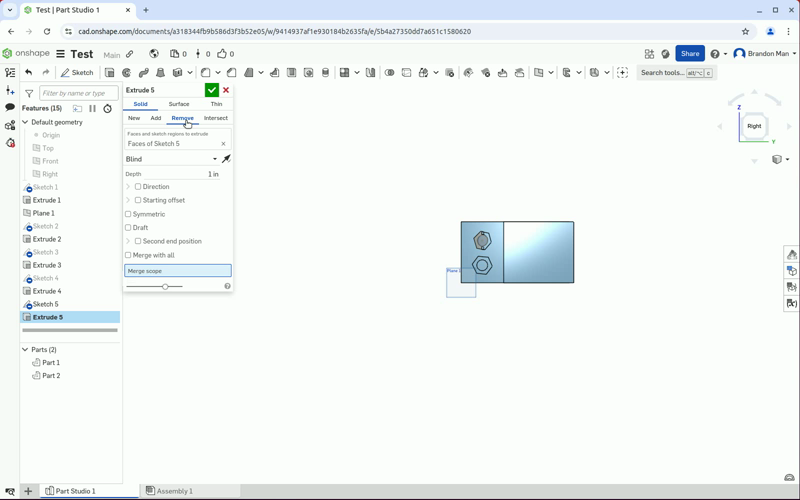
key(tab, 4)
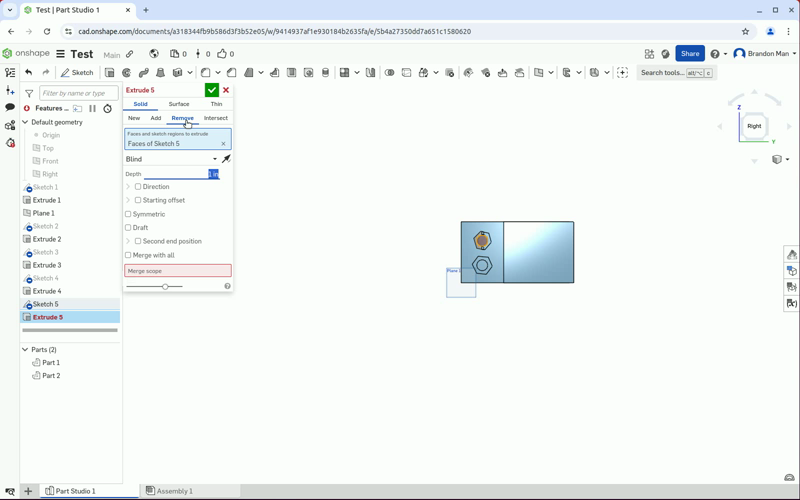
text(3.851)
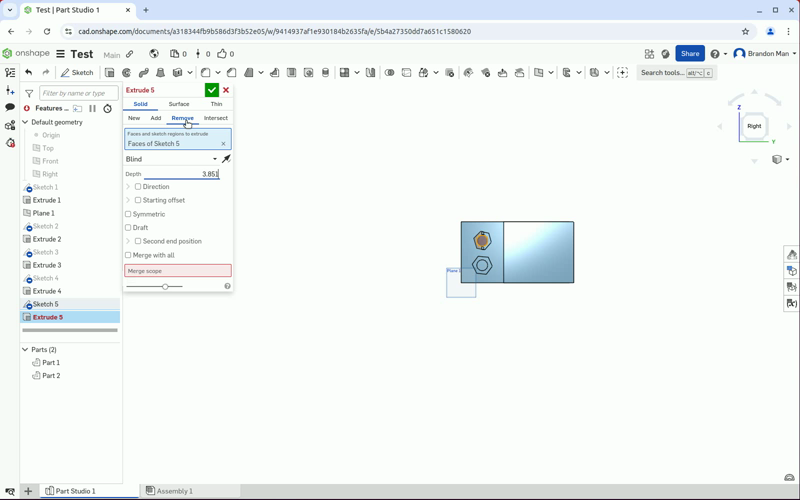
key(tab, 6)
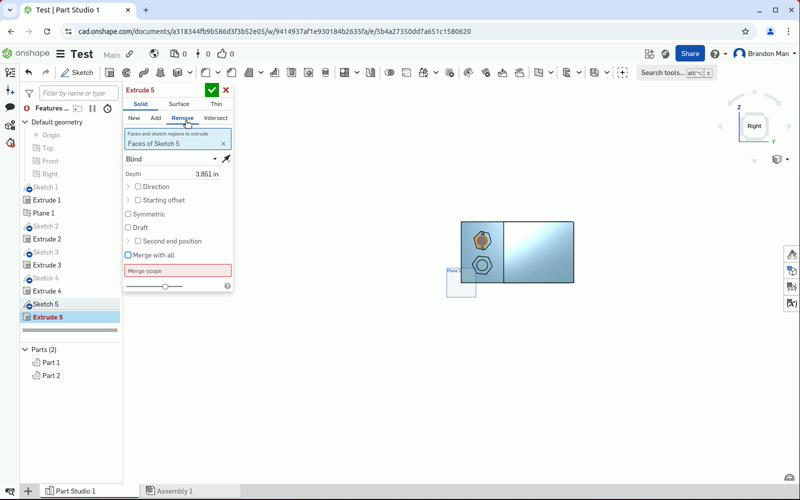
key(space)
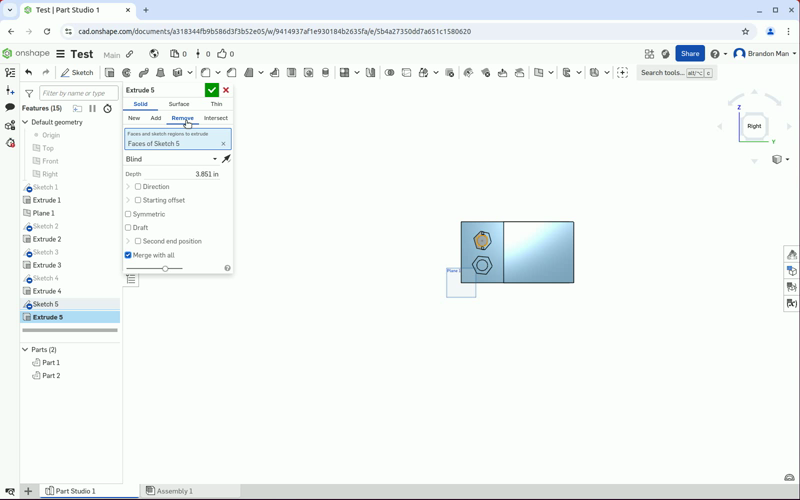
key(enter)
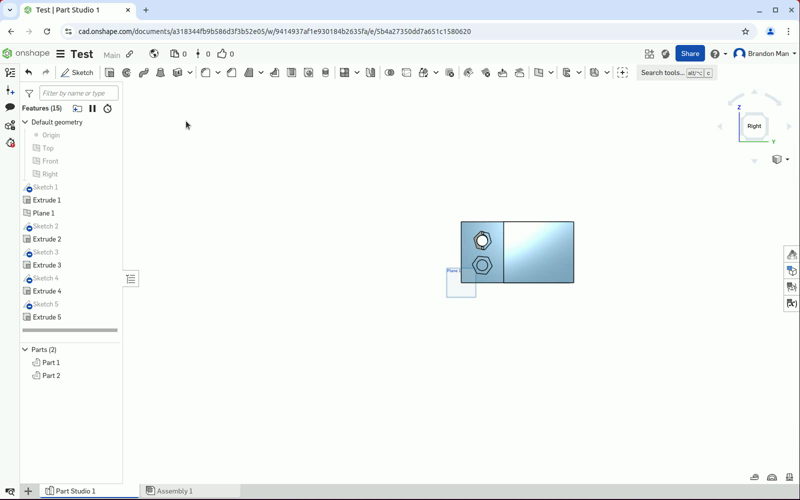
key(shift+h)
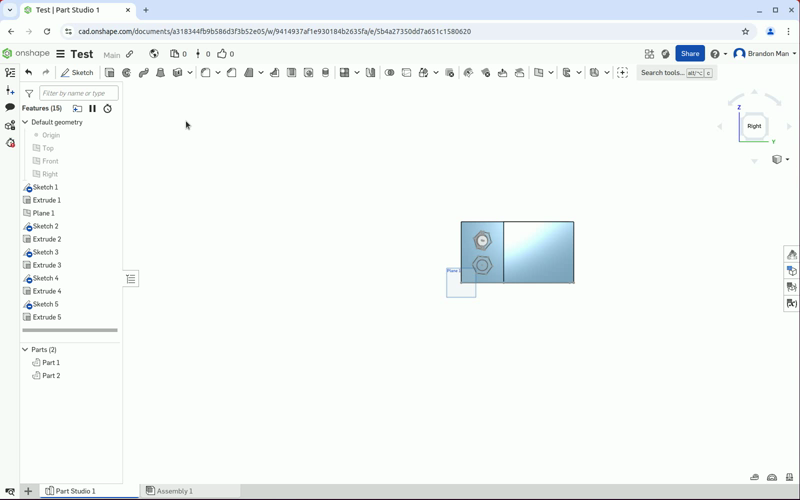
key(shift+h)
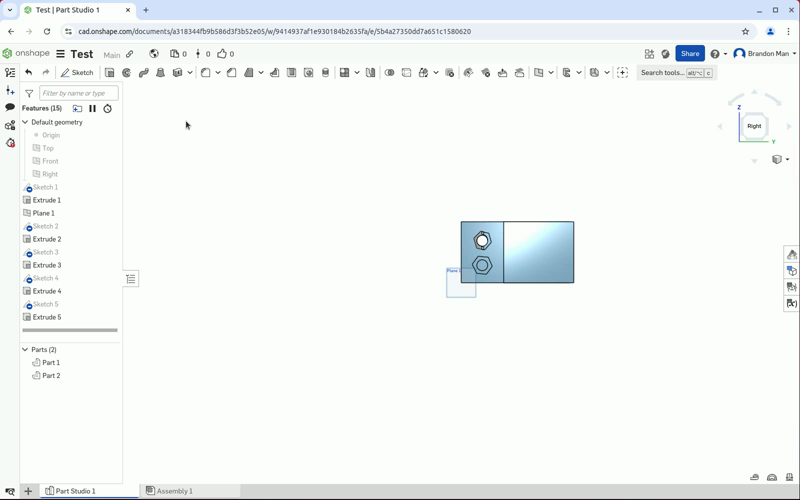
mouse_move(73, 189)
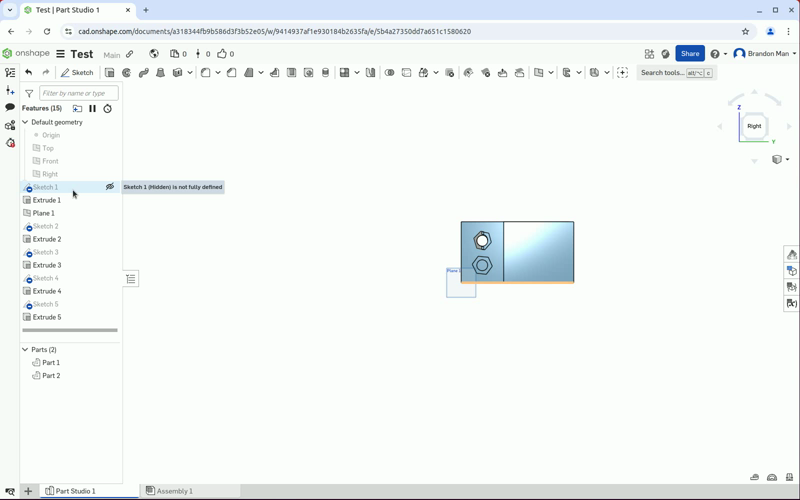
click(73, 189)
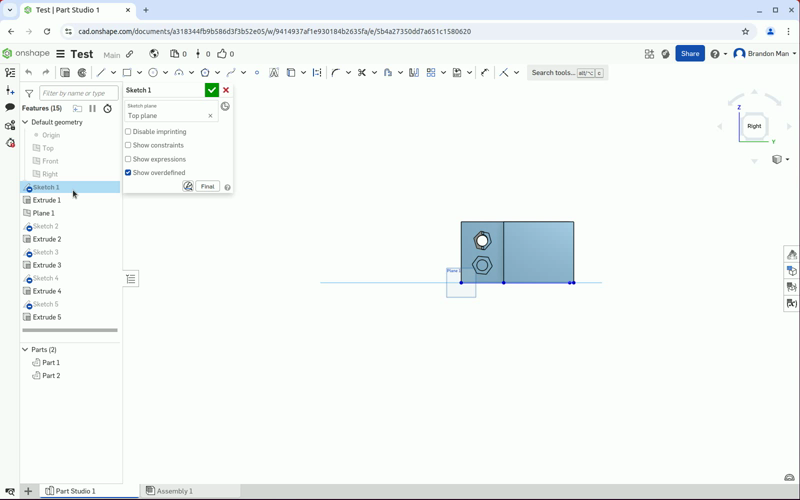
mouse_move(229, 92)
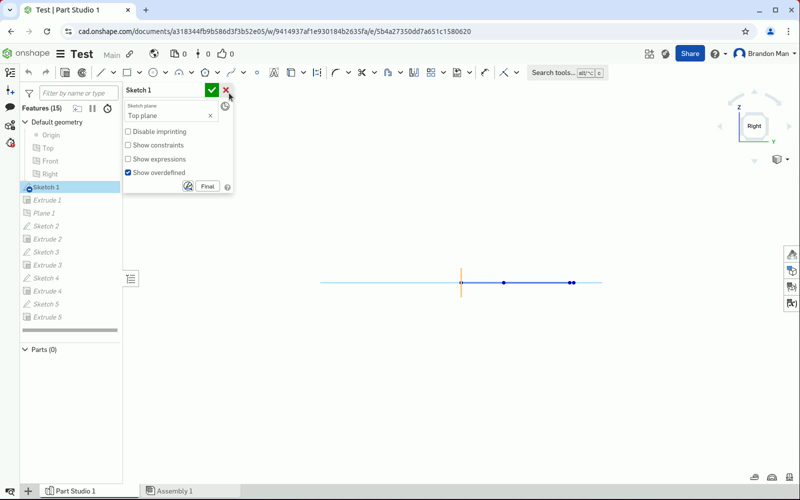
click(229, 92)
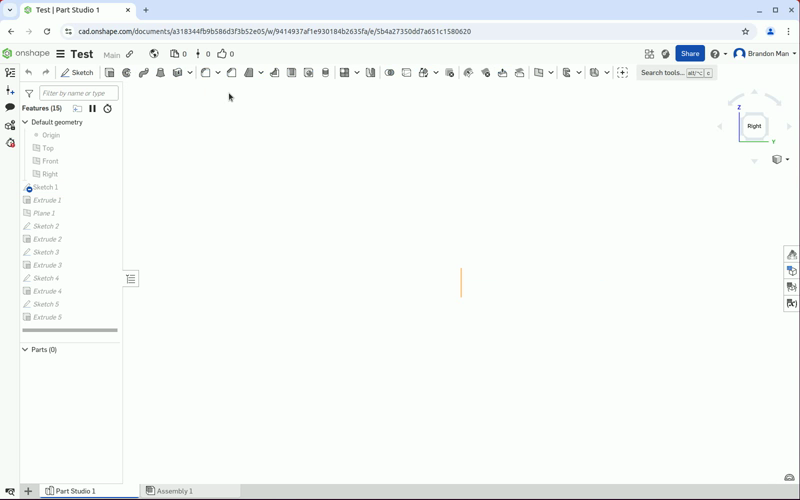
key(shift+s)
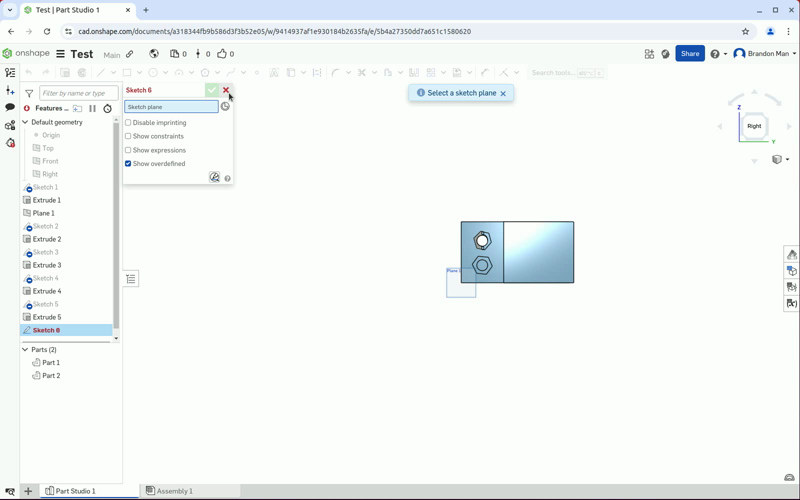
mouse_move(69, 215)
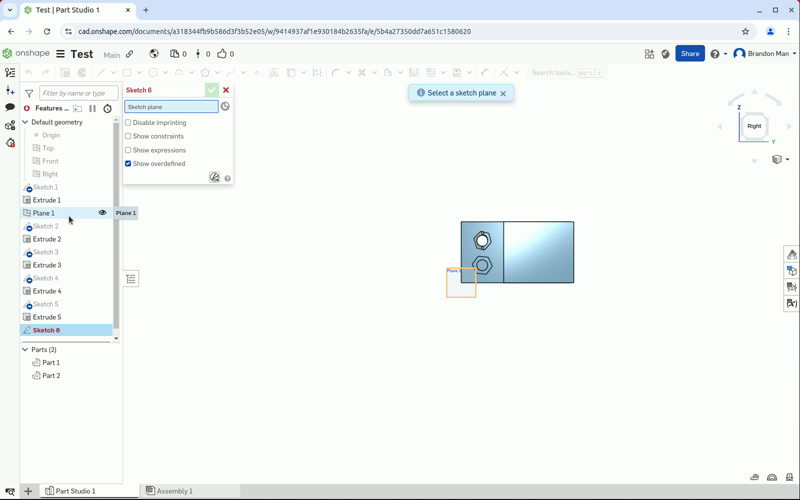
click(69, 215)
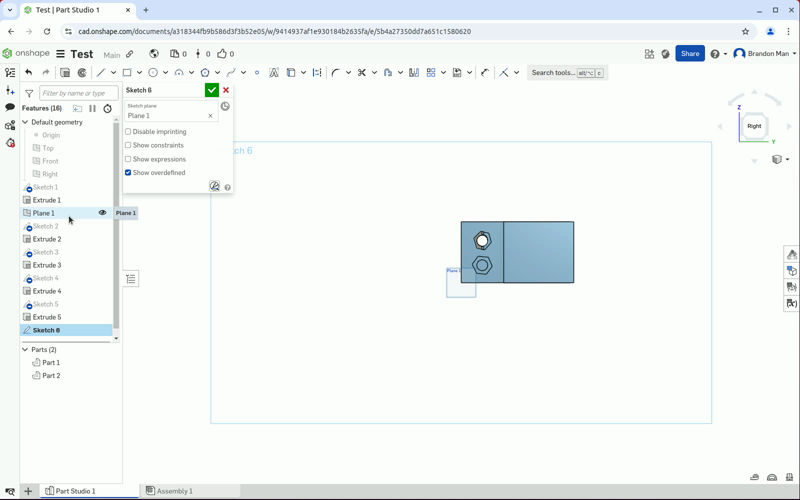
mouse_move(73, 352)
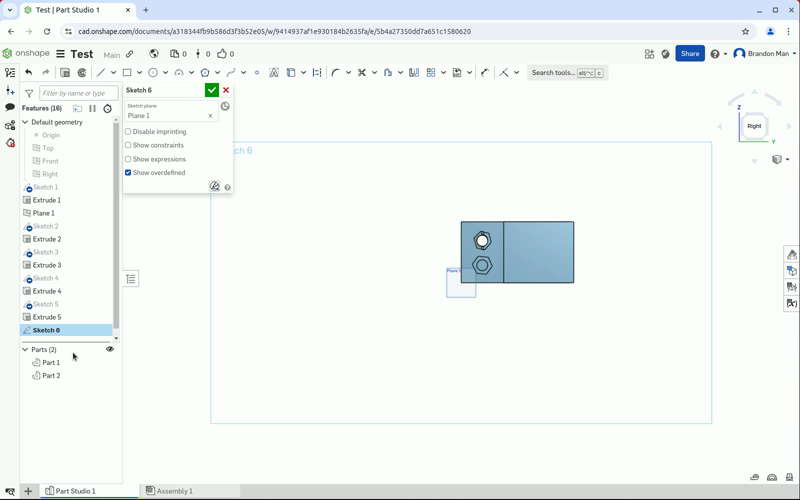
key(y)
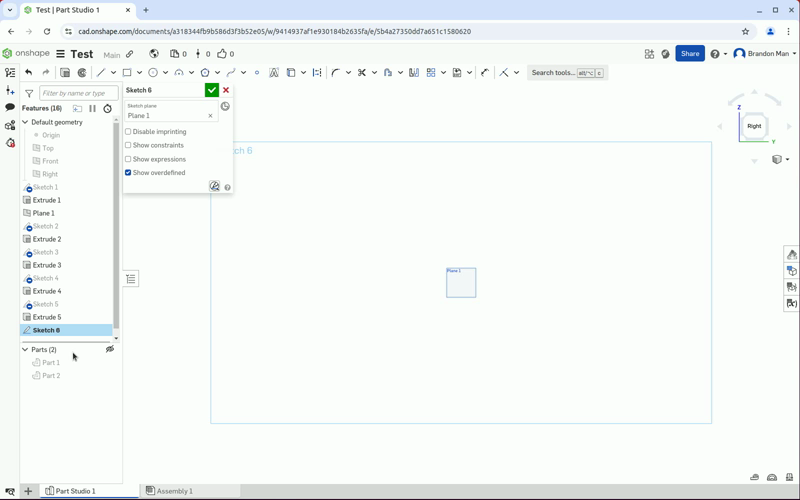
key(c)
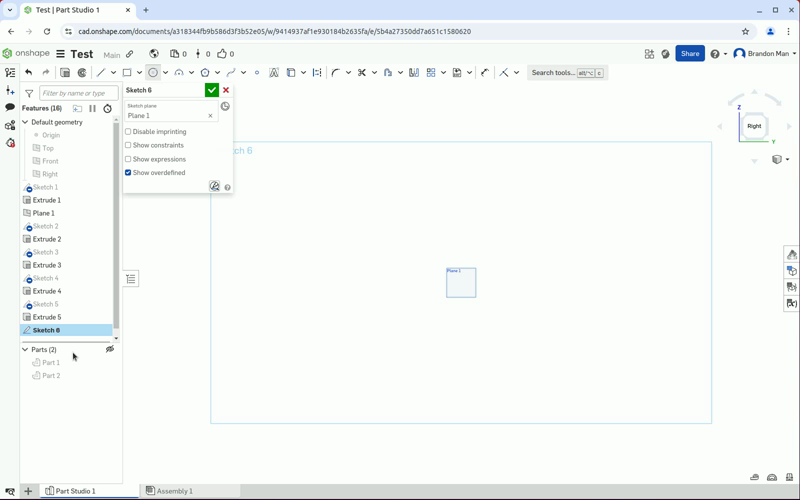
key_down(shift)
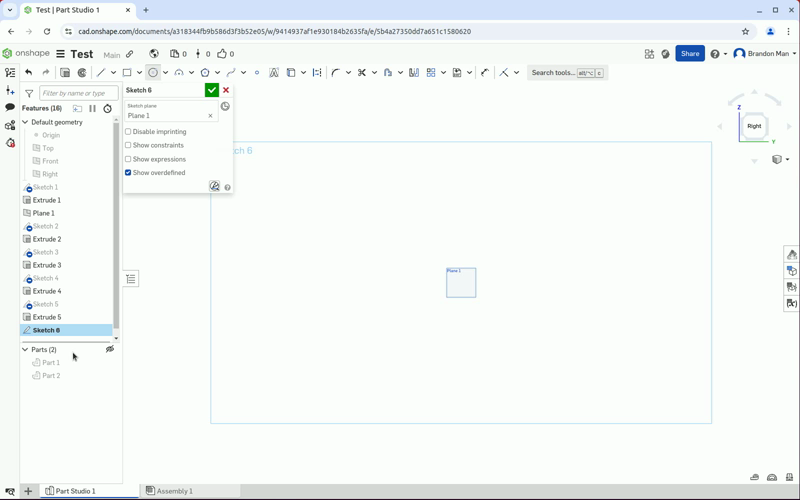
mouse_move(482, 264)
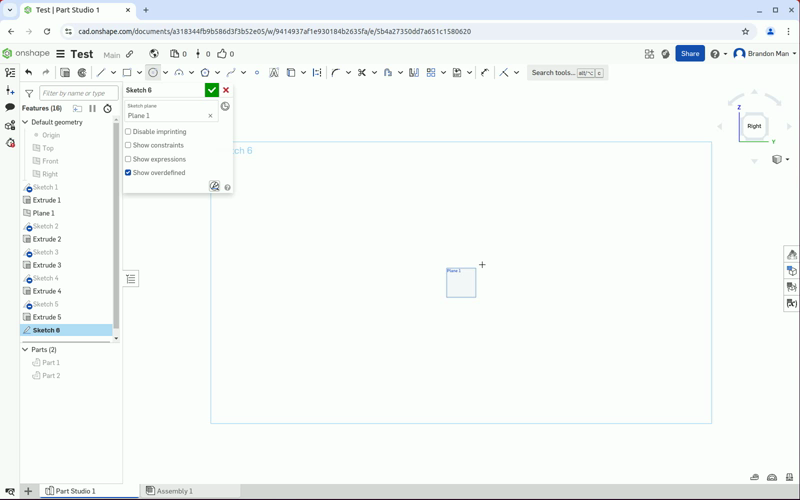
click(482, 264)
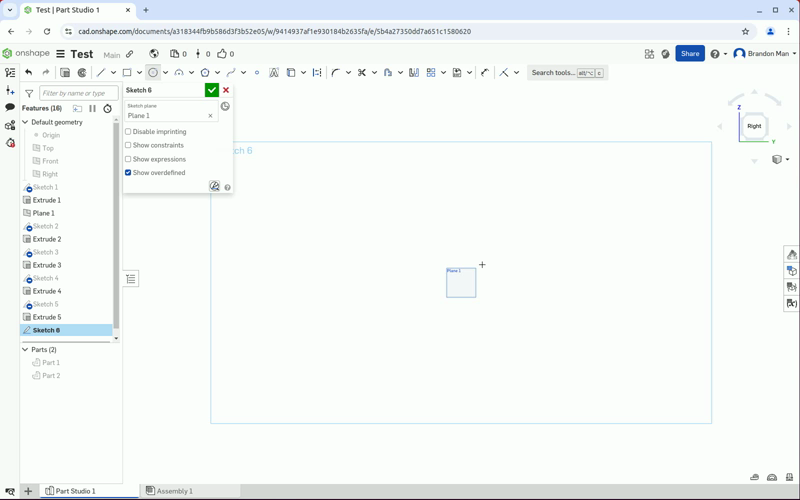
key_up(shift)
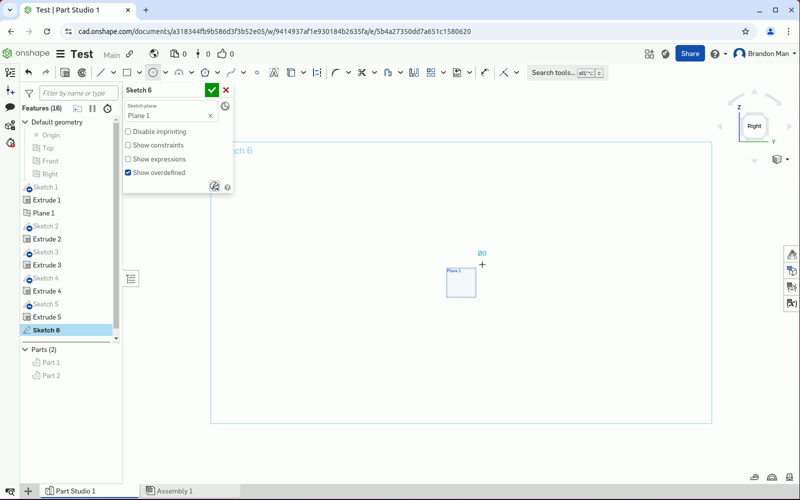
mouse_move(487, 264)
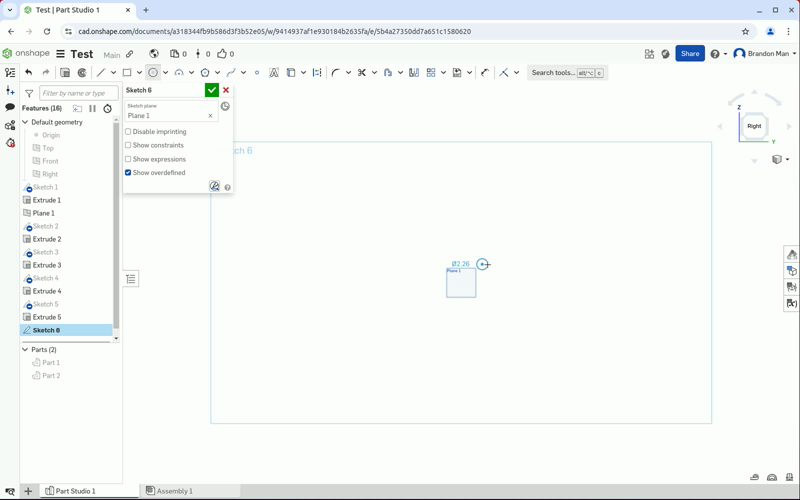
click(487, 264)
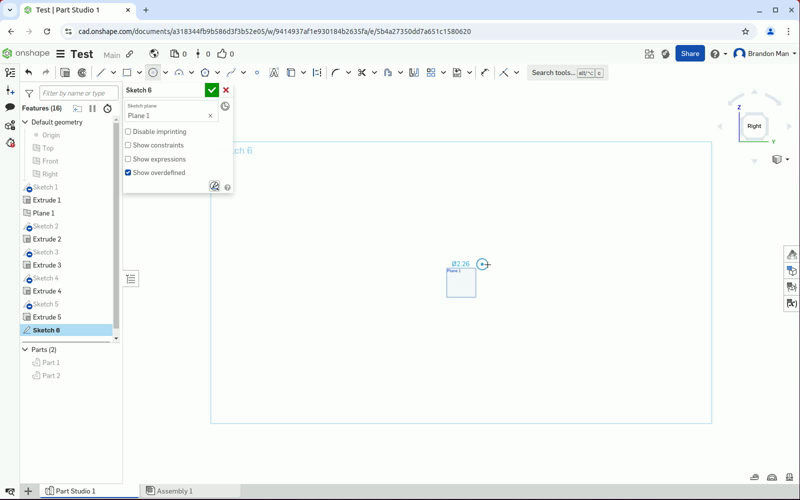
key(esc)
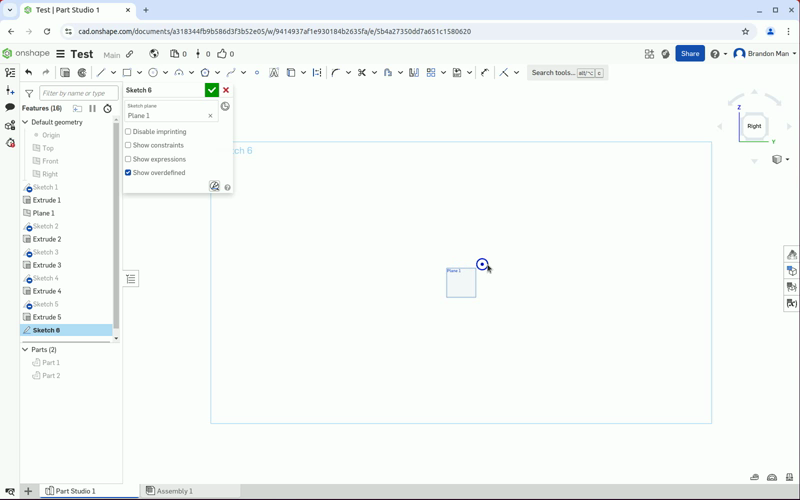
mouse_move(487, 264)
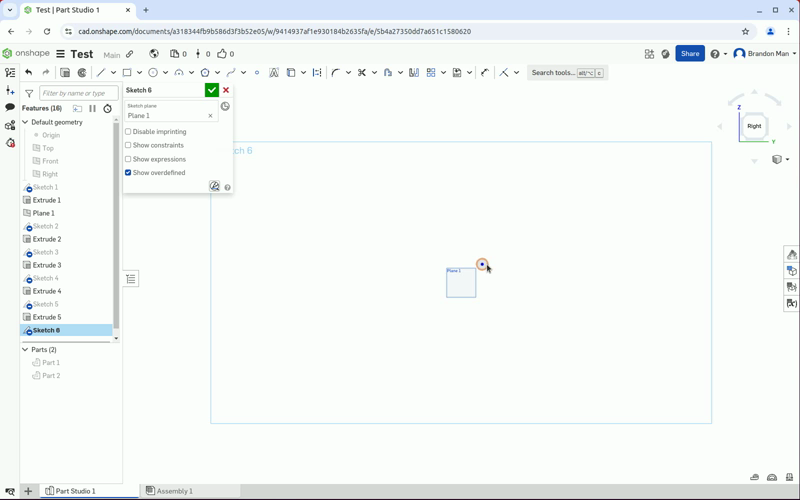
scroll(6)
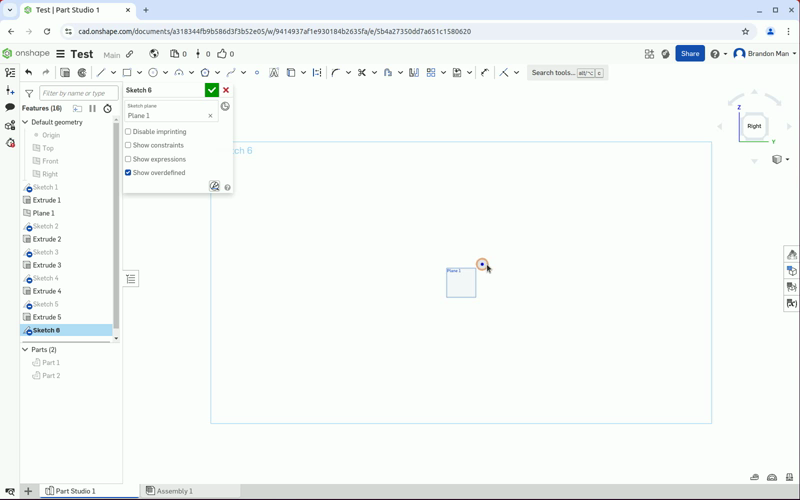
scroll(6)
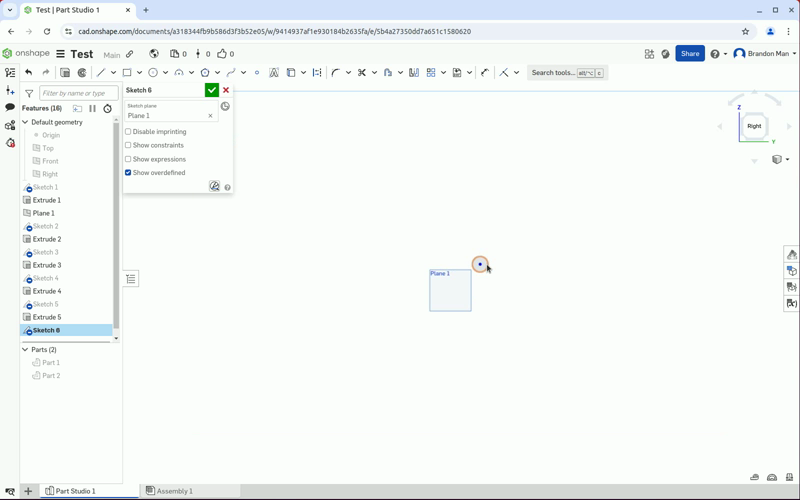
scroll(6)
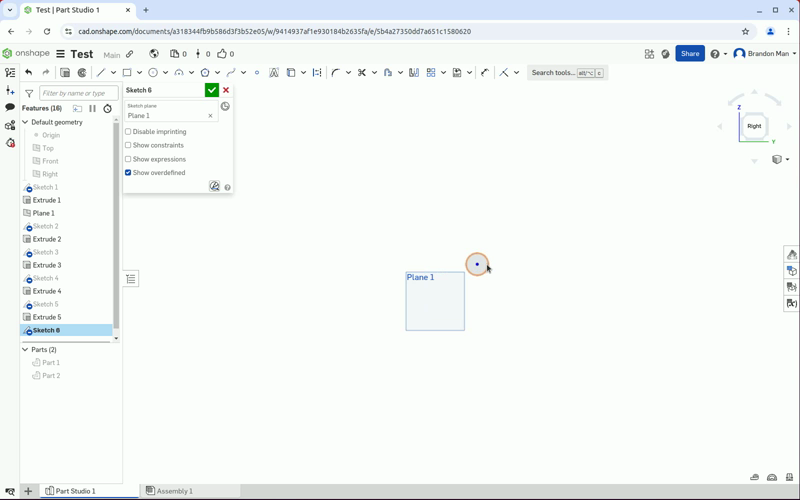
scroll(6)
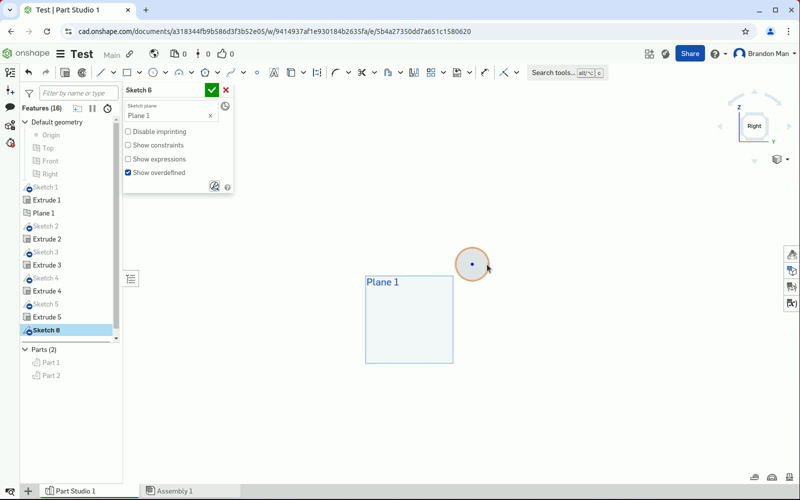
scroll(6)
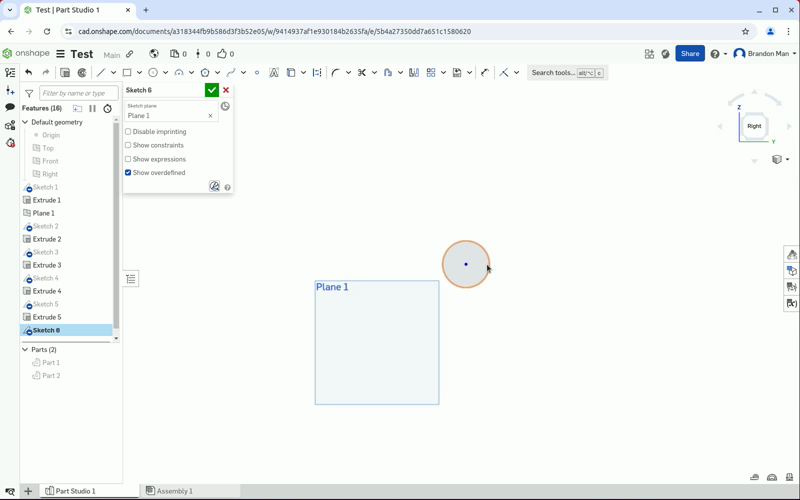
scroll(6)
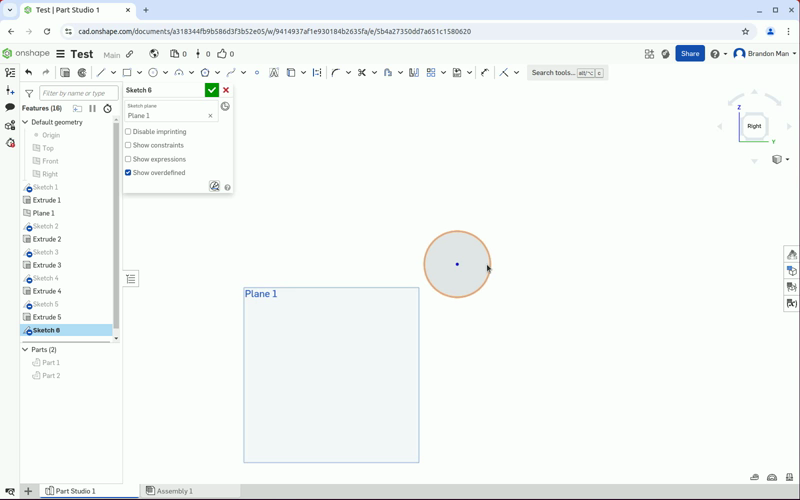
scroll(6)
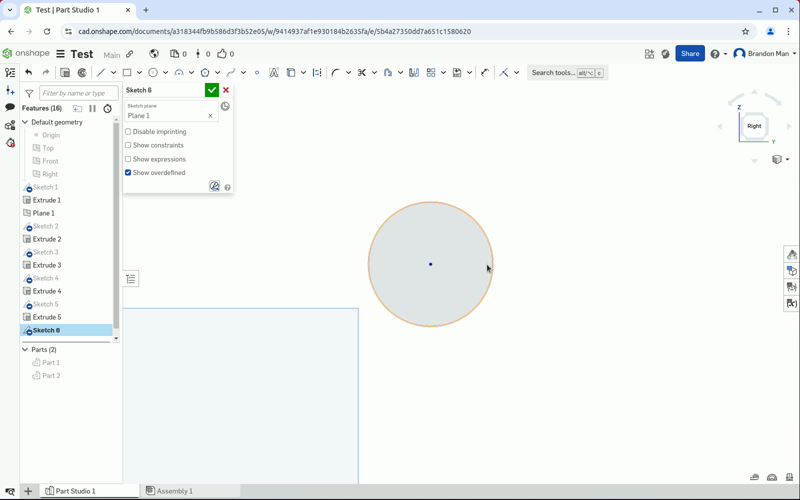
click(487, 264)
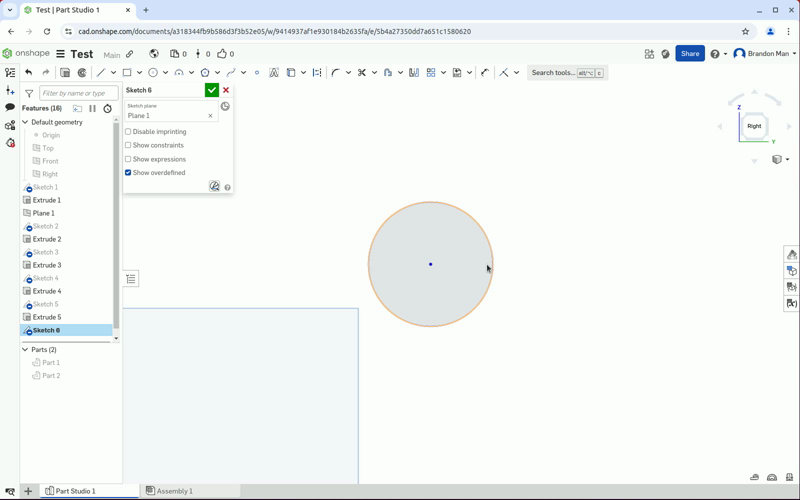
scroll(-6)
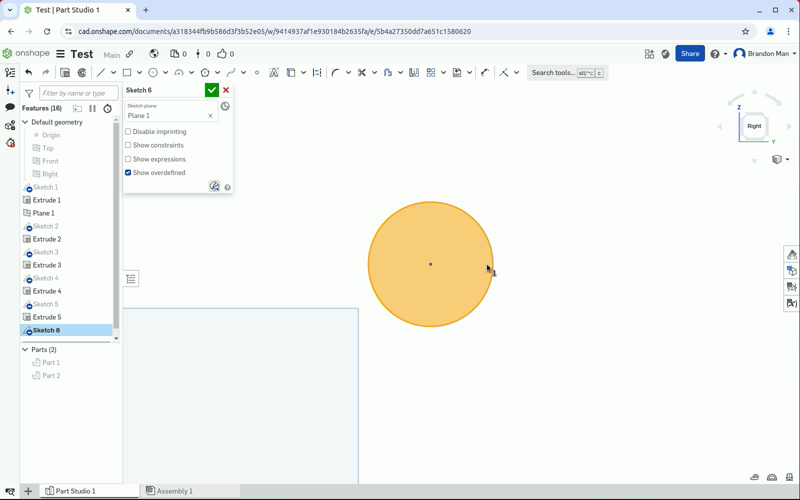
scroll(-6)
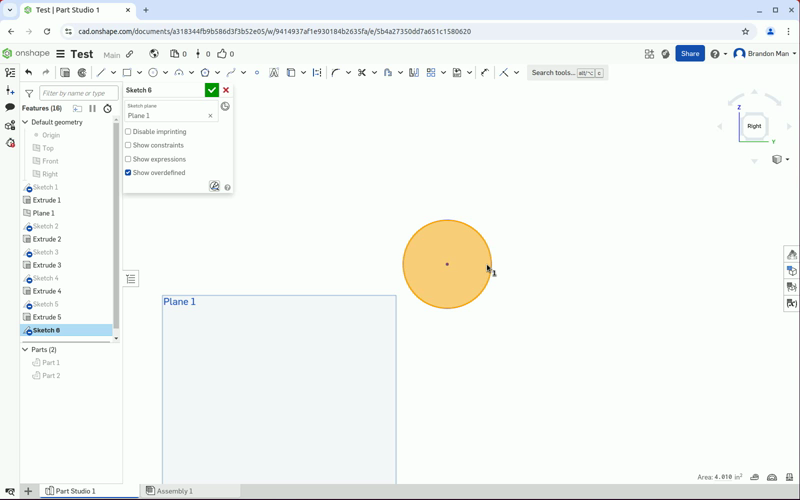
scroll(-6)
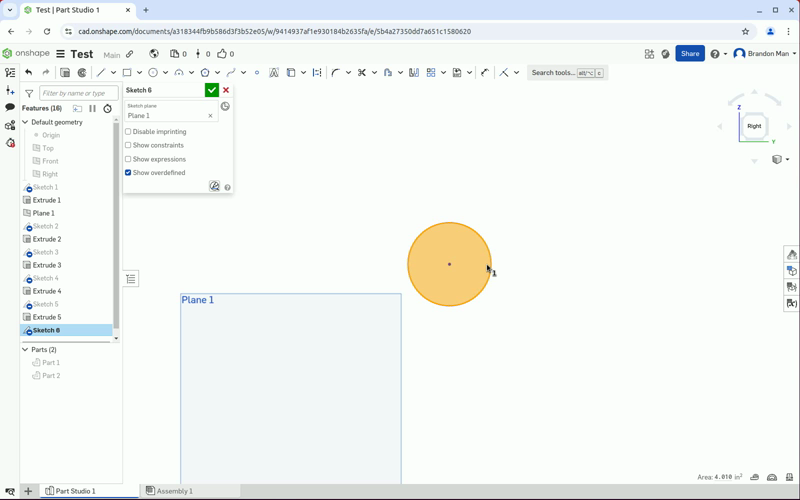
scroll(-6)
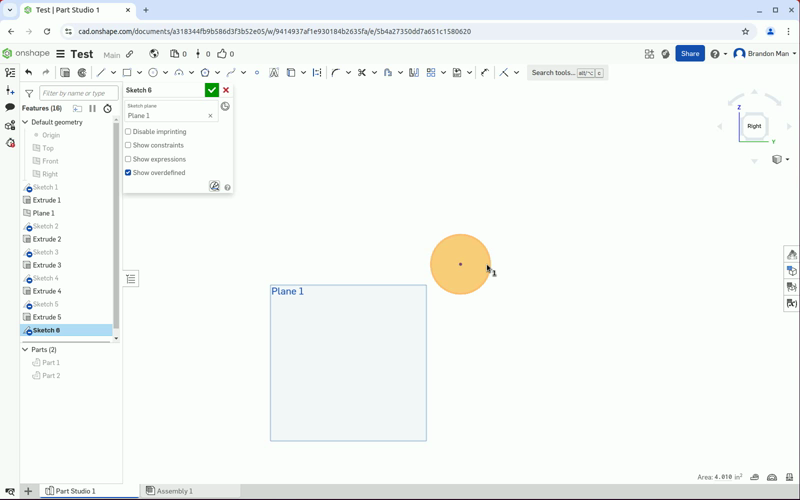
scroll(-6)
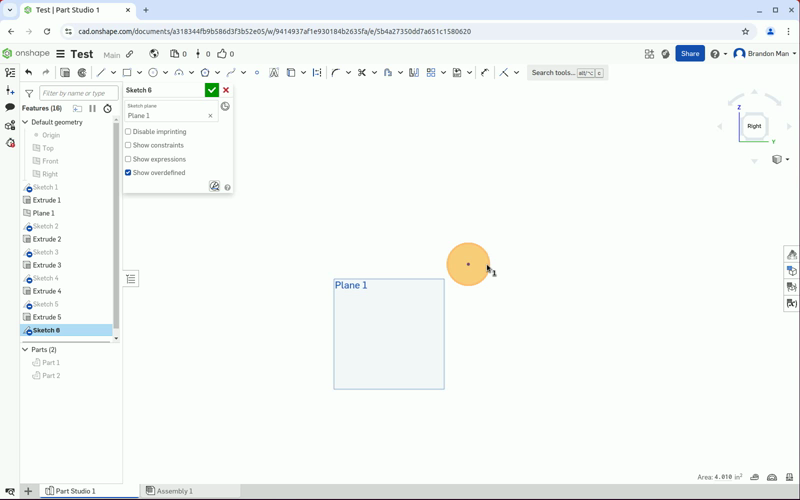
scroll(-6)
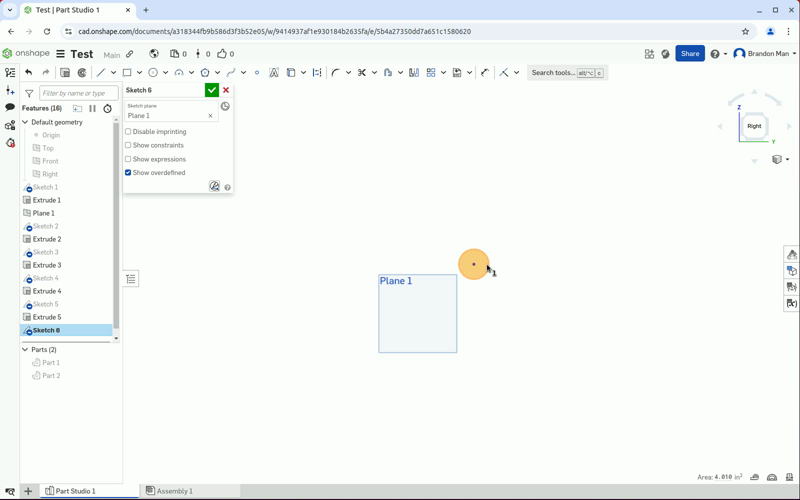
scroll(-6)
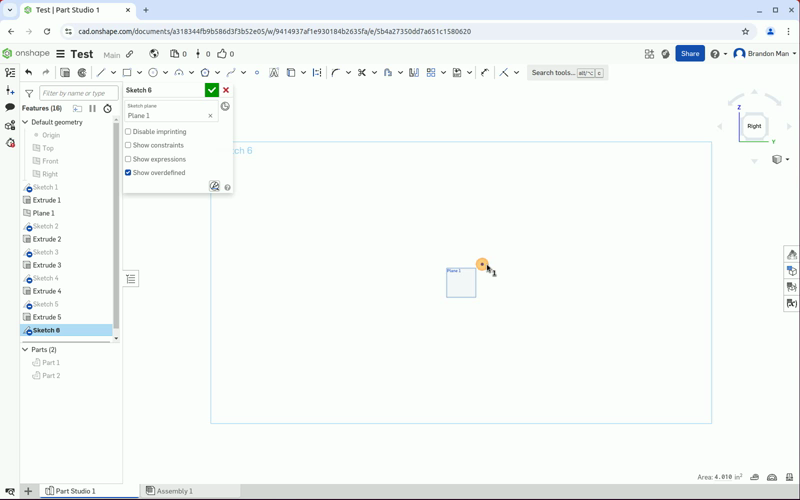
mouse_move(73, 352)
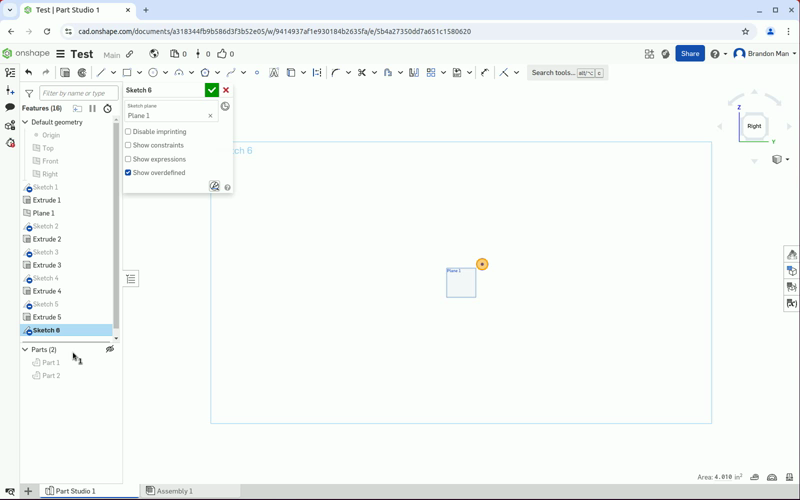
key(shift+y)
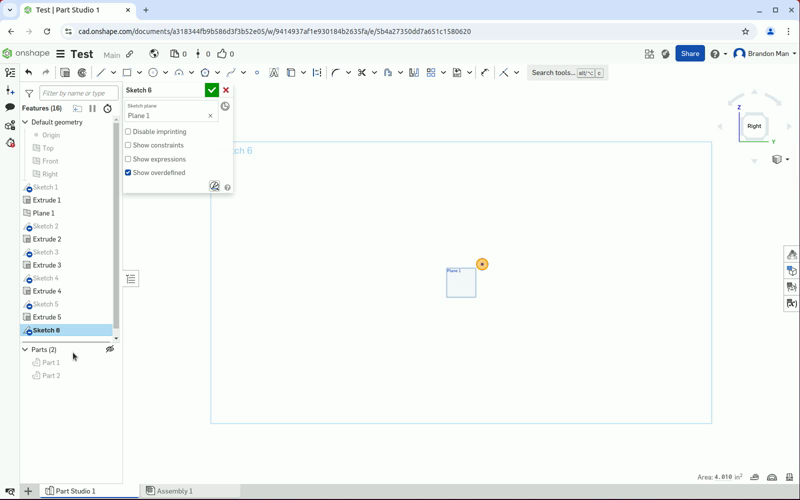
key(shift+e)
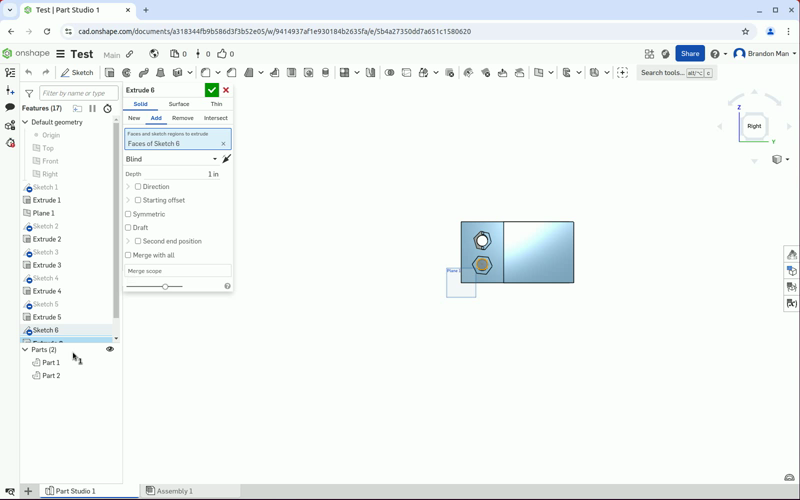
mouse_move(143, 106)
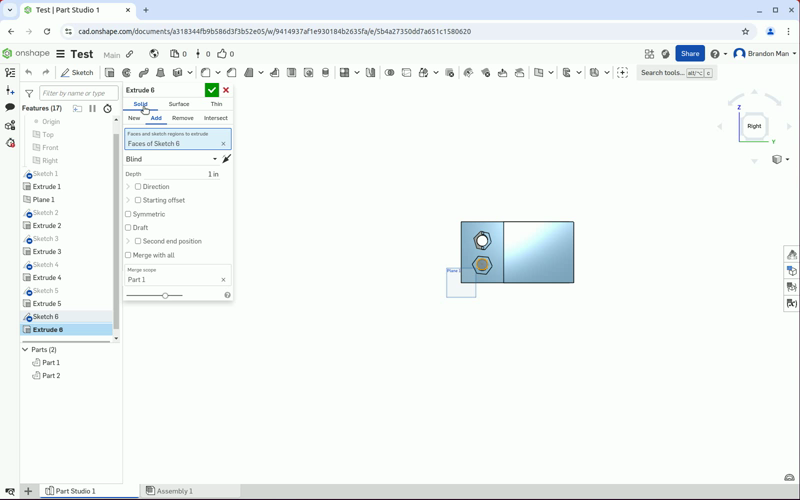
click(143, 106)
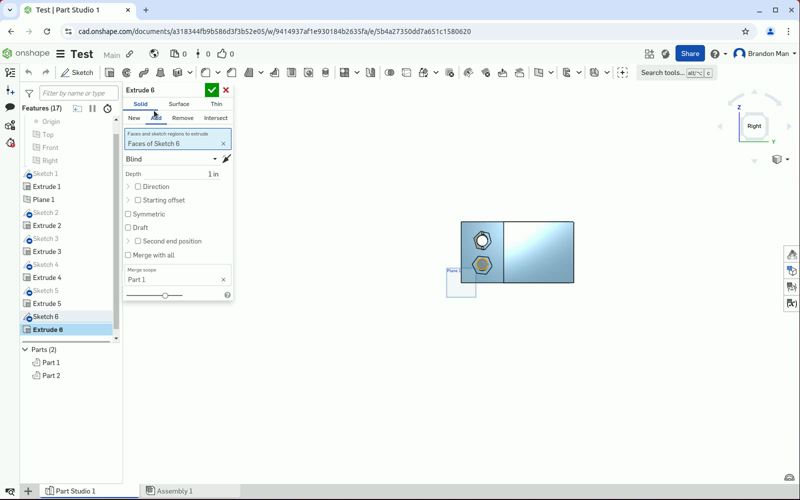
mouse_move(186, 120)
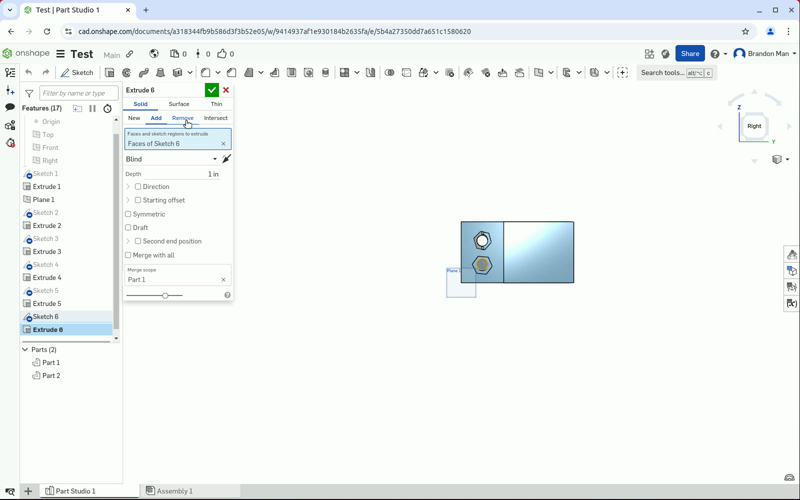
click(186, 120)
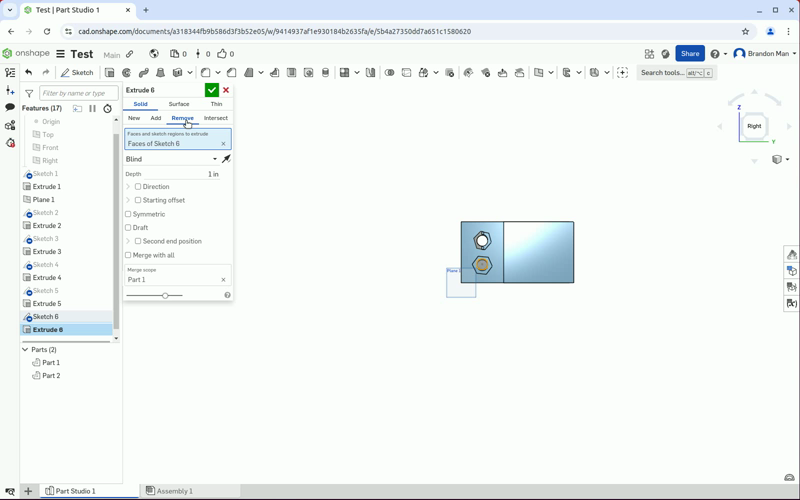
key(tab, 4)
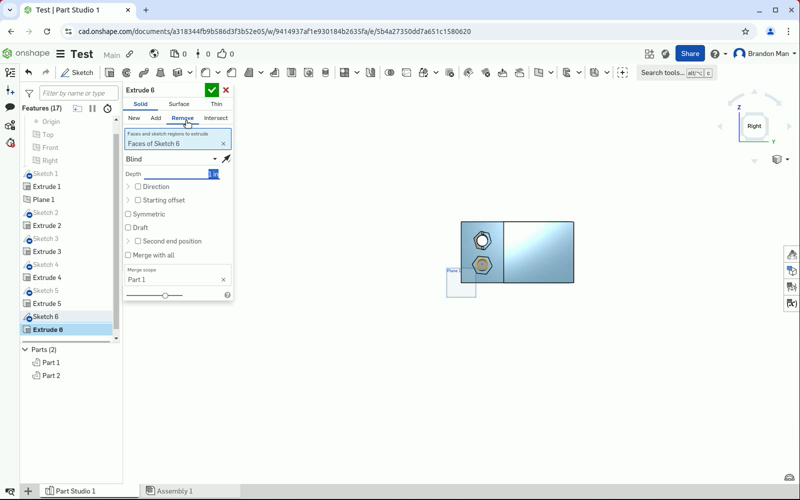
text(3.851)
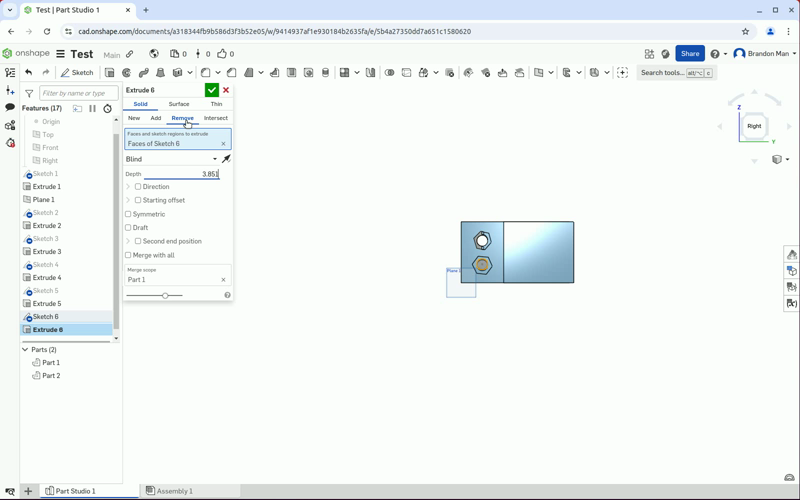
key(tab, 6)
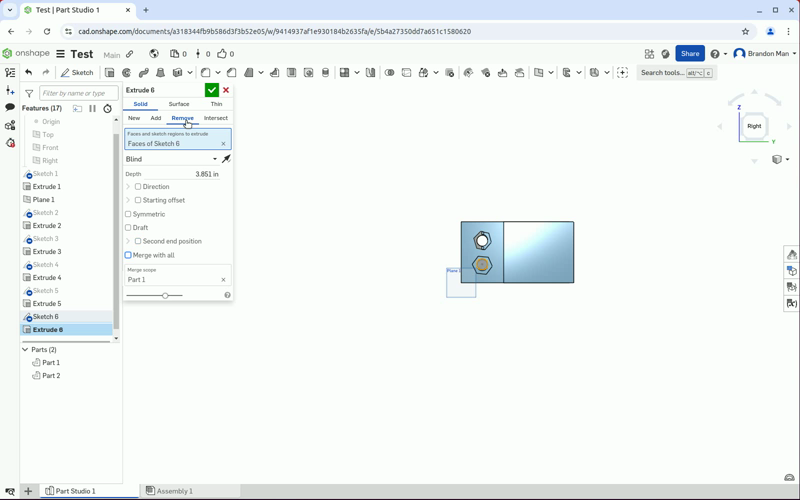
key(space)
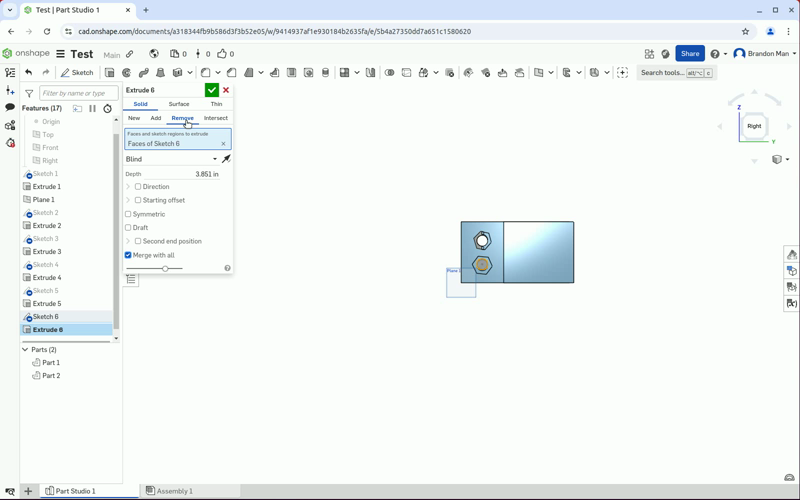
key(enter)
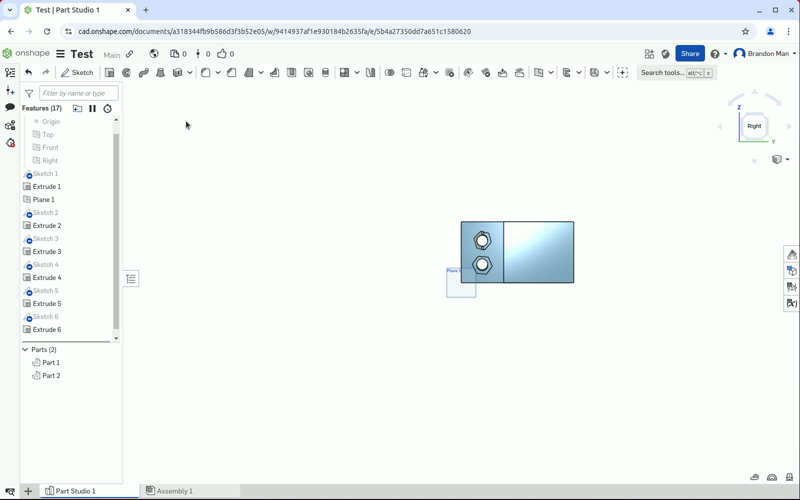
key(shift+h)
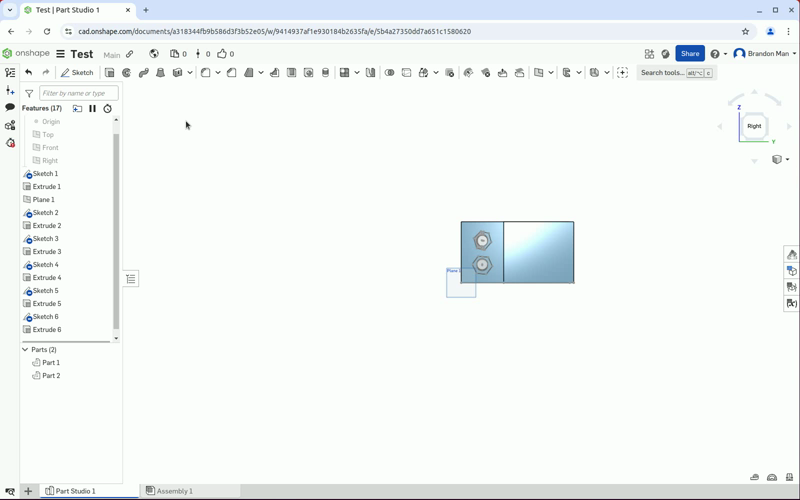
key(shift+h)
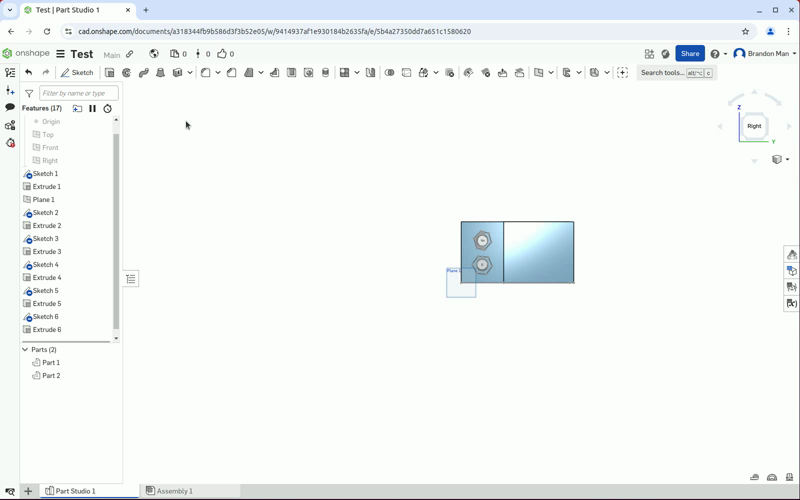
key(shift+7)
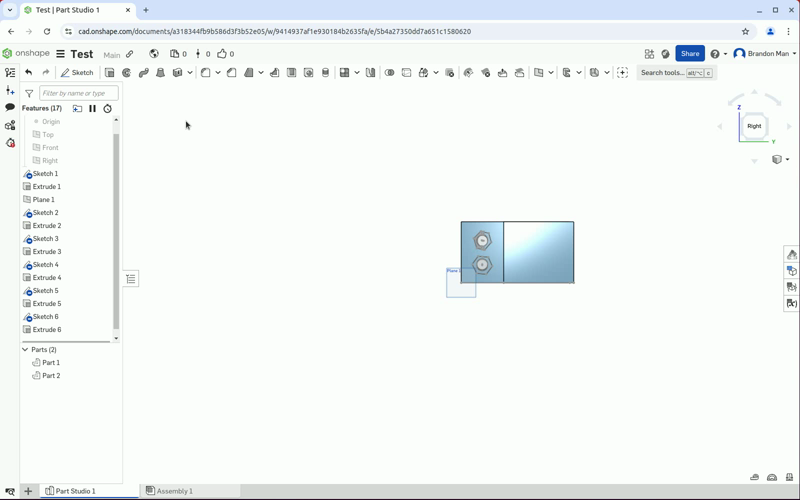
key(right, 2)
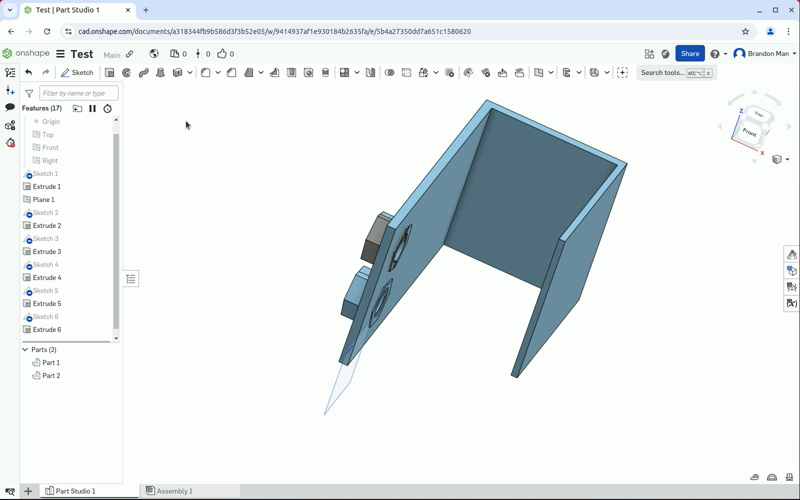
key(down, 2)
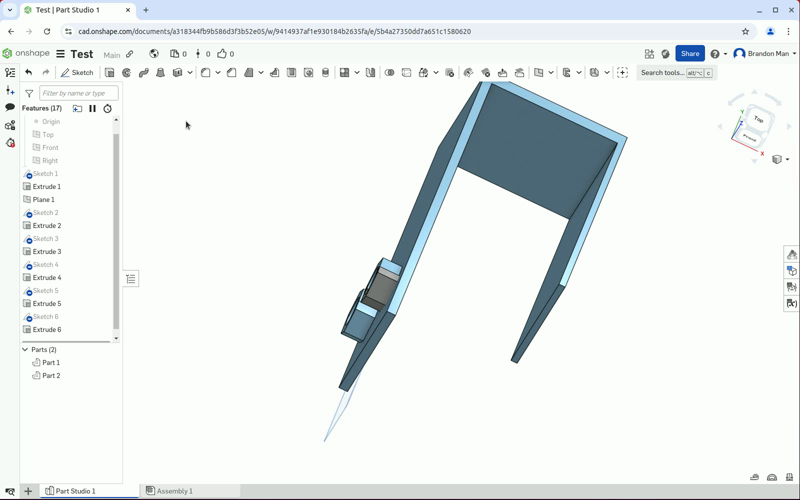
key(up, 2)
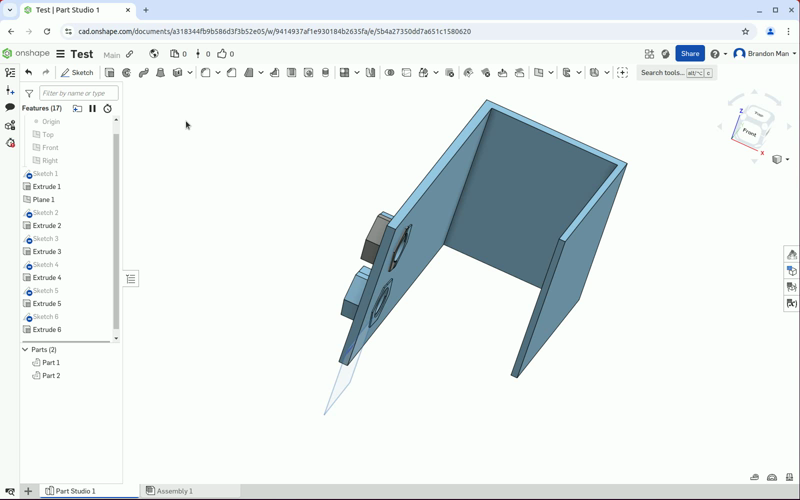
key(left, 2)
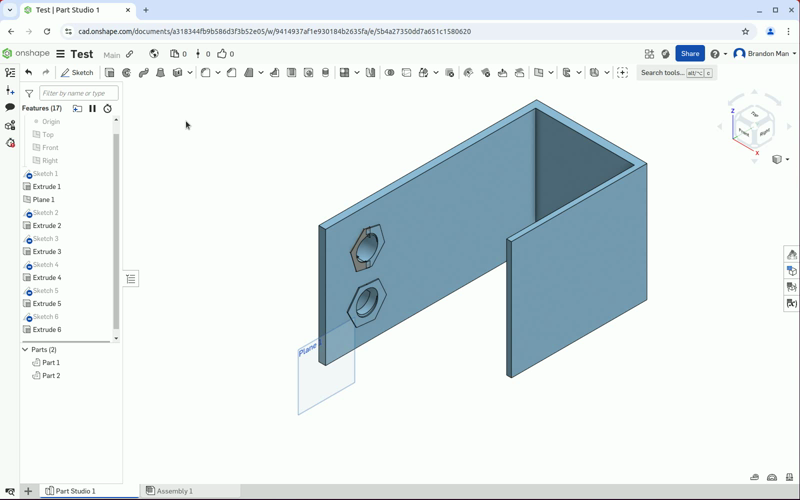
mouse_move(69, 176)
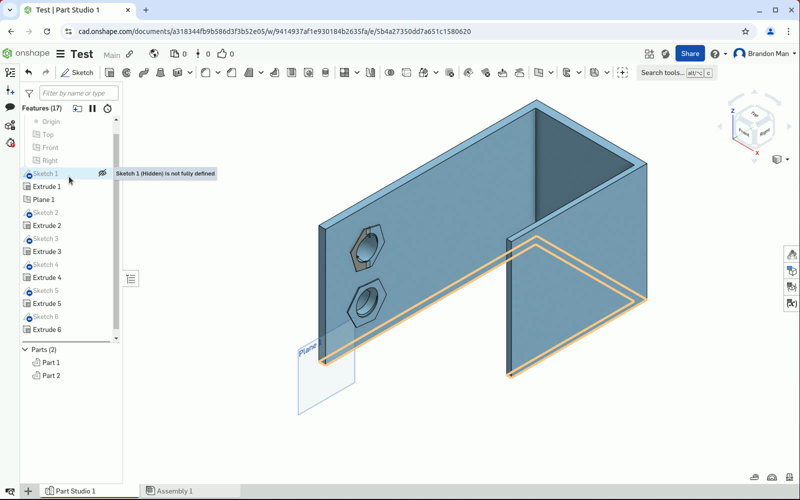
click(69, 176)